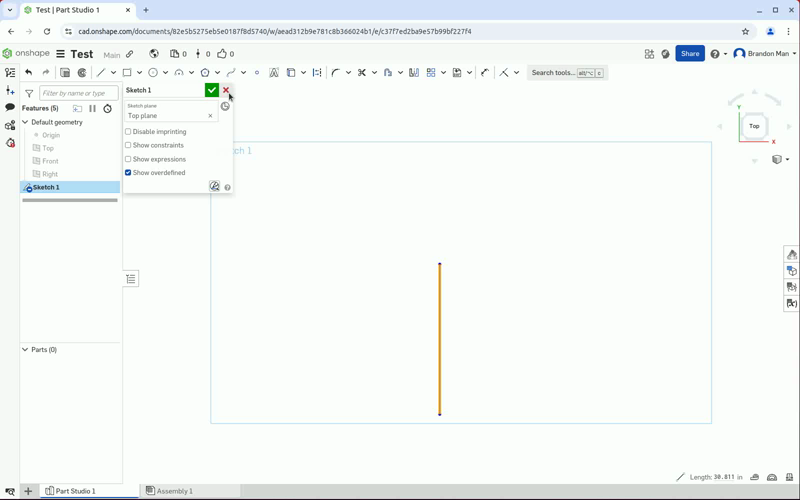
key(shift+h)
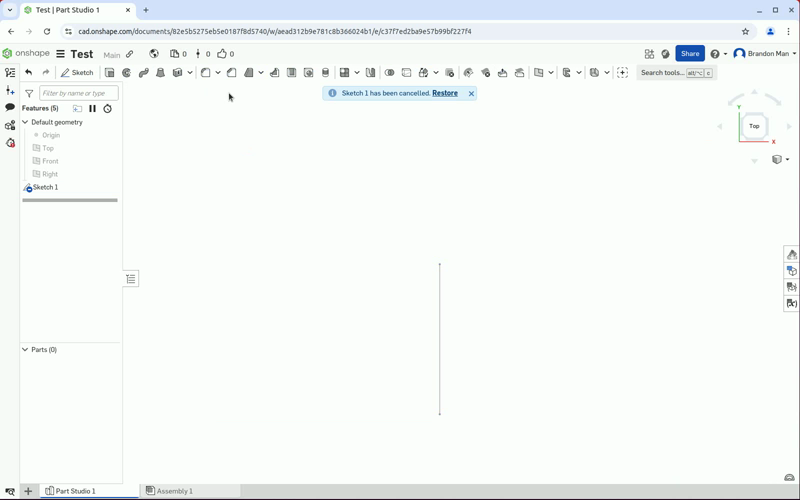
key(shift+s)
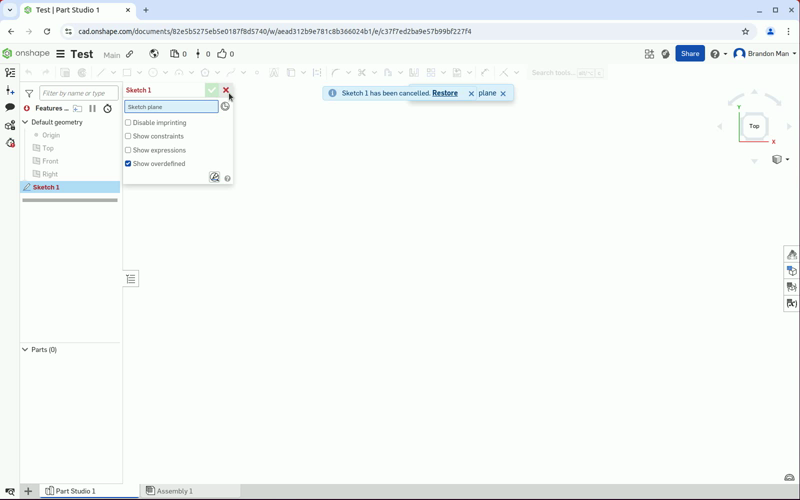
mouse_move(73, 150)
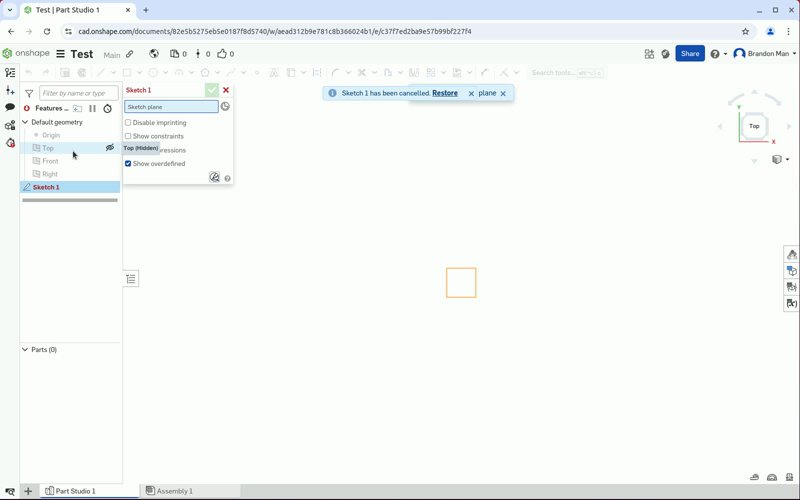
click(73, 150)
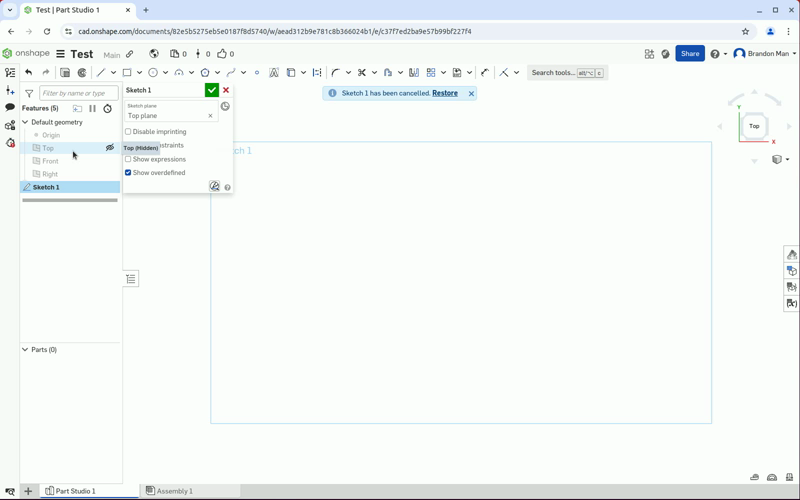
mouse_move(73, 352)
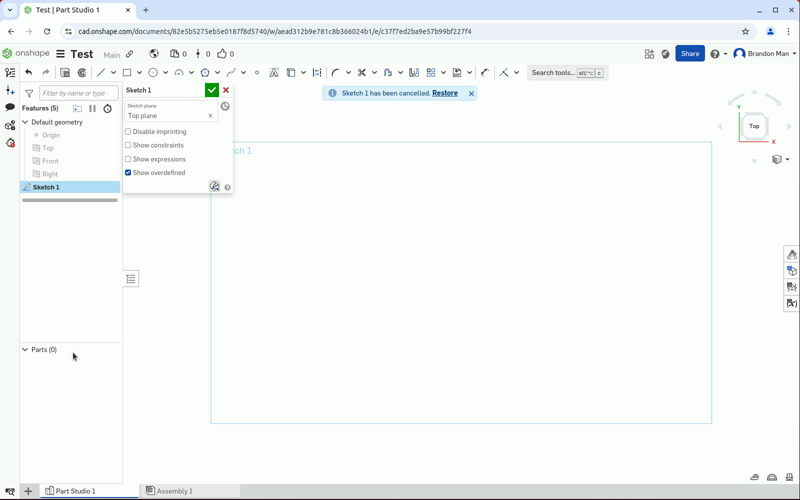
key(y)
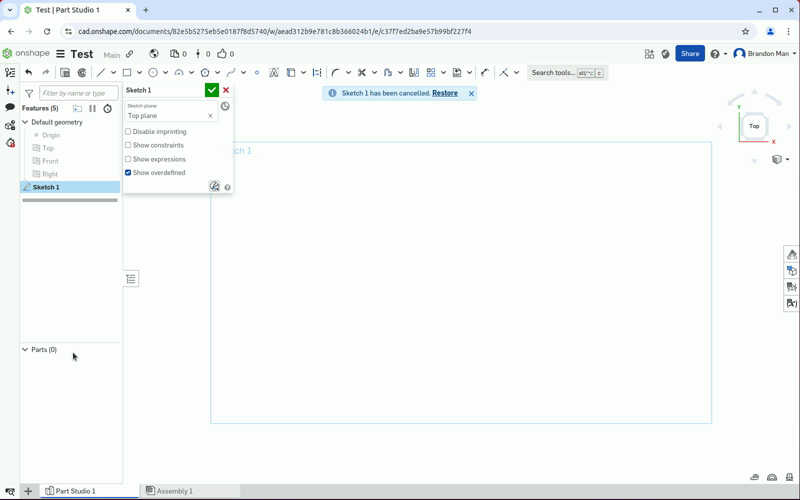
key(l)
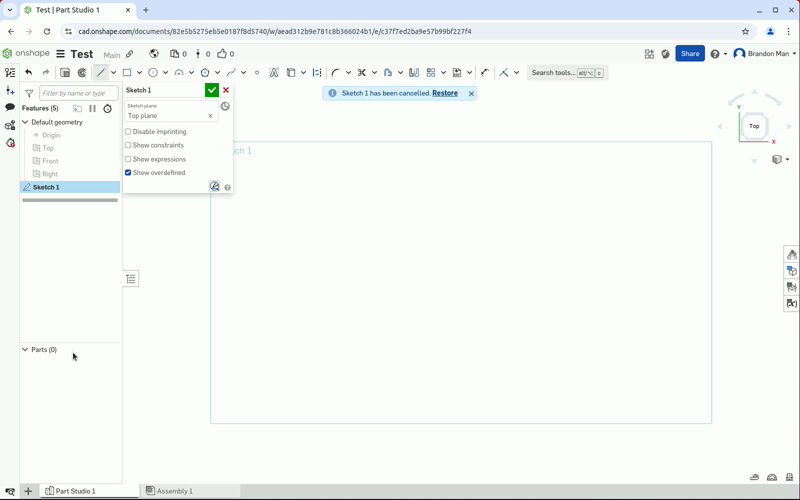
key_down(shift)
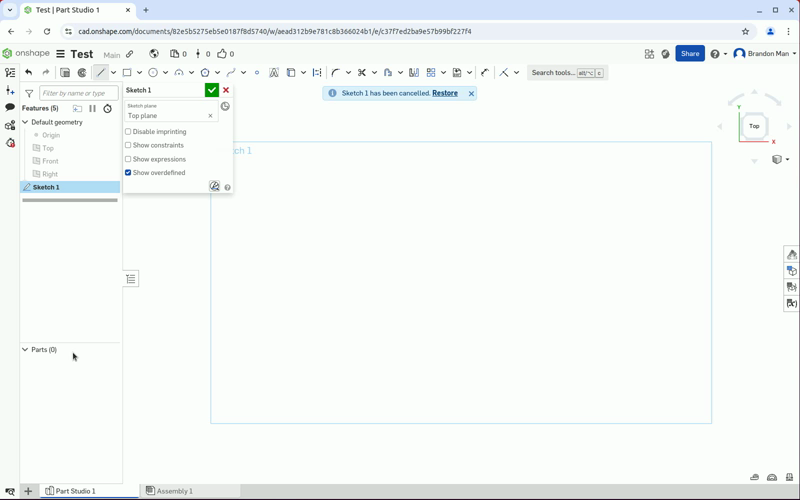
mouse_move(570, 335)
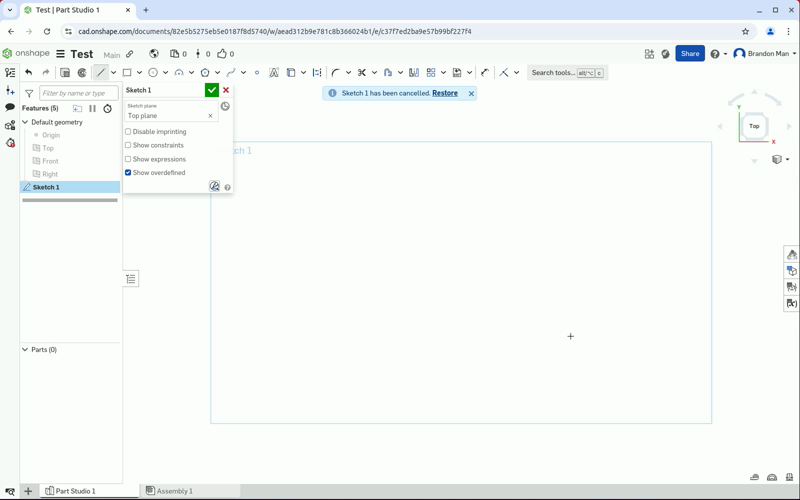
click(570, 335)
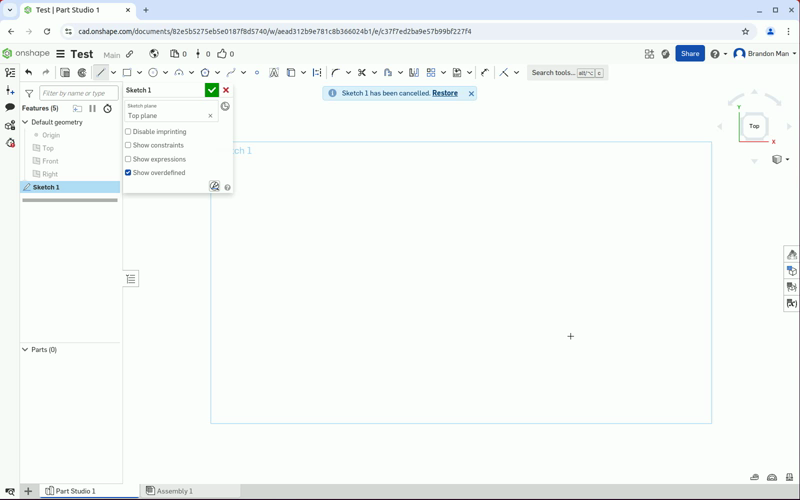
key_up(shift)
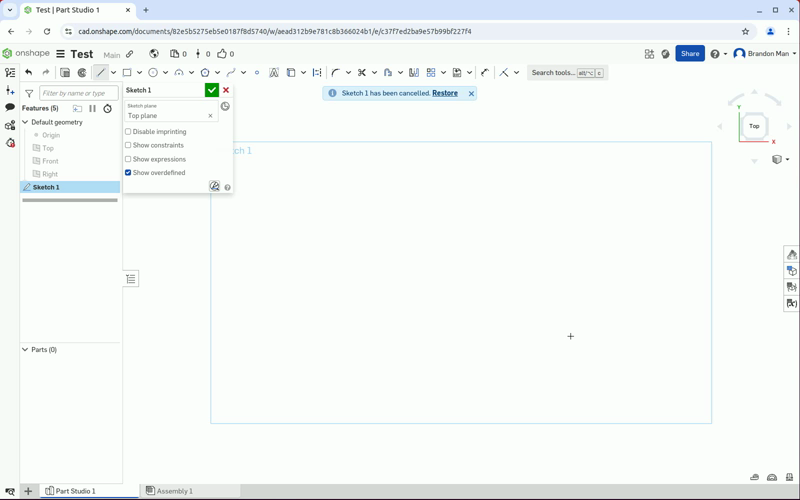
key_down(shift)
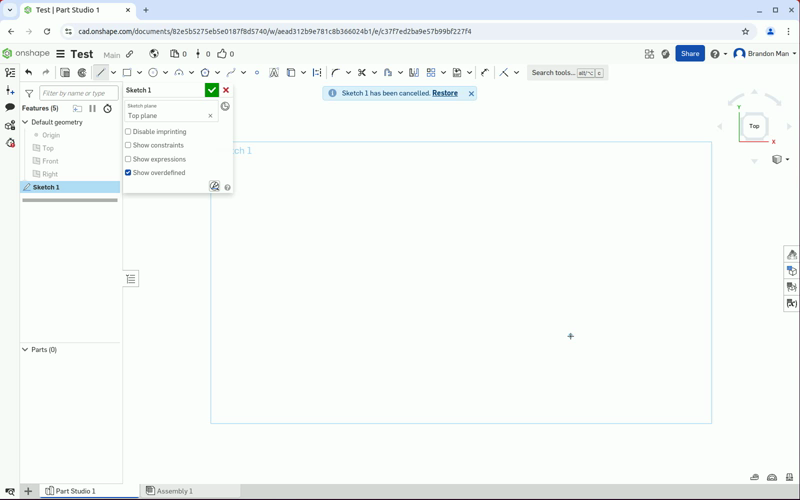
mouse_move(589, 335)
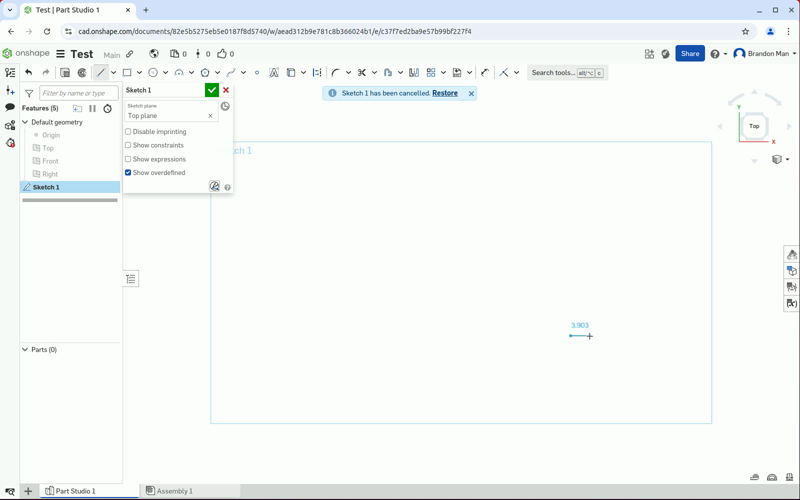
mouse_move(574, 335)
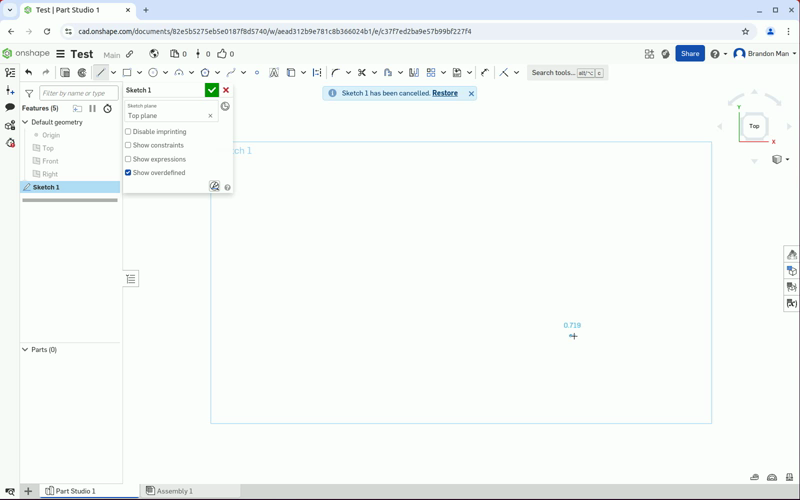
scroll(6)
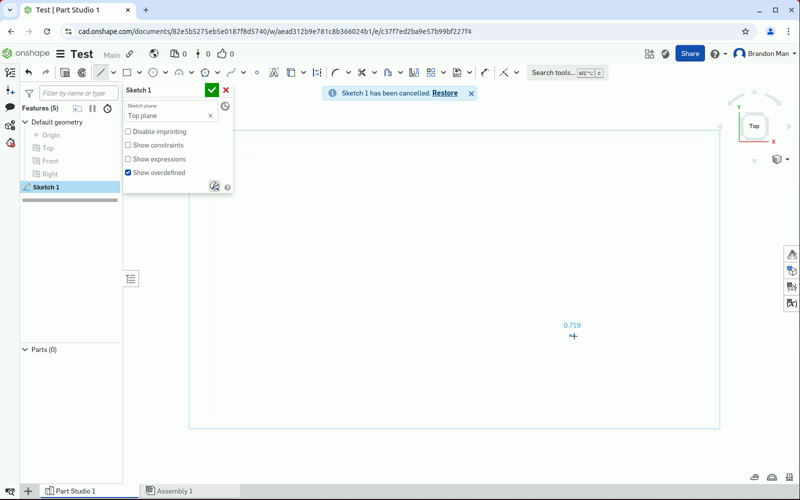
scroll(6)
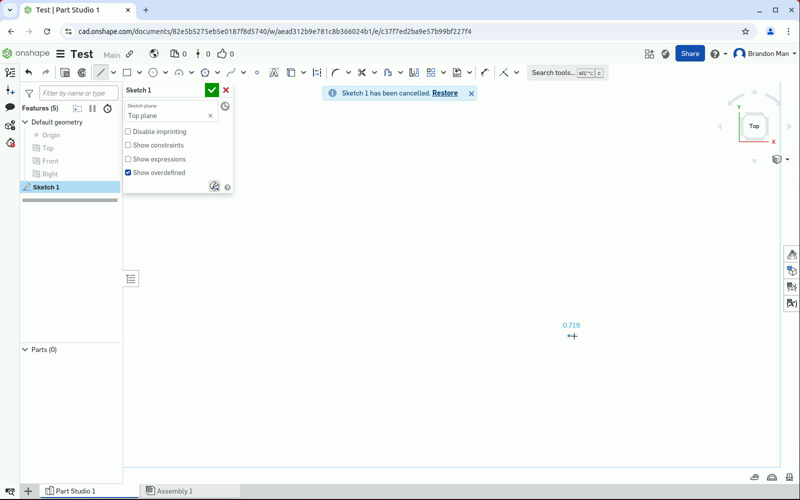
scroll(6)
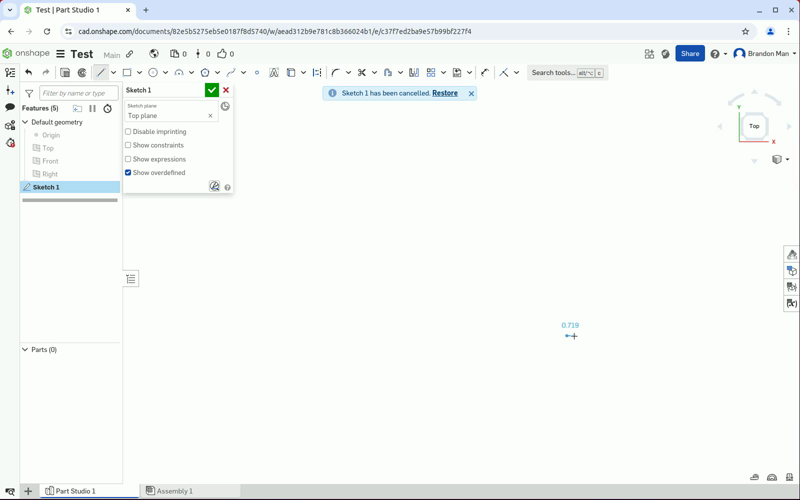
scroll(6)
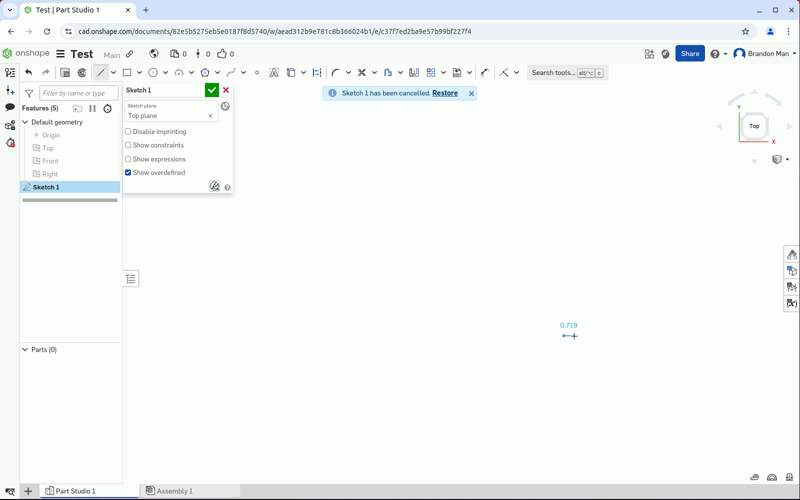
scroll(6)
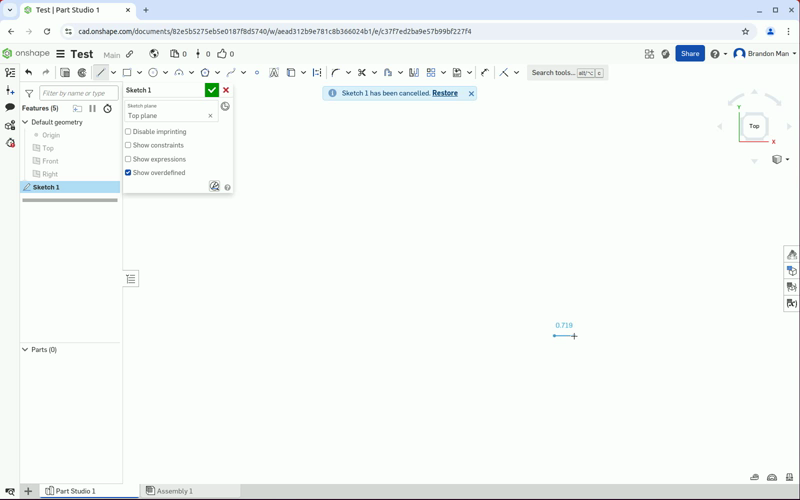
scroll(6)
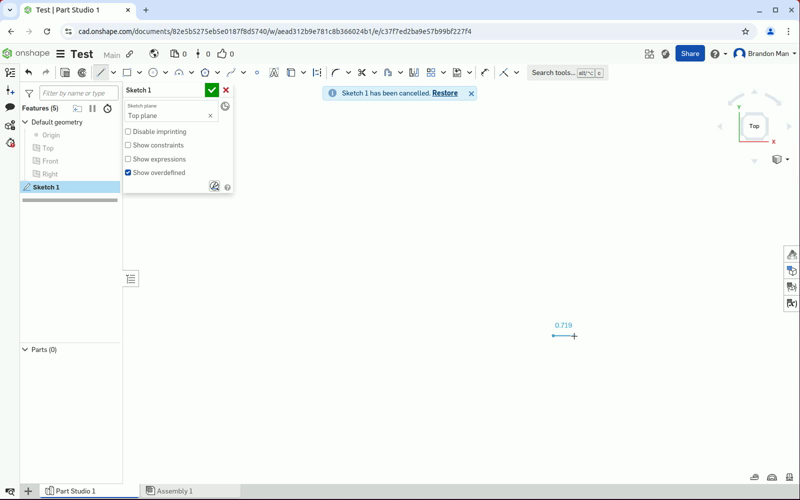
scroll(6)
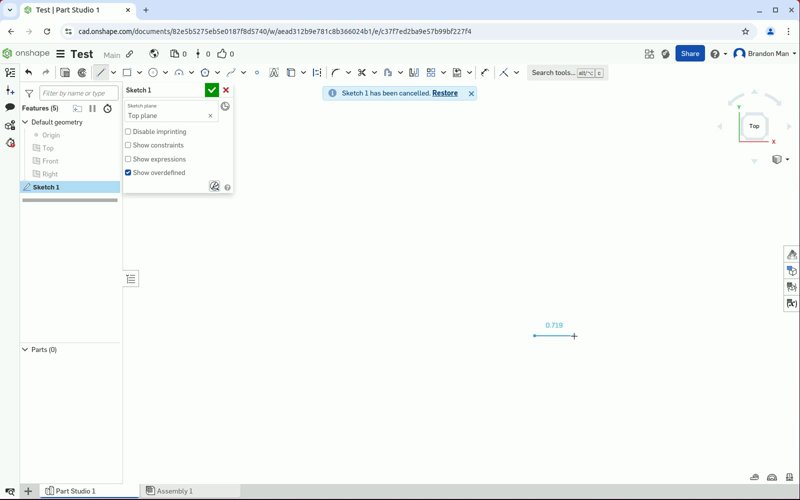
click(574, 335)
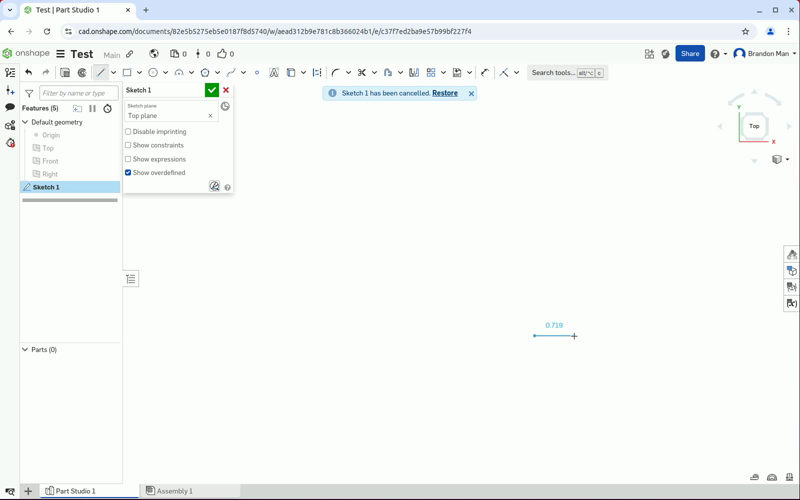
scroll(-6)
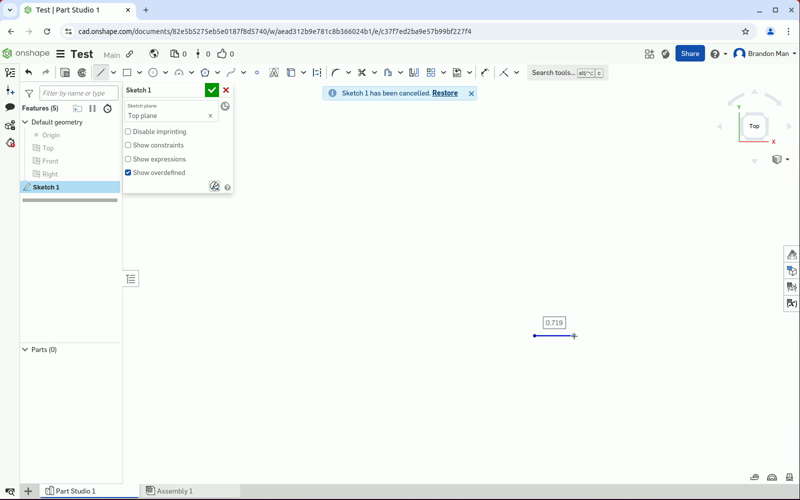
scroll(-6)
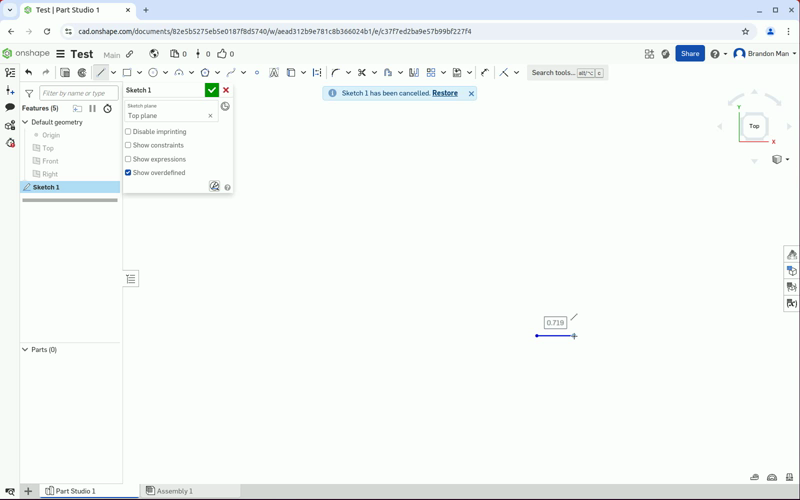
scroll(-6)
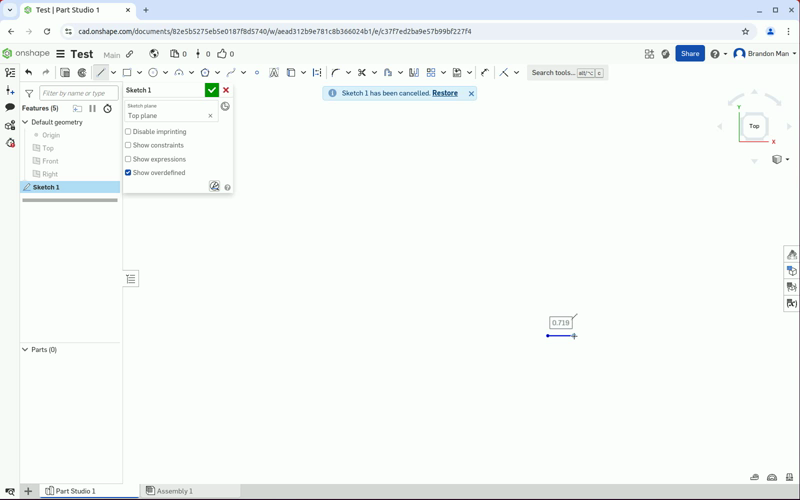
scroll(-6)
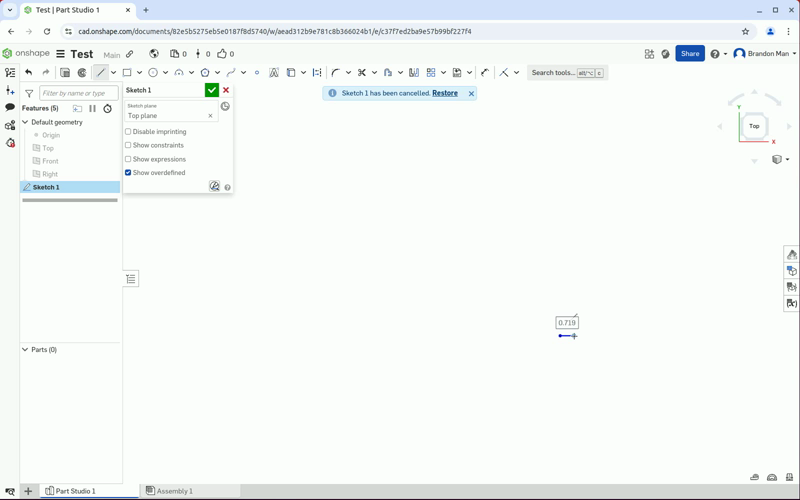
scroll(-6)
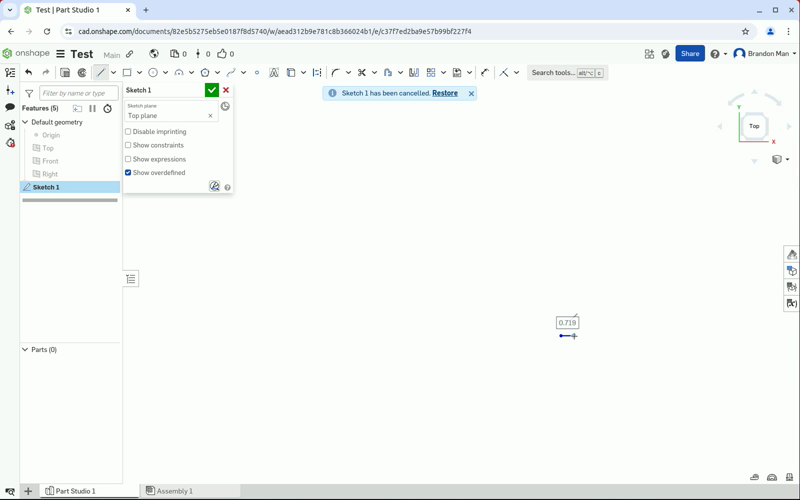
scroll(-6)
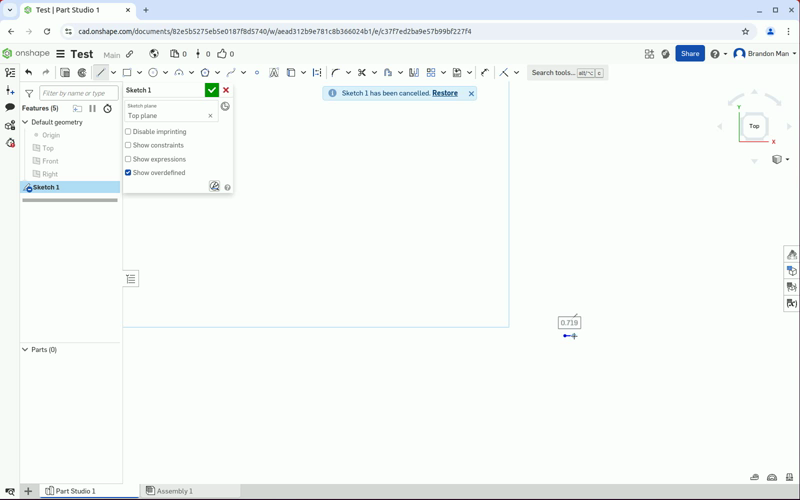
scroll(-6)
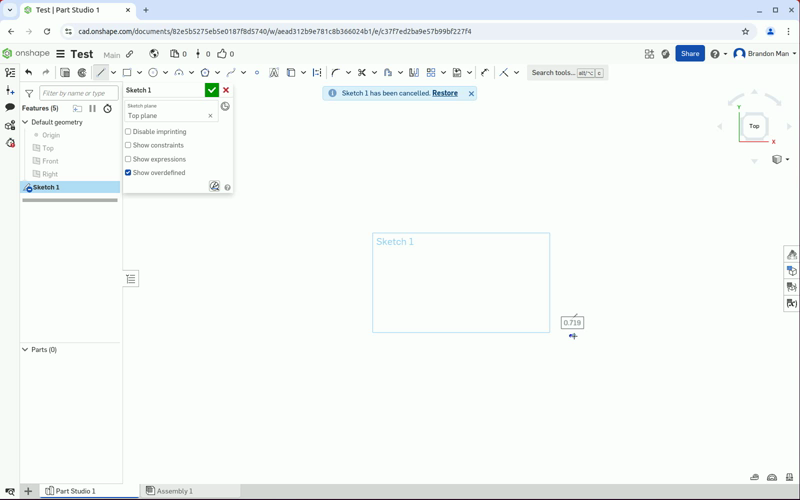
key_up(shift)
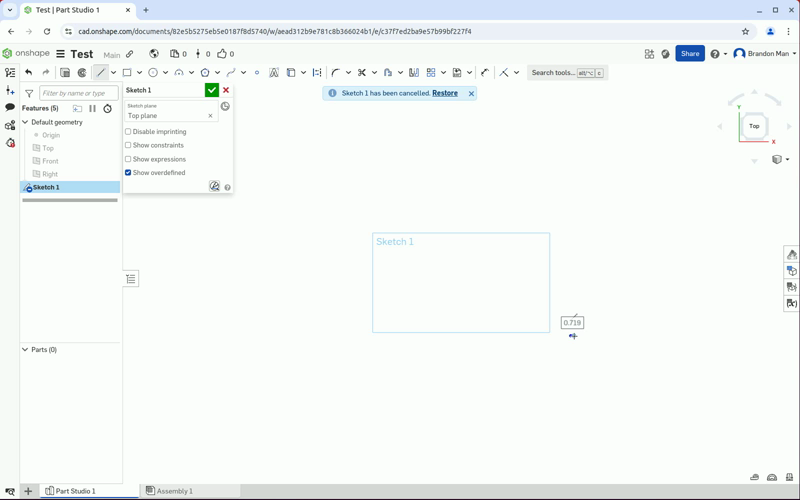
key_down(shift)
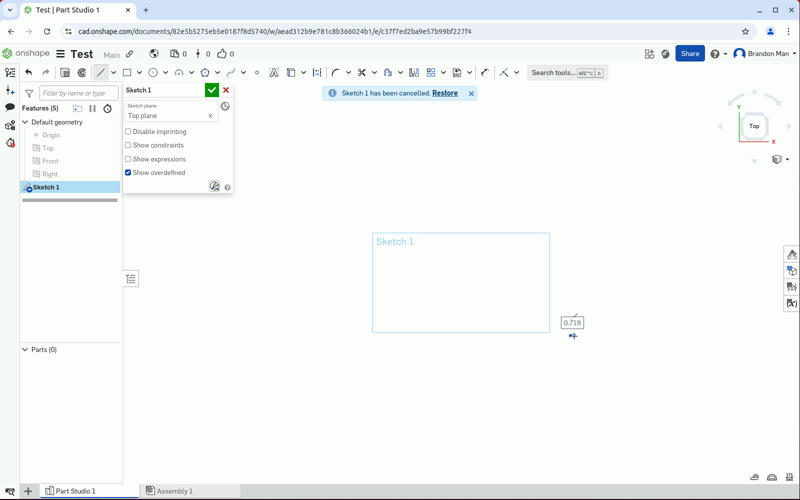
mouse_move(574, 230)
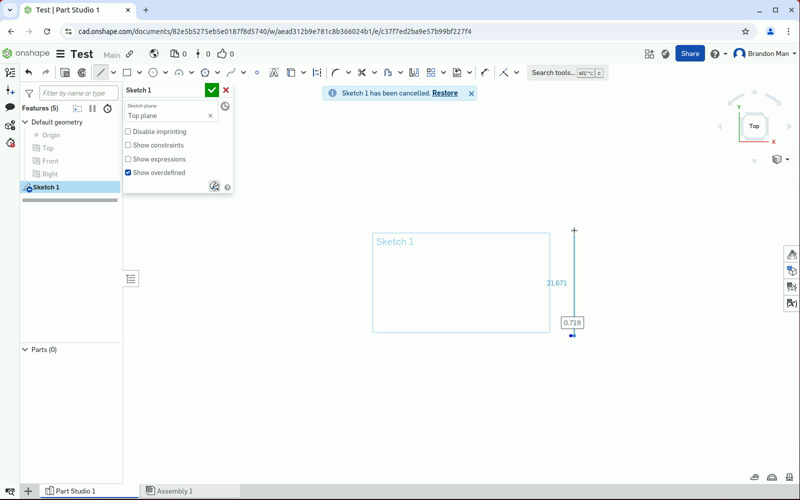
click(574, 230)
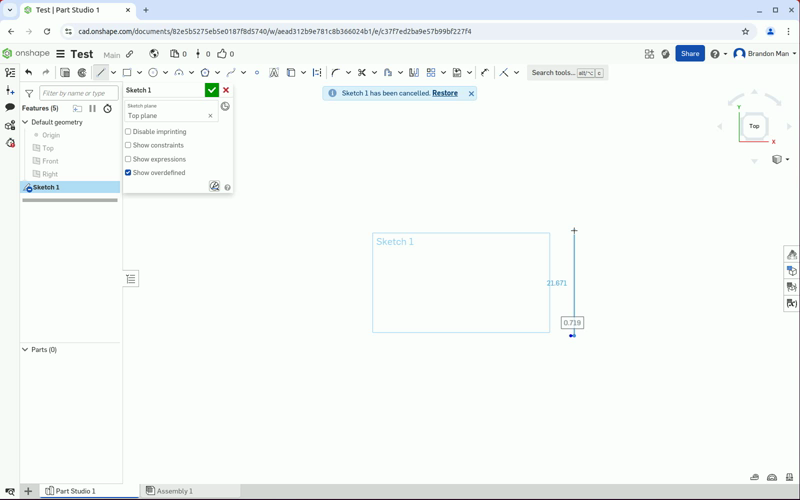
key_up(shift)
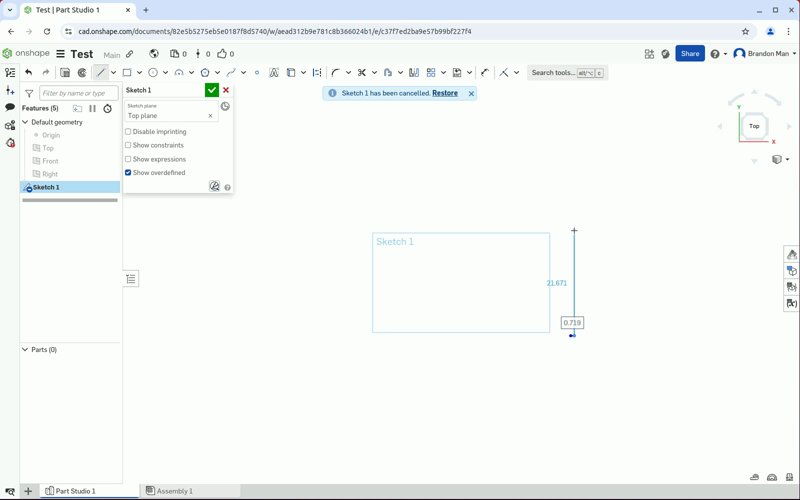
key_down(shift)
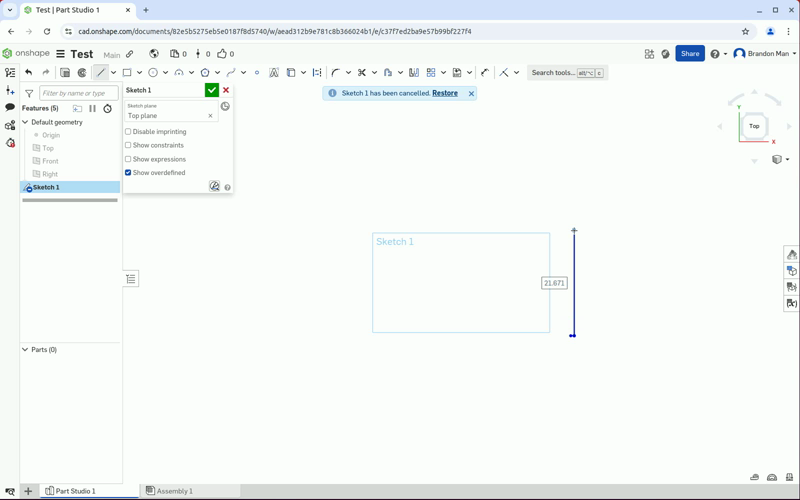
mouse_move(589, 230)
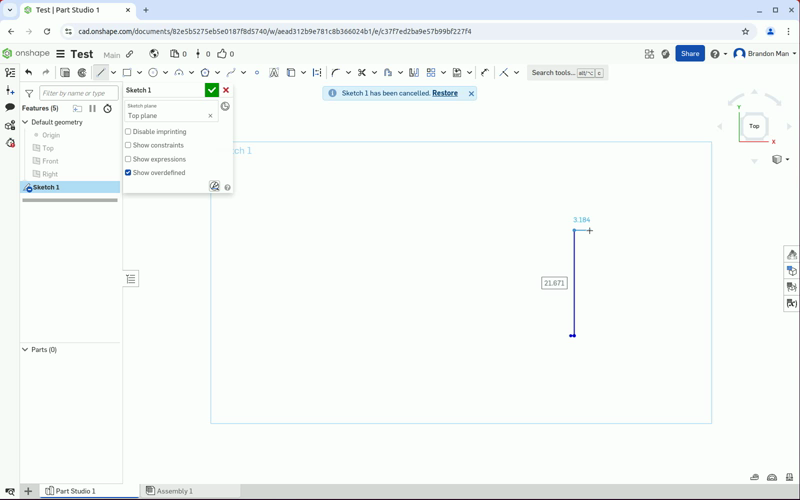
mouse_move(570, 230)
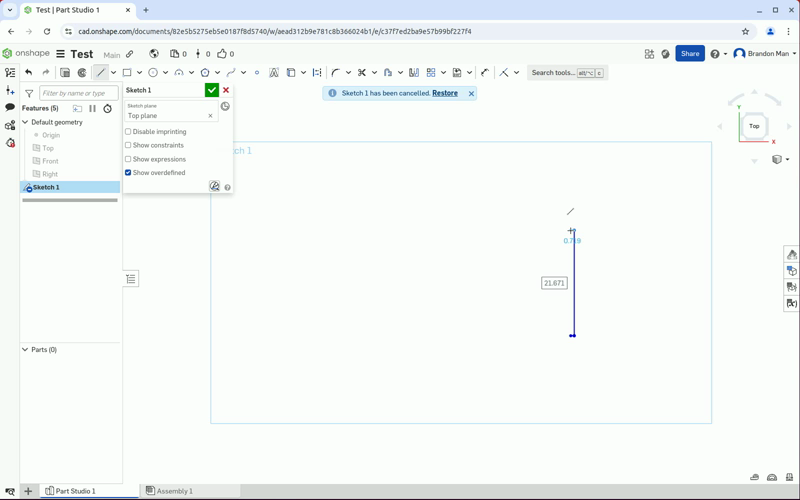
scroll(6)
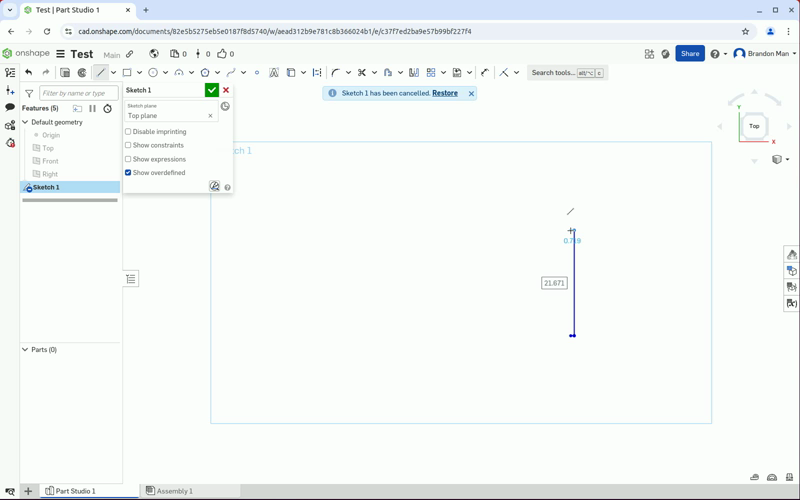
scroll(6)
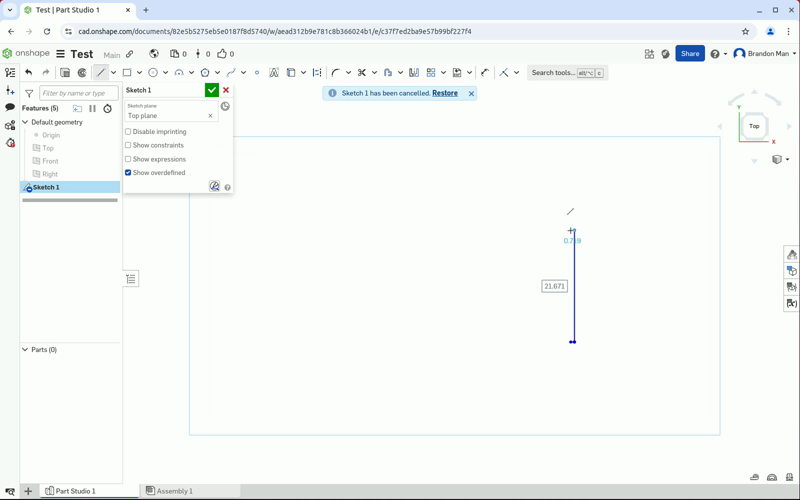
scroll(6)
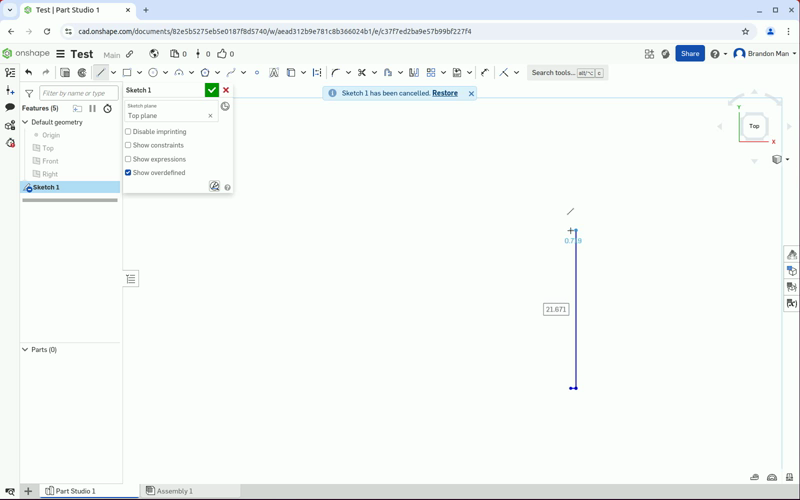
scroll(6)
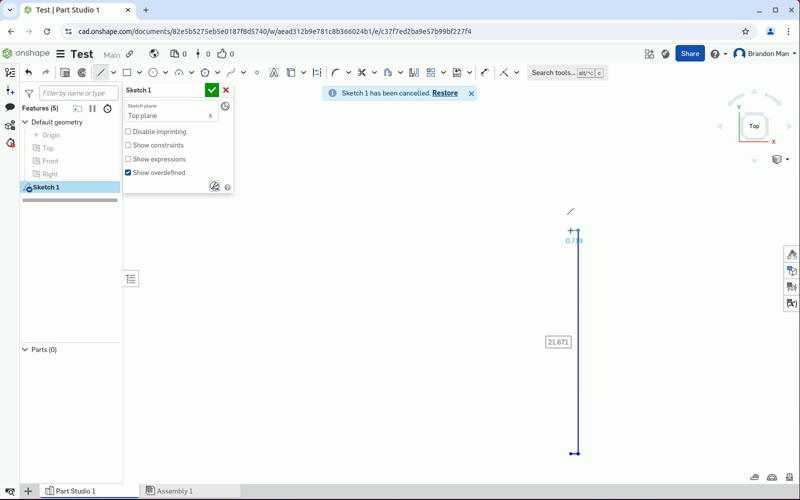
scroll(6)
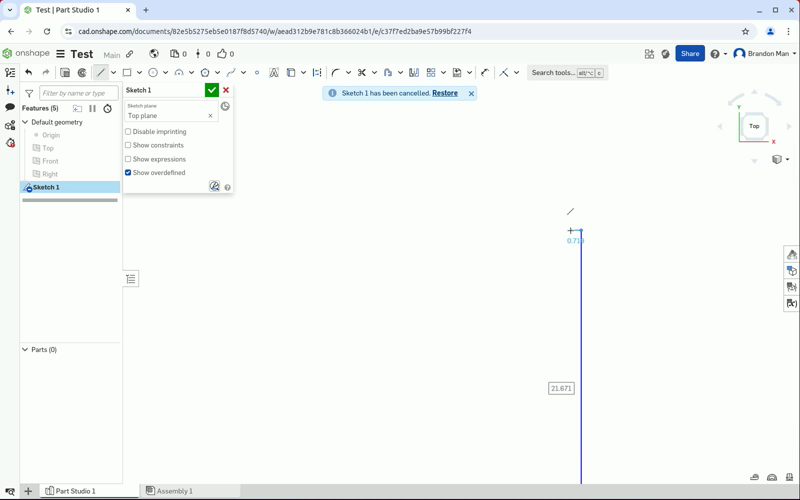
scroll(6)
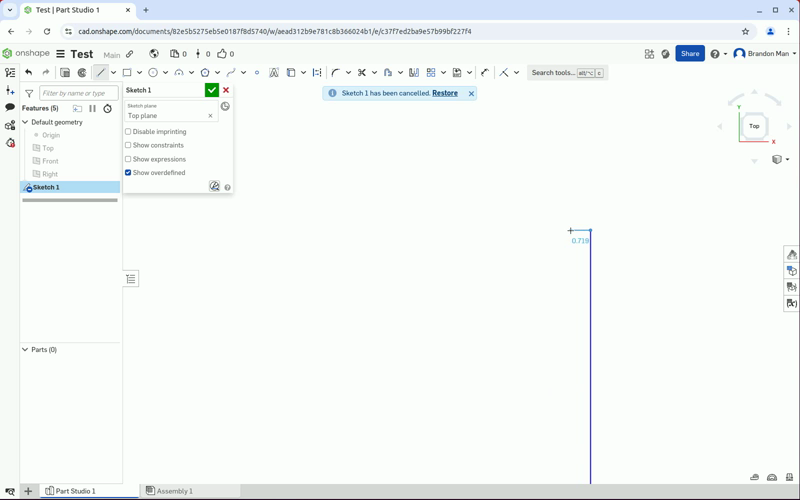
scroll(6)
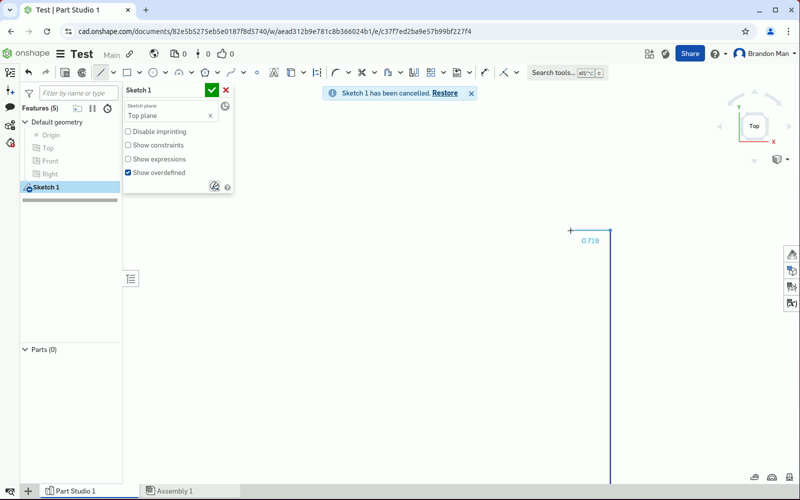
click(570, 230)
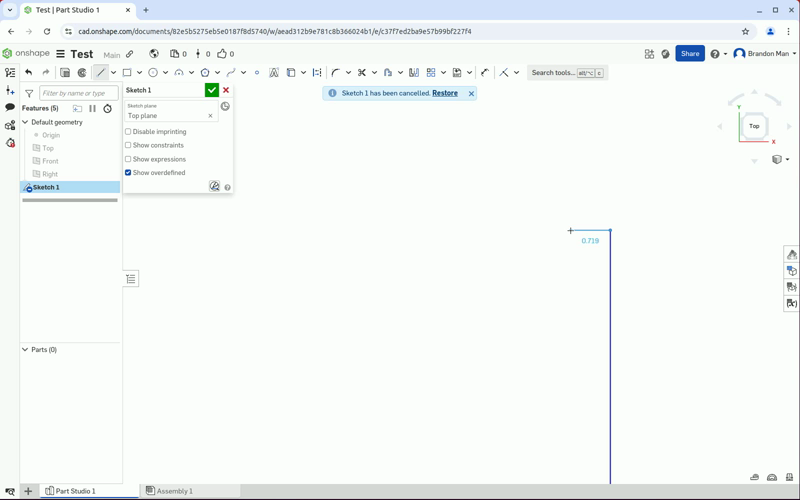
scroll(-6)
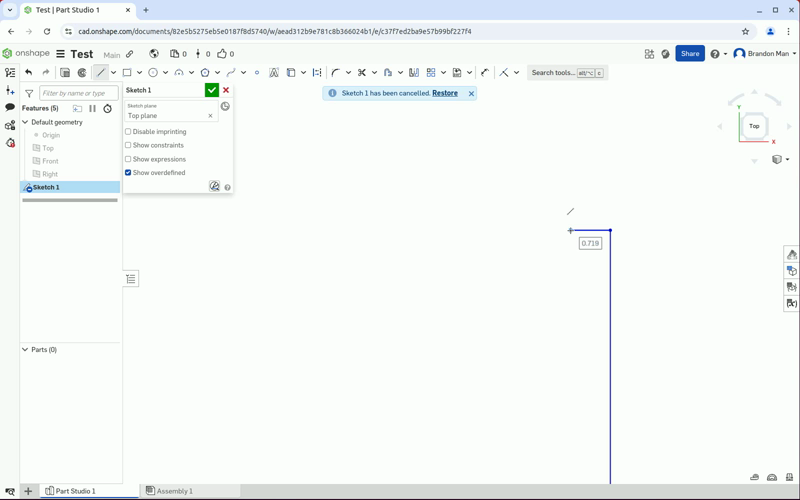
scroll(-6)
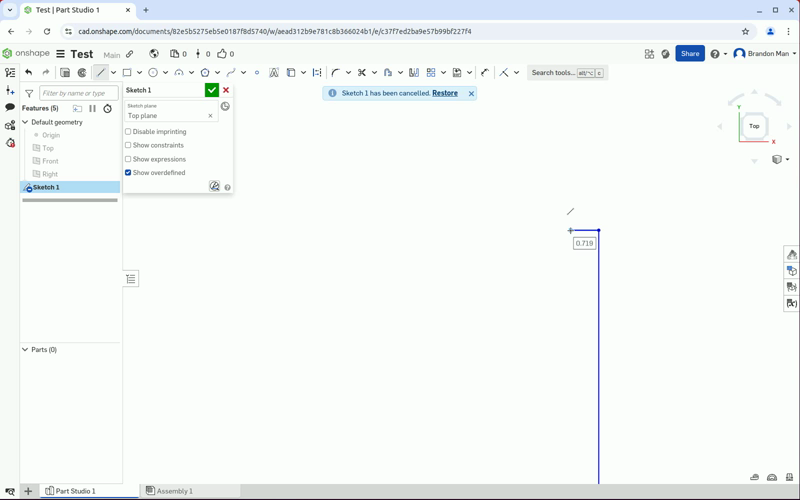
scroll(-6)
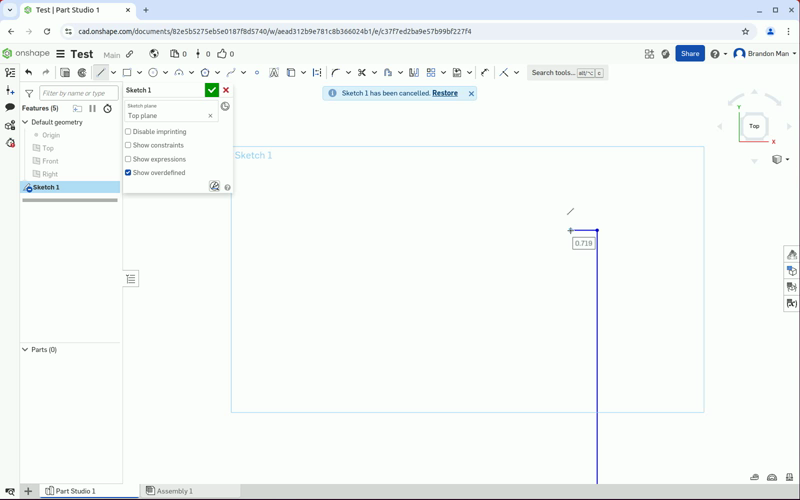
scroll(-6)
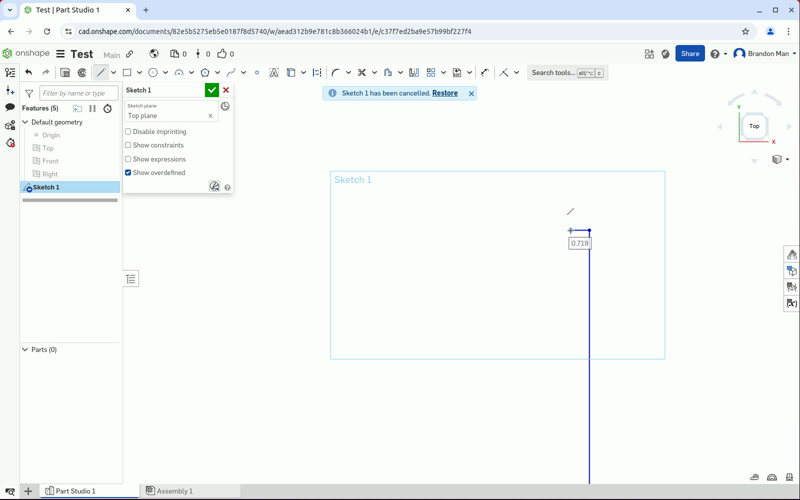
scroll(-6)
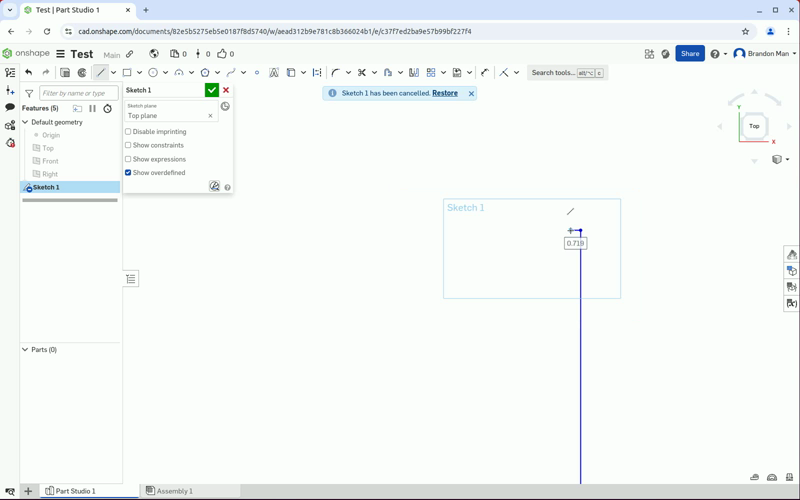
scroll(-6)
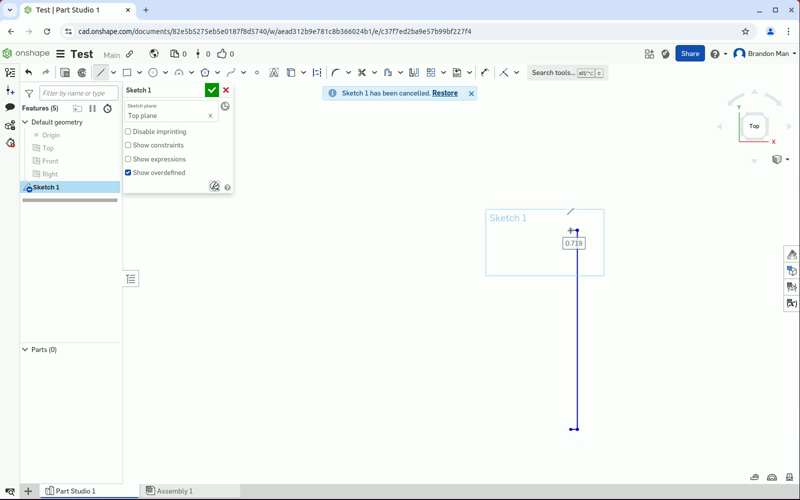
scroll(-6)
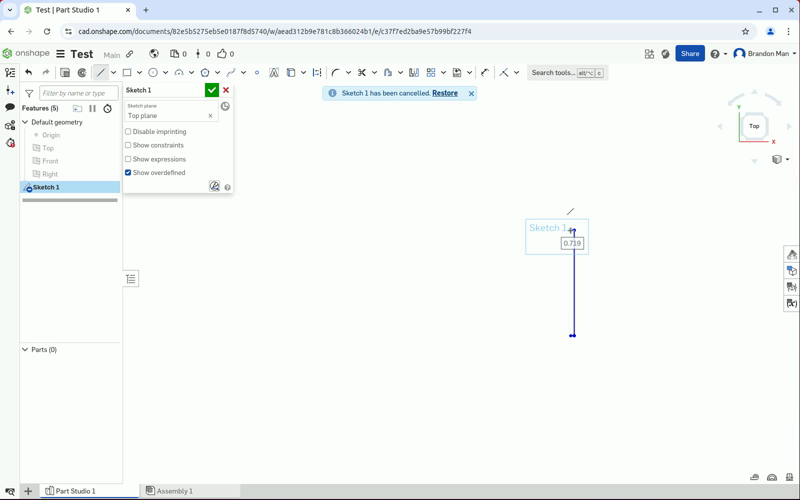
key_up(shift)
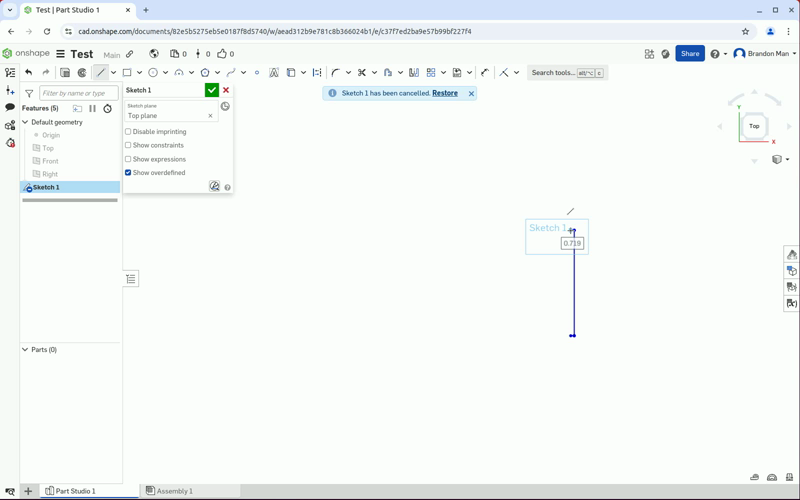
key_down(shift)
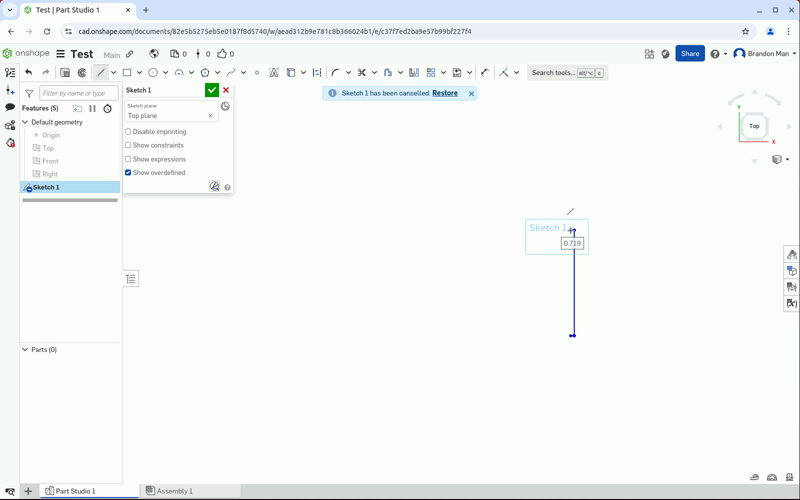
mouse_move(570, 335)
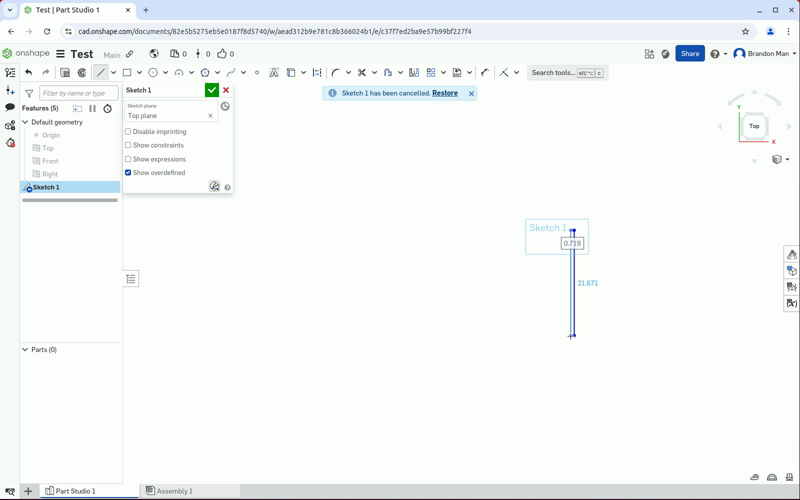
scroll(6)
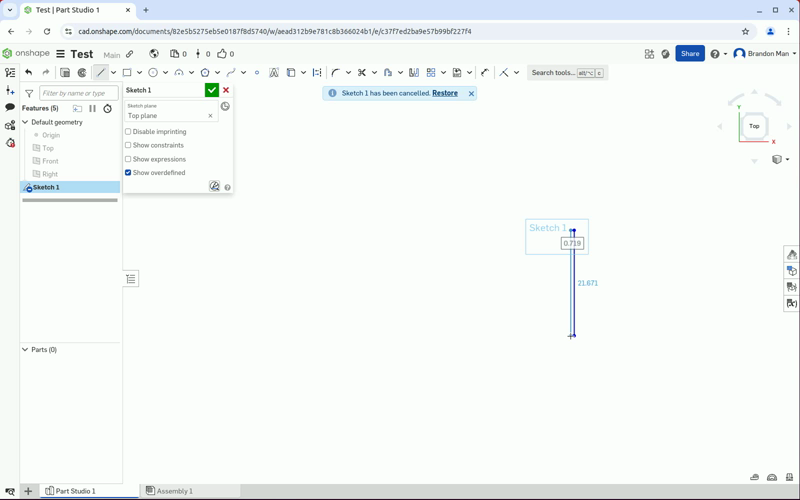
scroll(6)
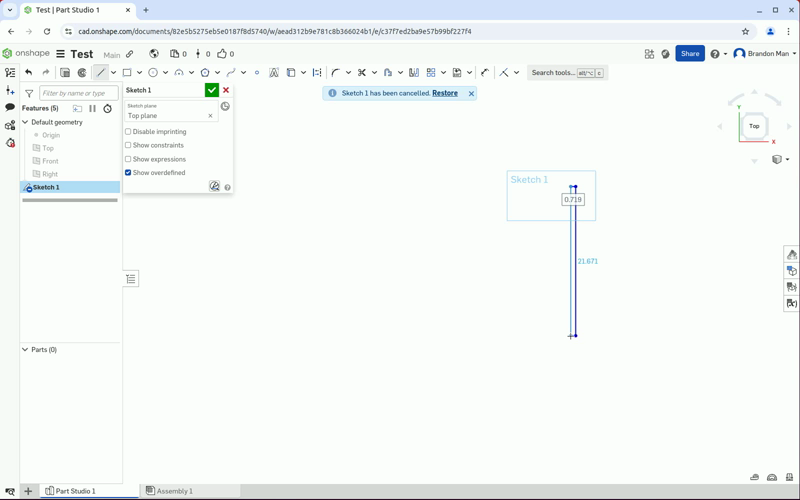
scroll(6)
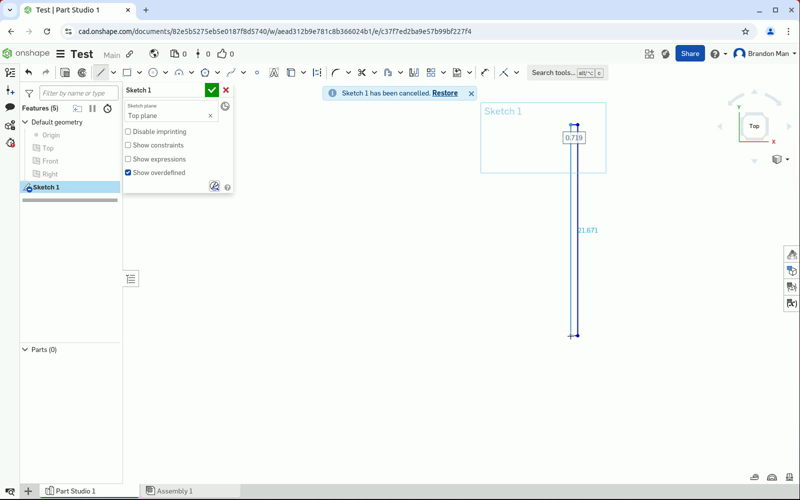
scroll(6)
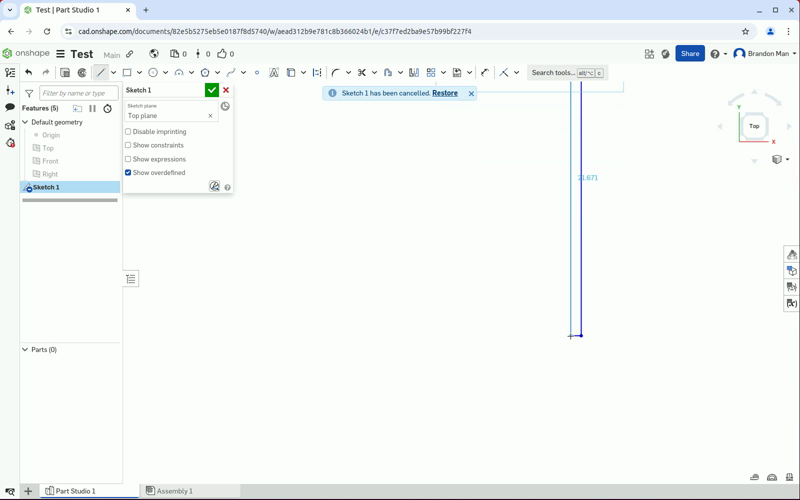
scroll(6)
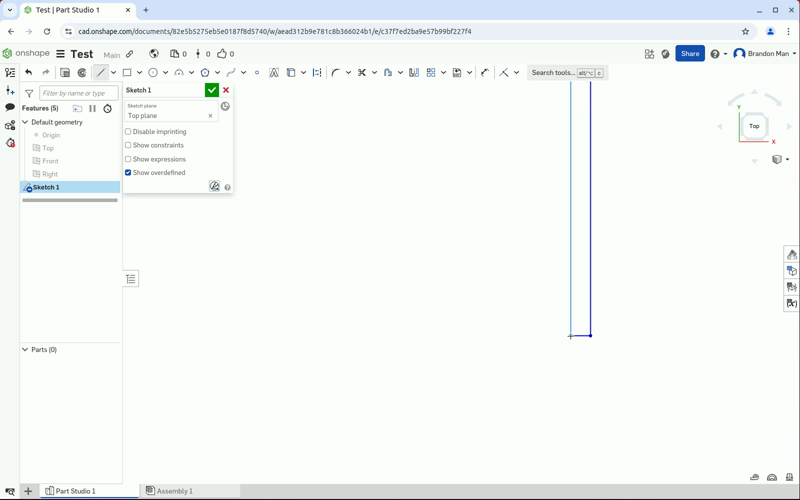
scroll(6)
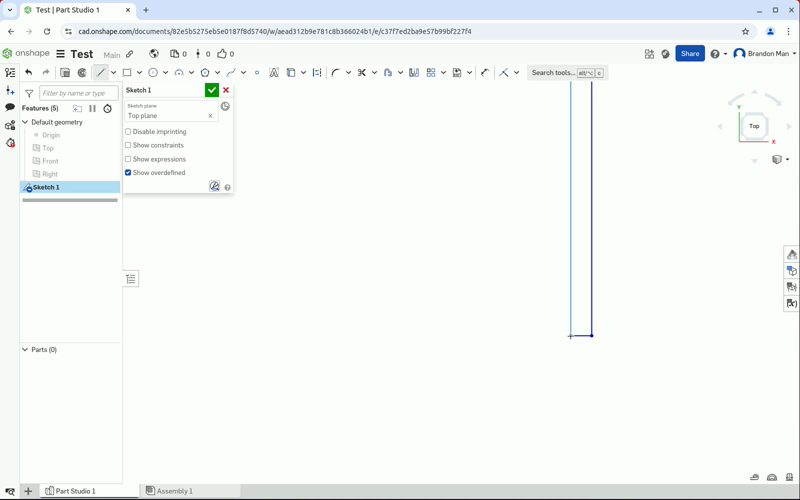
scroll(6)
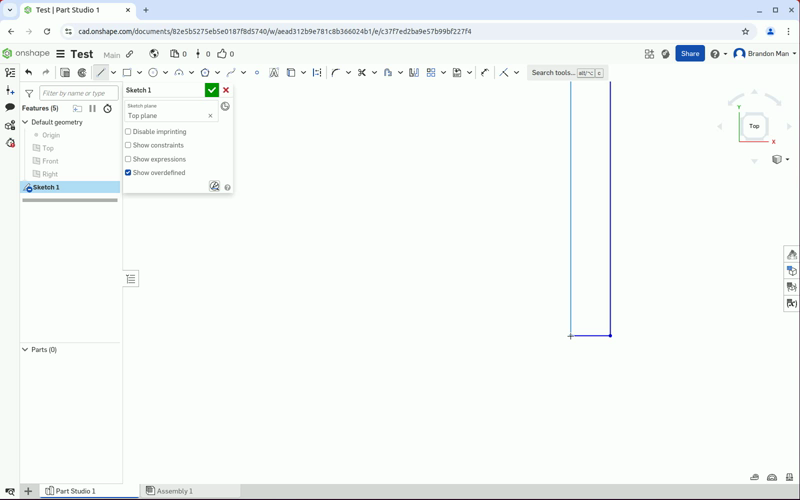
key_up(shift)
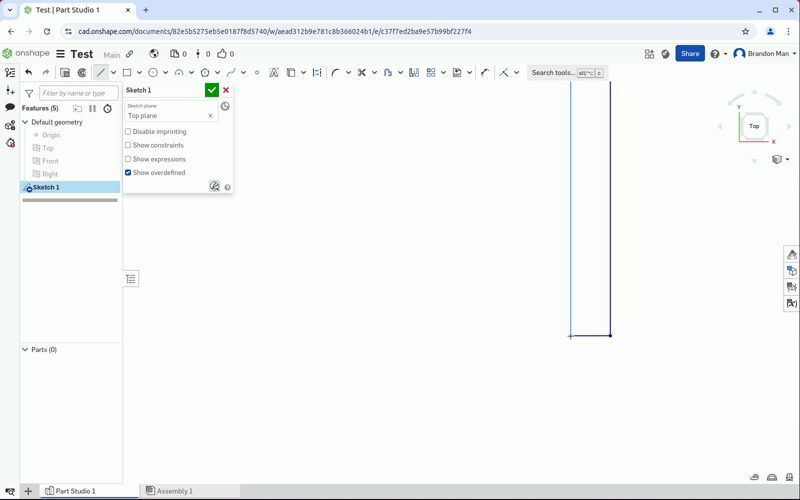
click(570, 335)
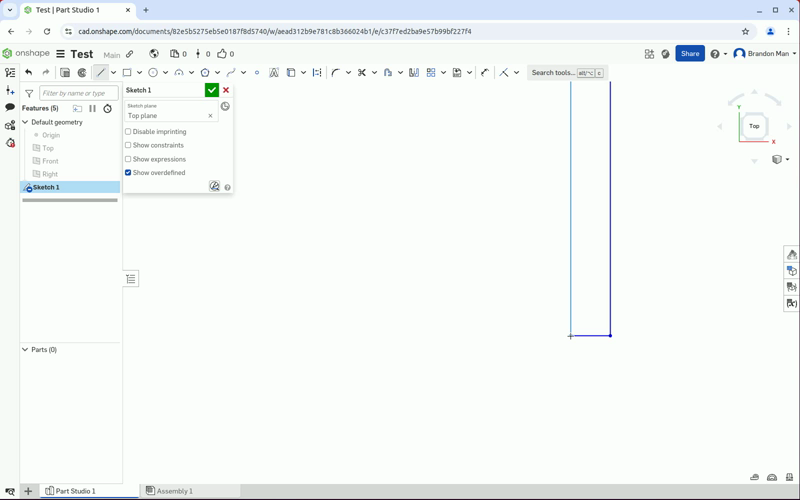
scroll(-6)
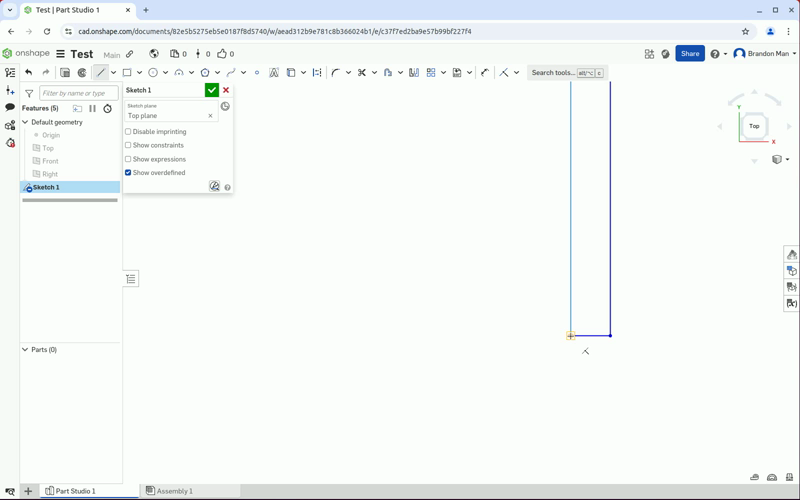
scroll(-6)
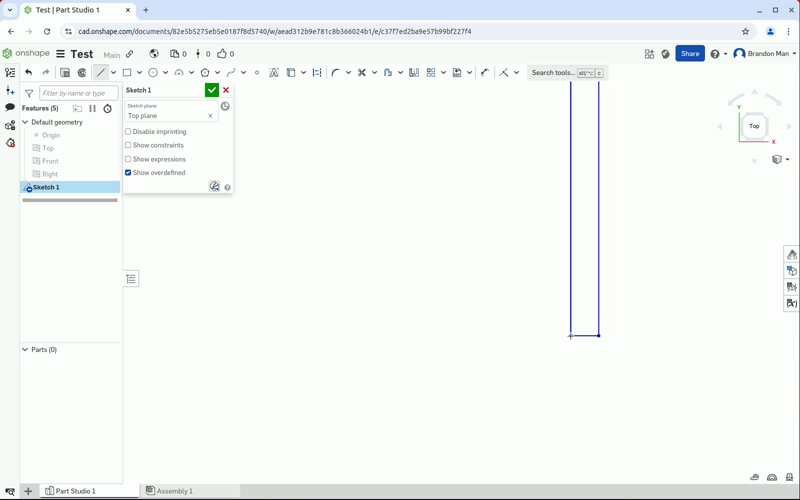
scroll(-6)
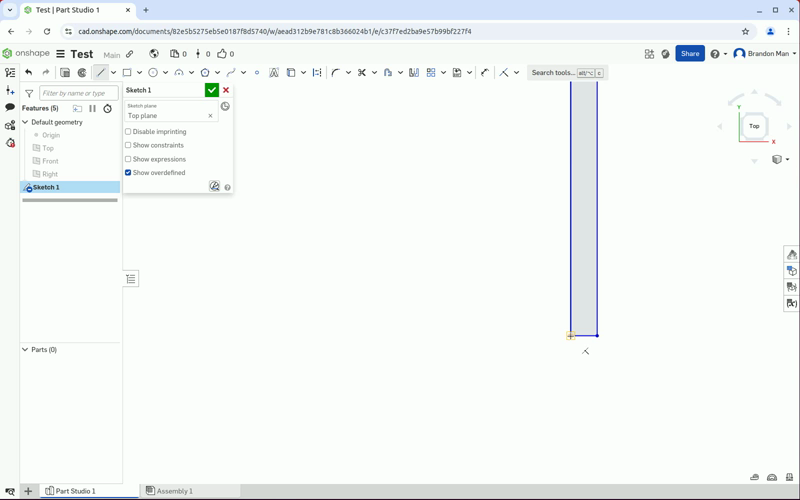
scroll(-6)
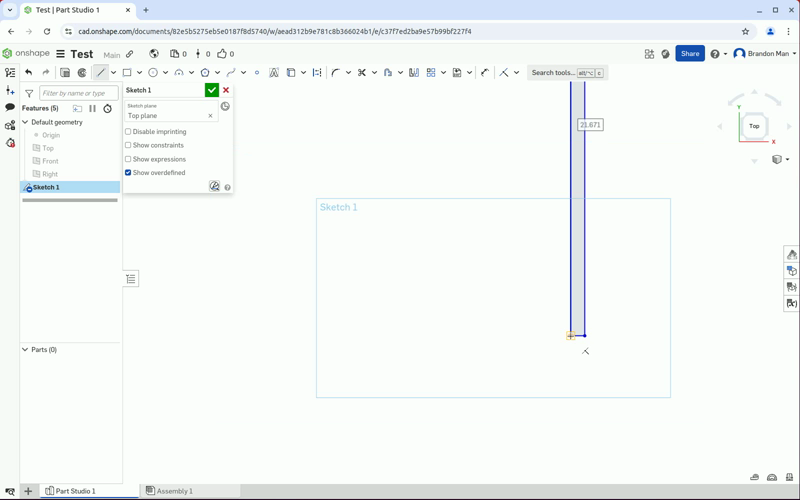
scroll(-6)
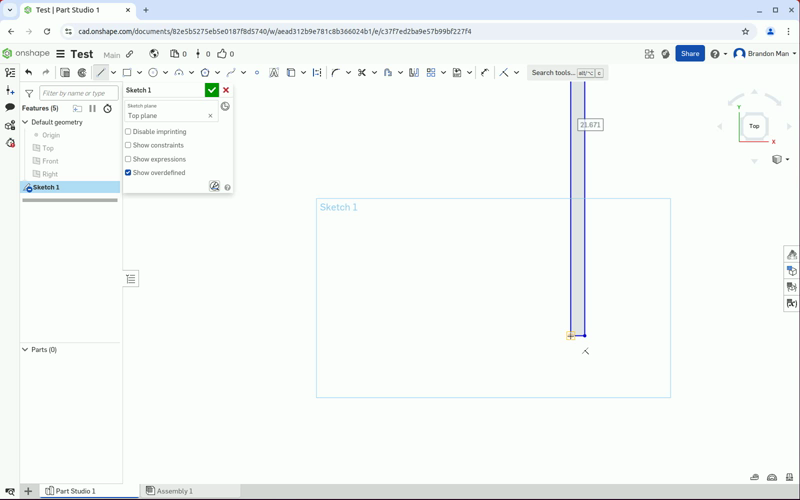
scroll(-6)
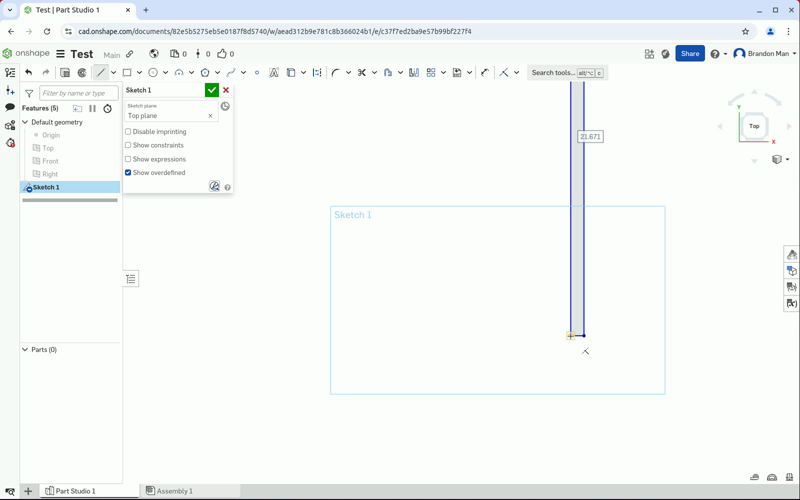
scroll(-6)
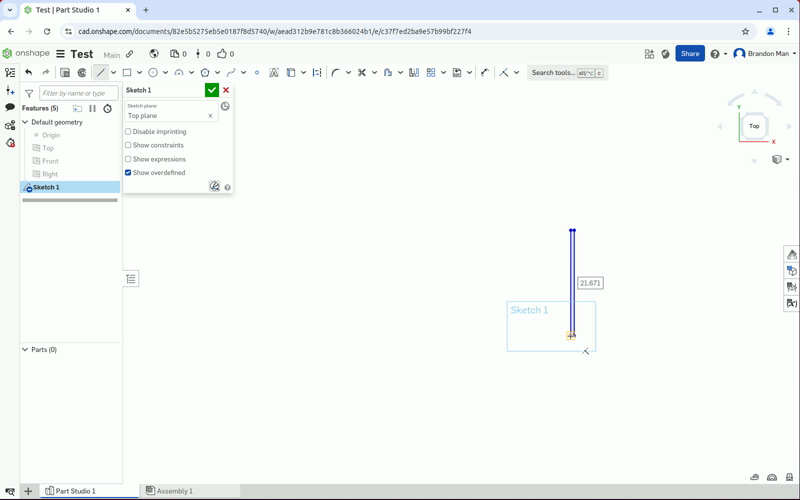
key(esc)
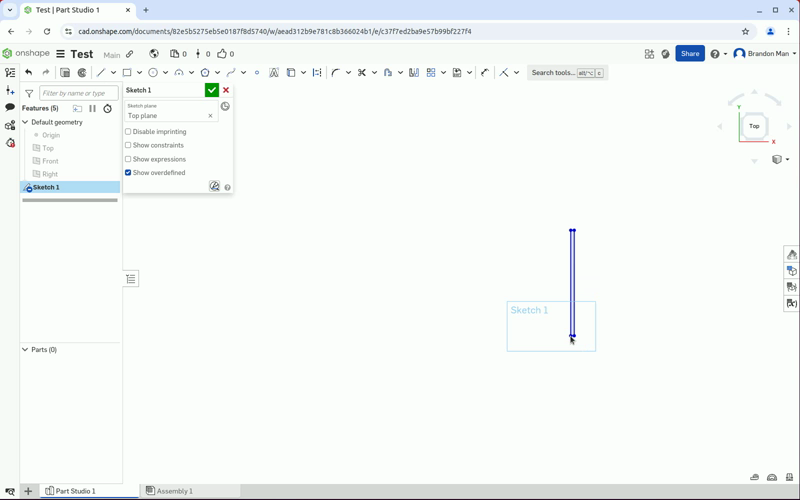
mouse_move(571, 269)
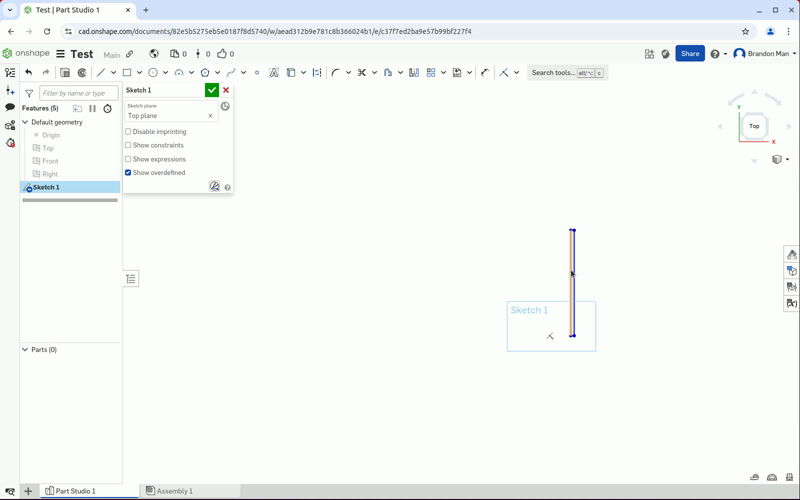
scroll(6)
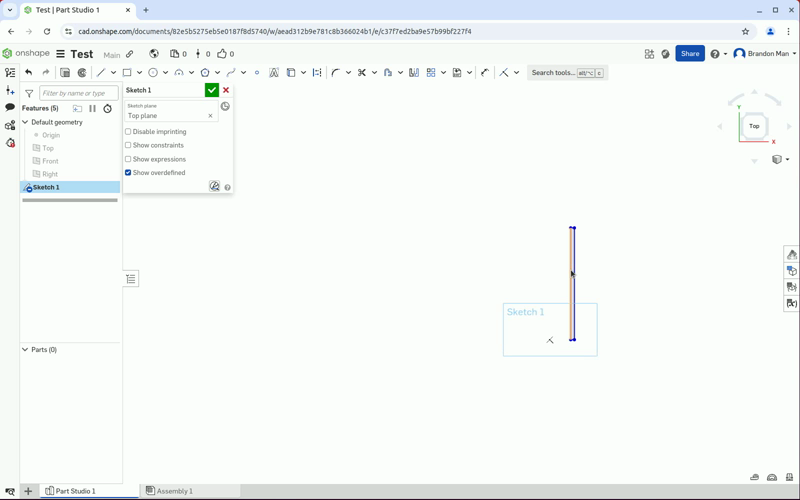
scroll(6)
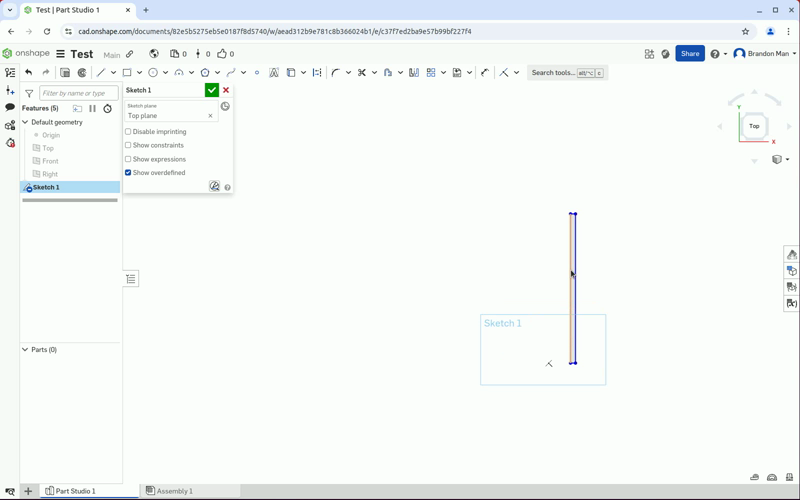
scroll(6)
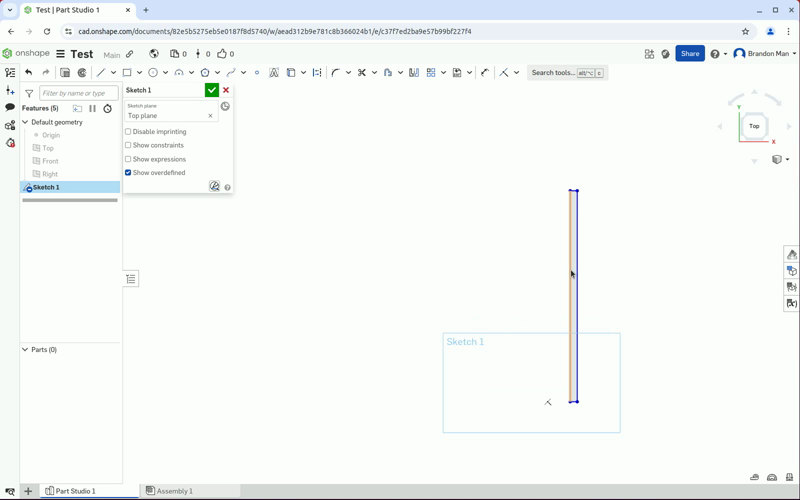
scroll(6)
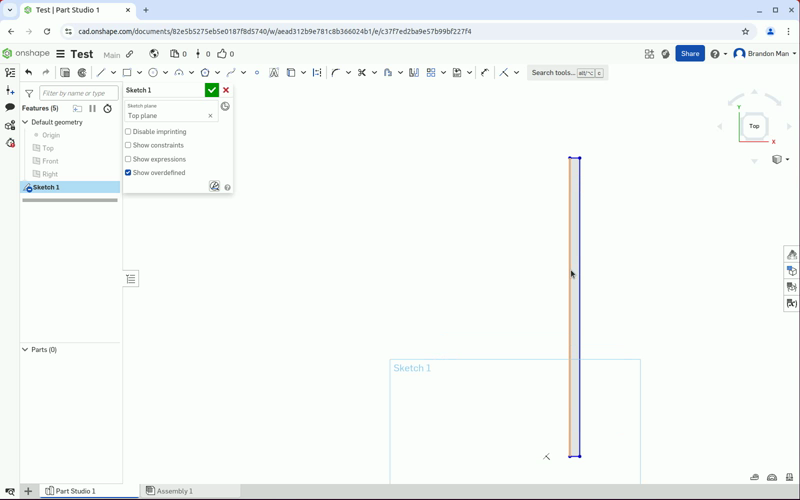
scroll(6)
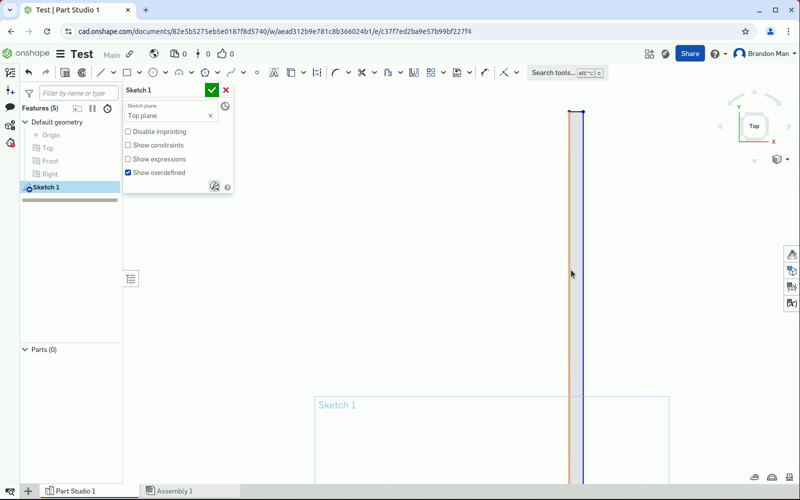
scroll(6)
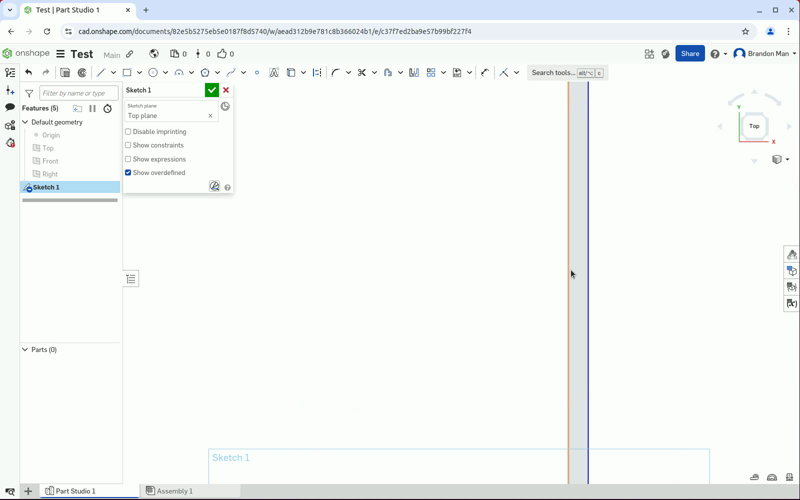
scroll(6)
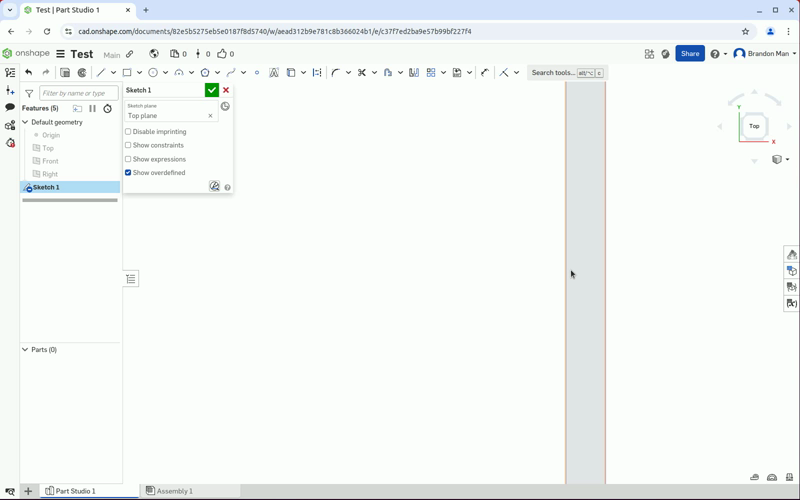
click(571, 269)
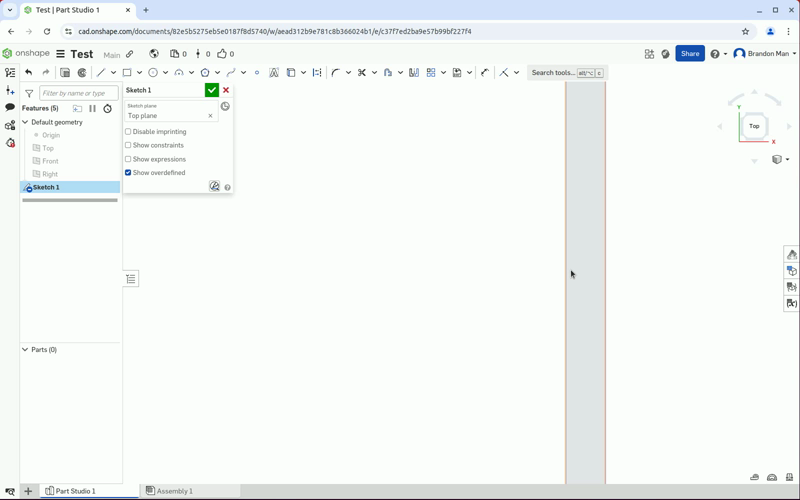
scroll(-6)
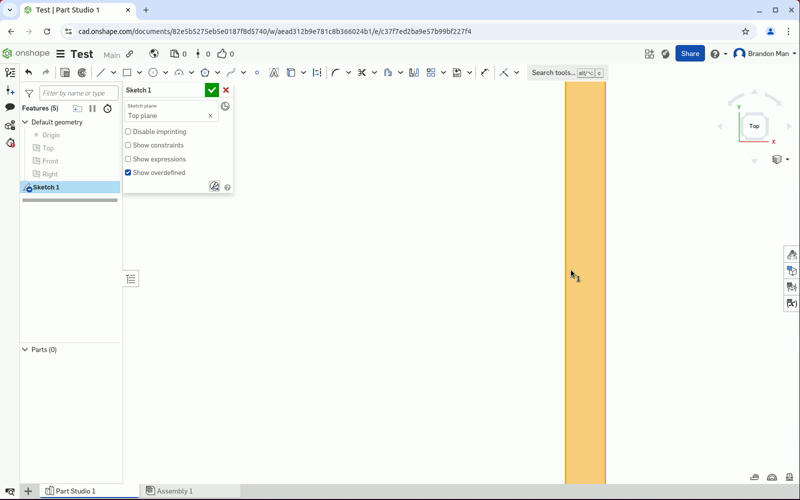
scroll(-6)
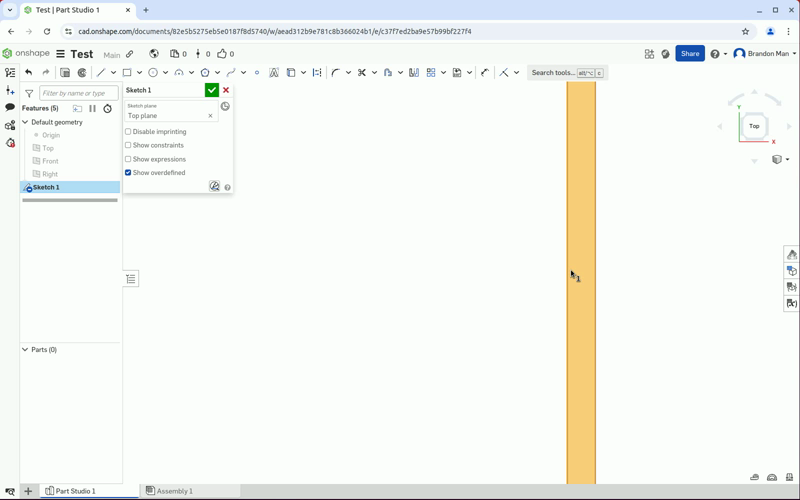
scroll(-6)
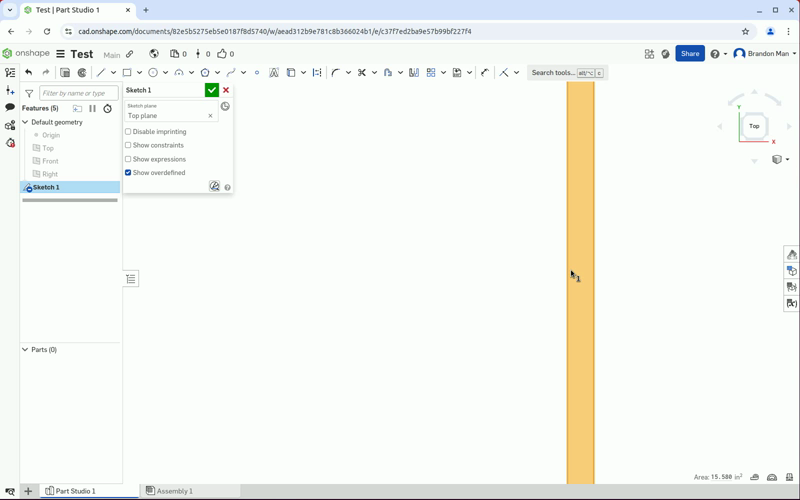
scroll(-6)
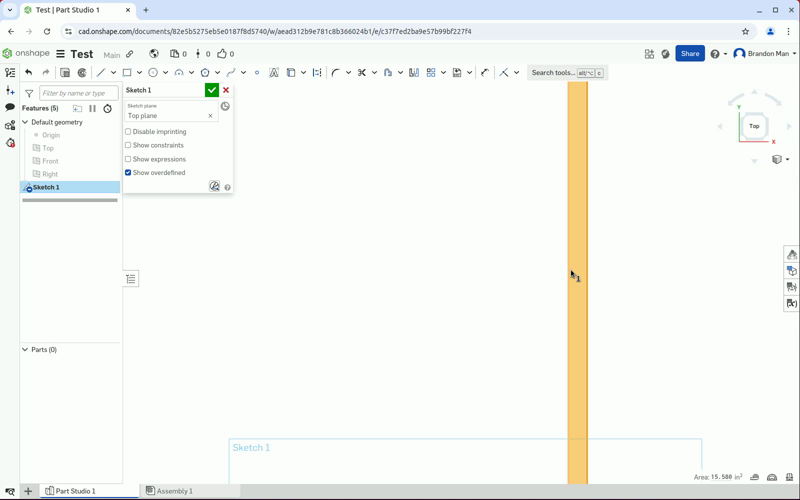
scroll(-6)
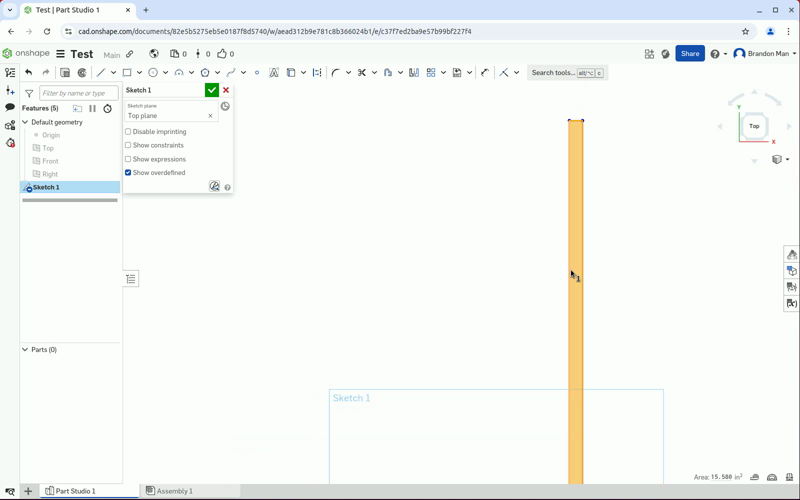
scroll(-6)
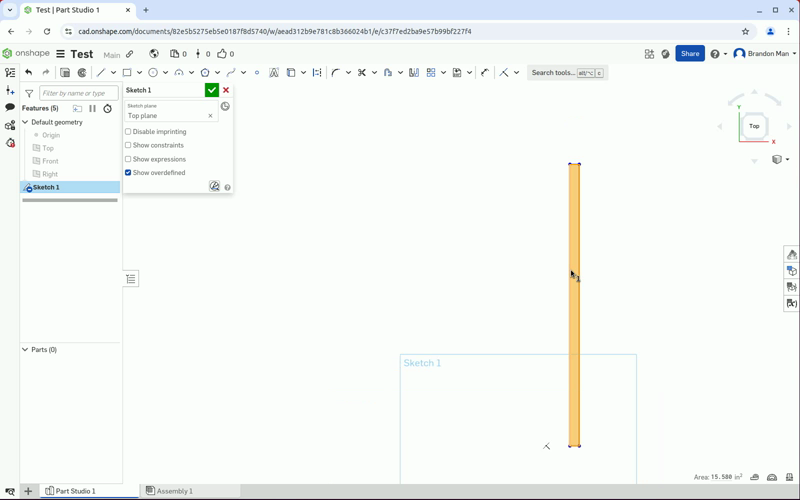
scroll(-6)
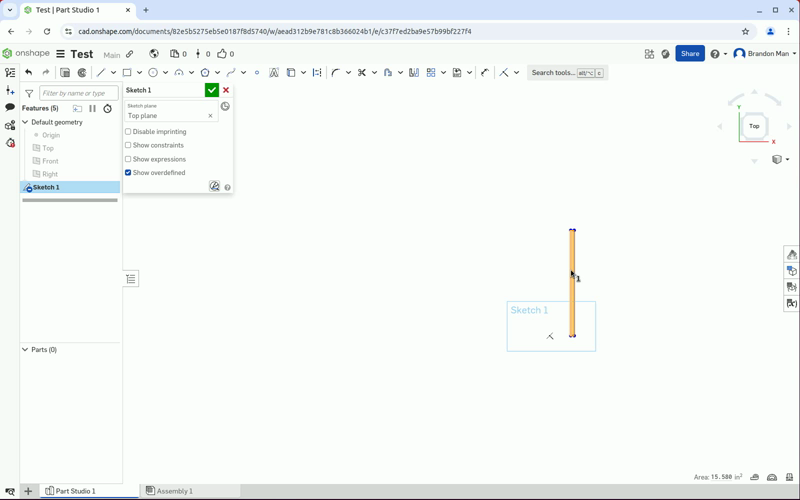
mouse_move(73, 352)
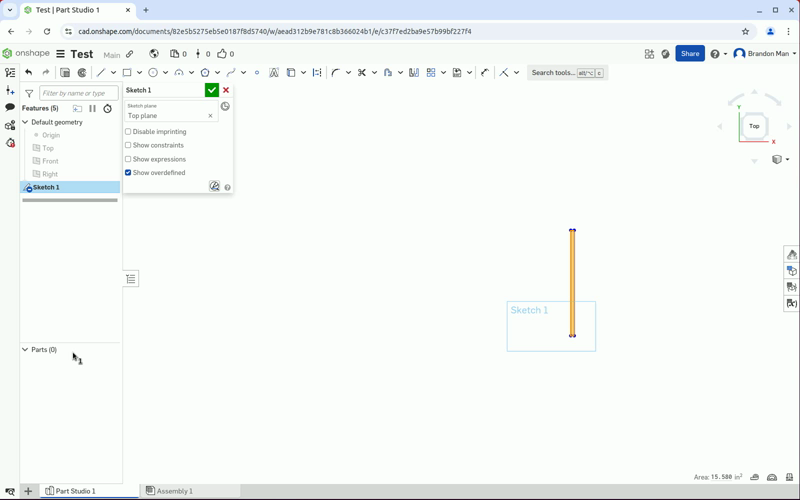
key(shift+y)
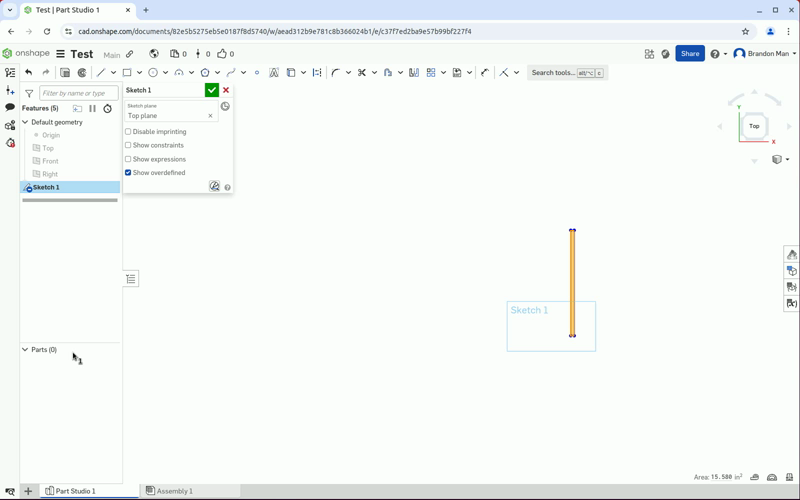
key(shift+e)
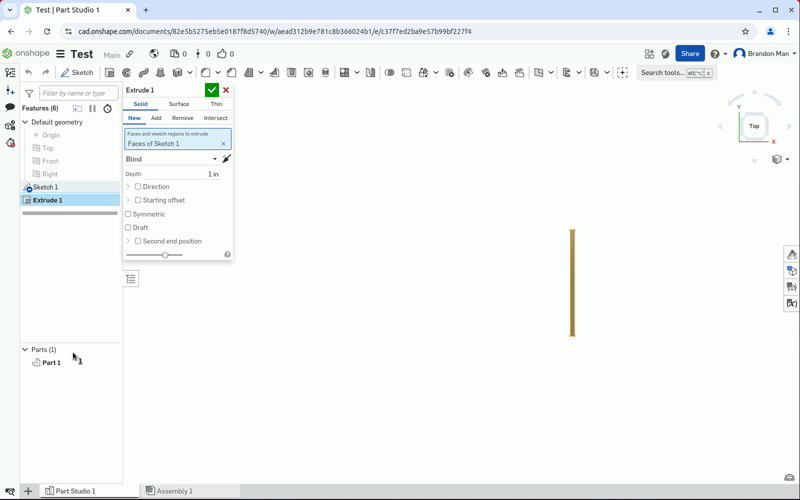
mouse_move(143, 106)
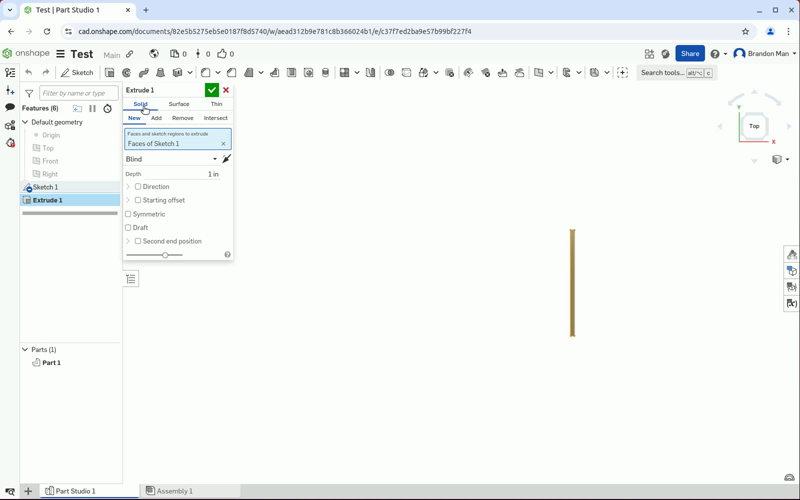
click(143, 106)
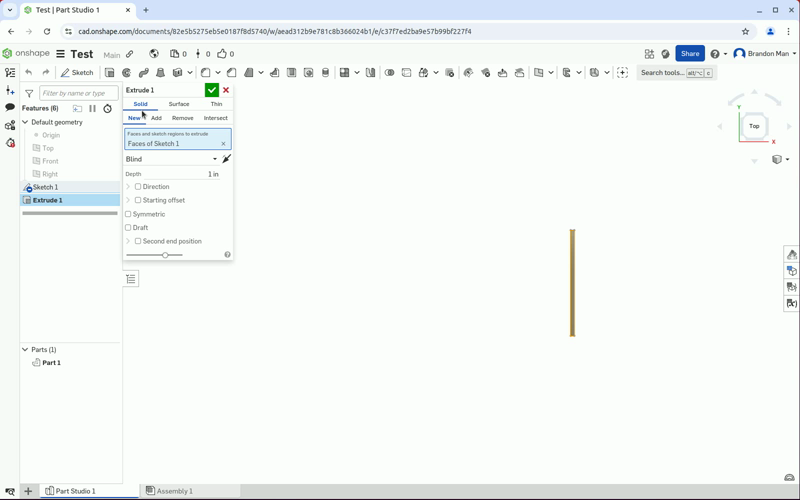
mouse_move(137, 120)
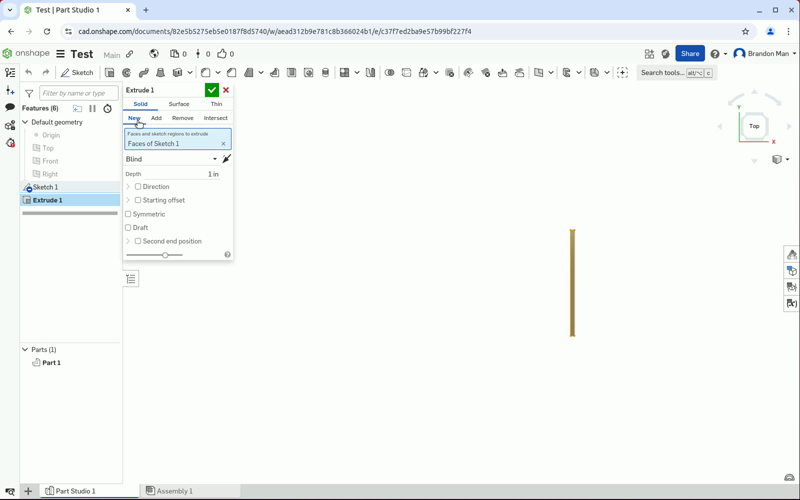
click(137, 120)
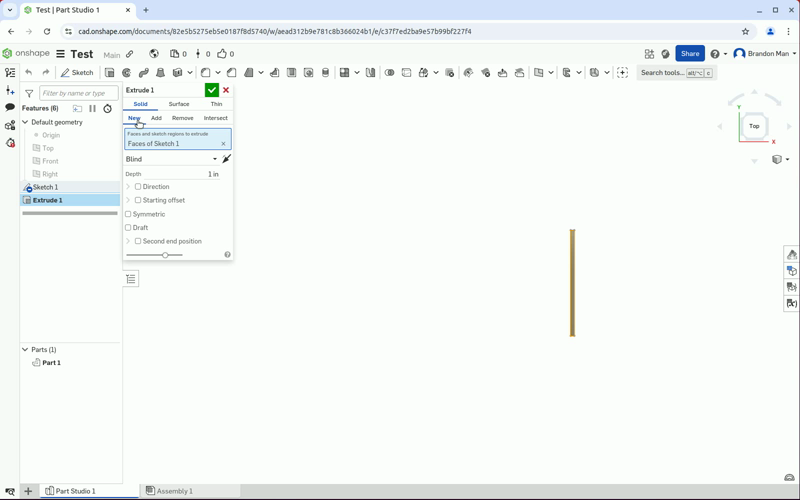
key(tab, 4)
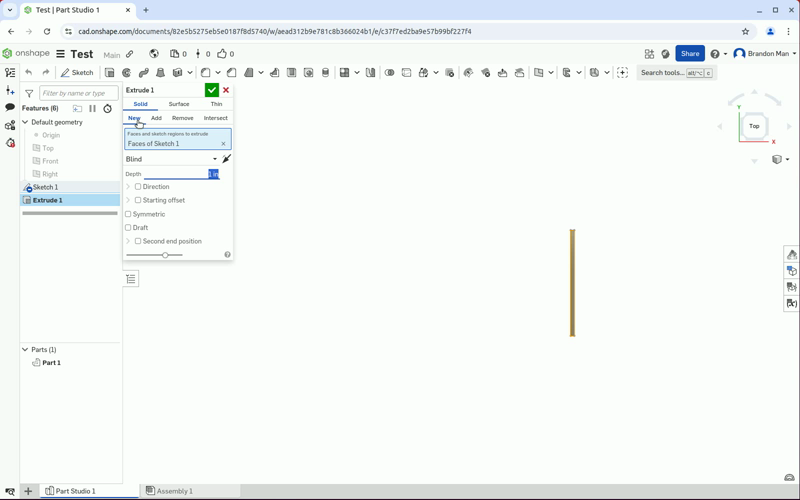
text(1.926)
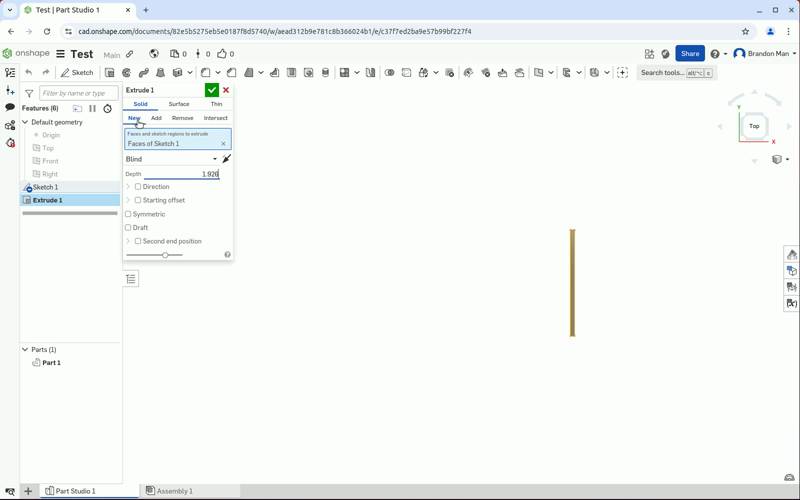
key(tab, 3)
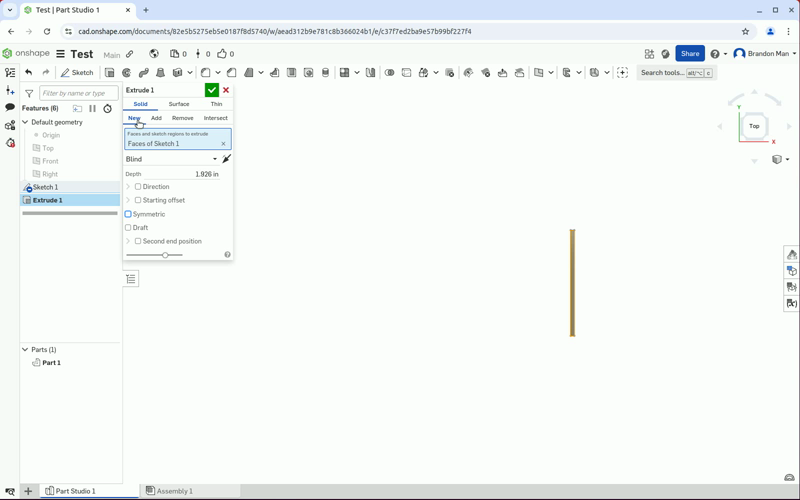
key(space)
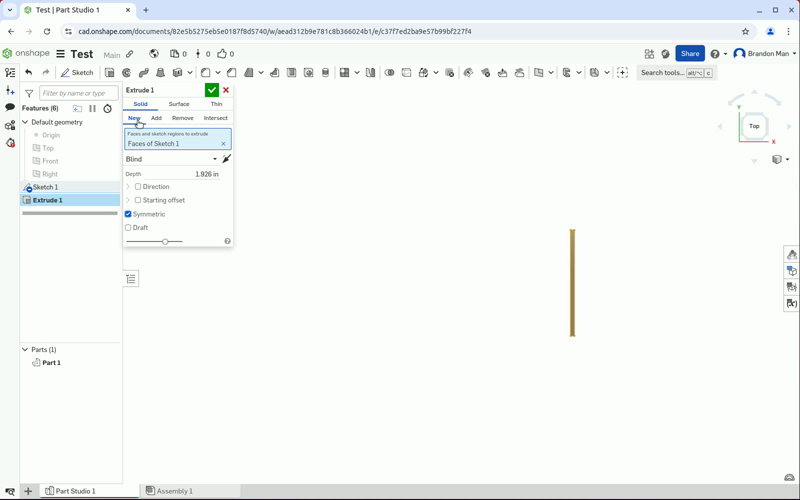
key(enter)
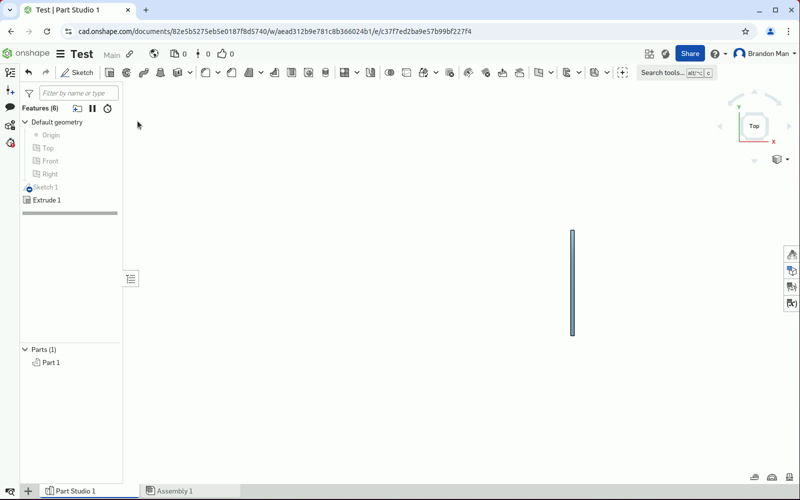
key(shift+h)
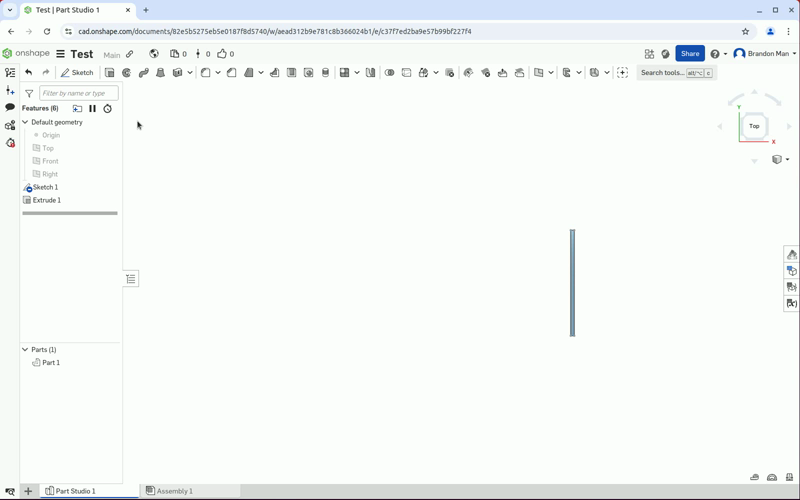
key(shift+h)
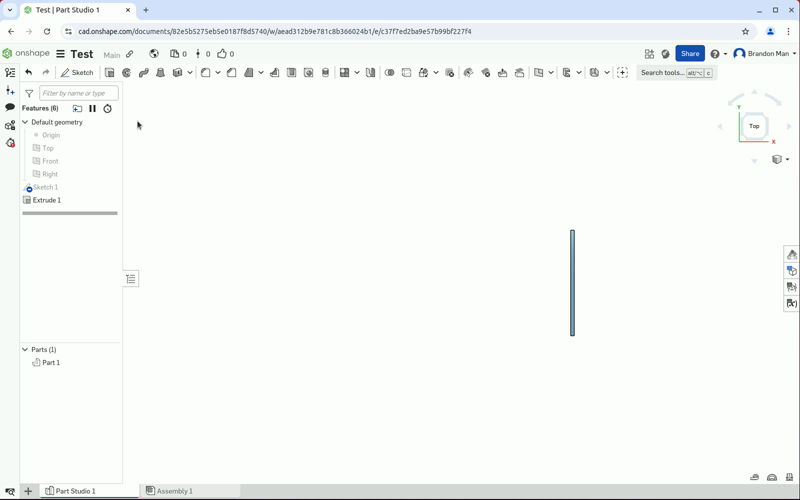
mouse_move(73, 189)
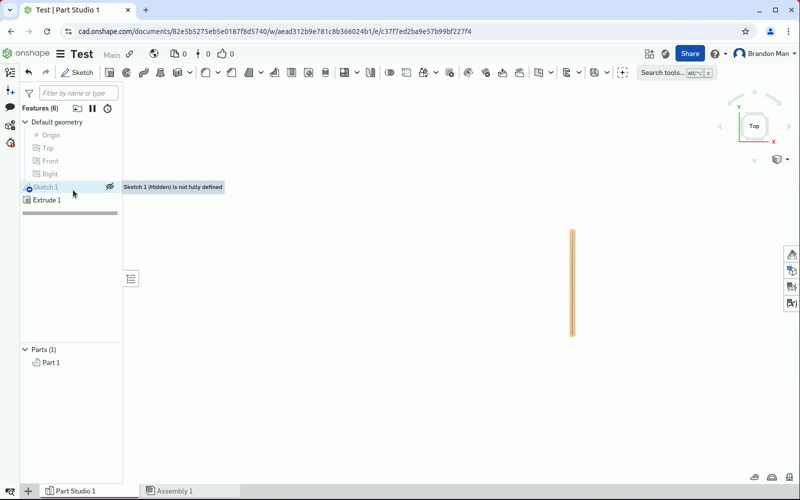
click(73, 189)
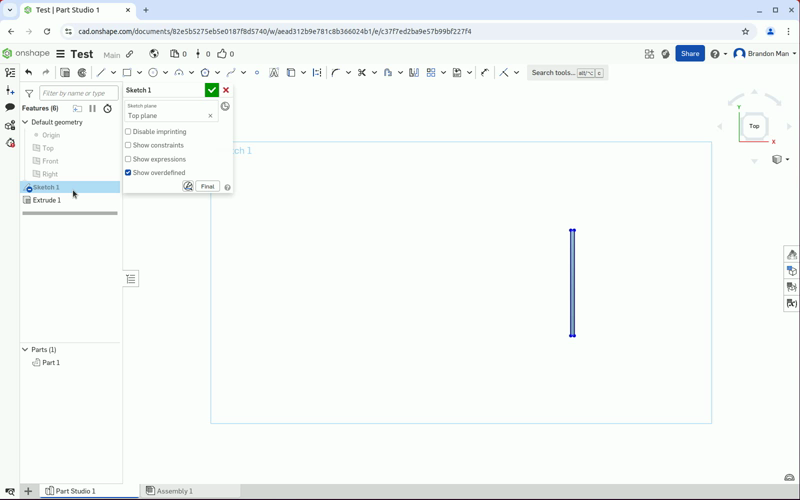
mouse_move(229, 92)
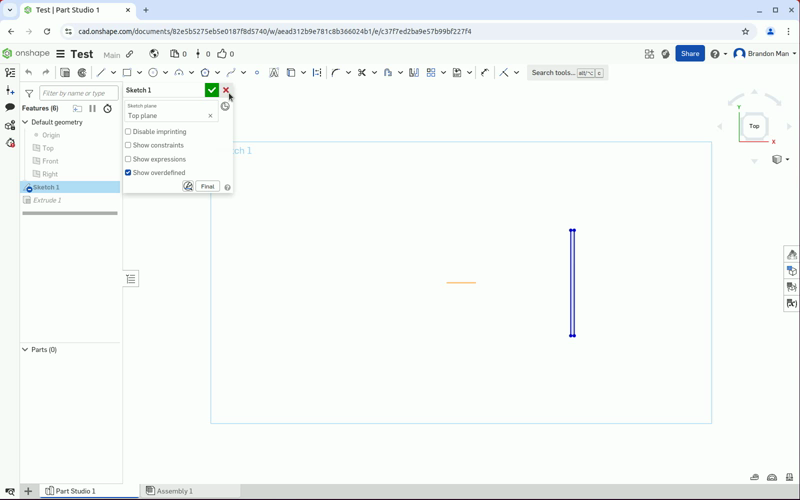
click(229, 92)
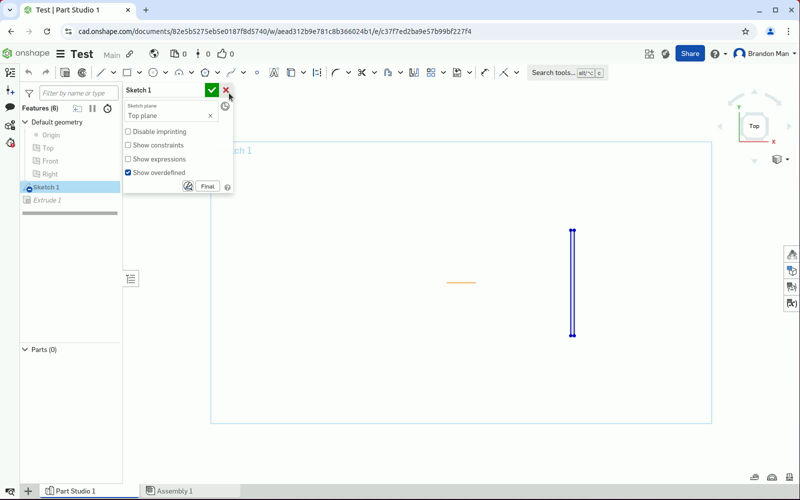
key(shift+s)
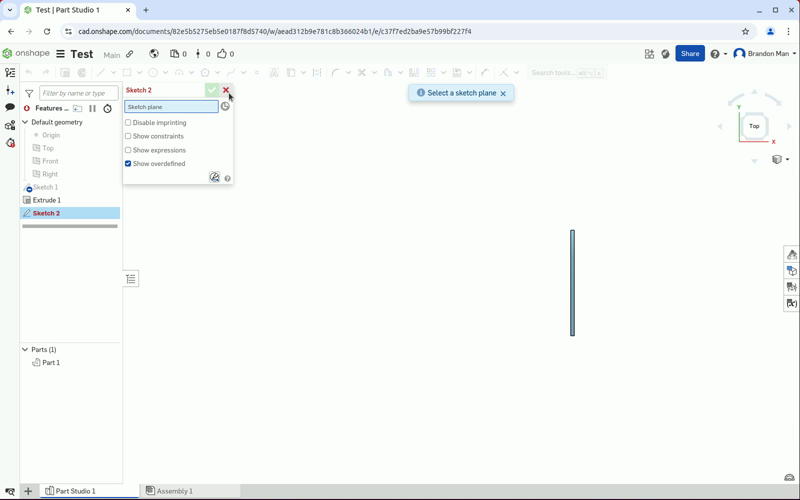
mouse_move(73, 150)
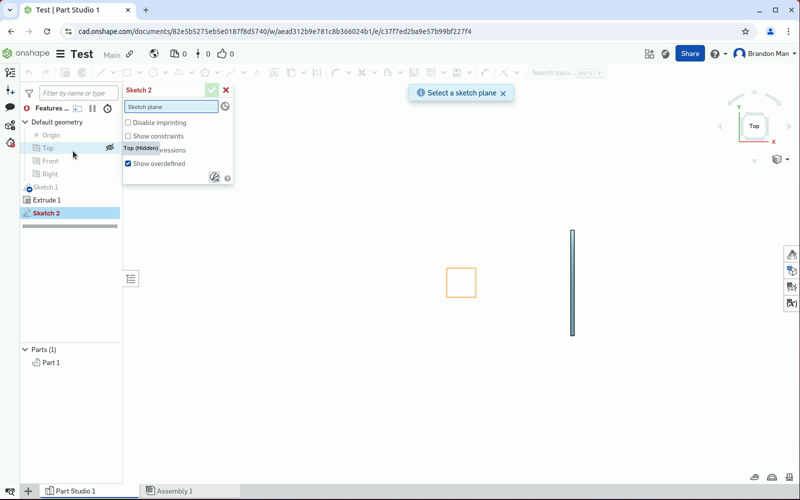
click(73, 150)
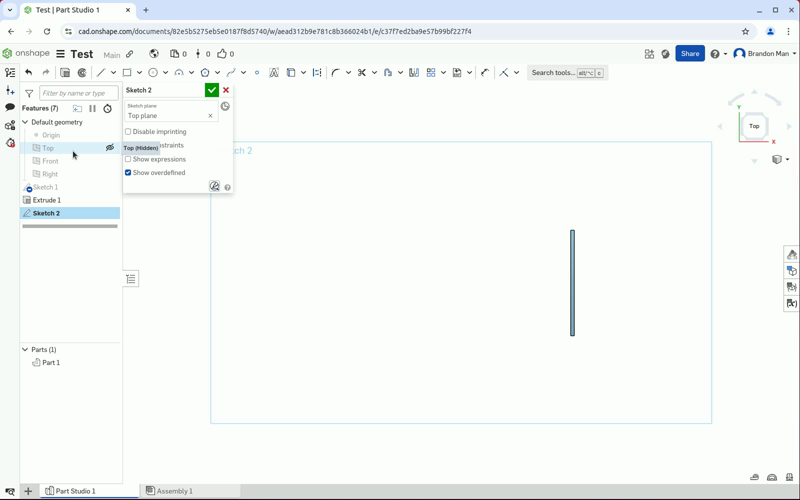
mouse_move(73, 352)
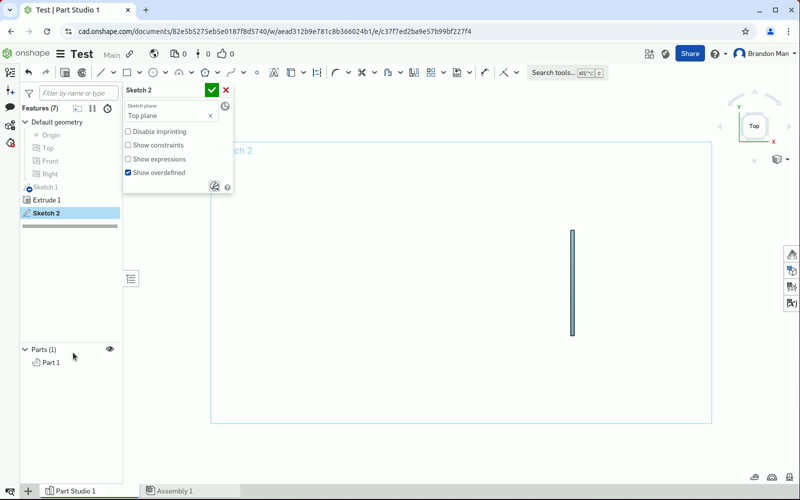
key(y)
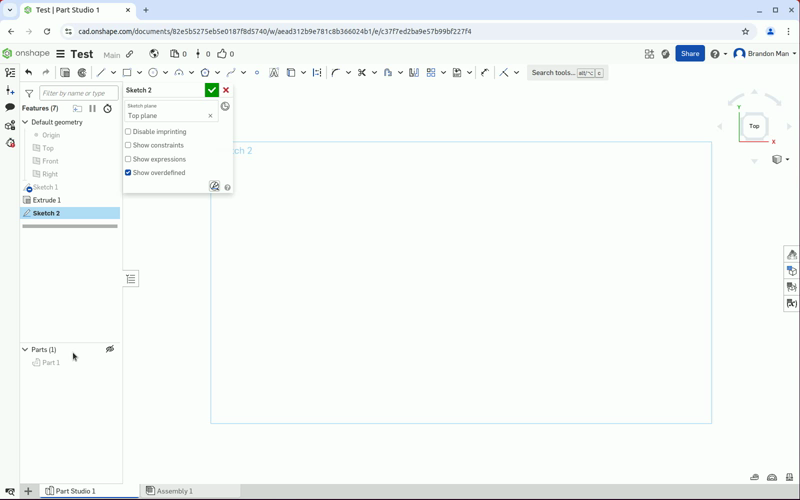
key(l)
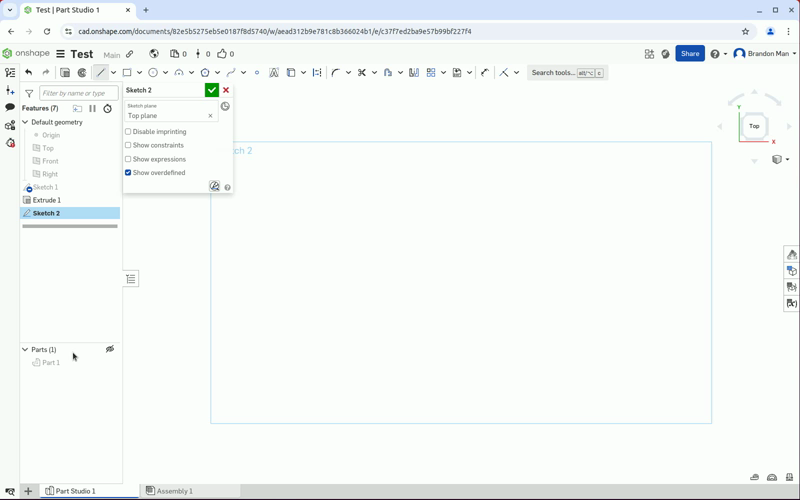
key_down(shift)
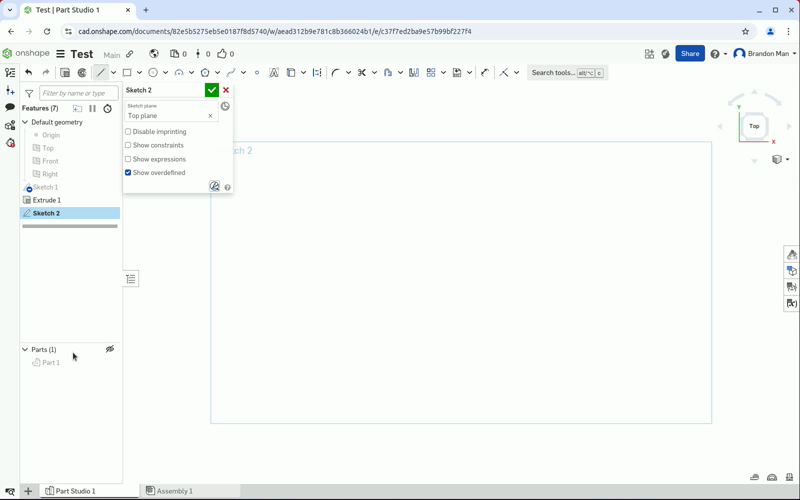
mouse_move(348, 335)
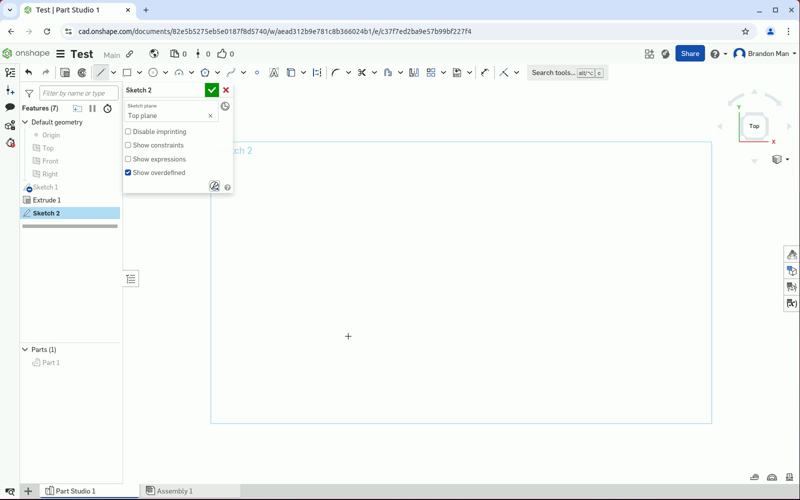
click(348, 335)
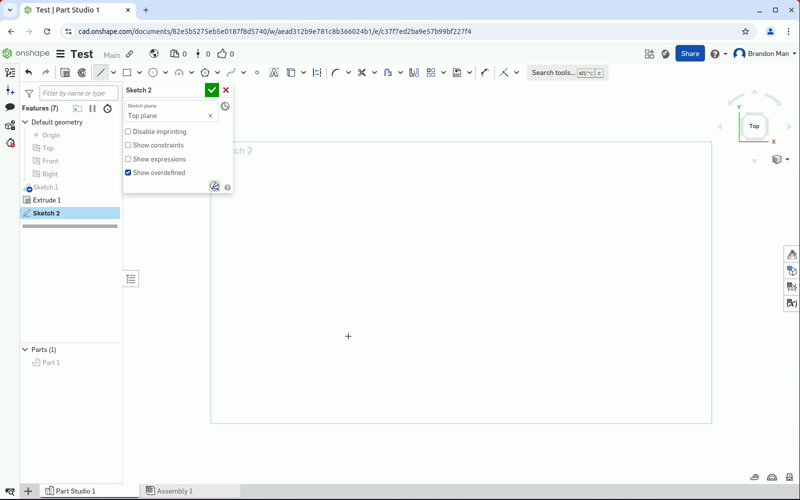
key_up(shift)
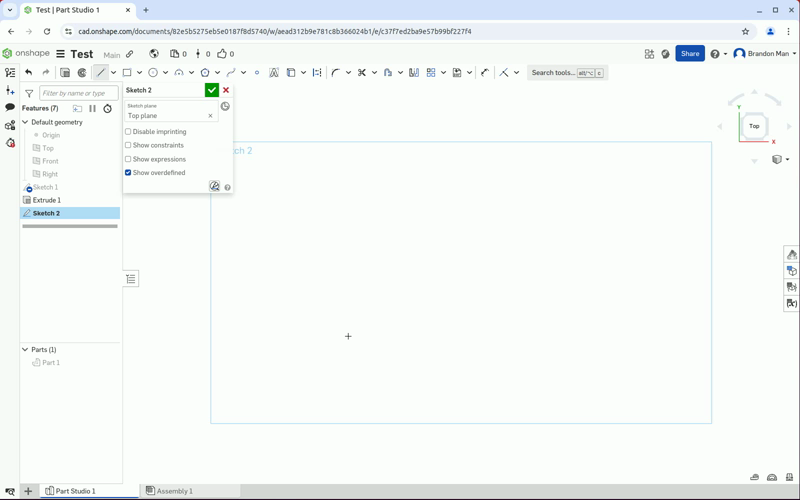
key_down(shift)
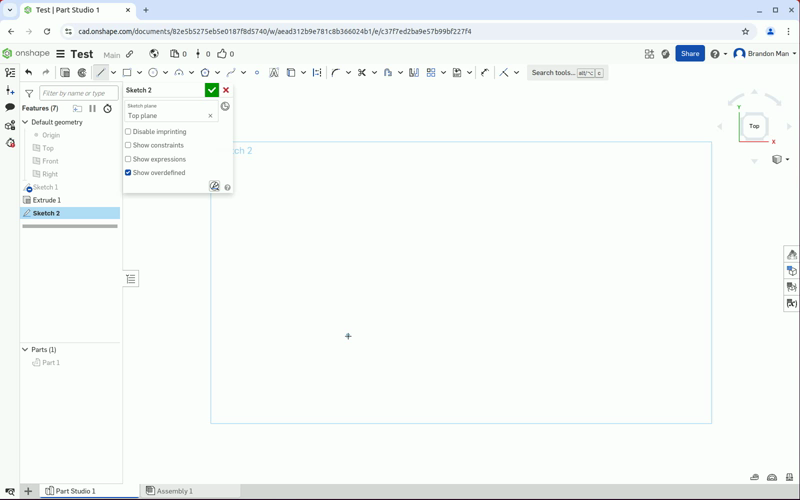
mouse_move(378, 335)
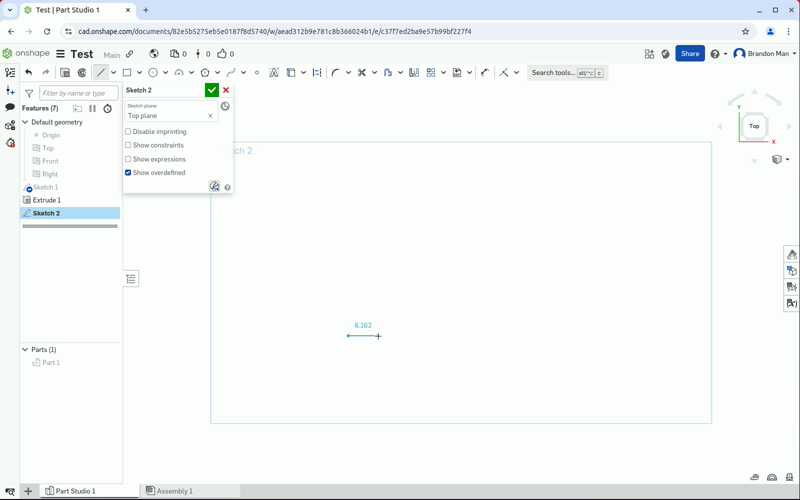
mouse_move(351, 335)
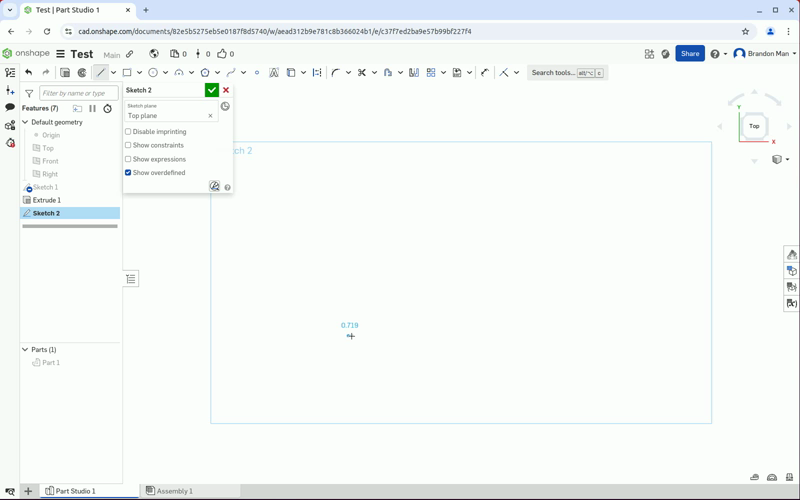
scroll(6)
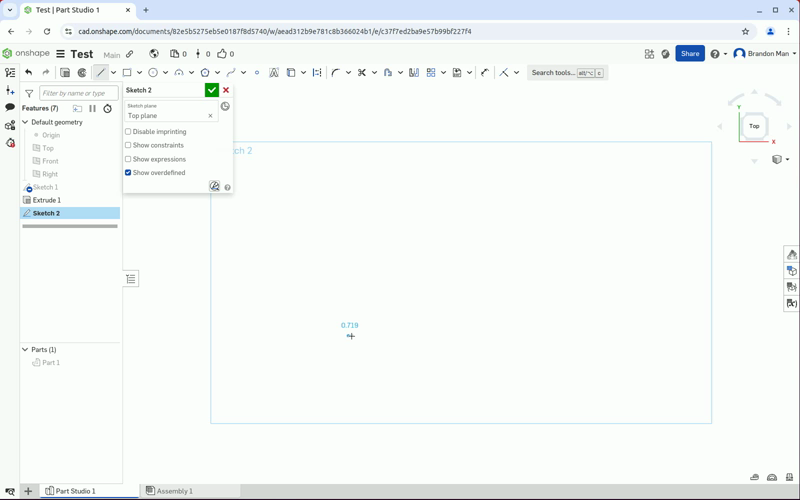
scroll(6)
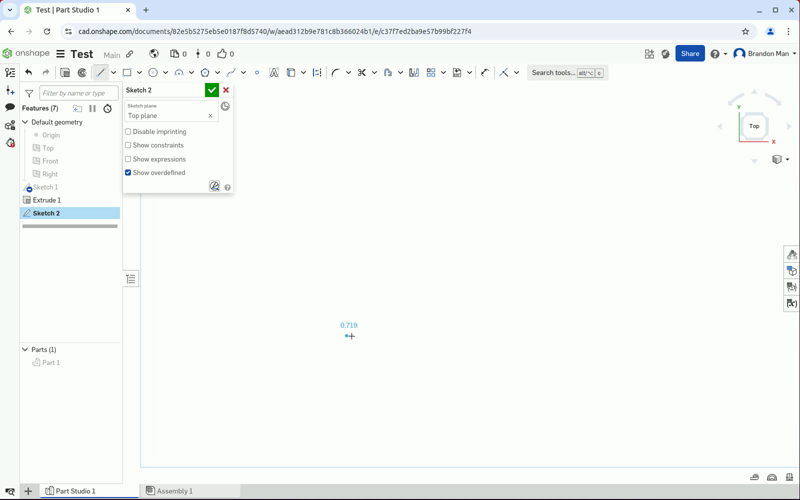
scroll(6)
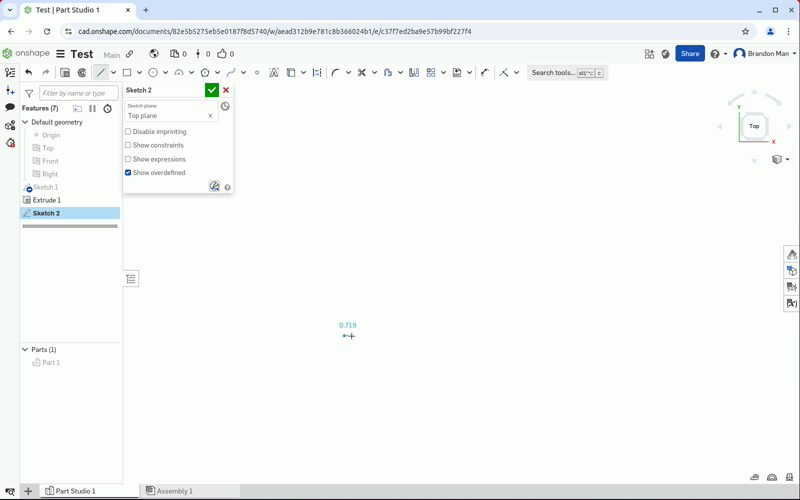
scroll(6)
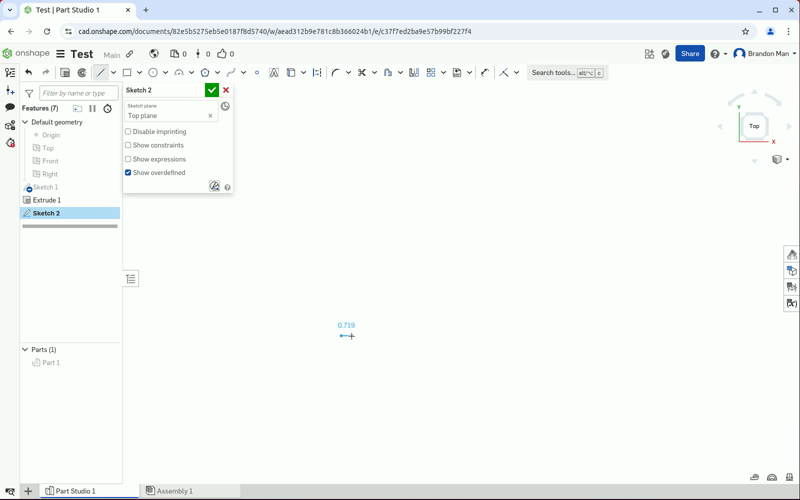
scroll(6)
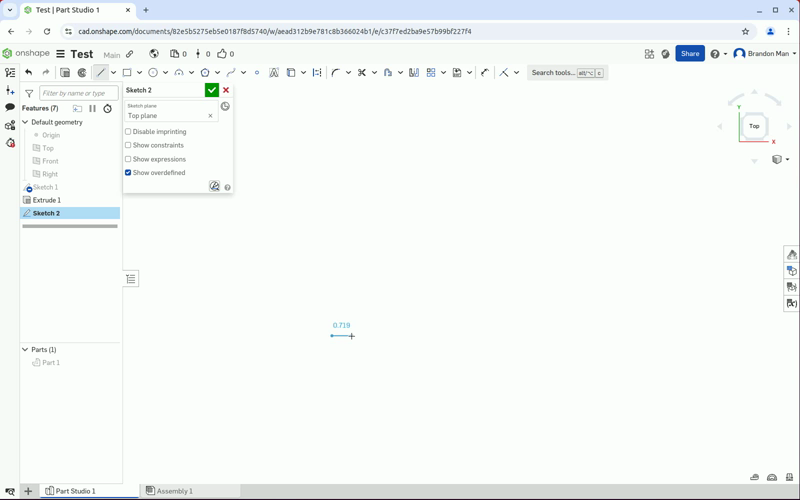
scroll(6)
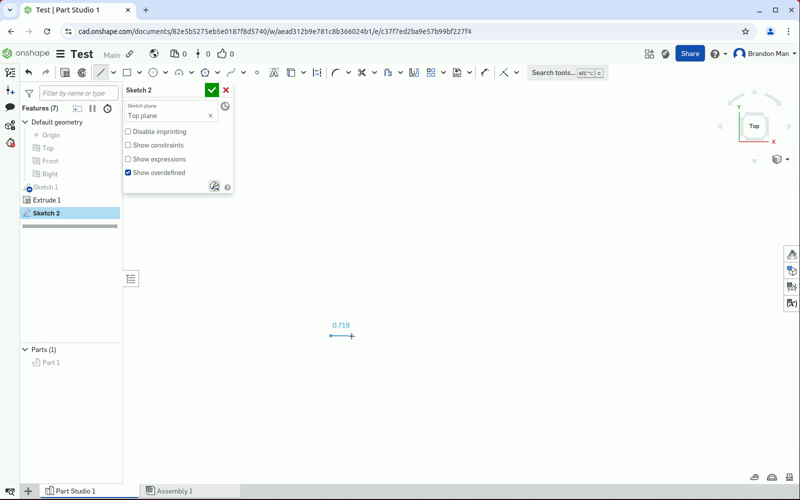
scroll(6)
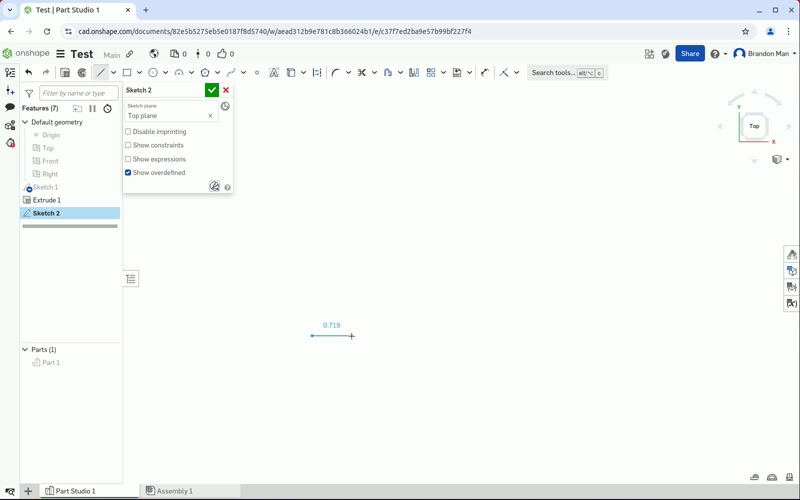
click(351, 335)
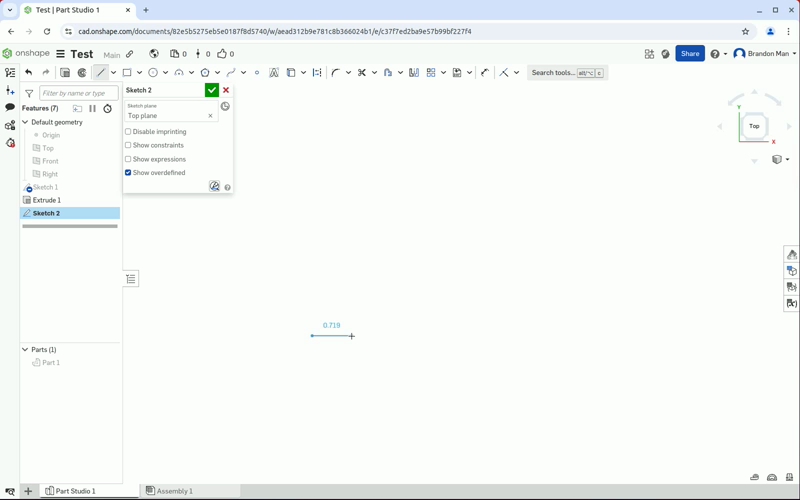
scroll(-6)
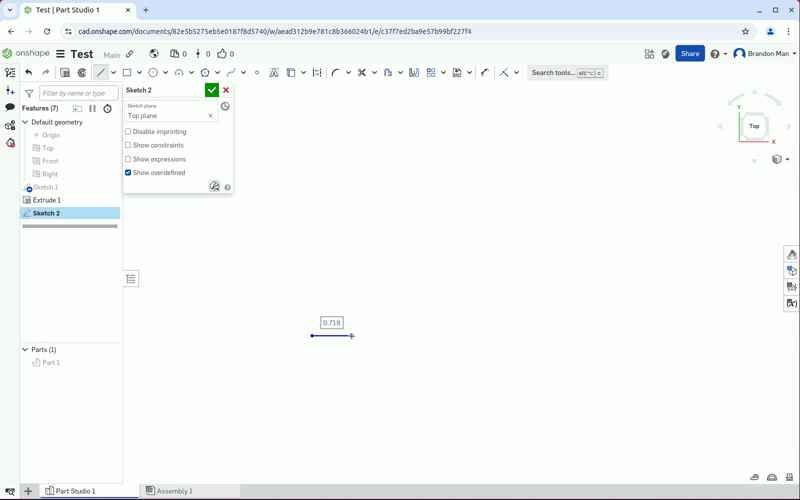
scroll(-6)
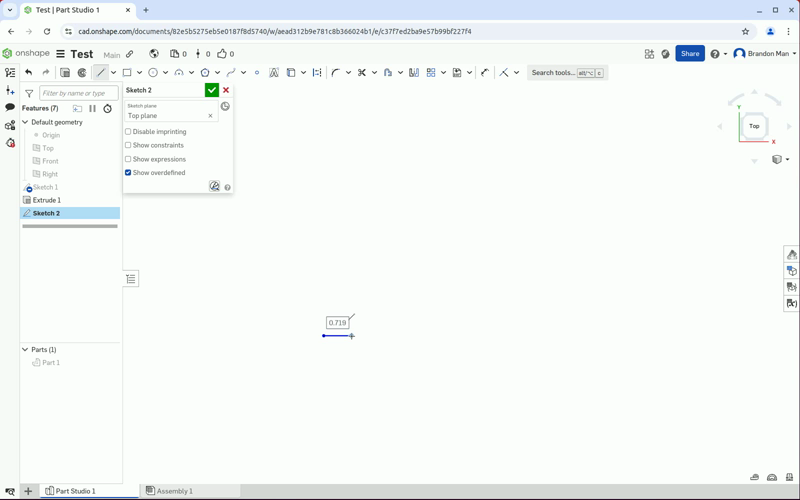
scroll(-6)
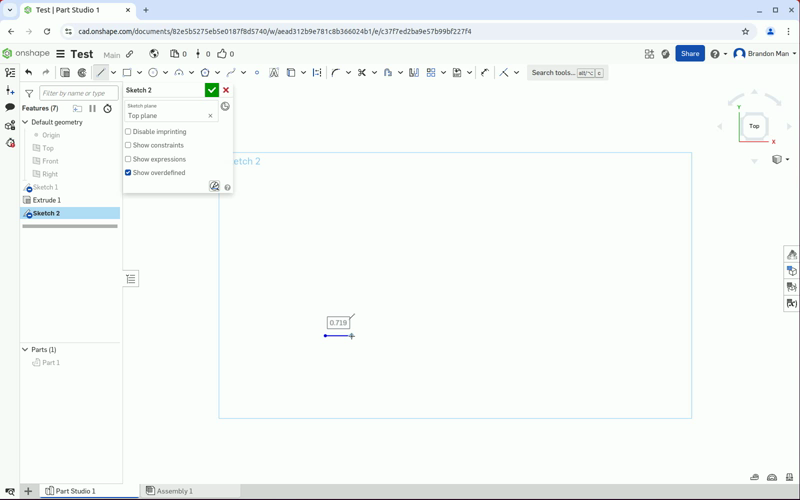
scroll(-6)
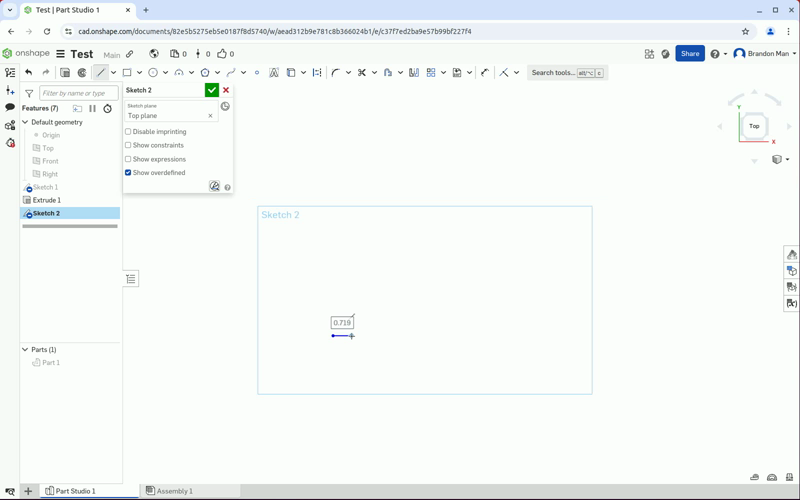
scroll(-6)
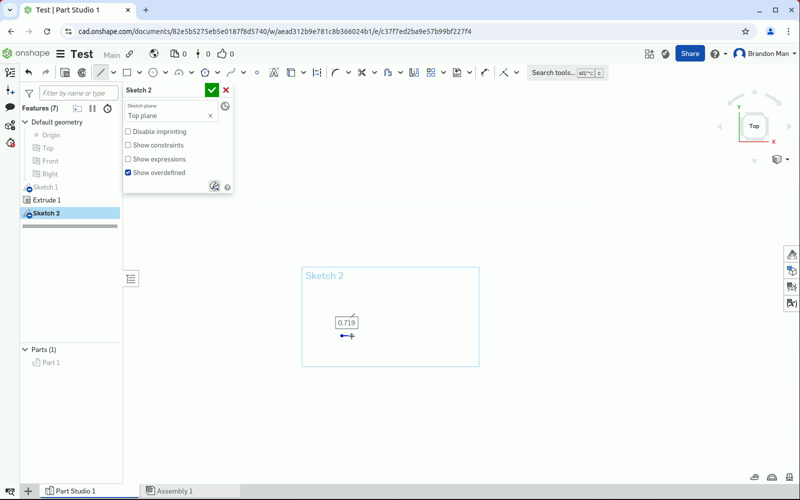
scroll(-6)
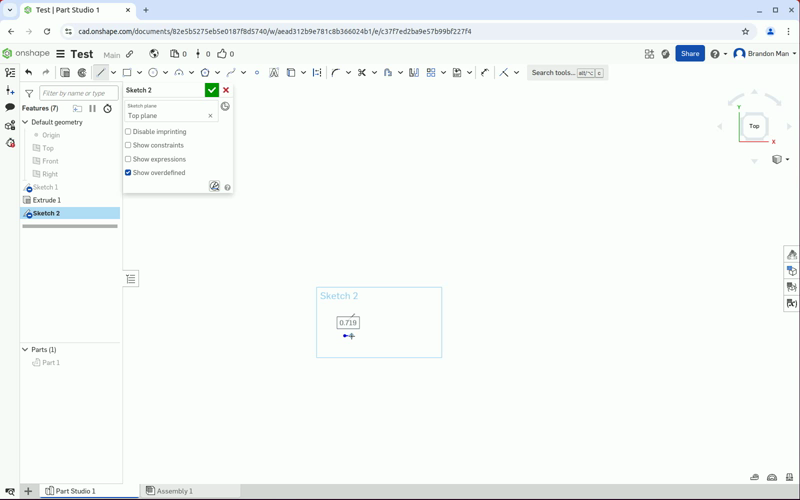
scroll(-6)
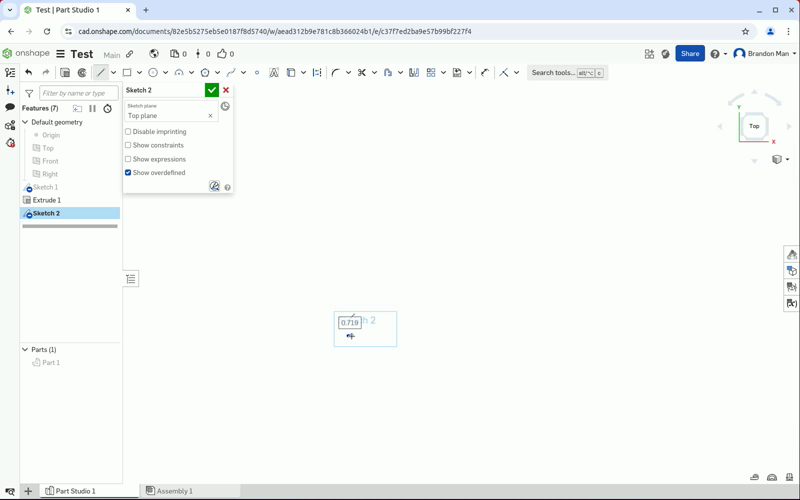
key_up(shift)
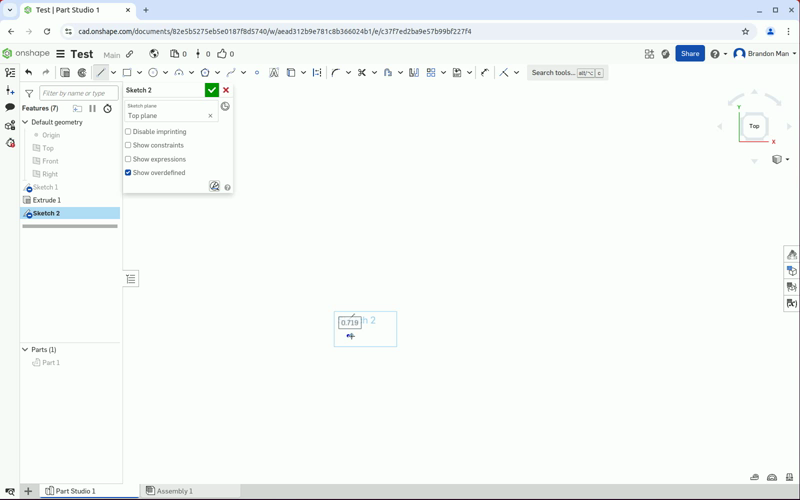
key_down(shift)
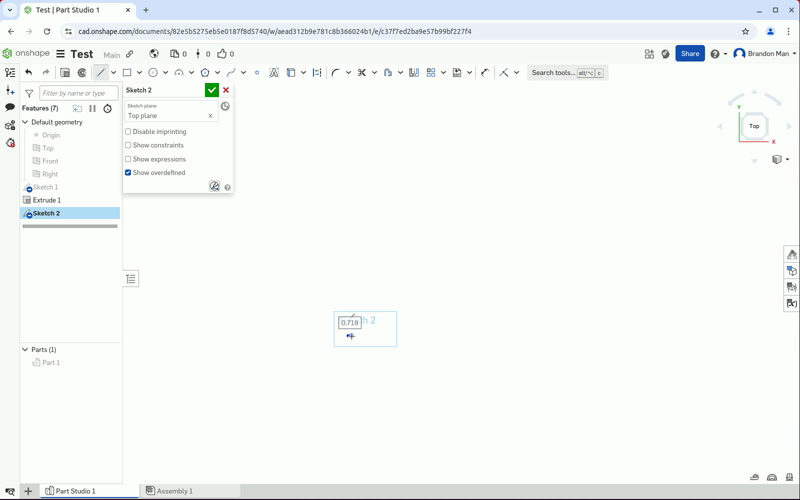
mouse_move(351, 230)
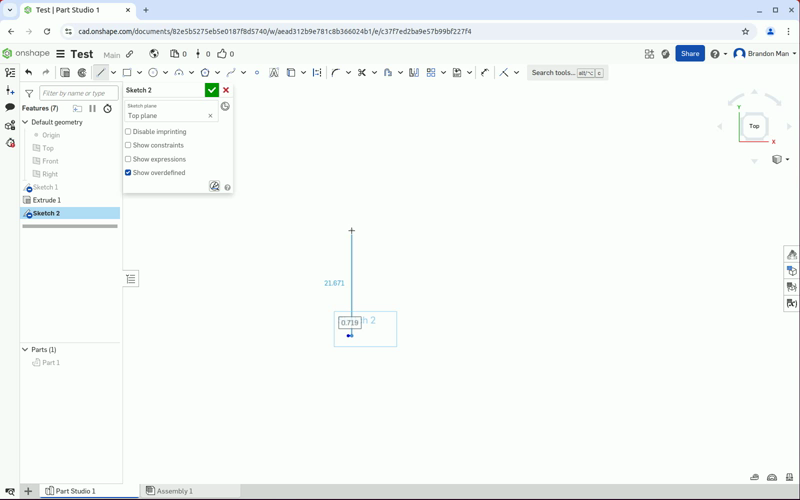
click(351, 230)
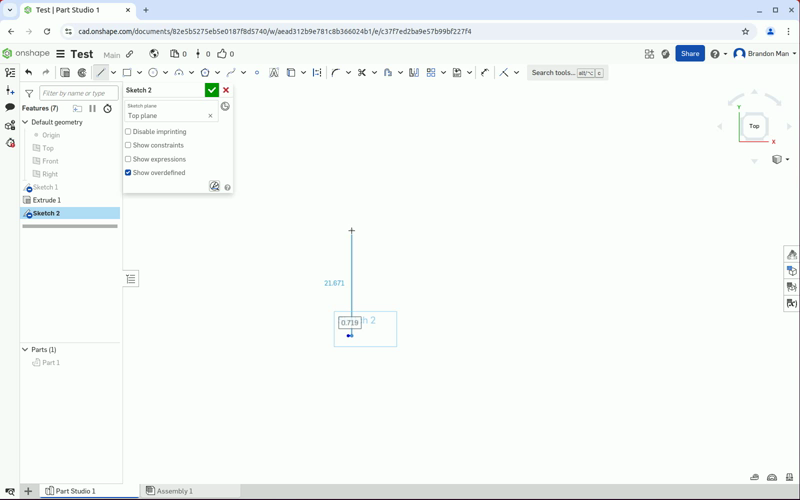
key_up(shift)
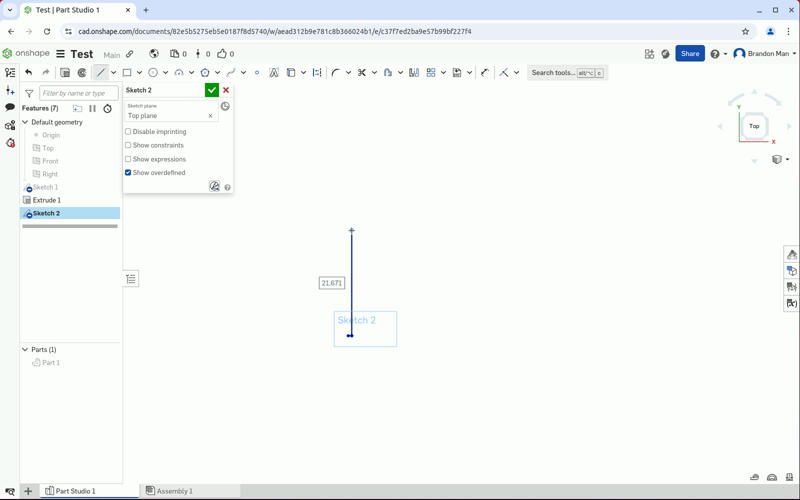
key_down(shift)
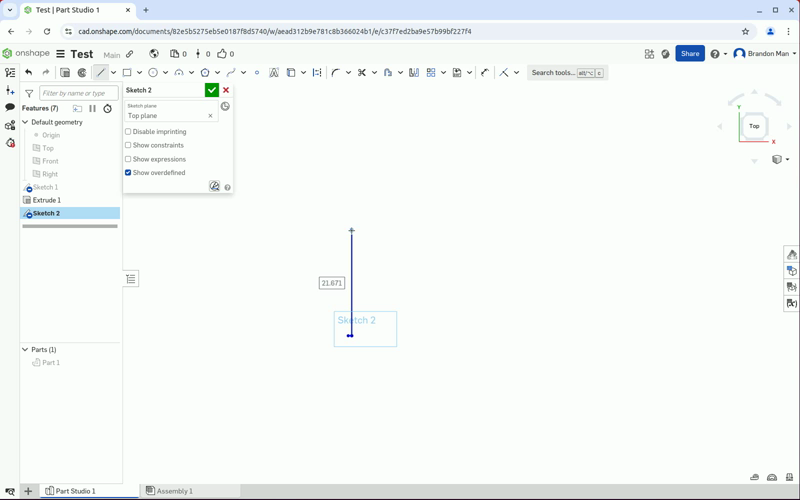
mouse_move(381, 230)
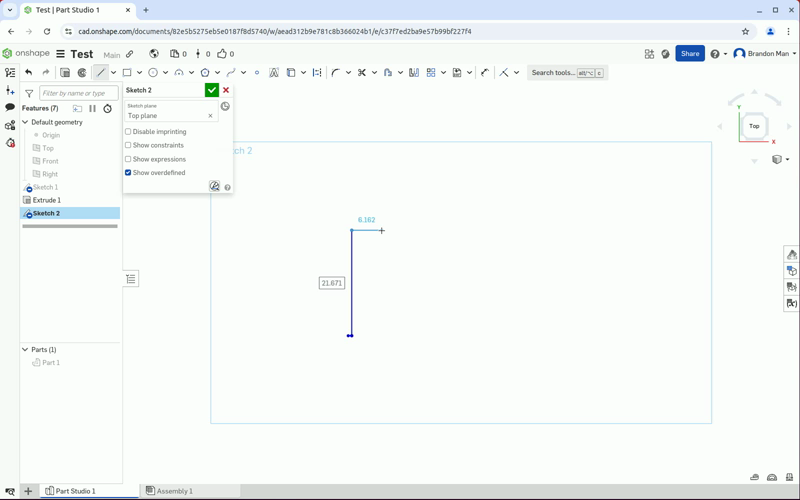
mouse_move(348, 230)
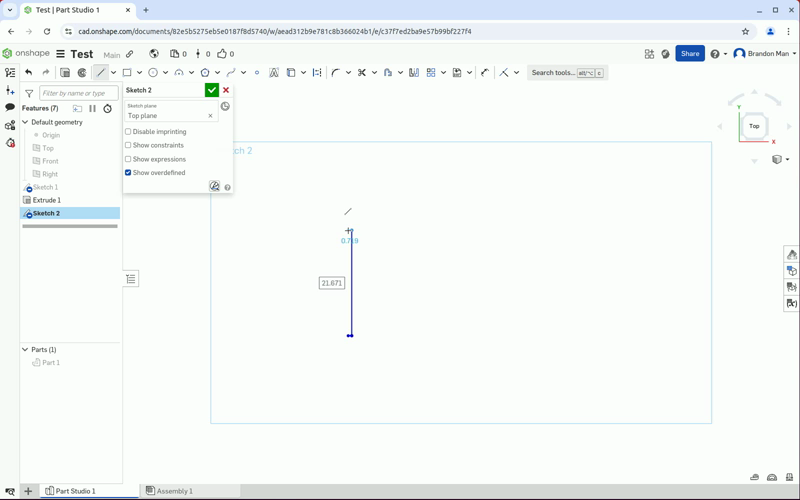
scroll(6)
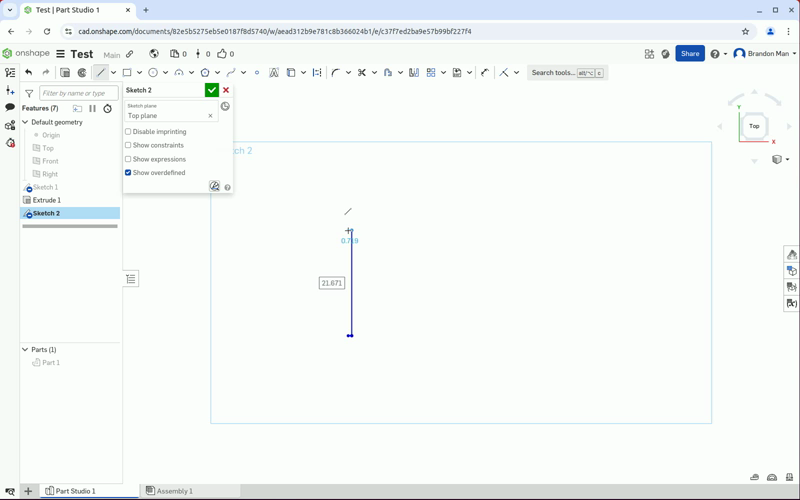
scroll(6)
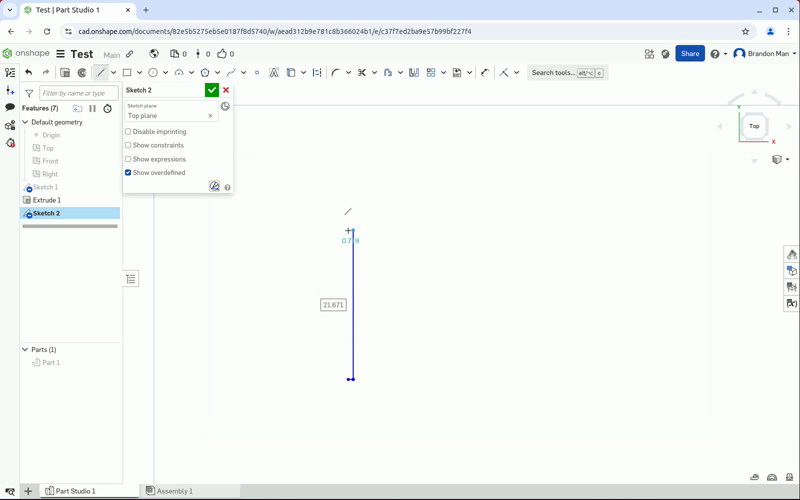
scroll(6)
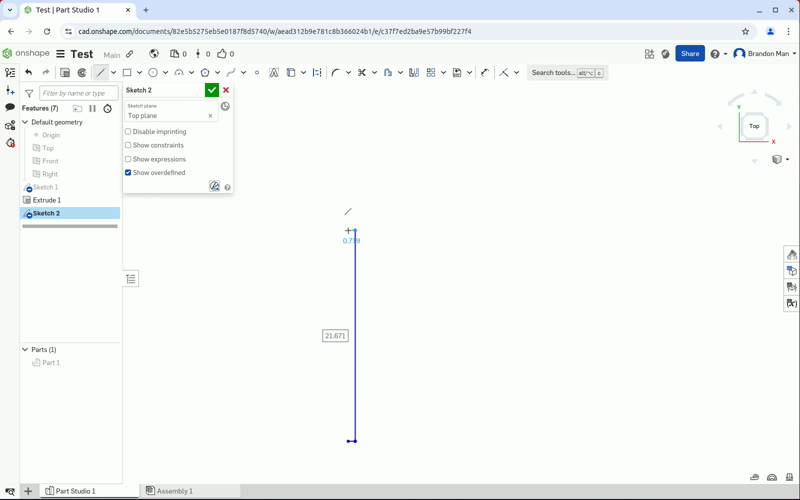
scroll(6)
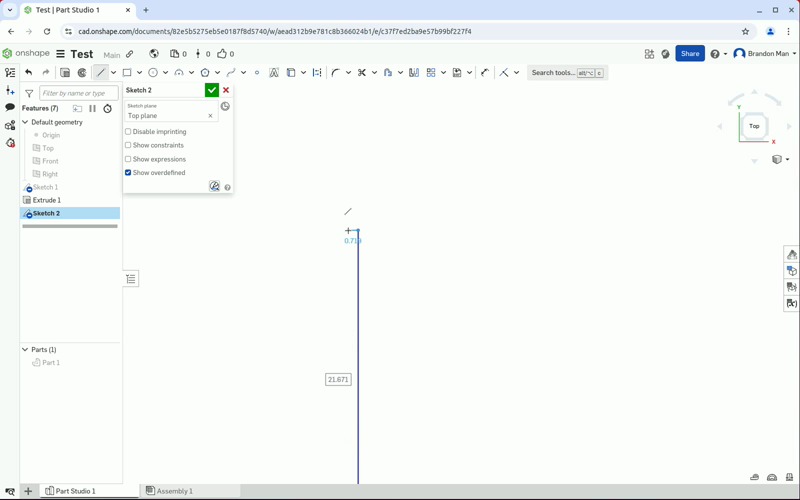
scroll(6)
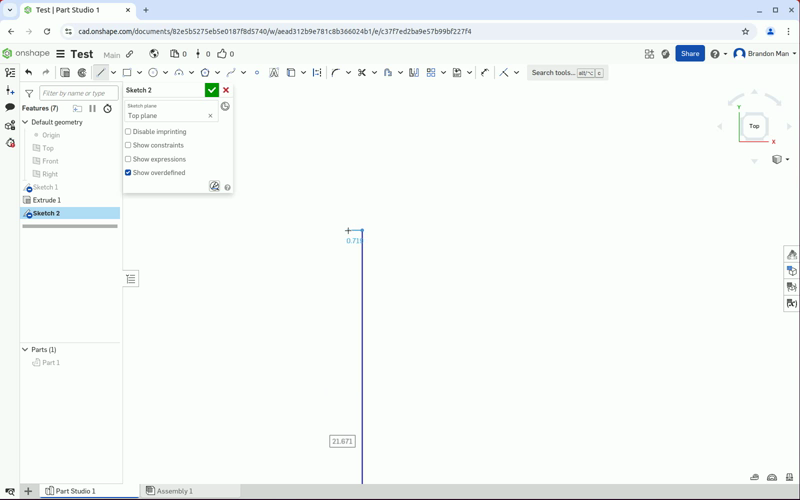
scroll(6)
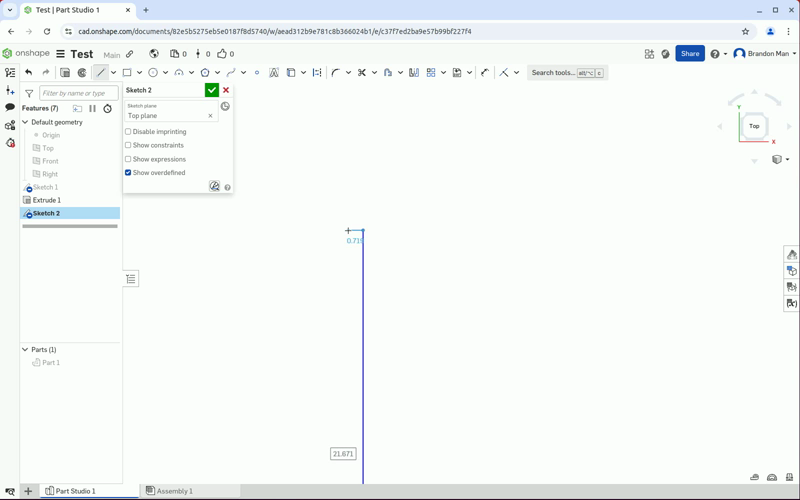
scroll(6)
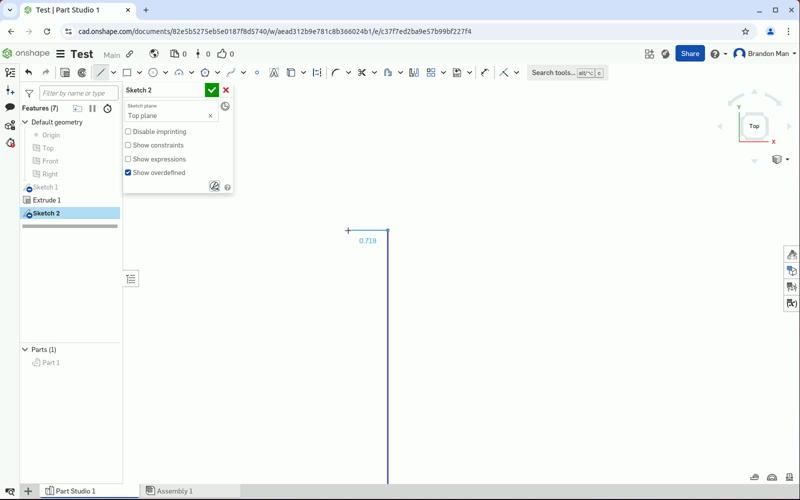
click(348, 230)
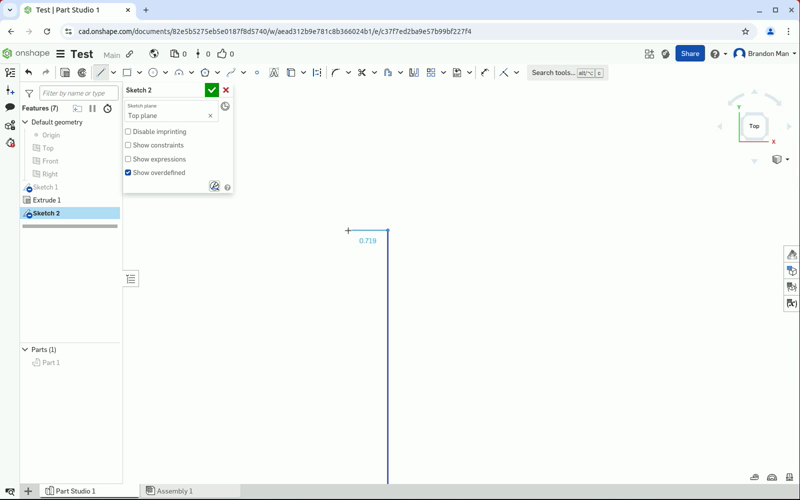
scroll(-6)
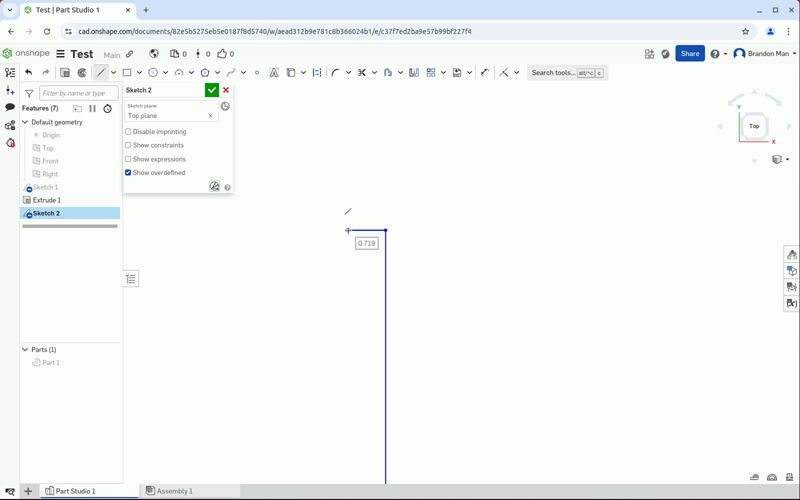
scroll(-6)
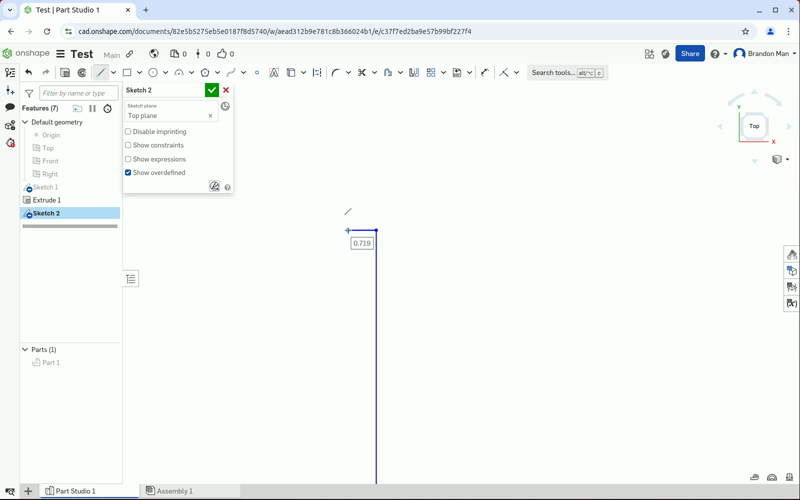
scroll(-6)
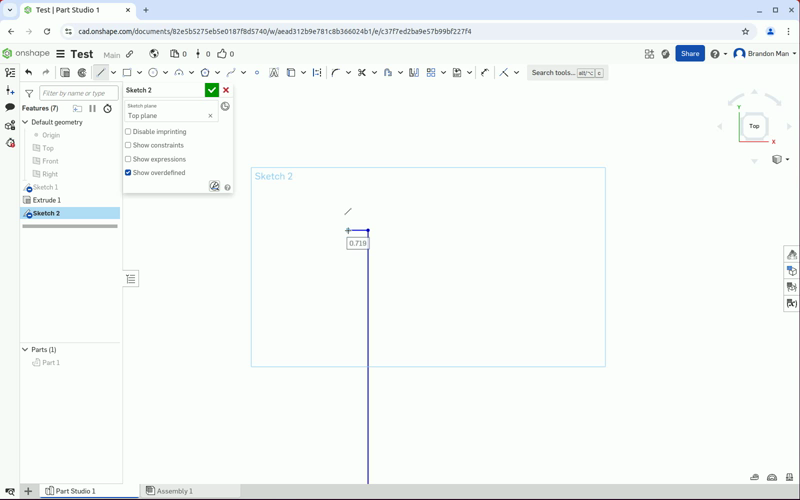
scroll(-6)
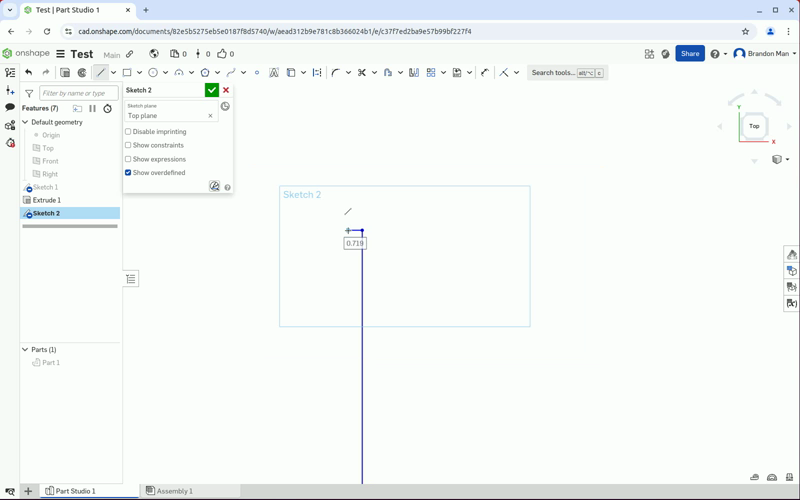
scroll(-6)
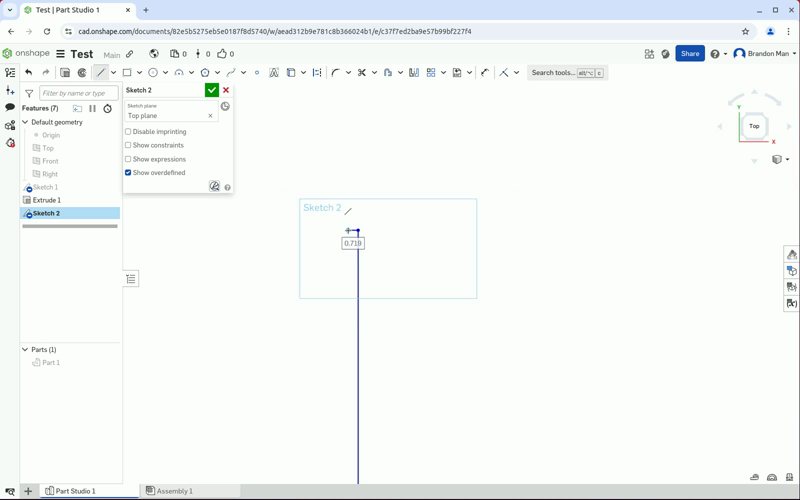
scroll(-6)
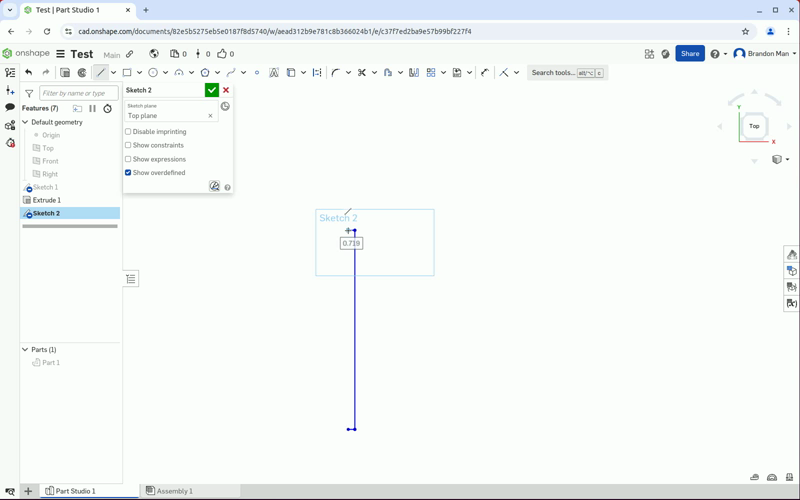
scroll(-6)
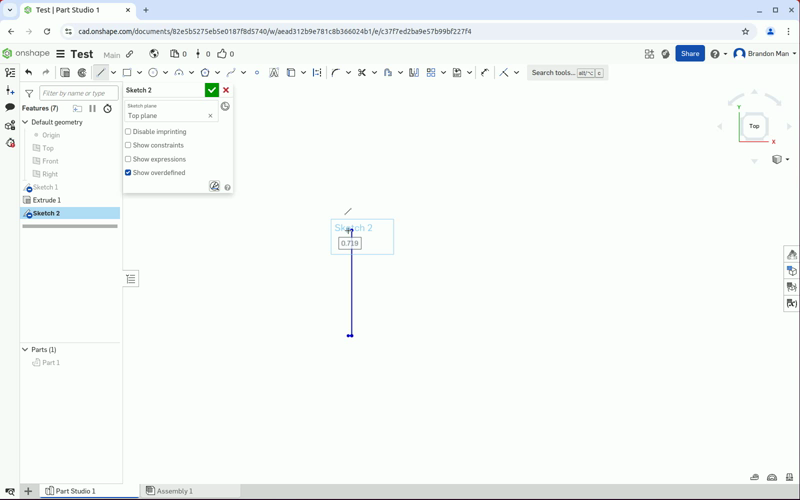
key_up(shift)
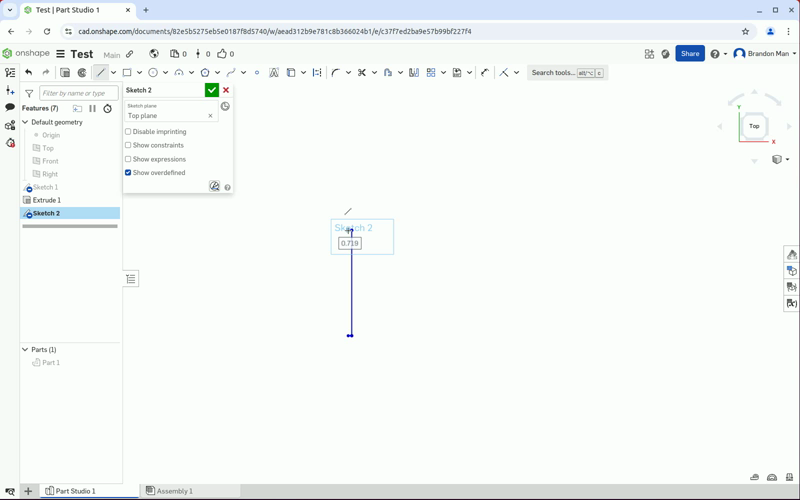
key_down(shift)
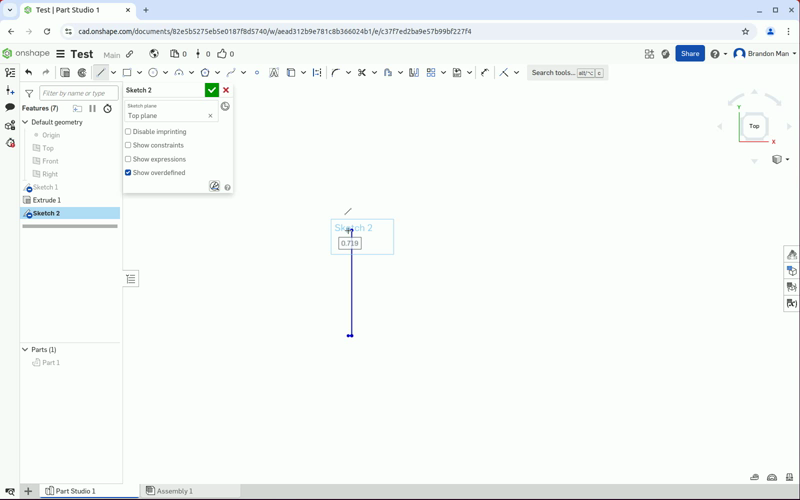
mouse_move(348, 335)
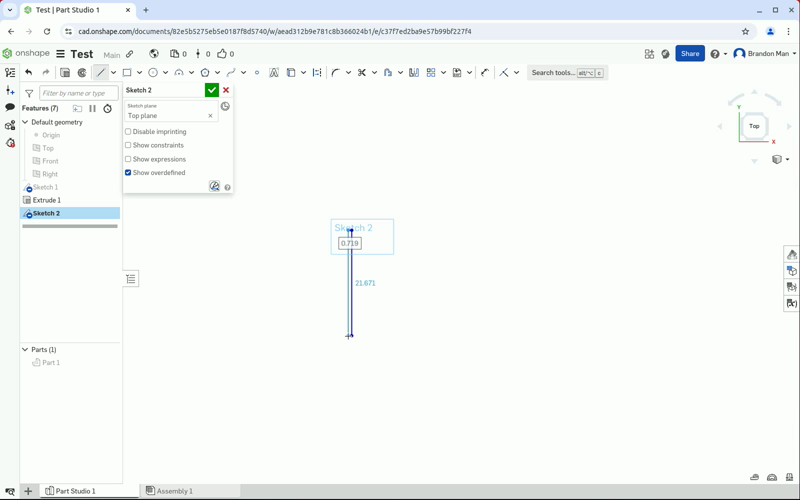
scroll(6)
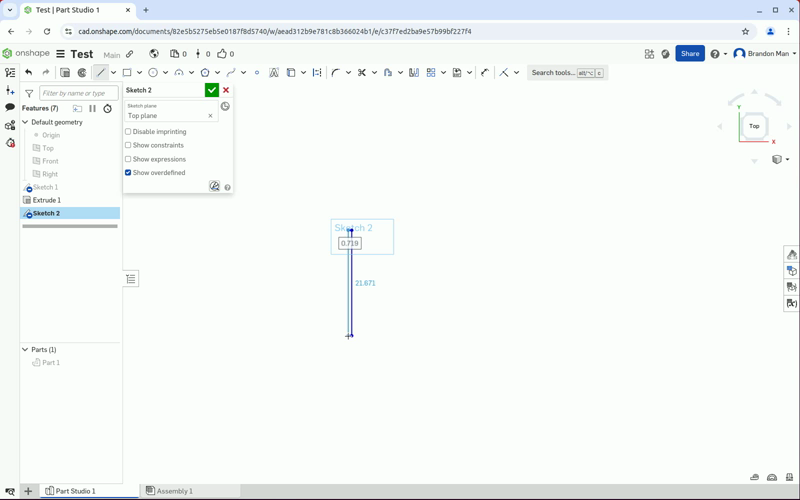
scroll(6)
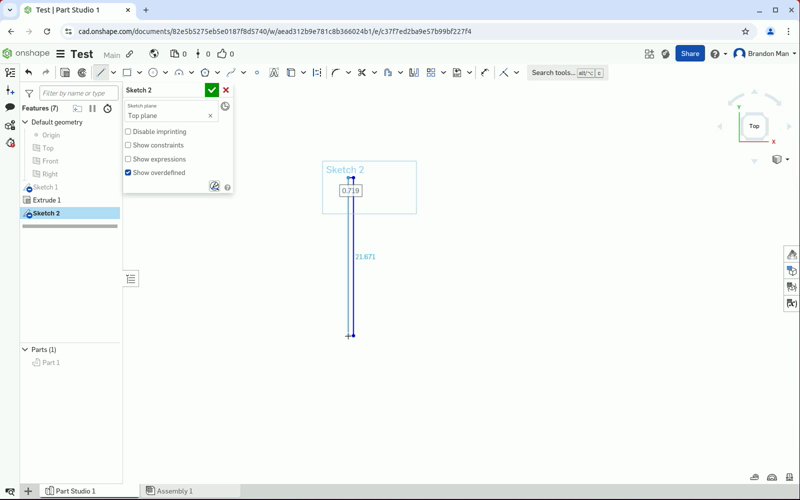
scroll(6)
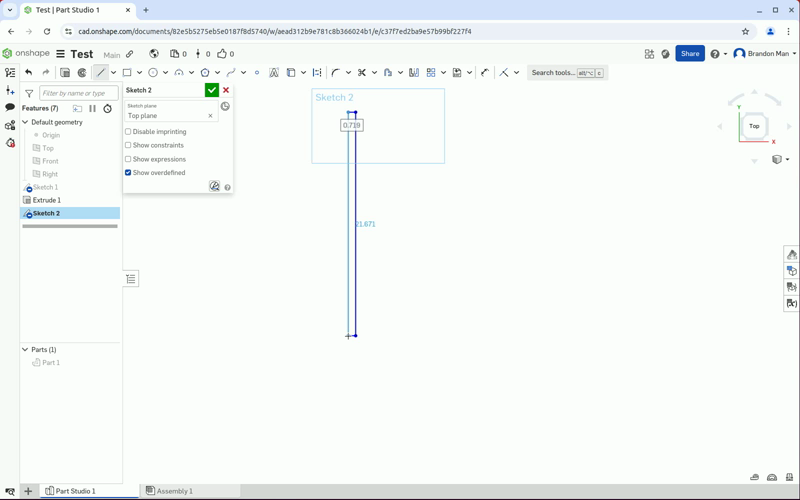
scroll(6)
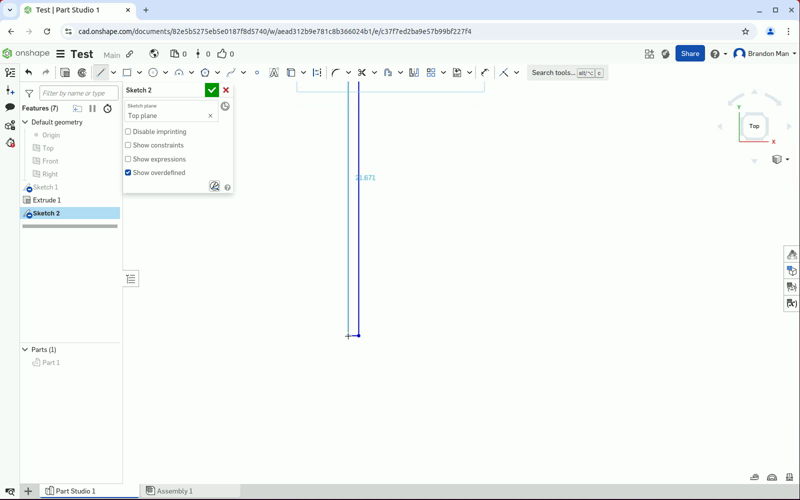
scroll(6)
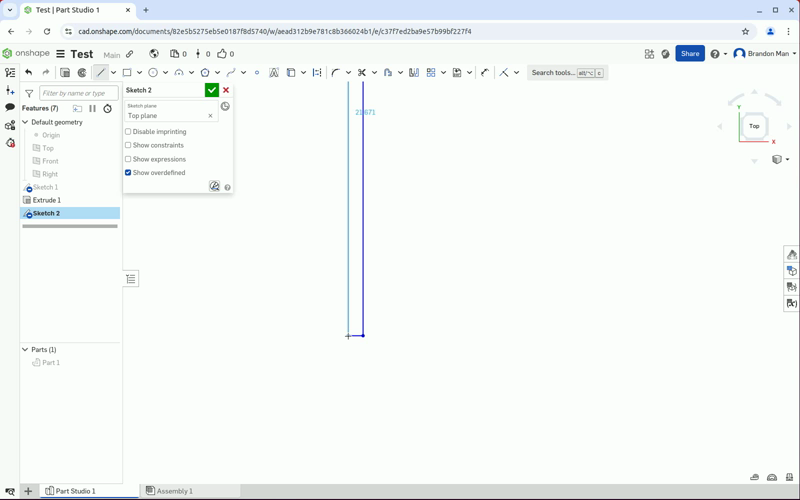
scroll(6)
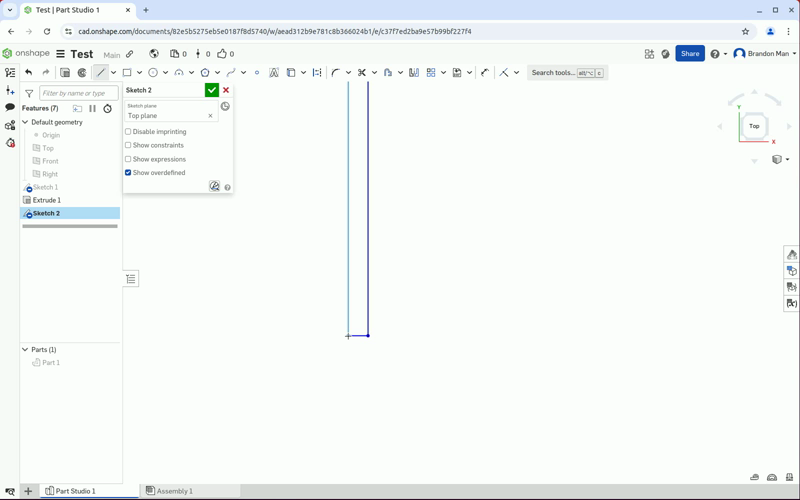
scroll(6)
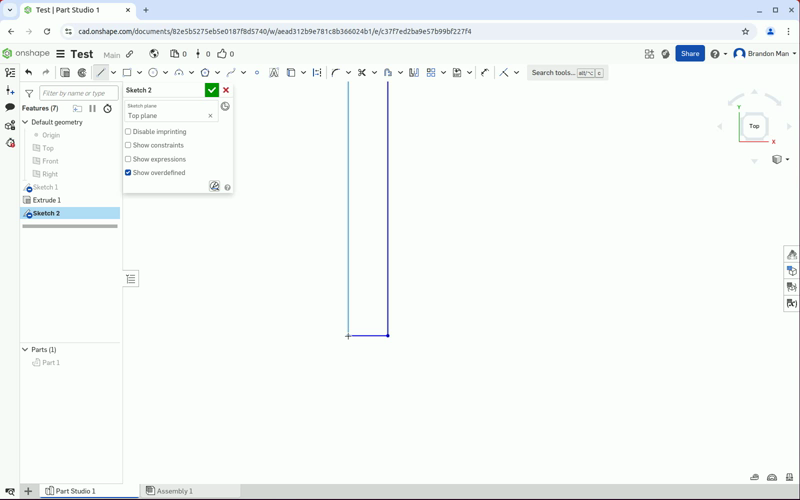
key_up(shift)
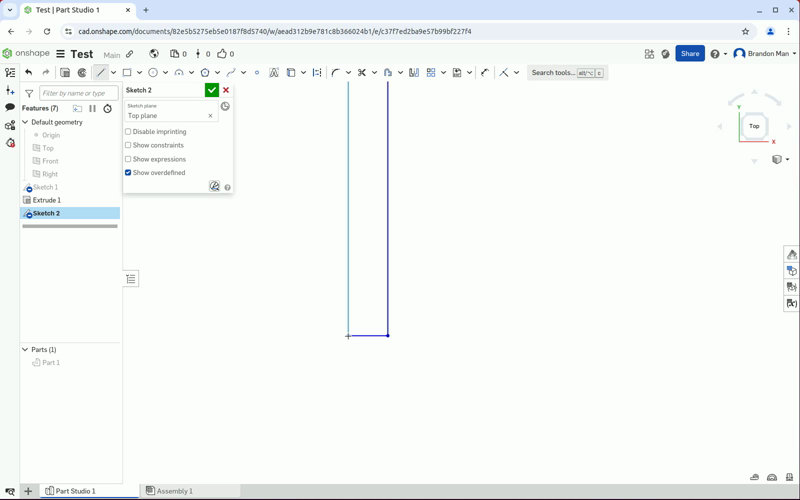
click(348, 335)
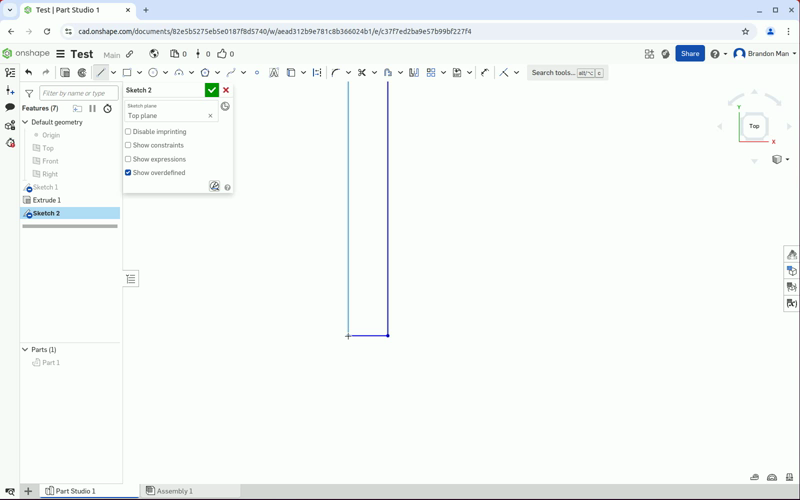
scroll(-6)
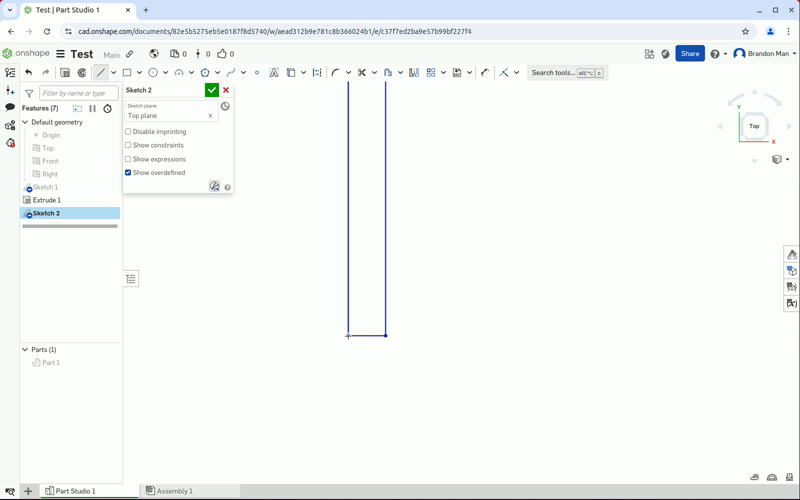
scroll(-6)
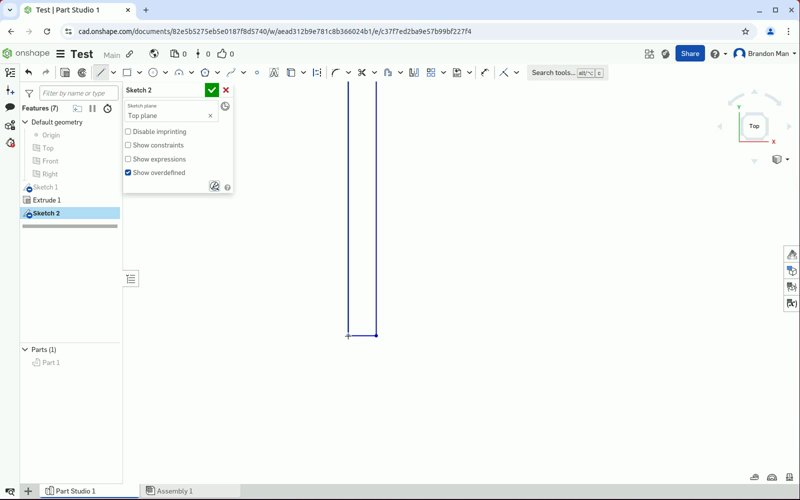
scroll(-6)
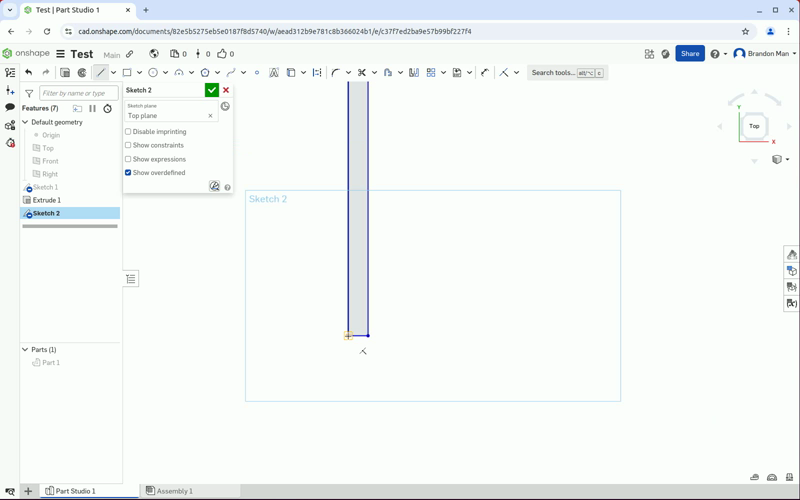
scroll(-6)
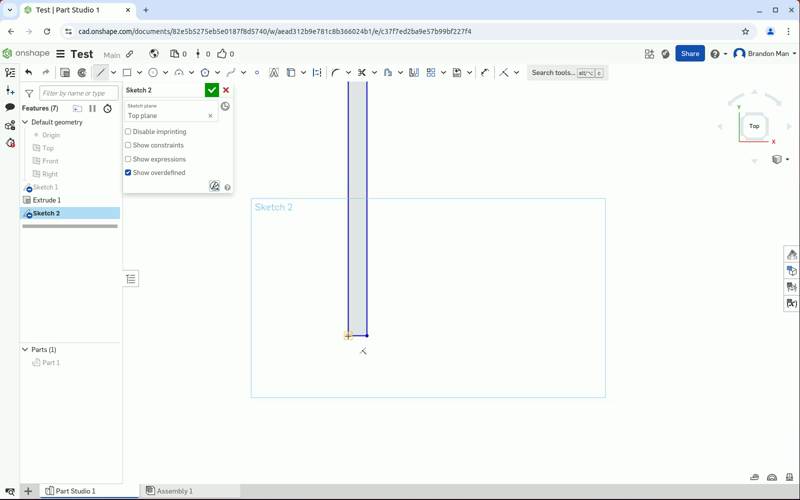
scroll(-6)
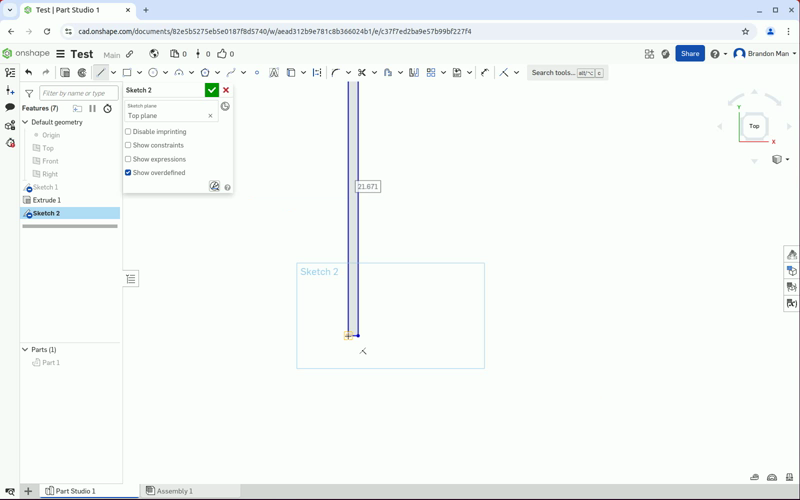
scroll(-6)
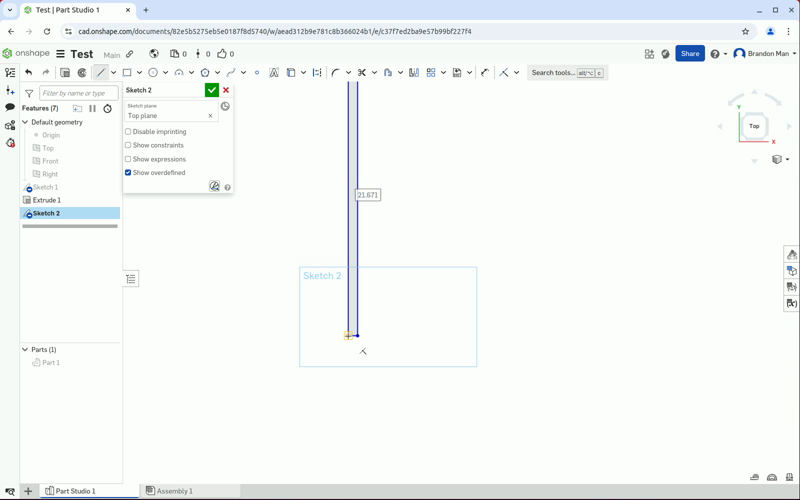
scroll(-6)
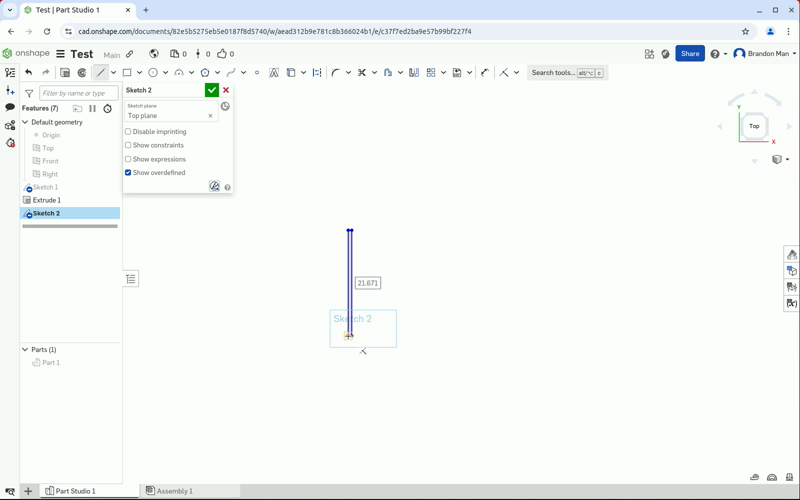
key(esc)
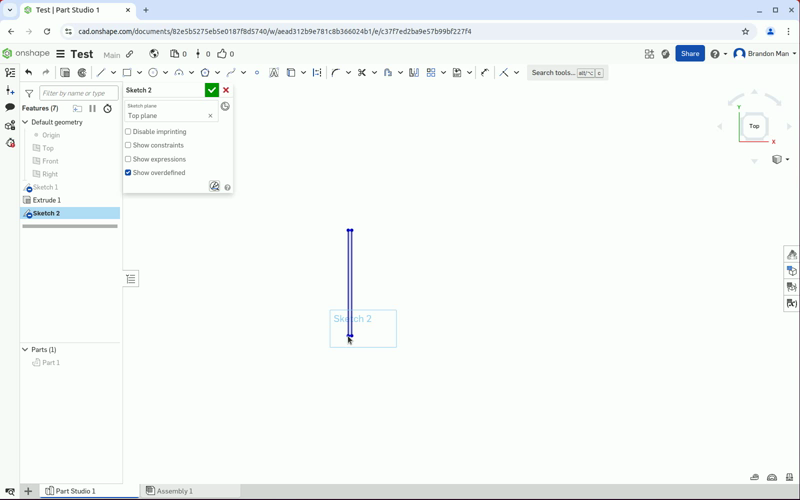
mouse_move(348, 235)
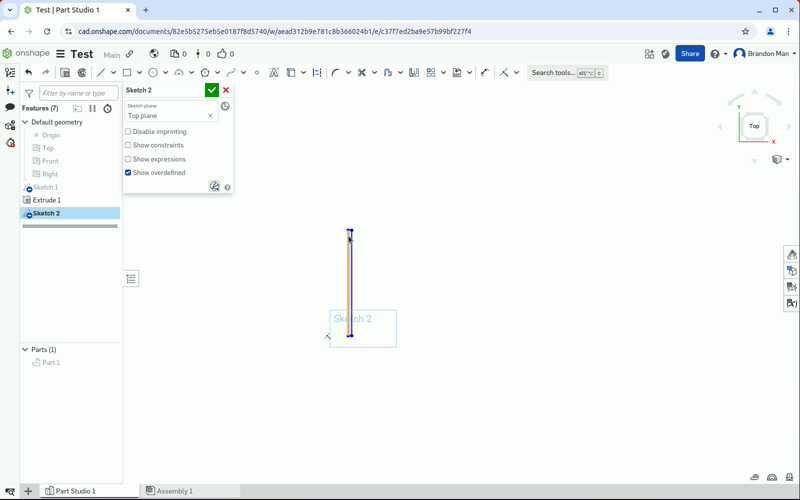
scroll(6)
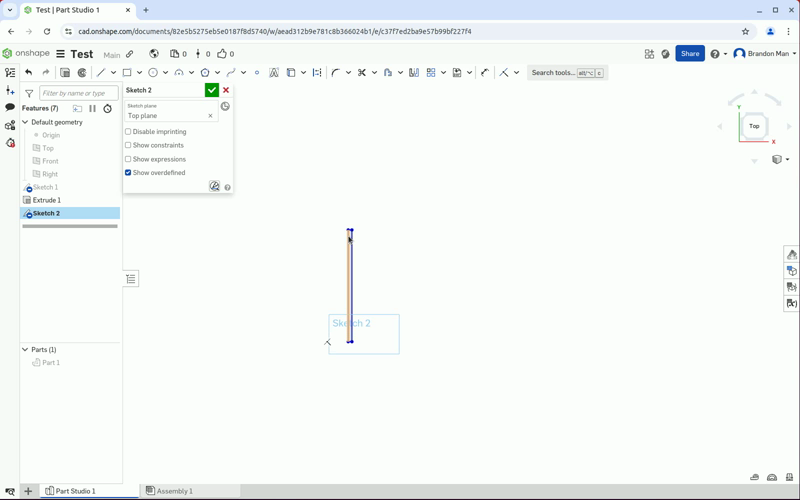
scroll(6)
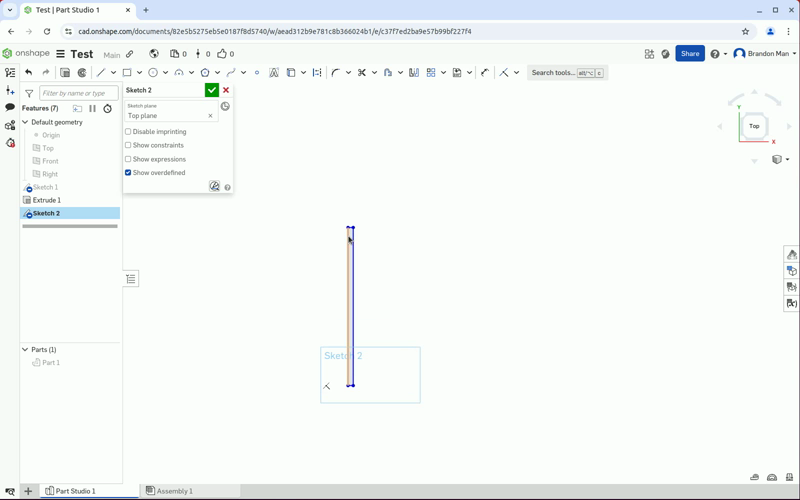
scroll(6)
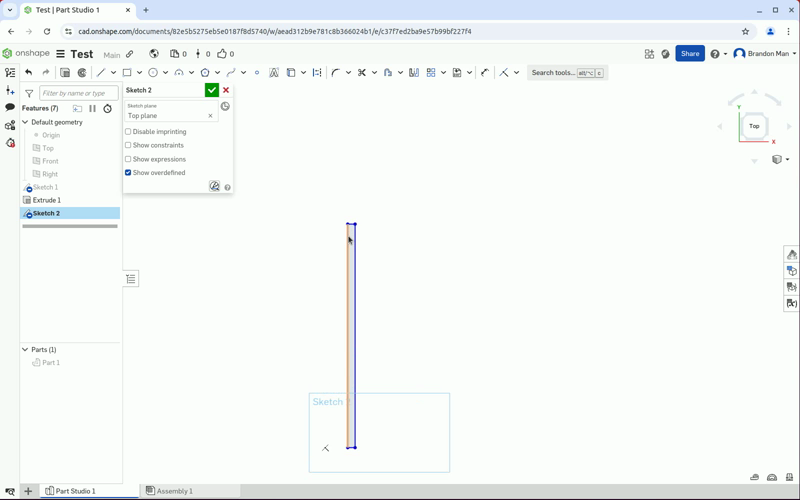
scroll(6)
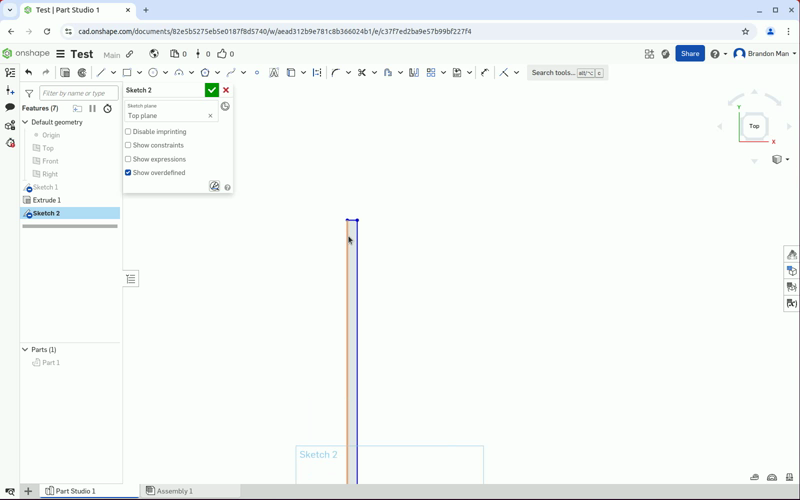
scroll(6)
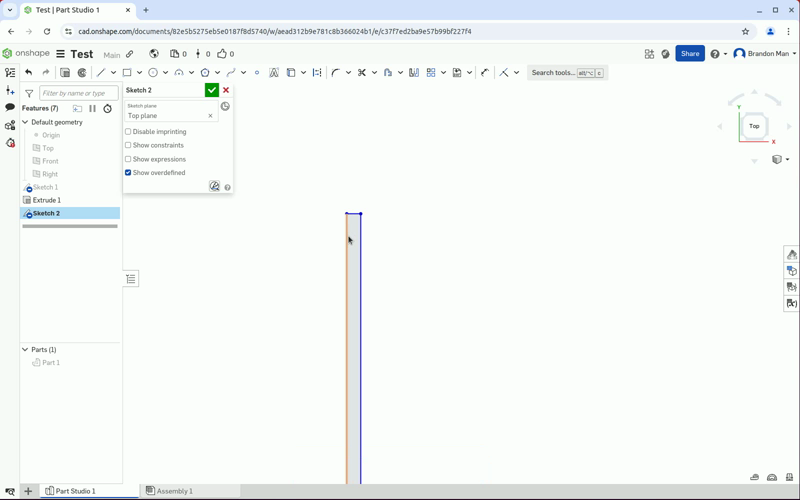
scroll(6)
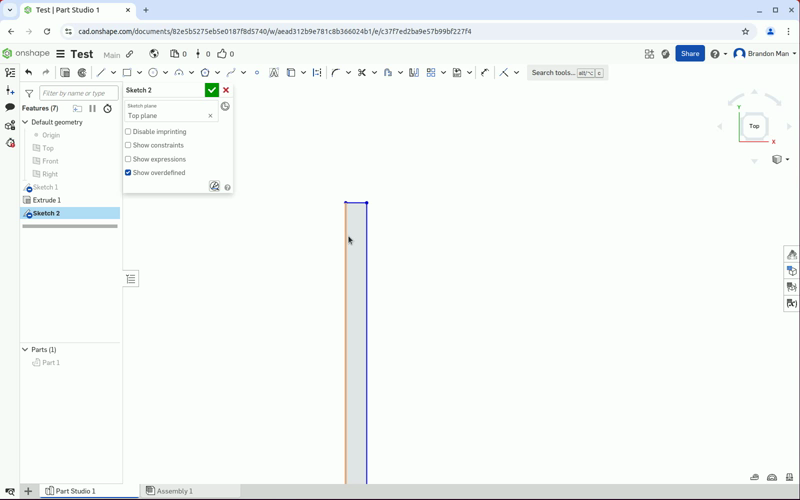
scroll(6)
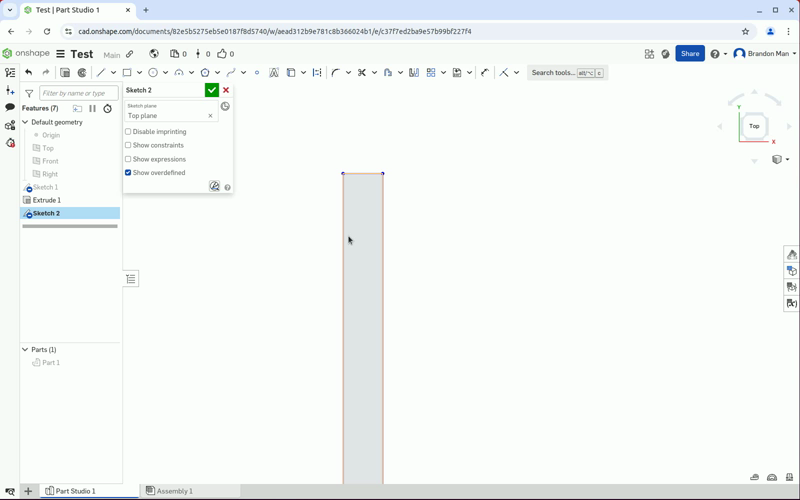
click(348, 235)
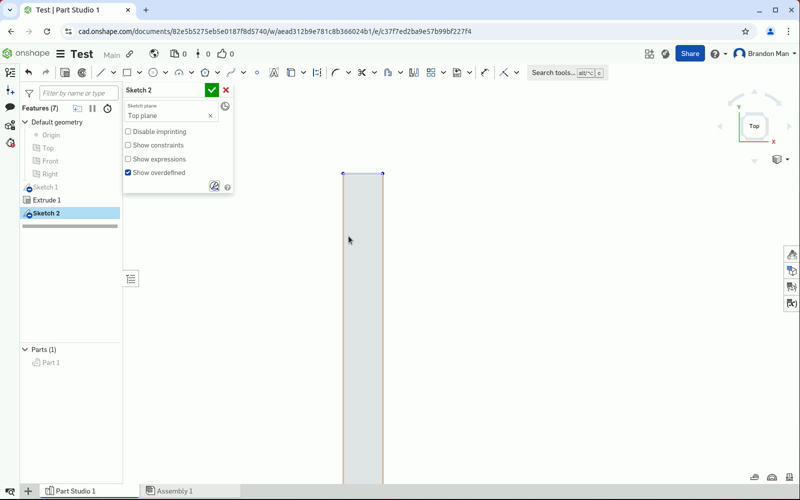
scroll(-6)
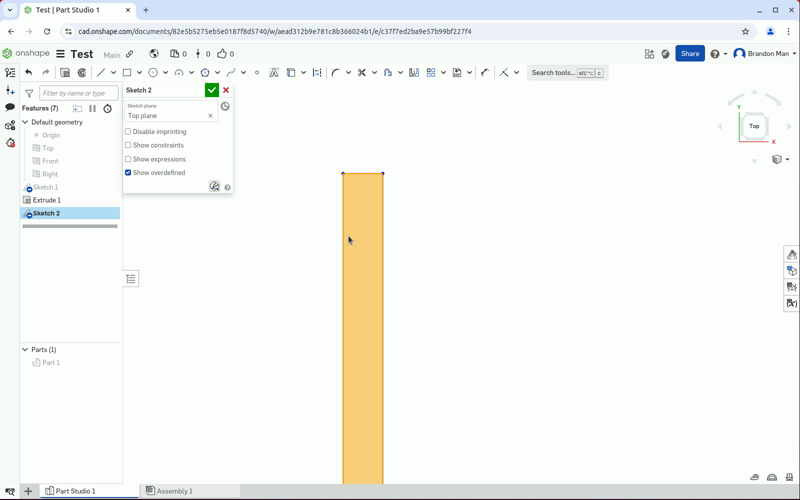
scroll(-6)
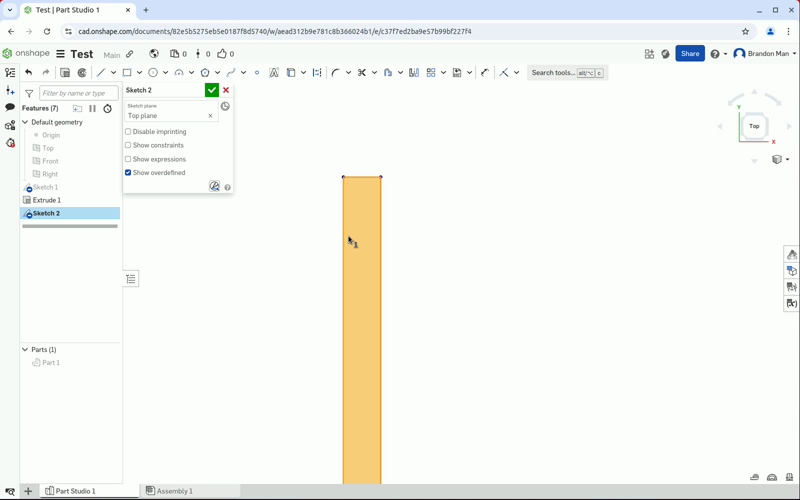
scroll(-6)
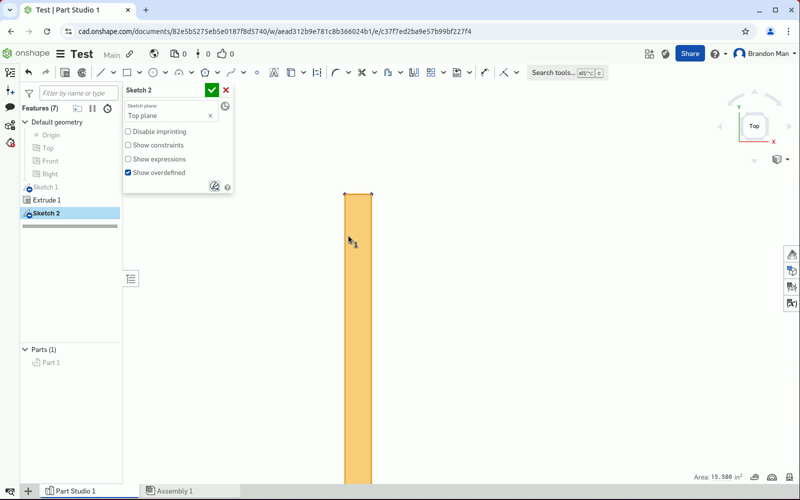
scroll(-6)
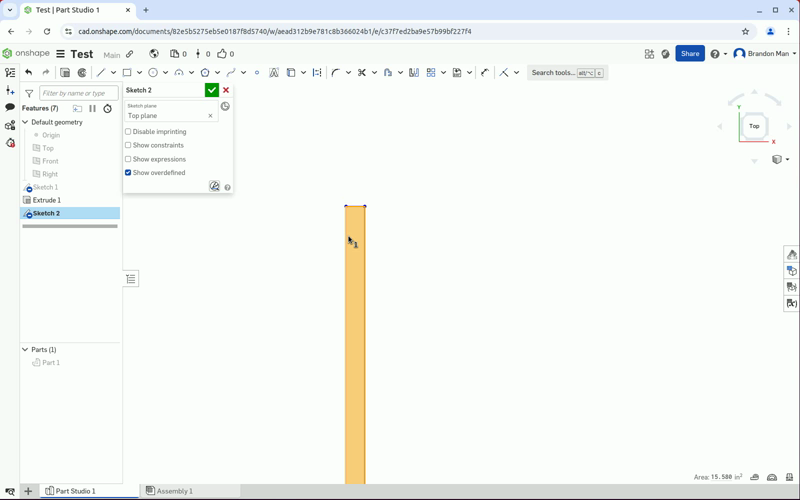
scroll(-6)
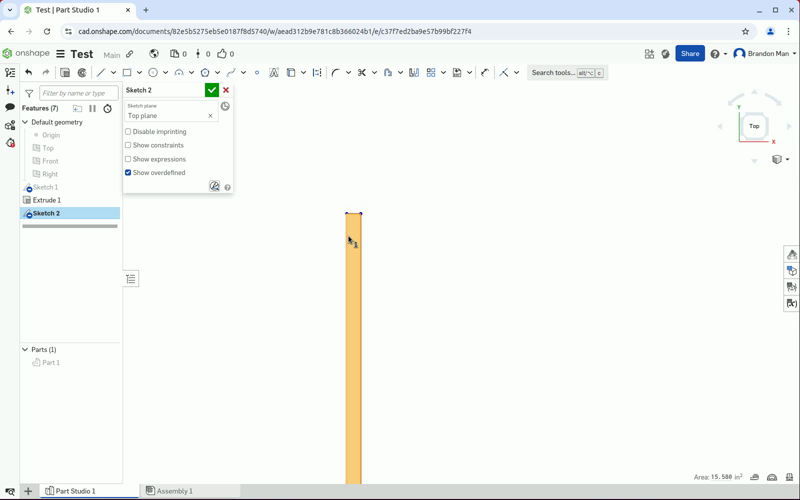
scroll(-6)
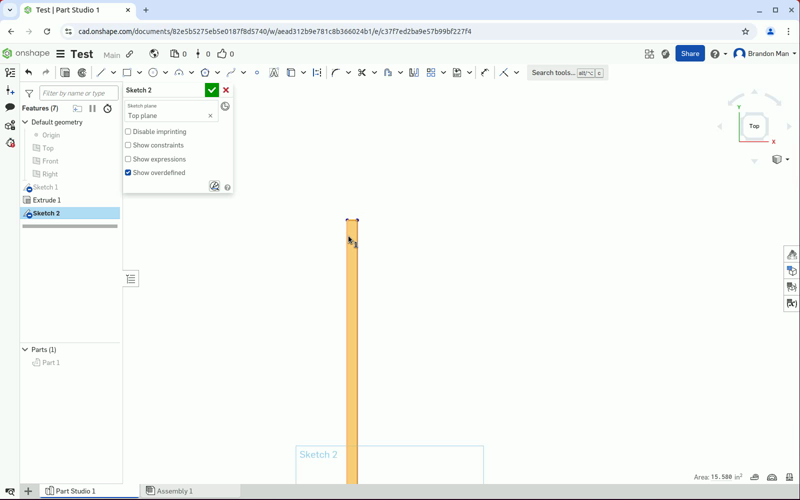
scroll(-6)
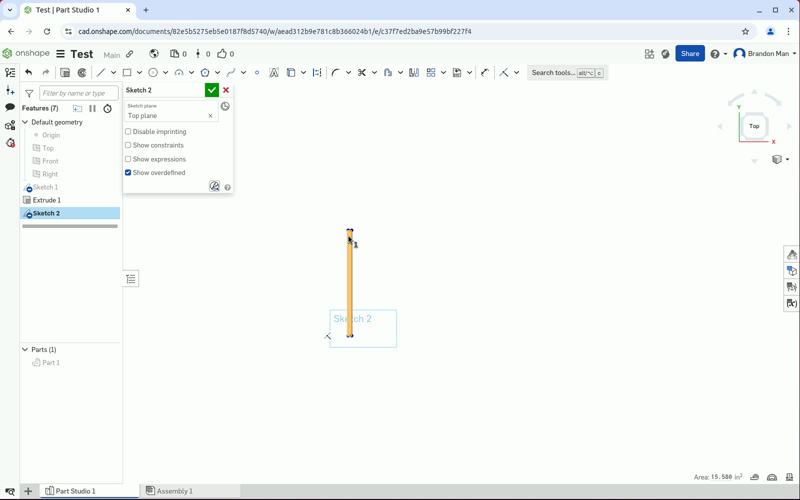
mouse_move(73, 352)
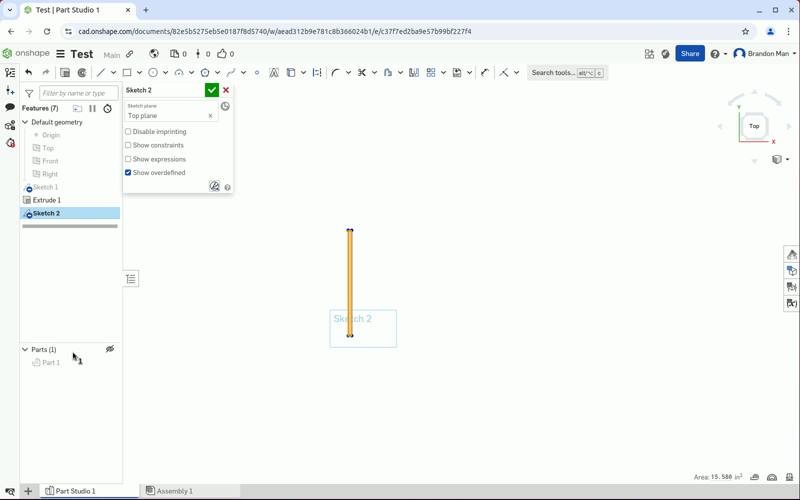
key(shift+y)
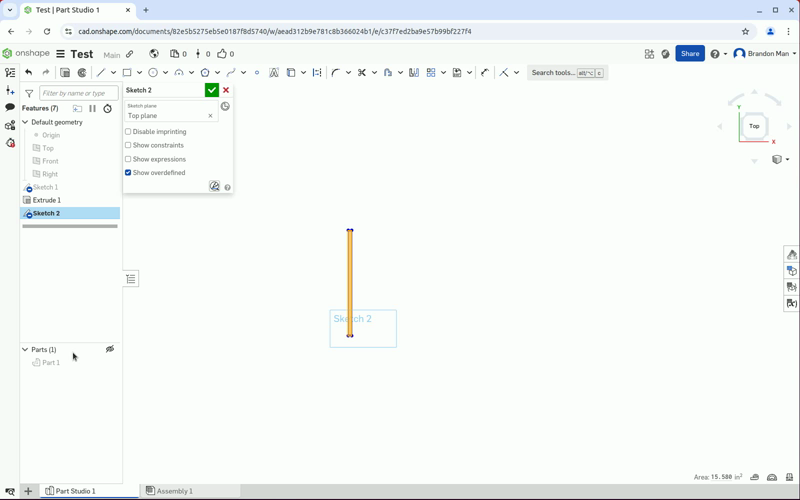
key(shift+e)
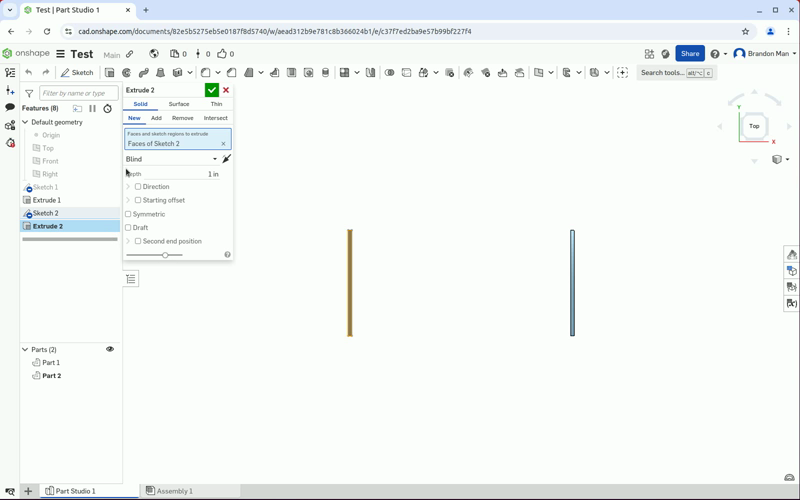
mouse_move(143, 106)
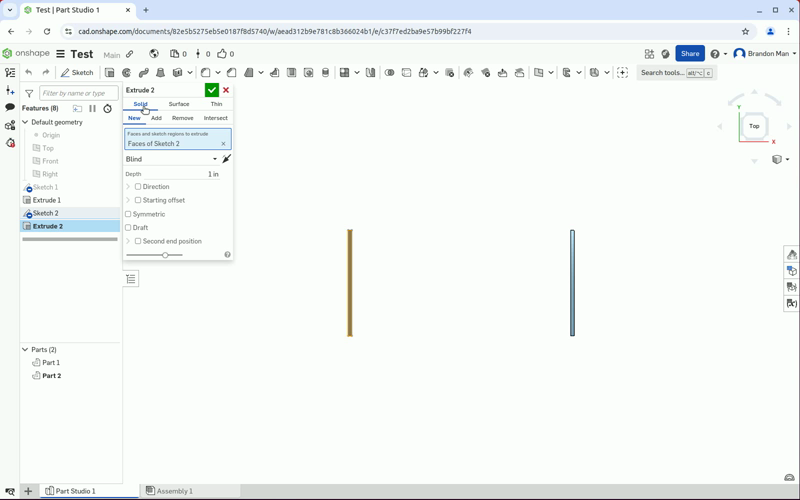
click(143, 106)
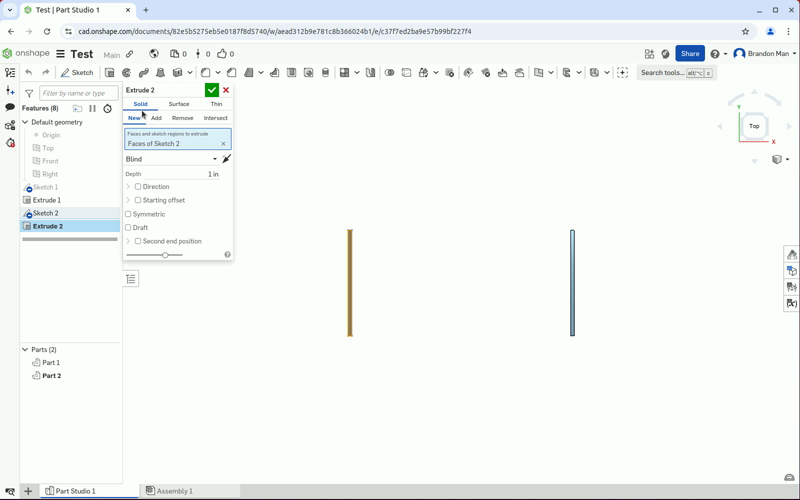
mouse_move(137, 120)
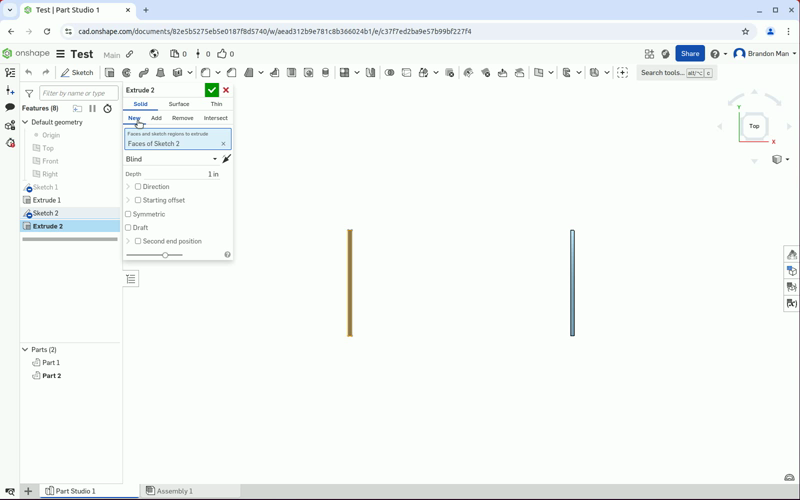
click(137, 120)
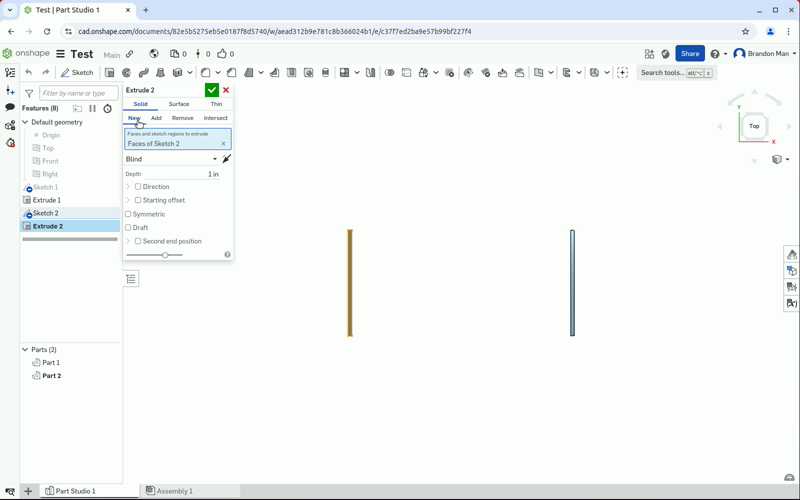
key(tab, 4)
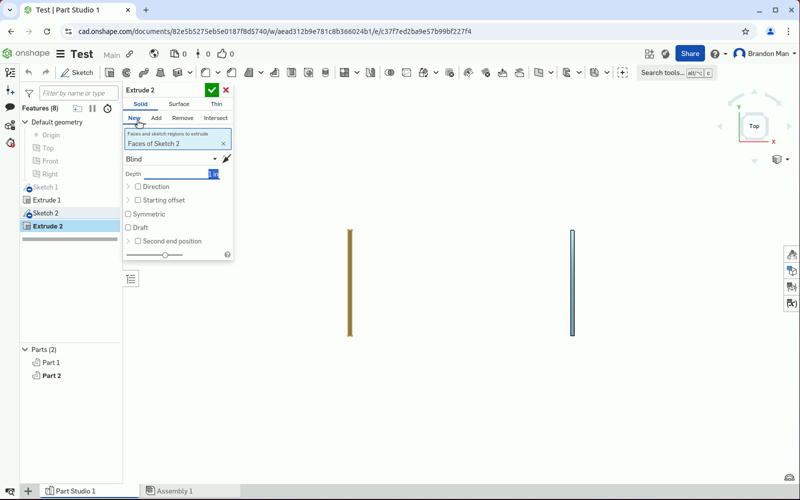
text(1.926)
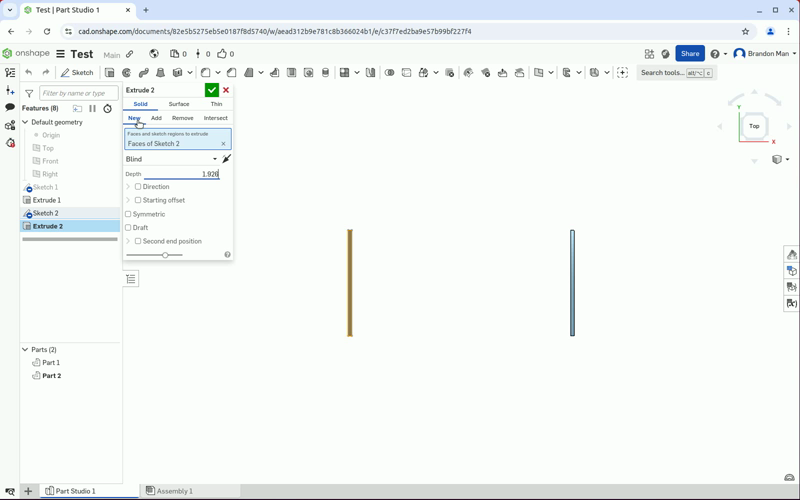
key(tab, 3)
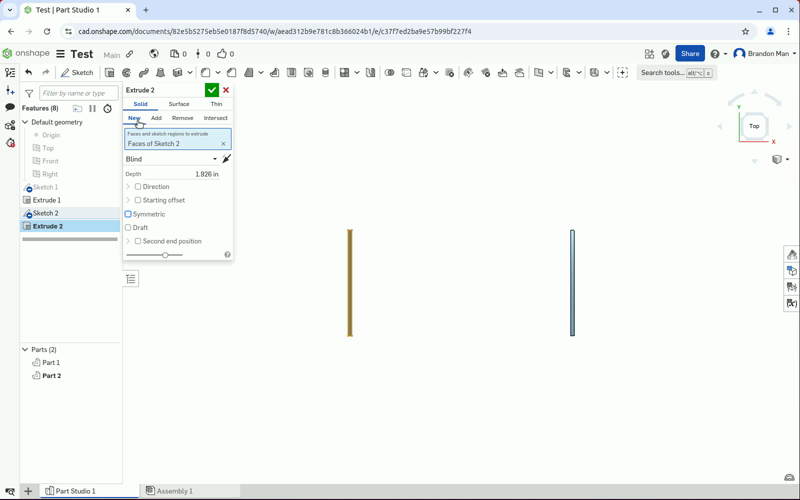
key(space)
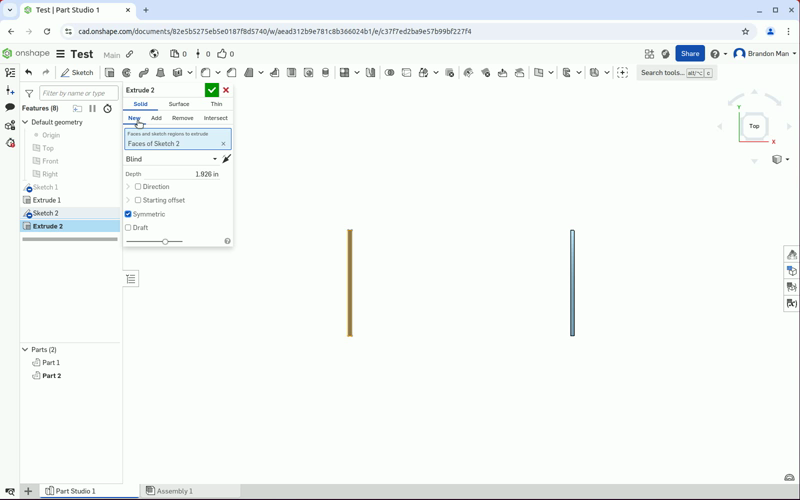
key(enter)
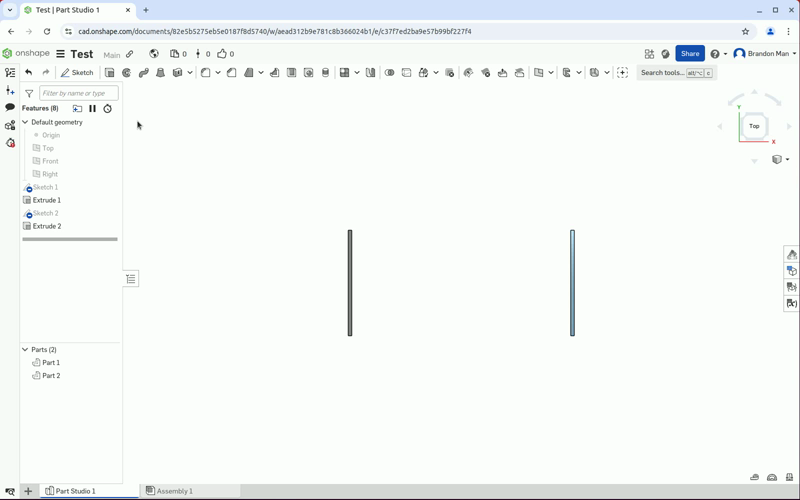
key(shift+h)
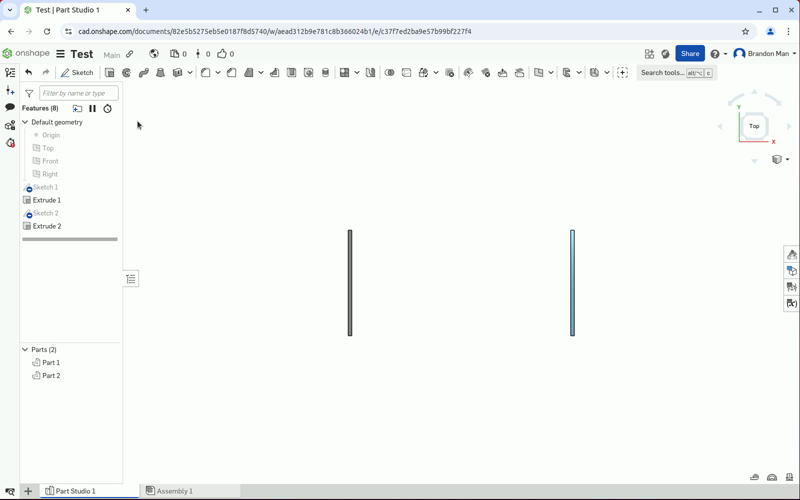
key(shift+h)
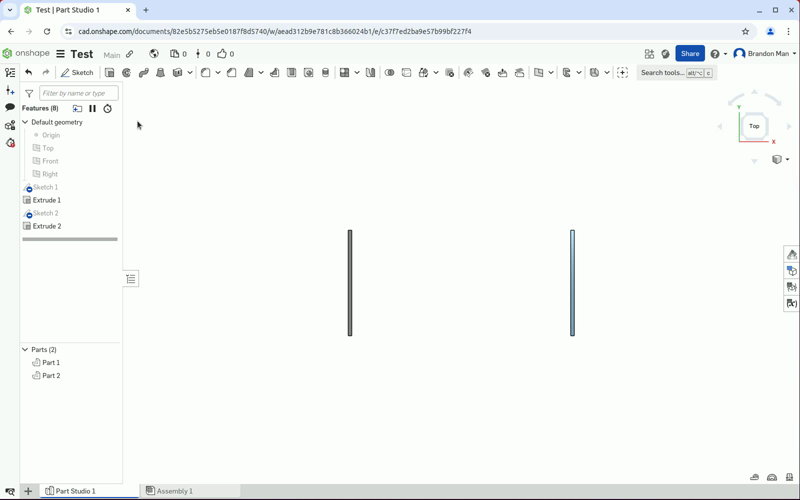
mouse_move(73, 189)
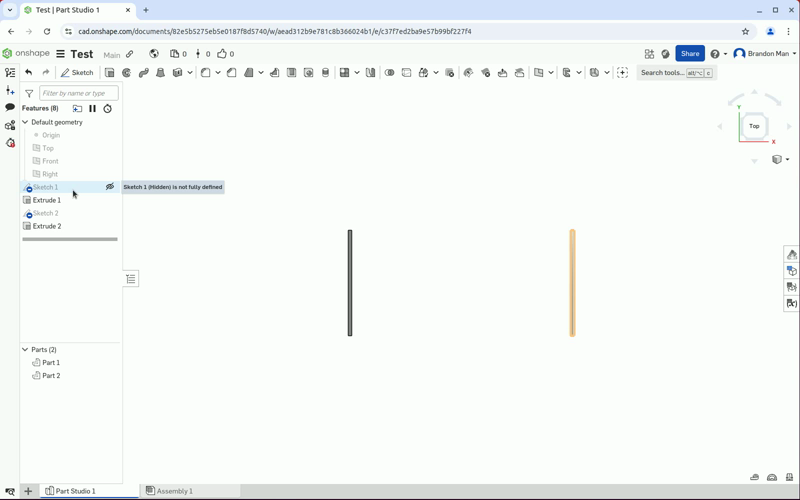
click(73, 189)
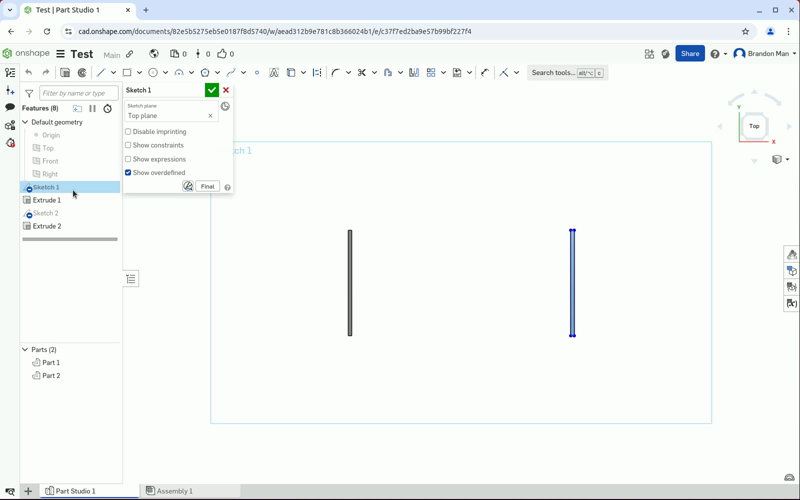
mouse_move(229, 92)
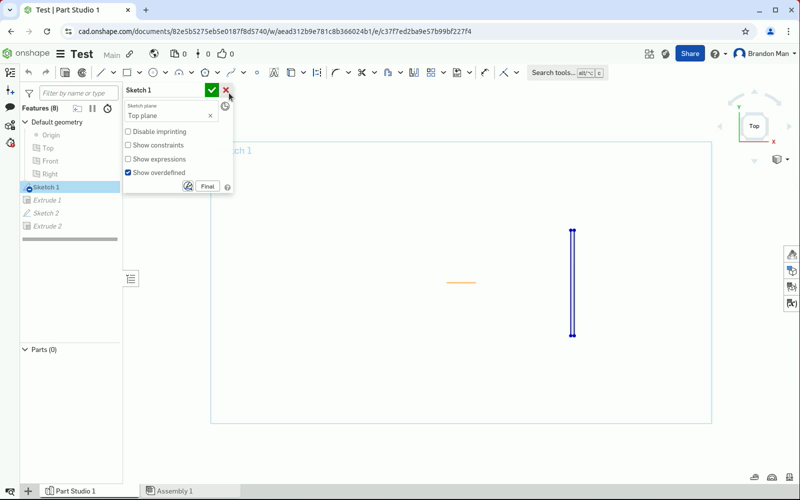
click(229, 92)
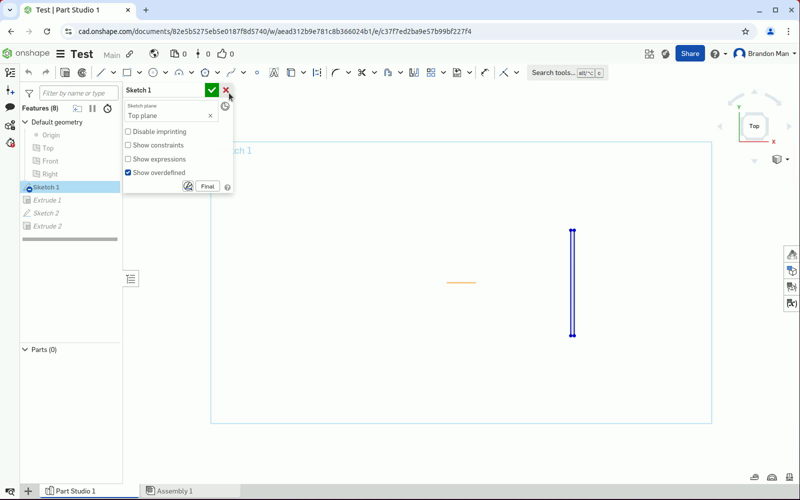
key(shift+s)
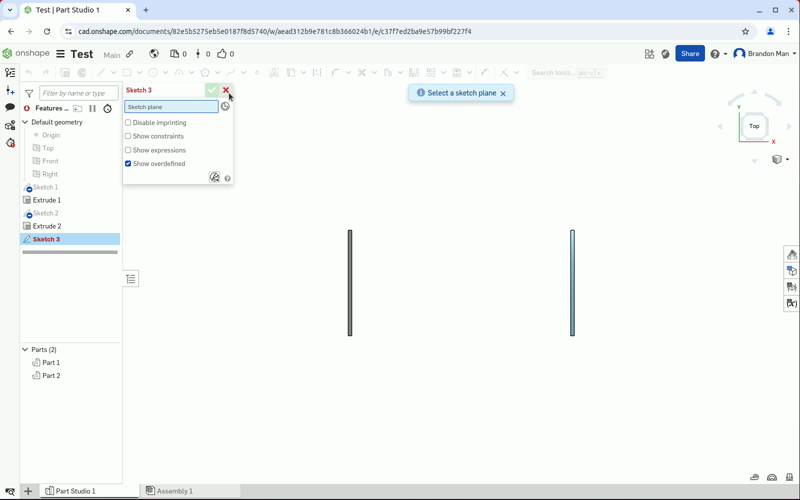
mouse_move(73, 150)
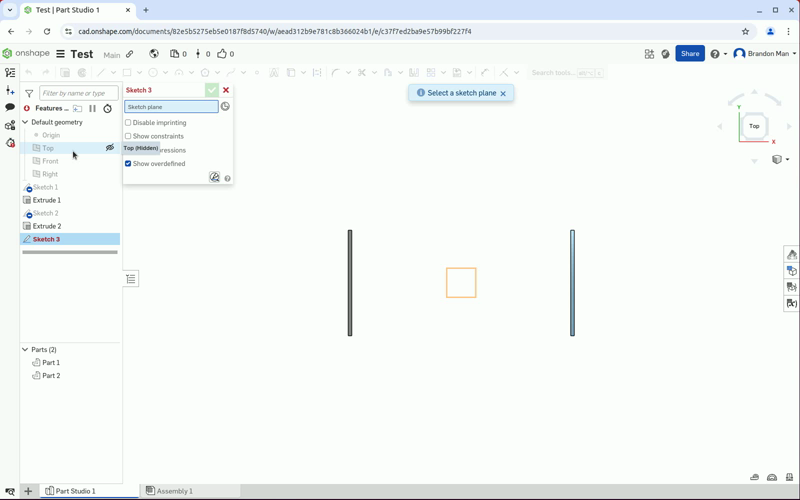
click(73, 150)
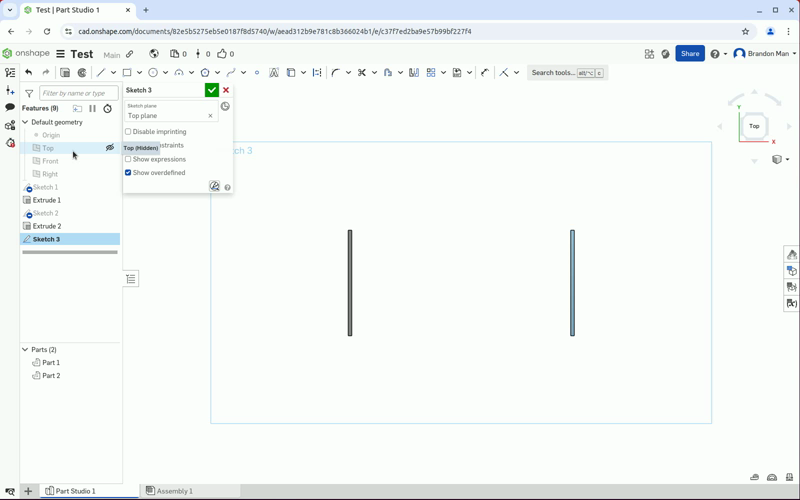
mouse_move(73, 352)
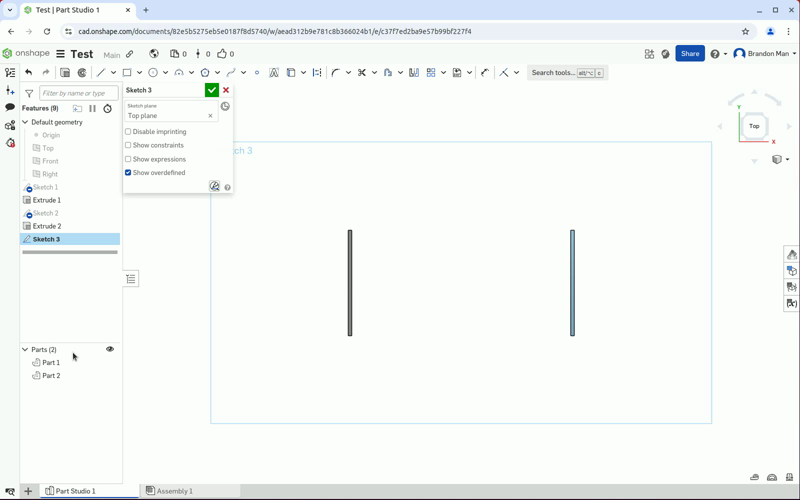
key(y)
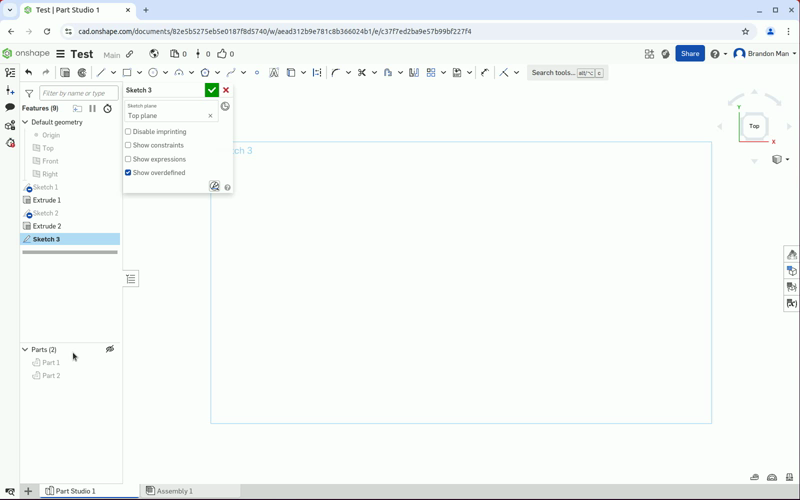
key(l)
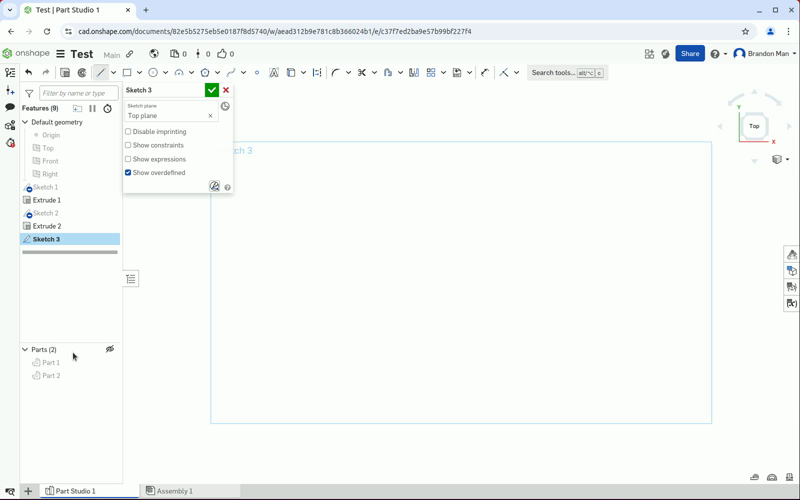
key_down(shift)
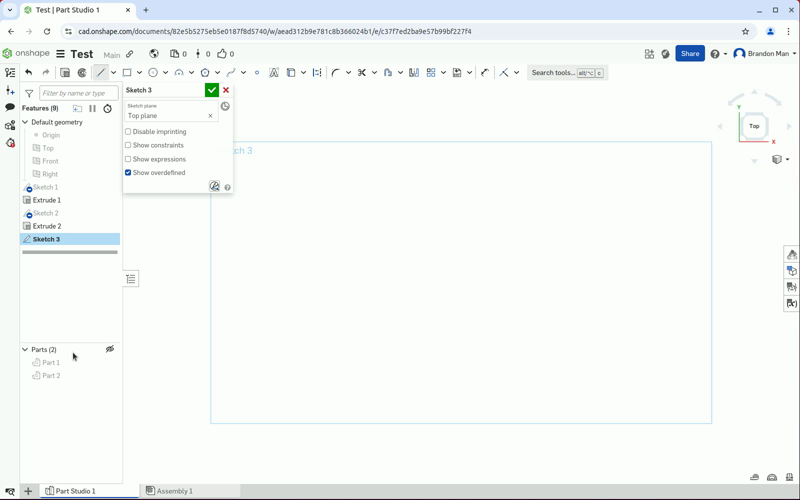
mouse_move(348, 230)
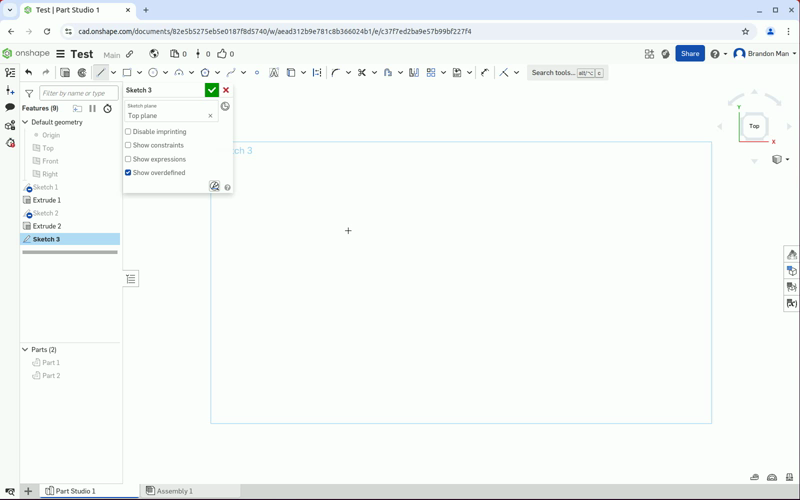
click(348, 230)
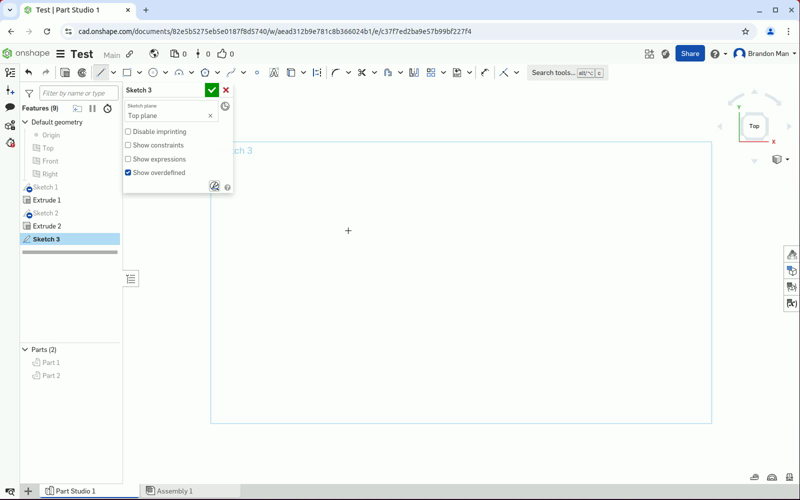
key_up(shift)
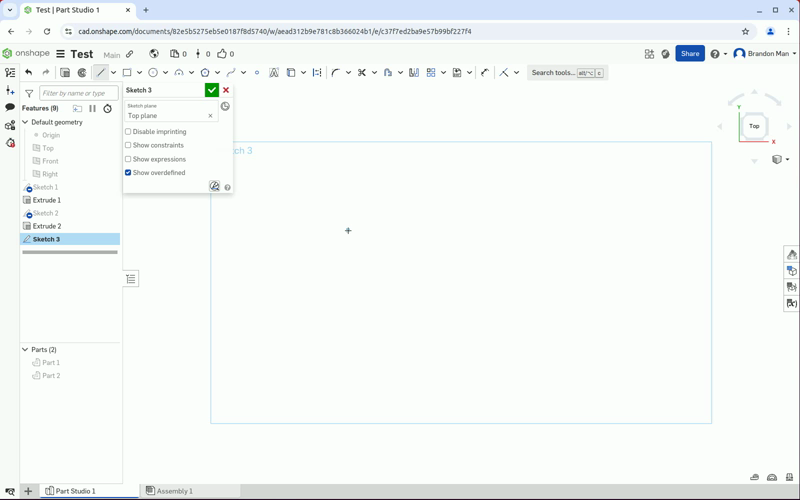
key_down(shift)
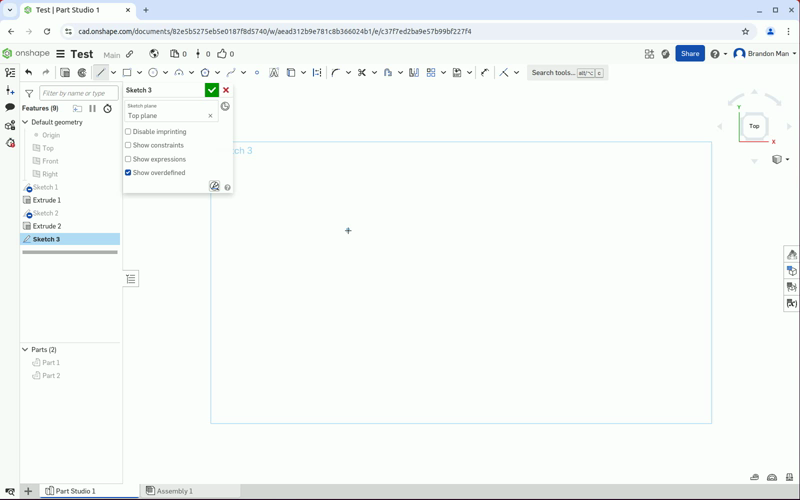
mouse_move(378, 230)
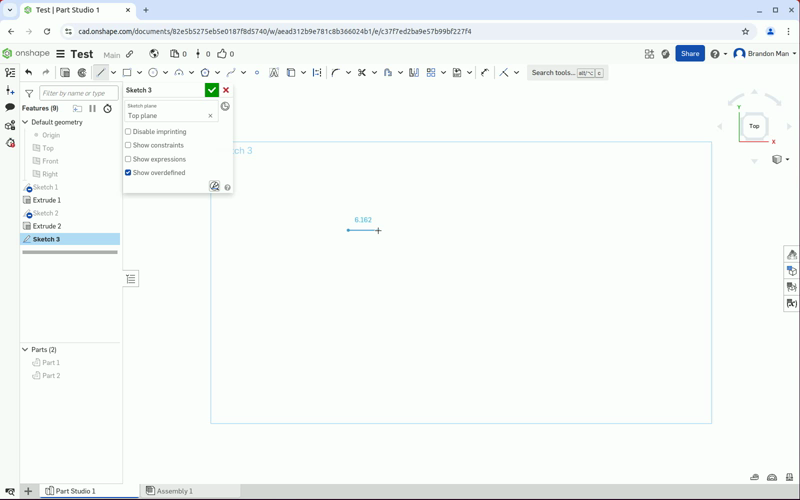
mouse_move(350, 230)
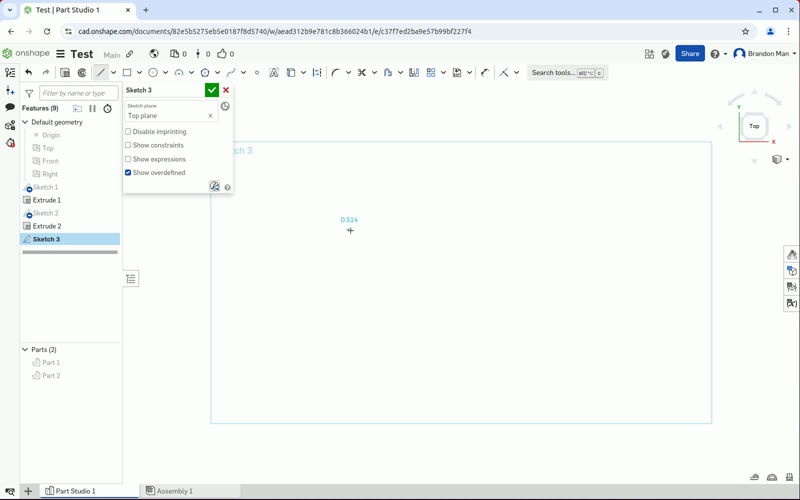
scroll(6)
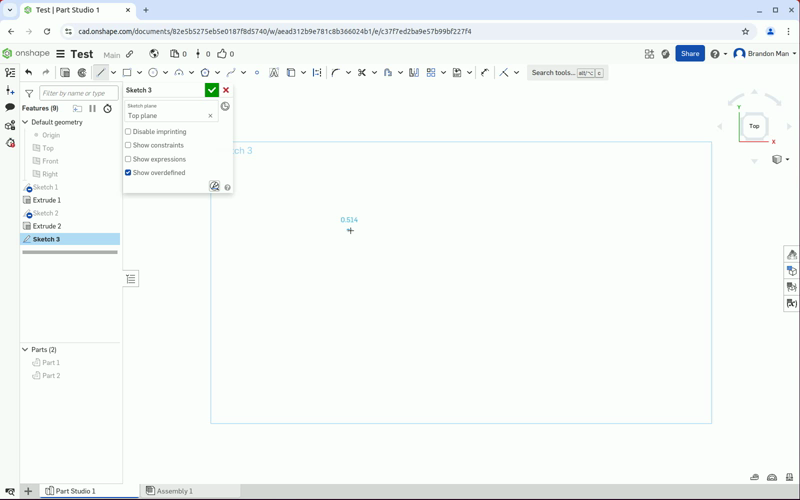
scroll(6)
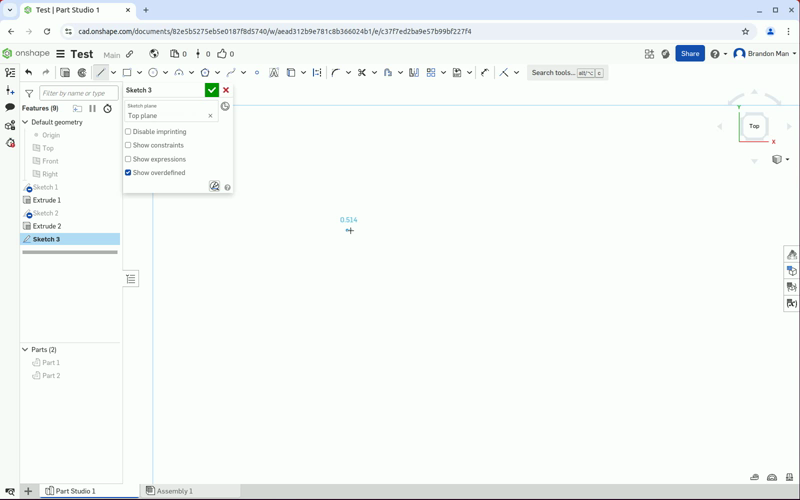
scroll(6)
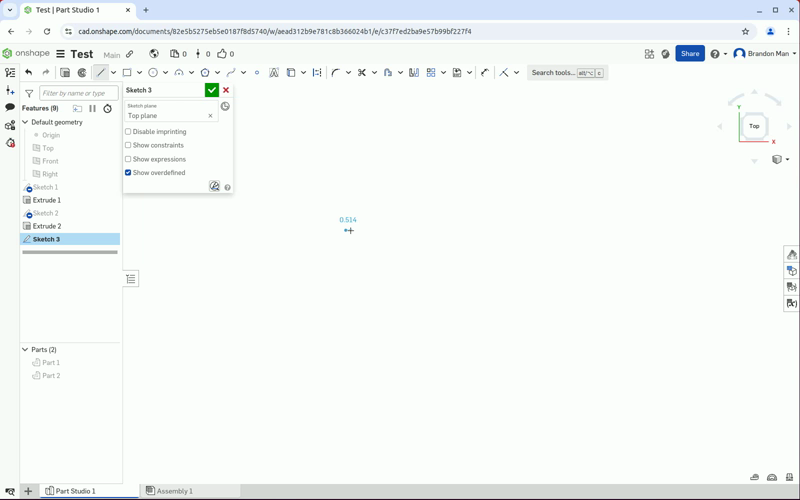
scroll(6)
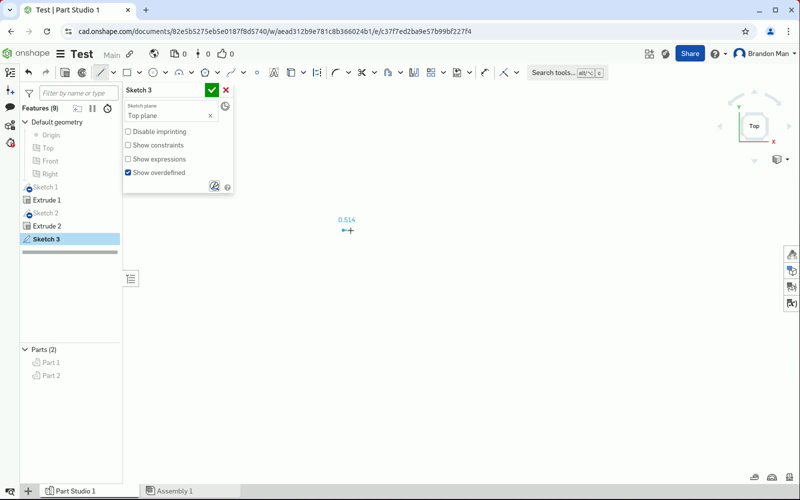
scroll(6)
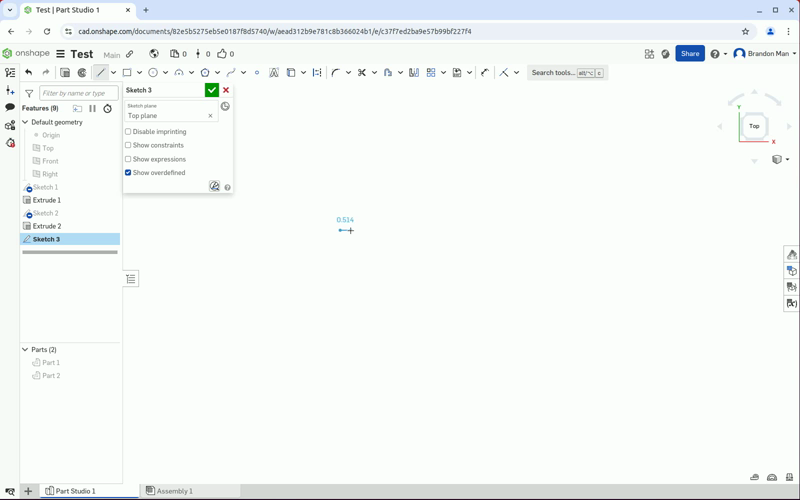
scroll(6)
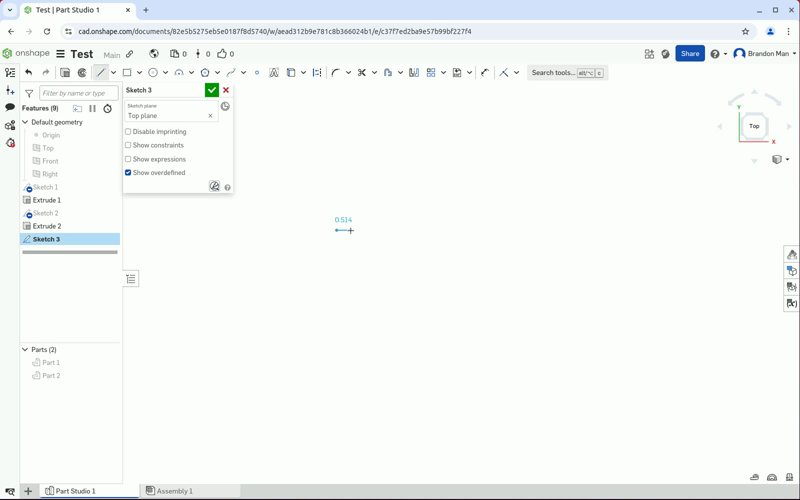
scroll(6)
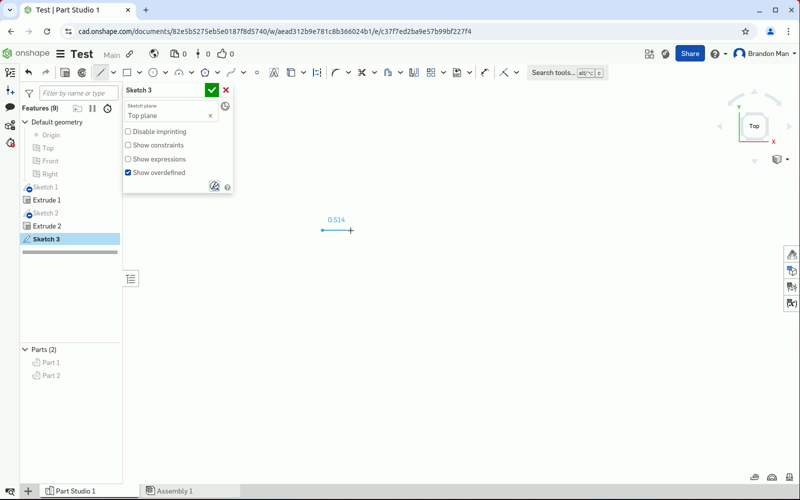
click(350, 230)
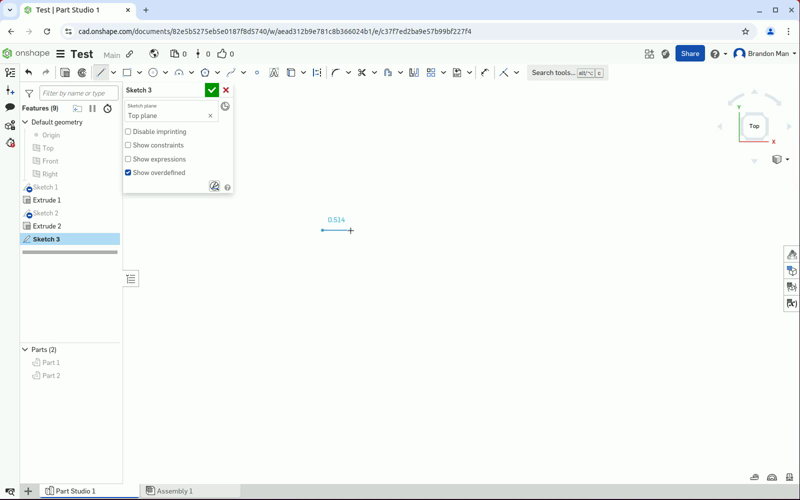
scroll(-6)
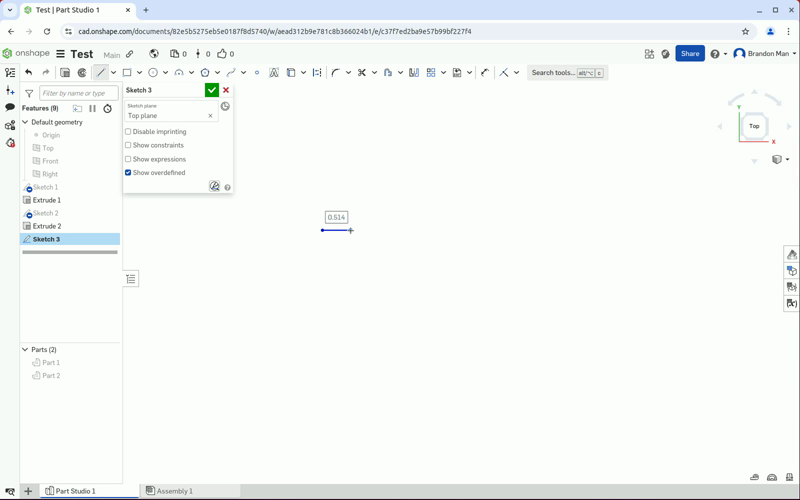
scroll(-6)
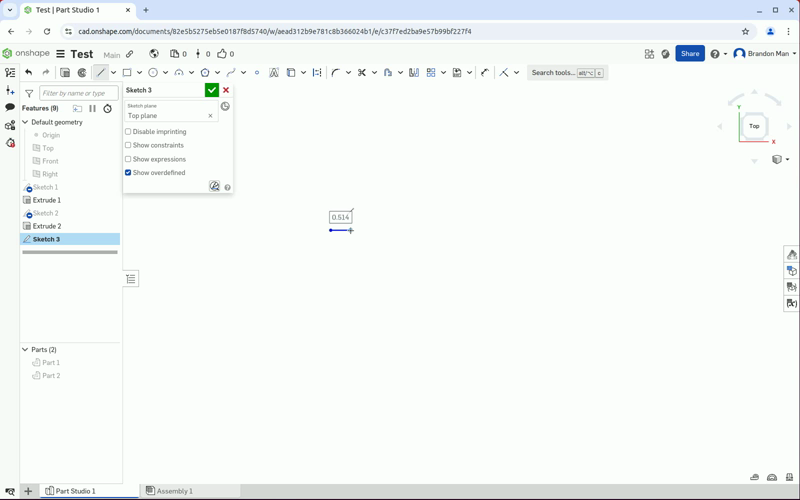
scroll(-6)
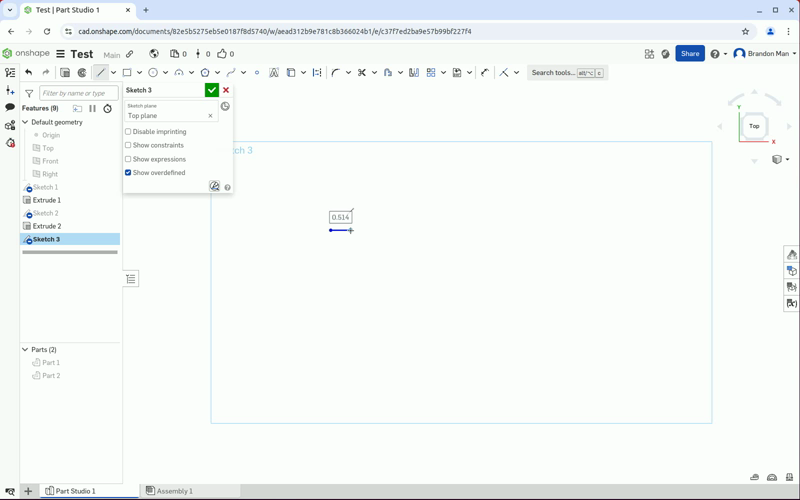
scroll(-6)
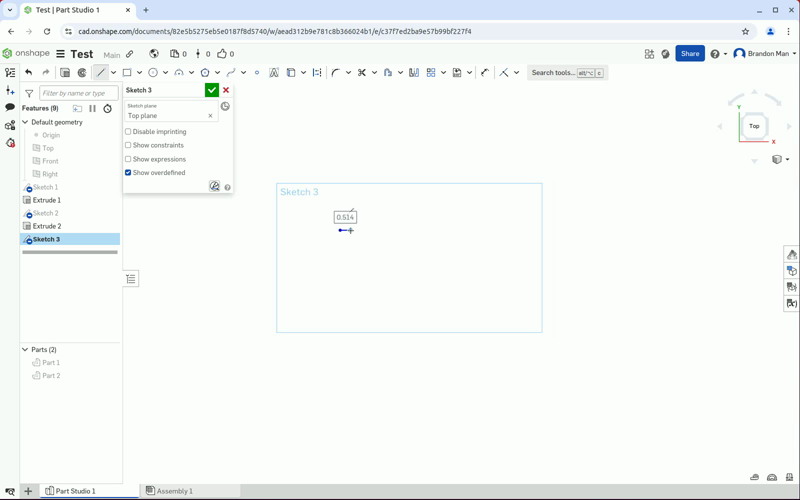
scroll(-6)
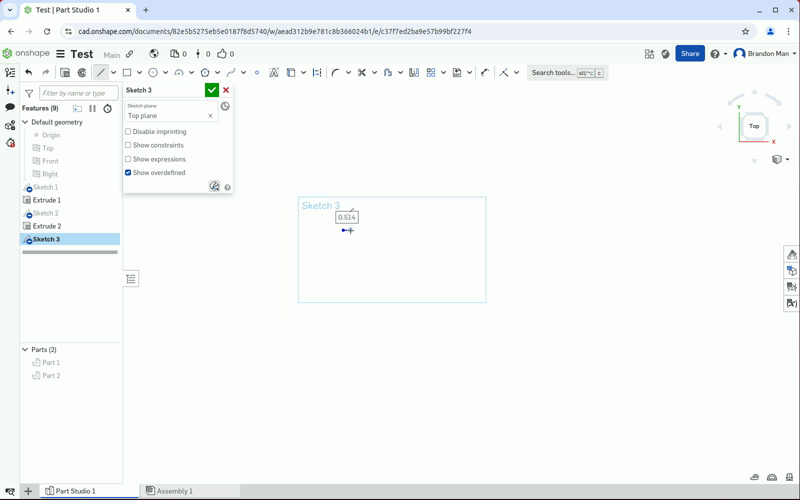
scroll(-6)
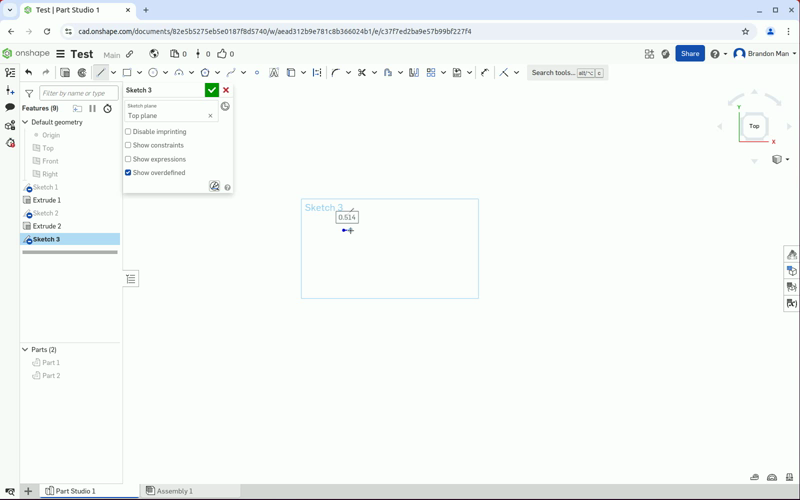
scroll(-6)
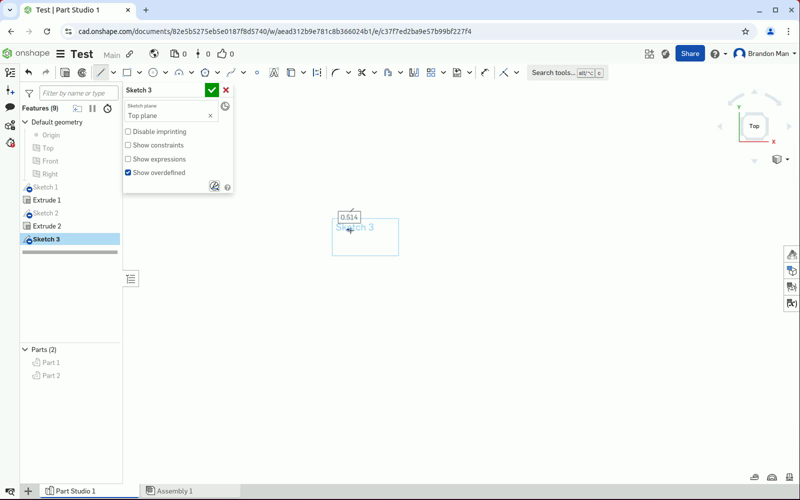
key_up(shift)
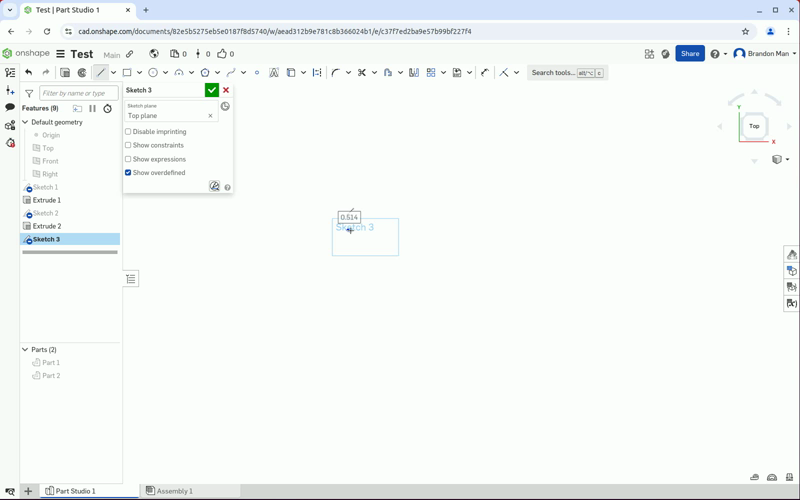
key_down(shift)
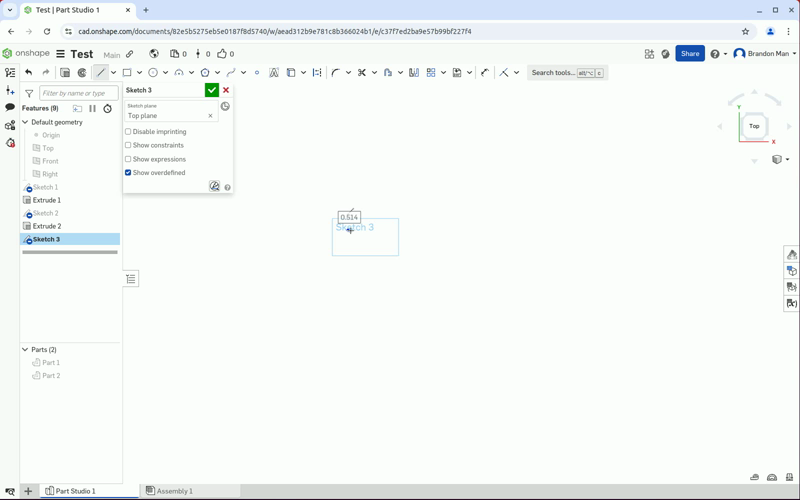
mouse_move(421, 230)
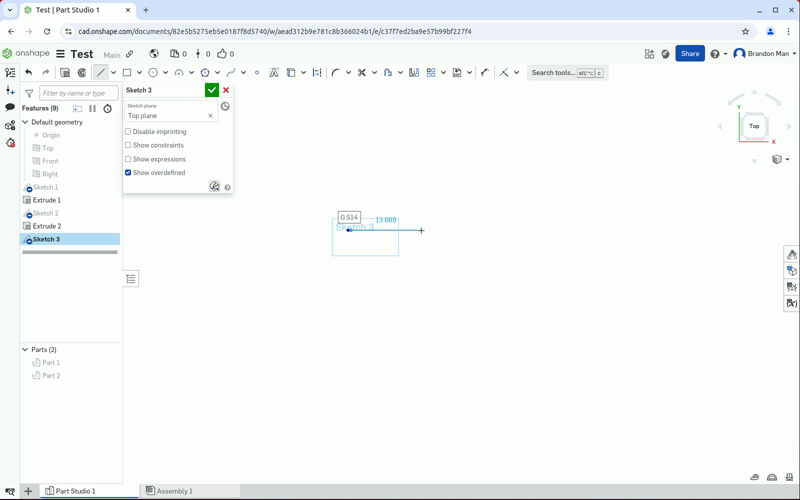
click(421, 230)
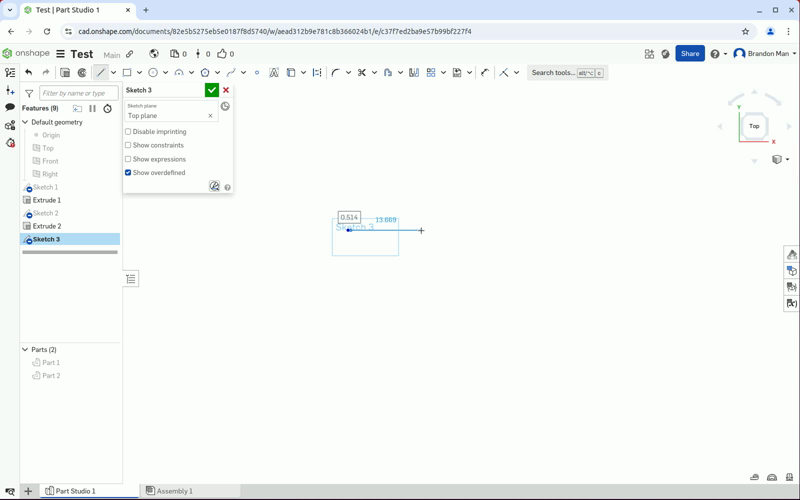
key_up(shift)
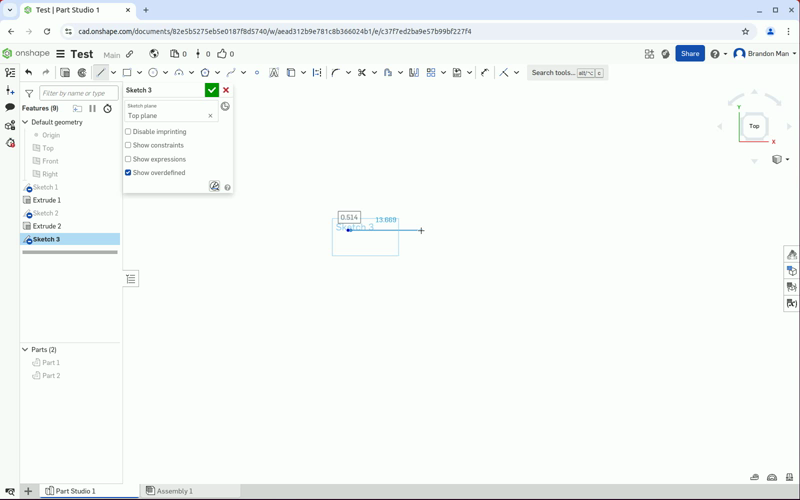
key_down(shift)
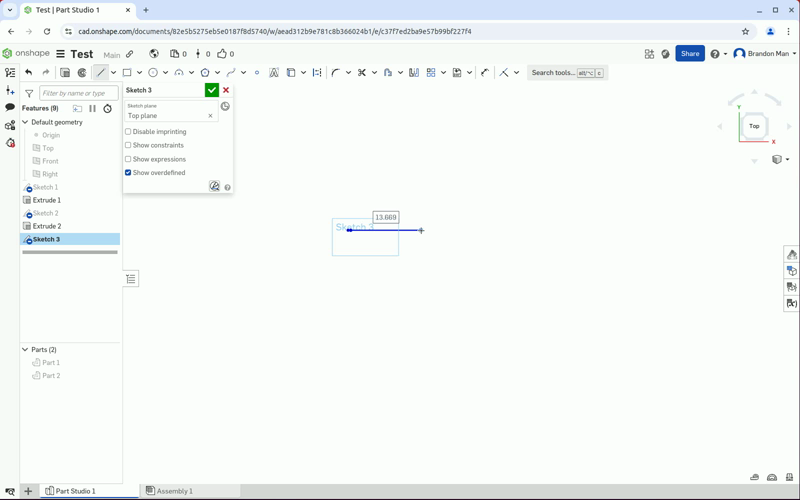
mouse_move(451, 230)
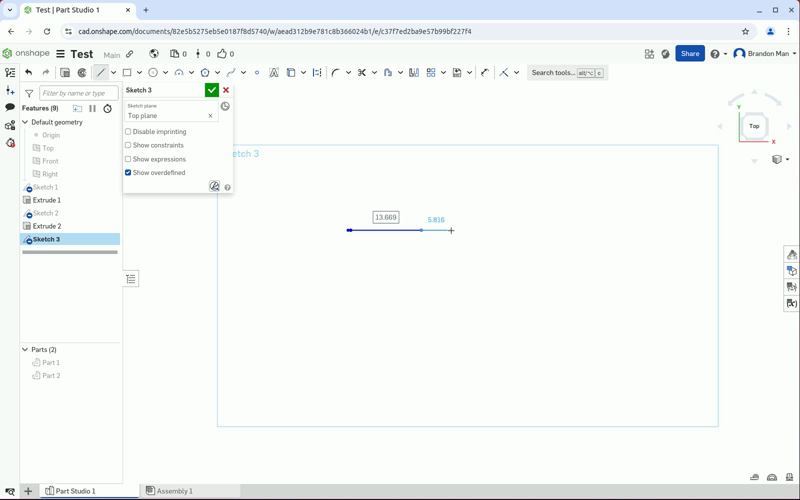
mouse_move(423, 230)
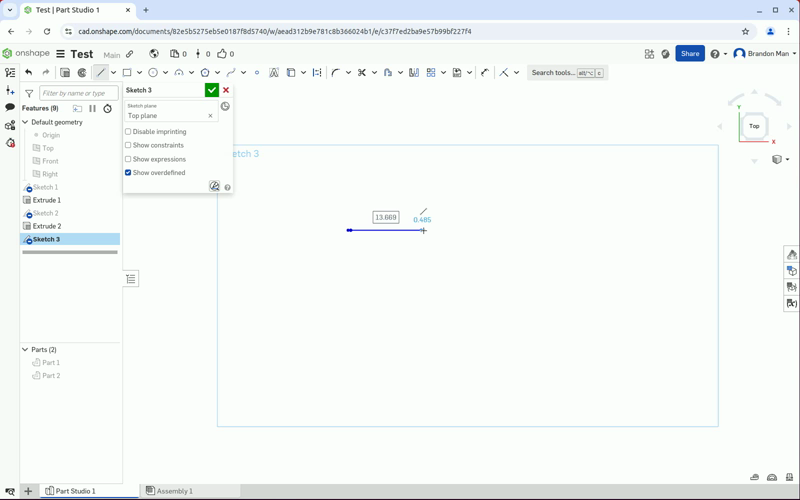
scroll(6)
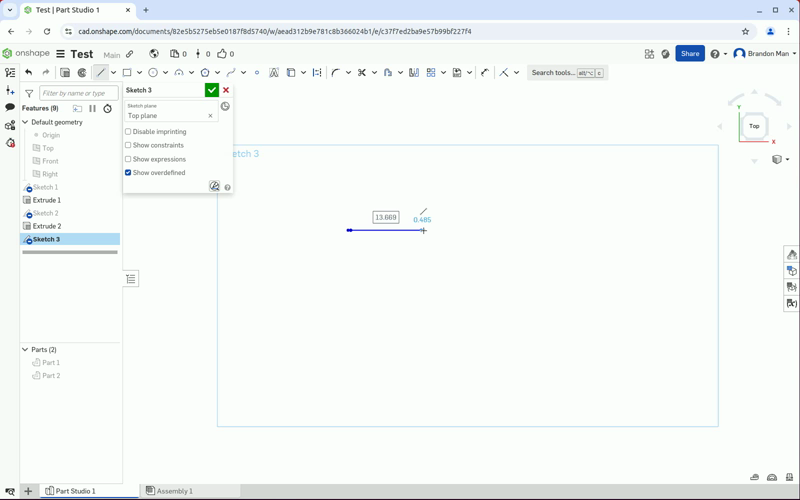
scroll(6)
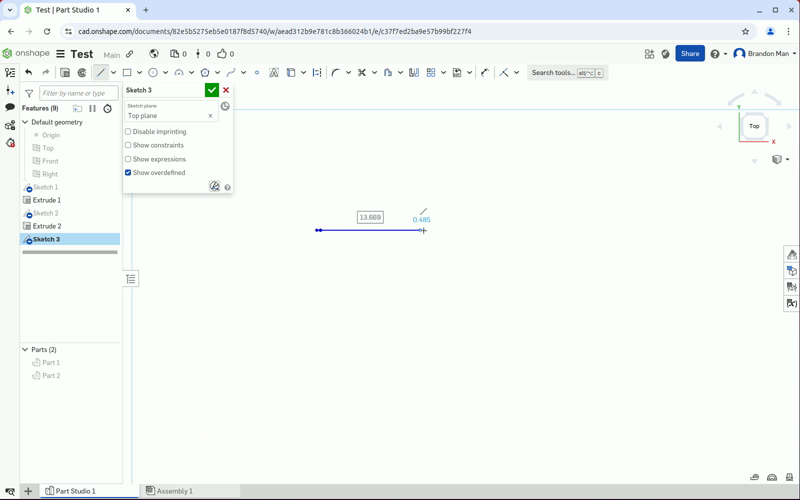
scroll(6)
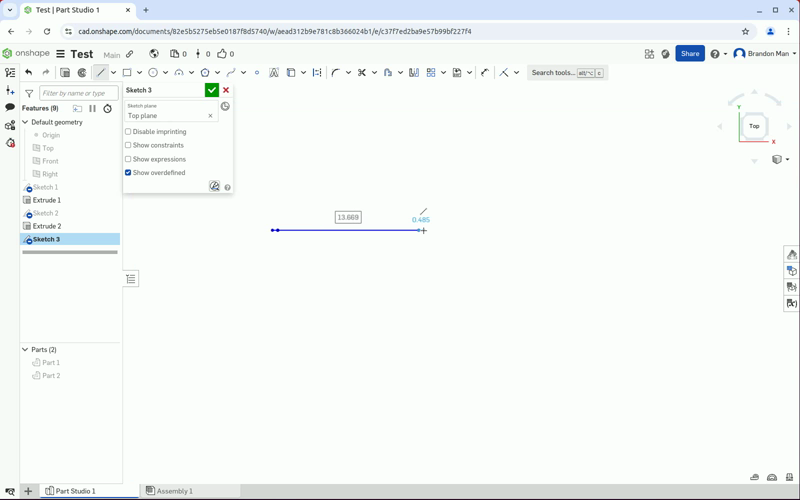
scroll(6)
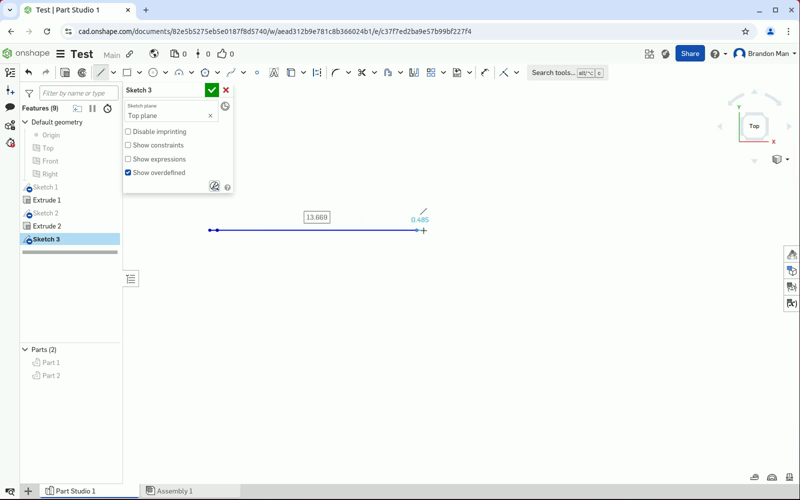
scroll(6)
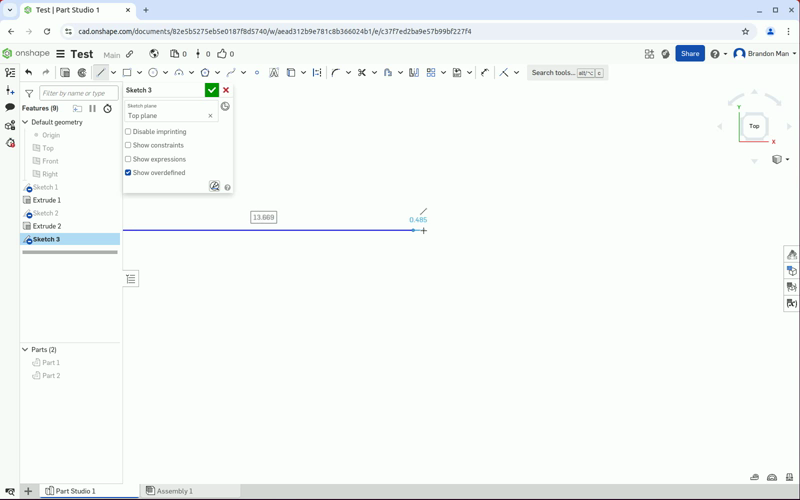
scroll(6)
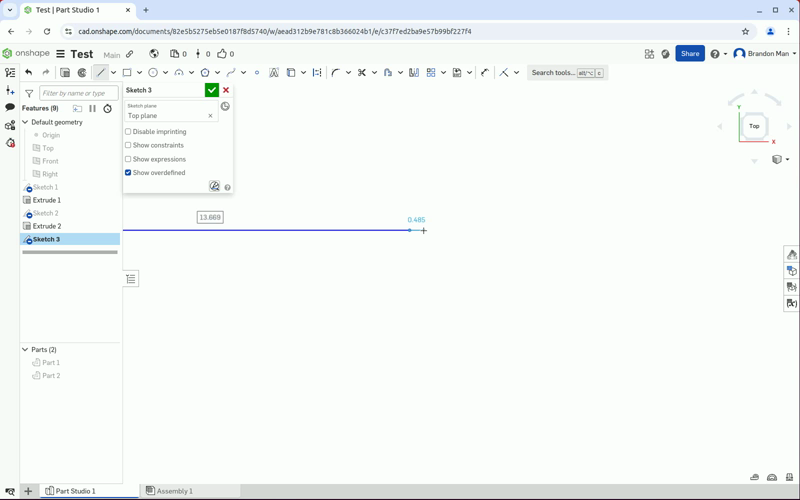
scroll(6)
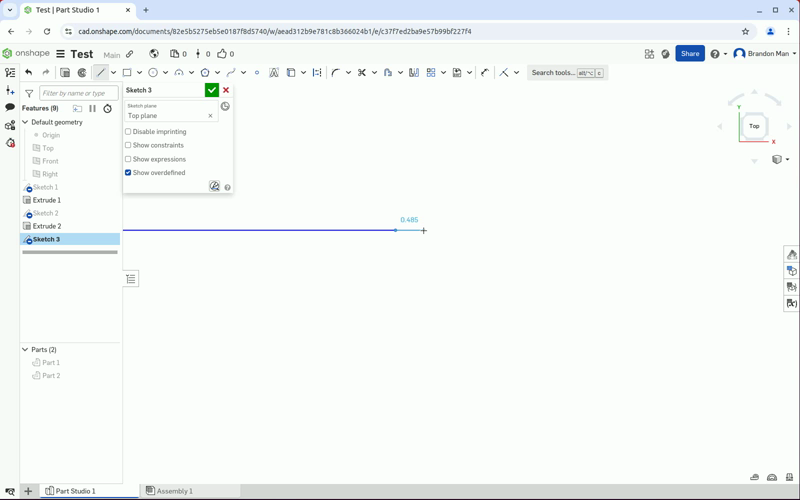
click(423, 230)
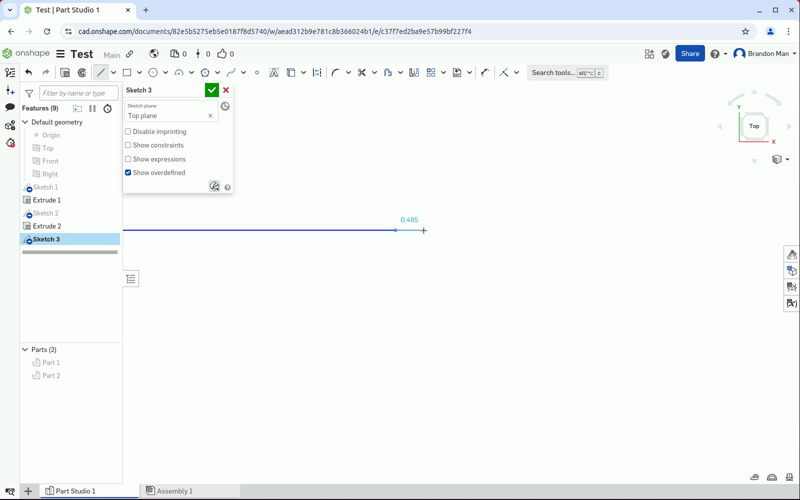
scroll(-6)
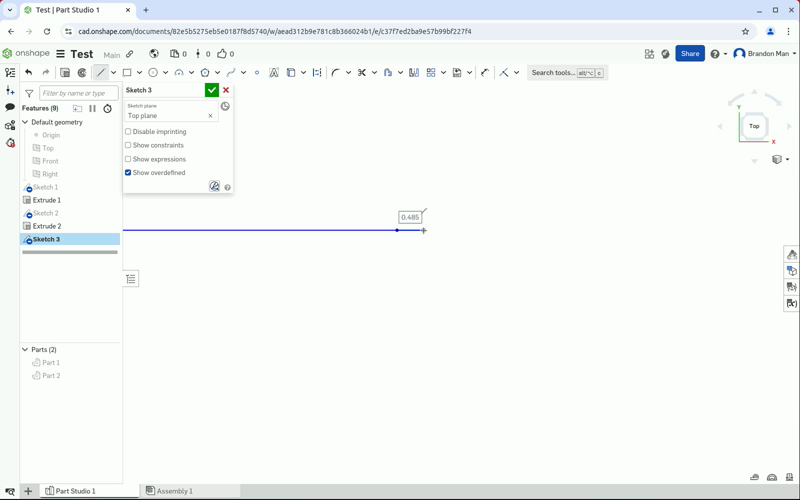
scroll(-6)
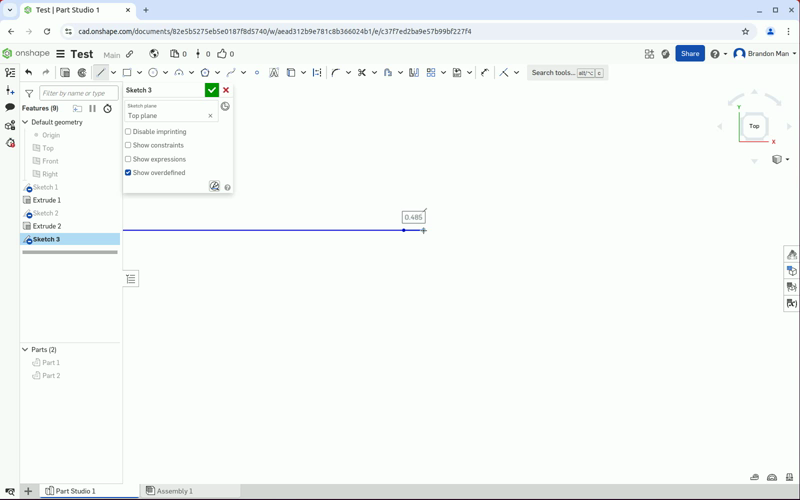
scroll(-6)
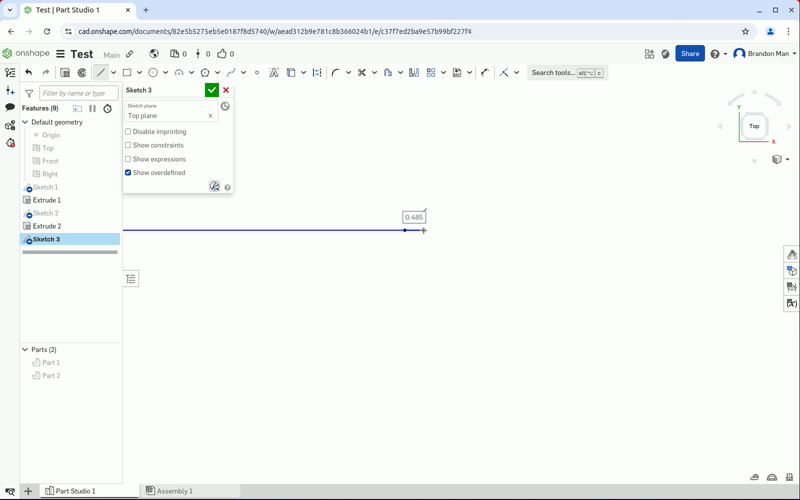
scroll(-6)
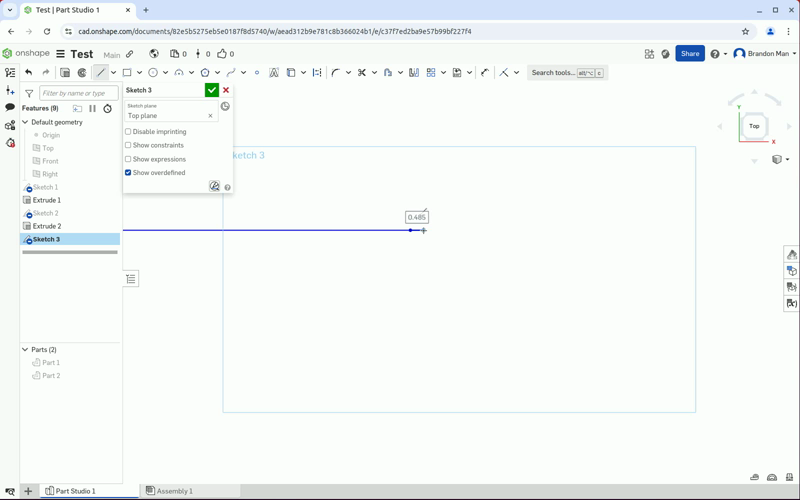
scroll(-6)
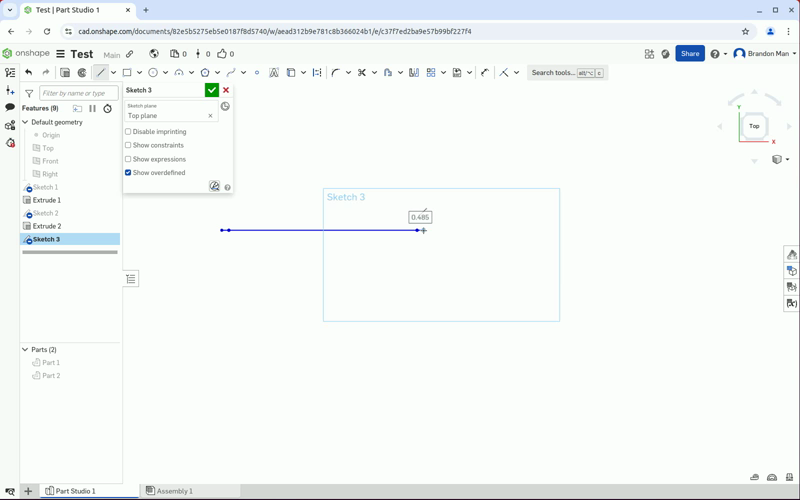
scroll(-6)
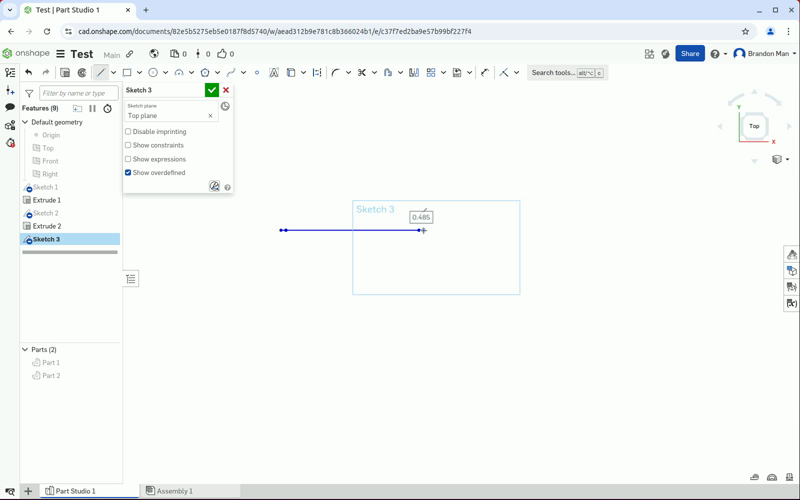
scroll(-6)
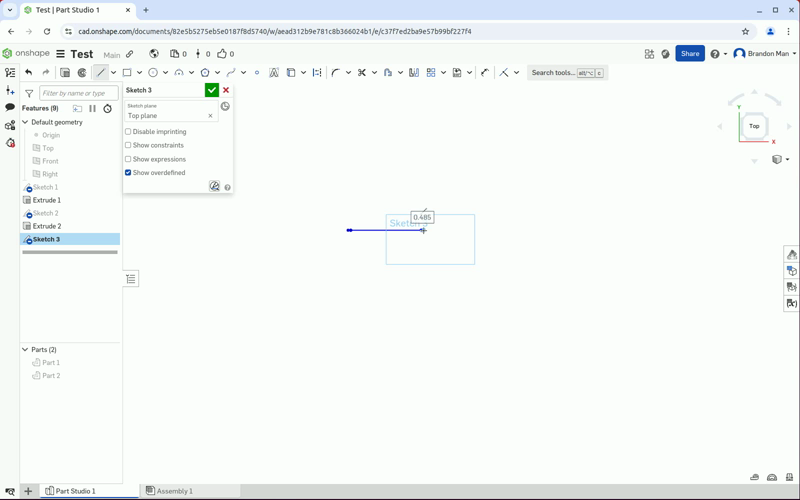
key_up(shift)
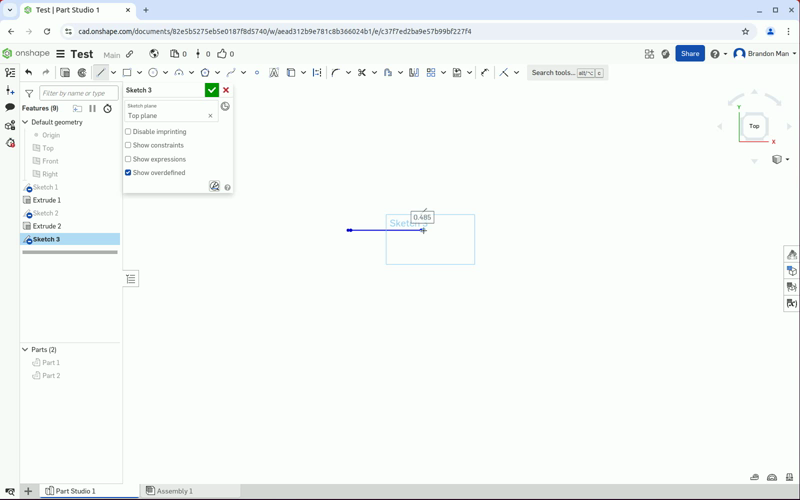
key_down(shift)
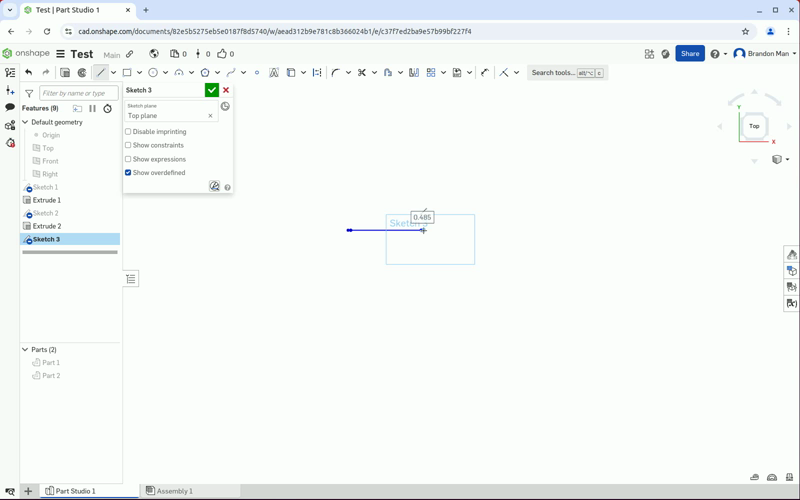
mouse_move(496, 230)
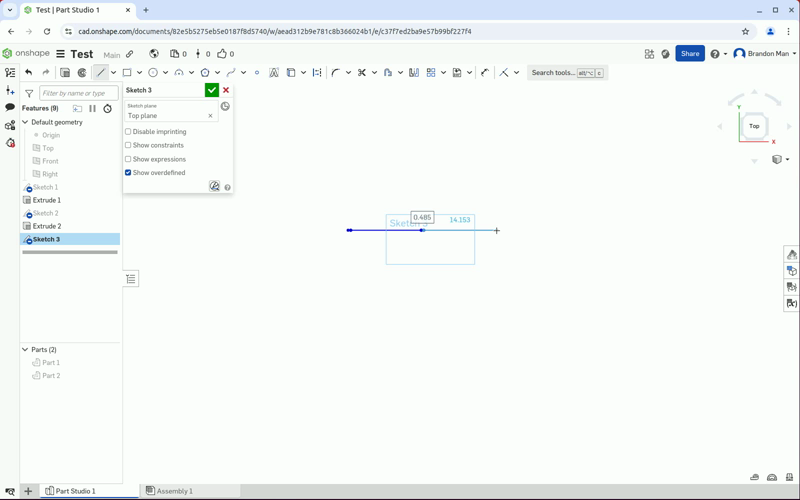
click(496, 230)
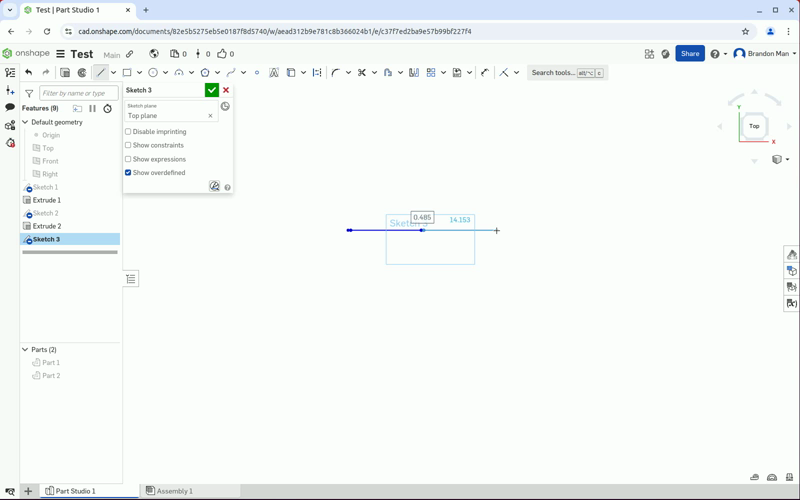
key_up(shift)
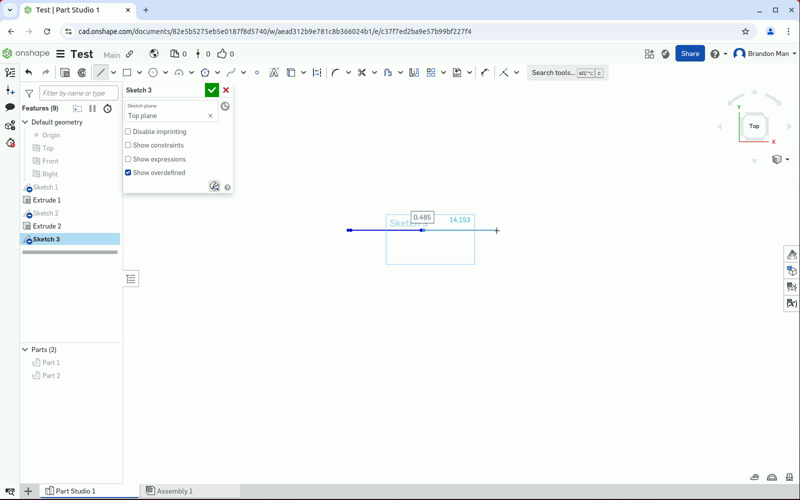
key_down(shift)
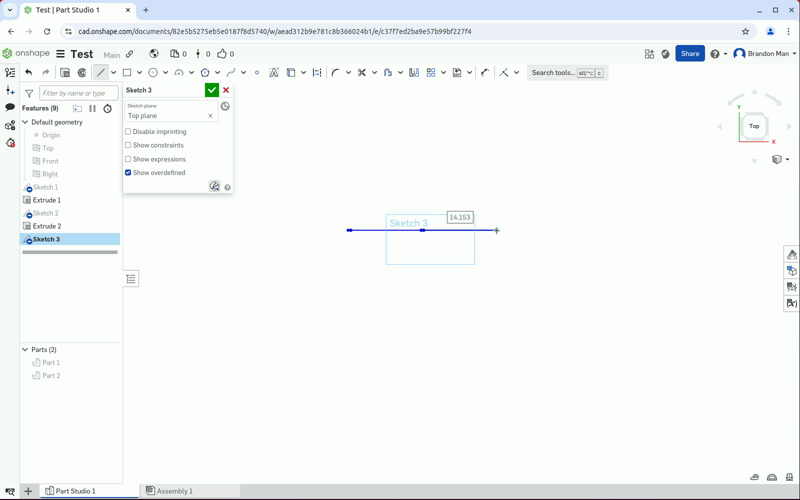
mouse_move(526, 230)
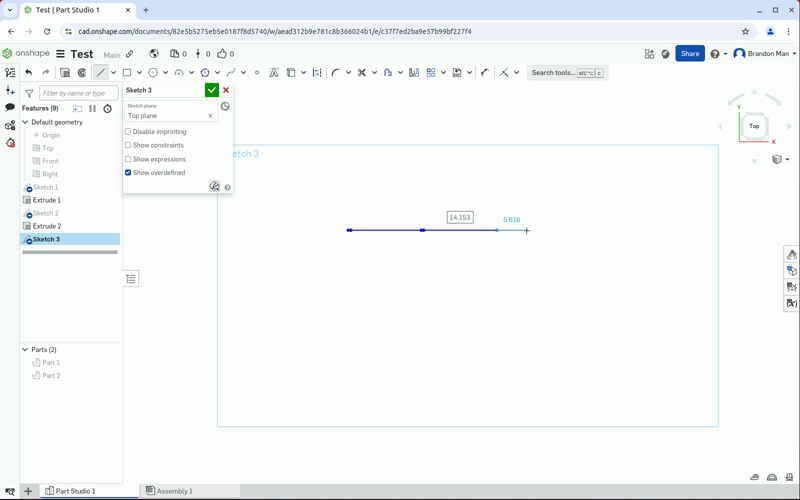
mouse_move(499, 230)
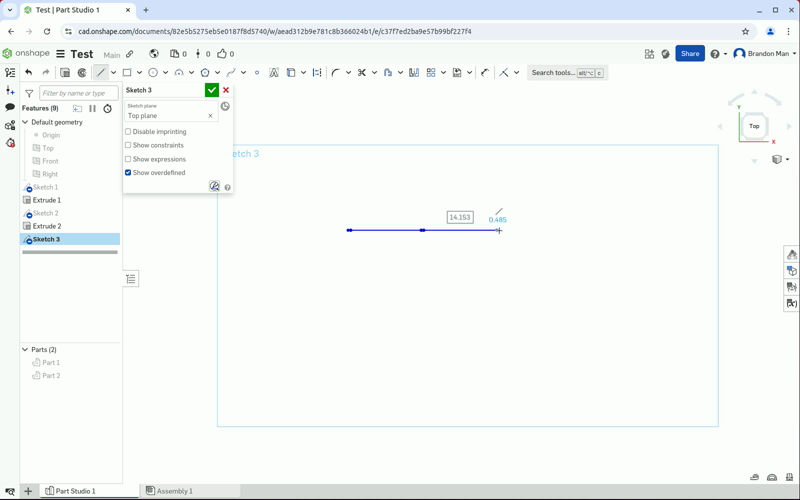
scroll(6)
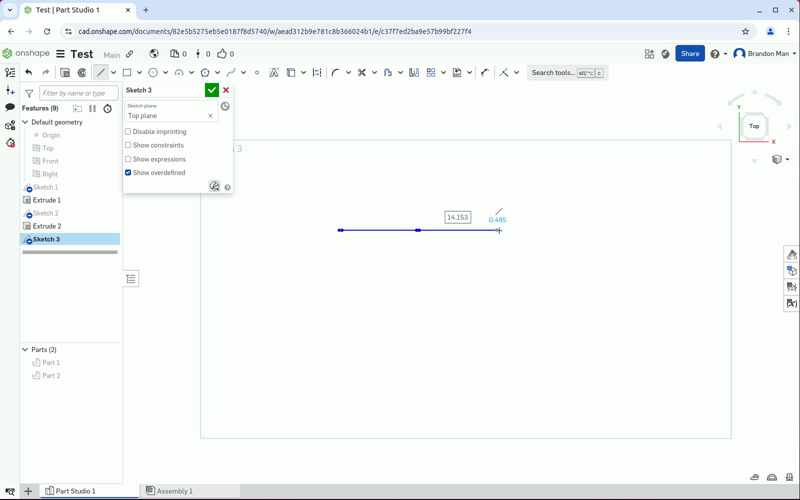
scroll(6)
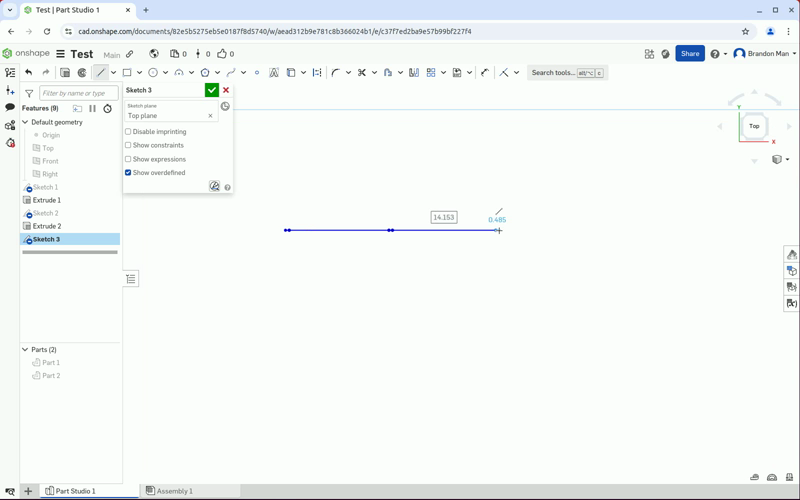
scroll(6)
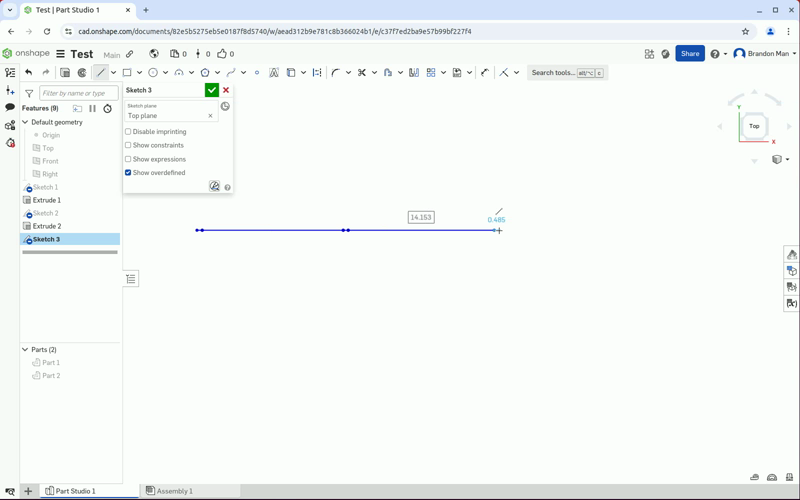
scroll(6)
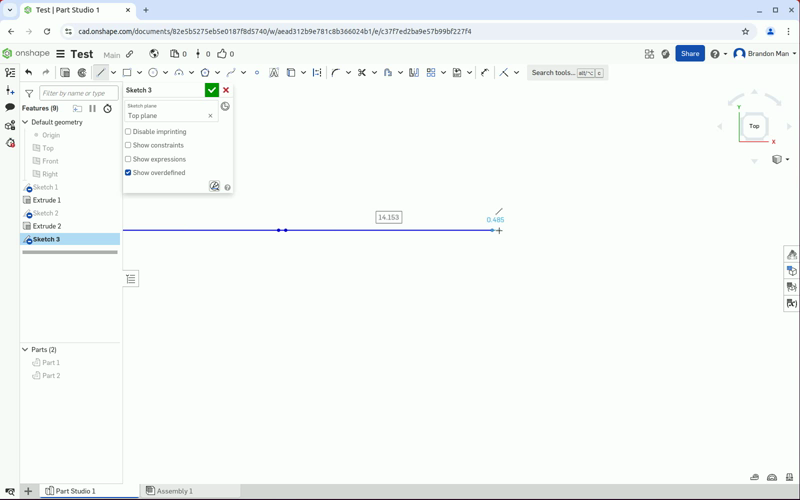
scroll(6)
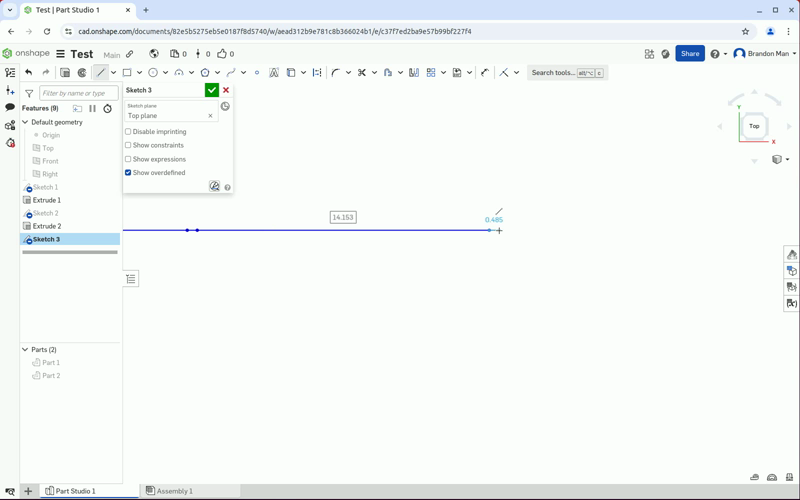
scroll(6)
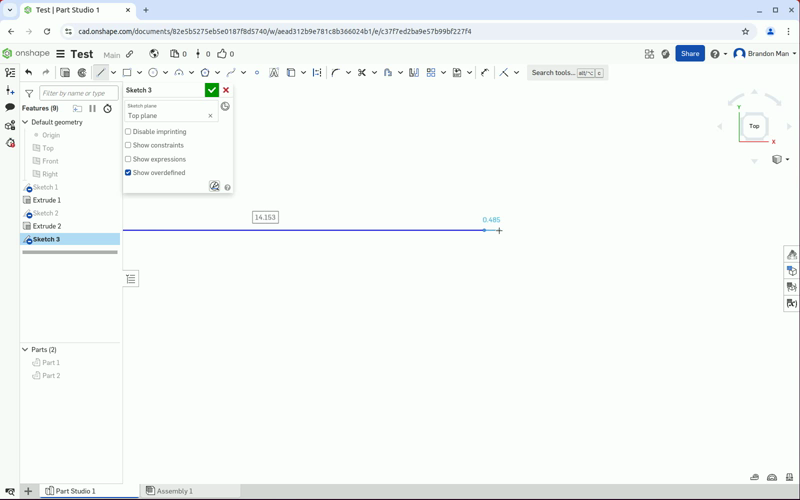
scroll(6)
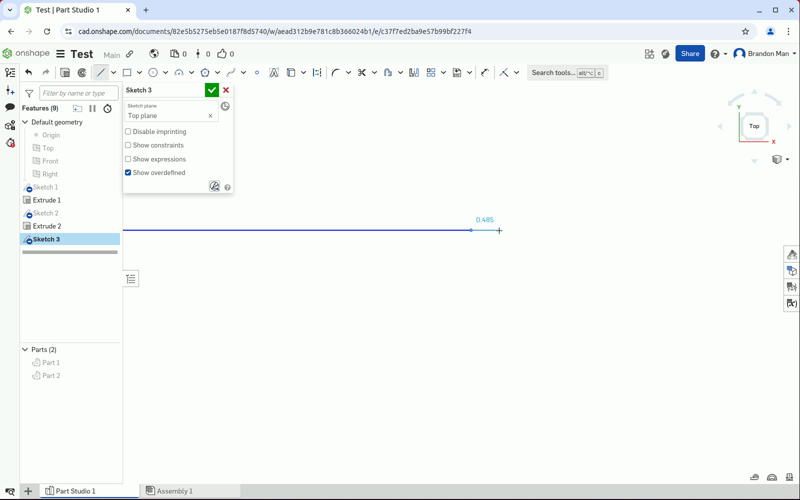
click(499, 230)
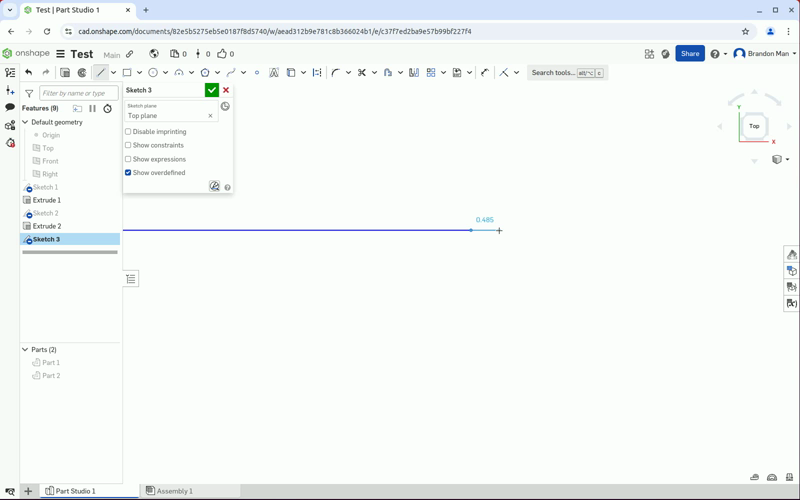
scroll(-6)
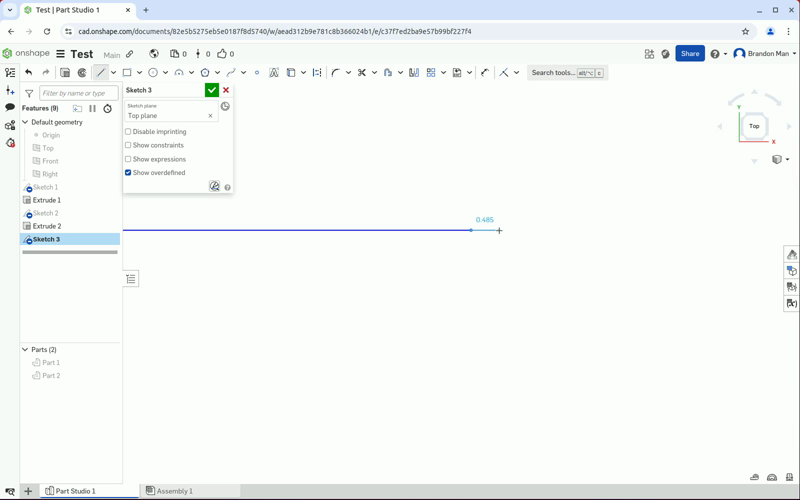
scroll(-6)
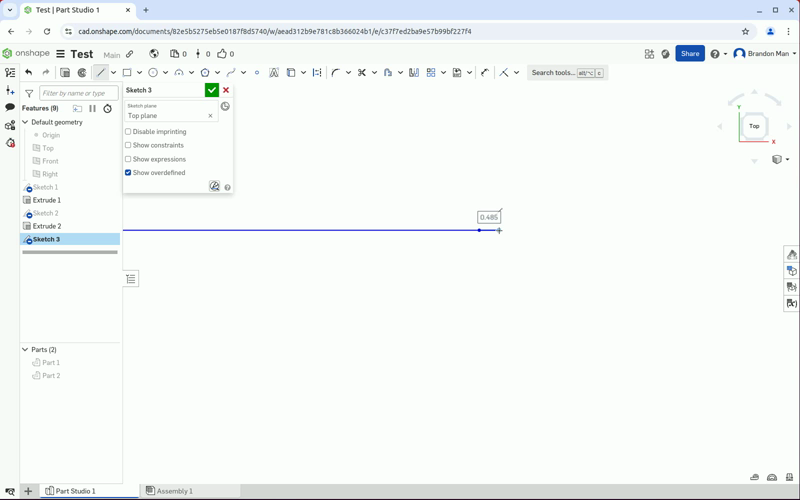
scroll(-6)
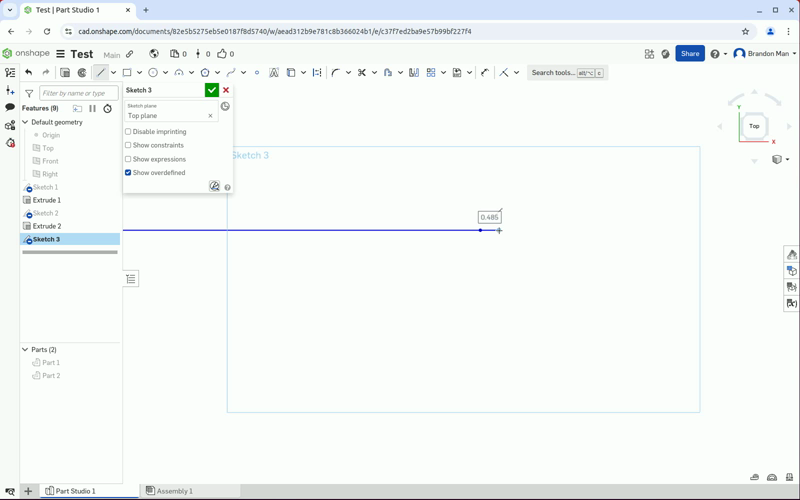
scroll(-6)
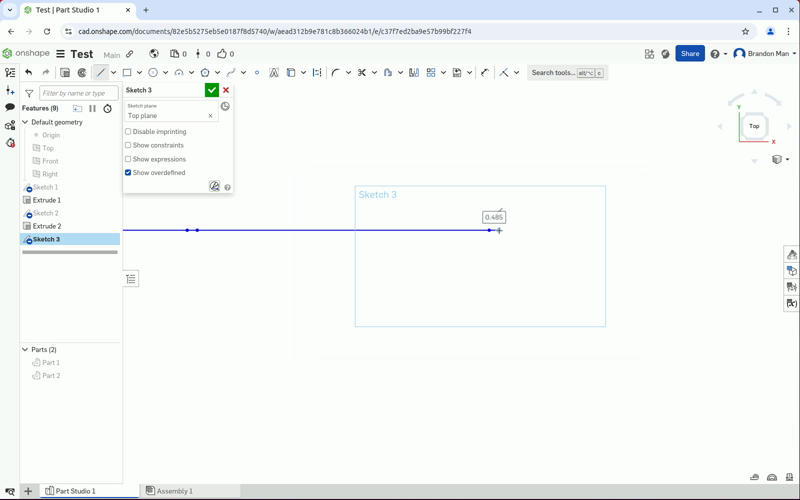
scroll(-6)
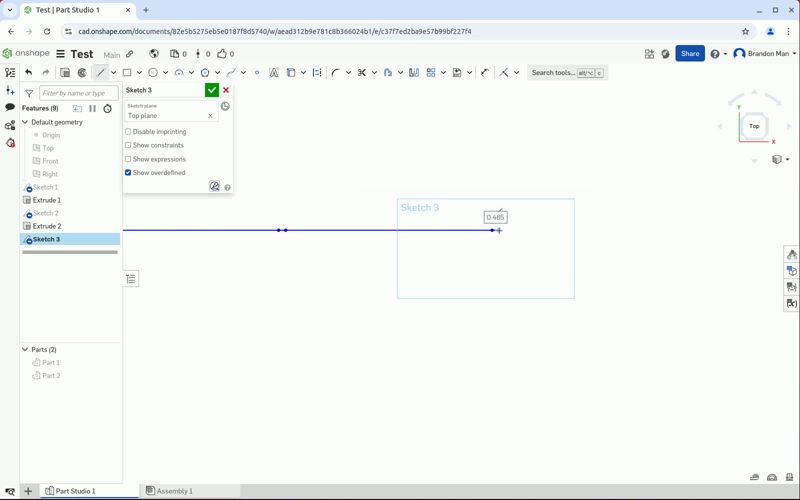
scroll(-6)
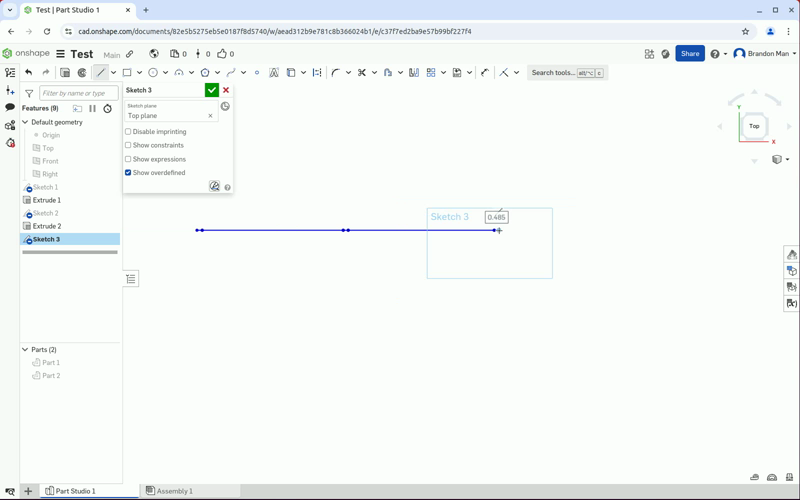
scroll(-6)
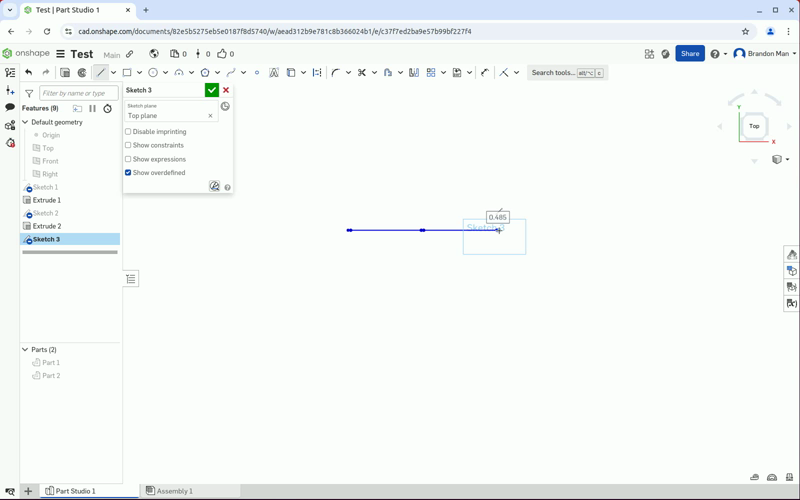
key_up(shift)
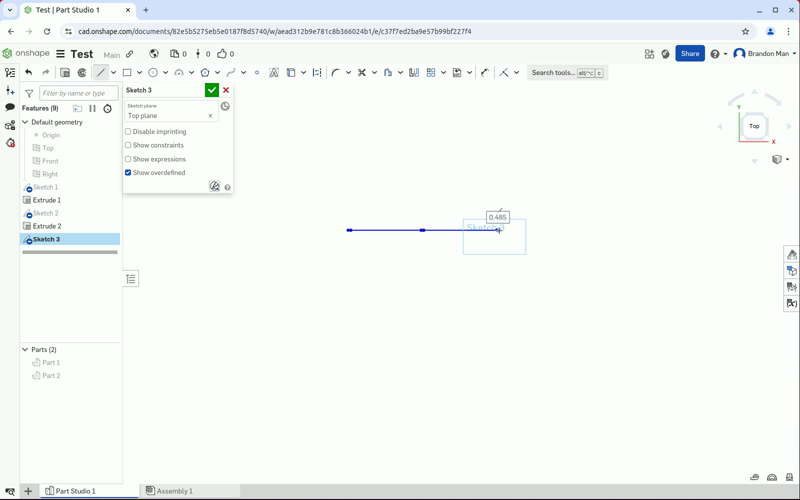
key_down(shift)
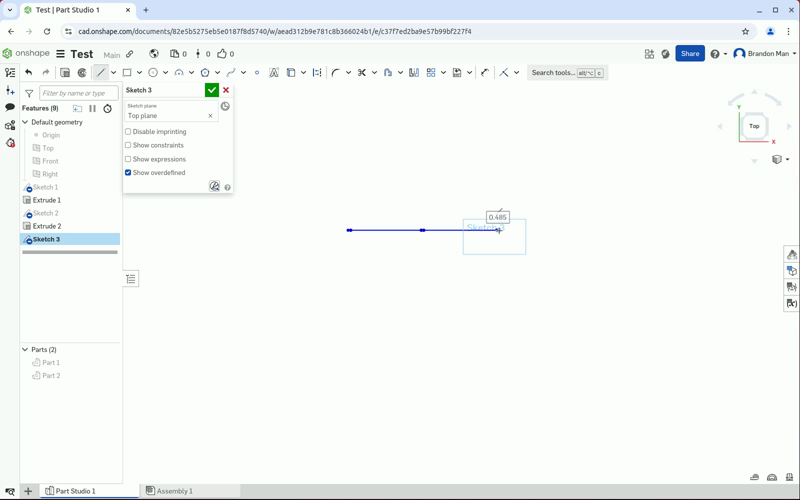
mouse_move(569, 230)
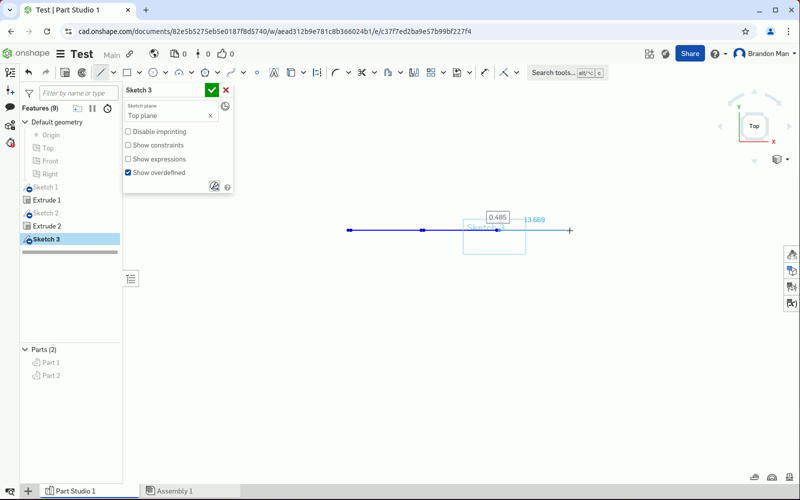
click(569, 230)
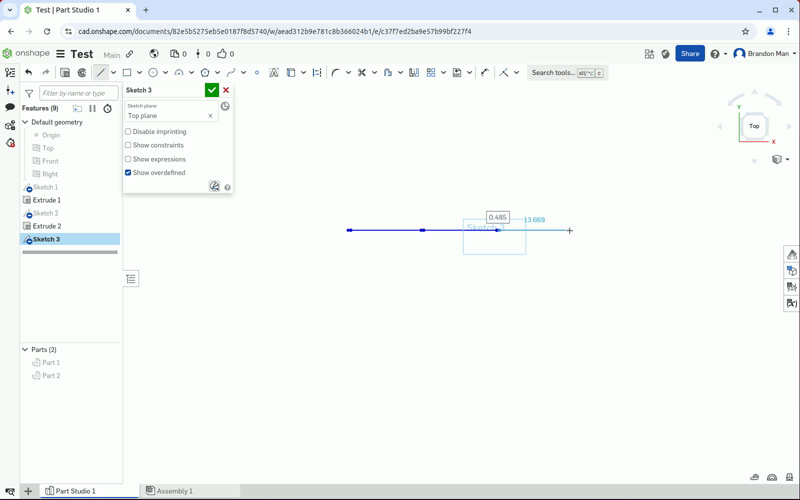
key_up(shift)
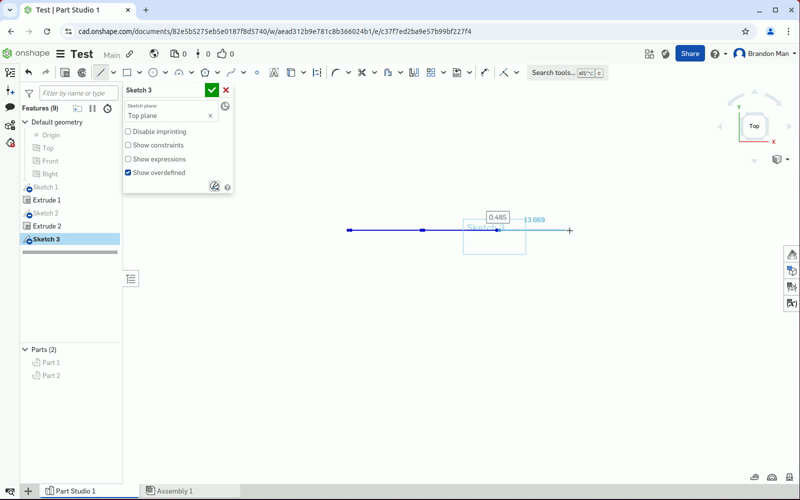
key_down(shift)
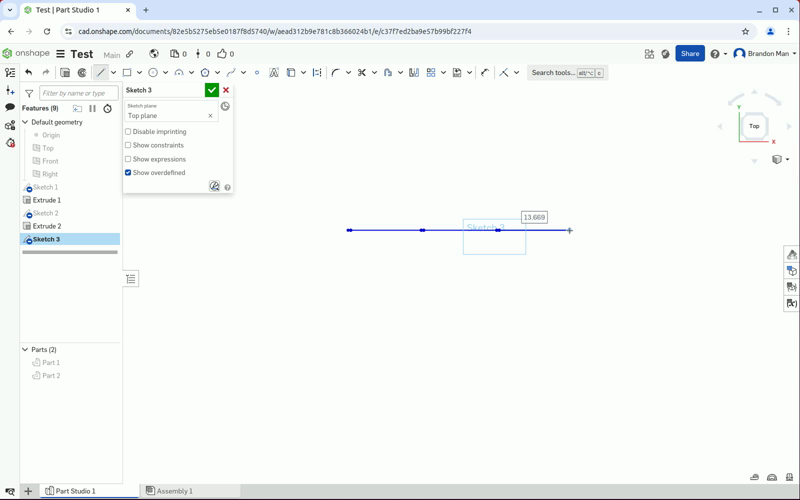
mouse_move(589, 230)
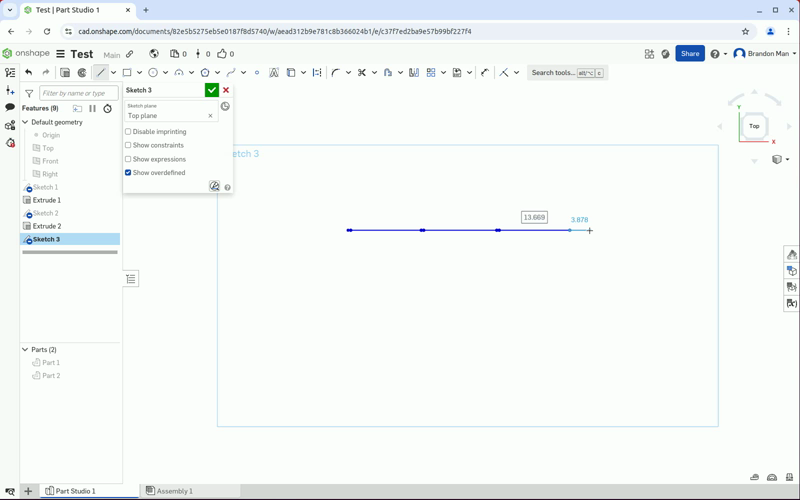
mouse_move(572, 230)
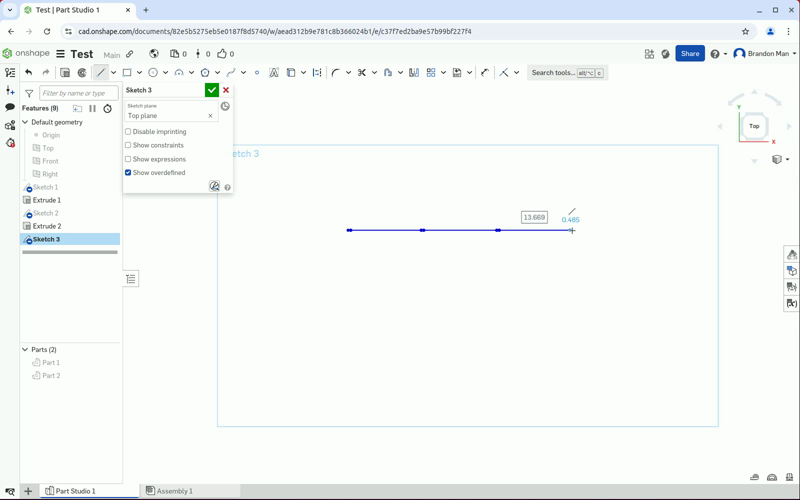
scroll(6)
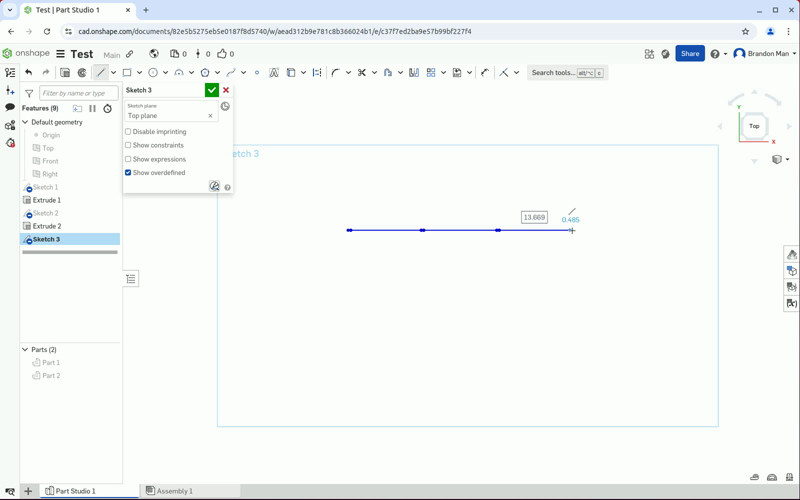
scroll(6)
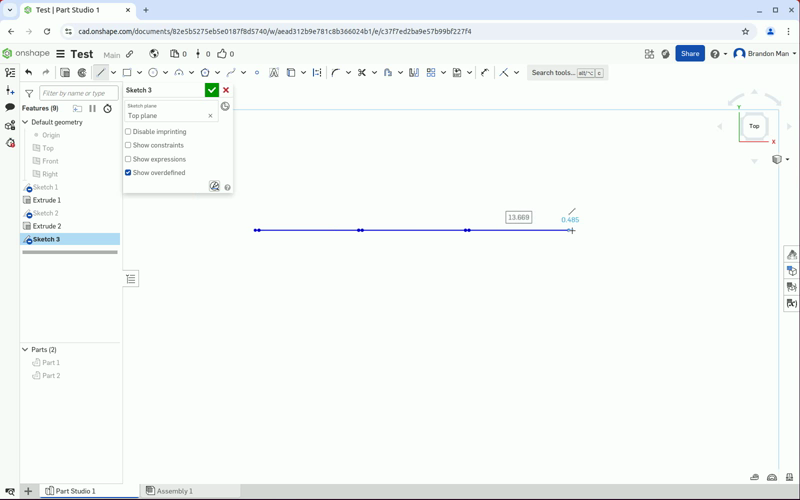
scroll(6)
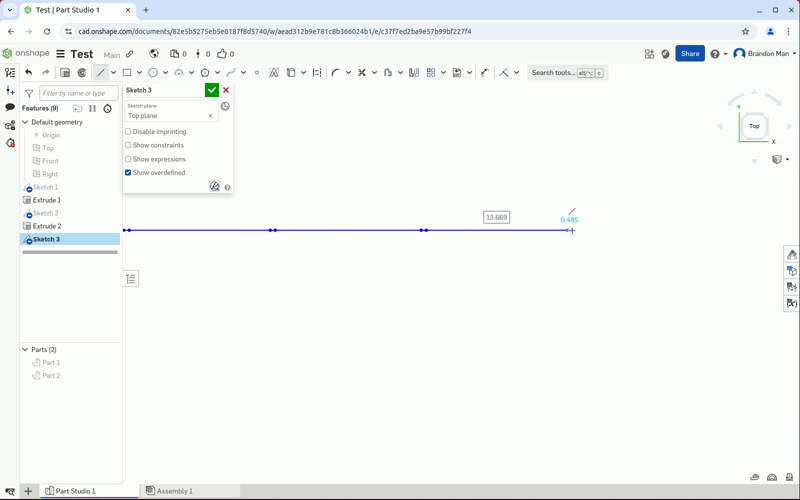
scroll(6)
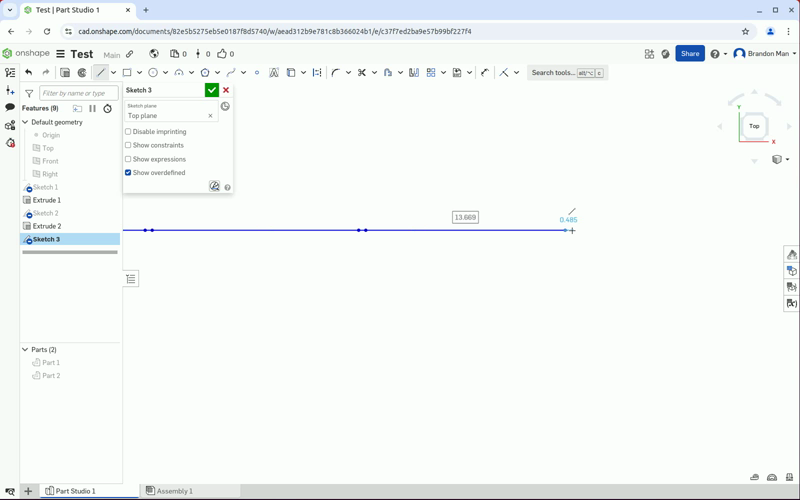
scroll(6)
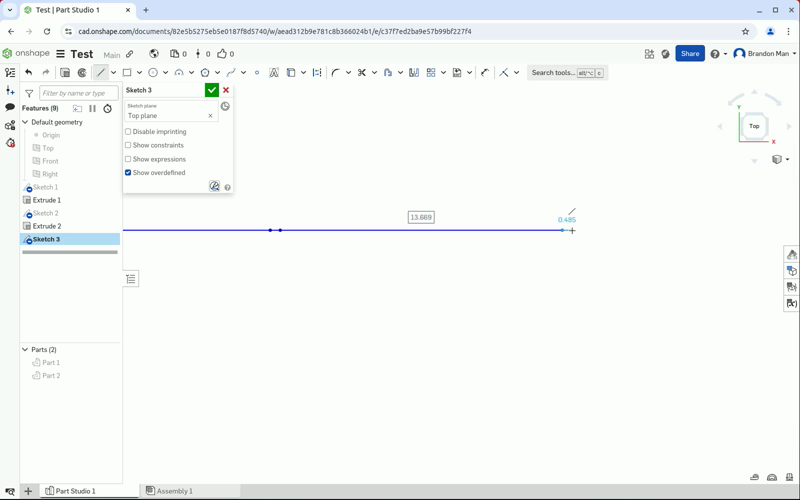
scroll(6)
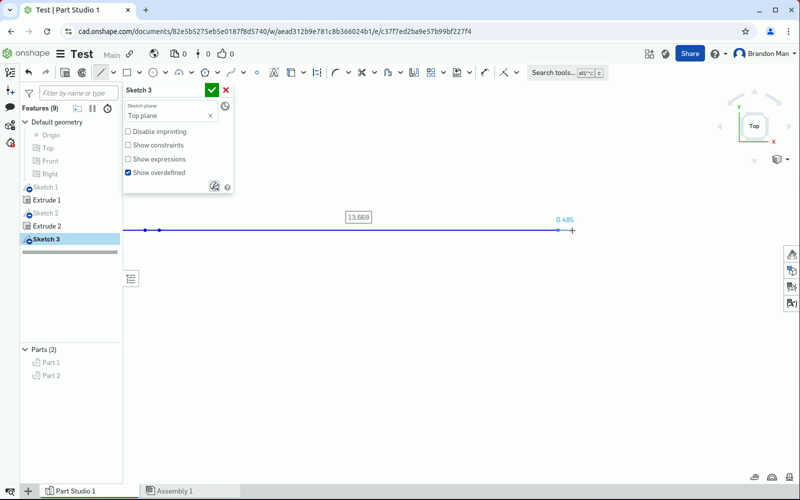
scroll(6)
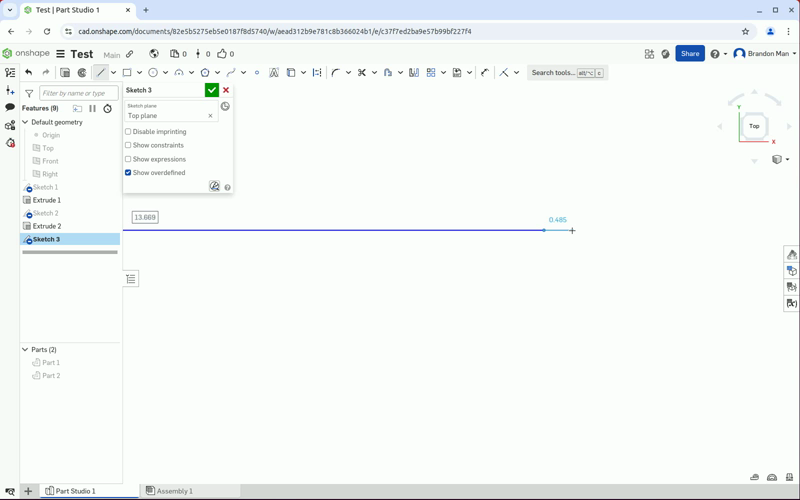
click(572, 230)
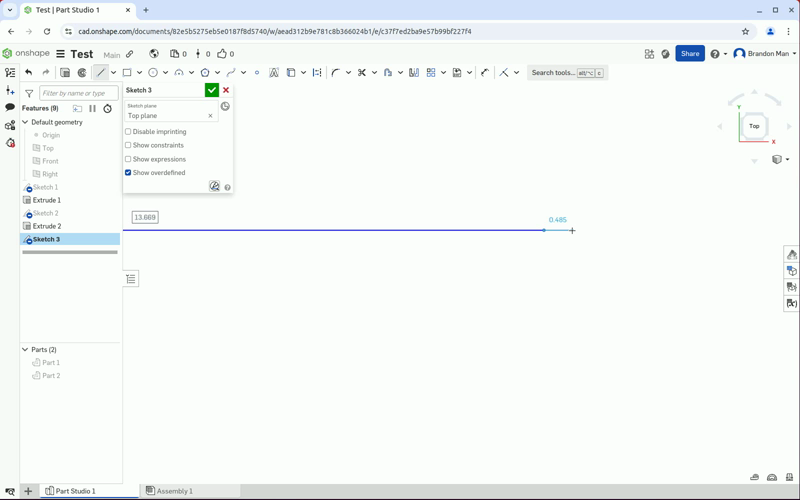
scroll(-6)
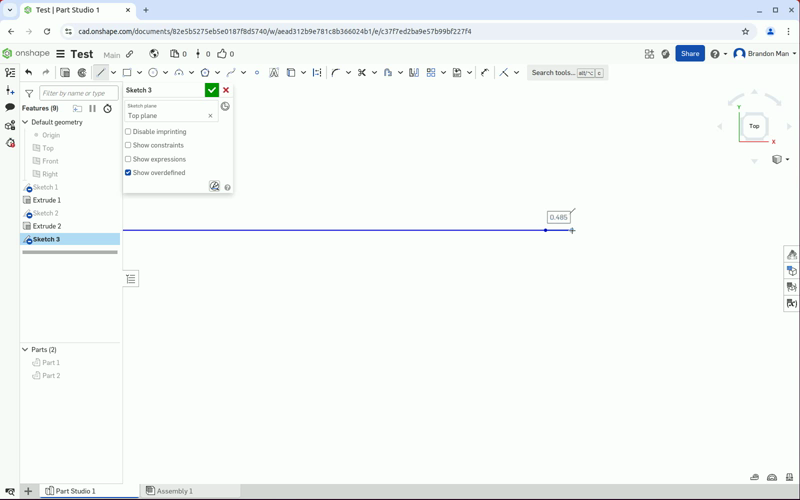
scroll(-6)
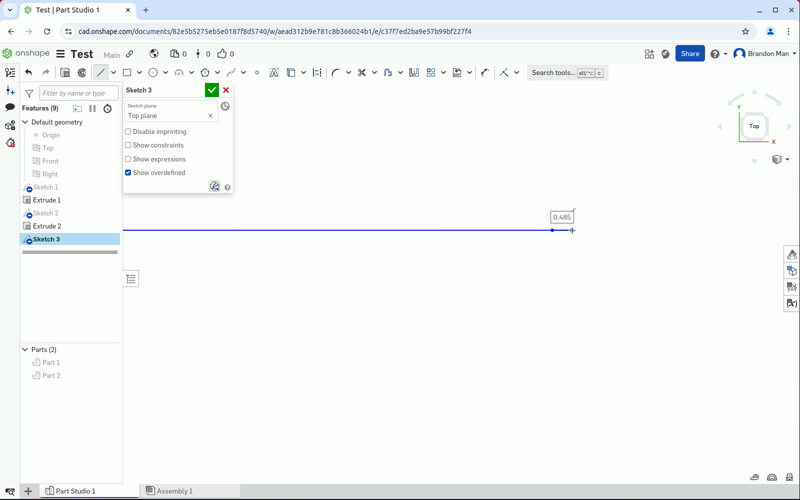
scroll(-6)
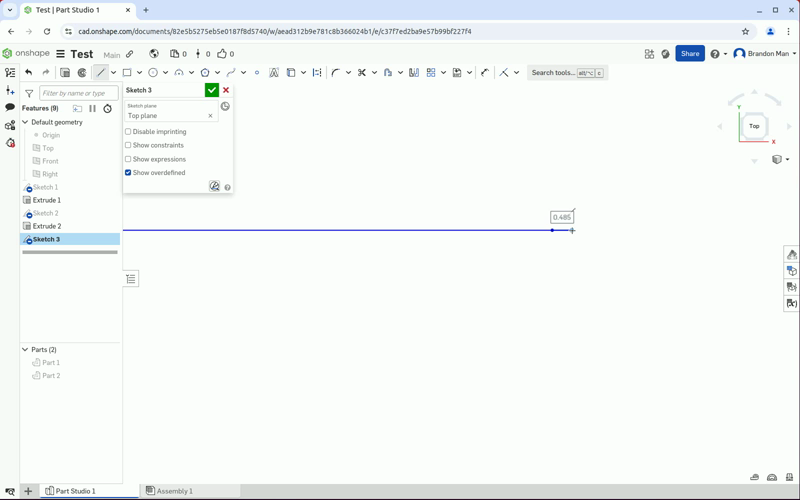
scroll(-6)
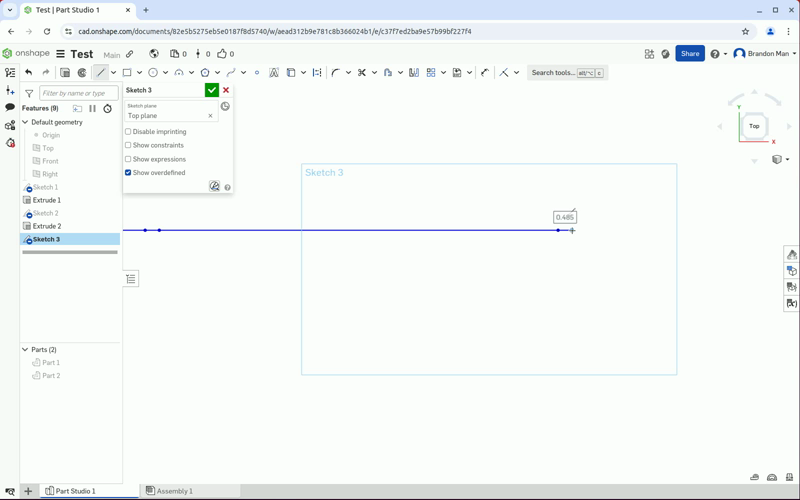
scroll(-6)
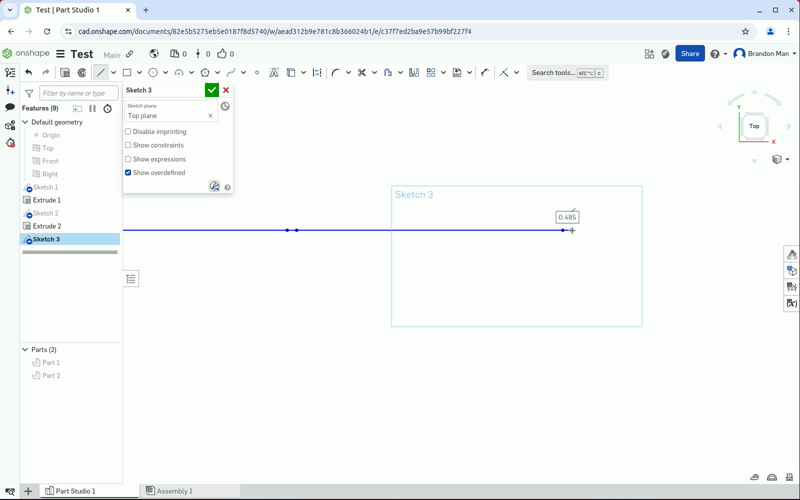
scroll(-6)
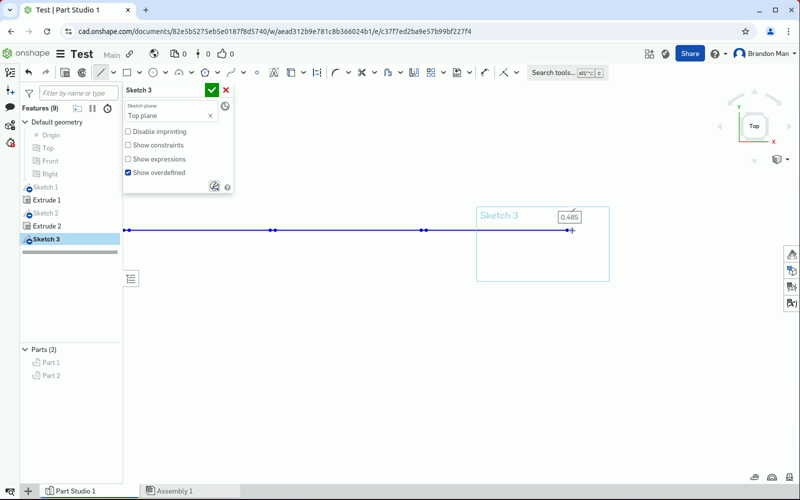
scroll(-6)
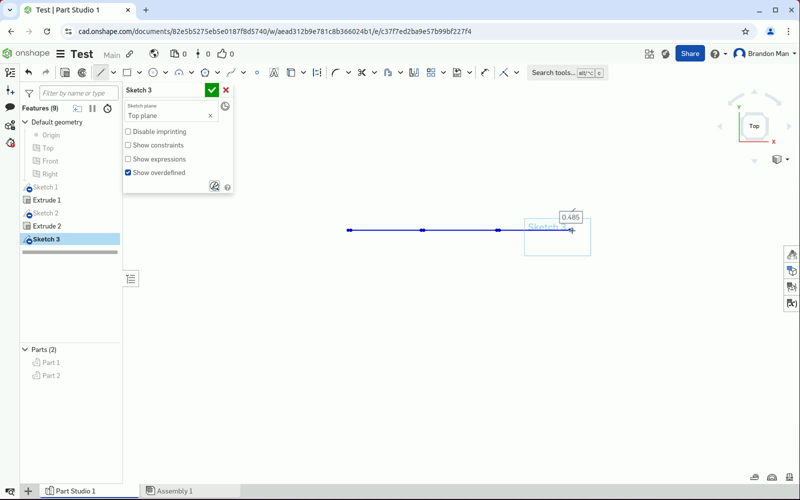
key_up(shift)
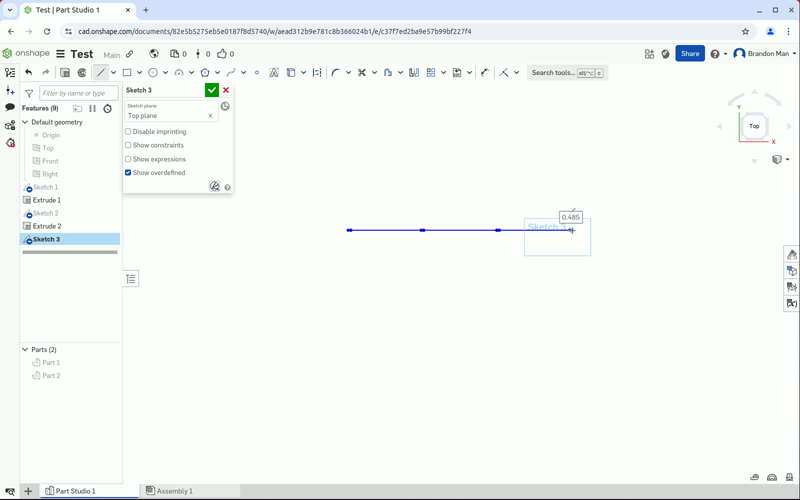
key_down(shift)
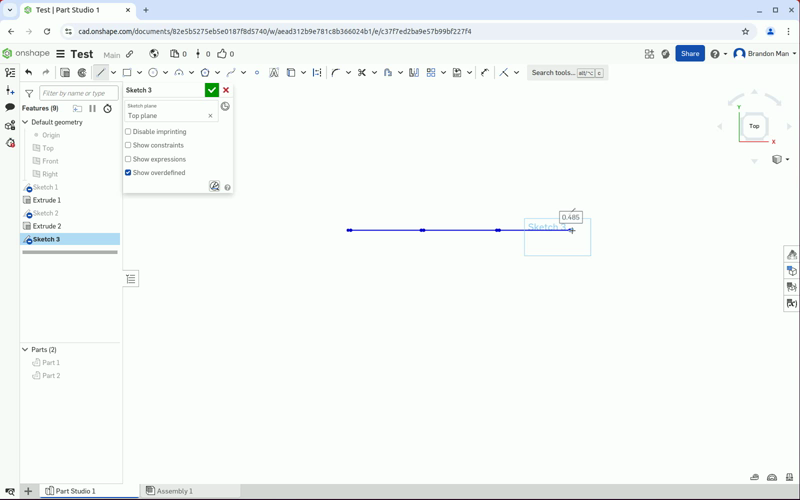
mouse_move(589, 230)
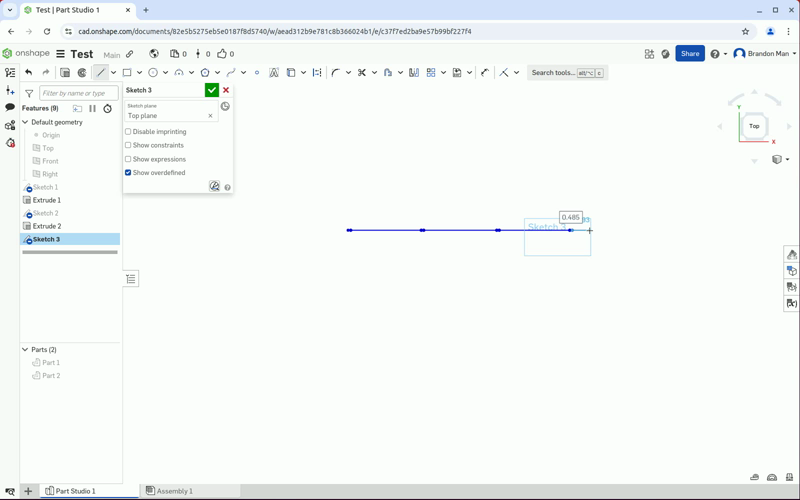
mouse_move(572, 227)
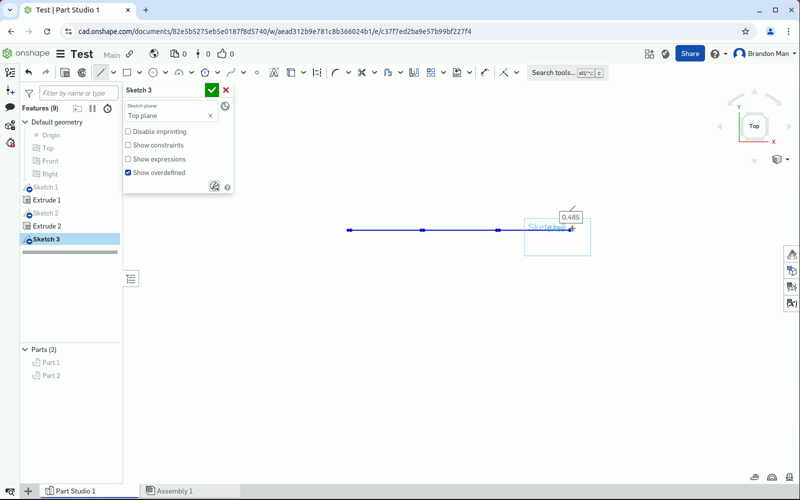
scroll(6)
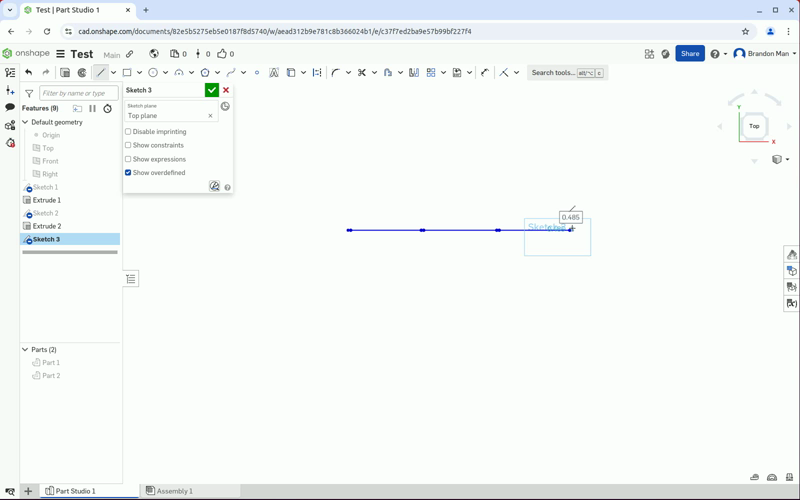
scroll(6)
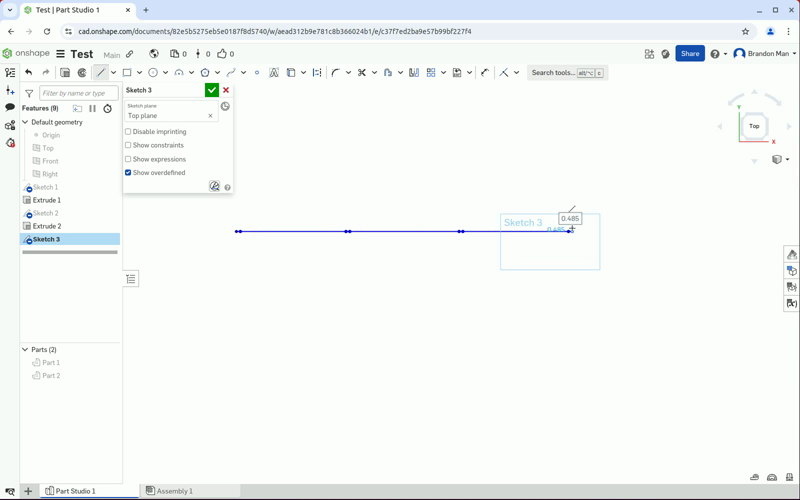
scroll(6)
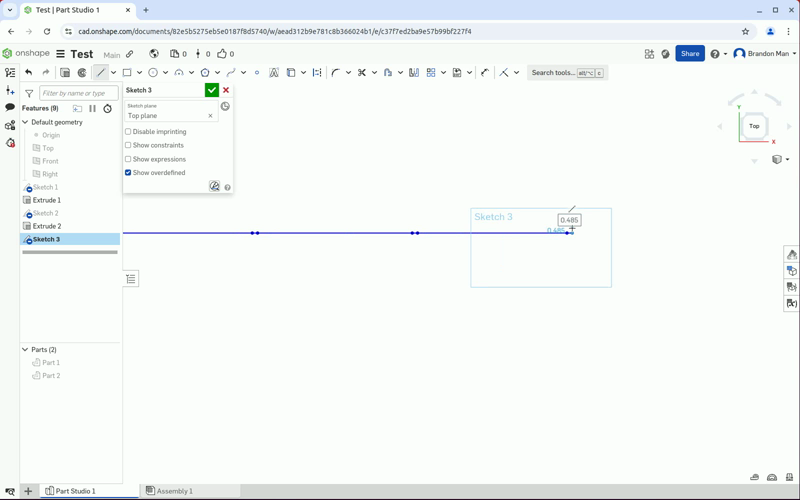
scroll(6)
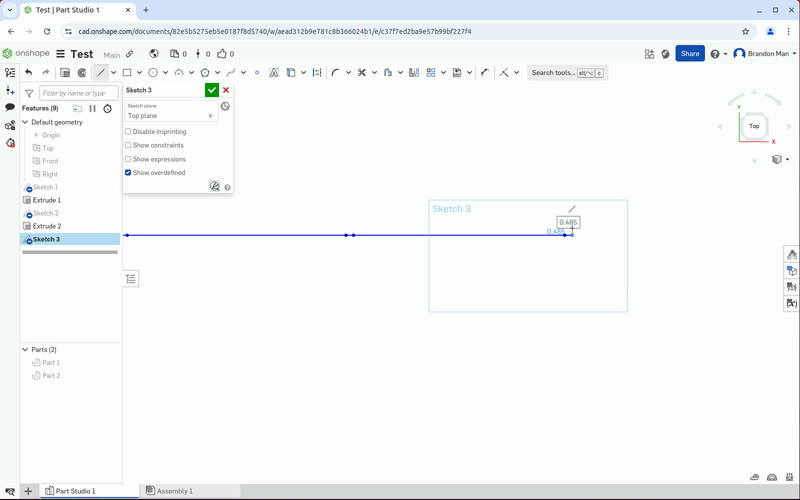
scroll(6)
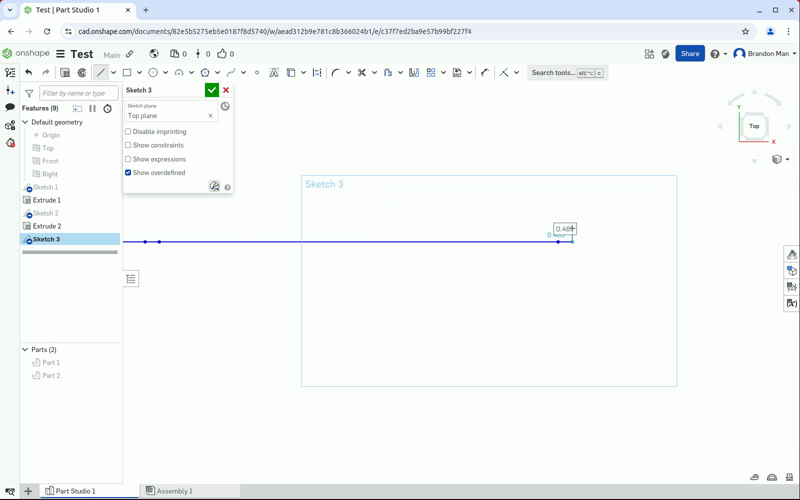
scroll(6)
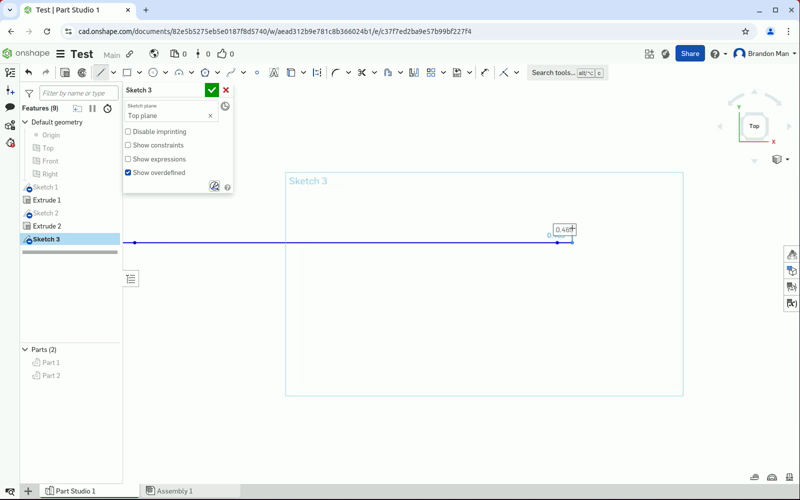
scroll(6)
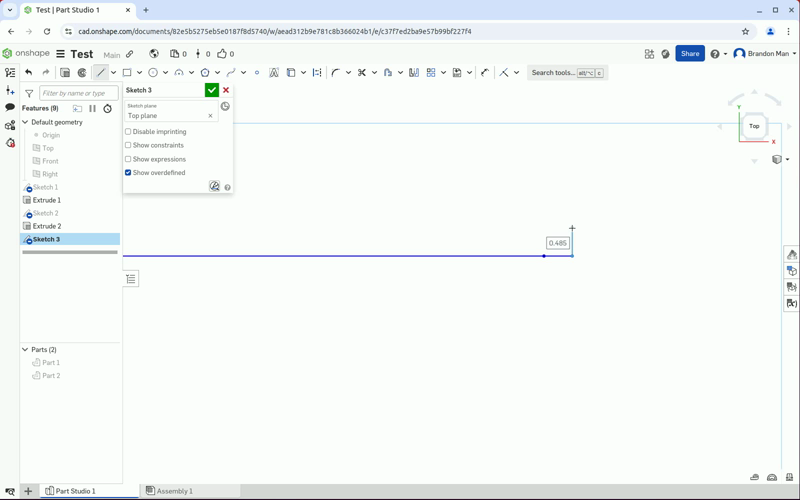
click(572, 227)
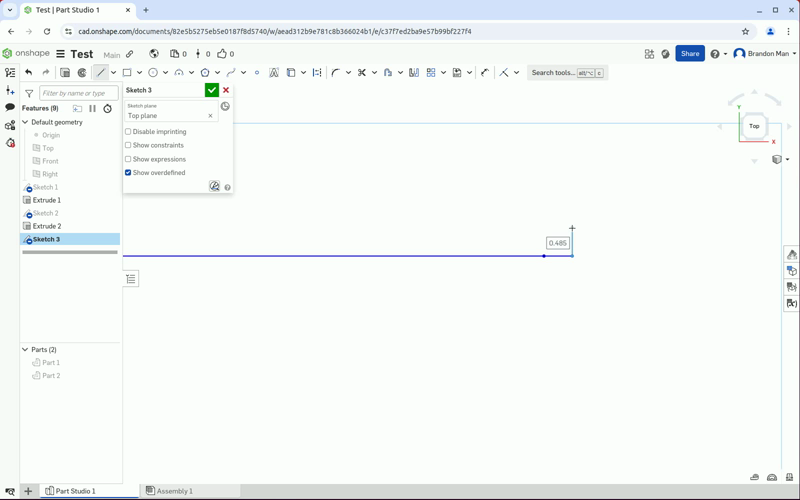
scroll(-6)
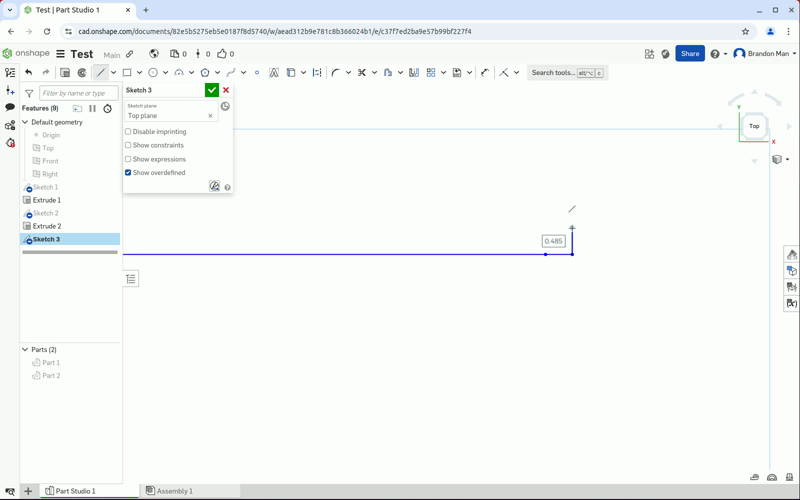
scroll(-6)
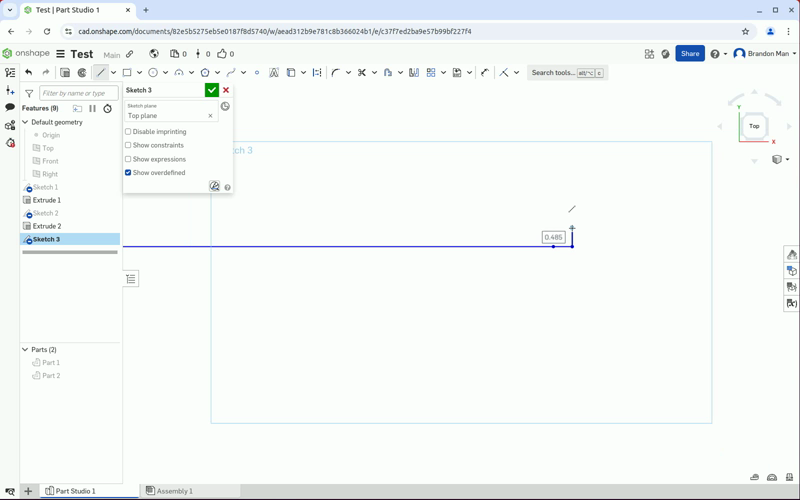
scroll(-6)
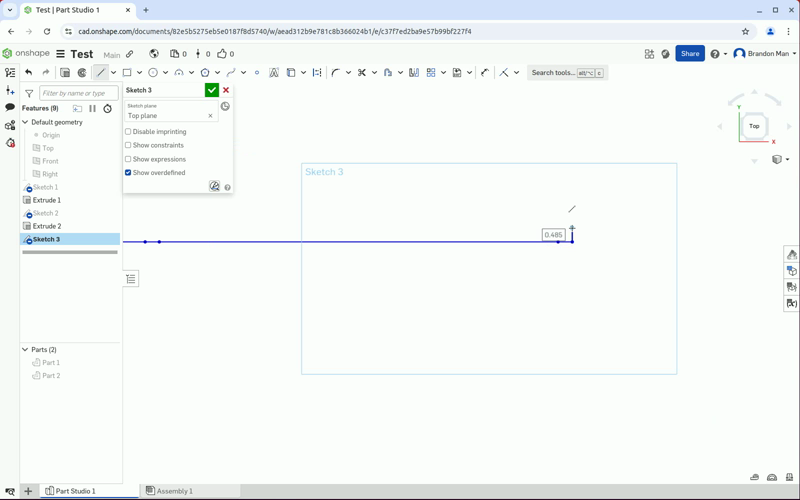
scroll(-6)
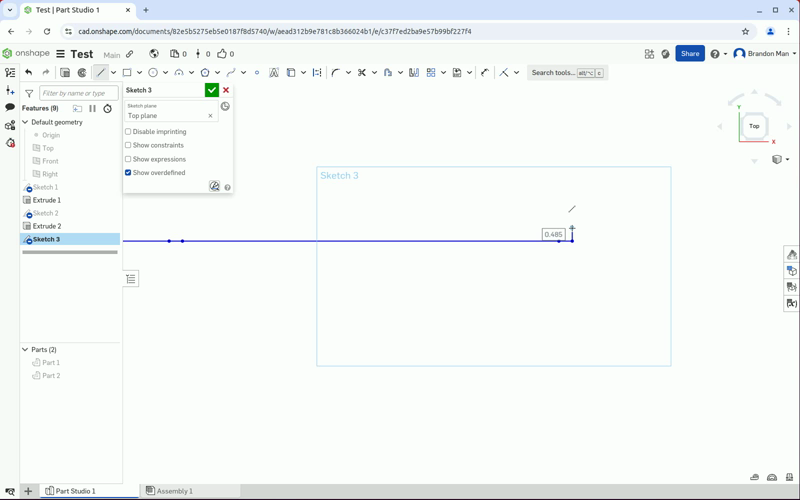
scroll(-6)
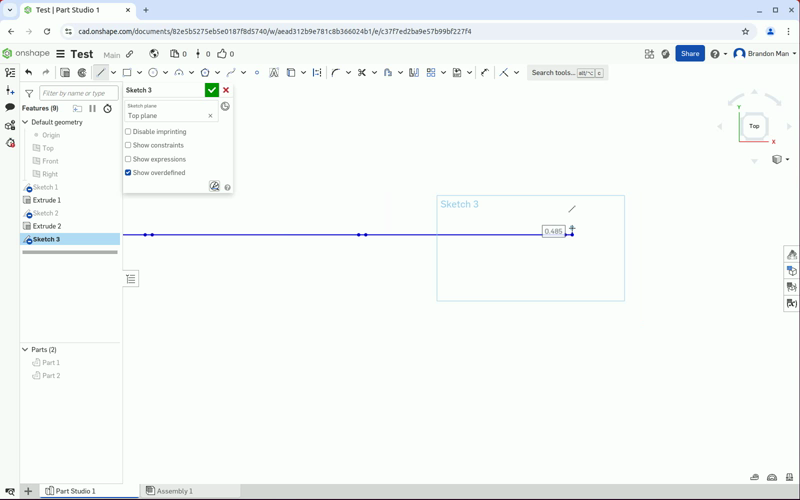
scroll(-6)
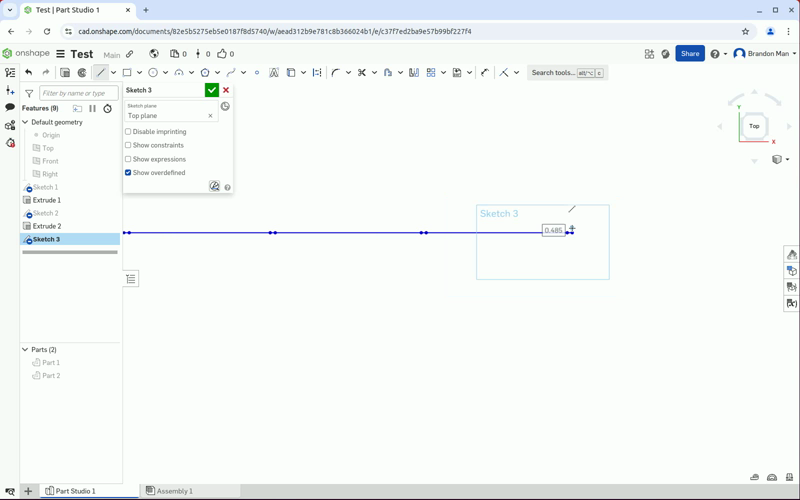
scroll(-6)
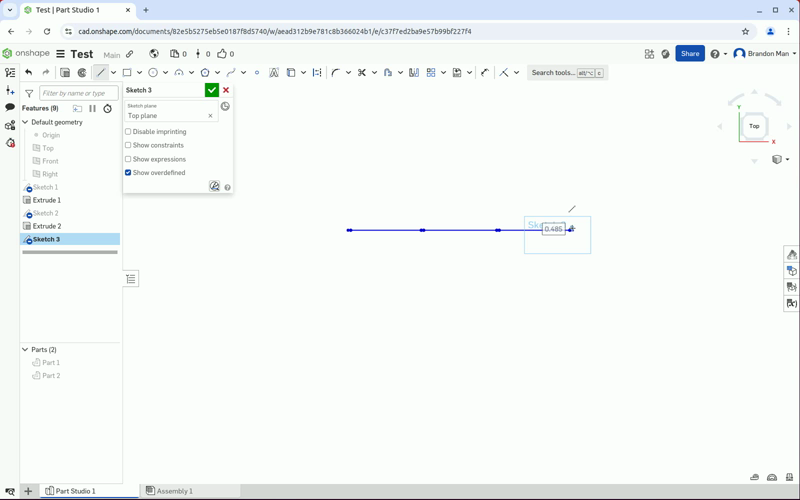
key_up(shift)
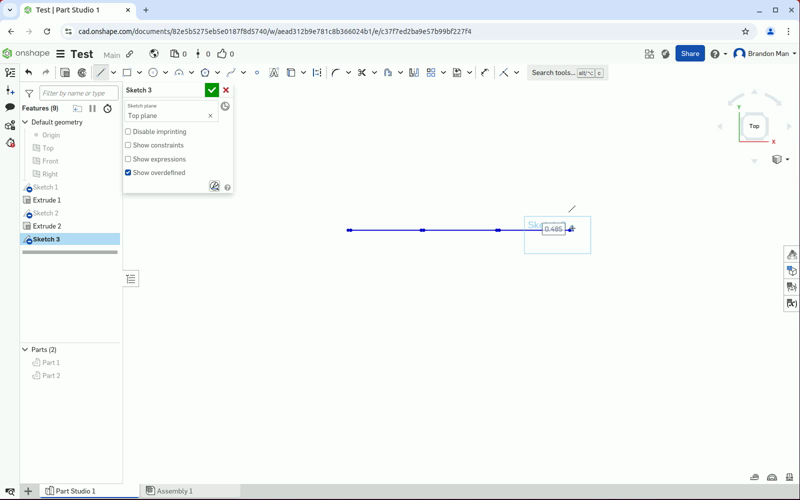
key_down(shift)
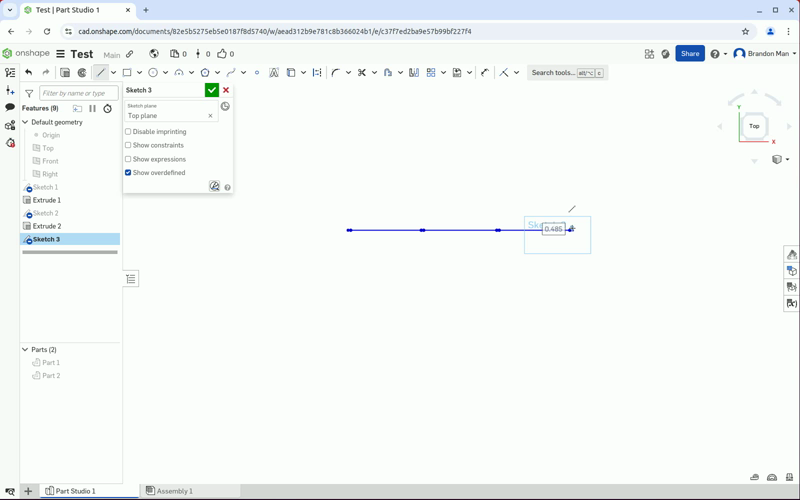
mouse_move(589, 227)
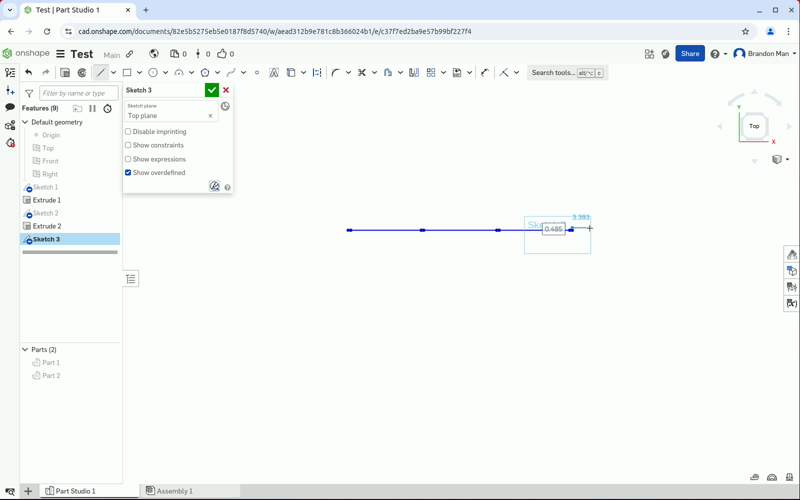
mouse_move(569, 227)
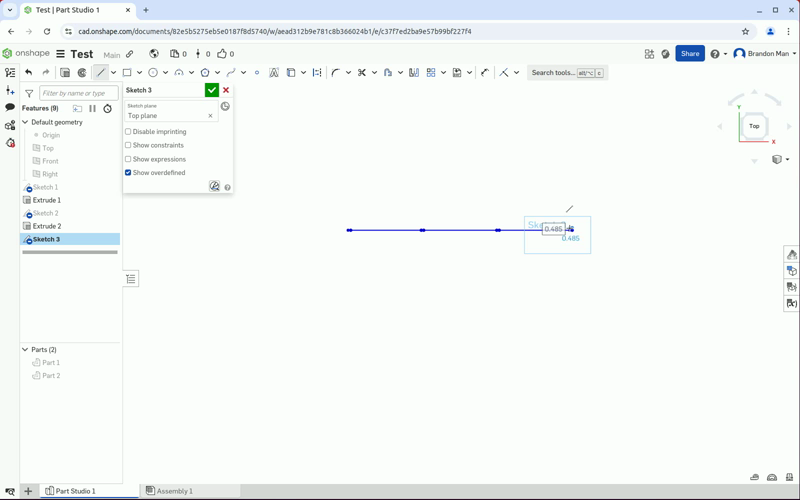
scroll(6)
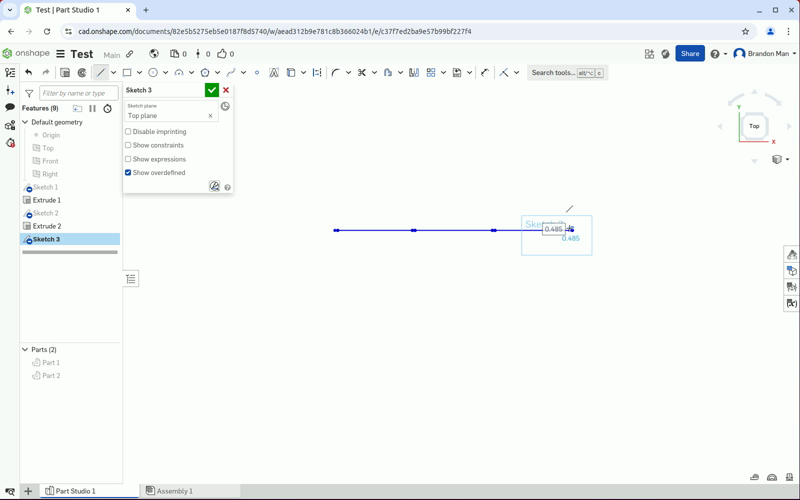
scroll(6)
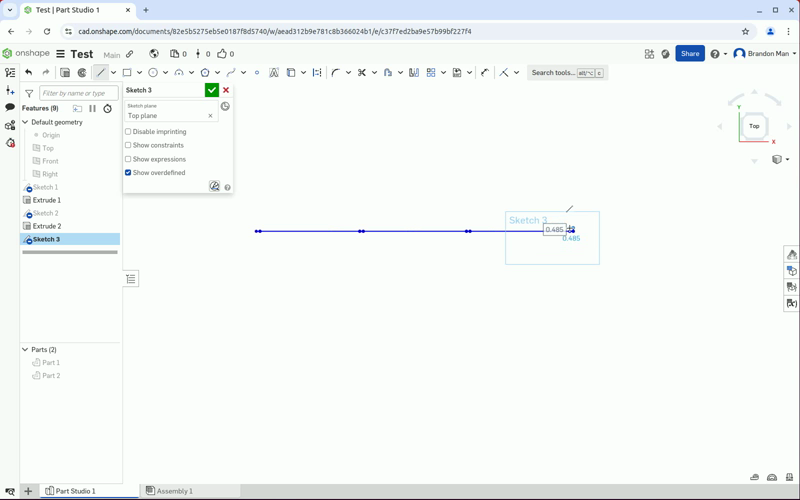
scroll(6)
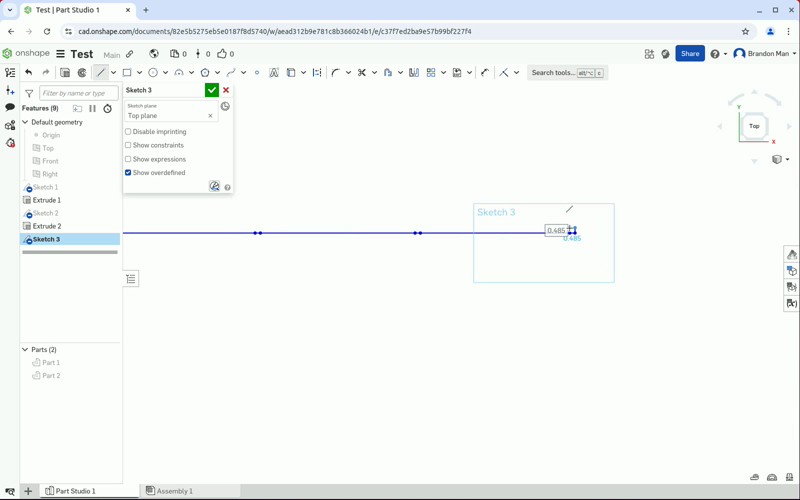
scroll(6)
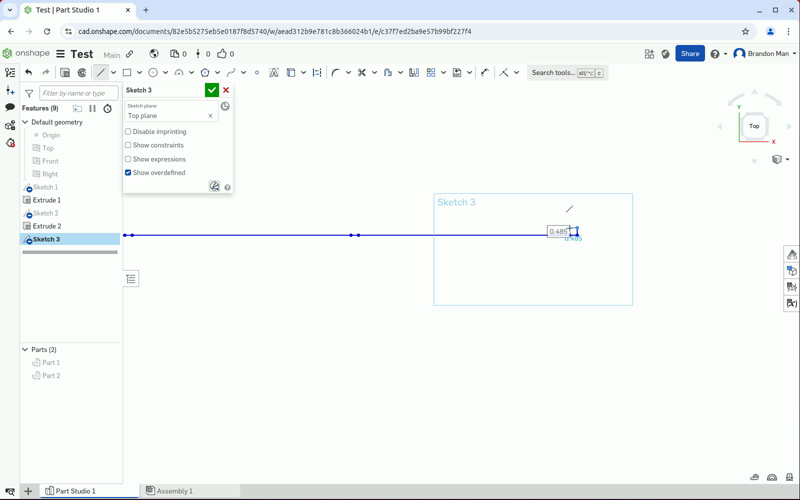
scroll(6)
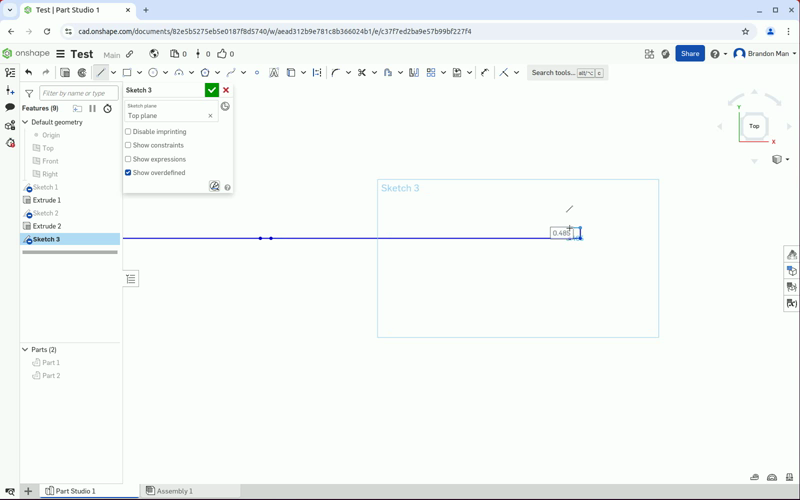
scroll(6)
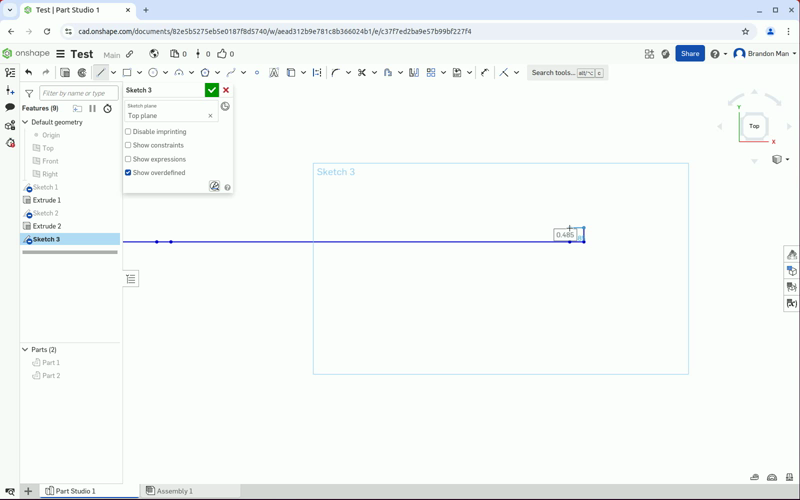
scroll(6)
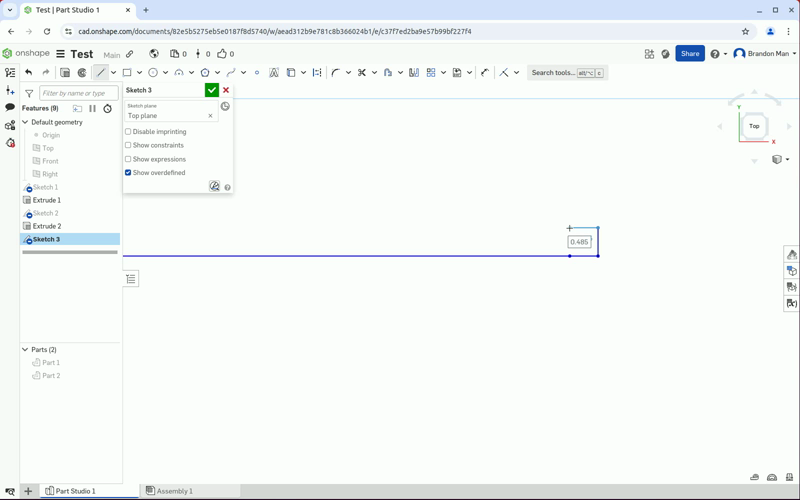
click(569, 227)
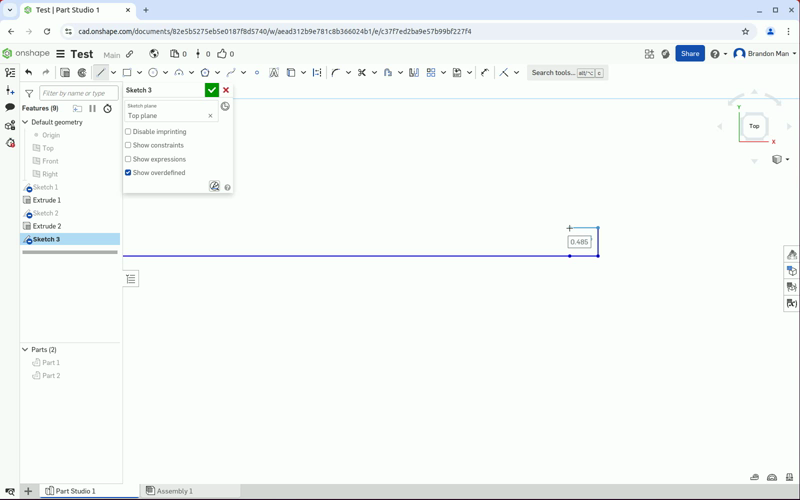
scroll(-6)
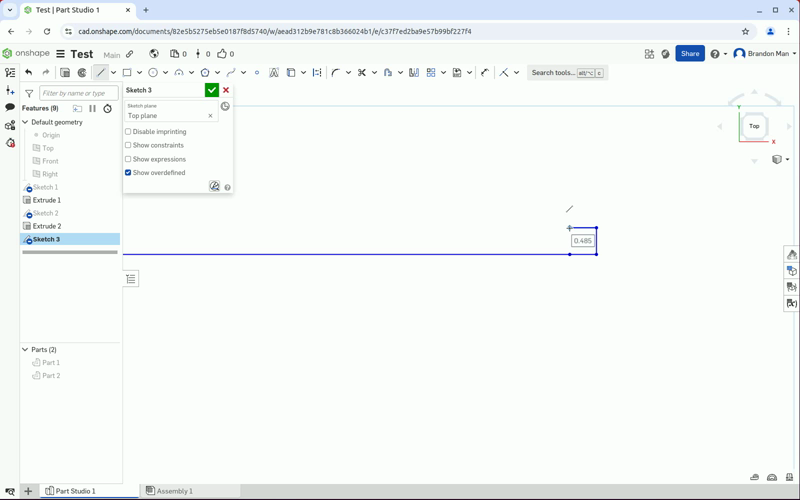
scroll(-6)
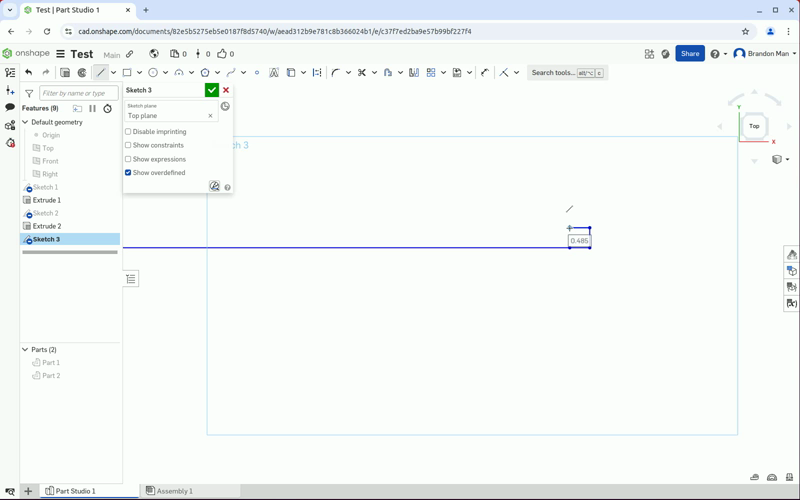
scroll(-6)
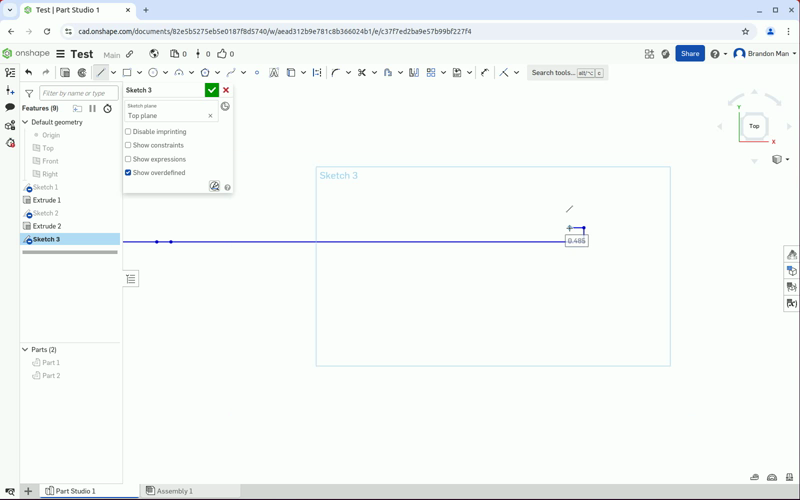
scroll(-6)
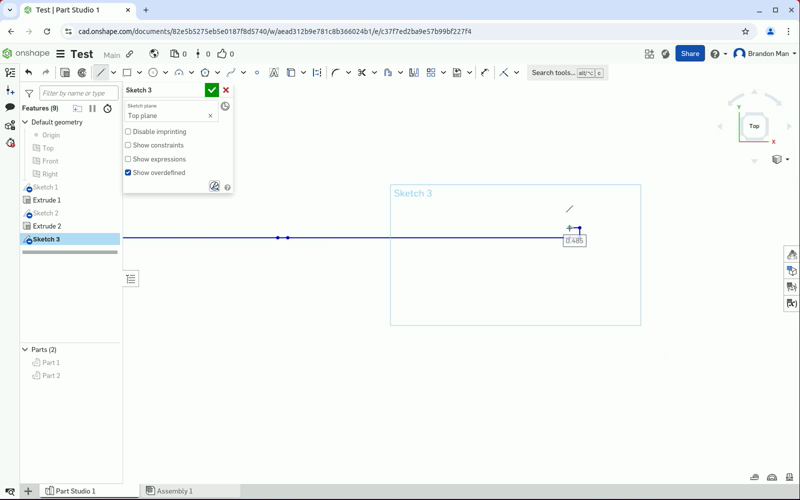
scroll(-6)
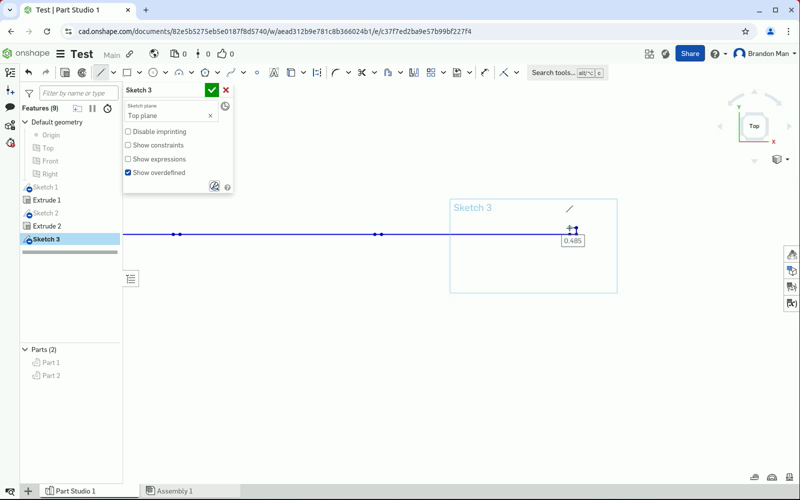
scroll(-6)
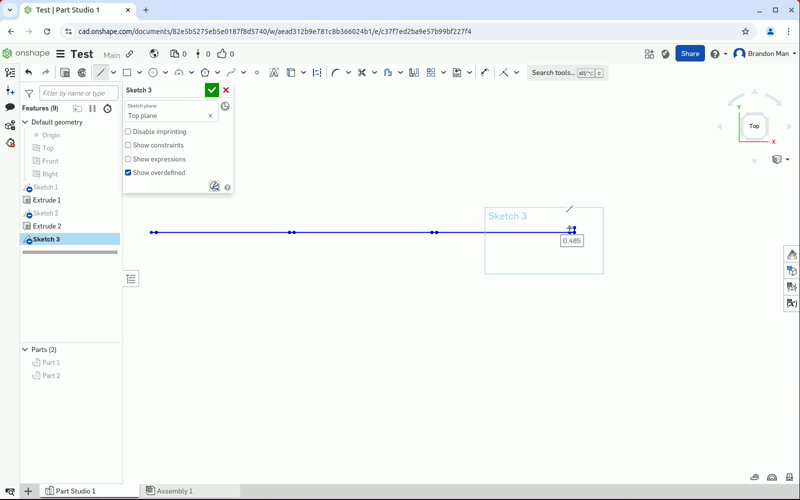
scroll(-6)
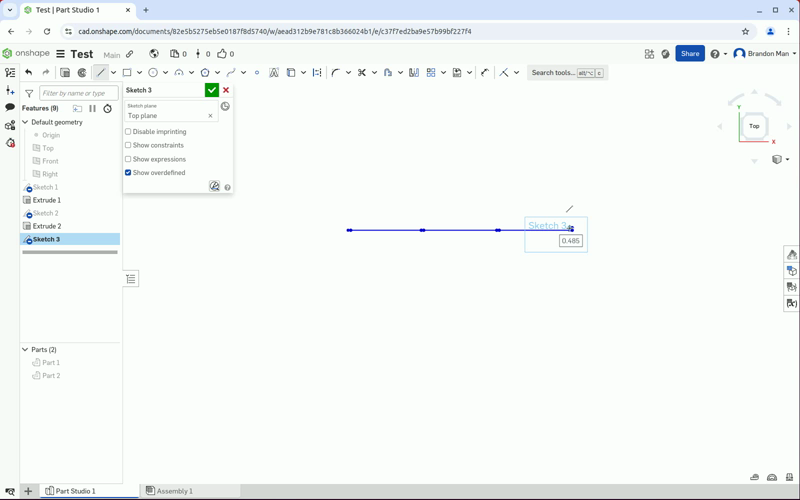
key_up(shift)
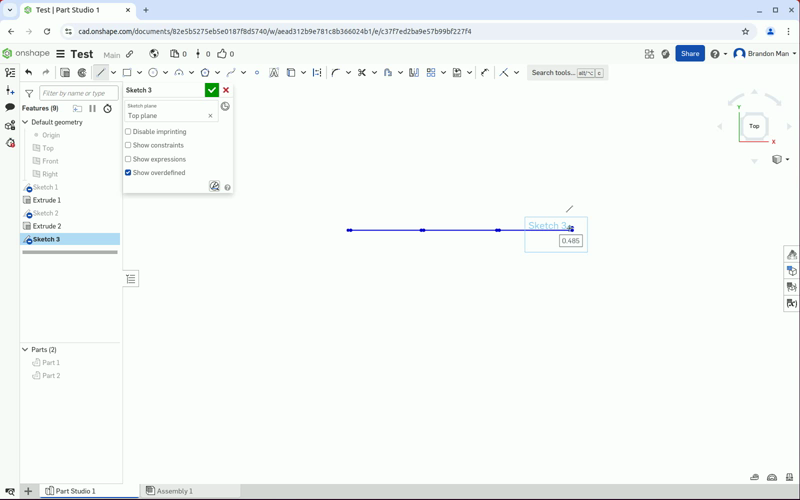
key_down(shift)
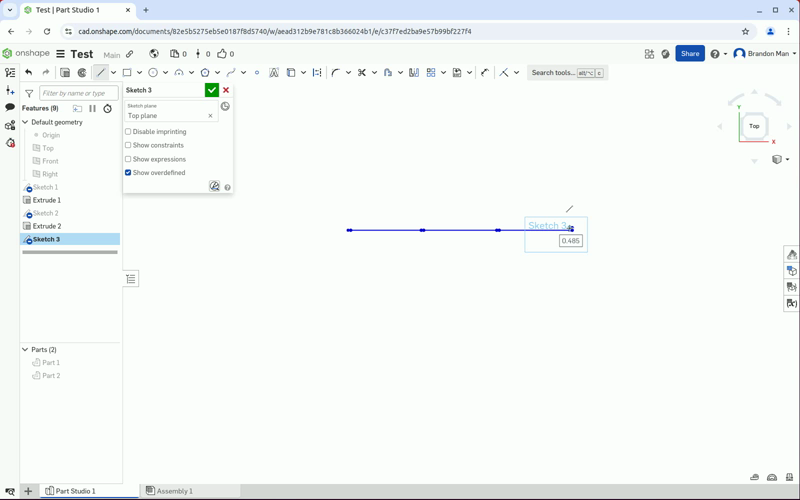
mouse_move(350, 227)
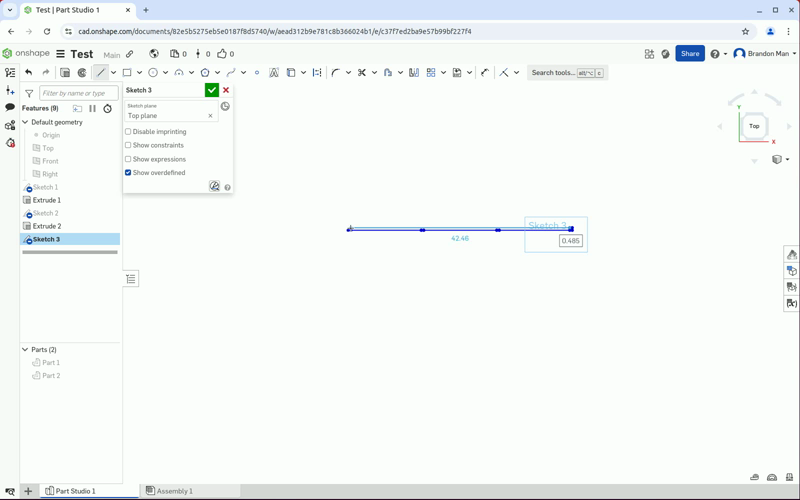
scroll(6)
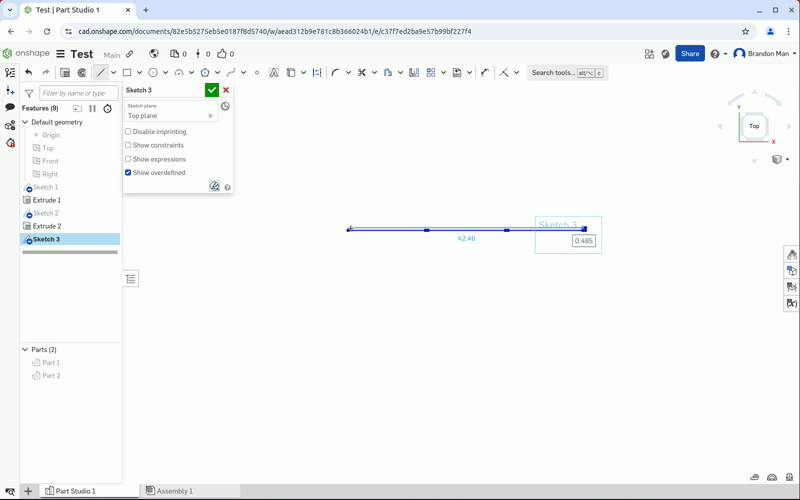
scroll(6)
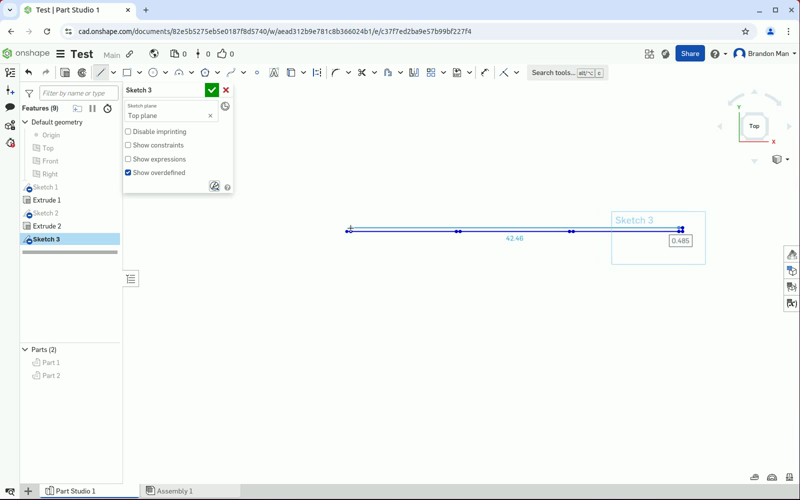
scroll(6)
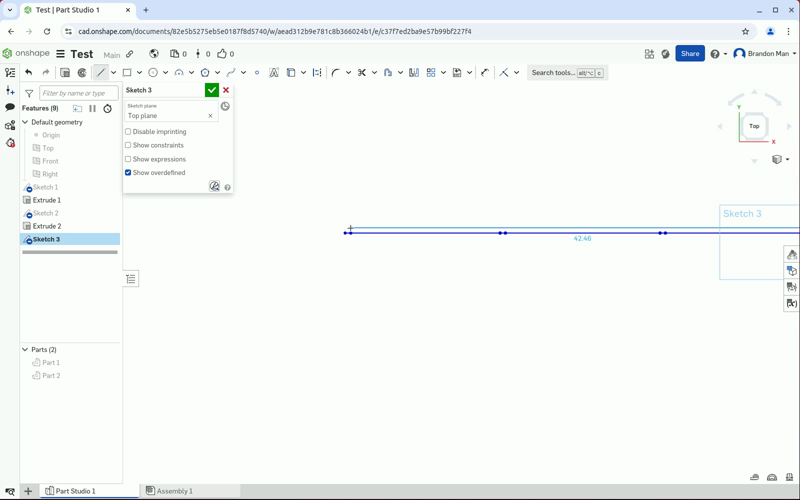
scroll(6)
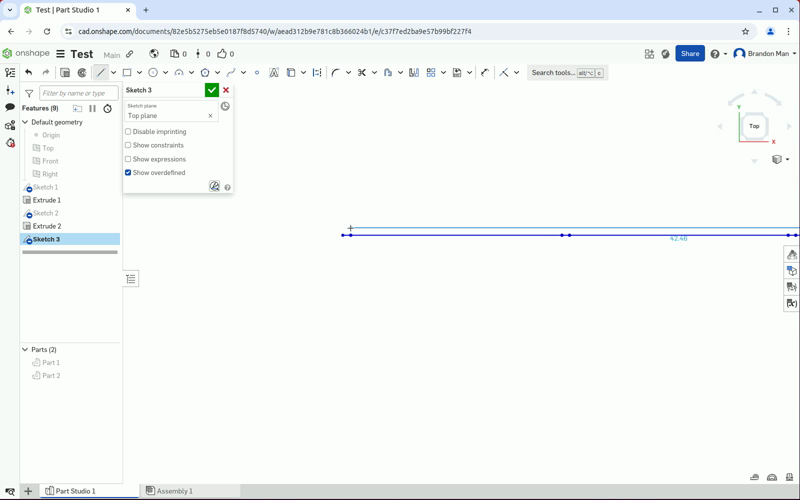
scroll(6)
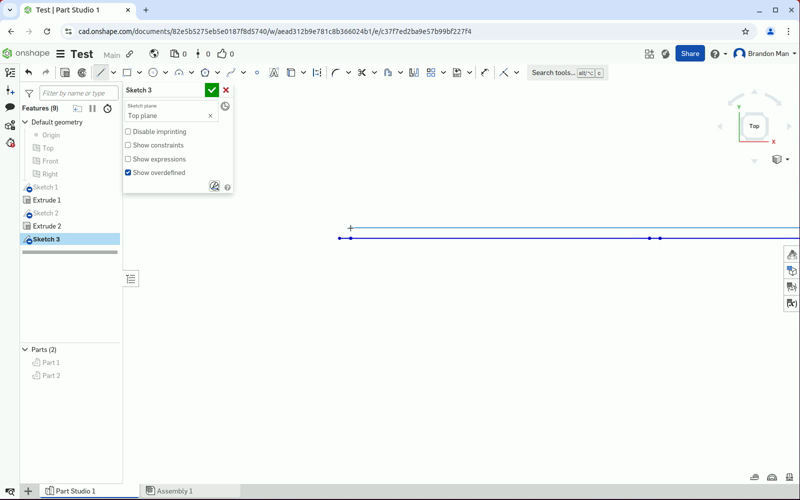
scroll(6)
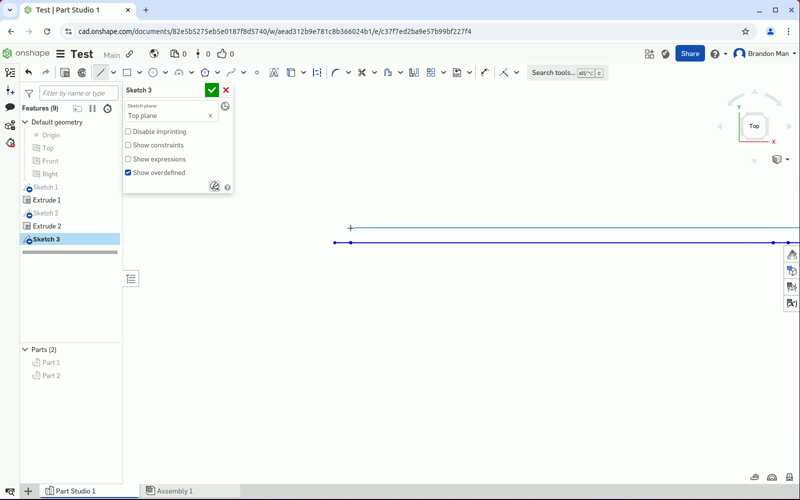
scroll(6)
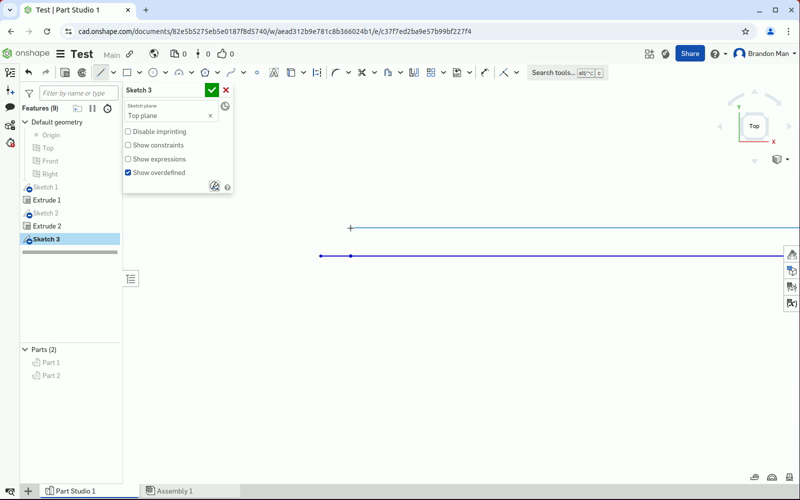
click(350, 227)
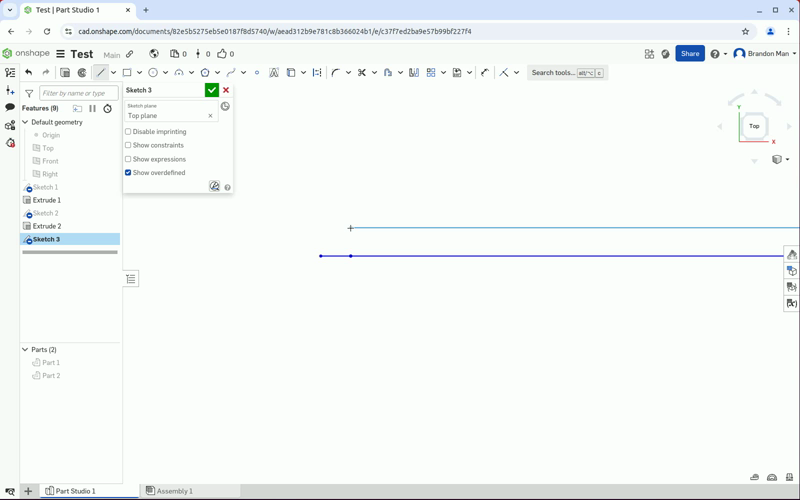
scroll(-6)
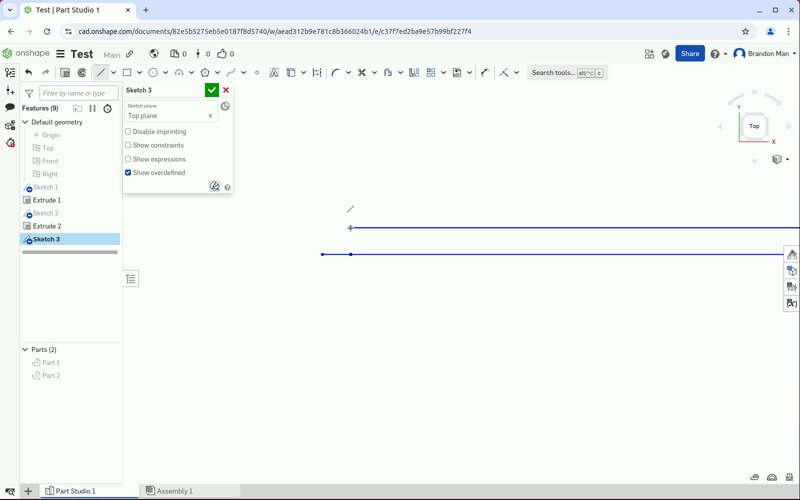
scroll(-6)
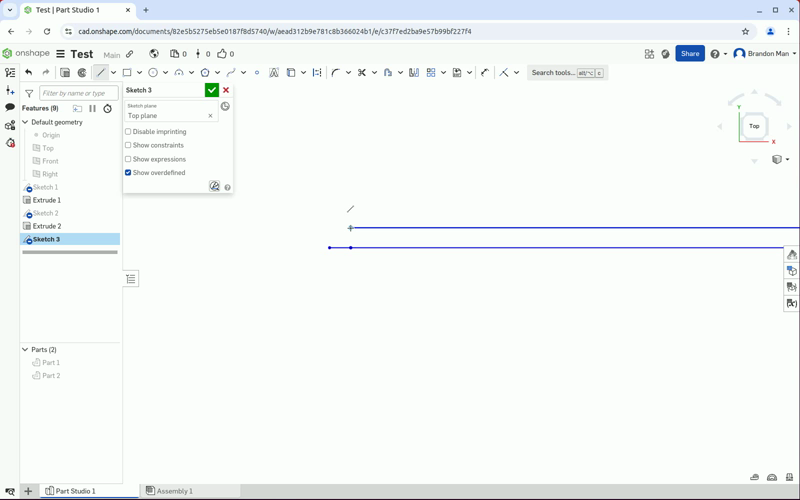
scroll(-6)
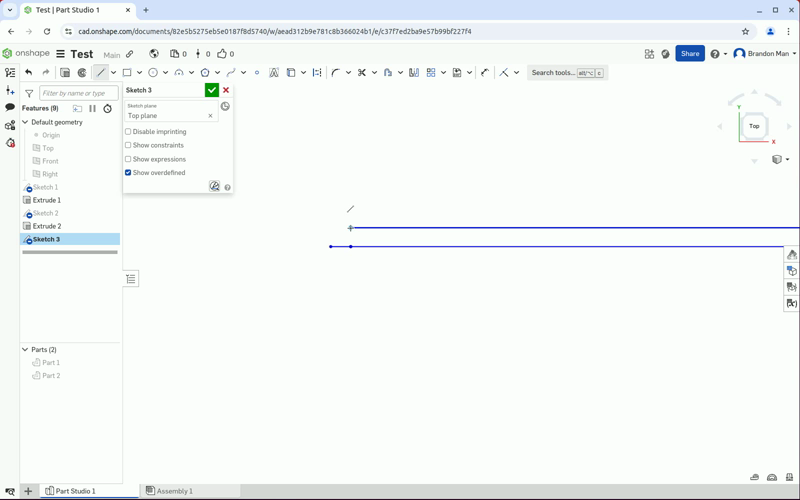
scroll(-6)
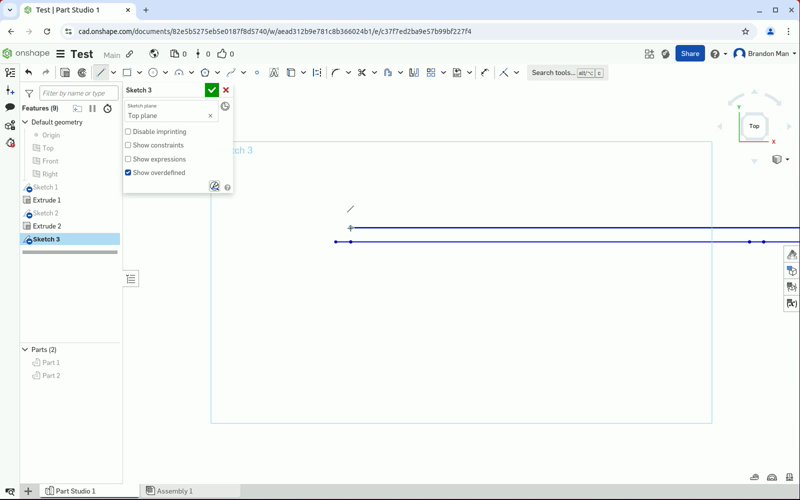
scroll(-6)
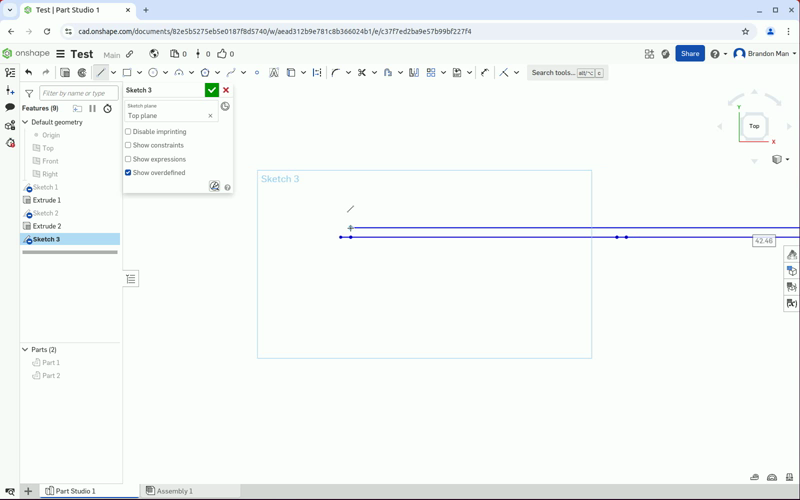
scroll(-6)
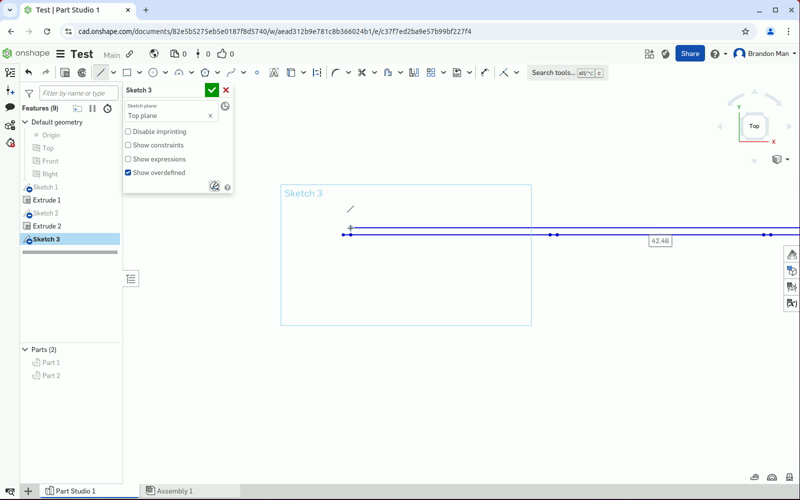
scroll(-6)
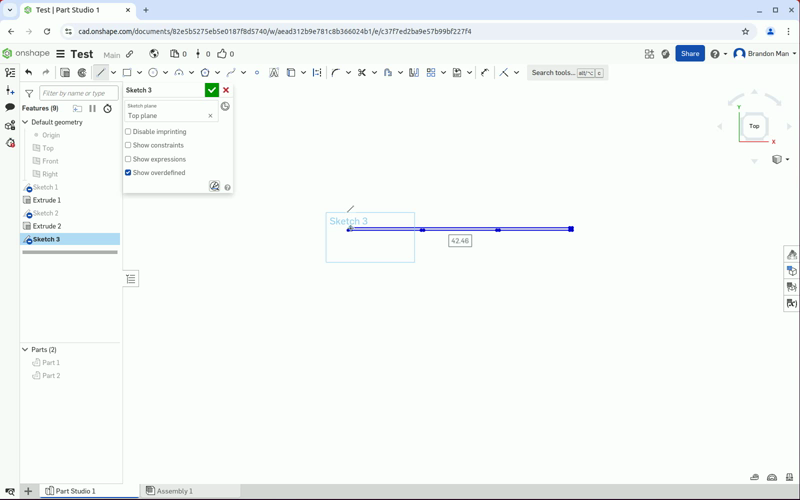
key_up(shift)
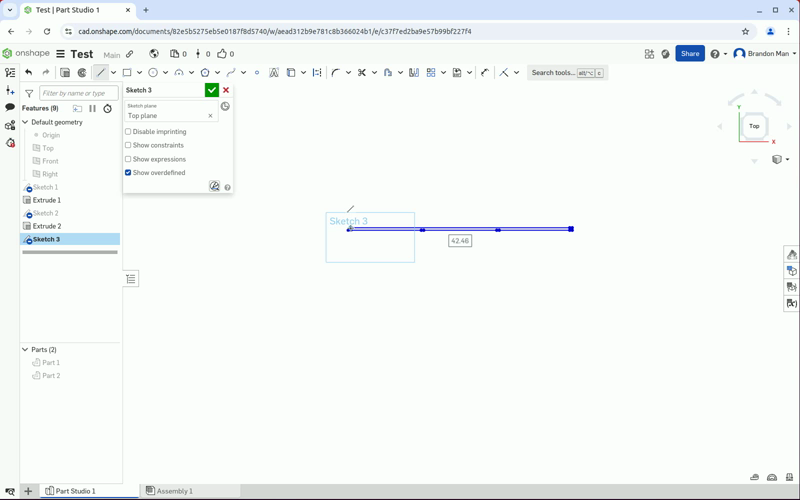
key_down(shift)
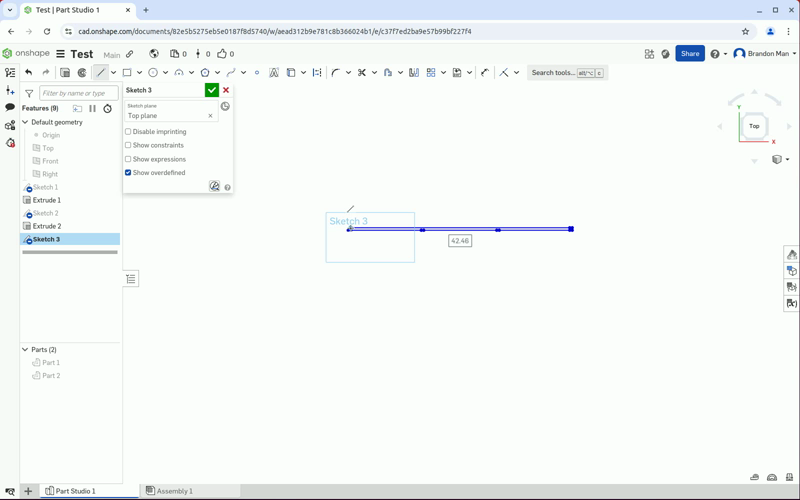
mouse_move(380, 227)
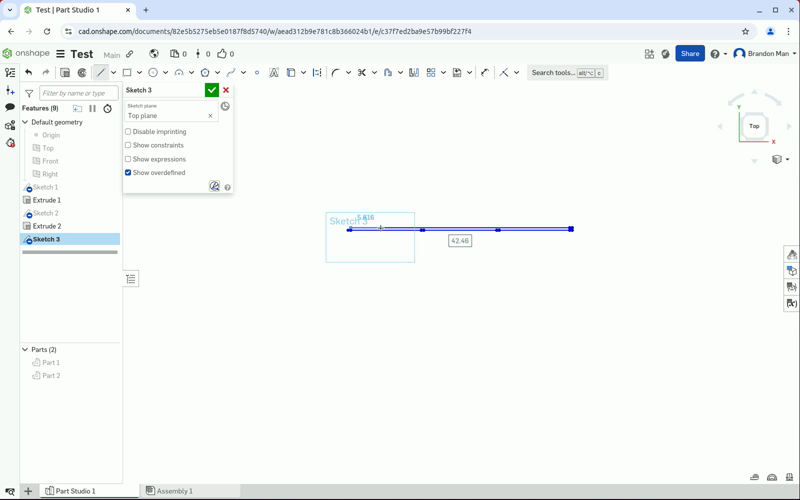
mouse_move(348, 227)
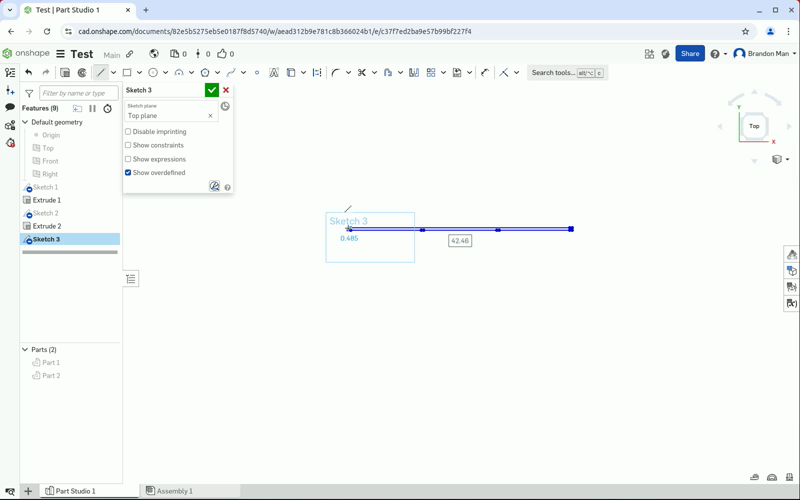
scroll(6)
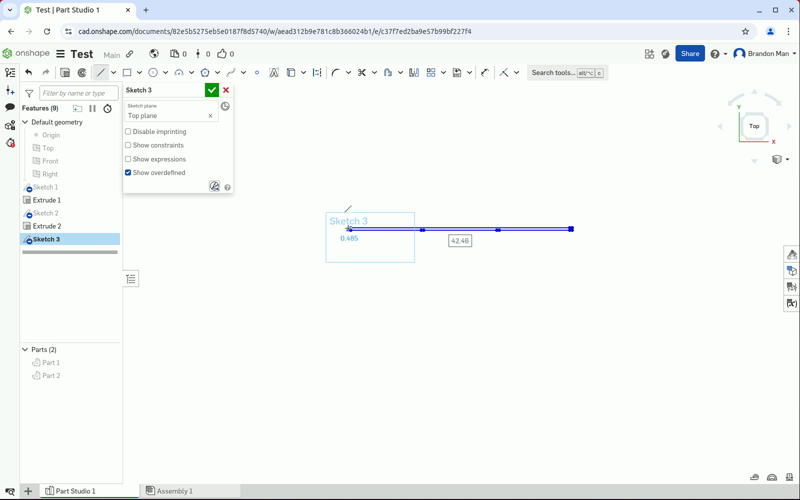
scroll(6)
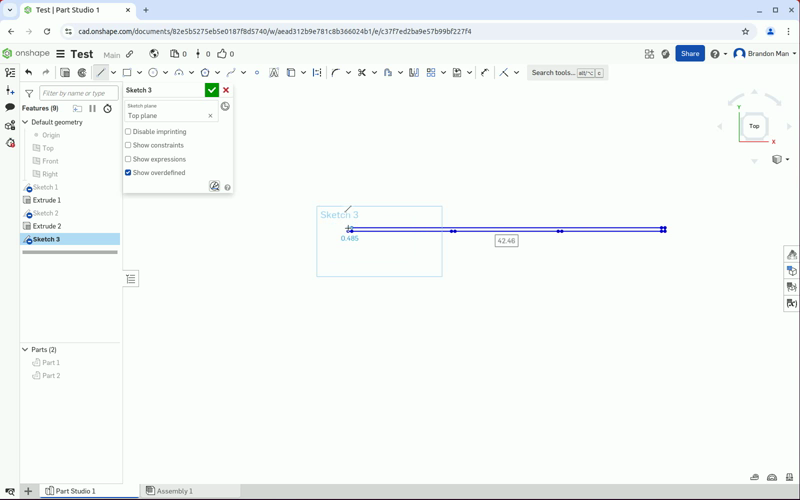
scroll(6)
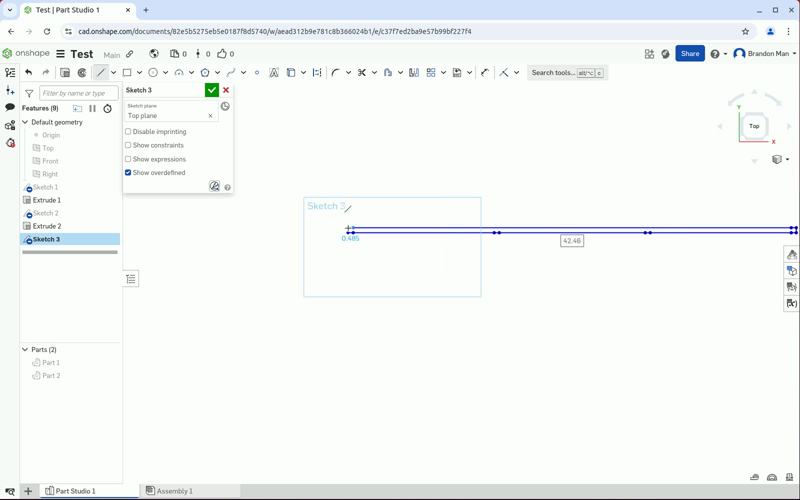
scroll(6)
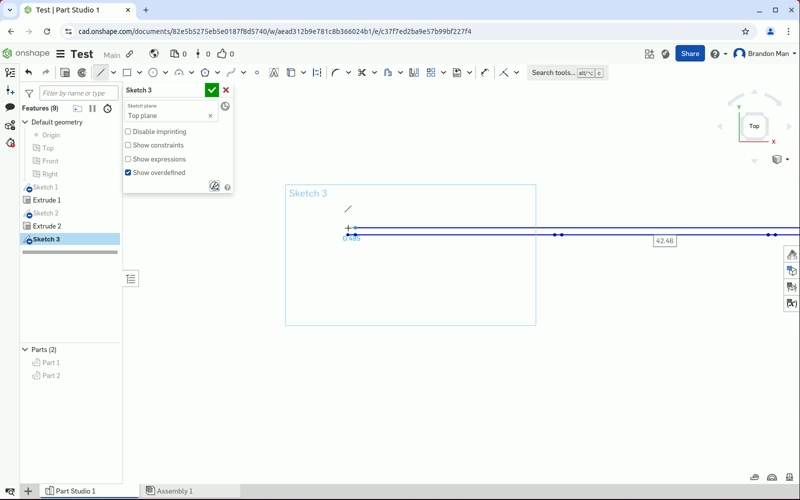
scroll(6)
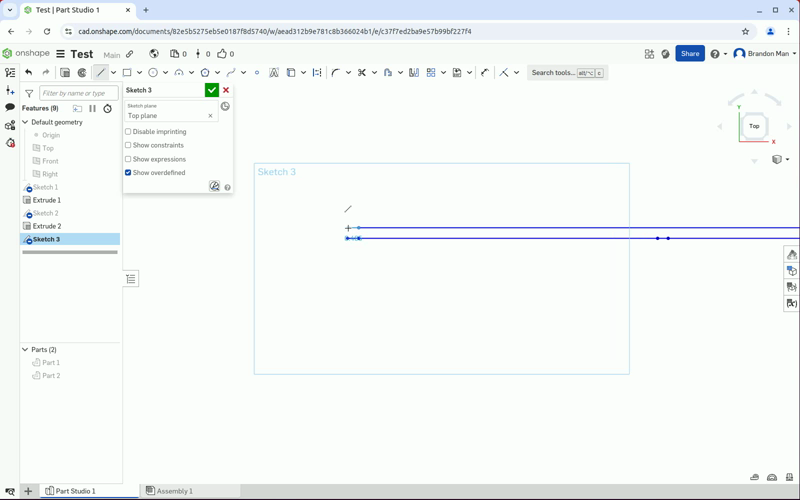
scroll(6)
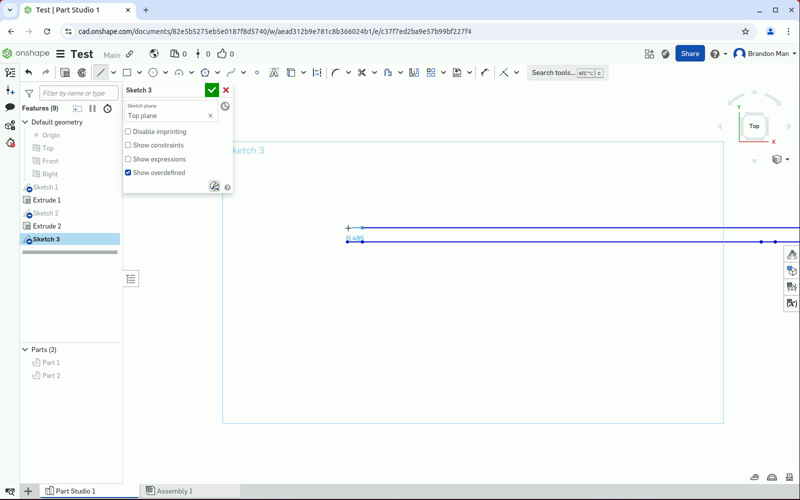
scroll(6)
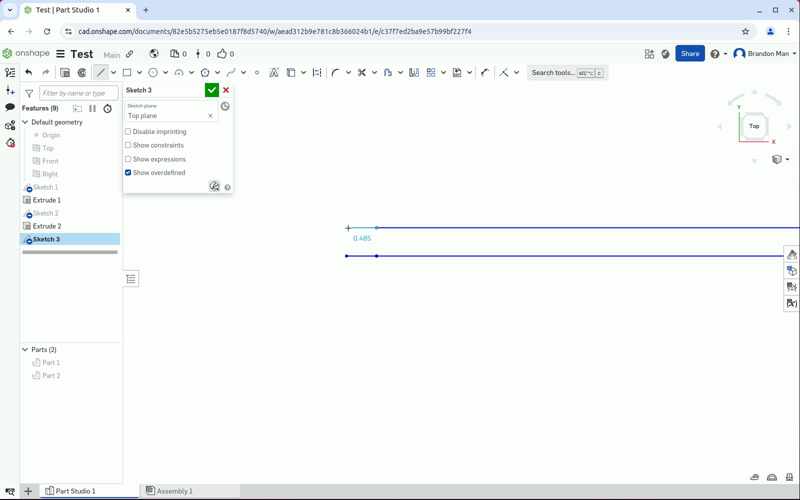
click(348, 227)
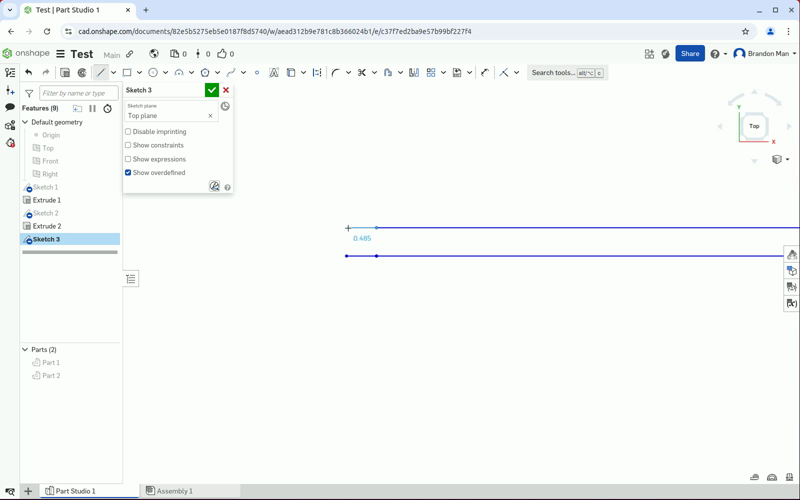
scroll(-6)
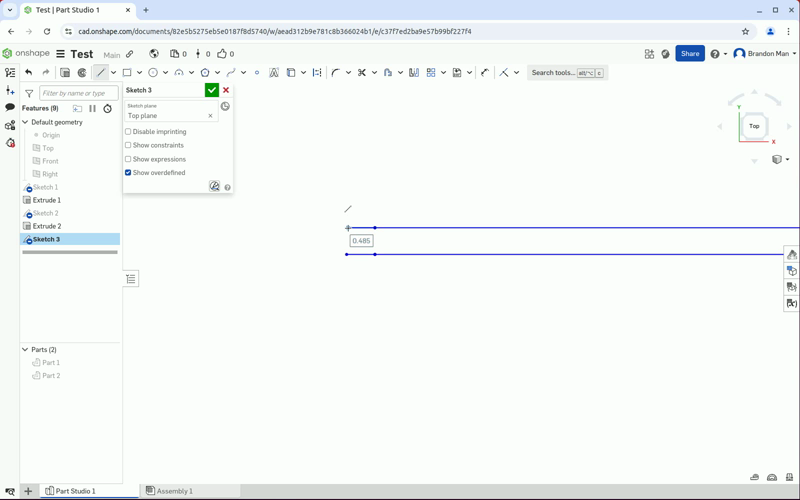
scroll(-6)
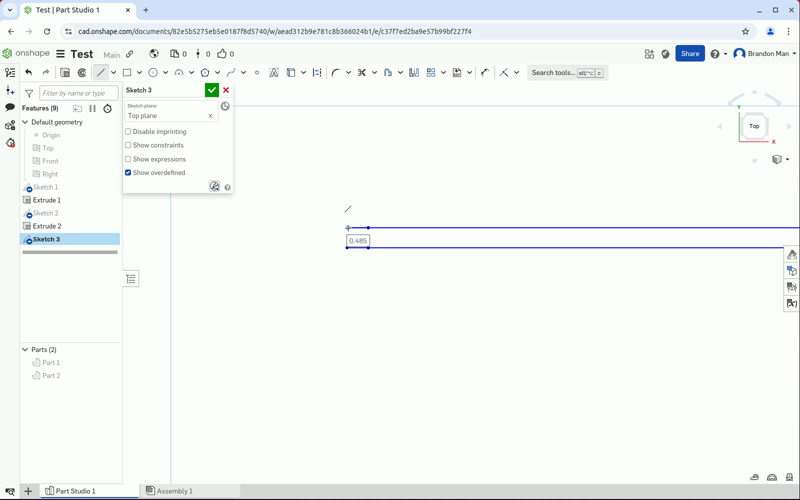
scroll(-6)
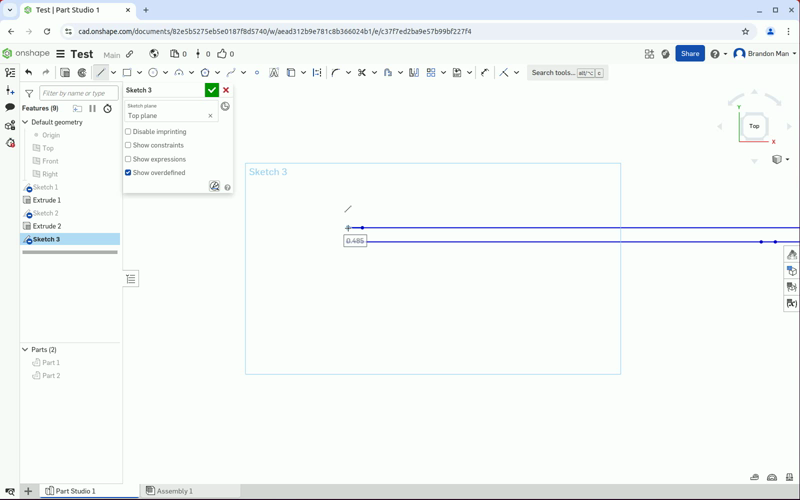
scroll(-6)
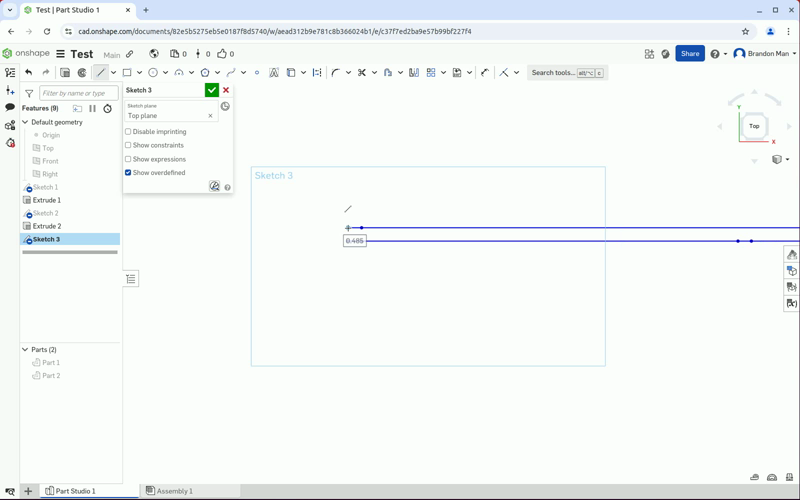
scroll(-6)
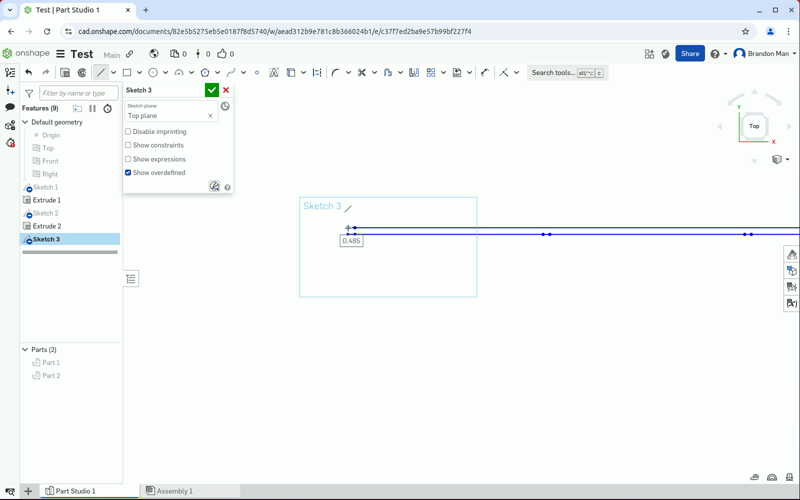
scroll(-6)
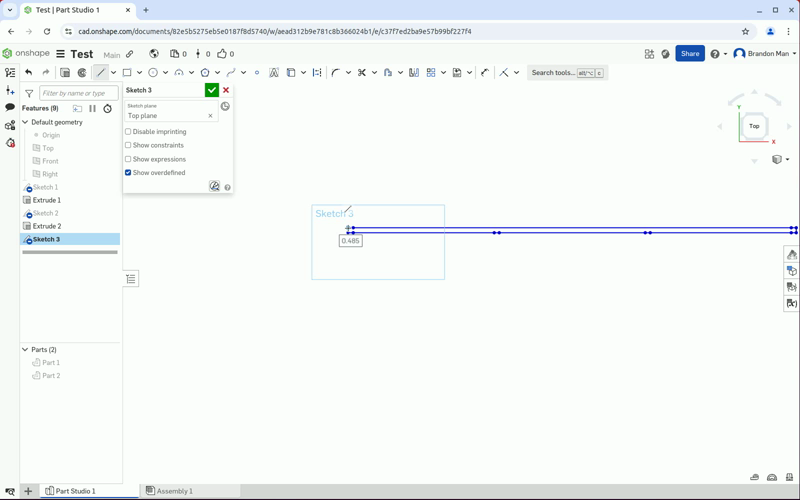
scroll(-6)
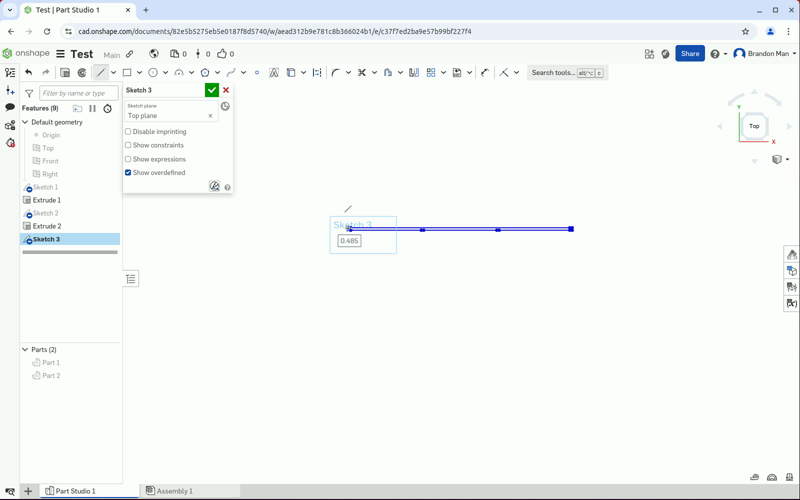
key_up(shift)
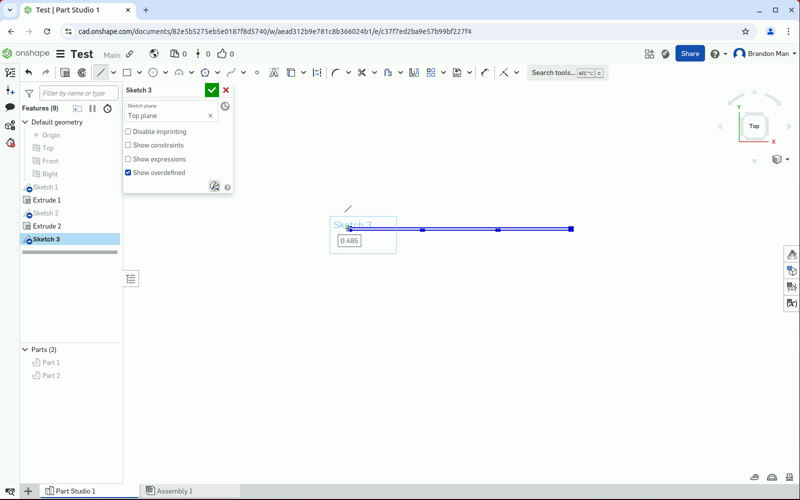
mouse_move(378, 227)
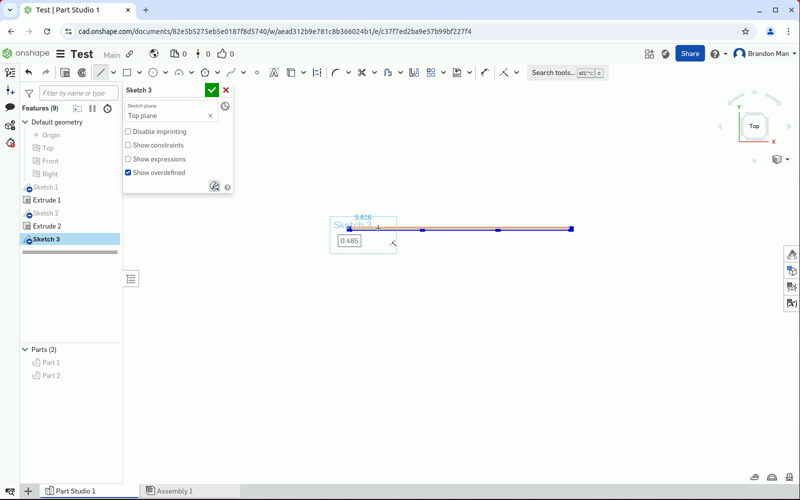
key_down(shift)
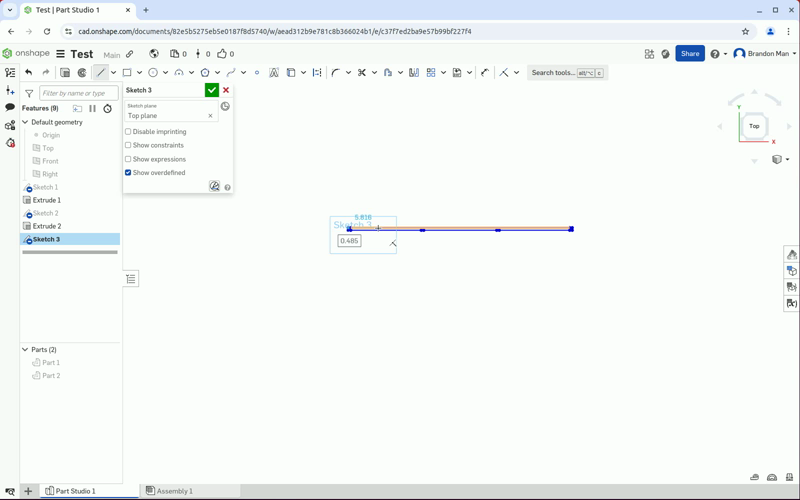
mouse_move(348, 230)
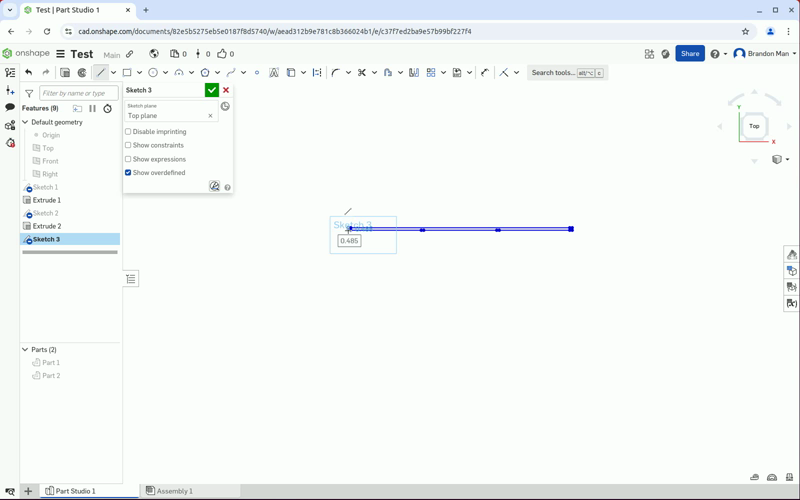
scroll(6)
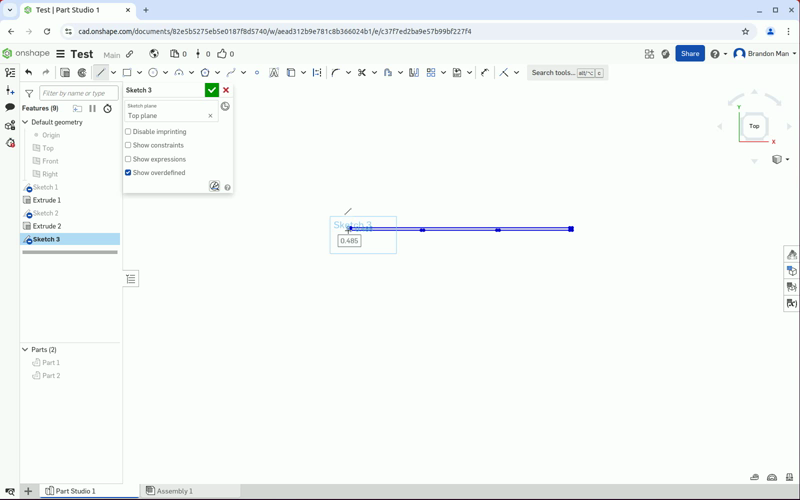
scroll(6)
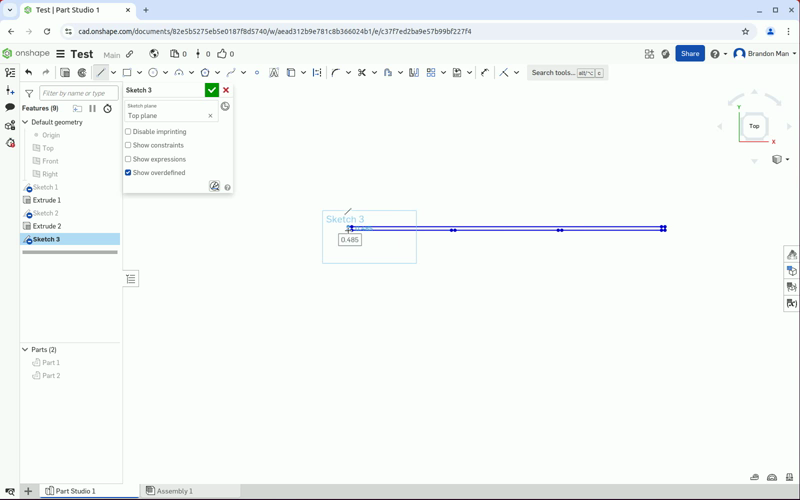
scroll(6)
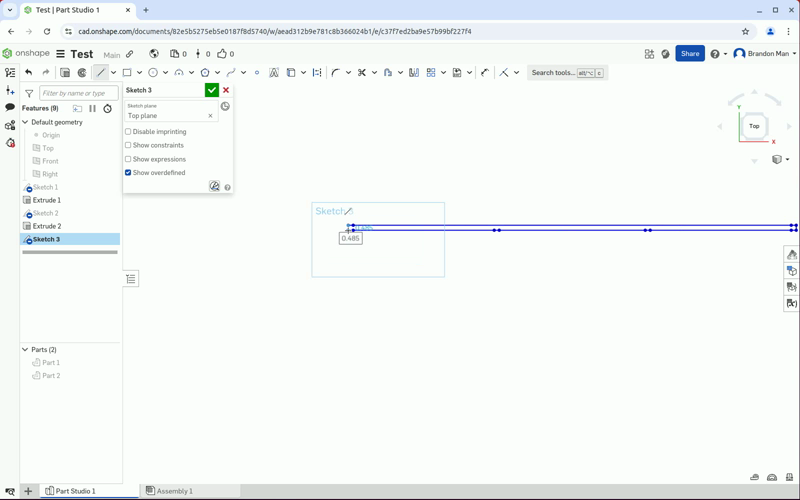
scroll(6)
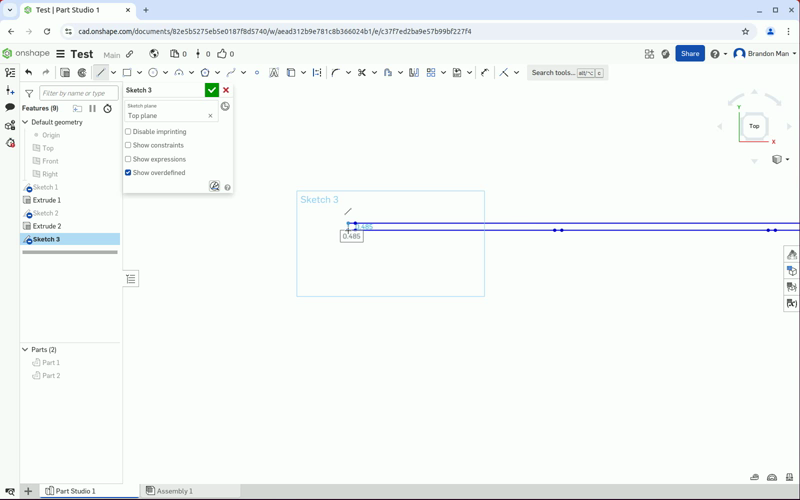
scroll(6)
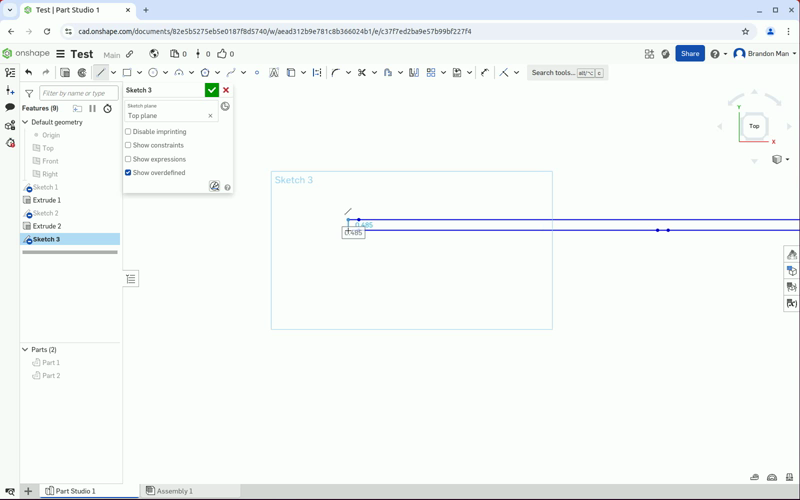
scroll(6)
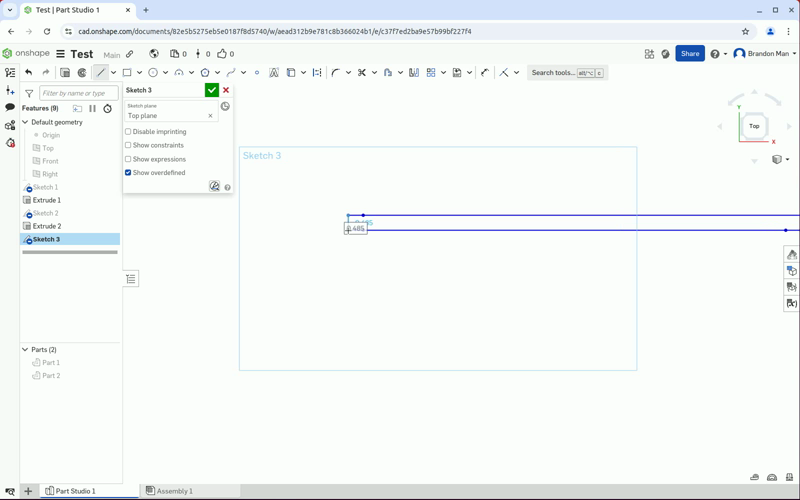
scroll(6)
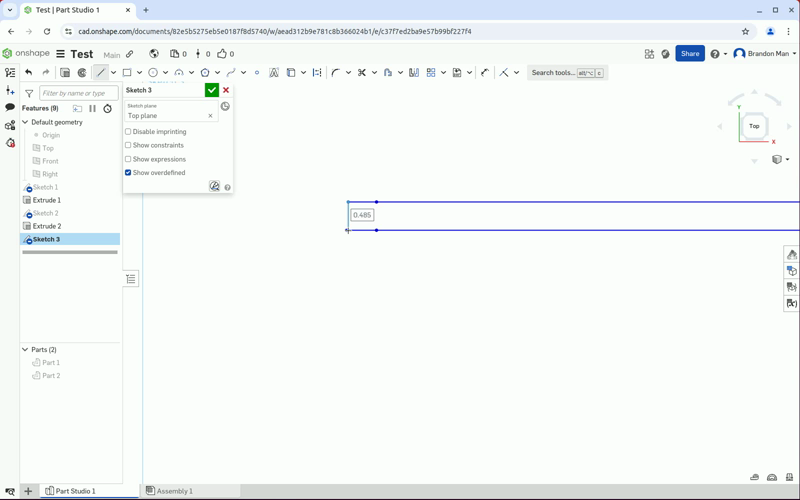
key_up(shift)
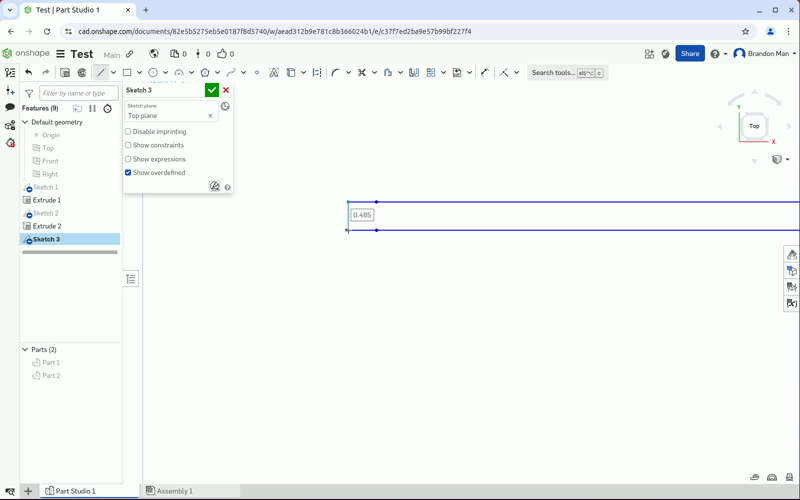
click(348, 230)
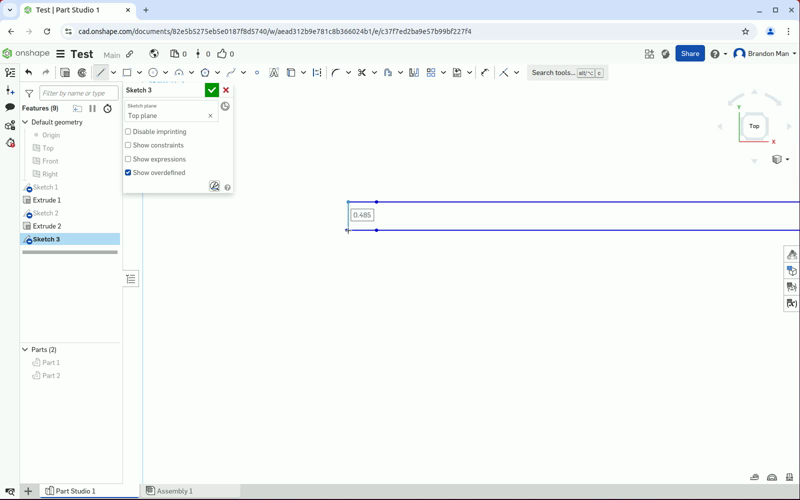
scroll(-6)
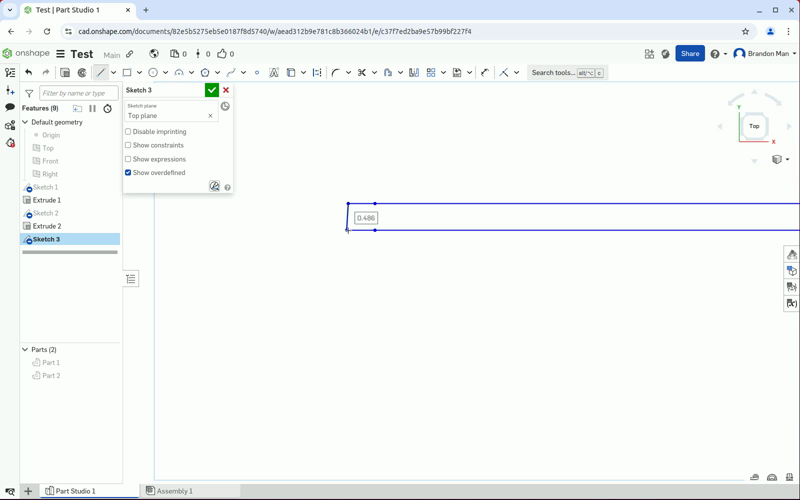
scroll(-6)
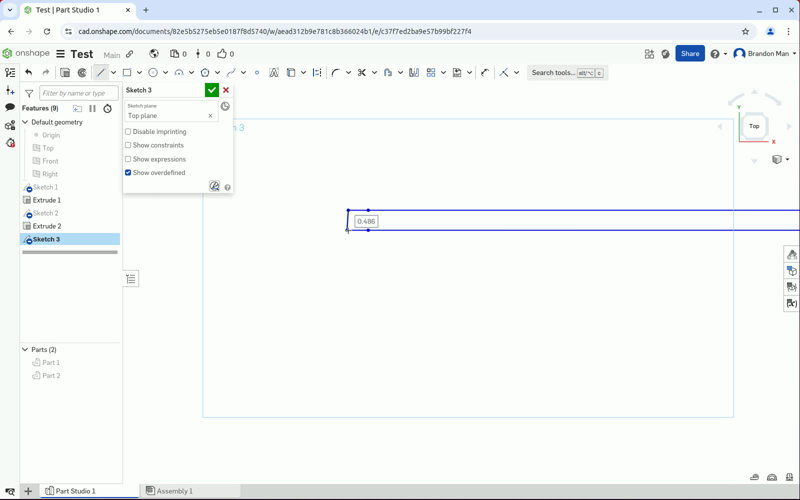
scroll(-6)
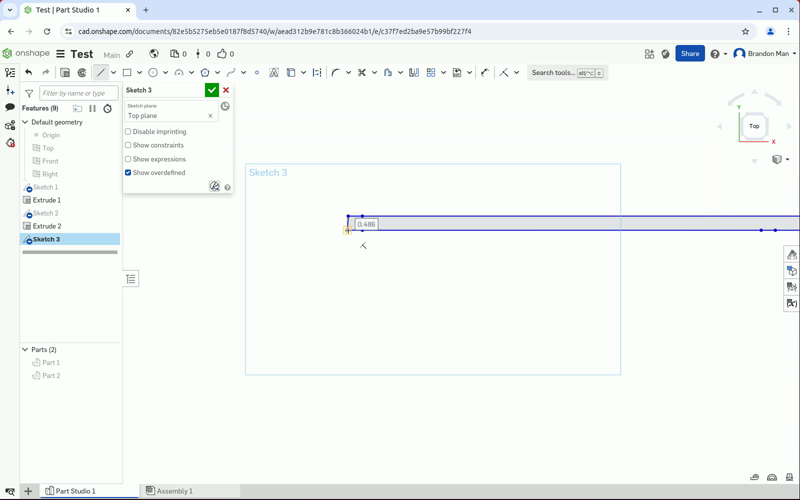
scroll(-6)
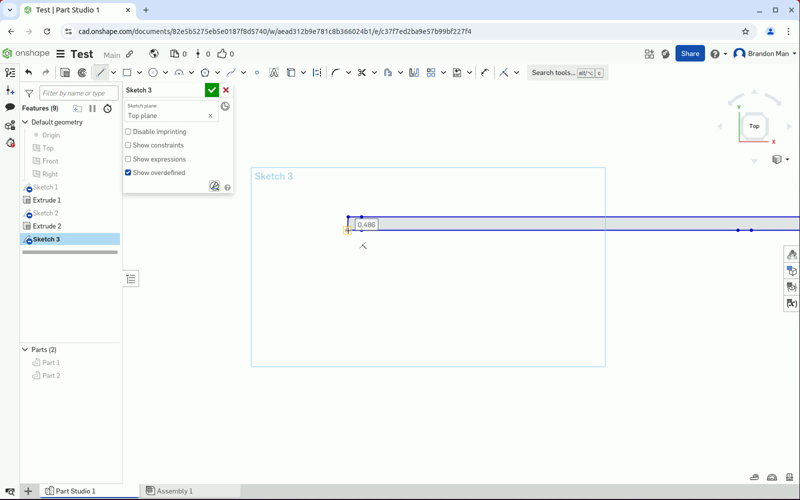
scroll(-6)
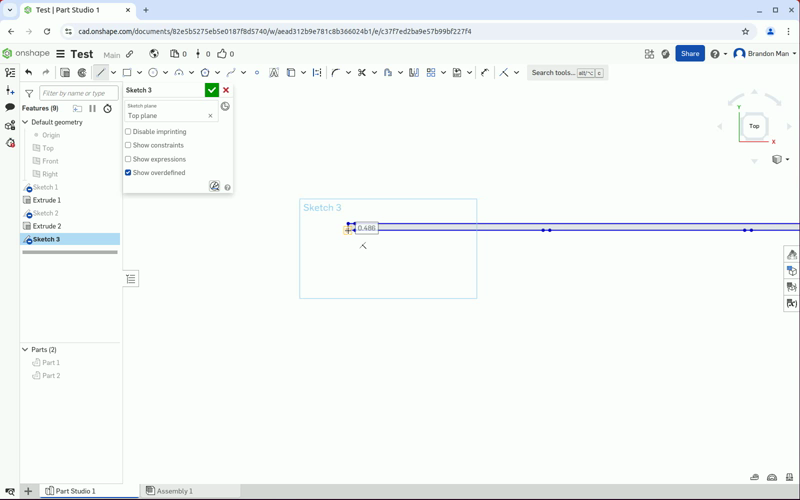
scroll(-6)
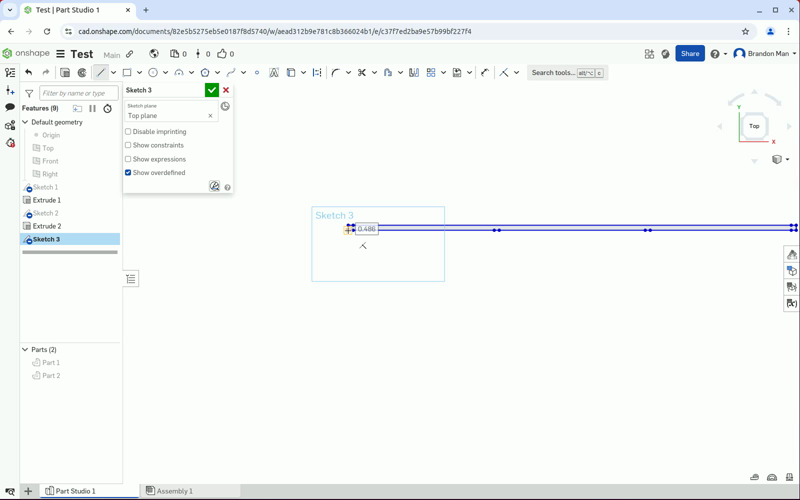
scroll(-6)
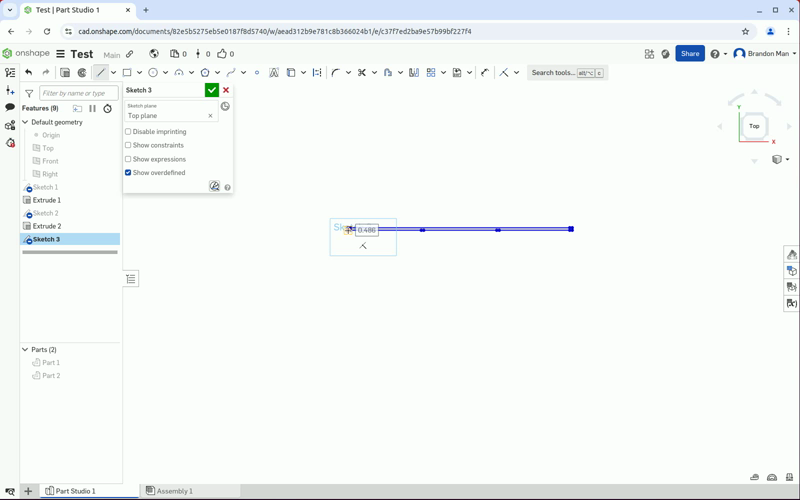
key(esc)
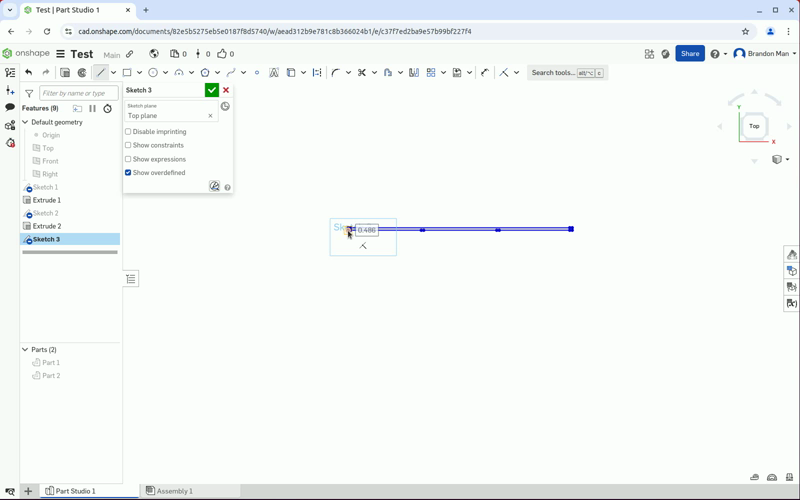
mouse_move(519, 229)
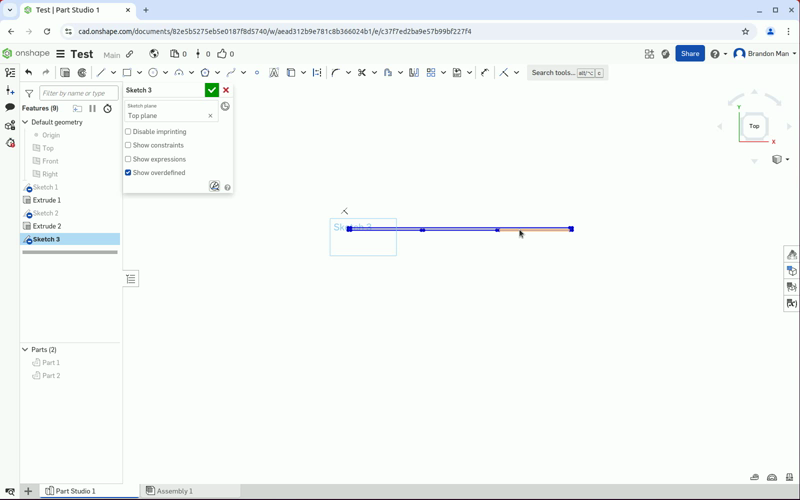
scroll(6)
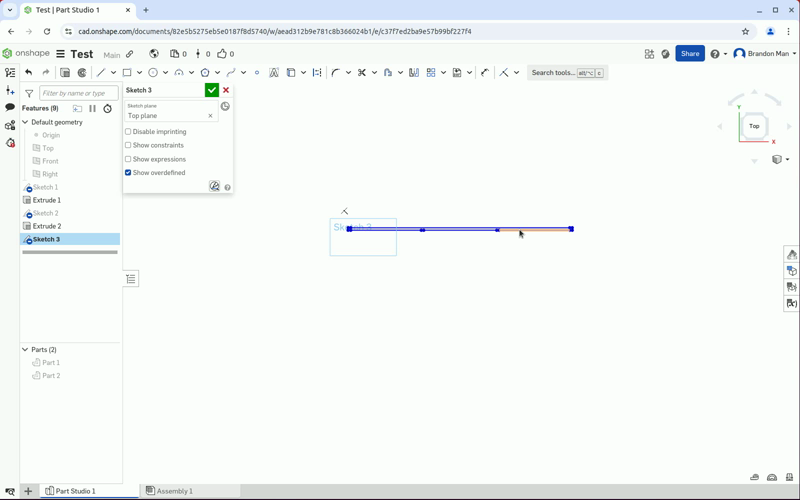
scroll(6)
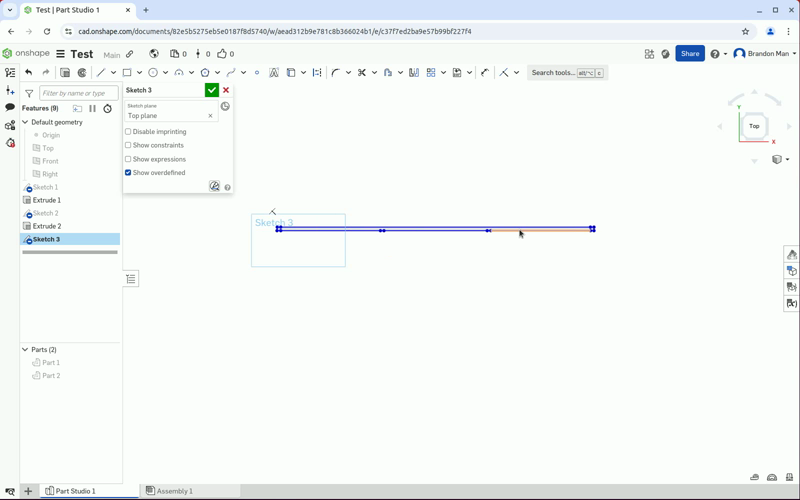
scroll(6)
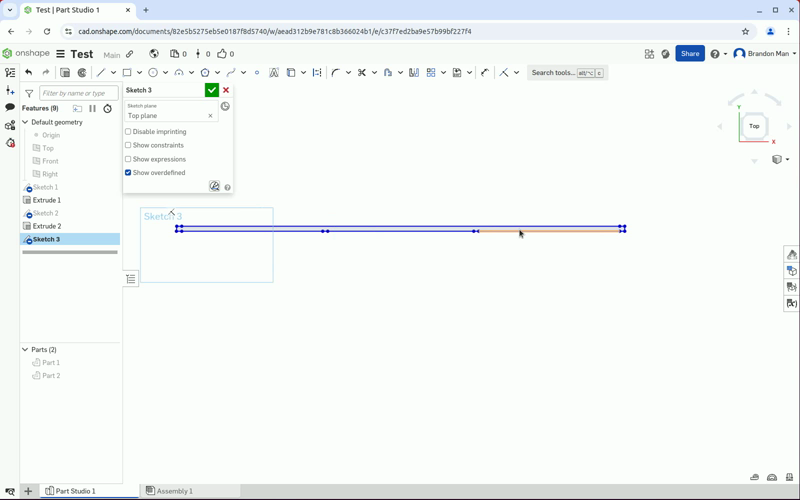
scroll(6)
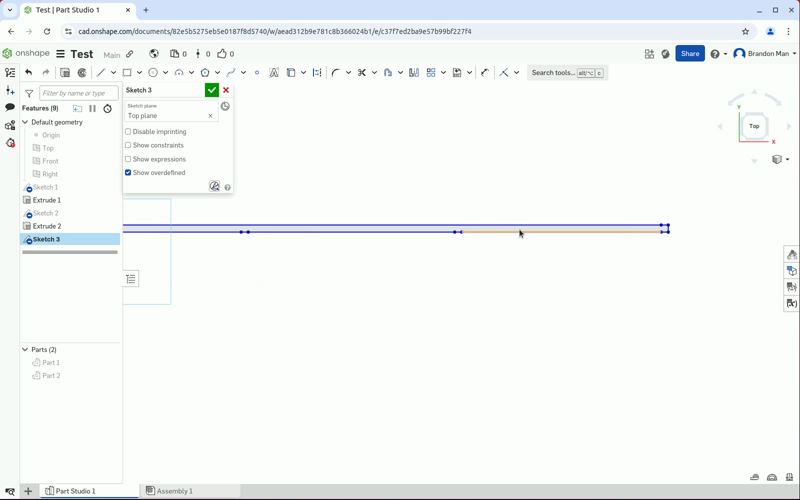
scroll(6)
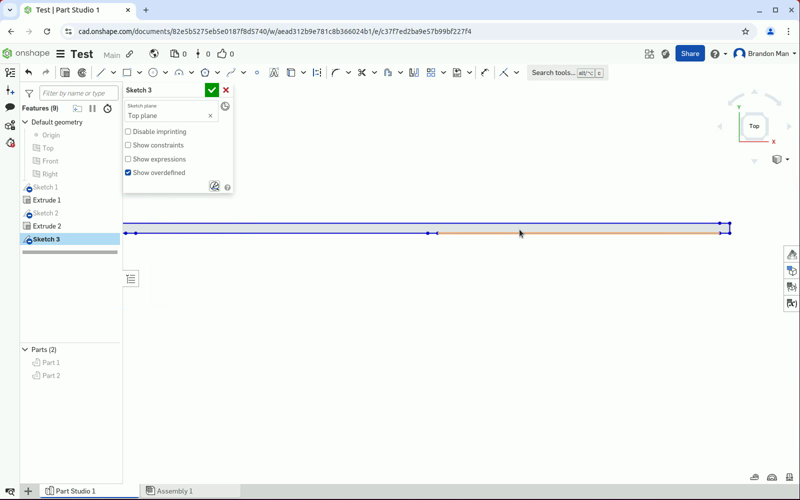
scroll(6)
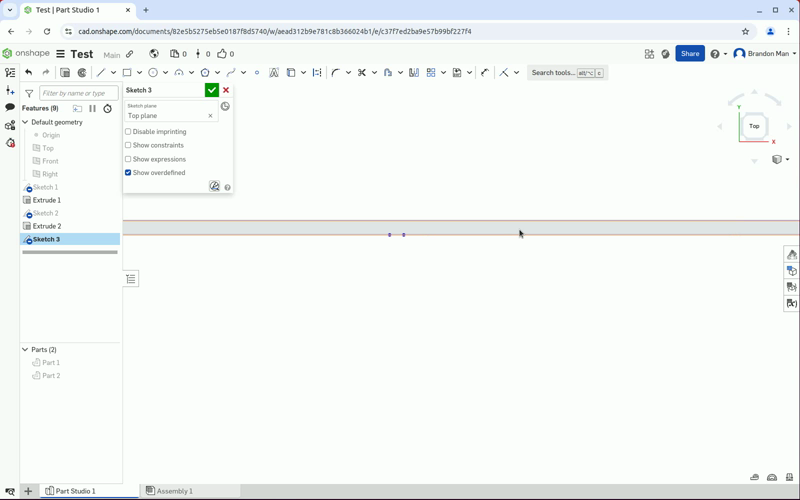
scroll(6)
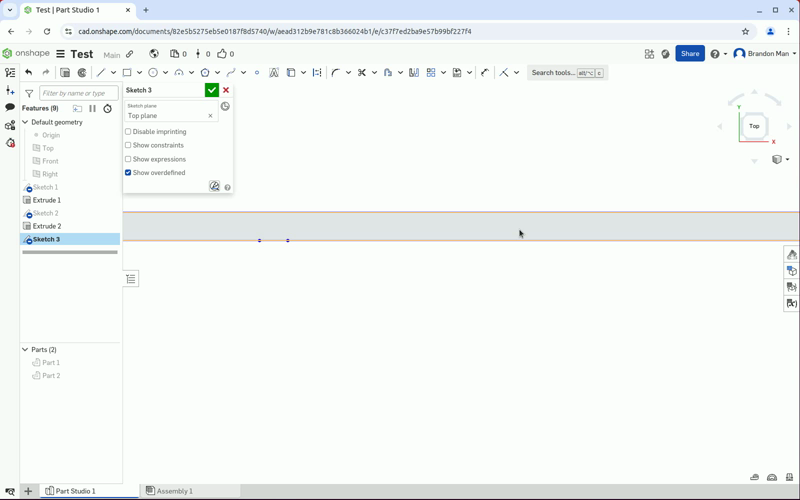
click(519, 229)
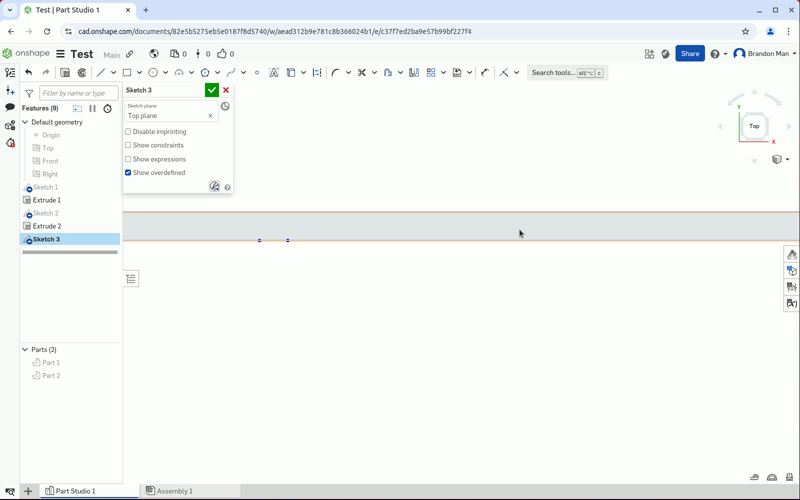
scroll(-6)
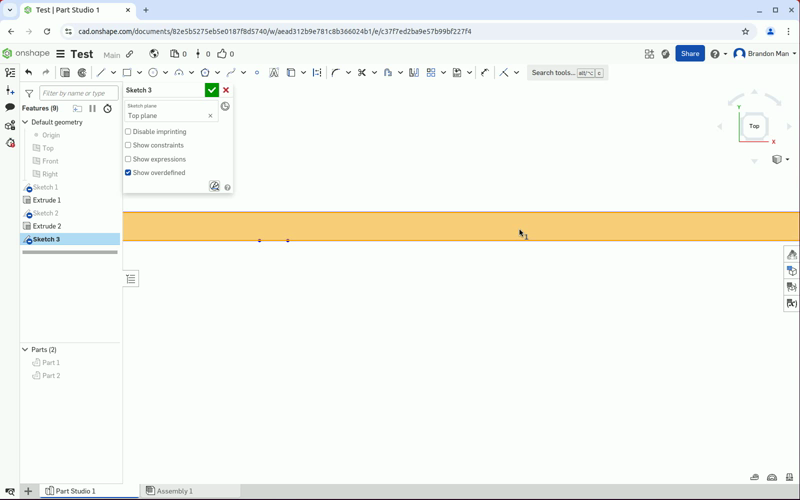
scroll(-6)
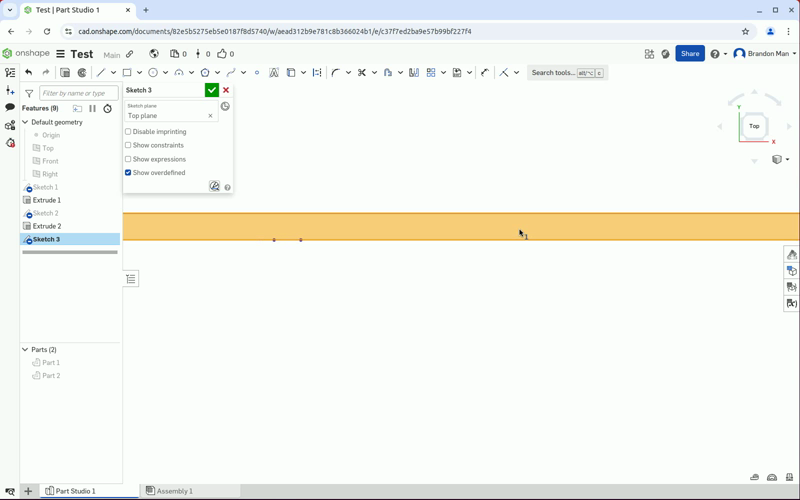
scroll(-6)
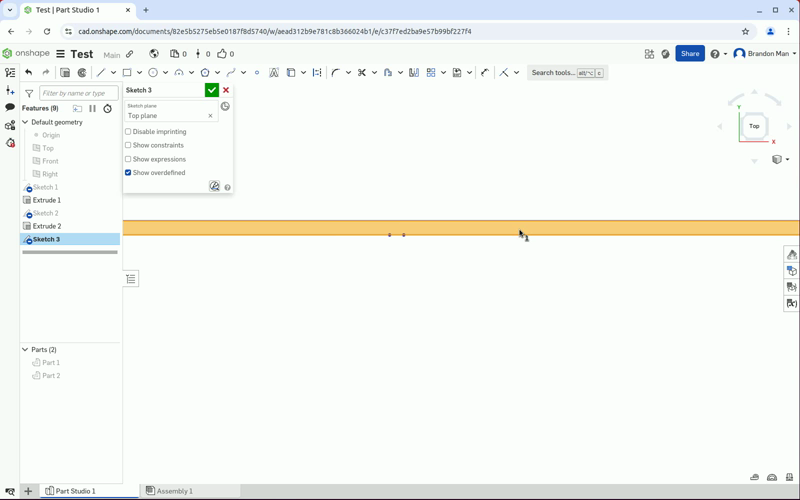
scroll(-6)
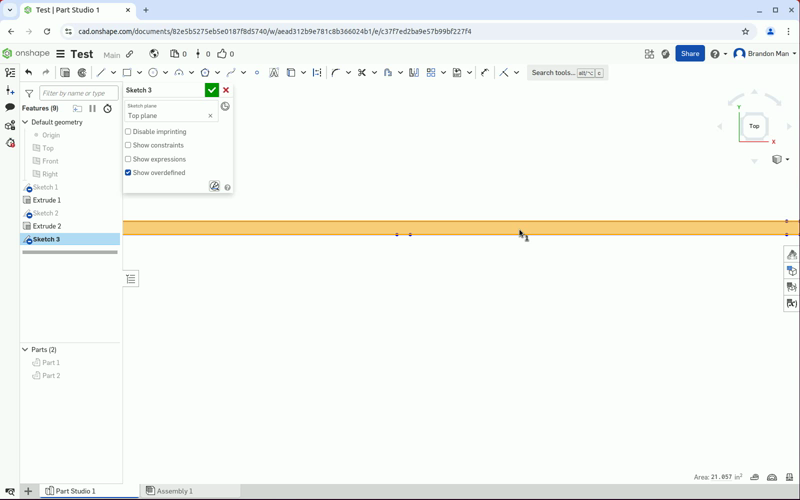
scroll(-6)
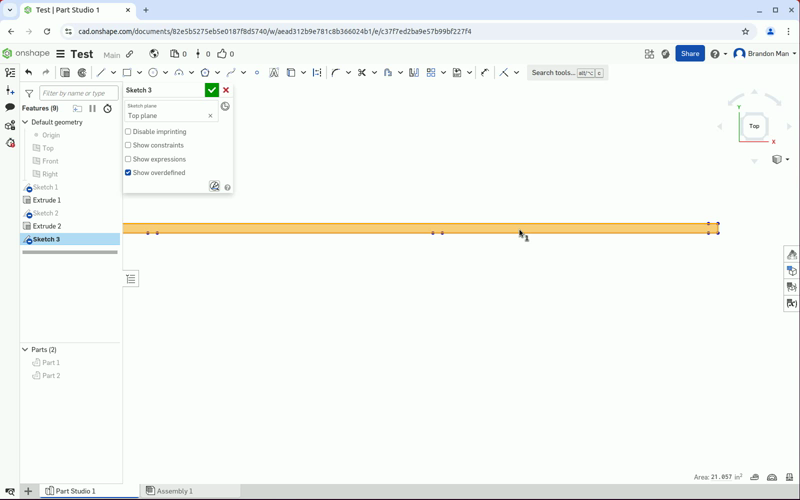
scroll(-6)
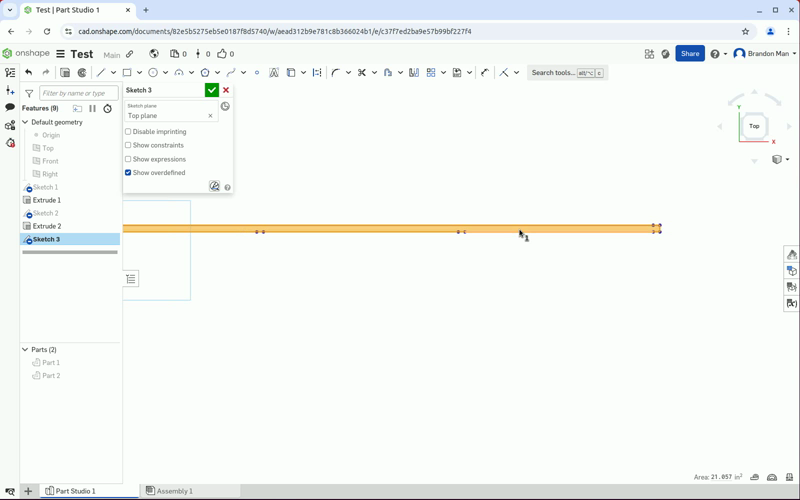
scroll(-6)
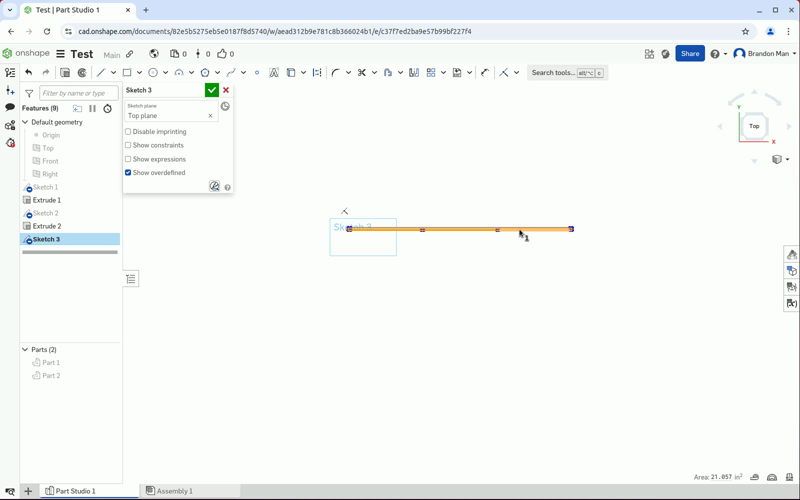
mouse_move(73, 352)
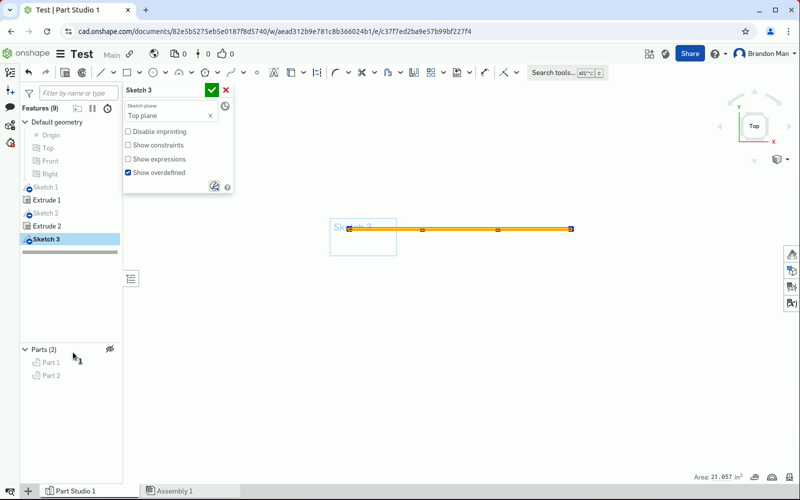
key(shift+y)
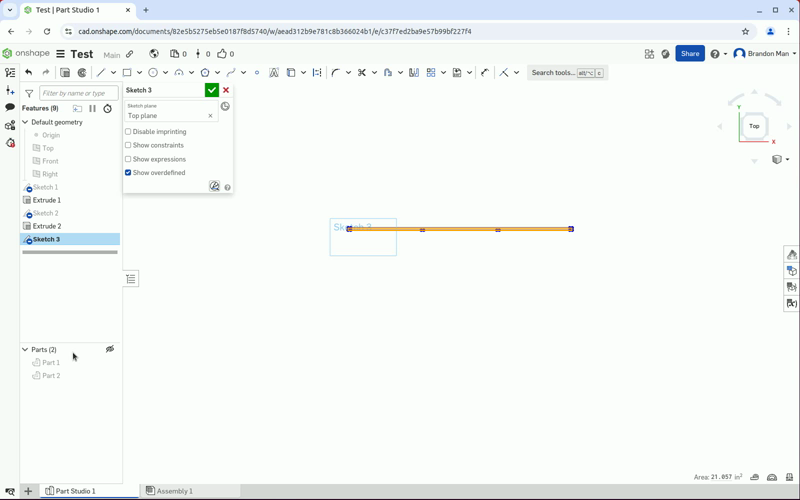
key(shift+e)
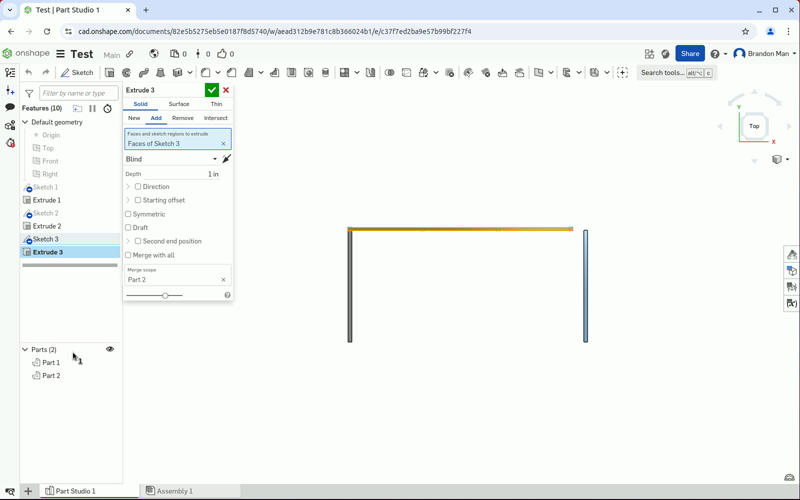
mouse_move(143, 106)
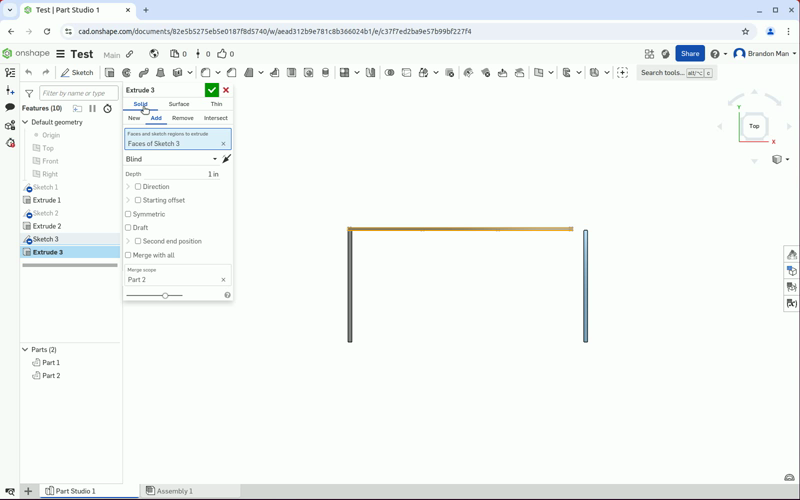
click(143, 106)
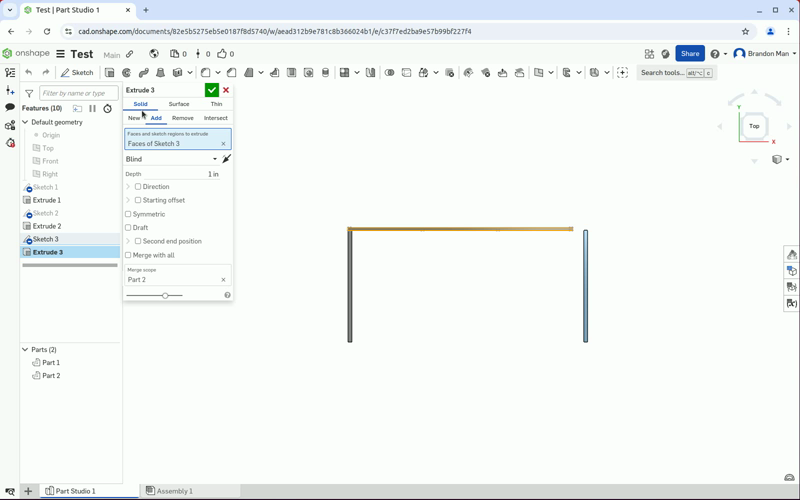
mouse_move(137, 120)
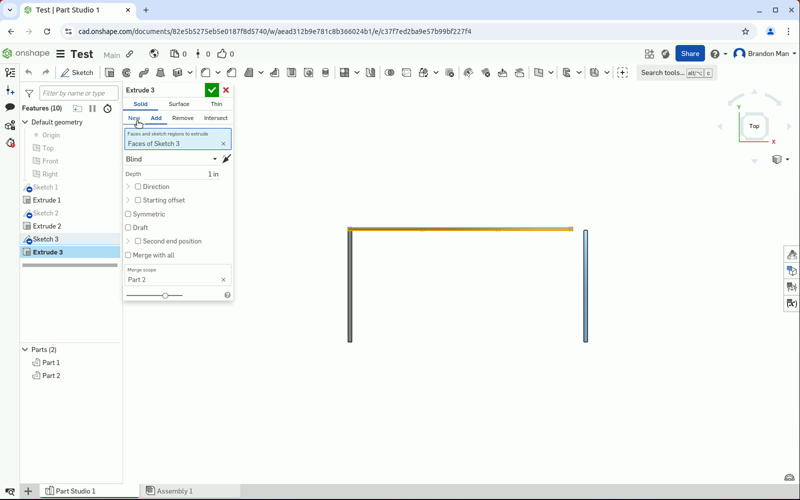
click(137, 120)
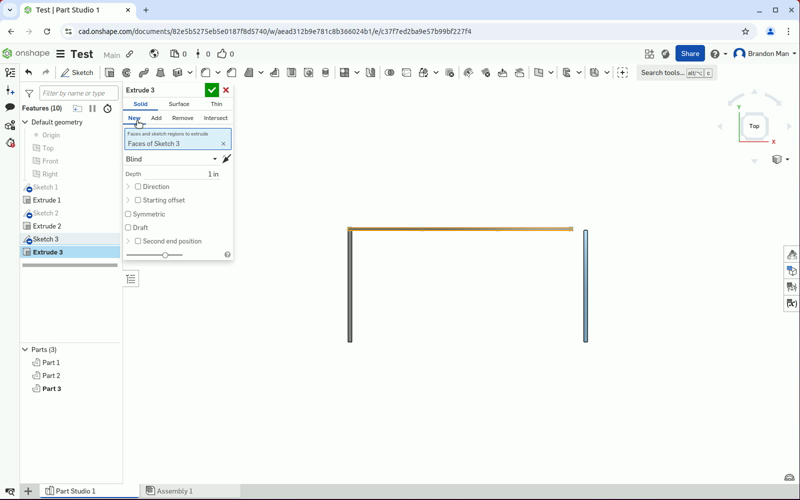
key(tab, 4)
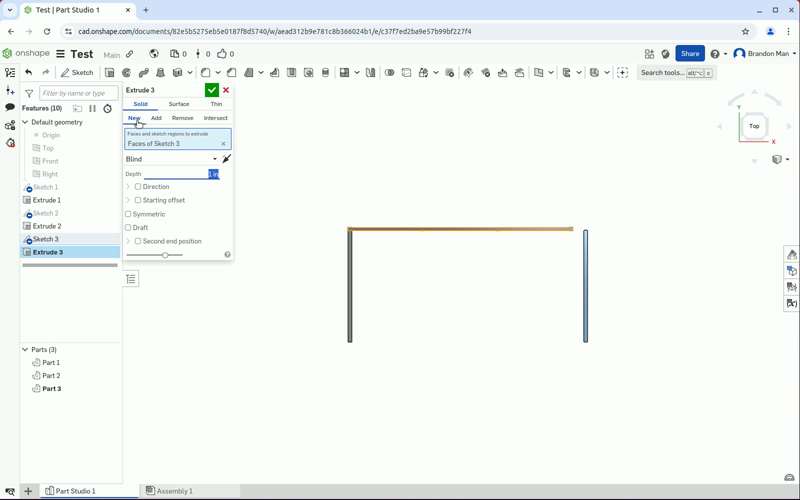
text(1.926)
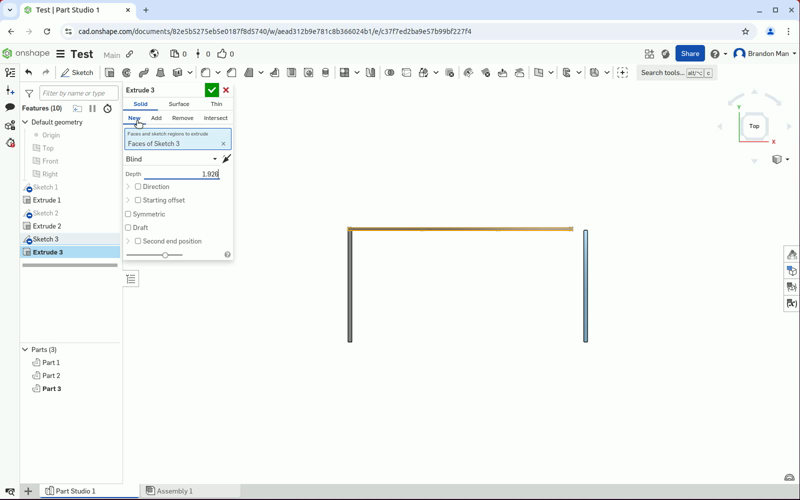
key(tab, 3)
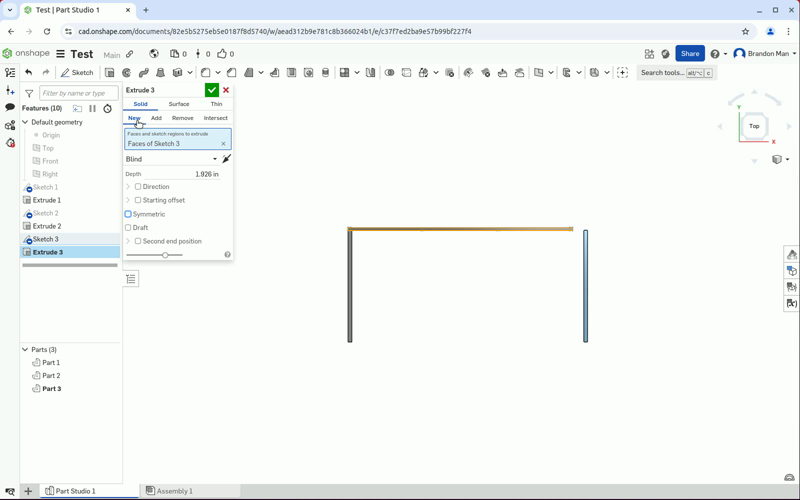
key(space)
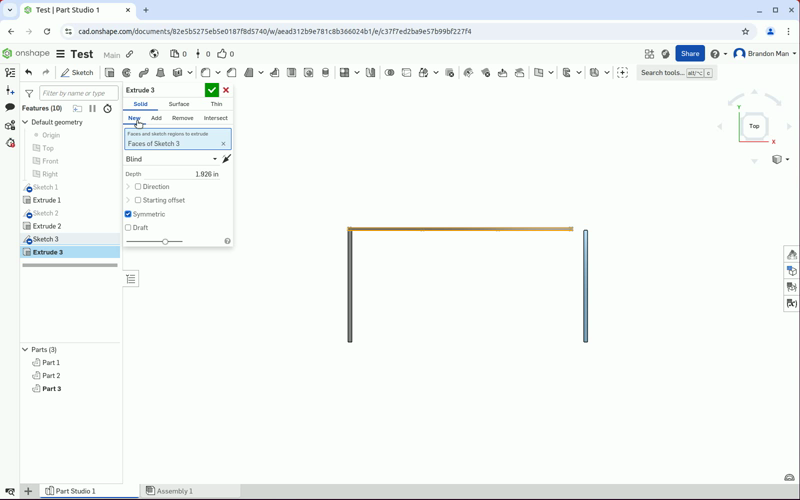
key(enter)
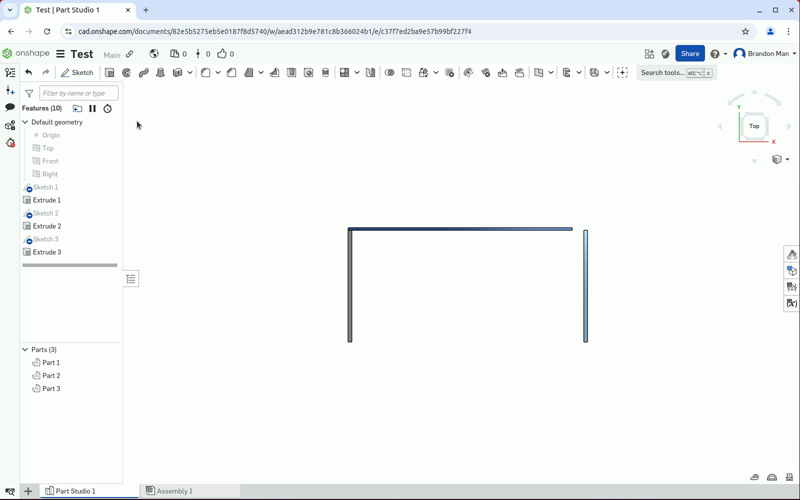
key(shift+h)
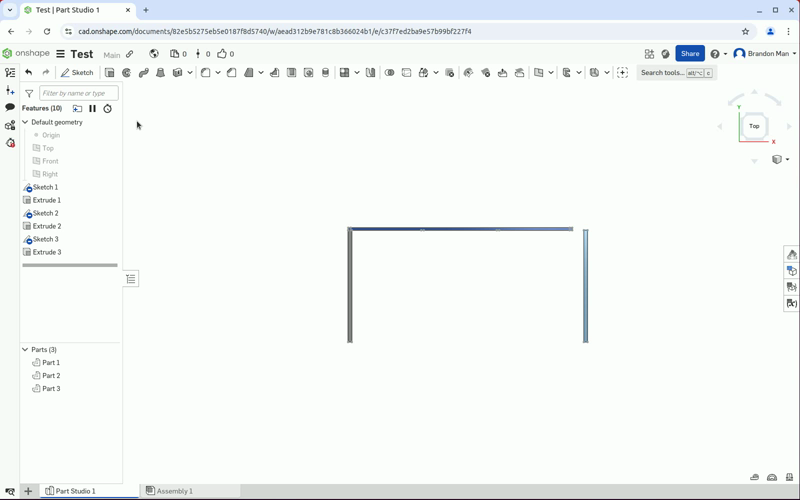
key(shift+h)
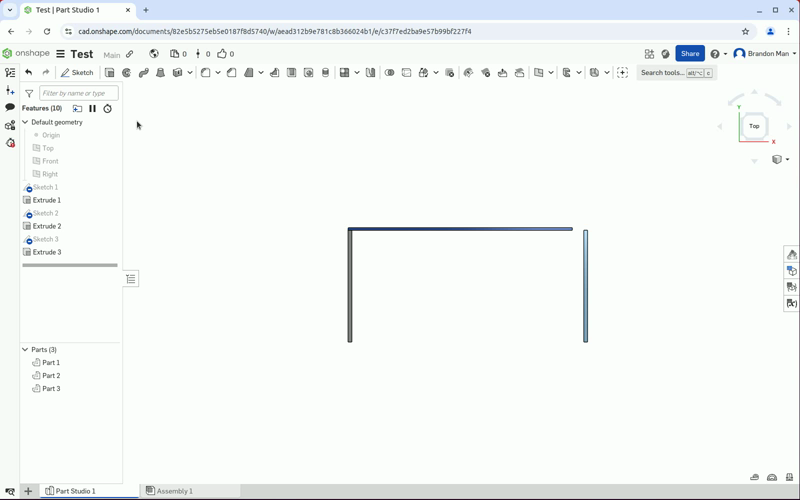
mouse_move(73, 189)
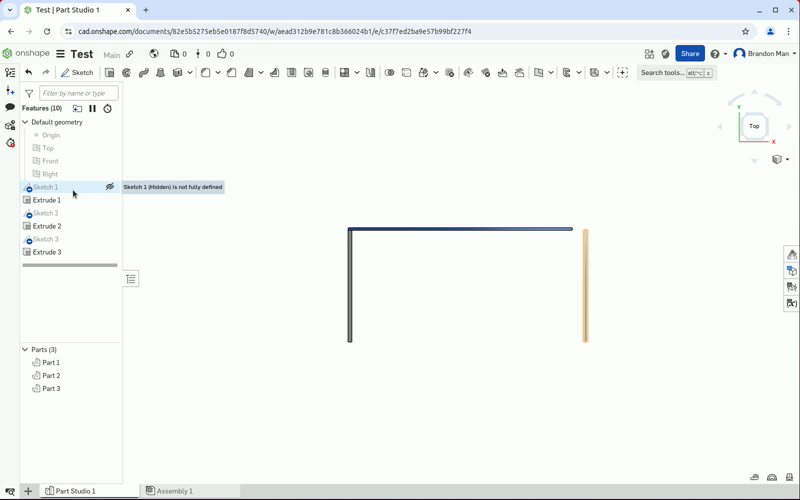
click(73, 189)
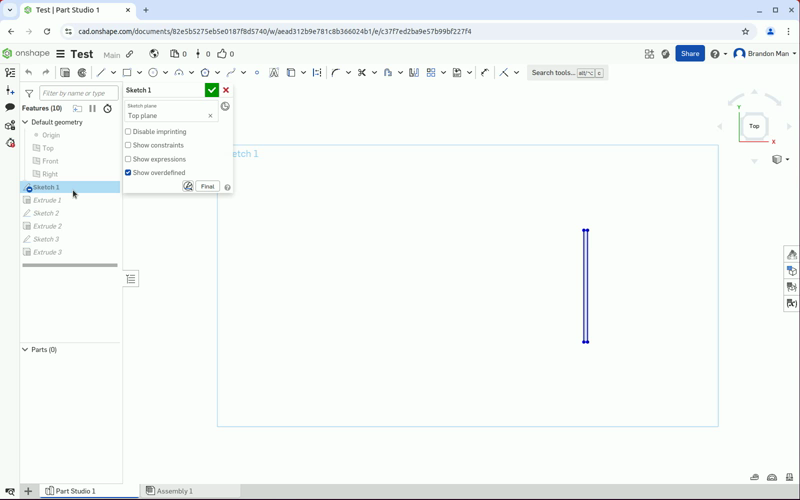
mouse_move(229, 92)
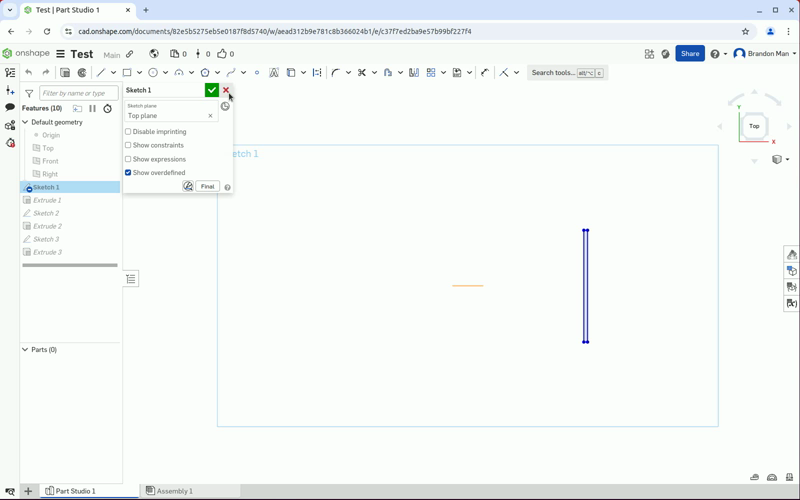
click(229, 92)
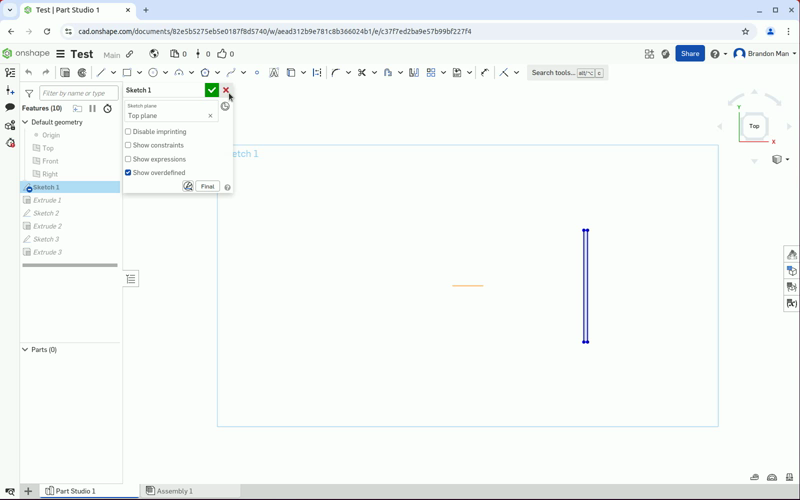
key(shift+s)
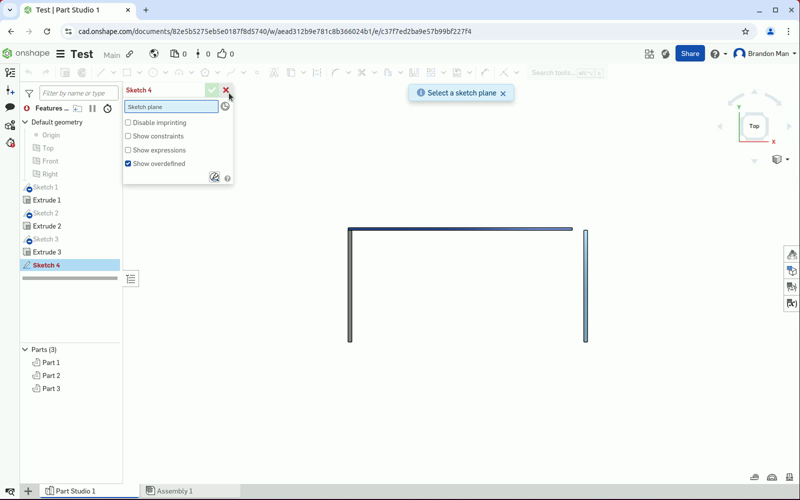
mouse_move(73, 150)
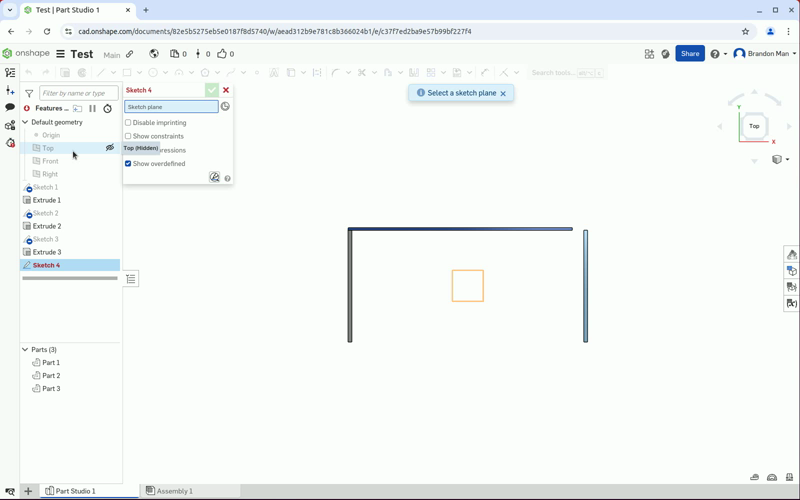
click(73, 150)
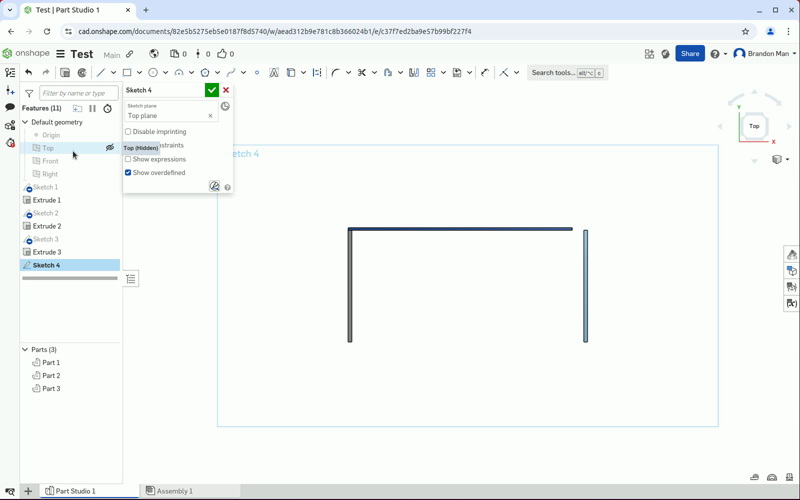
mouse_move(73, 352)
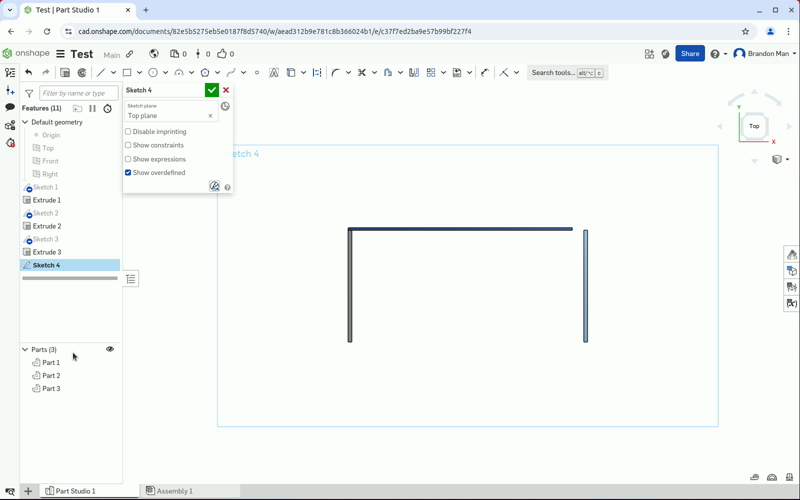
key(y)
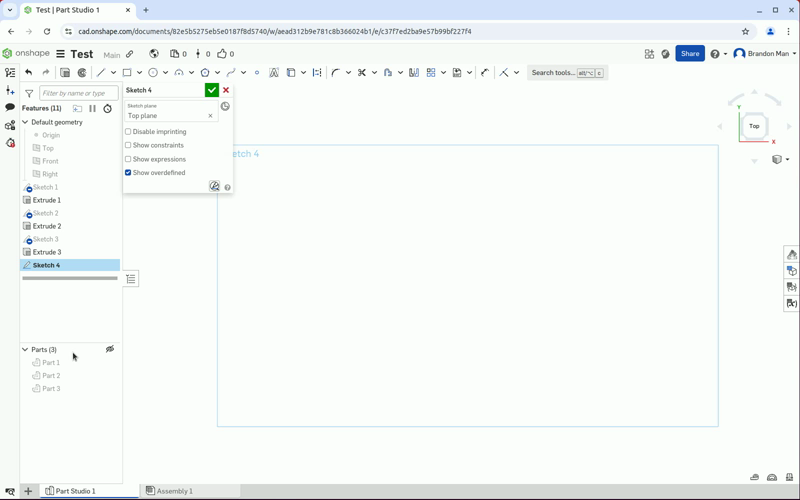
key(l)
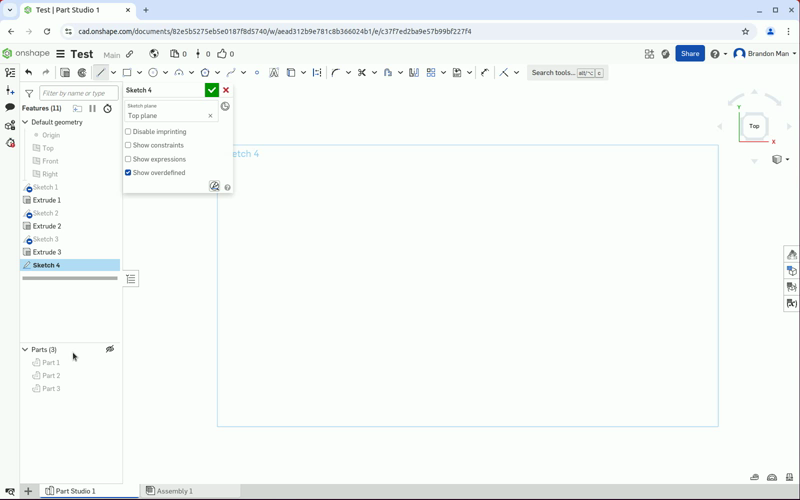
key_down(shift)
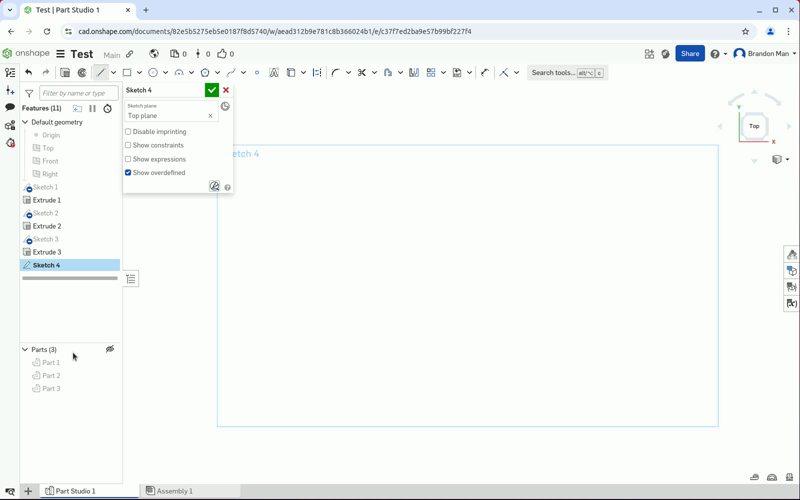
mouse_move(348, 339)
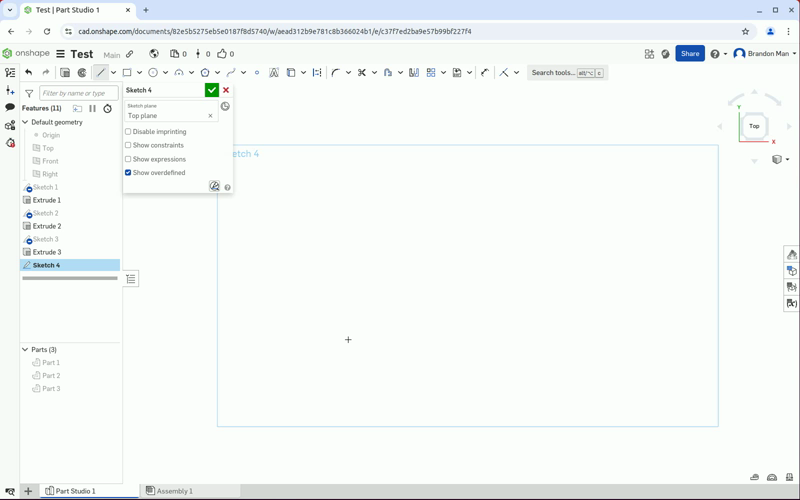
click(348, 339)
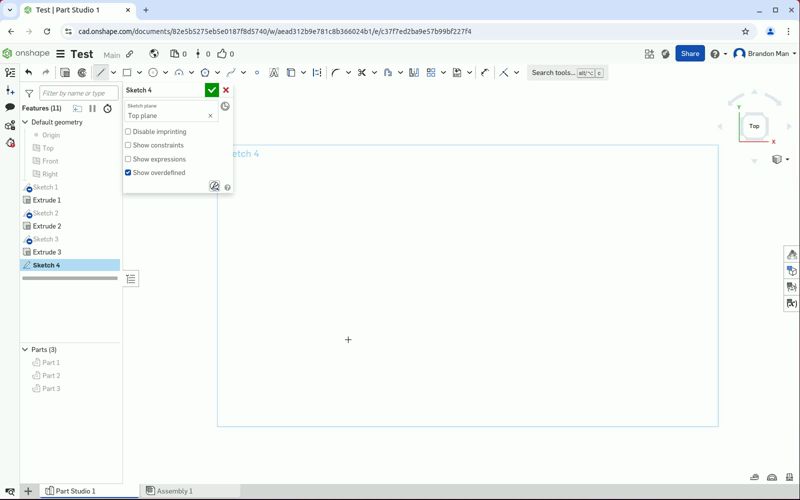
key_up(shift)
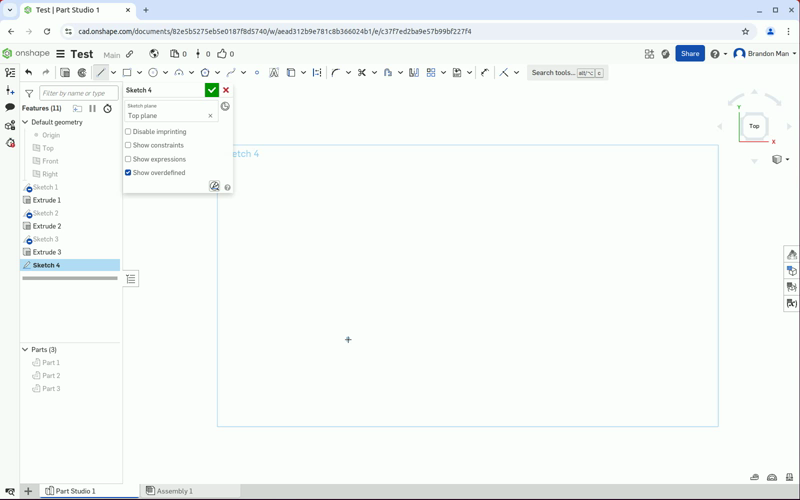
key_down(shift)
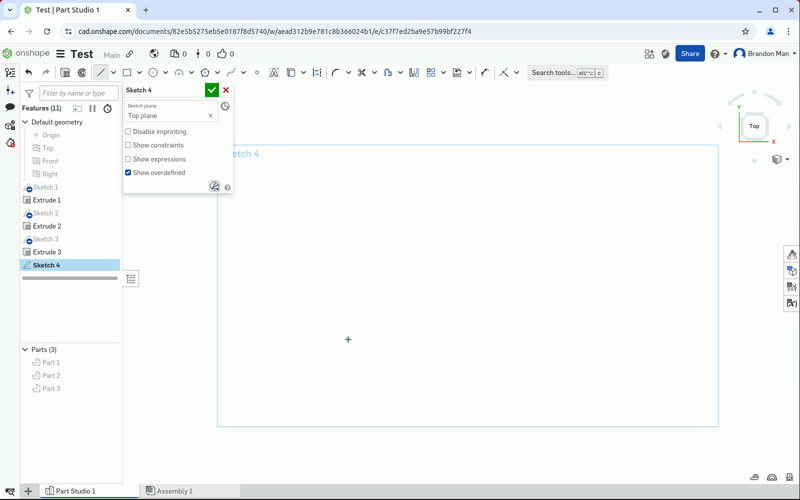
mouse_move(378, 339)
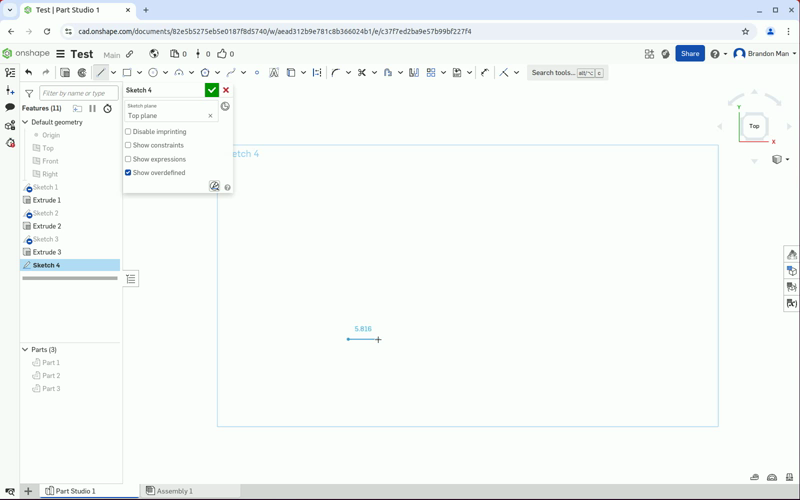
mouse_move(350, 339)
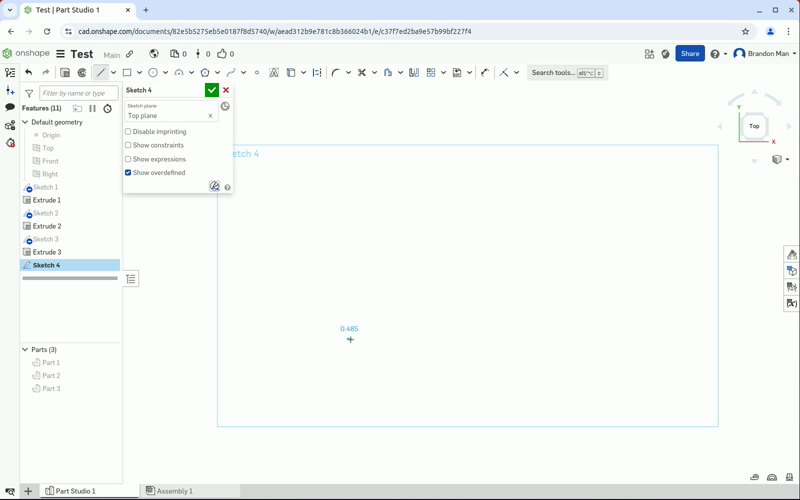
scroll(6)
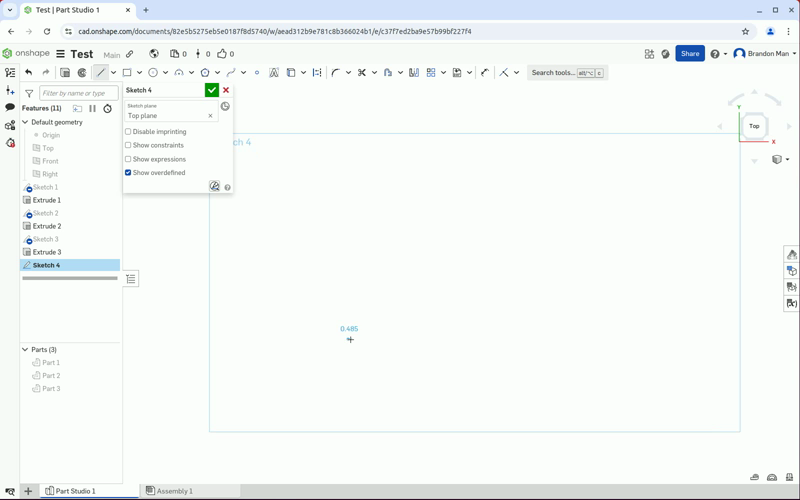
scroll(6)
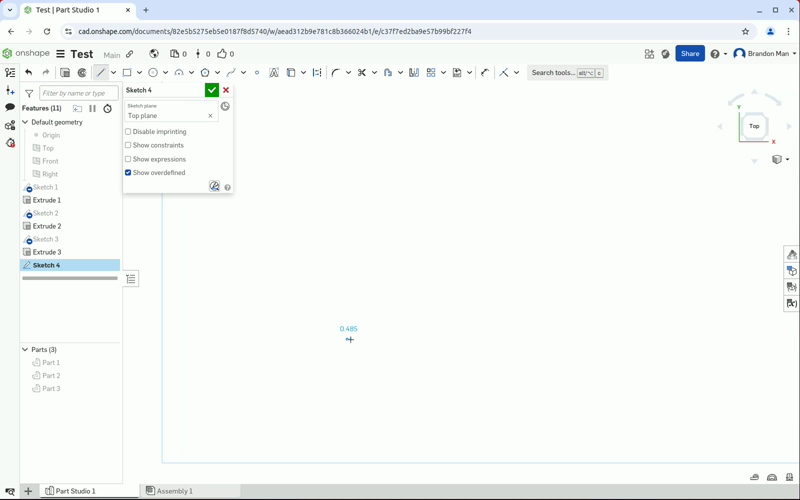
scroll(6)
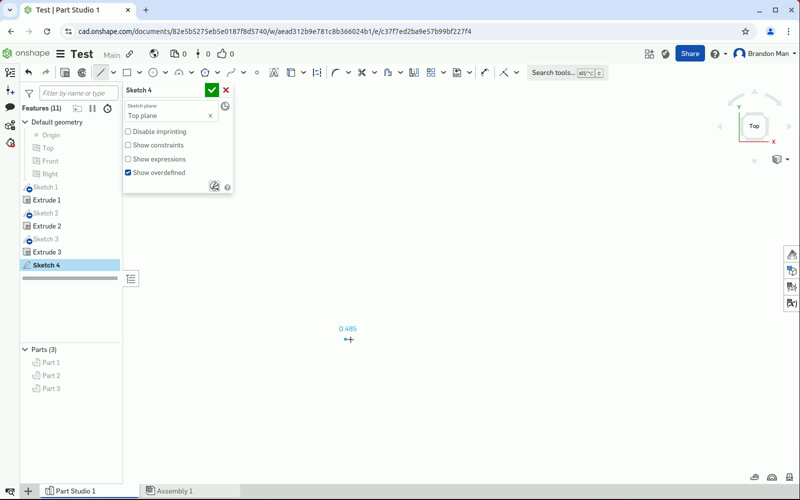
scroll(6)
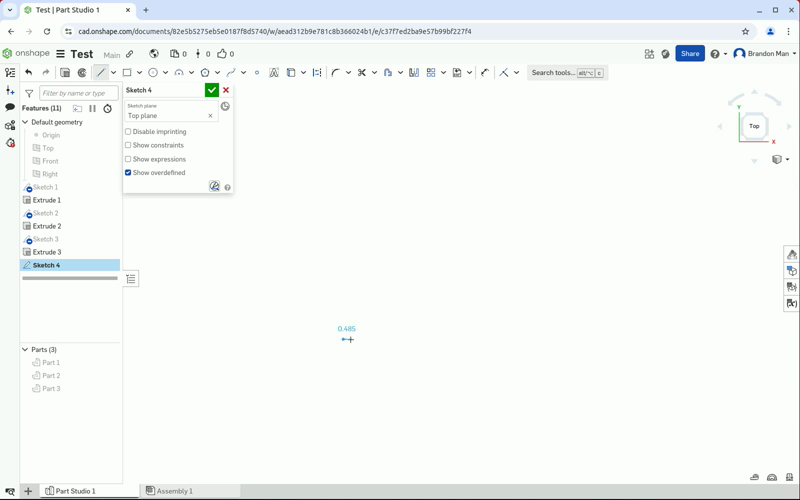
scroll(6)
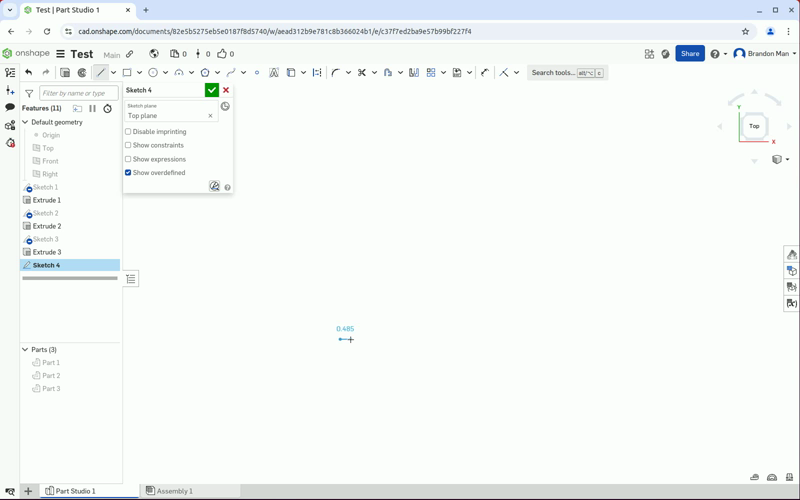
scroll(6)
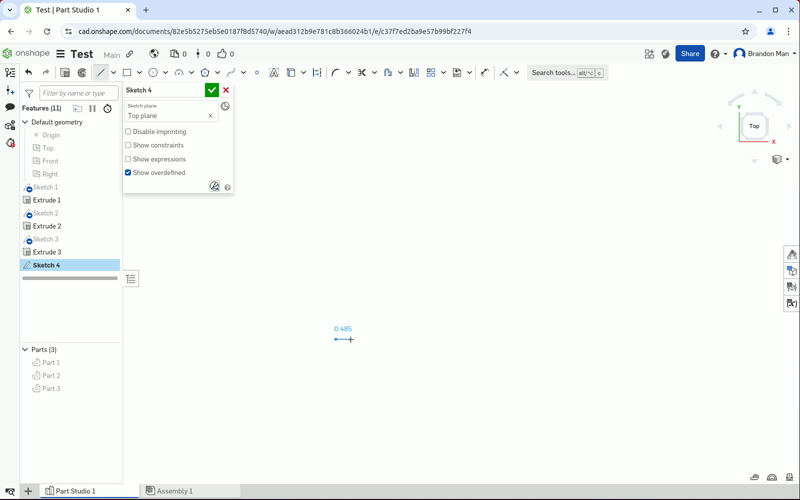
scroll(6)
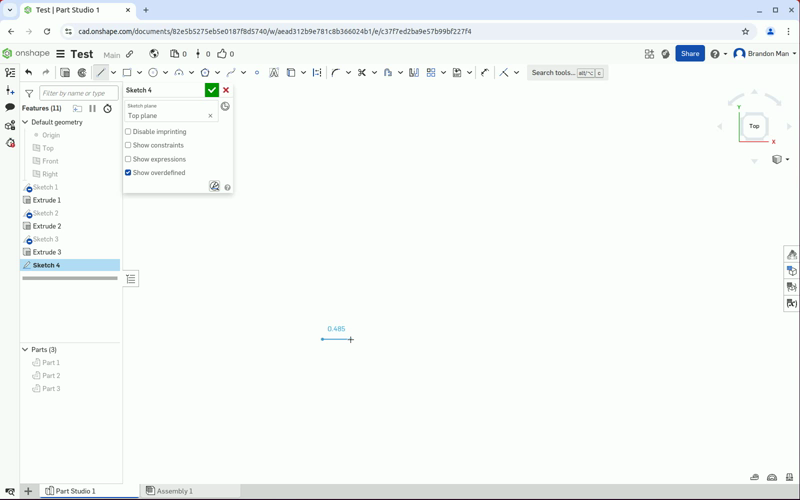
click(350, 339)
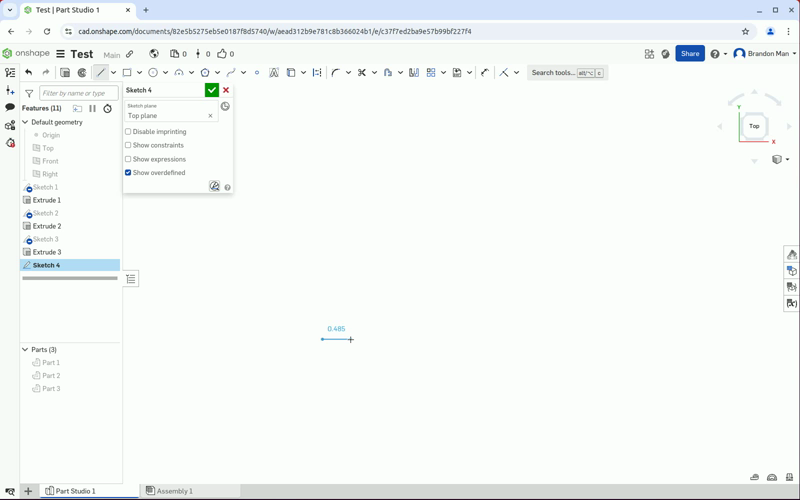
scroll(-6)
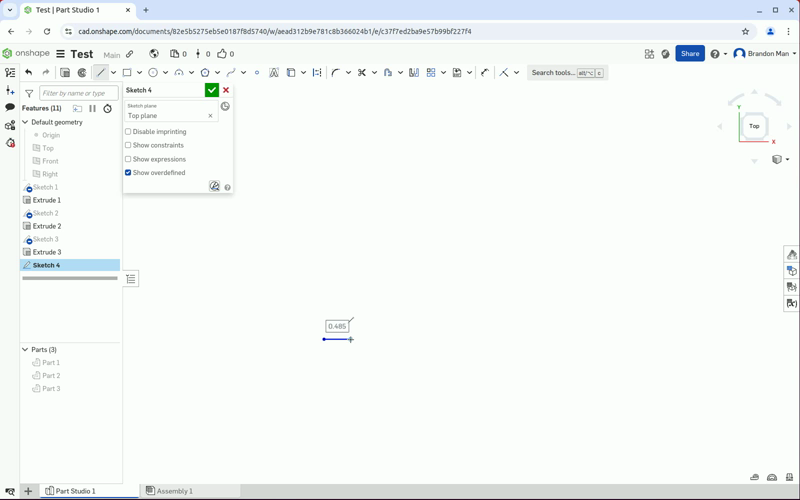
scroll(-6)
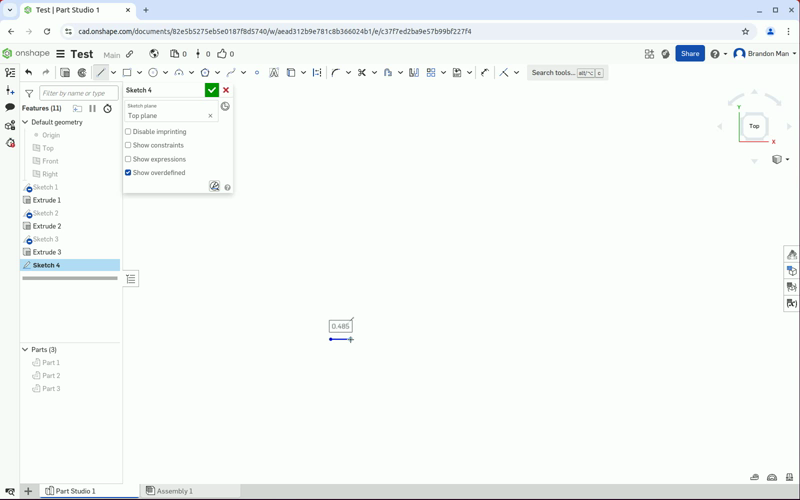
scroll(-6)
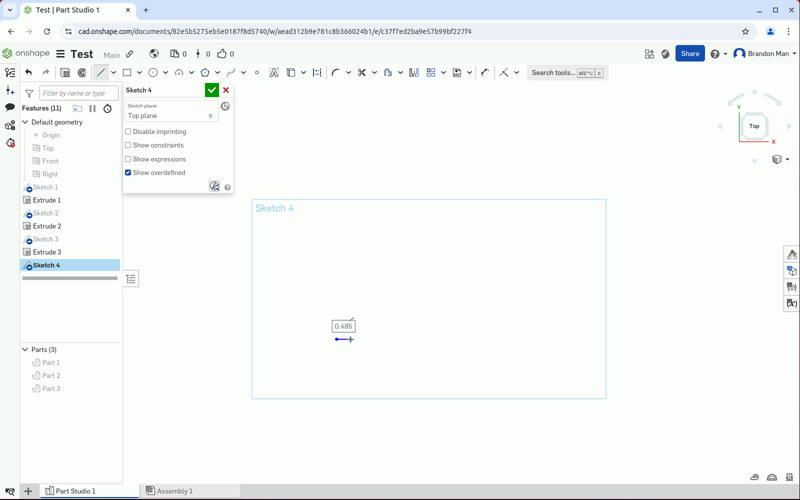
scroll(-6)
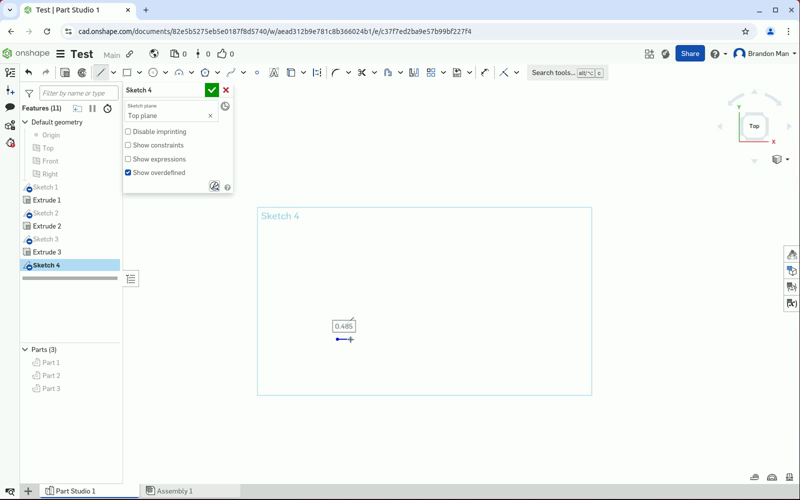
scroll(-6)
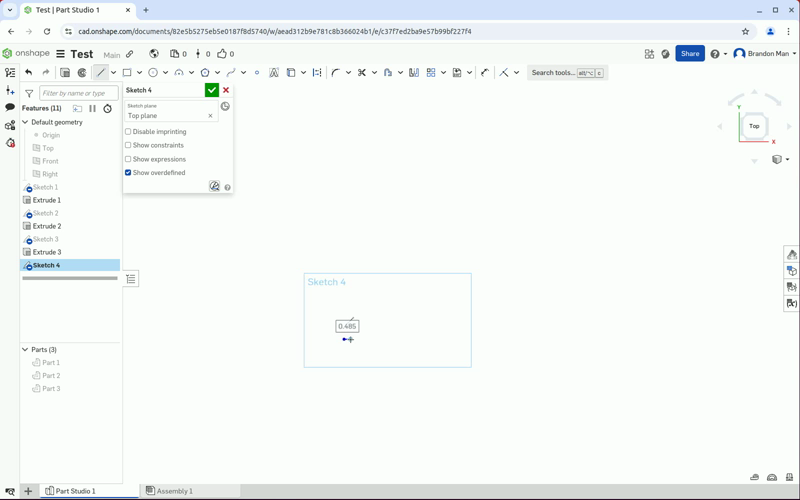
scroll(-6)
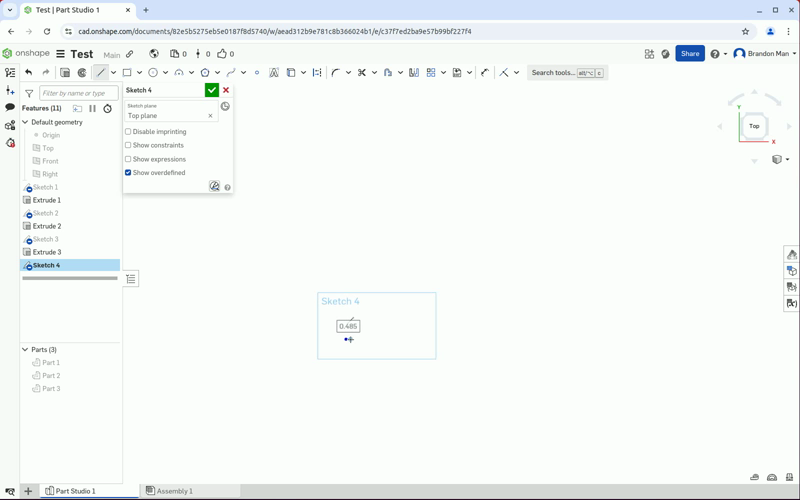
scroll(-6)
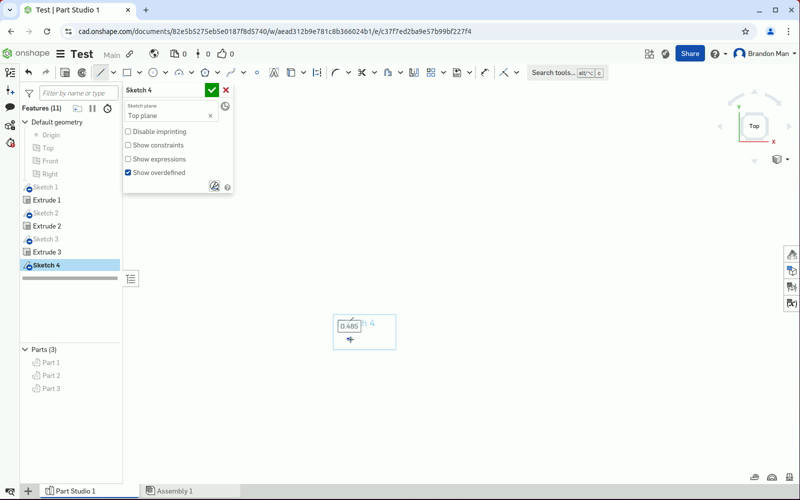
key_up(shift)
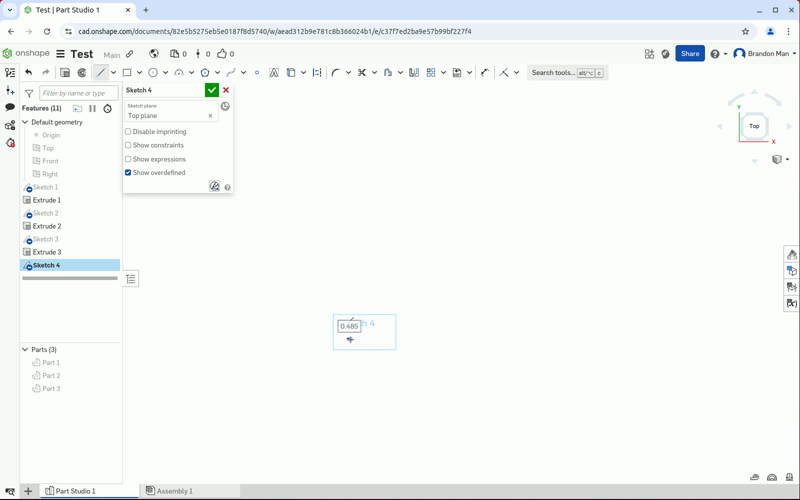
key_down(shift)
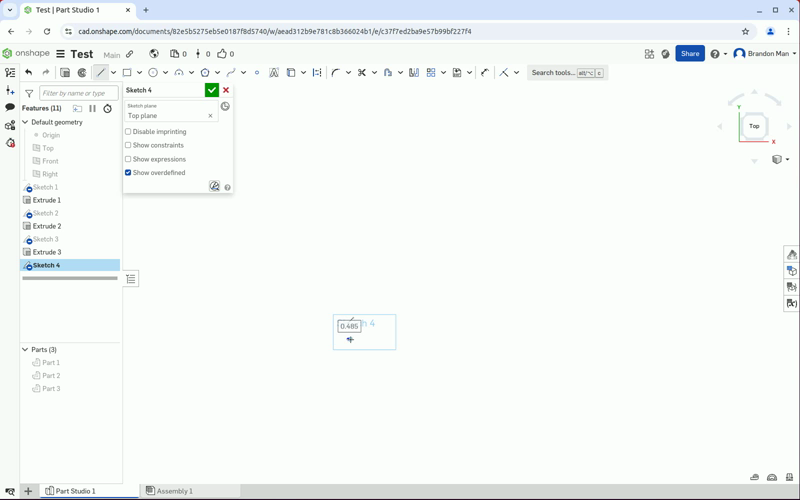
mouse_move(569, 339)
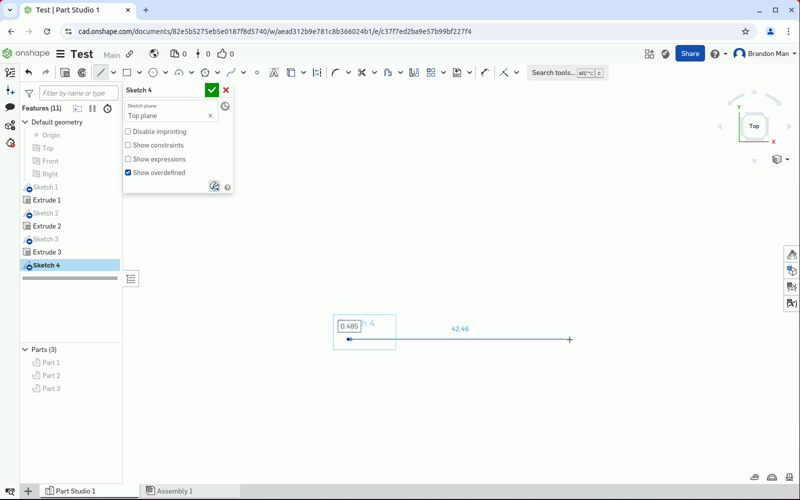
click(569, 339)
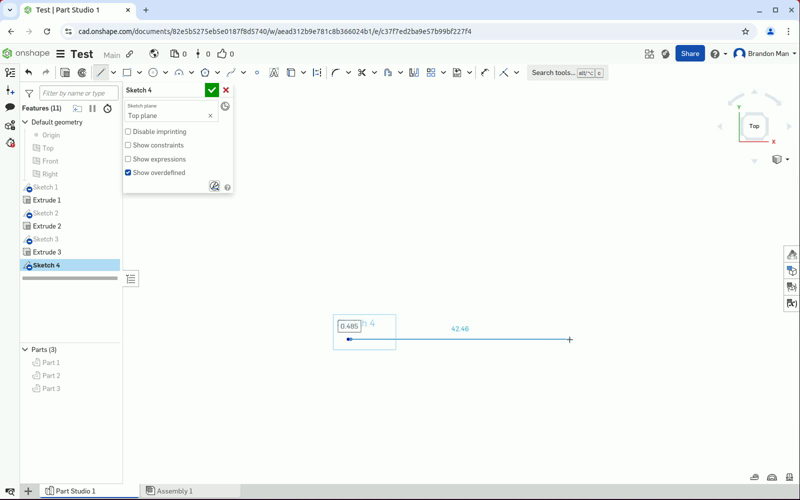
key_up(shift)
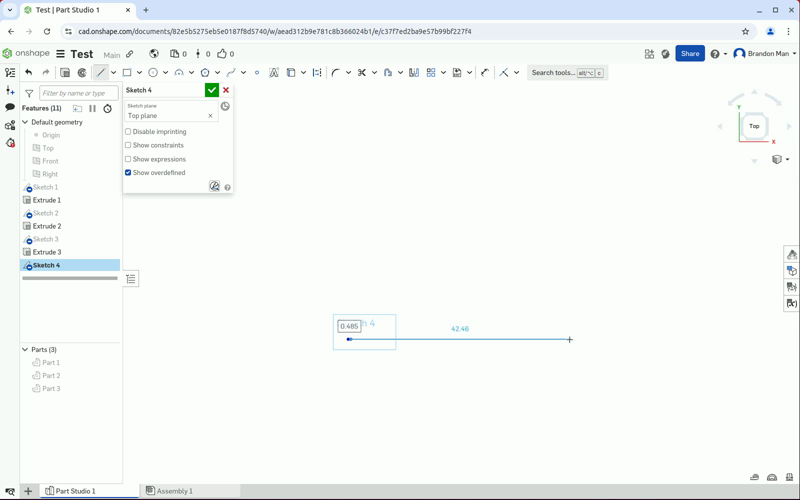
key_down(shift)
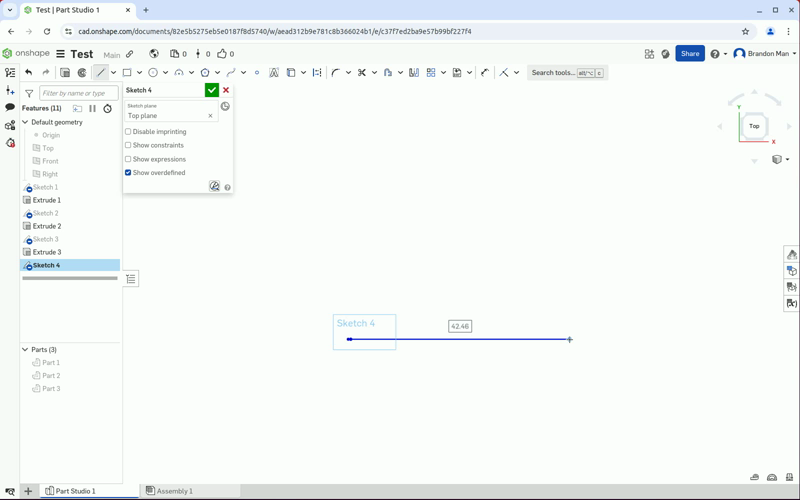
mouse_move(589, 339)
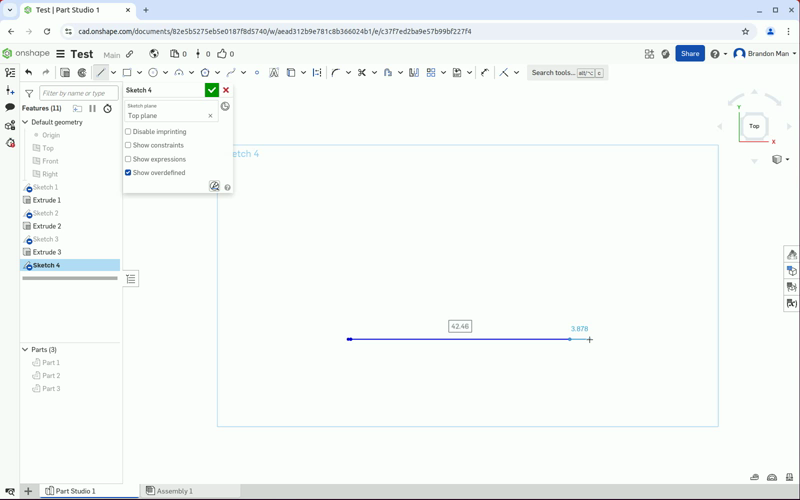
mouse_move(572, 339)
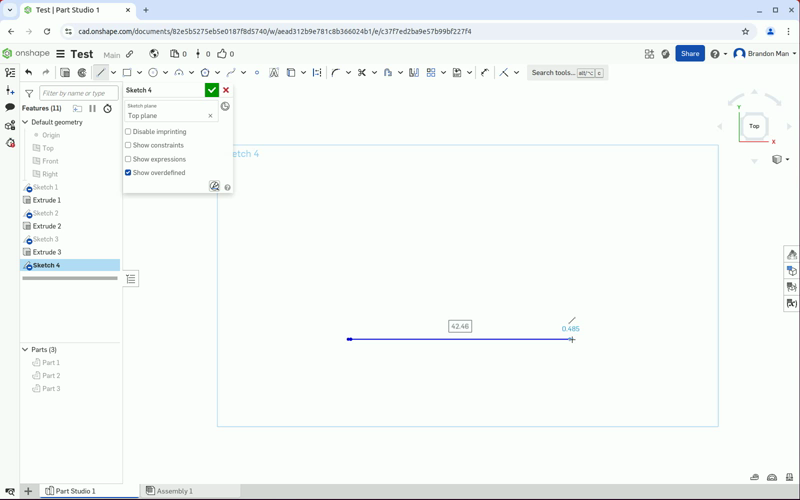
scroll(6)
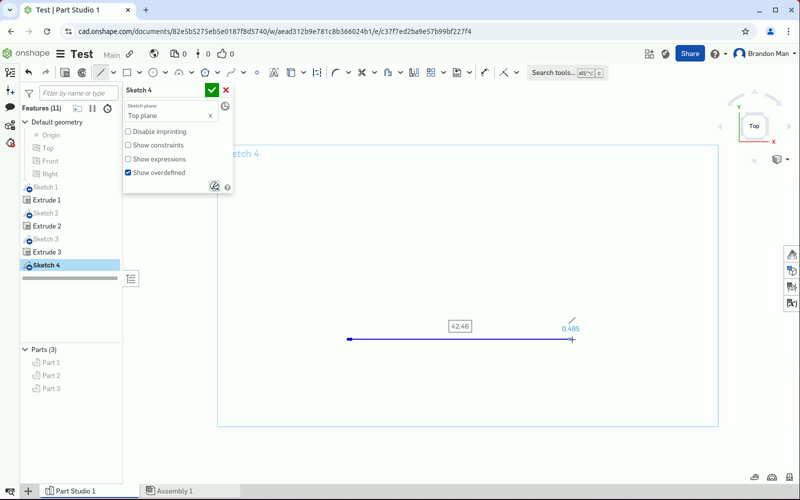
scroll(6)
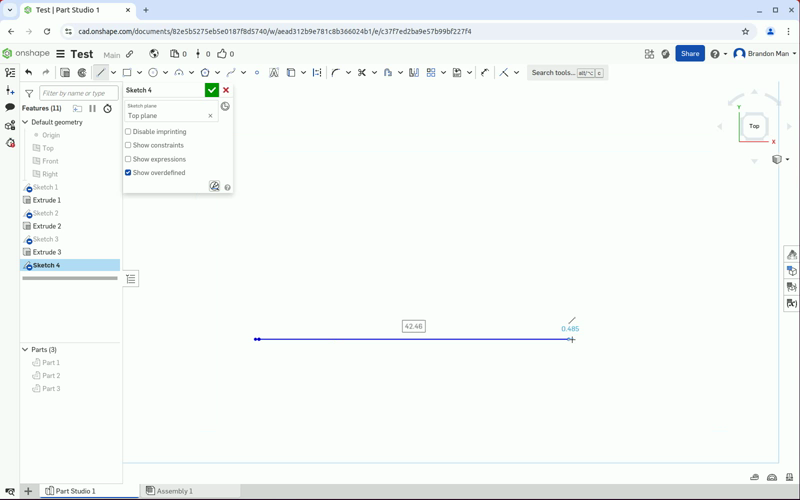
scroll(6)
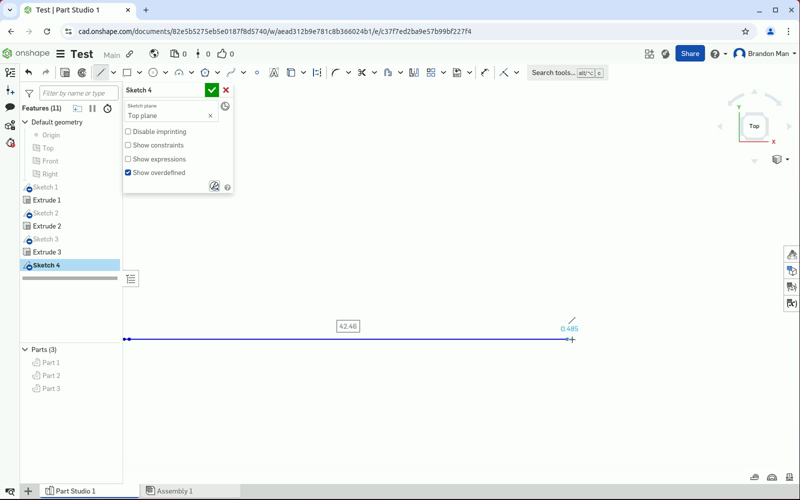
scroll(6)
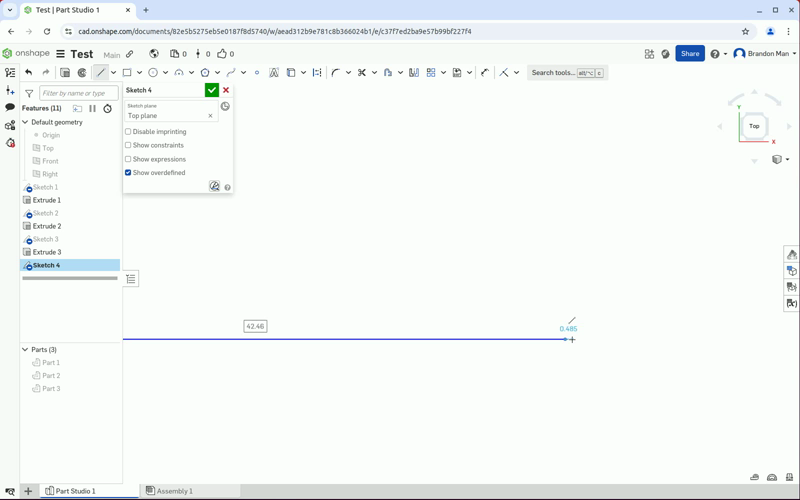
scroll(6)
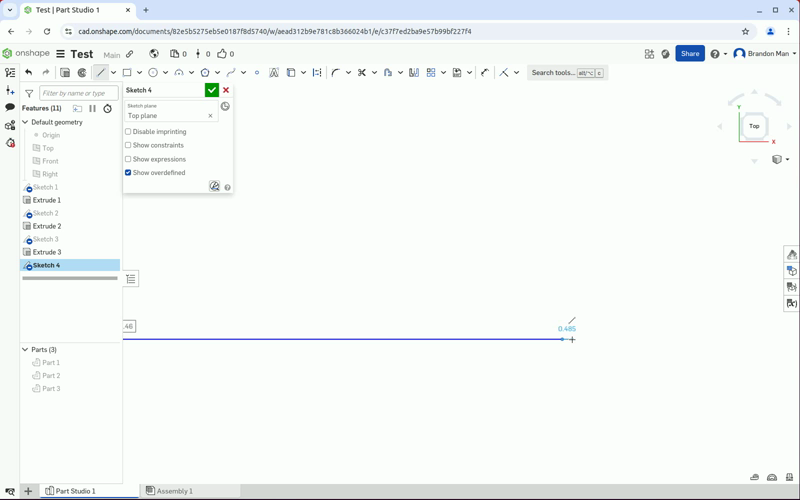
scroll(6)
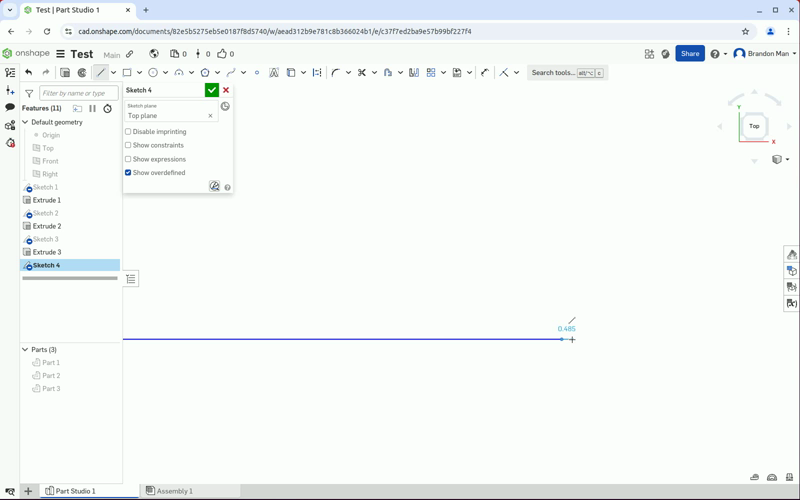
scroll(6)
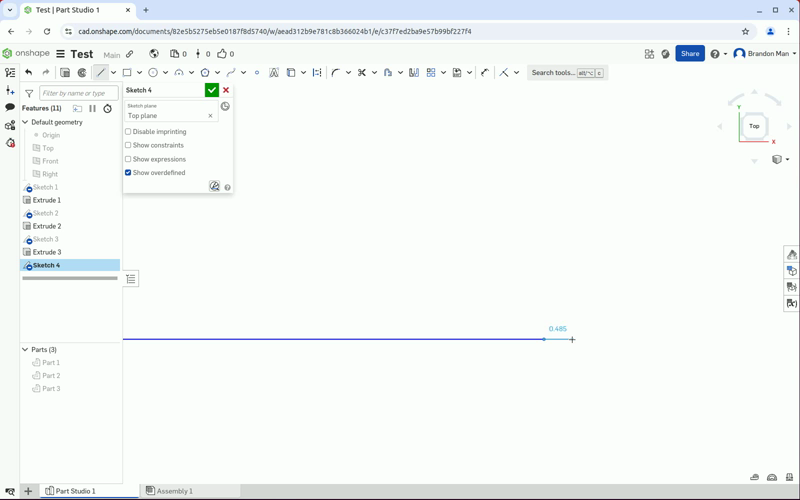
click(572, 339)
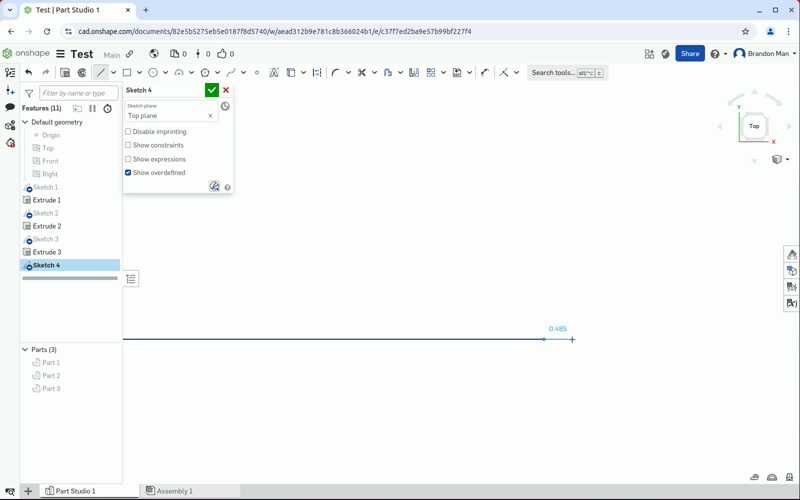
scroll(-6)
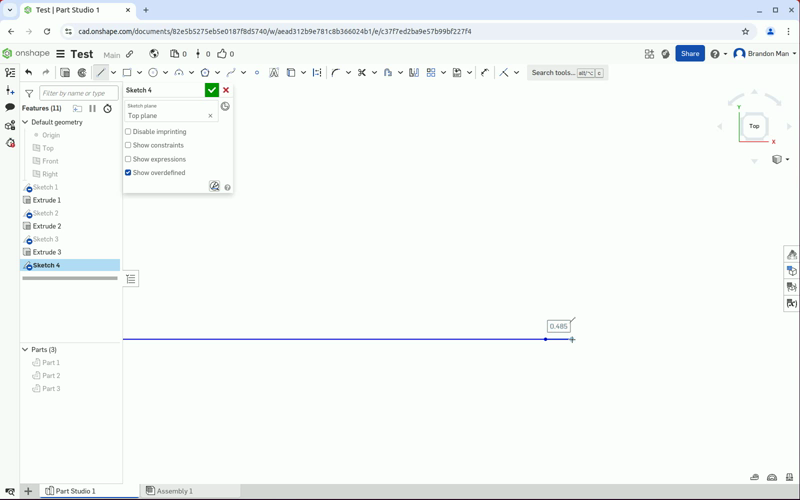
scroll(-6)
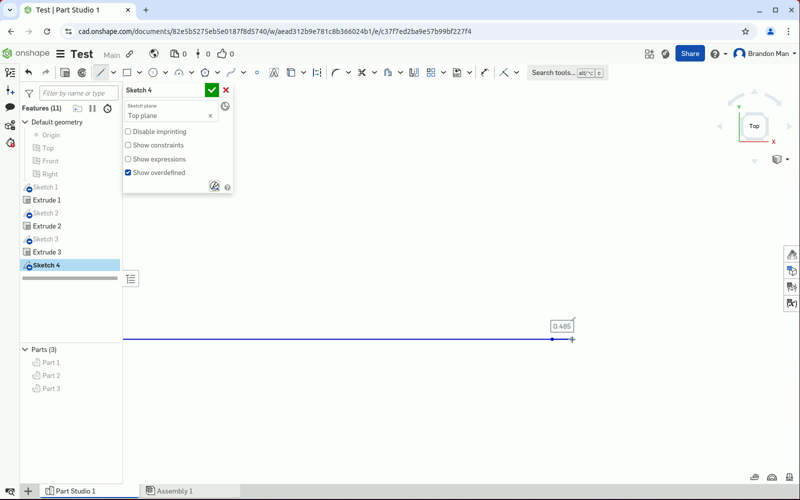
scroll(-6)
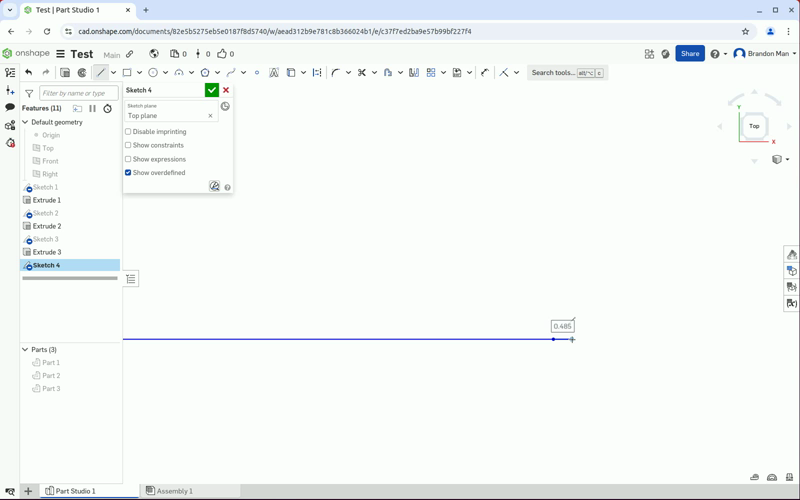
scroll(-6)
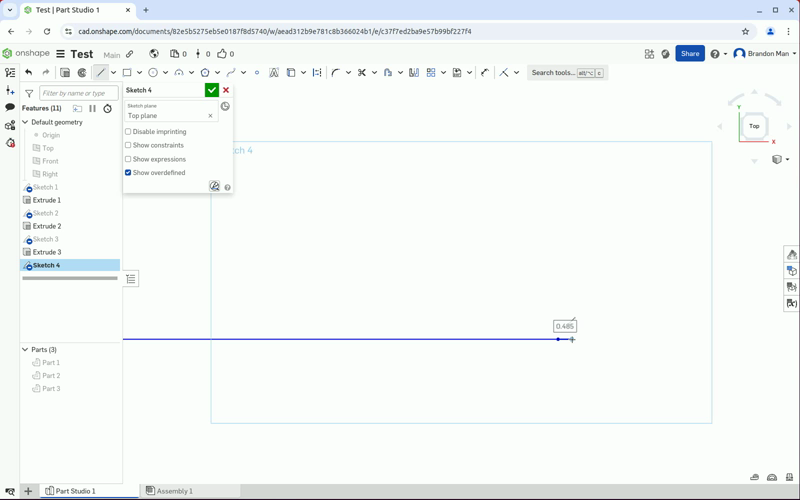
scroll(-6)
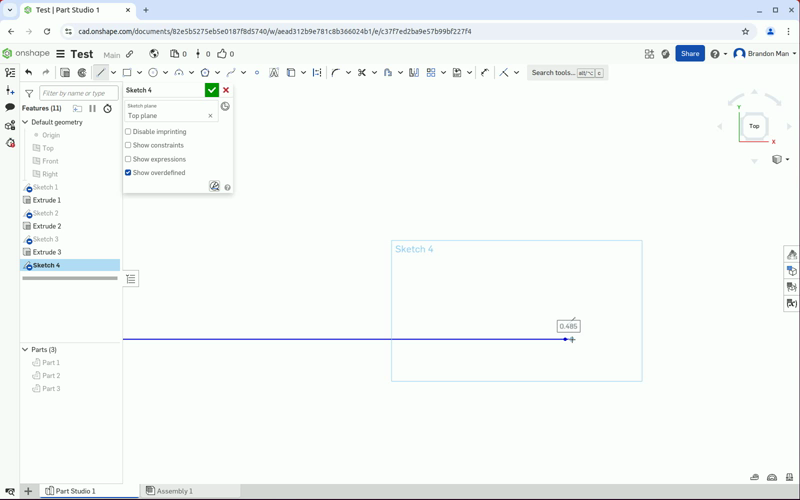
scroll(-6)
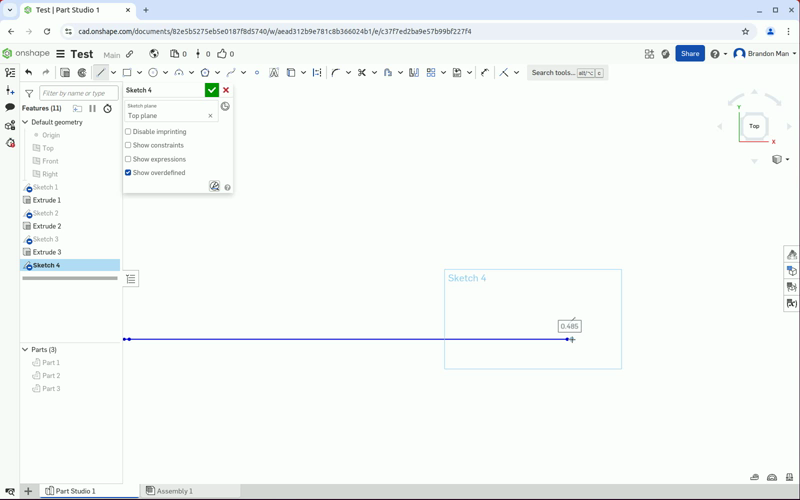
scroll(-6)
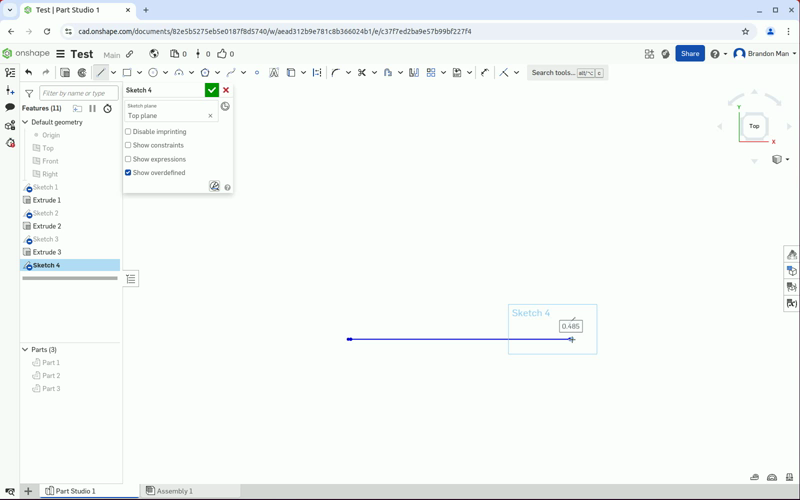
key_up(shift)
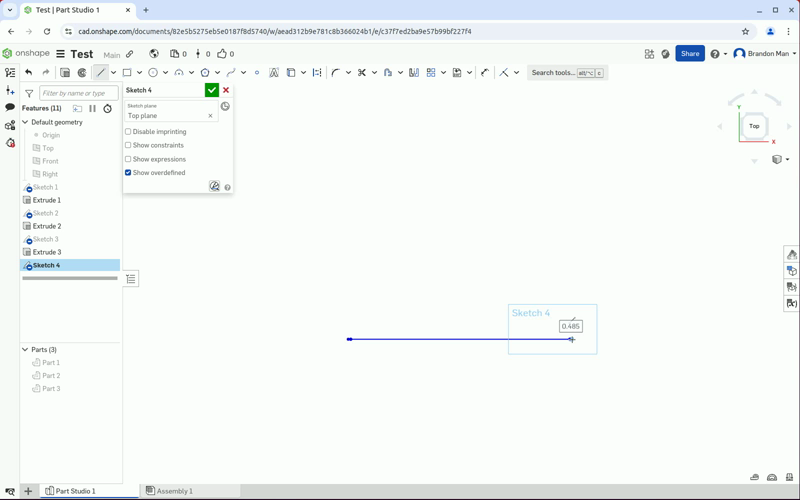
key_down(shift)
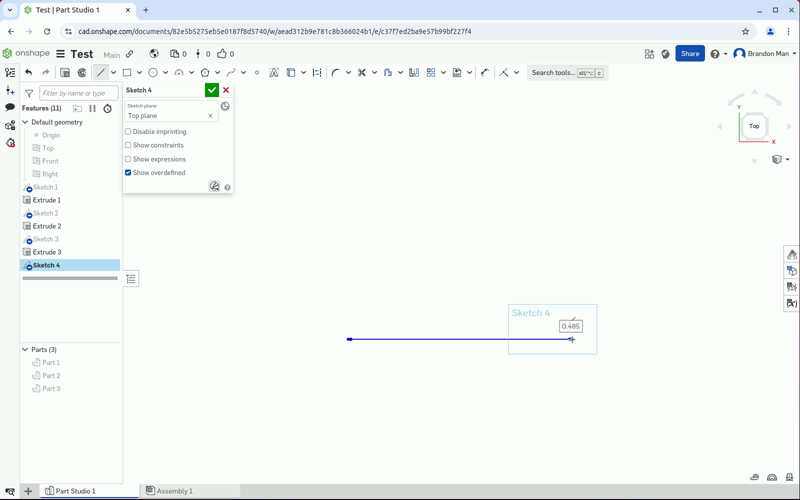
mouse_move(589, 339)
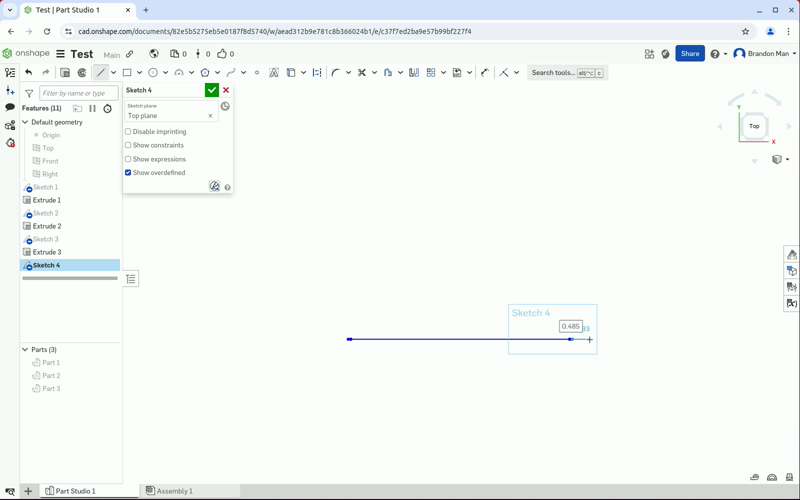
mouse_move(572, 336)
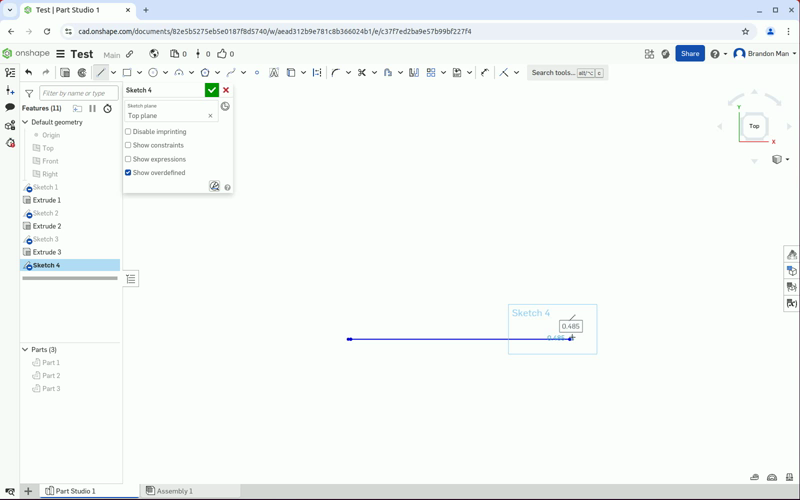
scroll(6)
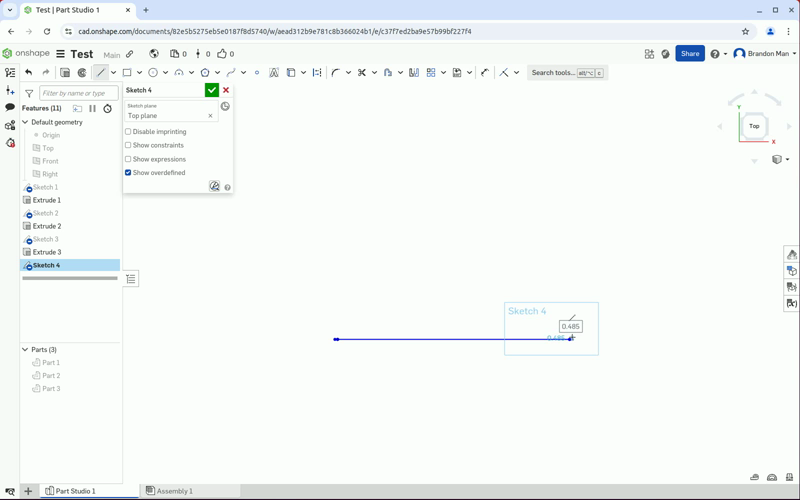
scroll(6)
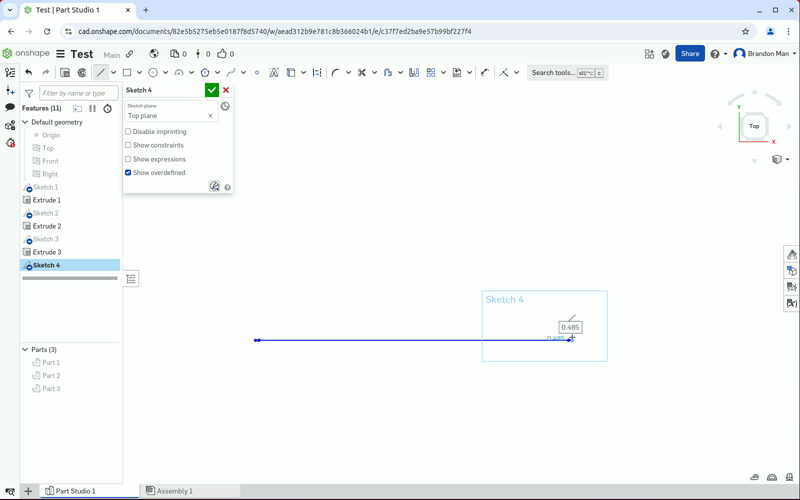
scroll(6)
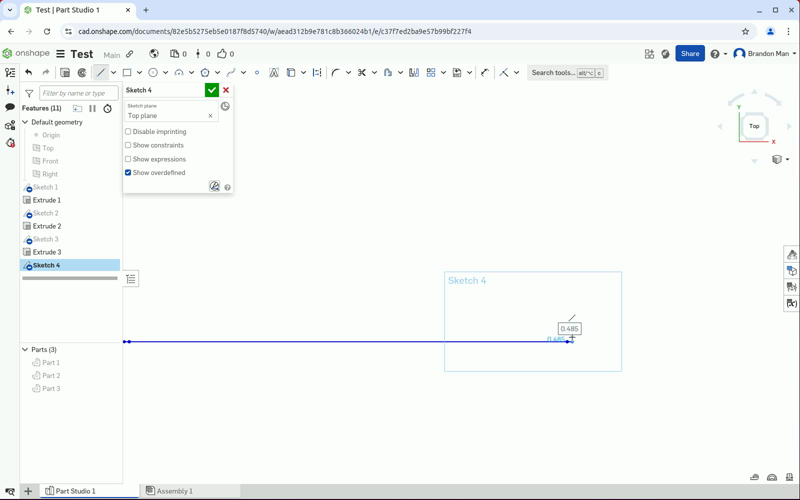
scroll(6)
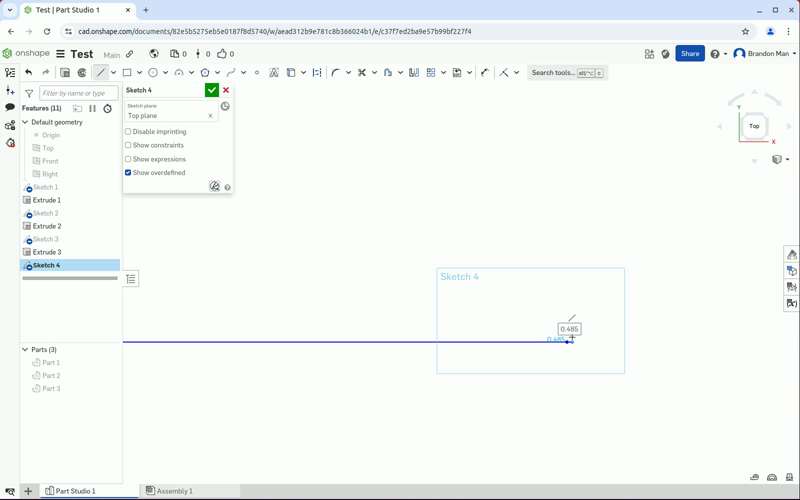
scroll(6)
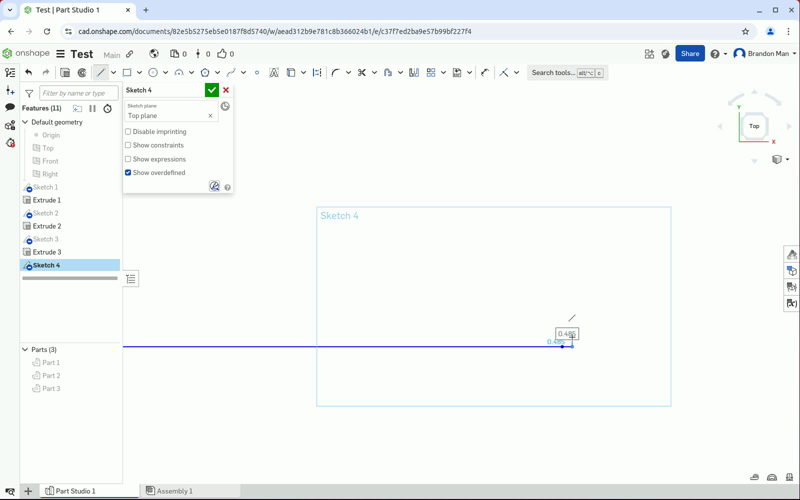
scroll(6)
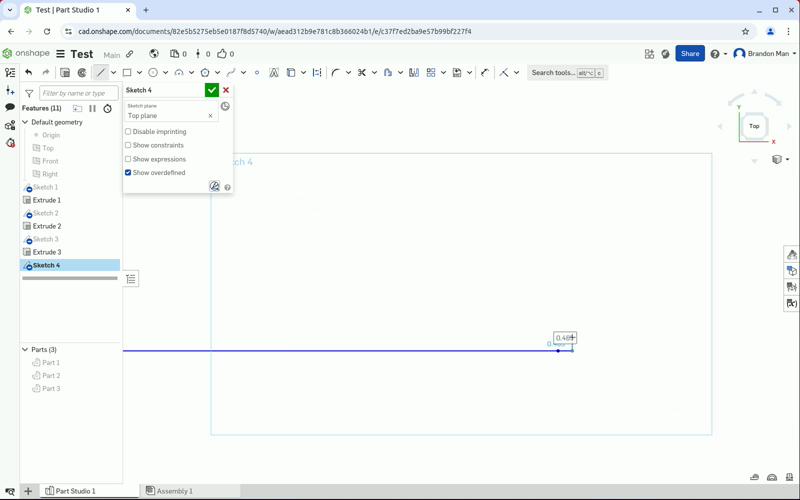
scroll(6)
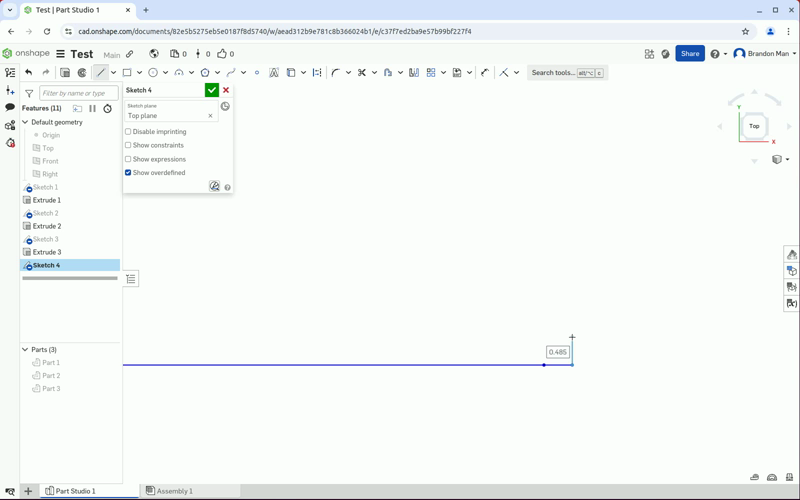
click(572, 336)
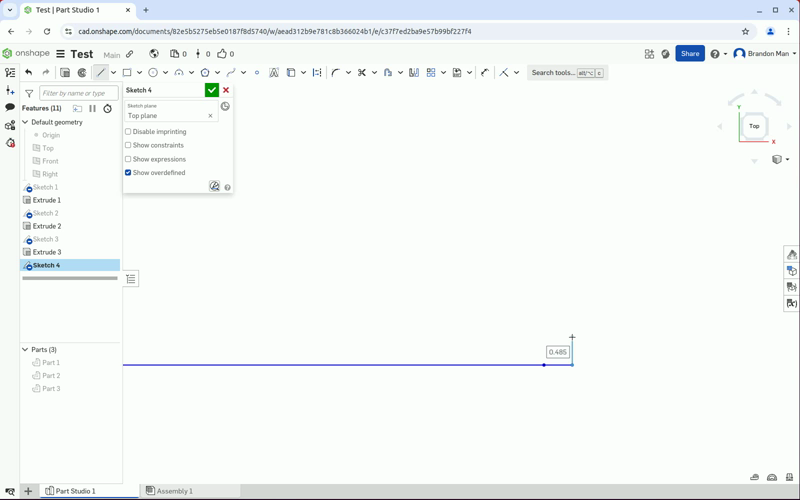
scroll(-6)
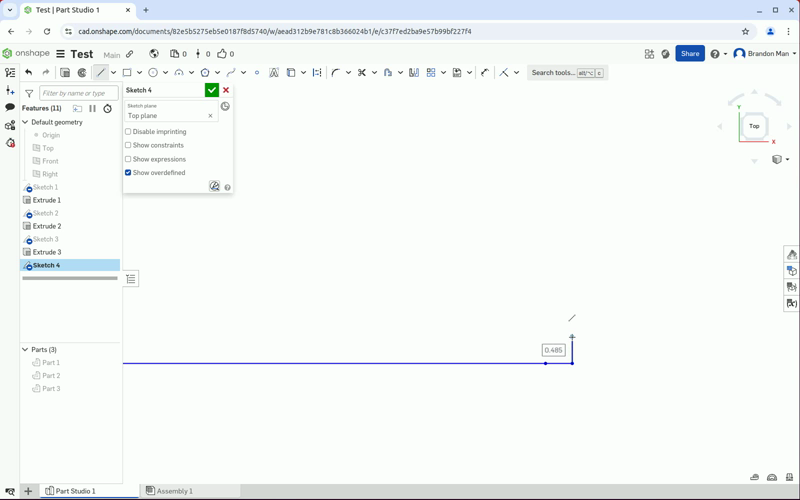
scroll(-6)
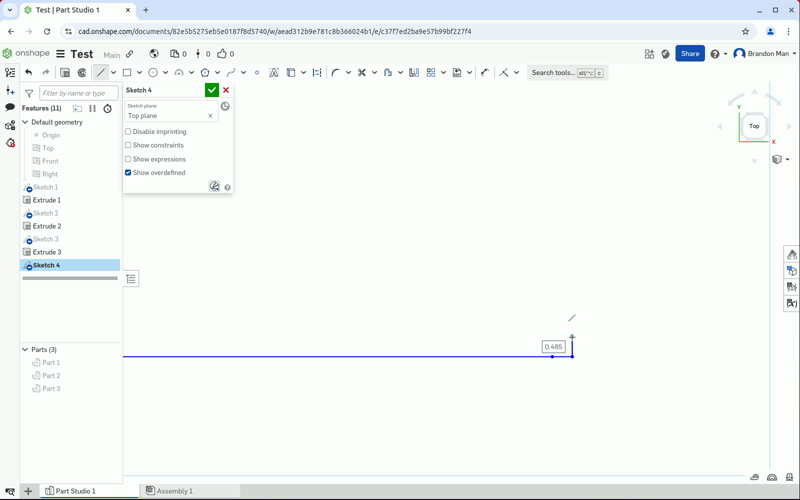
scroll(-6)
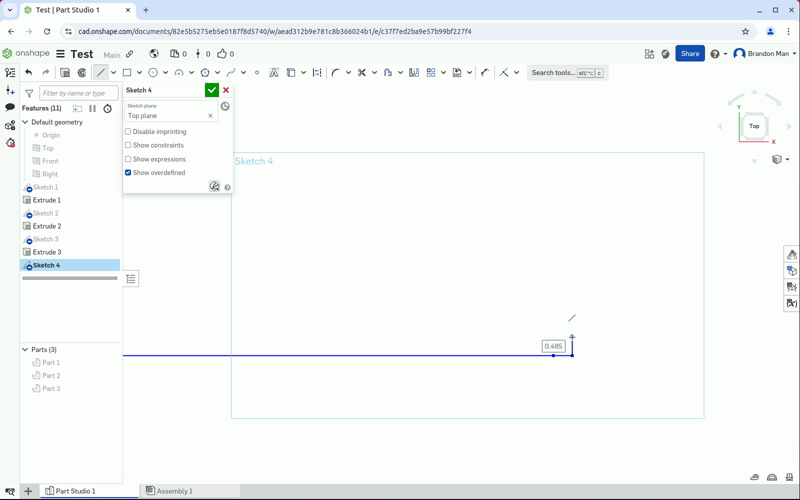
scroll(-6)
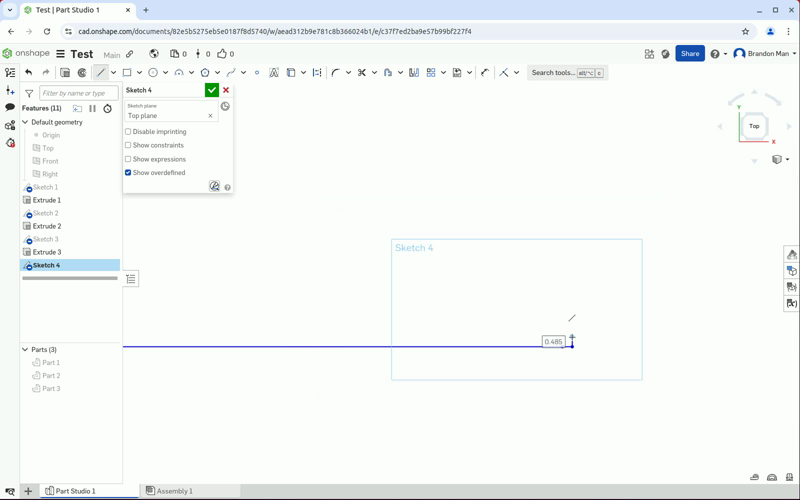
scroll(-6)
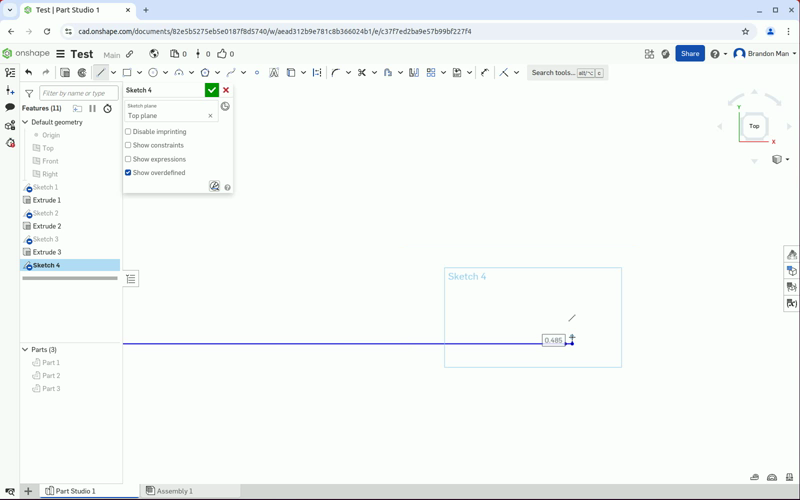
scroll(-6)
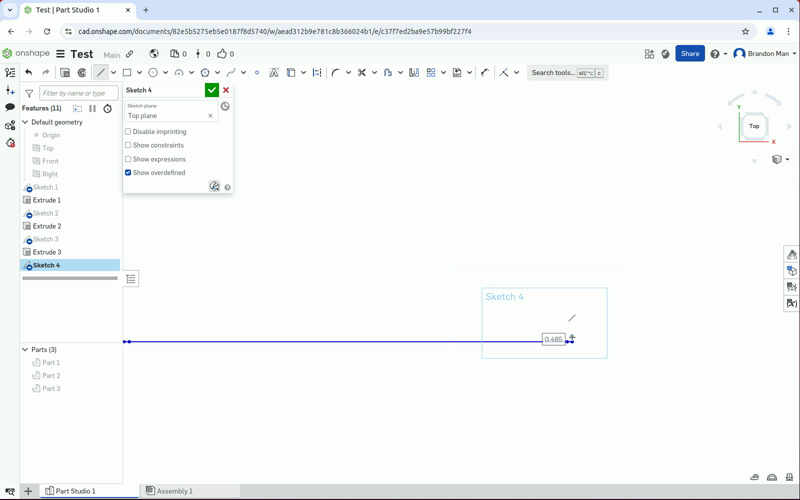
scroll(-6)
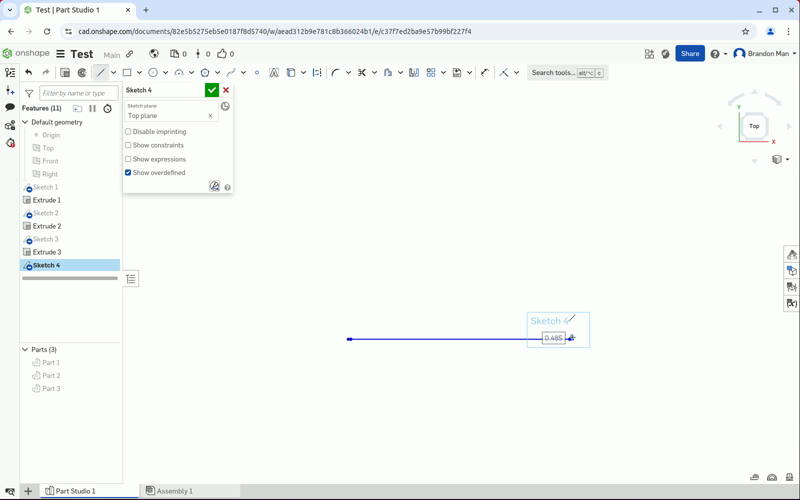
key_up(shift)
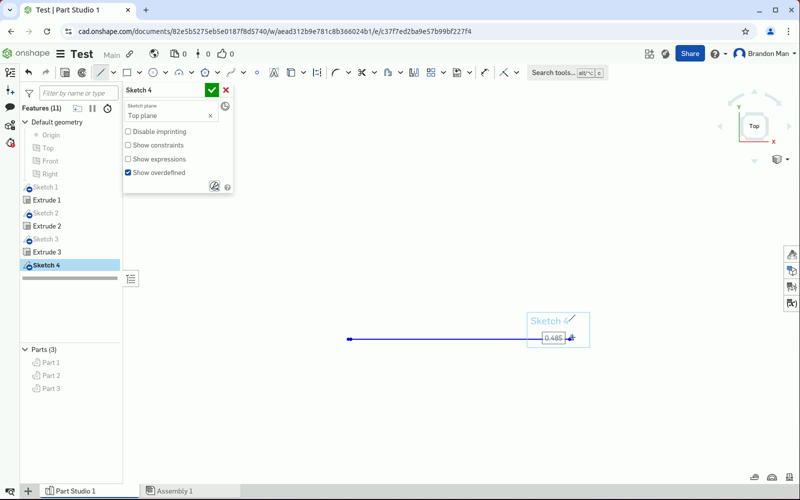
key_down(shift)
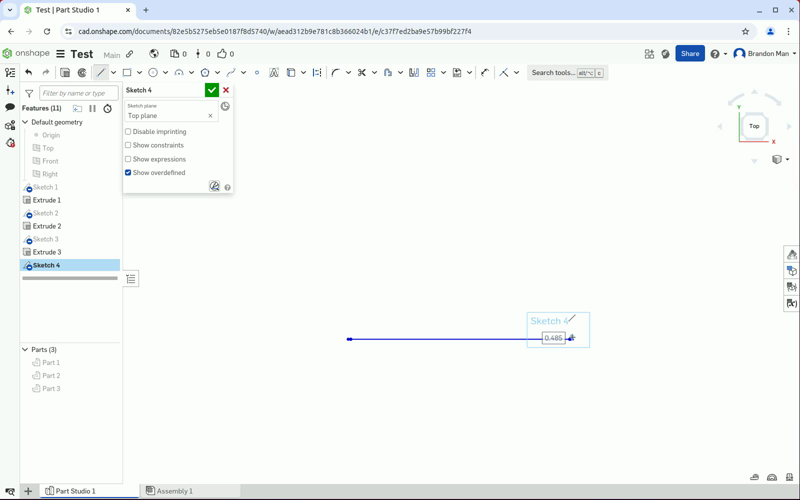
mouse_move(589, 336)
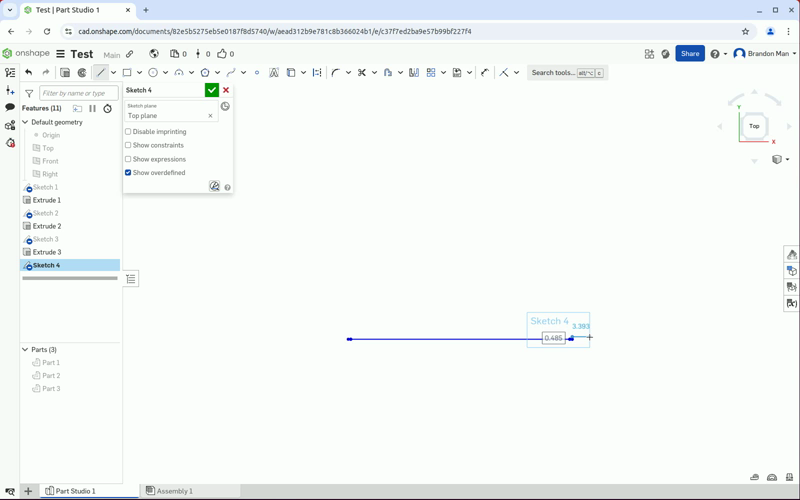
mouse_move(569, 336)
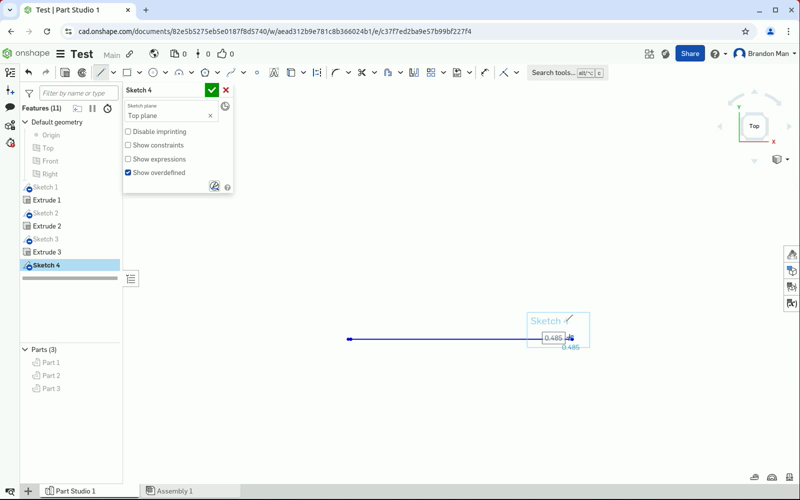
scroll(6)
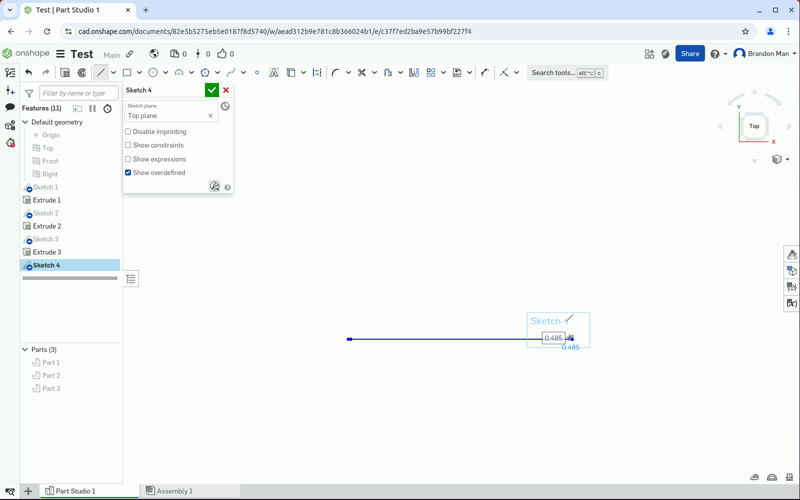
scroll(6)
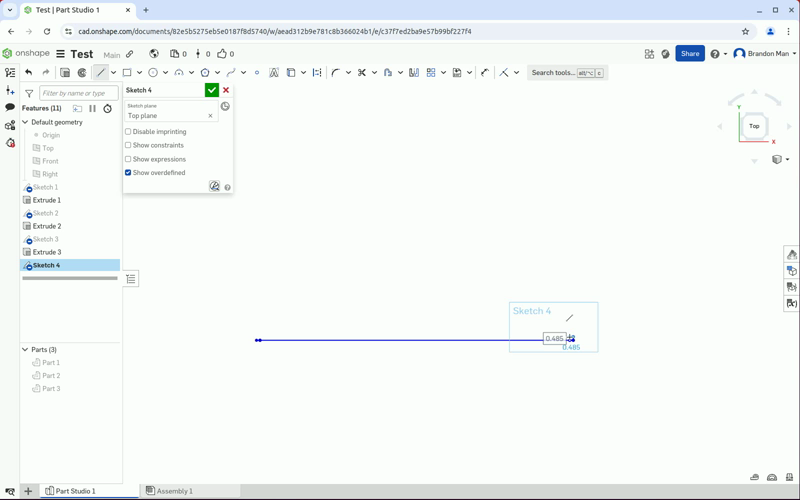
scroll(6)
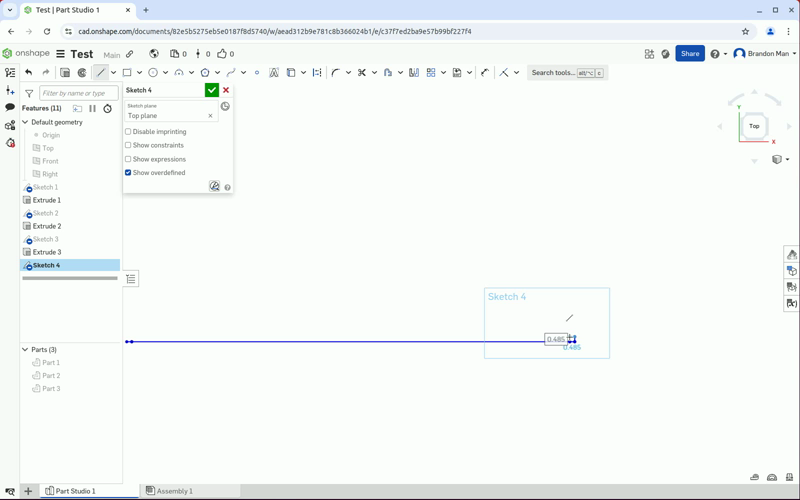
scroll(6)
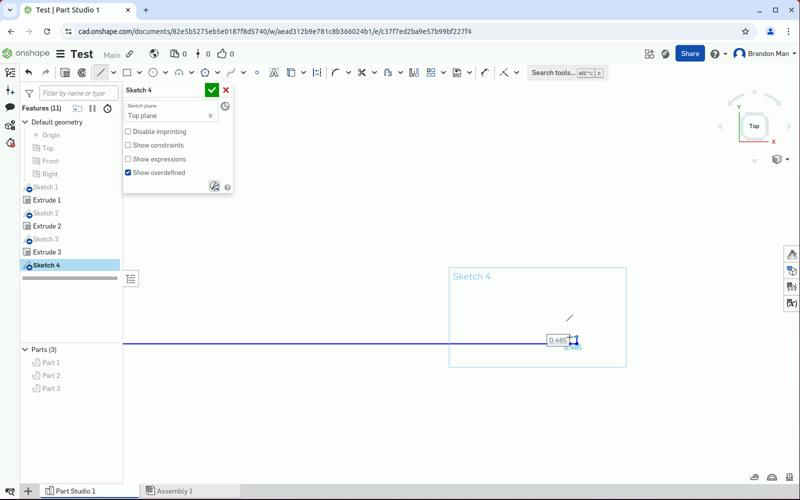
scroll(6)
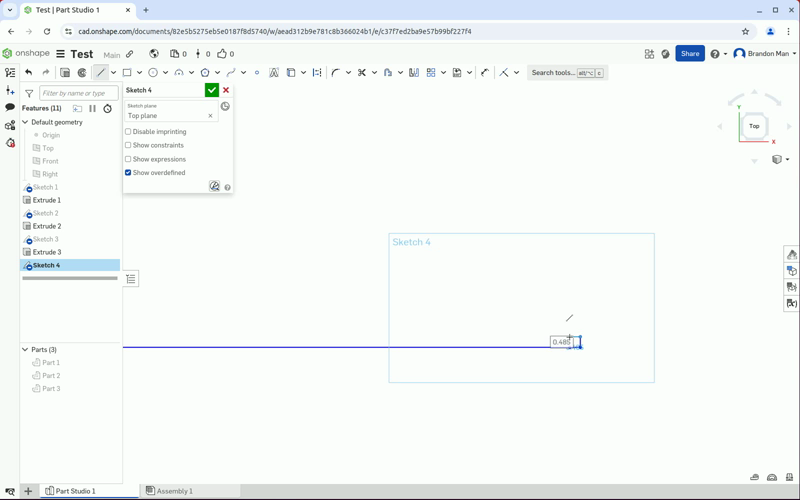
scroll(6)
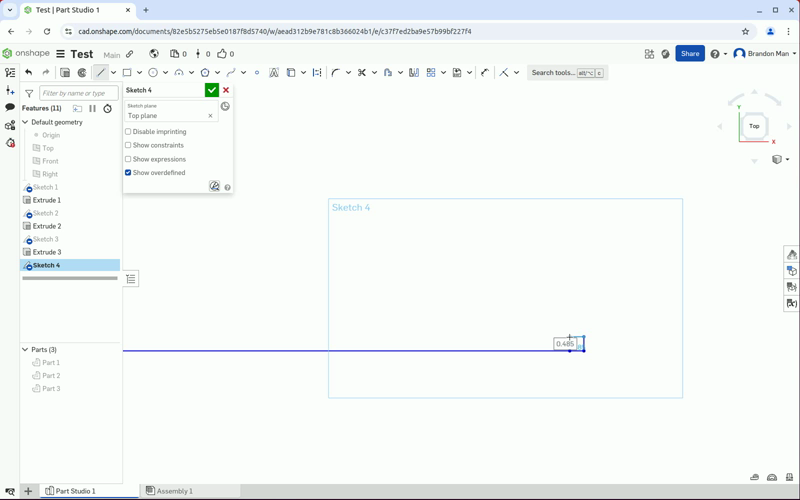
scroll(6)
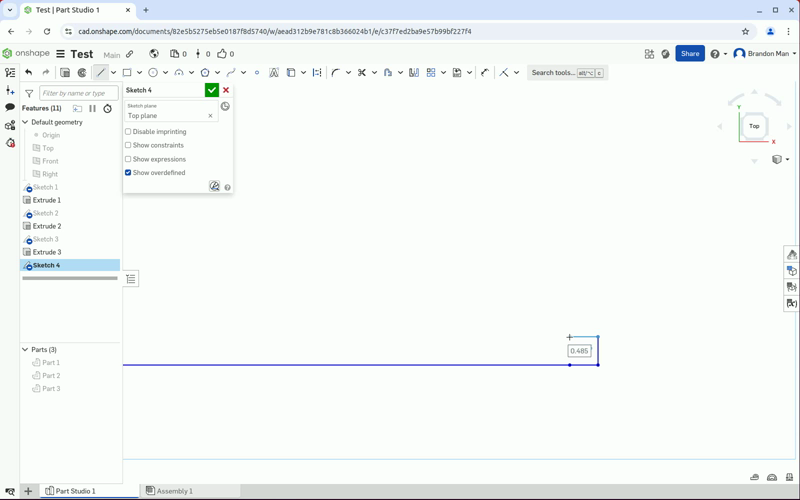
click(569, 336)
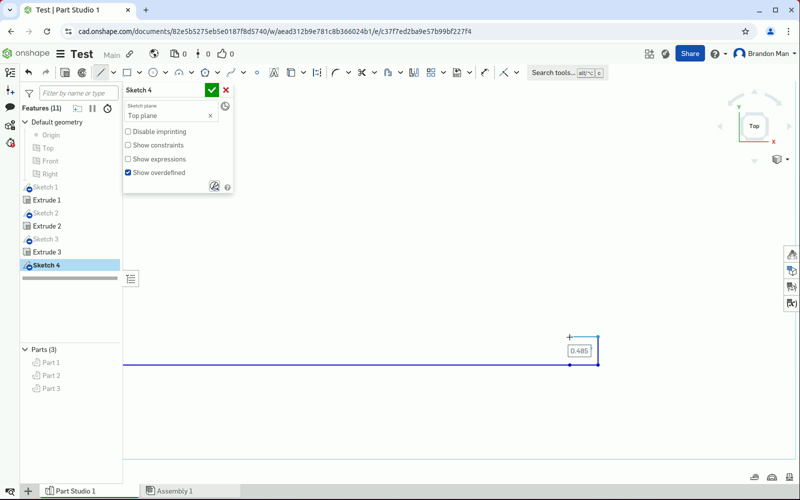
scroll(-6)
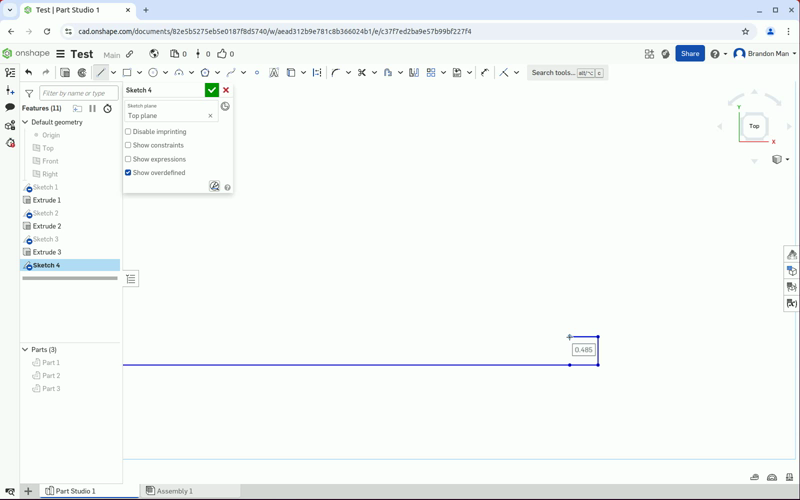
scroll(-6)
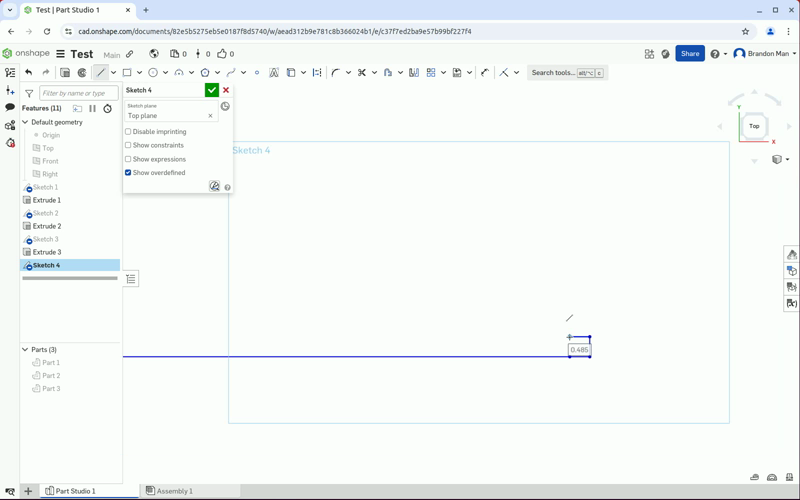
scroll(-6)
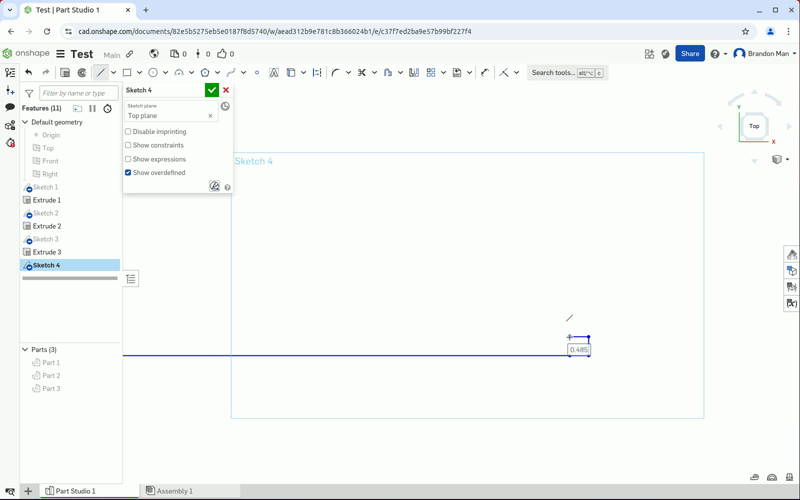
scroll(-6)
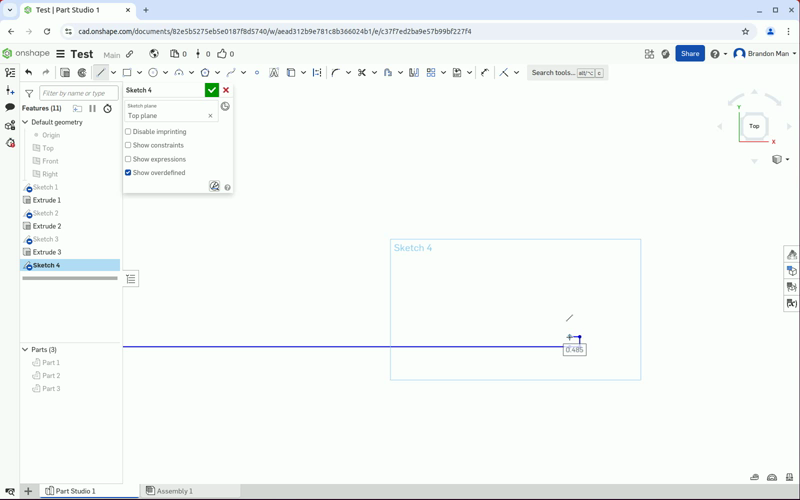
scroll(-6)
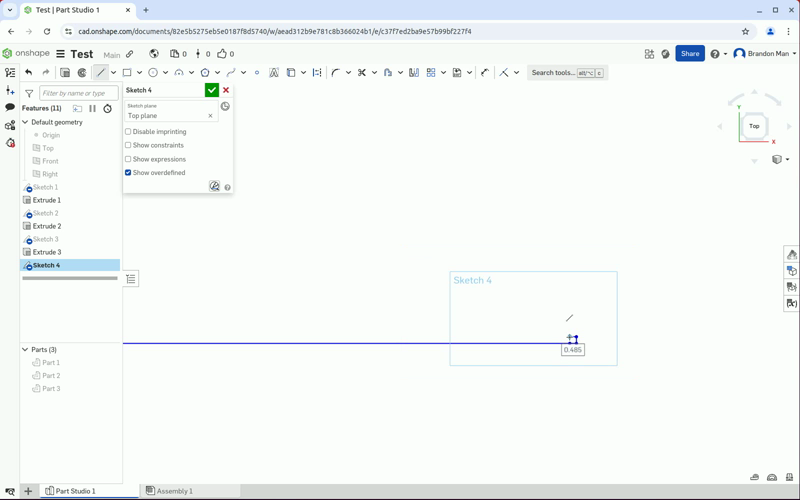
scroll(-6)
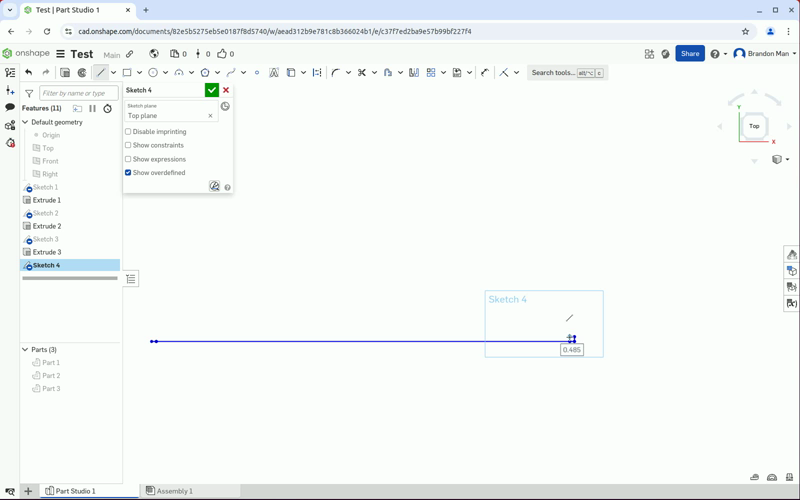
scroll(-6)
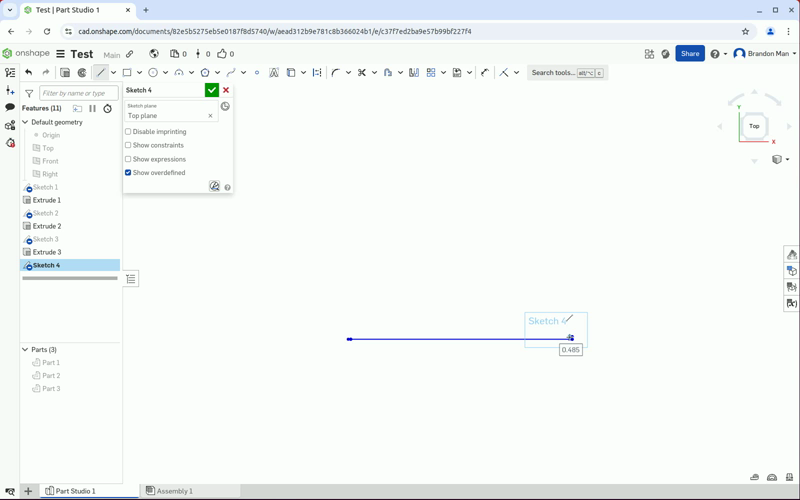
key_up(shift)
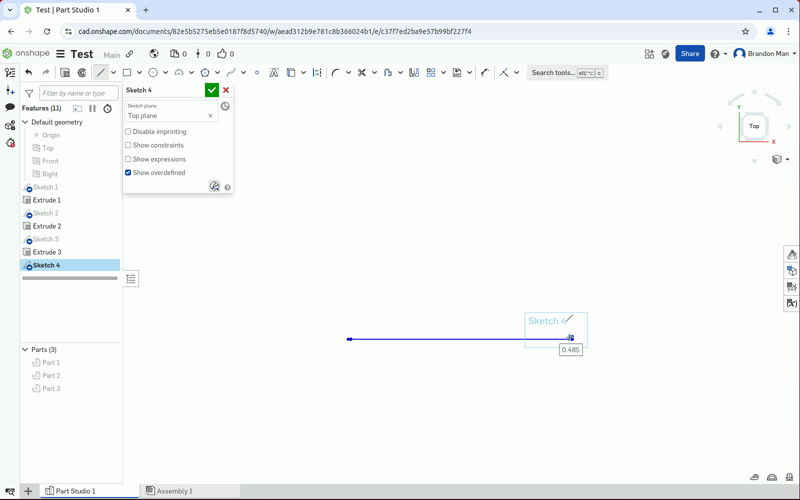
key_down(shift)
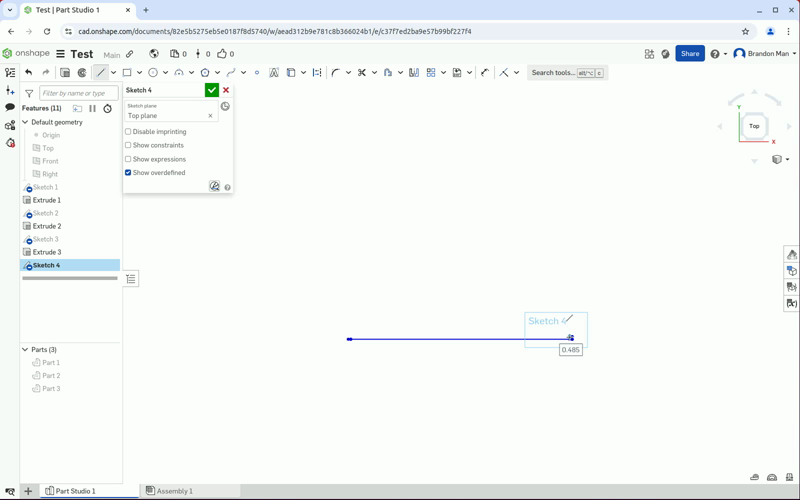
mouse_move(499, 336)
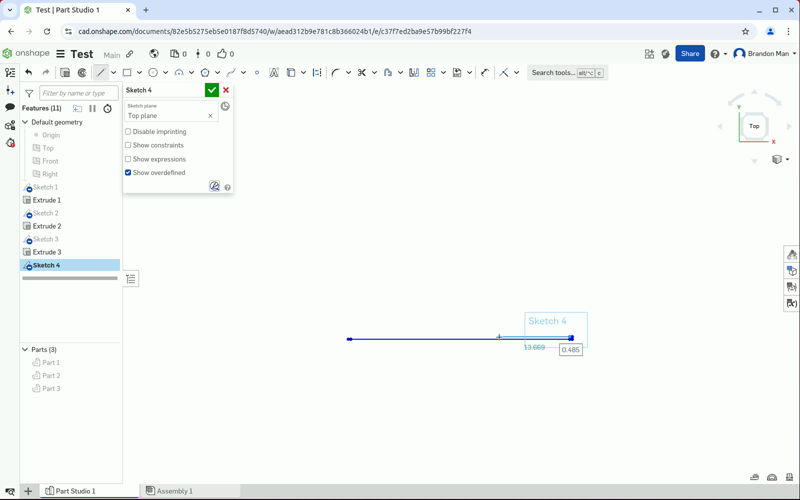
click(499, 336)
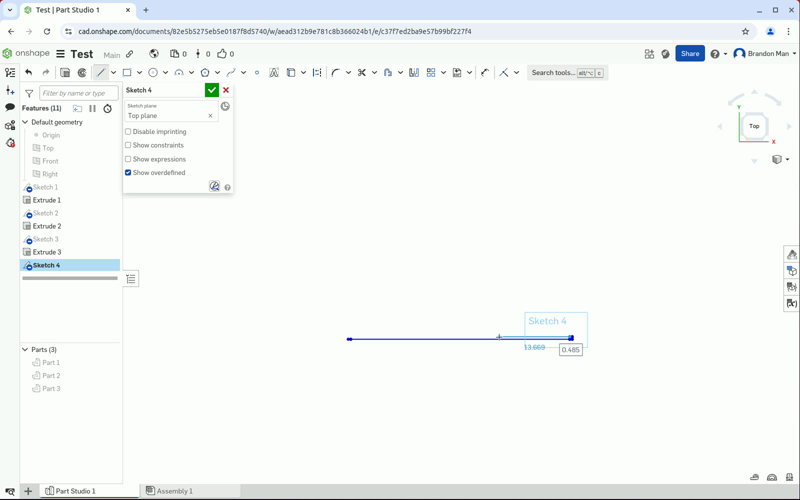
key_up(shift)
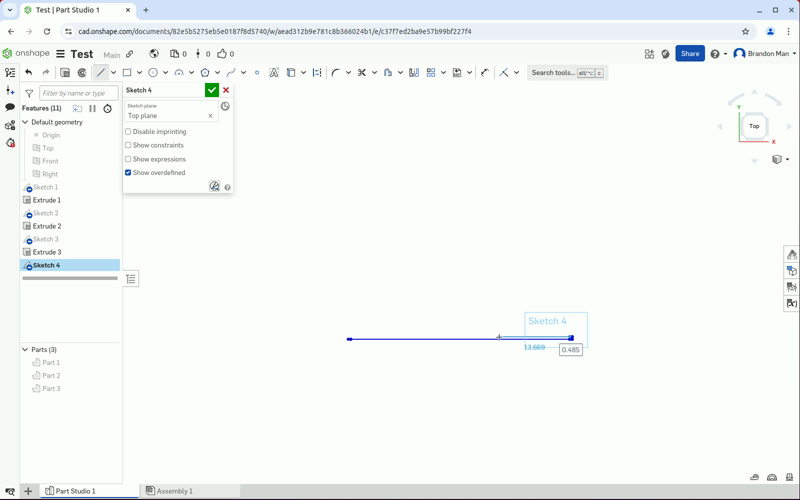
key_down(shift)
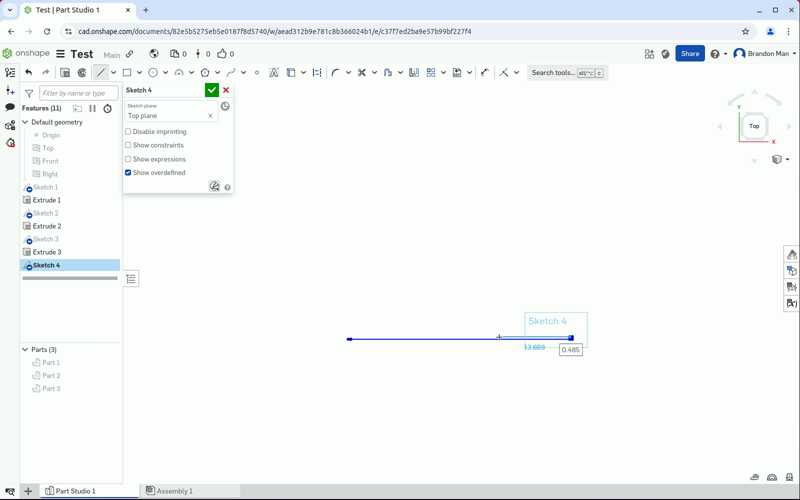
mouse_move(529, 336)
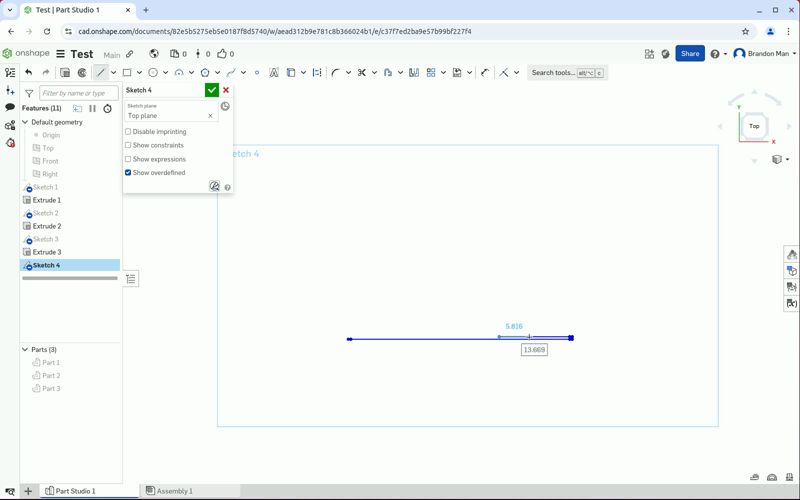
mouse_move(496, 336)
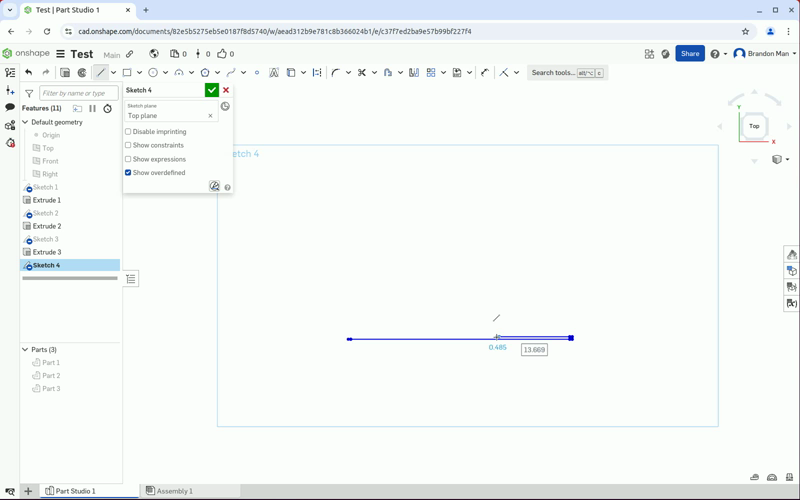
scroll(6)
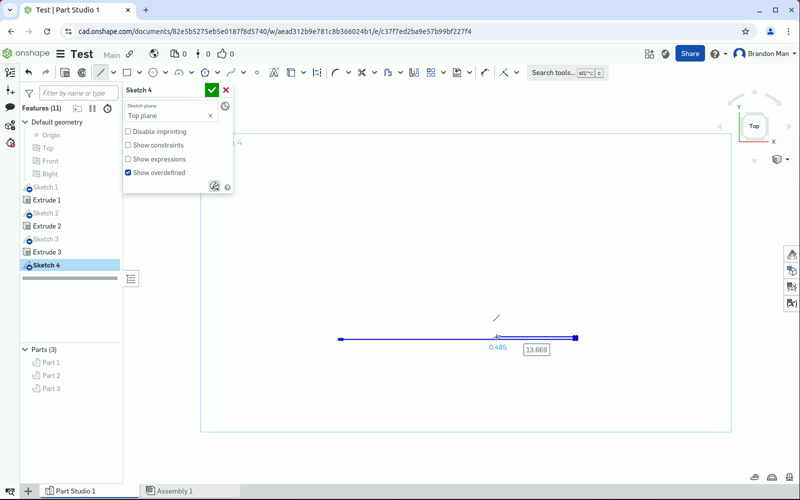
scroll(6)
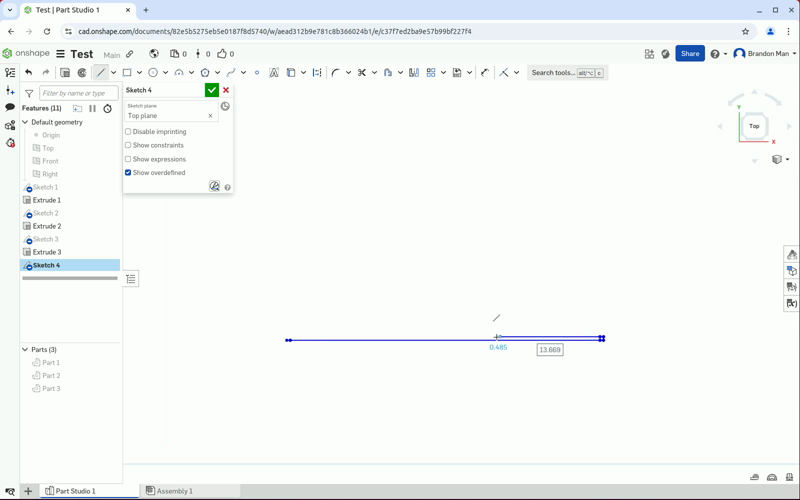
scroll(6)
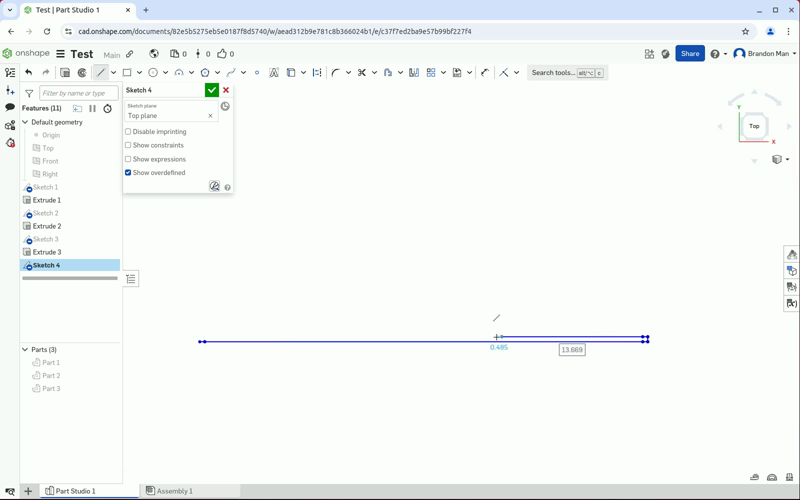
scroll(6)
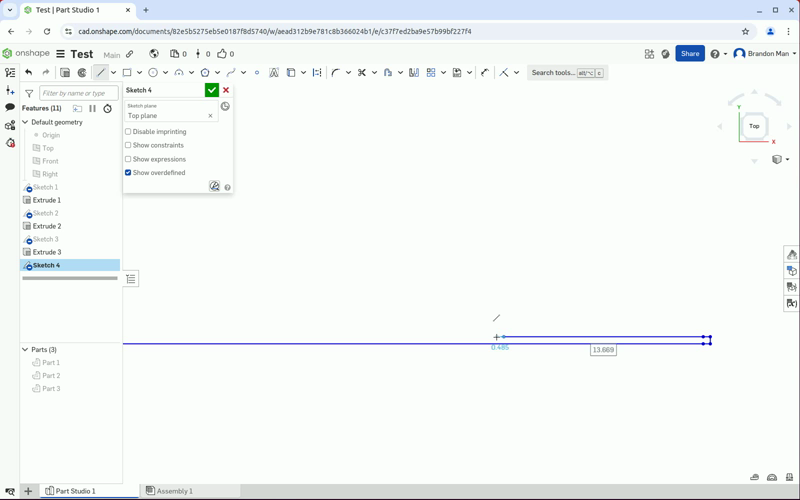
scroll(6)
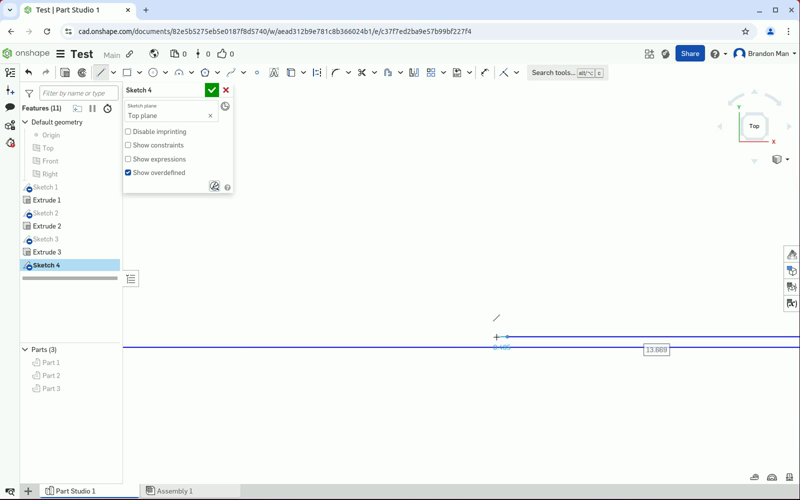
scroll(6)
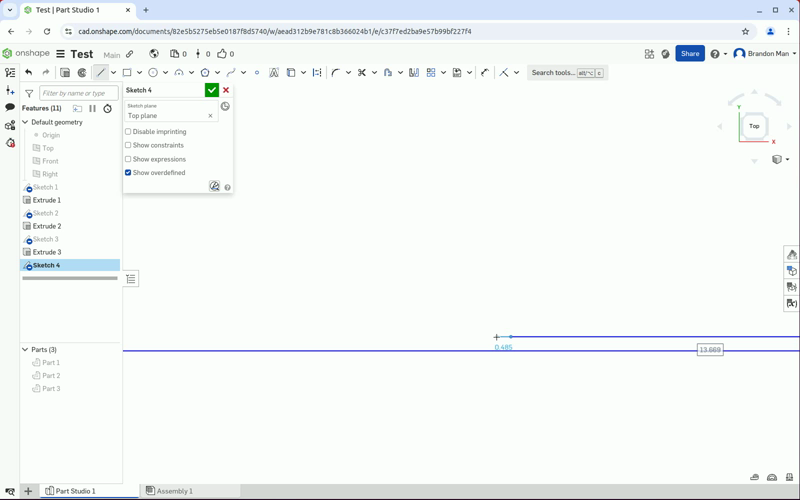
scroll(6)
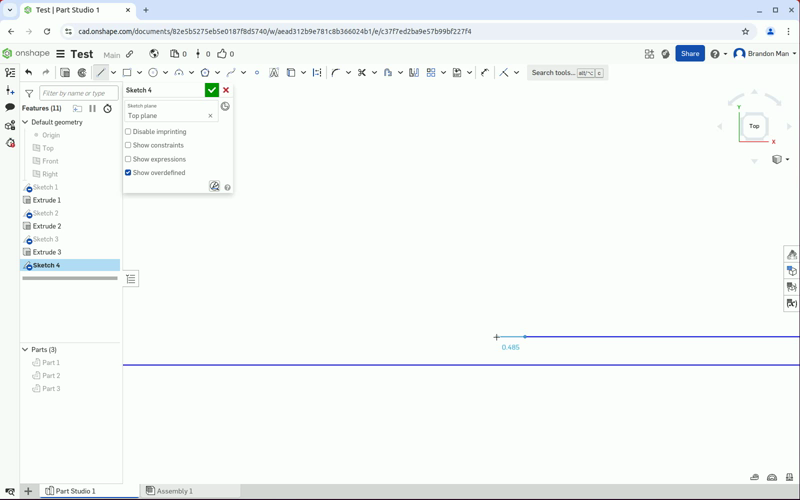
click(496, 336)
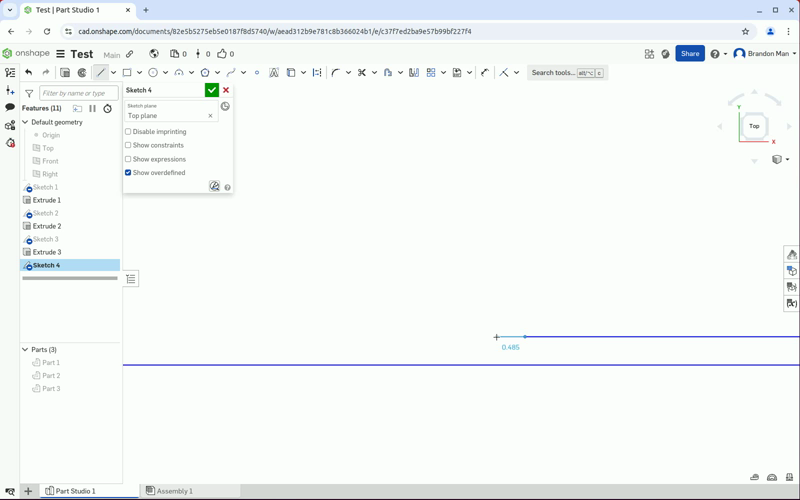
scroll(-6)
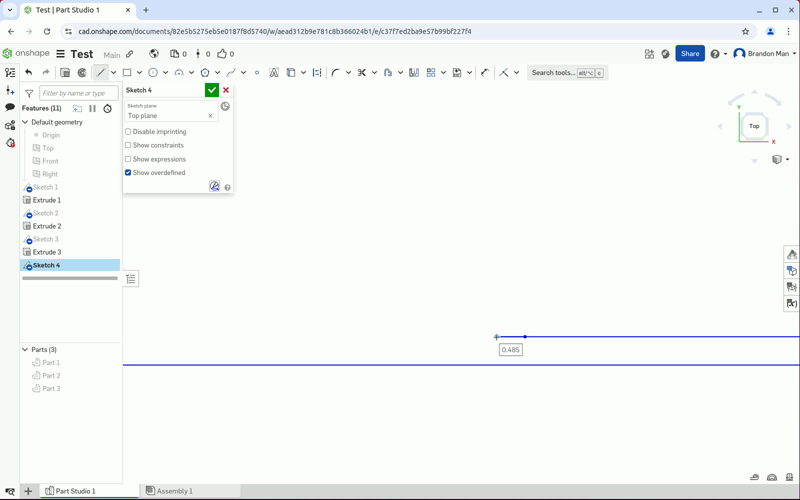
scroll(-6)
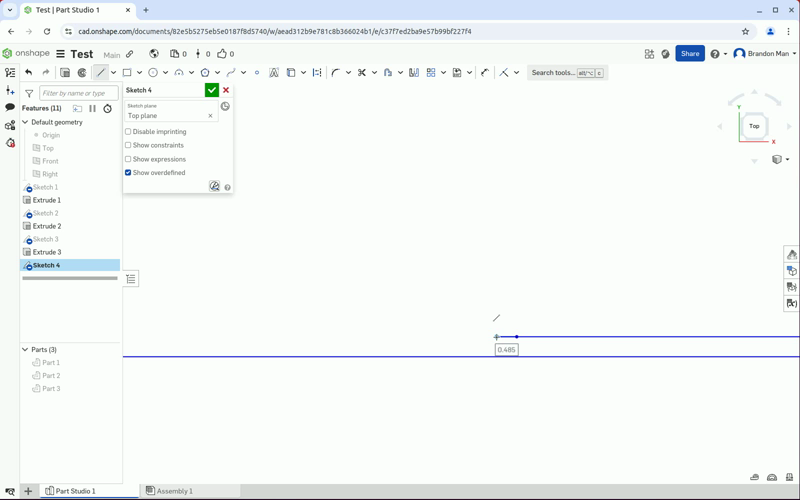
scroll(-6)
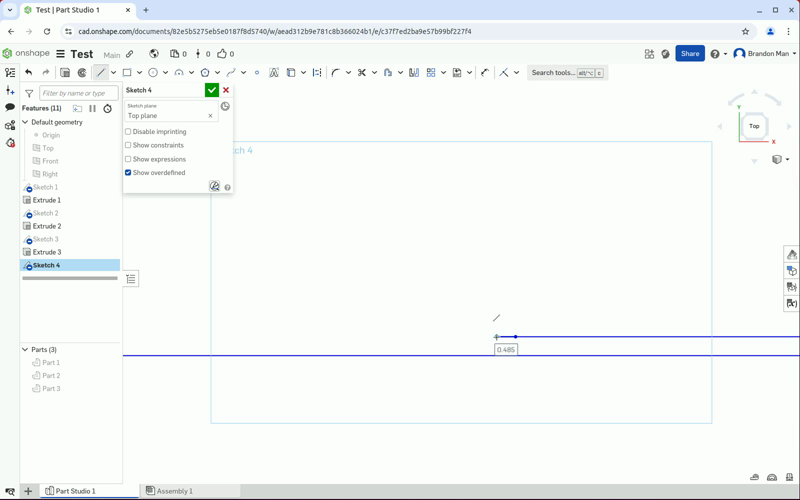
scroll(-6)
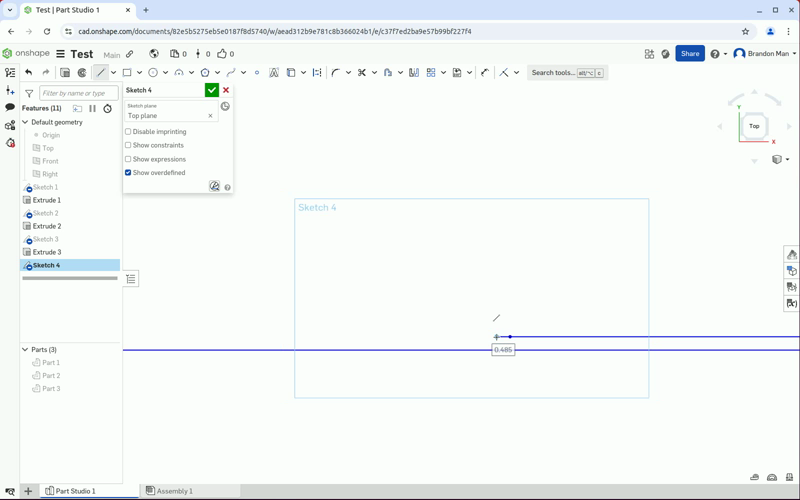
scroll(-6)
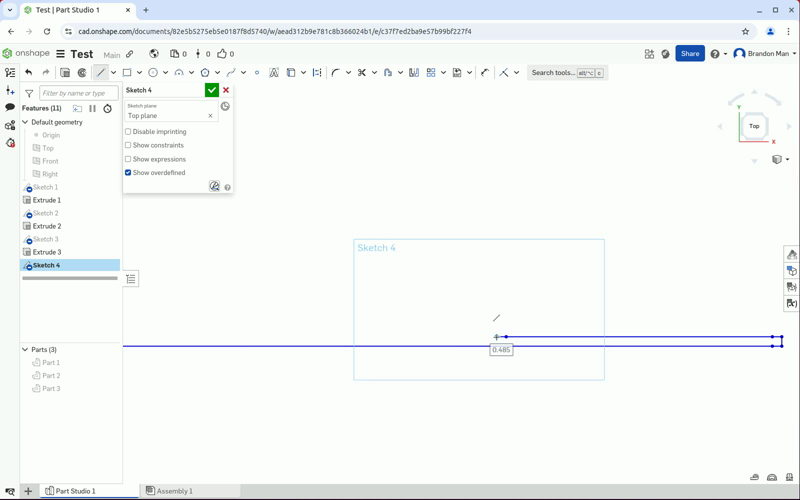
scroll(-6)
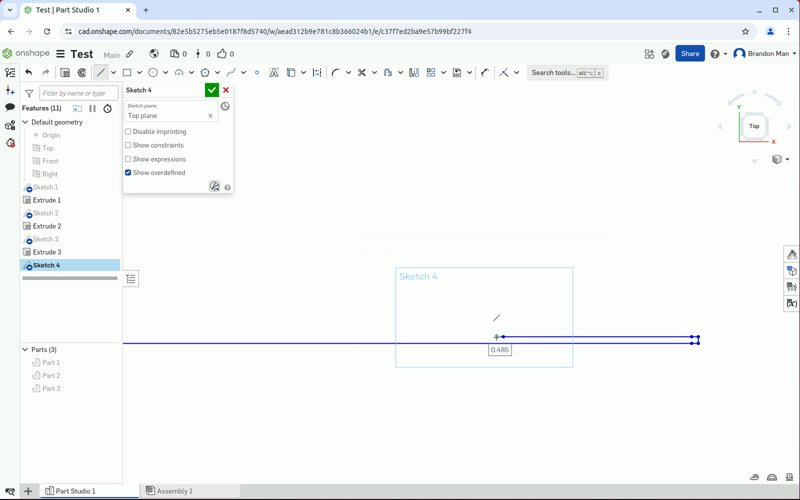
scroll(-6)
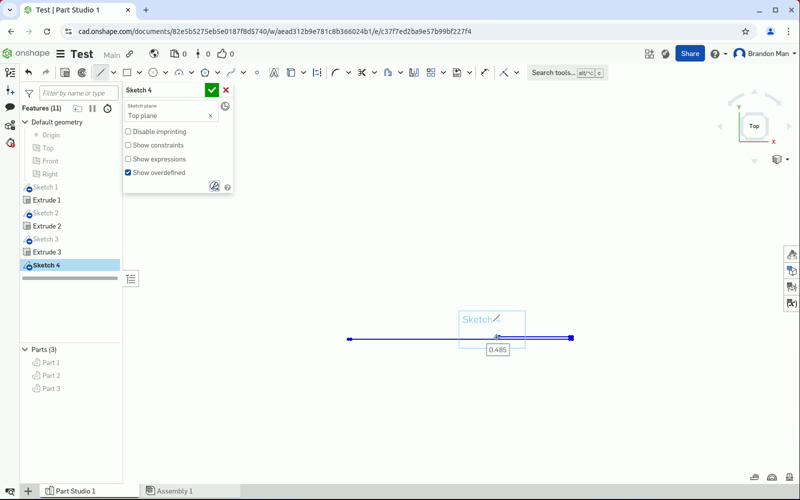
key_up(shift)
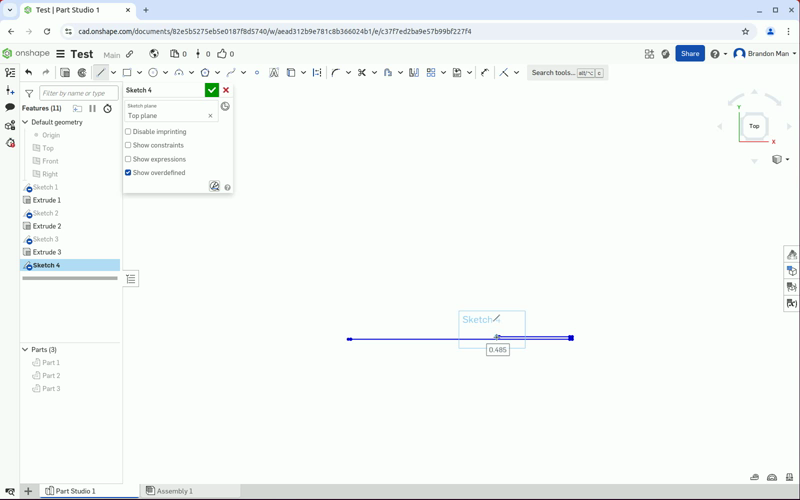
key_down(shift)
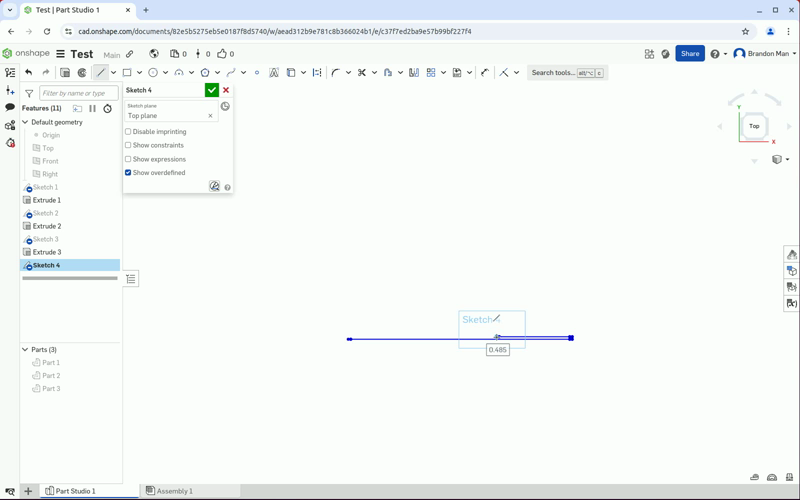
mouse_move(423, 336)
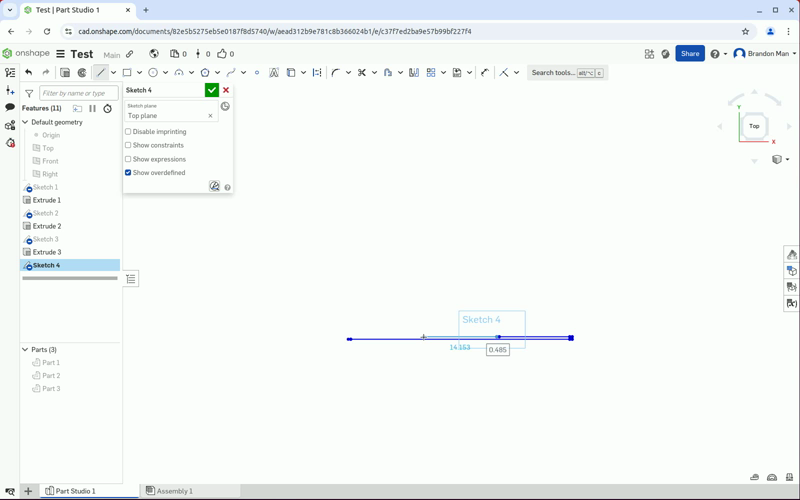
click(423, 336)
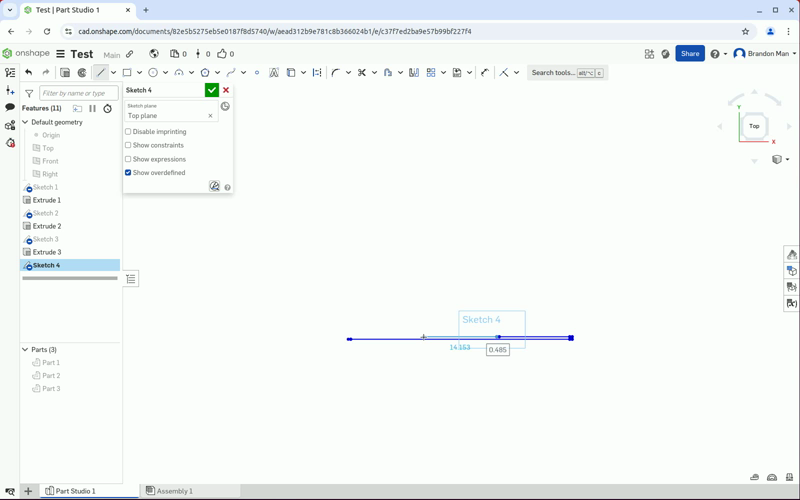
key_up(shift)
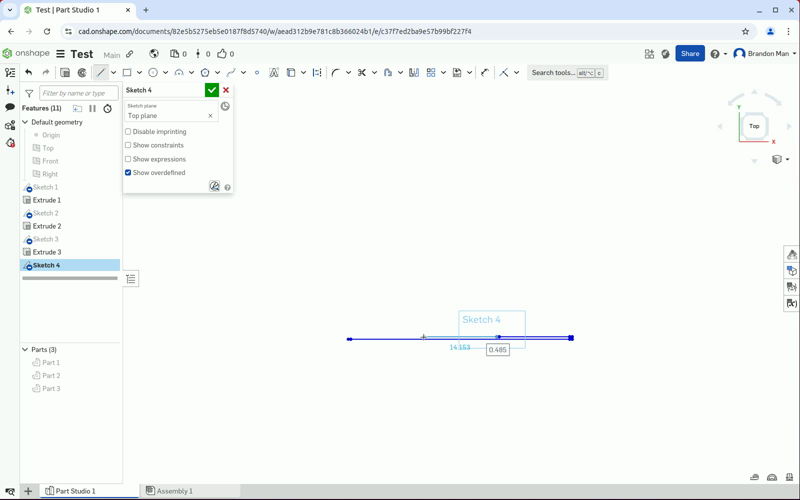
key_down(shift)
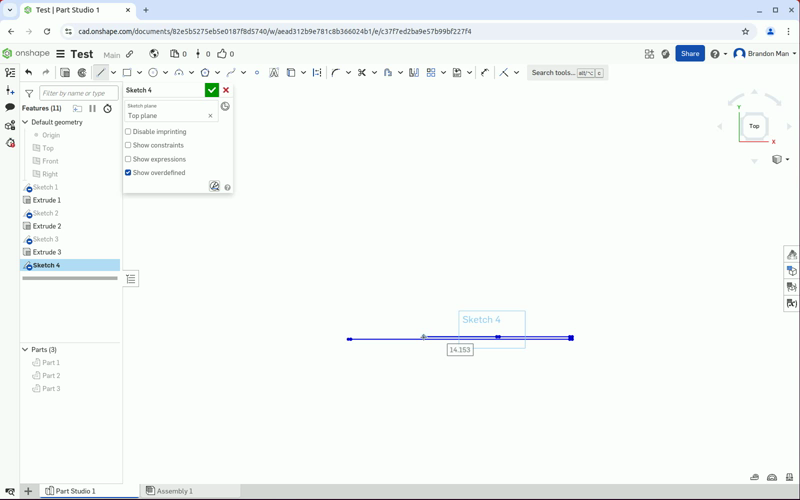
mouse_move(453, 336)
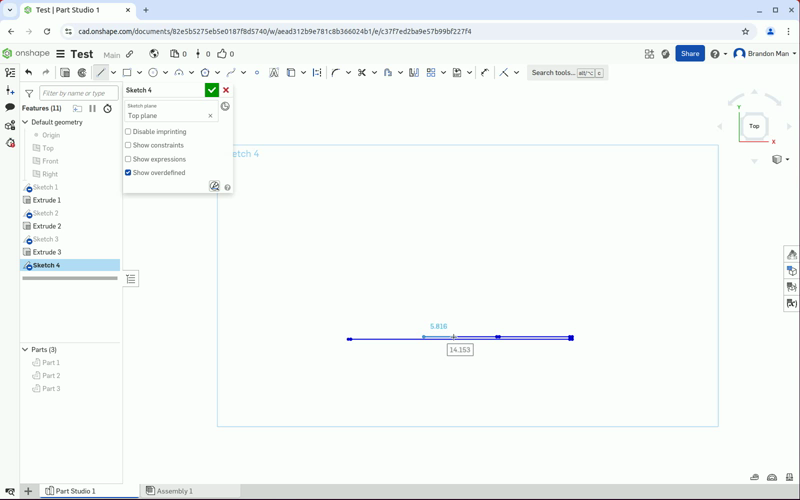
mouse_move(421, 336)
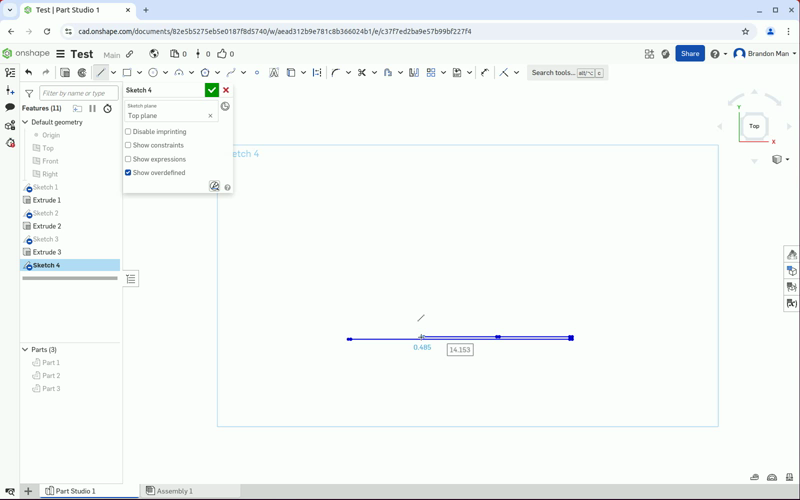
scroll(6)
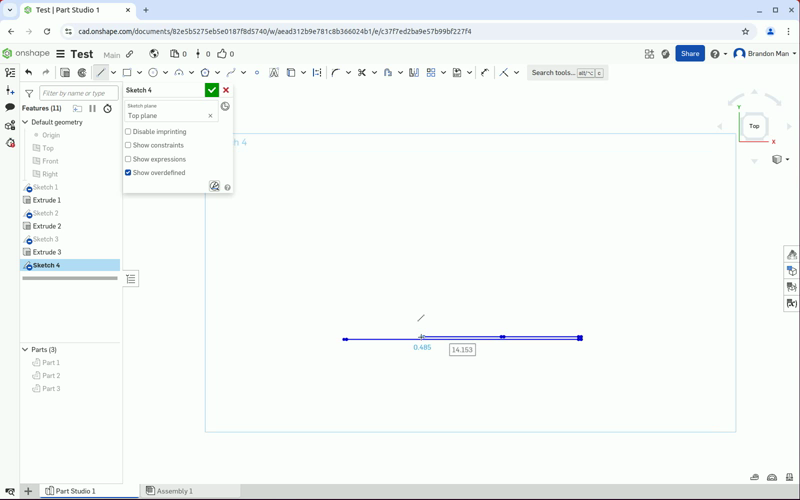
scroll(6)
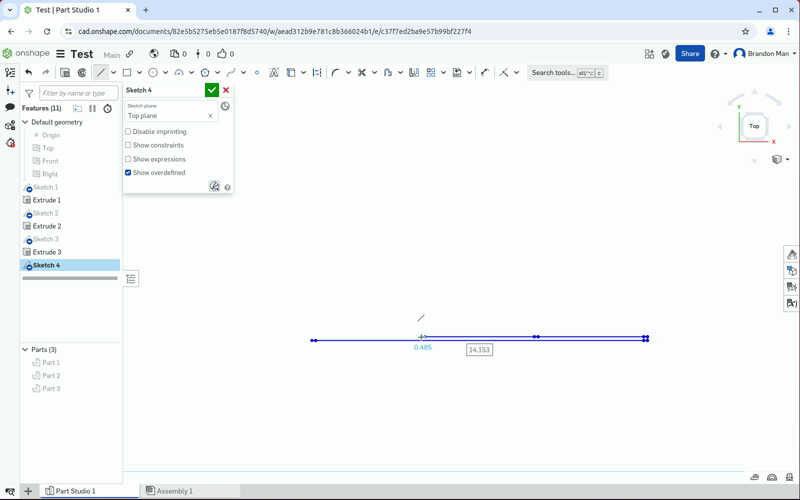
scroll(6)
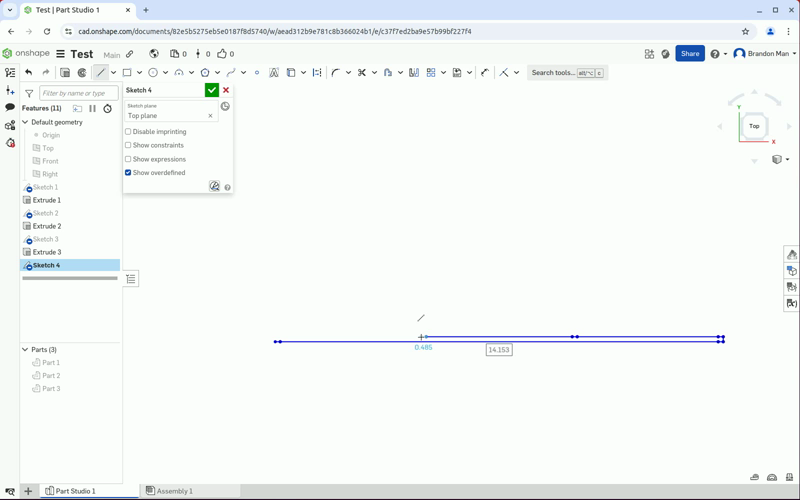
scroll(6)
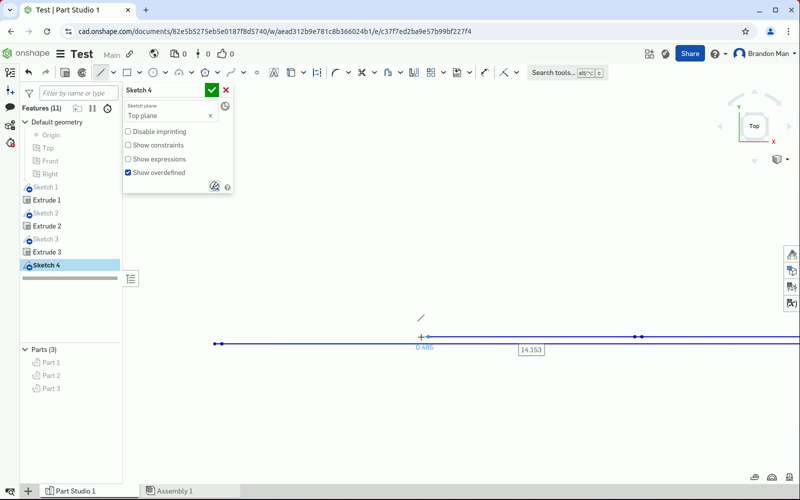
scroll(6)
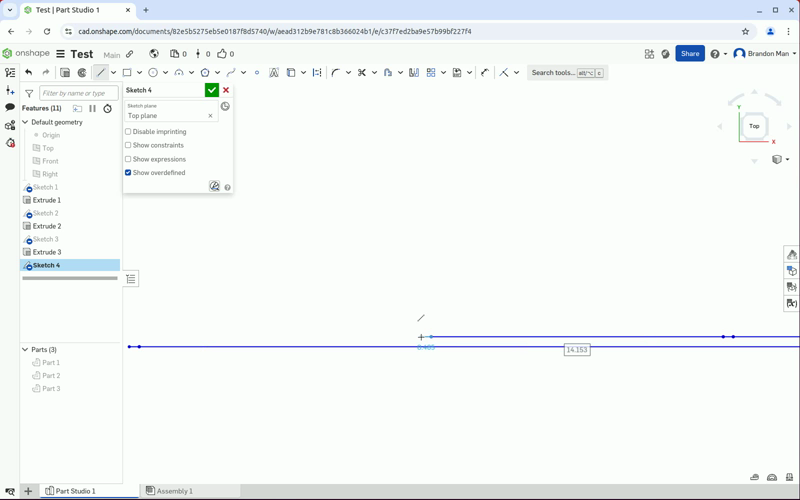
scroll(6)
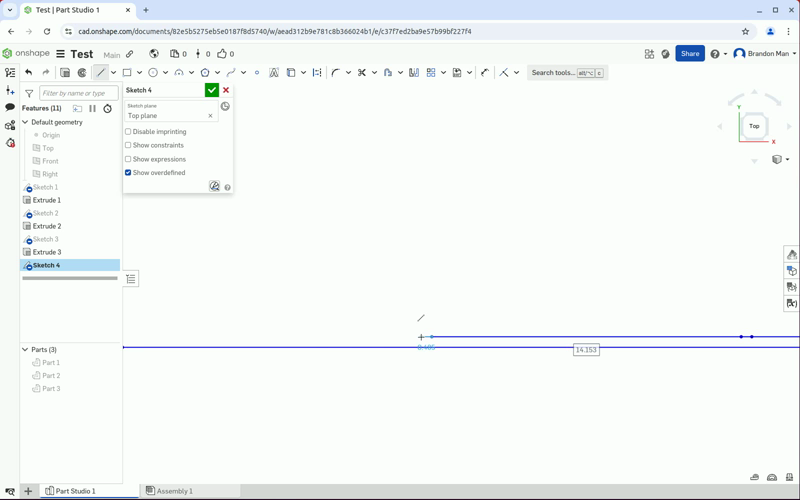
scroll(6)
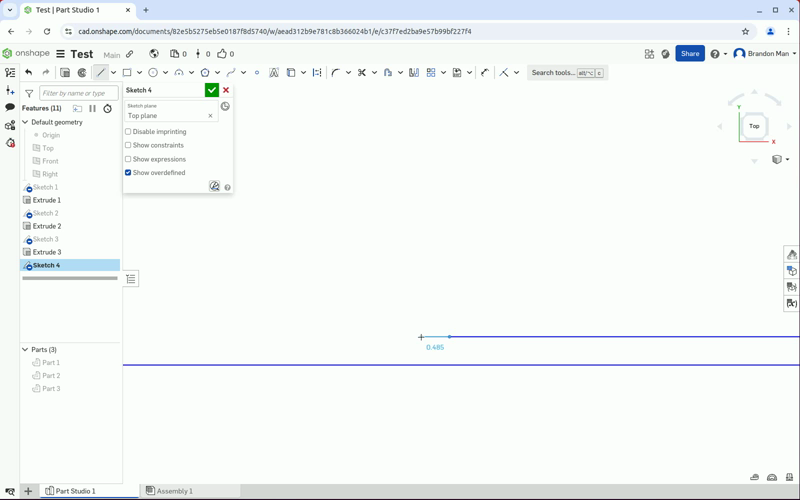
click(421, 336)
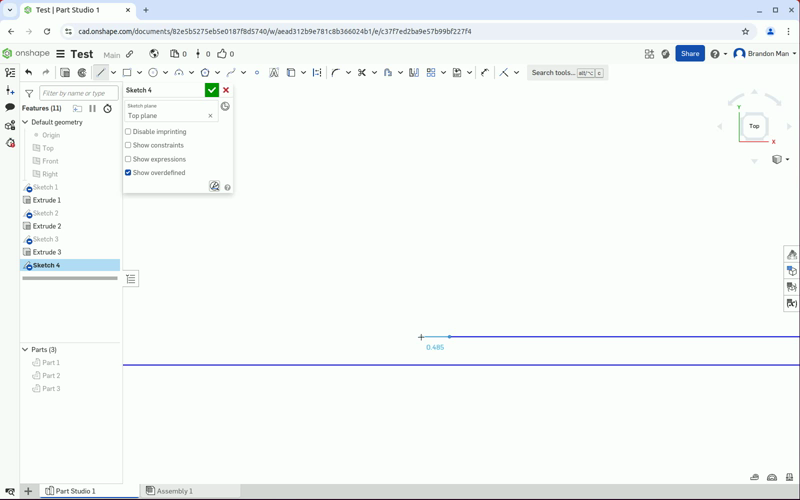
scroll(-6)
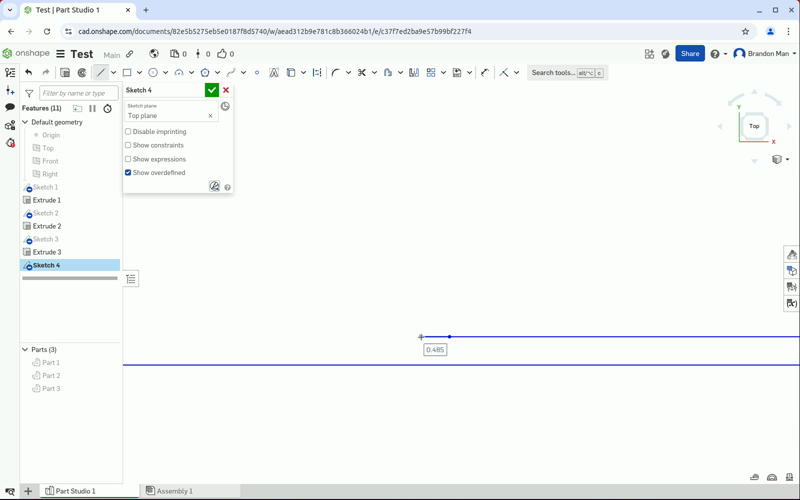
scroll(-6)
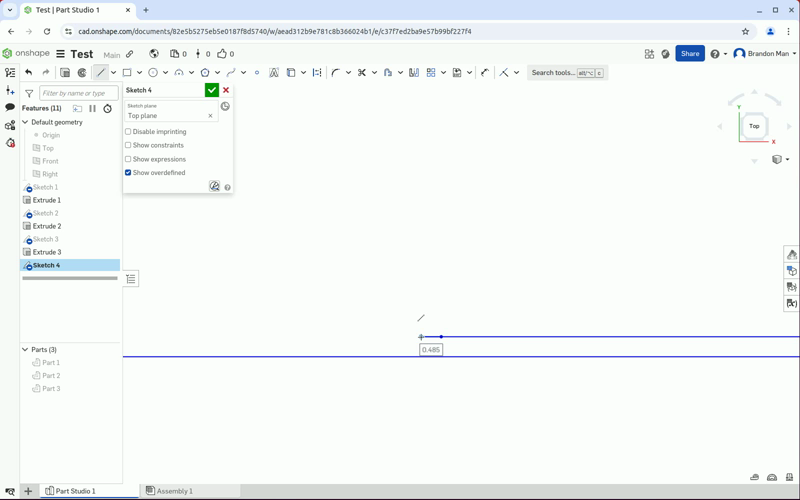
scroll(-6)
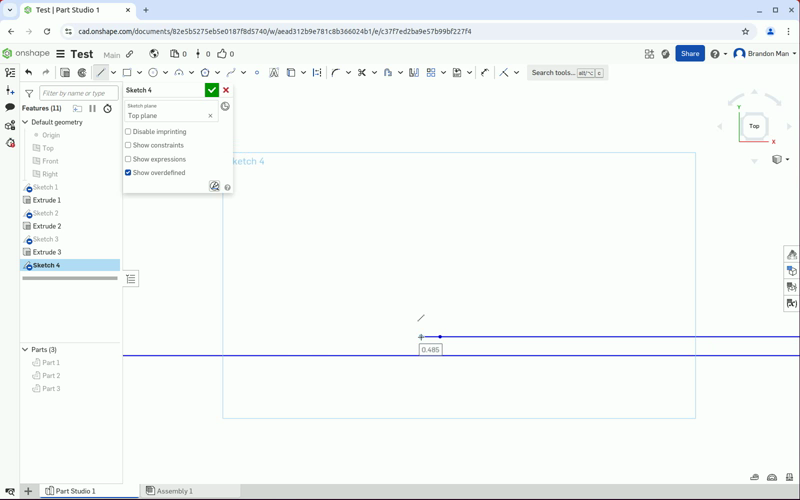
scroll(-6)
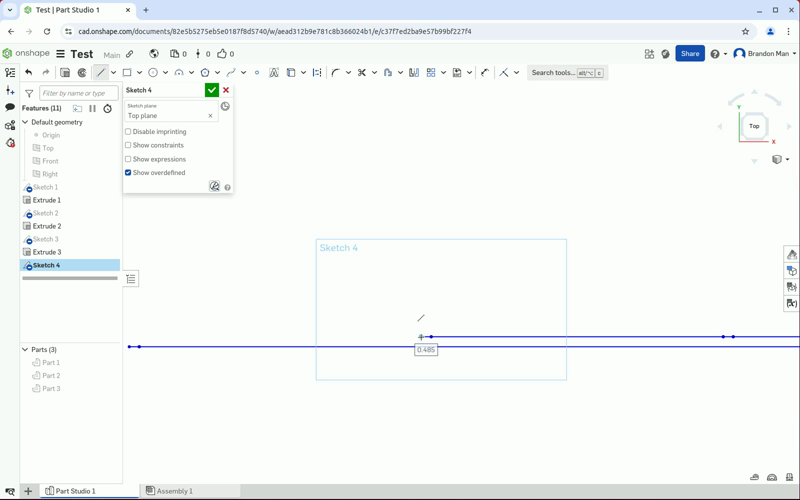
scroll(-6)
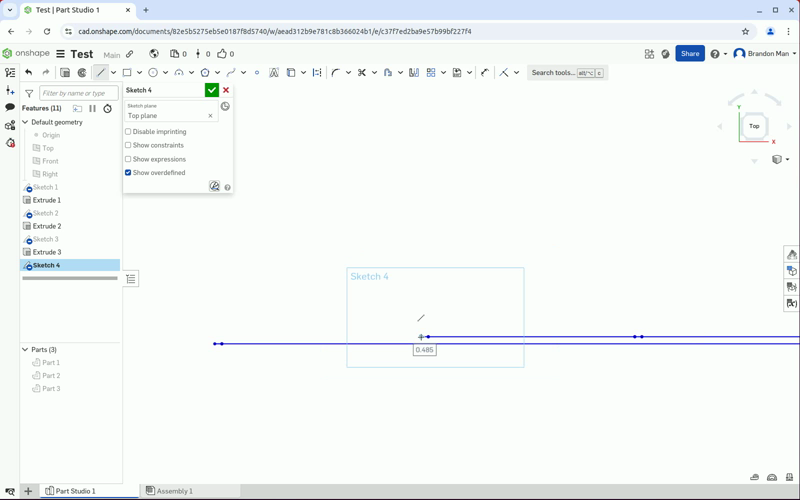
scroll(-6)
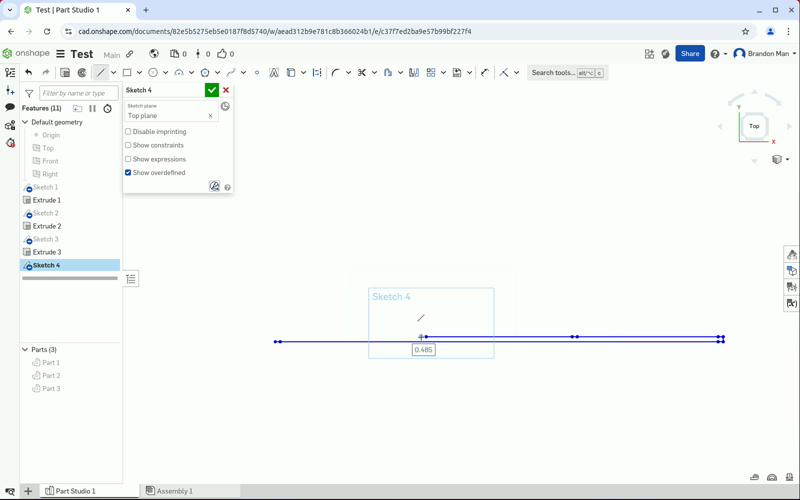
scroll(-6)
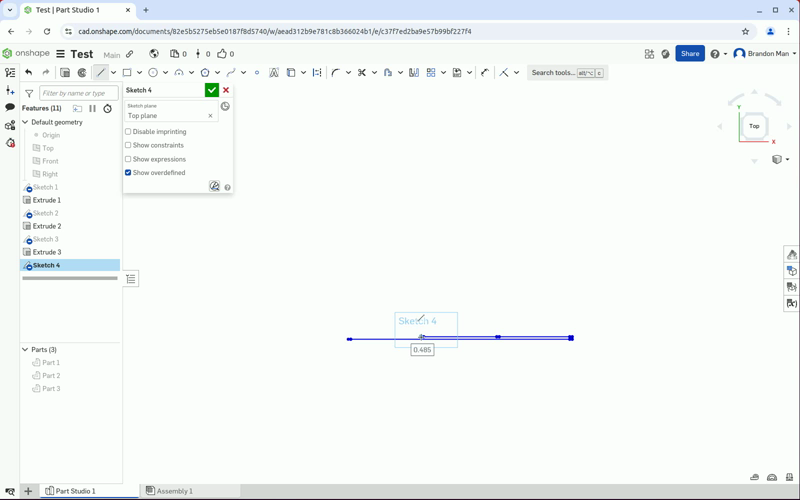
key_up(shift)
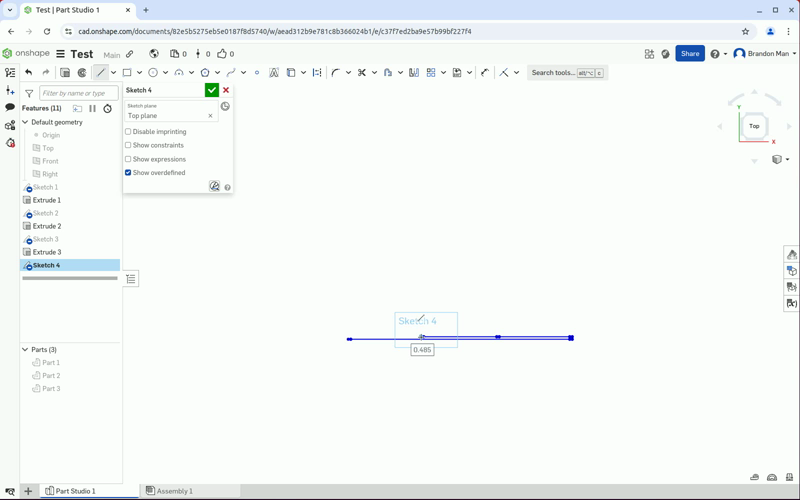
key_down(shift)
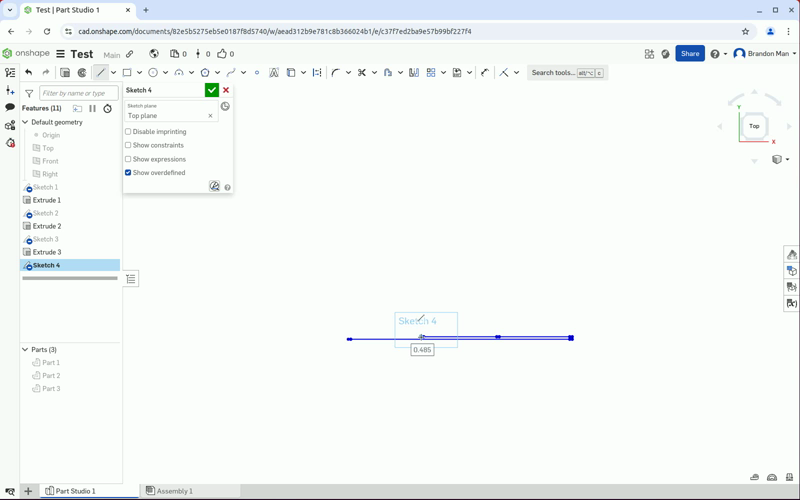
mouse_move(350, 336)
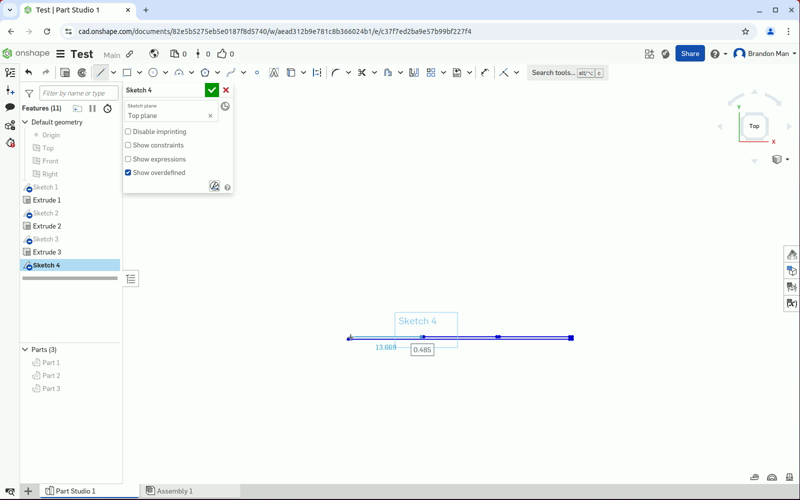
scroll(6)
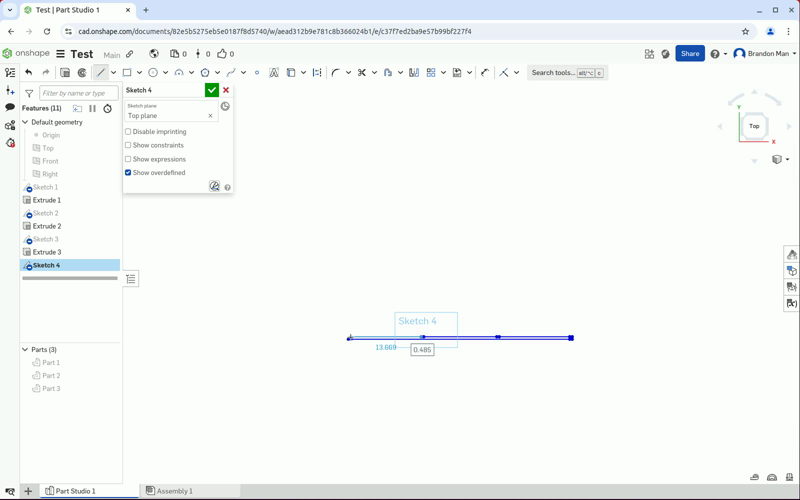
scroll(6)
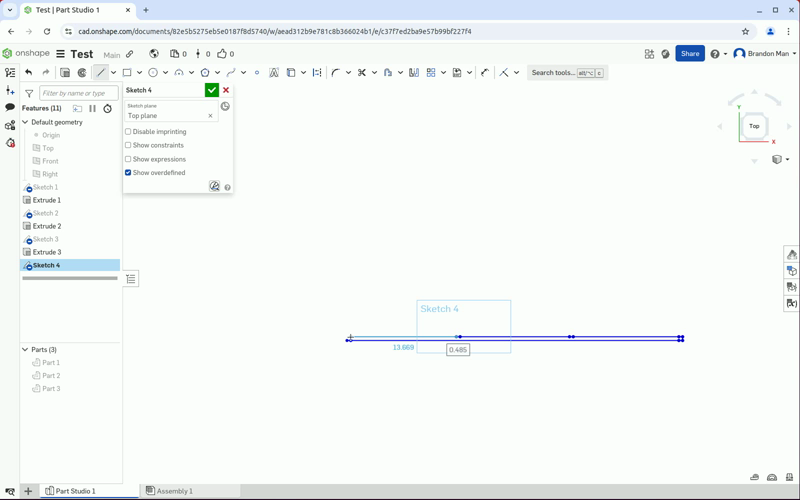
scroll(6)
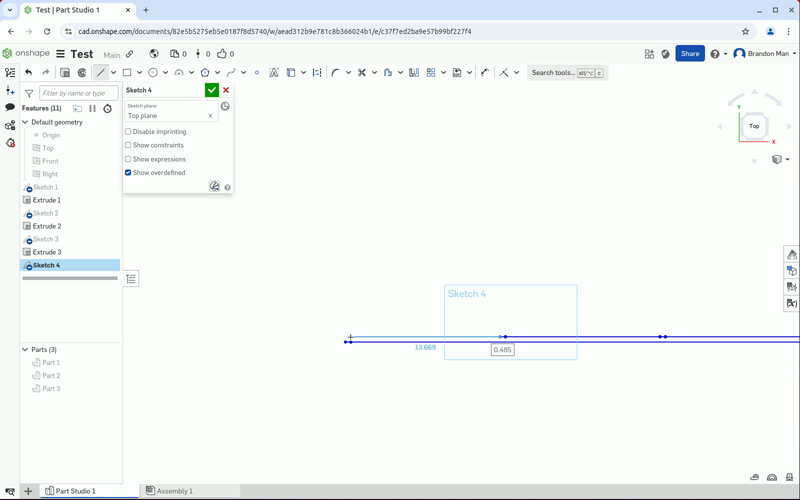
scroll(6)
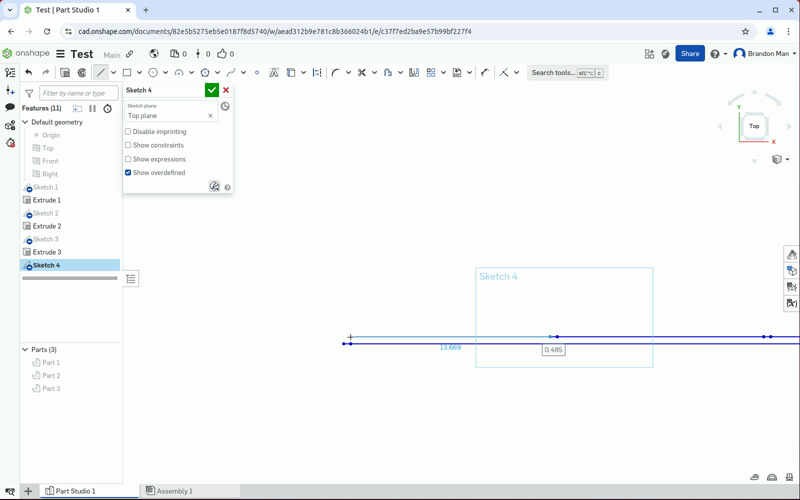
scroll(6)
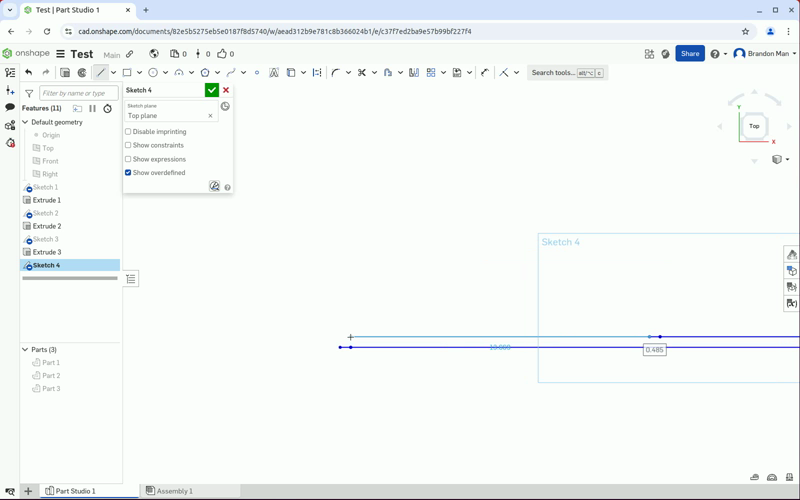
scroll(6)
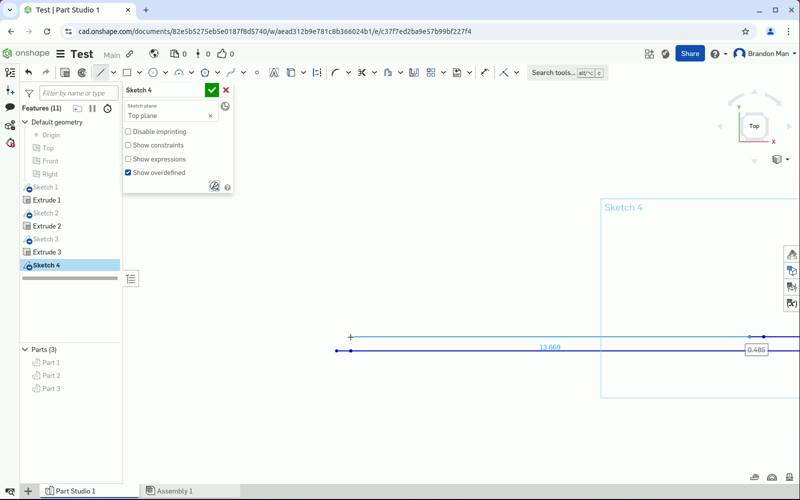
scroll(6)
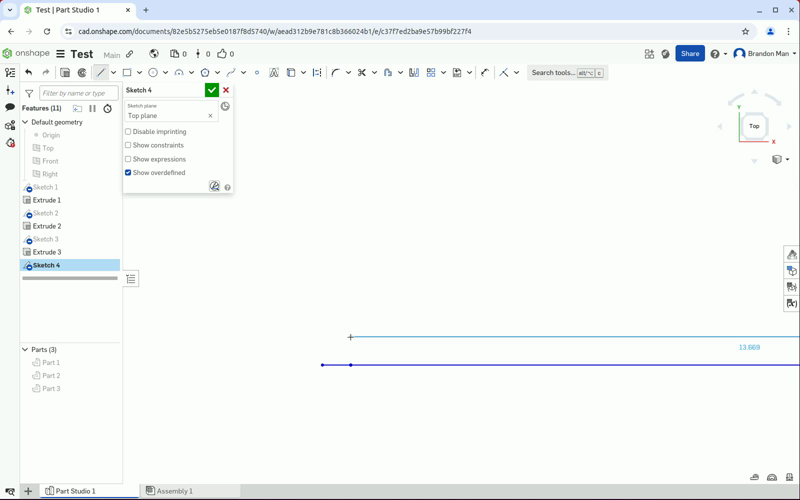
click(350, 336)
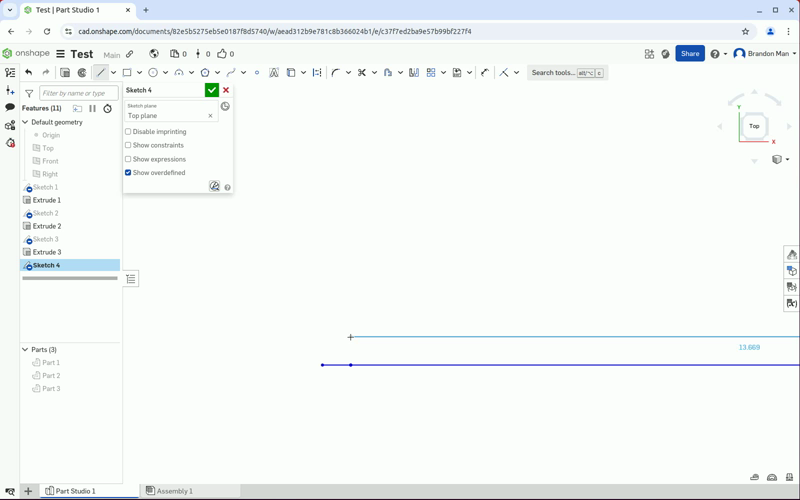
scroll(-6)
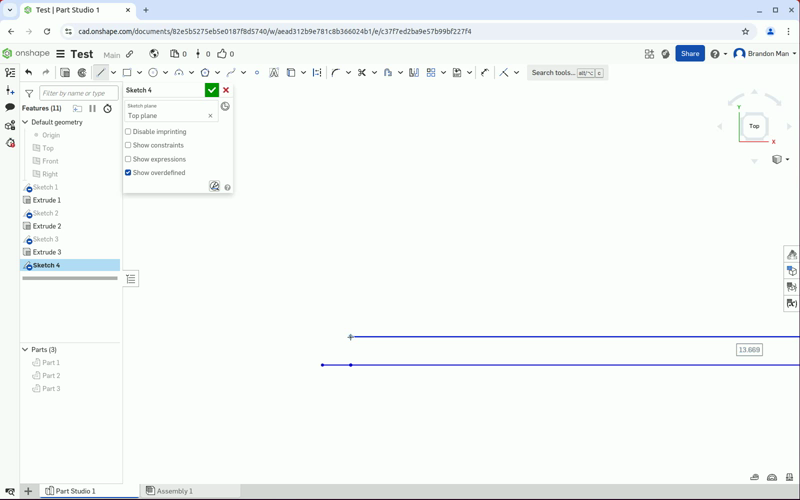
scroll(-6)
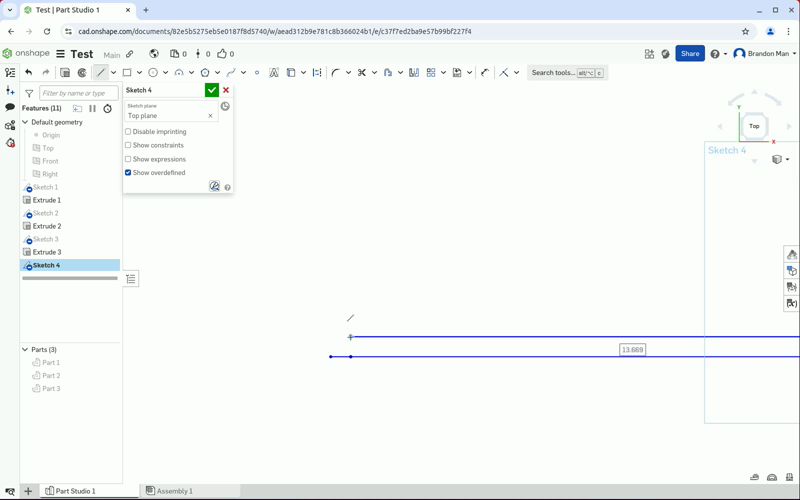
scroll(-6)
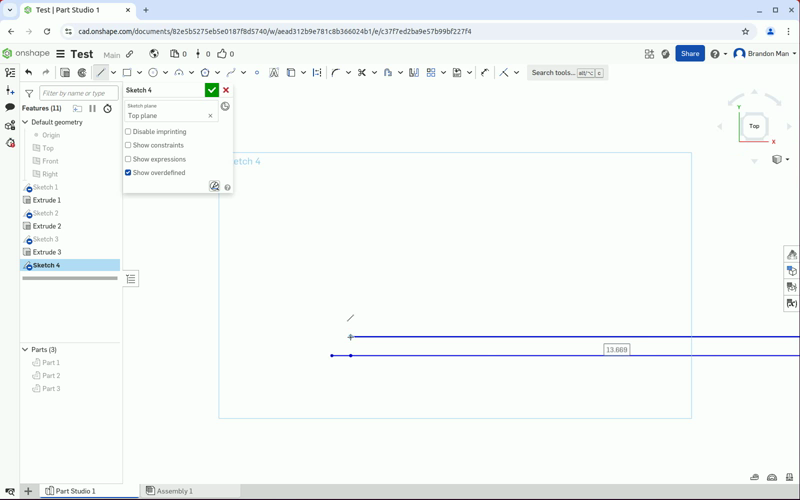
scroll(-6)
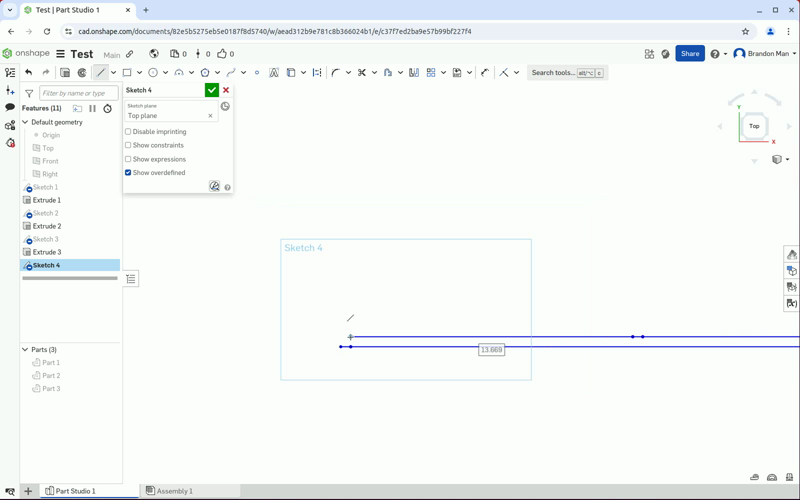
scroll(-6)
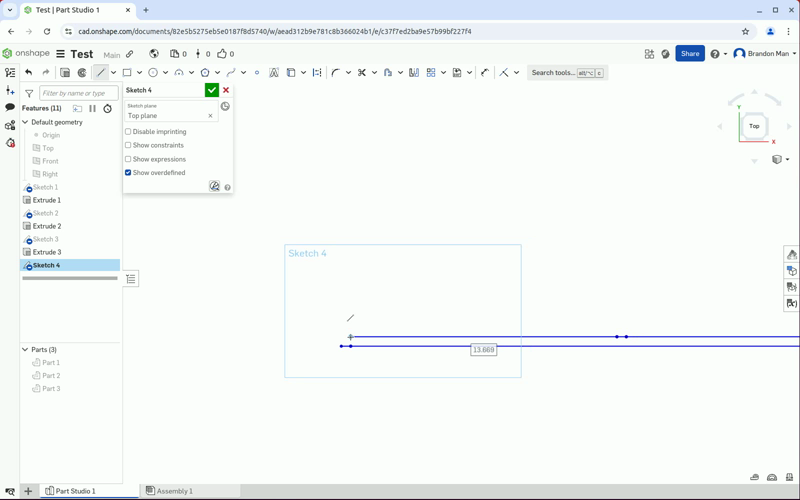
scroll(-6)
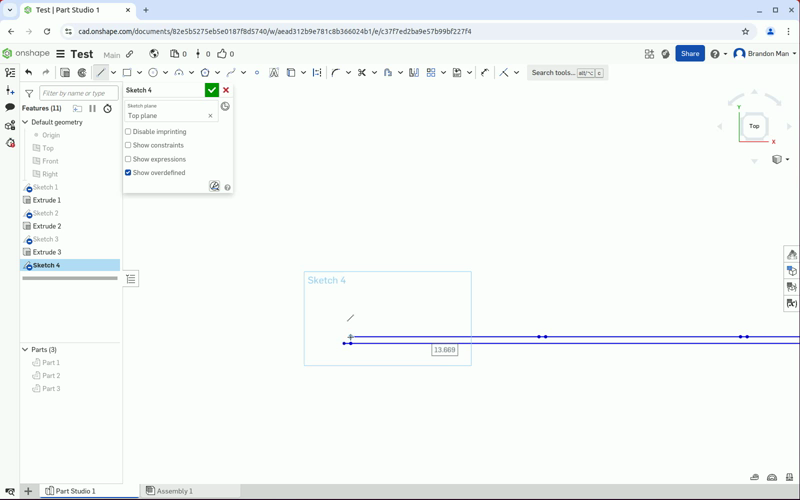
scroll(-6)
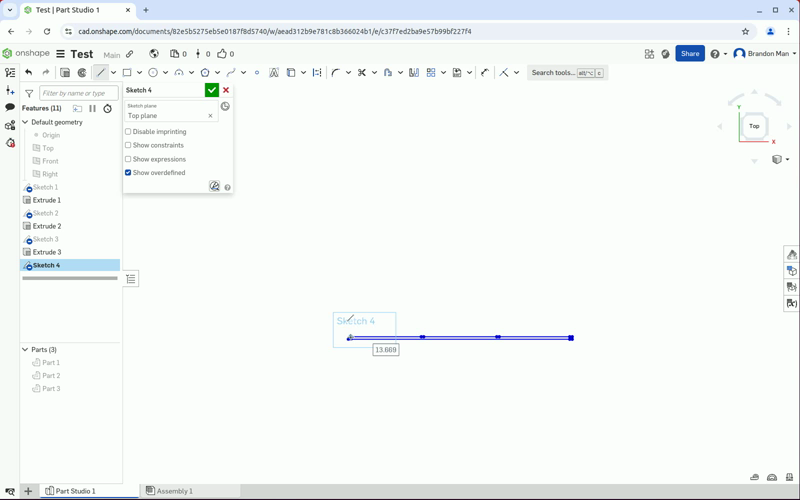
key_up(shift)
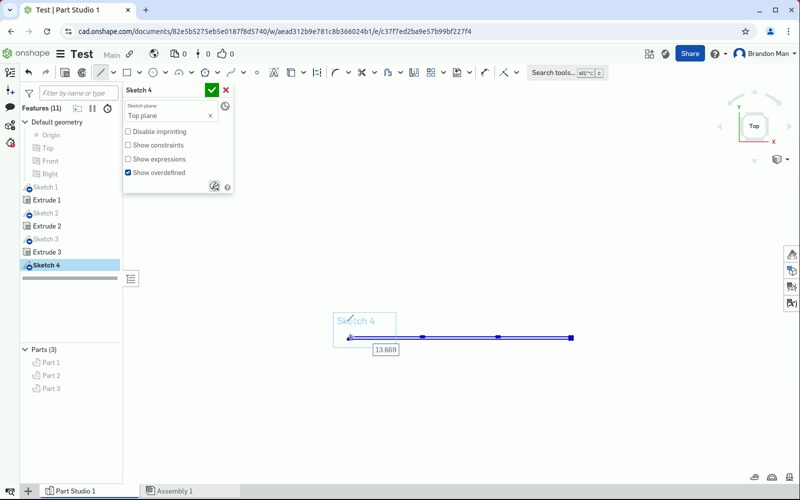
key_down(shift)
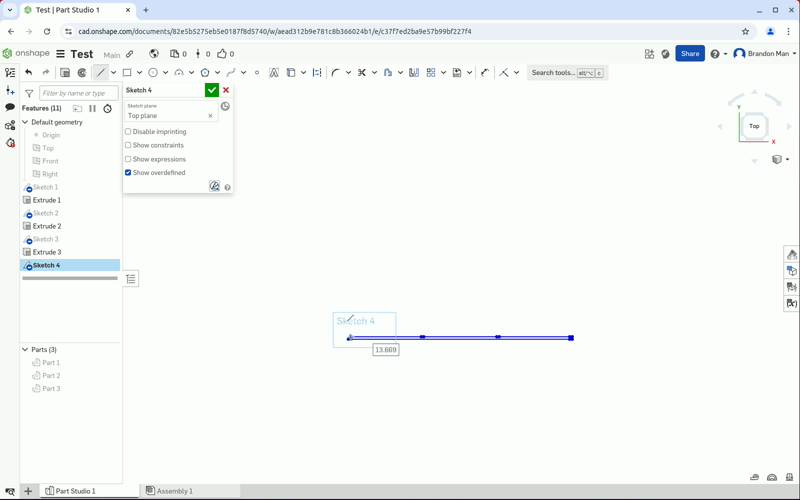
mouse_move(380, 336)
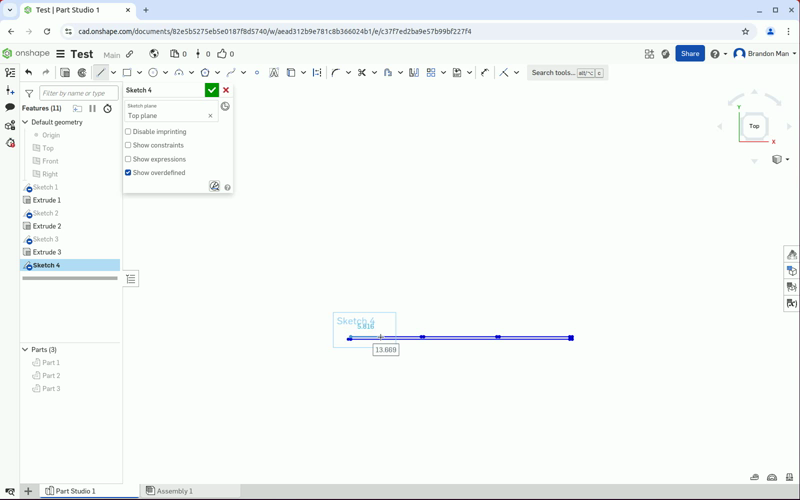
mouse_move(348, 336)
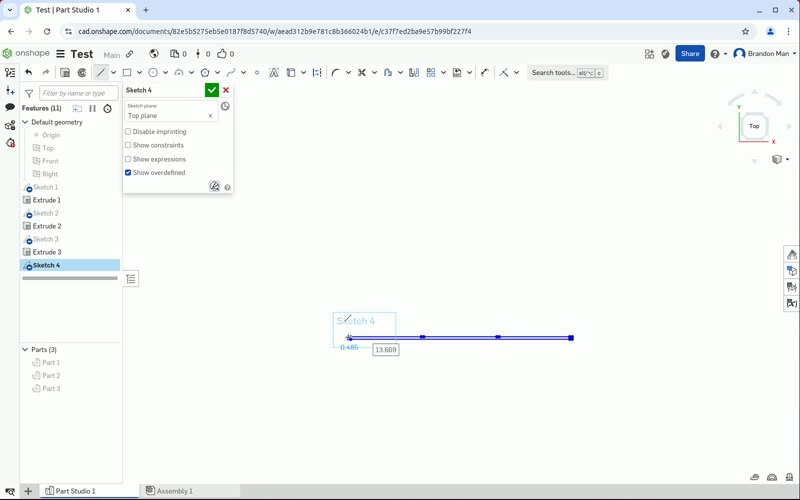
scroll(6)
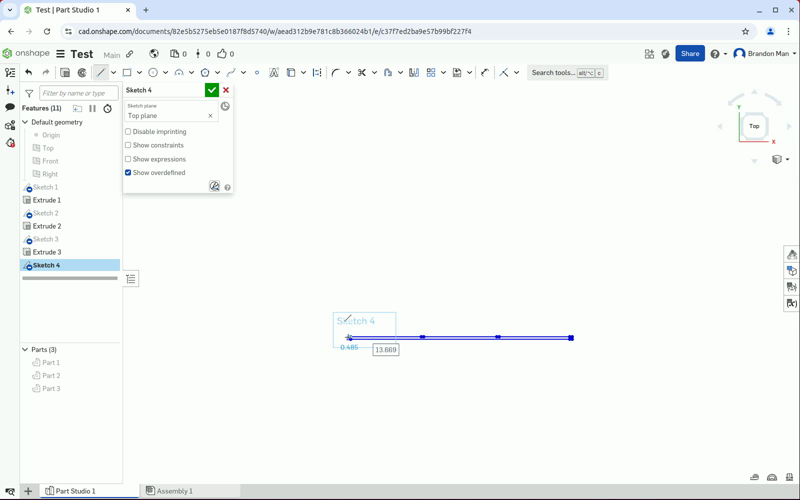
scroll(6)
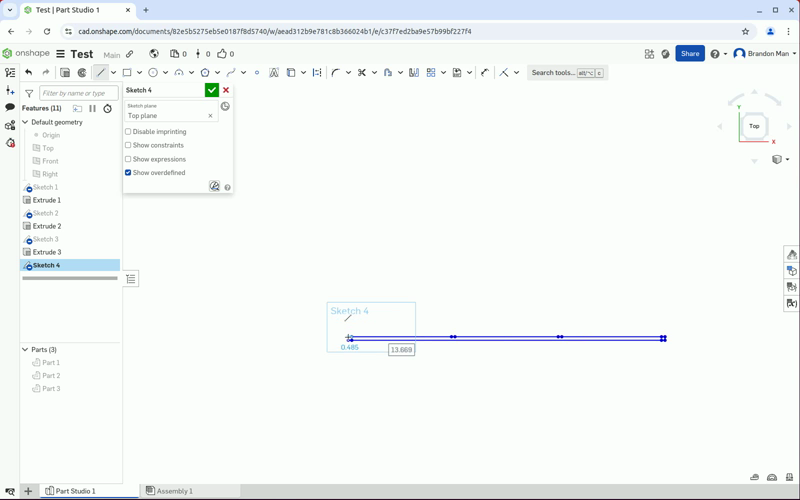
scroll(6)
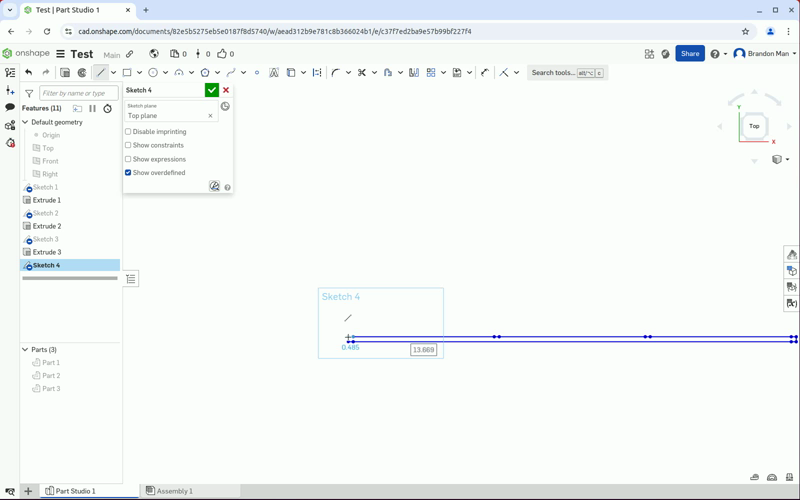
scroll(6)
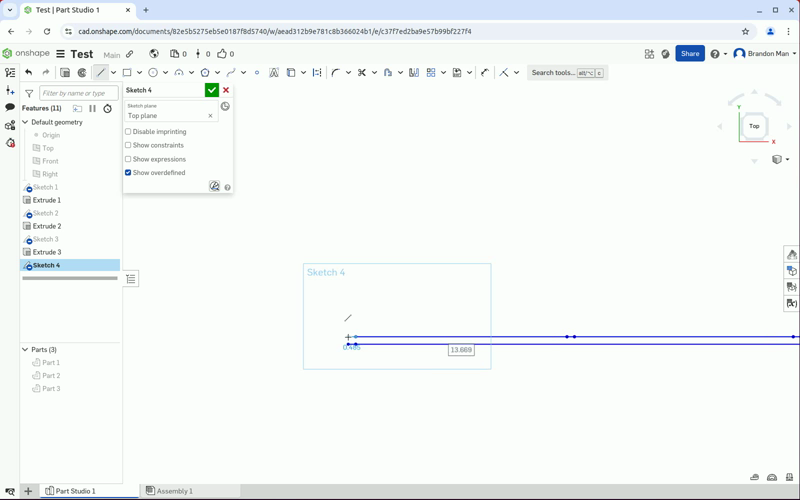
scroll(6)
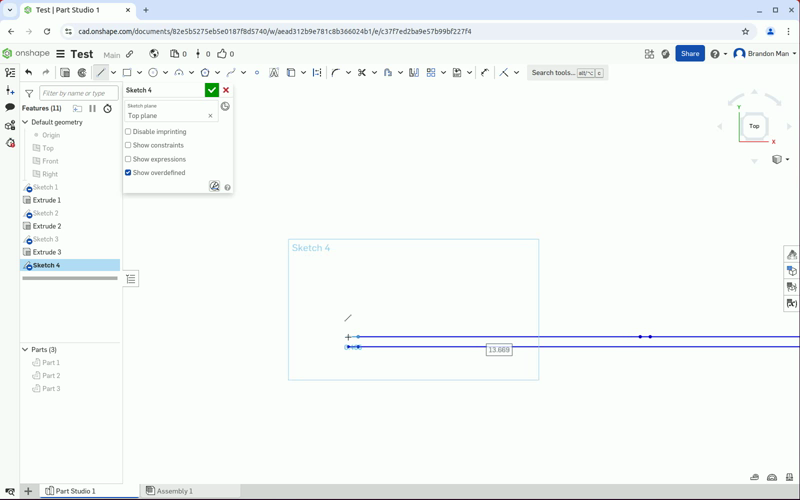
scroll(6)
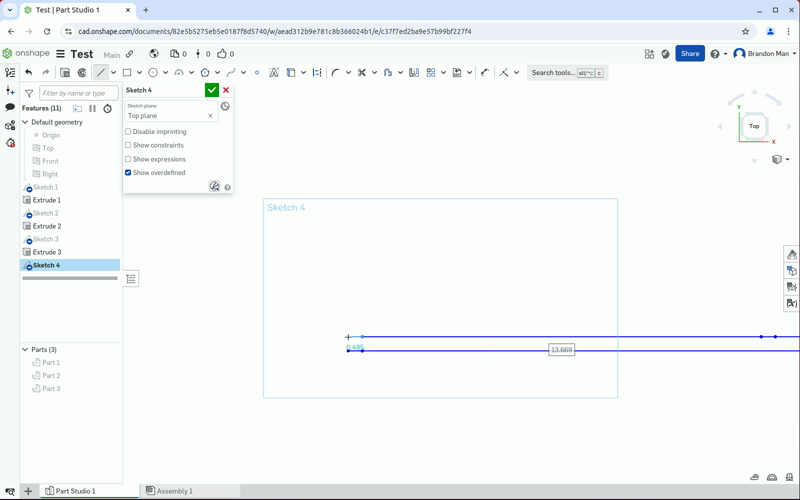
scroll(6)
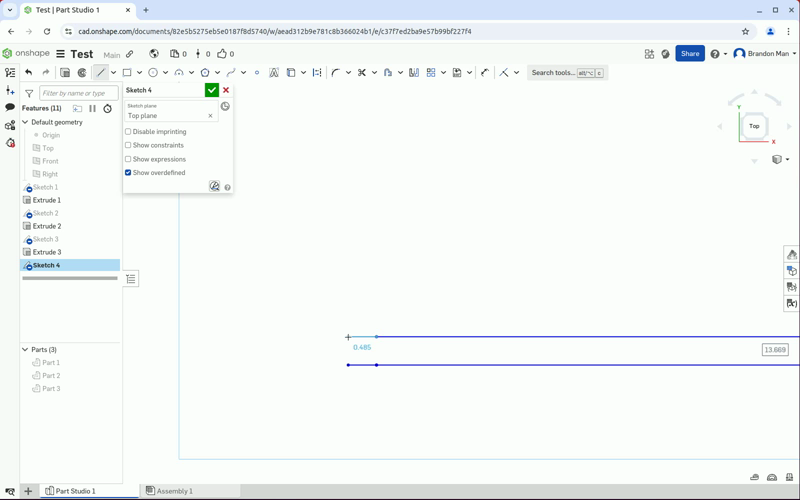
click(348, 336)
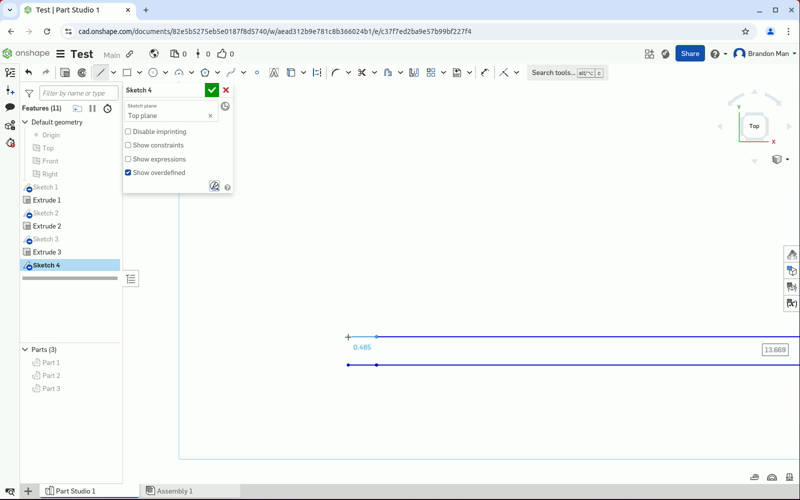
scroll(-6)
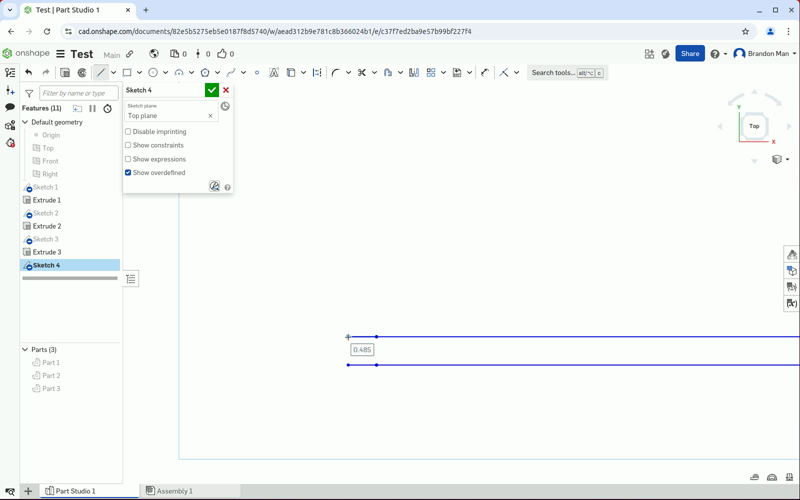
scroll(-6)
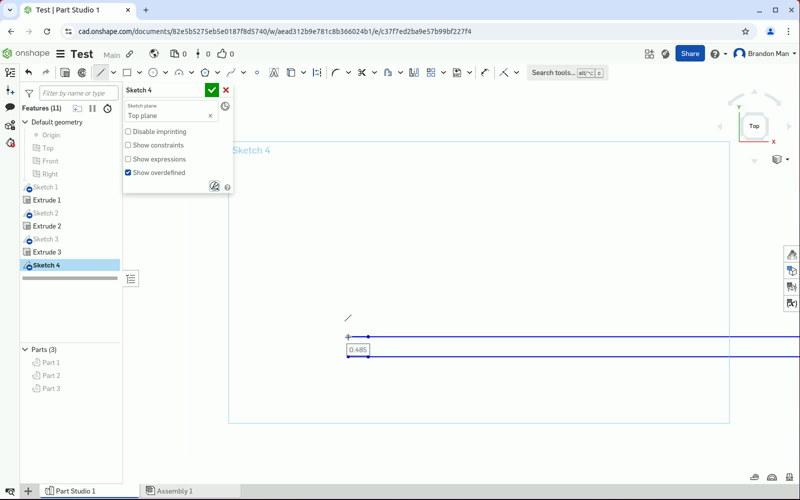
scroll(-6)
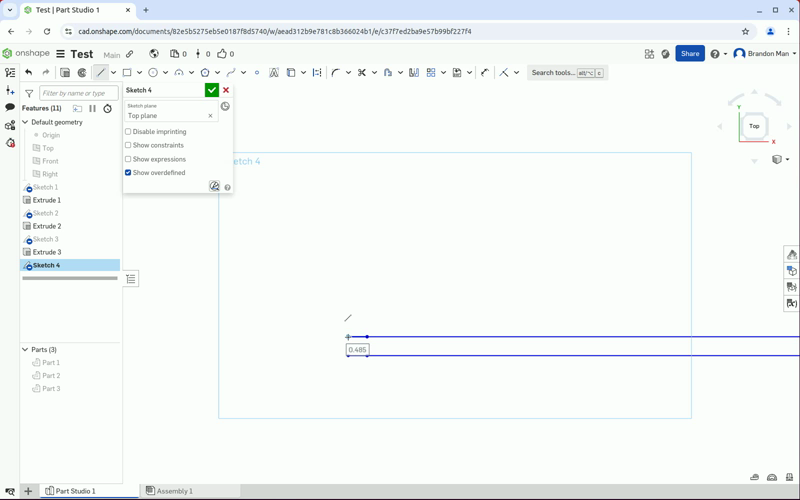
scroll(-6)
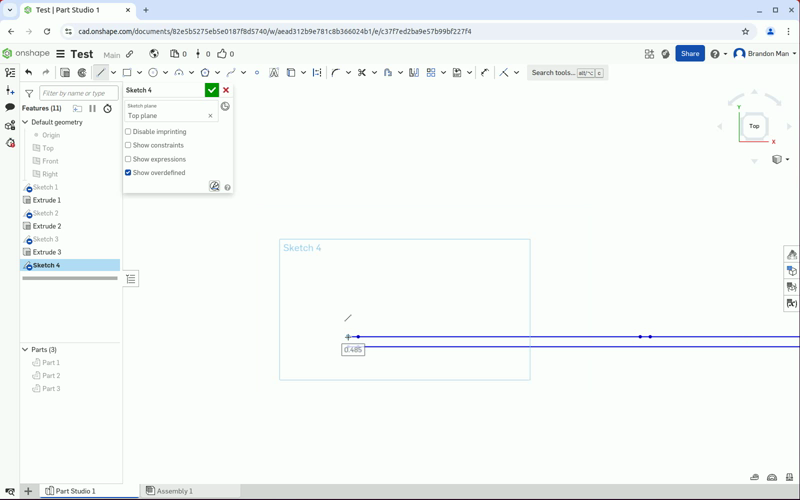
scroll(-6)
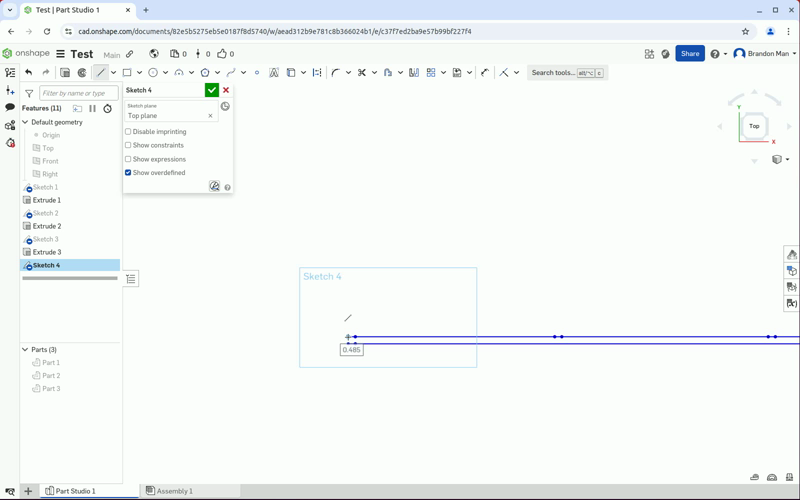
scroll(-6)
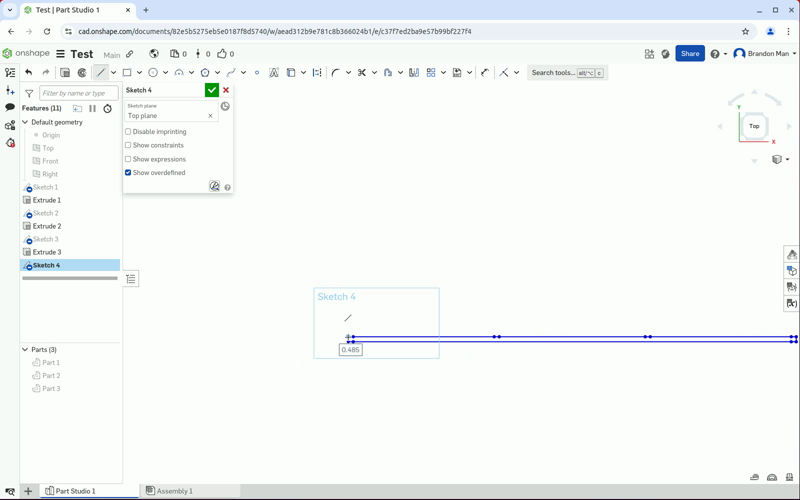
scroll(-6)
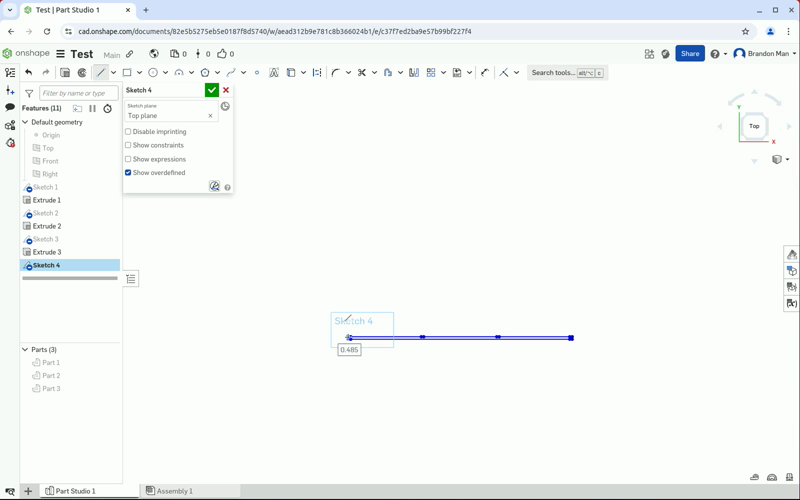
key_up(shift)
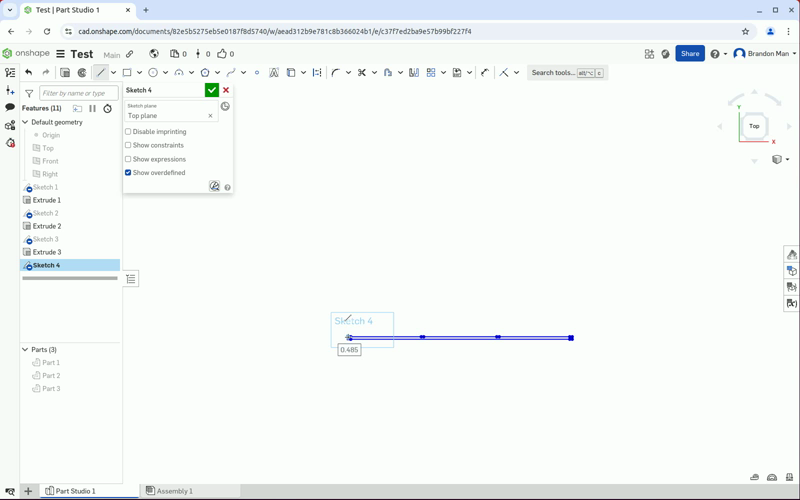
mouse_move(378, 336)
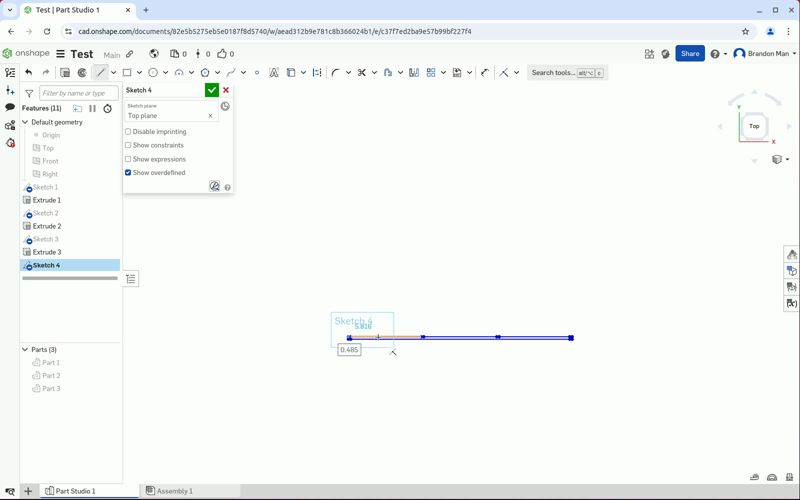
key_down(shift)
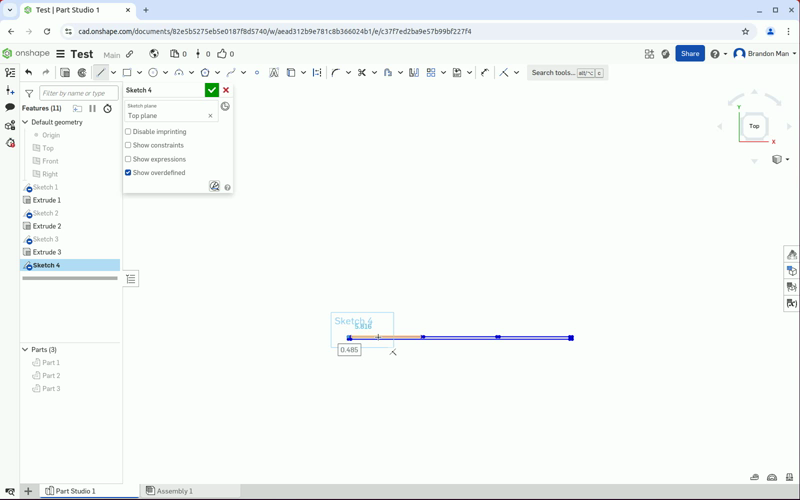
mouse_move(348, 339)
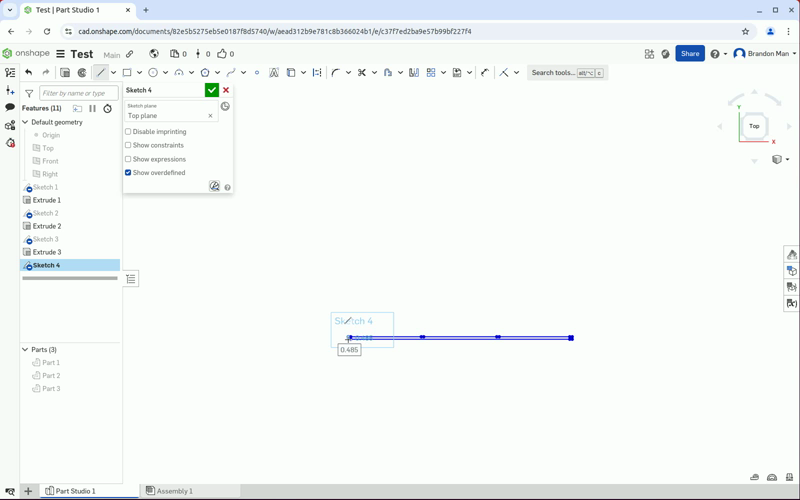
scroll(6)
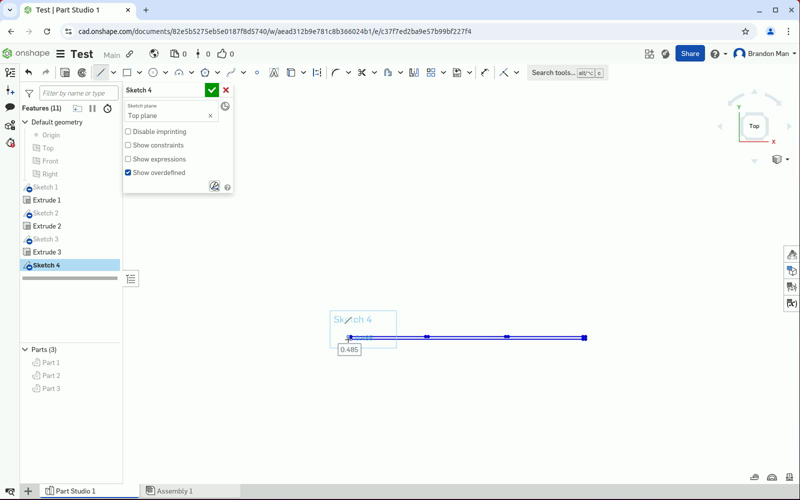
scroll(6)
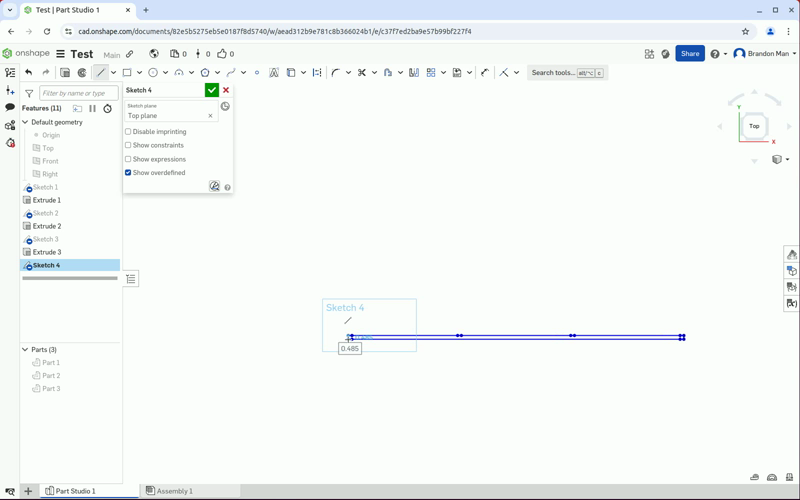
scroll(6)
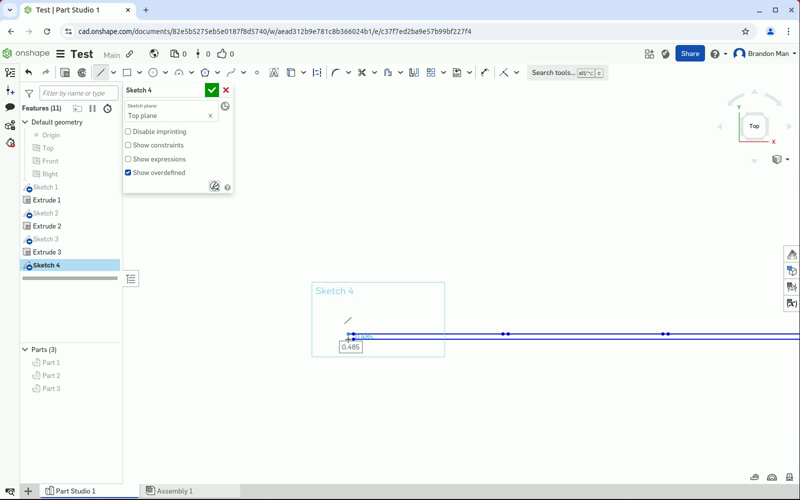
scroll(6)
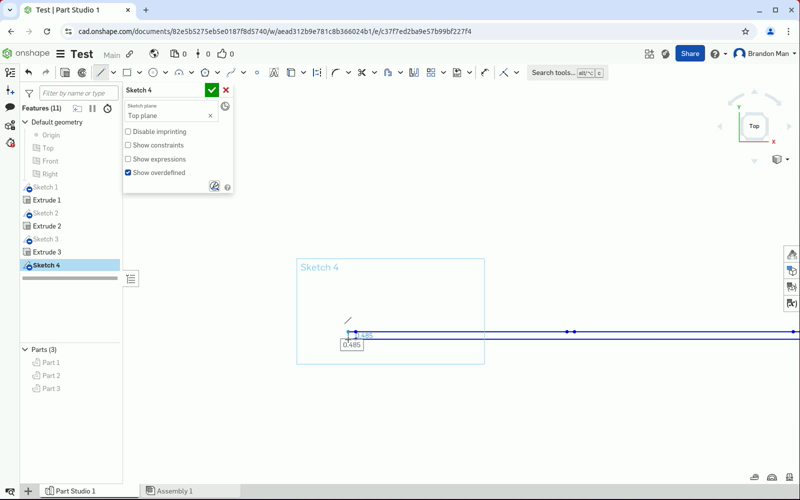
scroll(6)
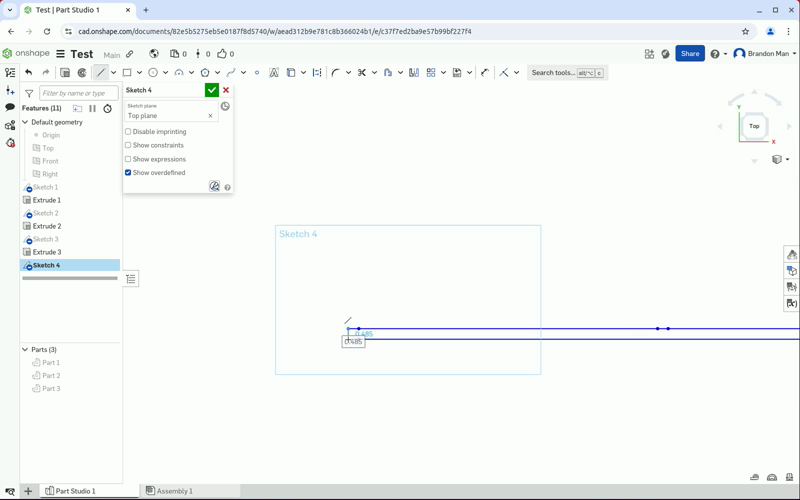
scroll(6)
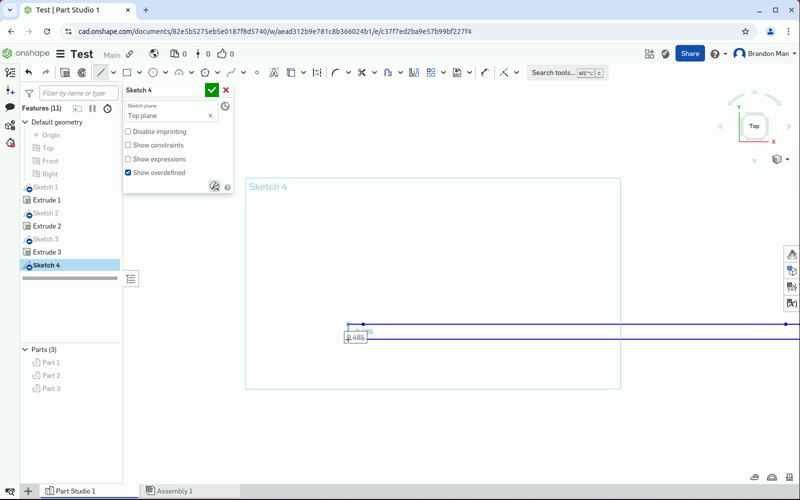
scroll(6)
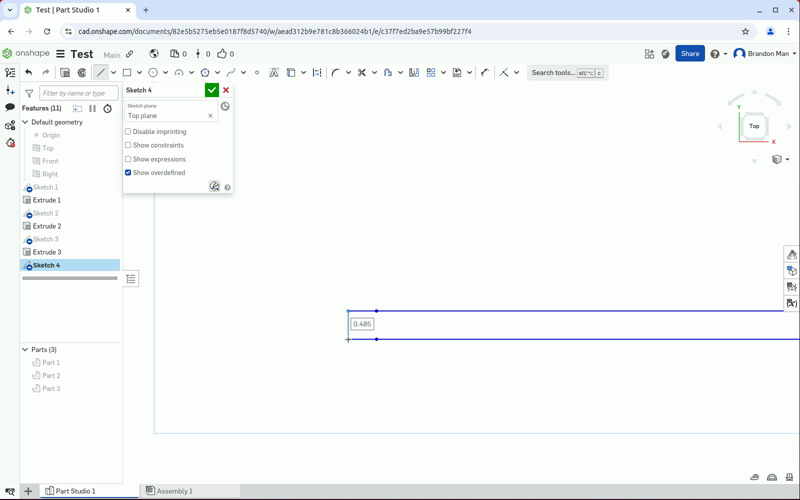
key_up(shift)
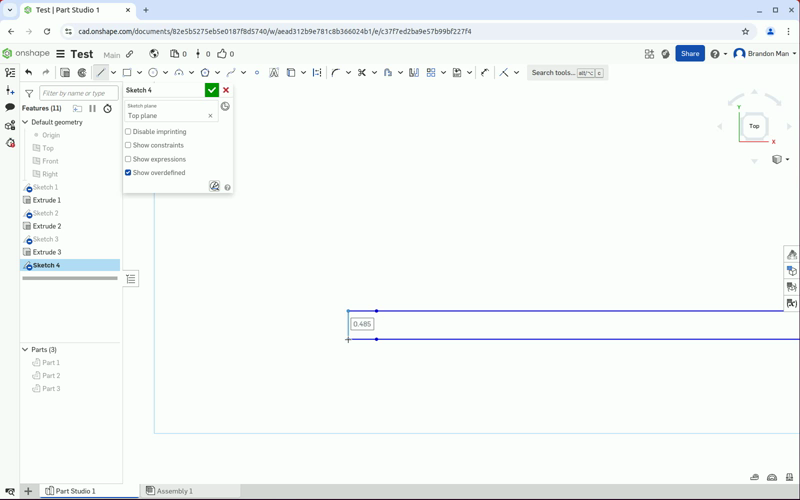
click(348, 339)
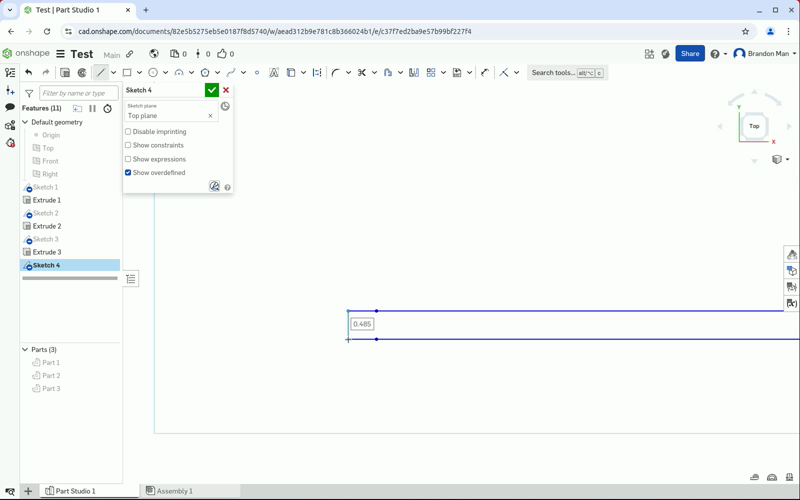
scroll(-6)
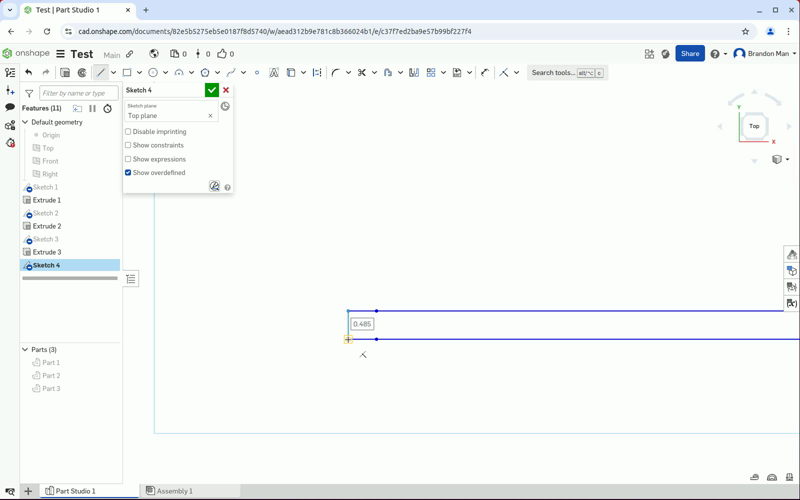
scroll(-6)
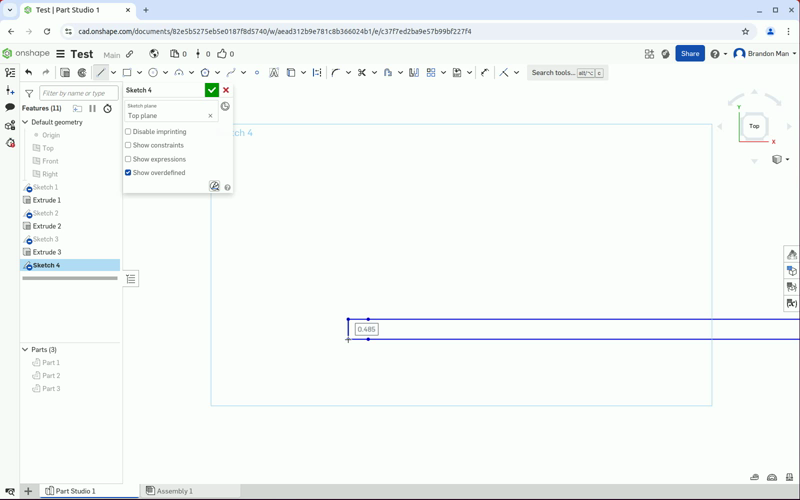
scroll(-6)
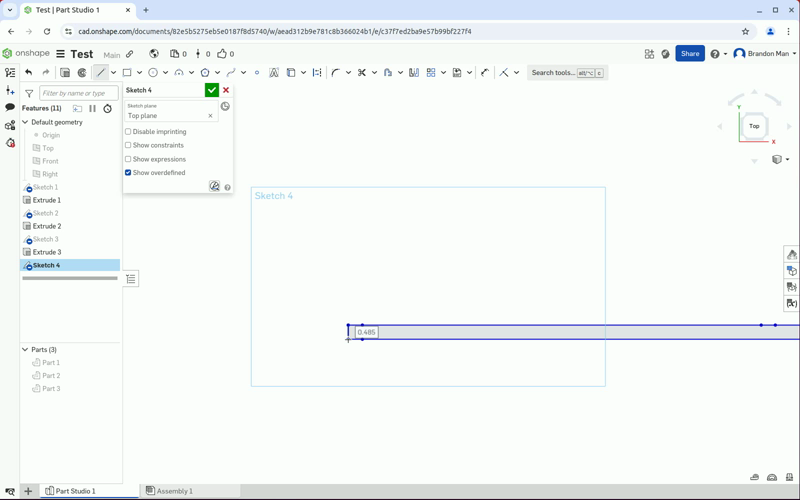
scroll(-6)
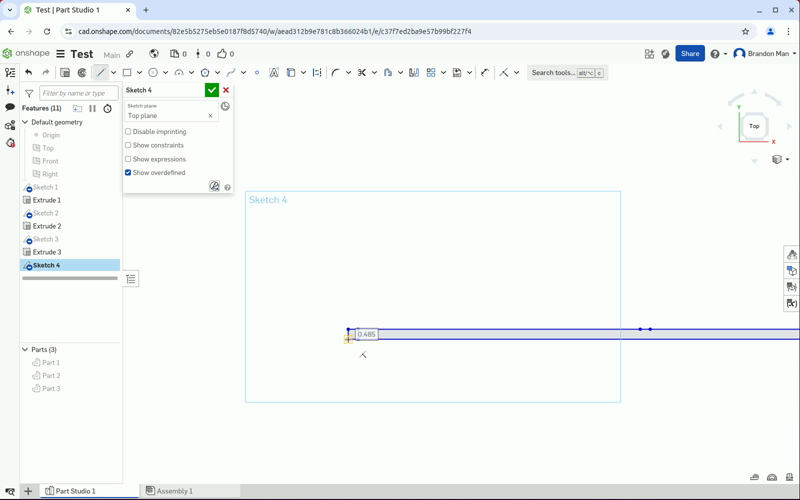
scroll(-6)
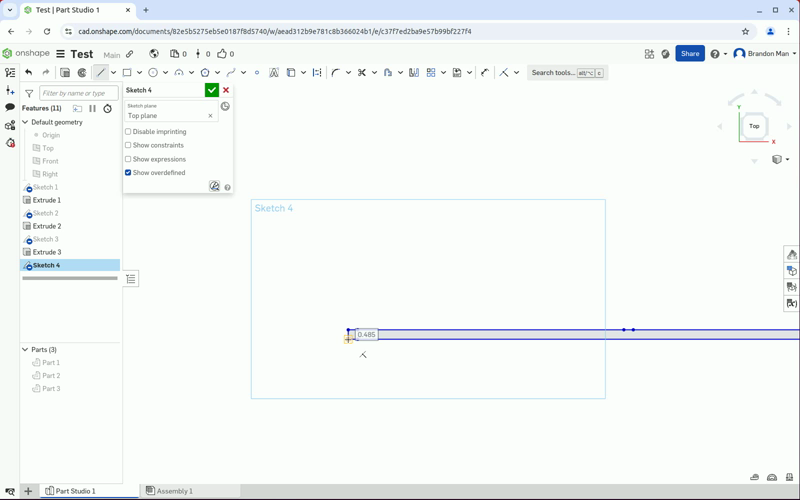
scroll(-6)
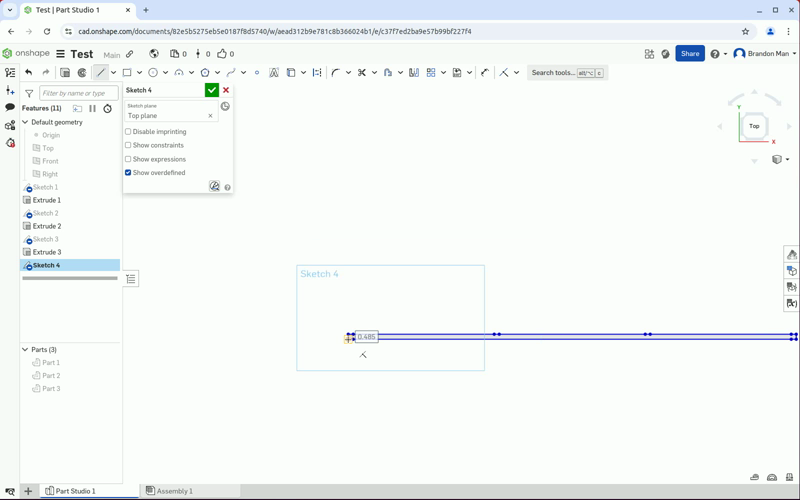
scroll(-6)
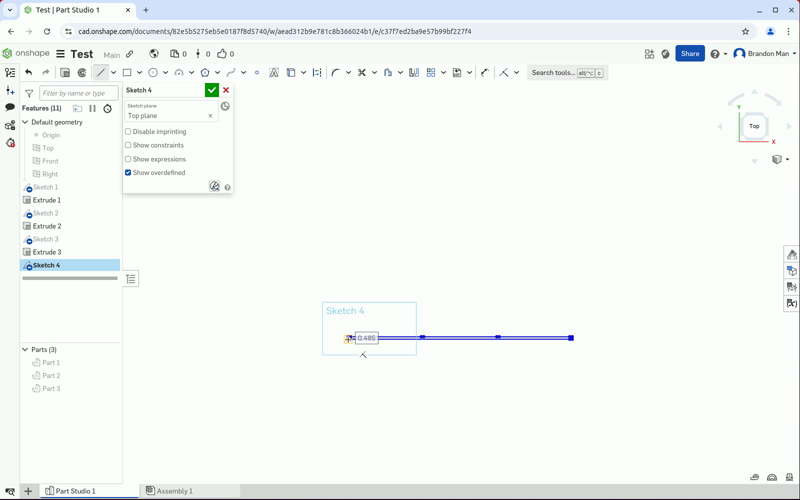
key(esc)
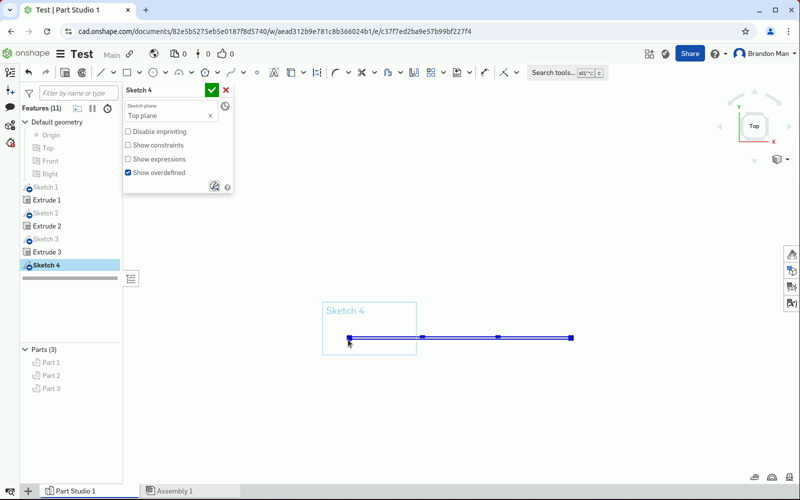
mouse_move(476, 338)
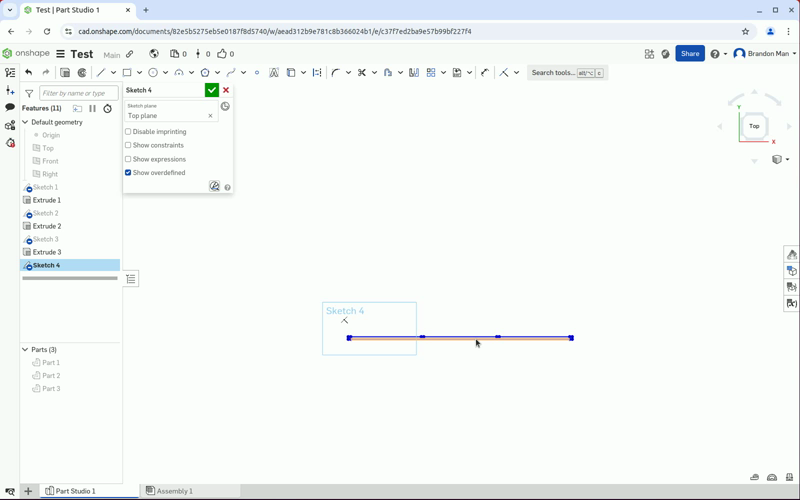
scroll(6)
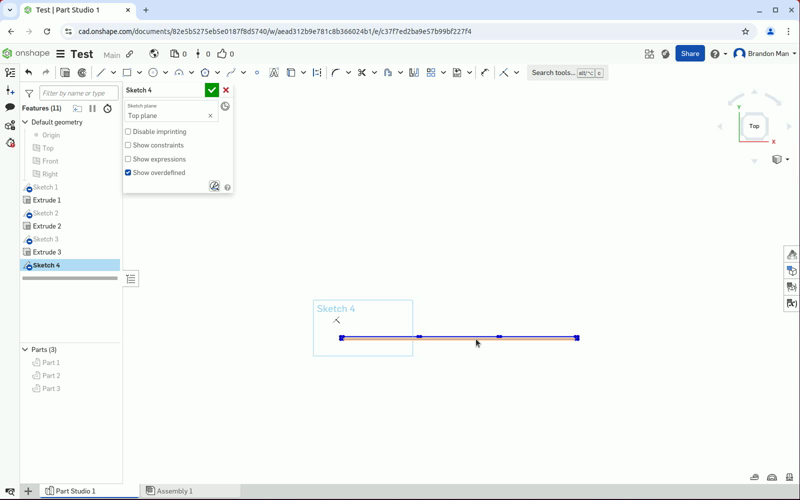
scroll(6)
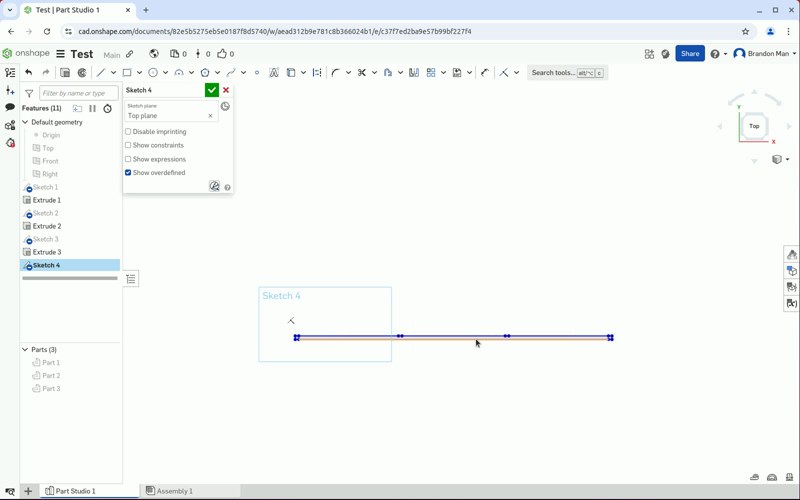
scroll(6)
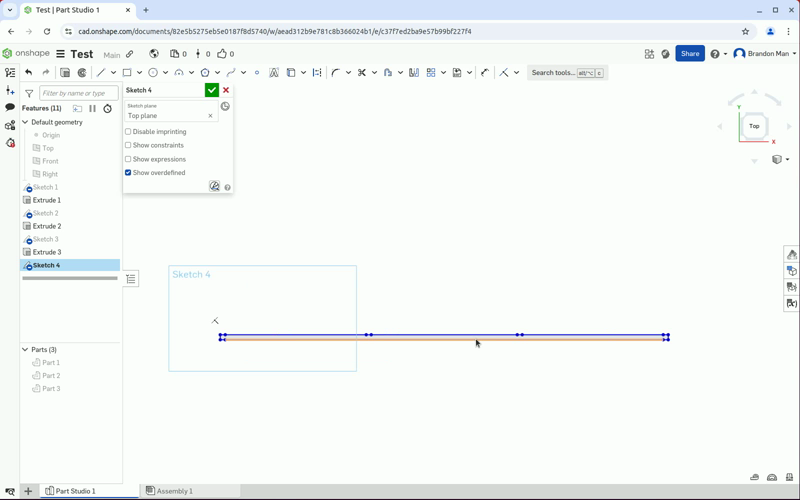
scroll(6)
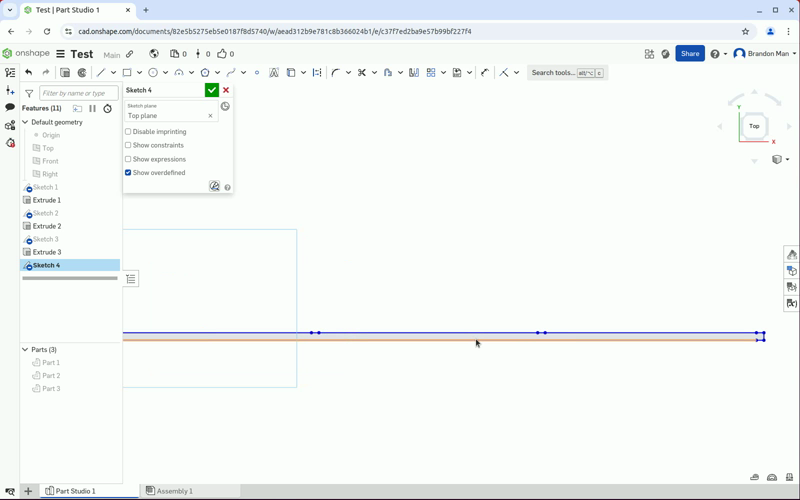
scroll(6)
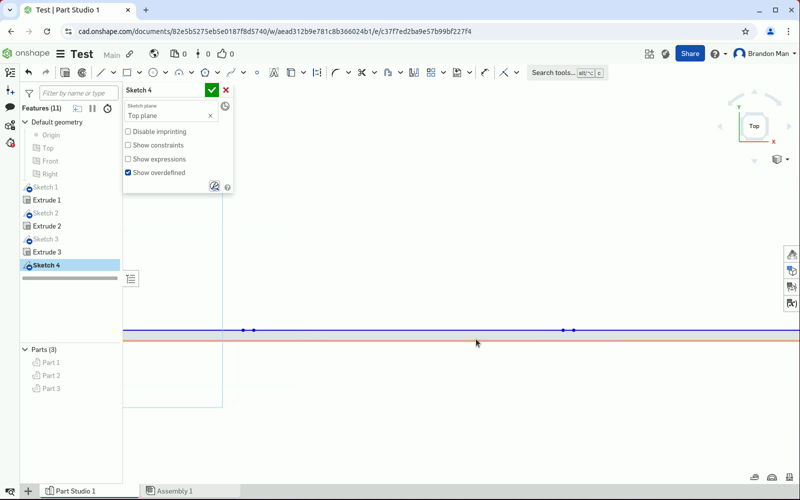
scroll(6)
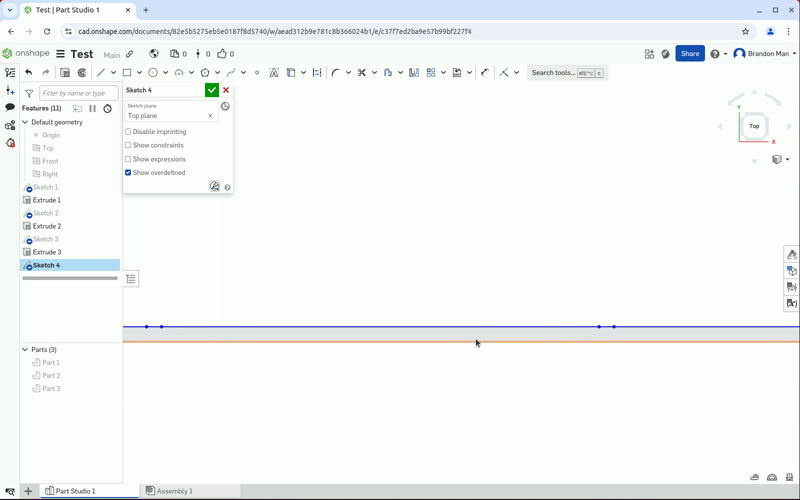
scroll(6)
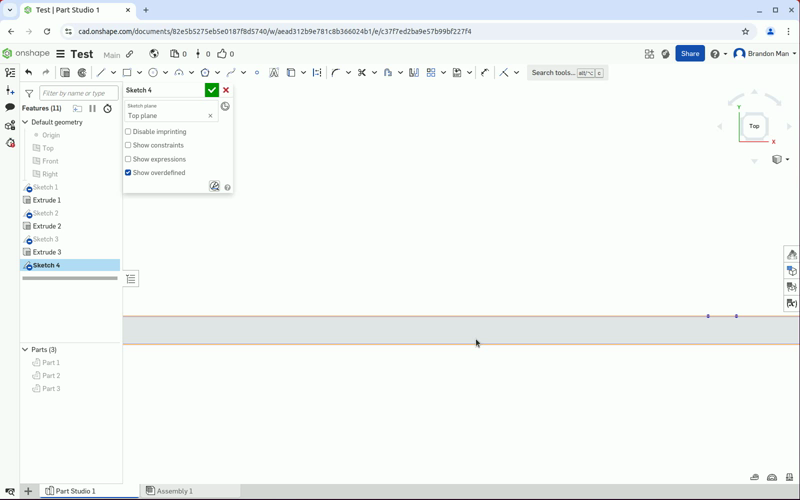
click(476, 338)
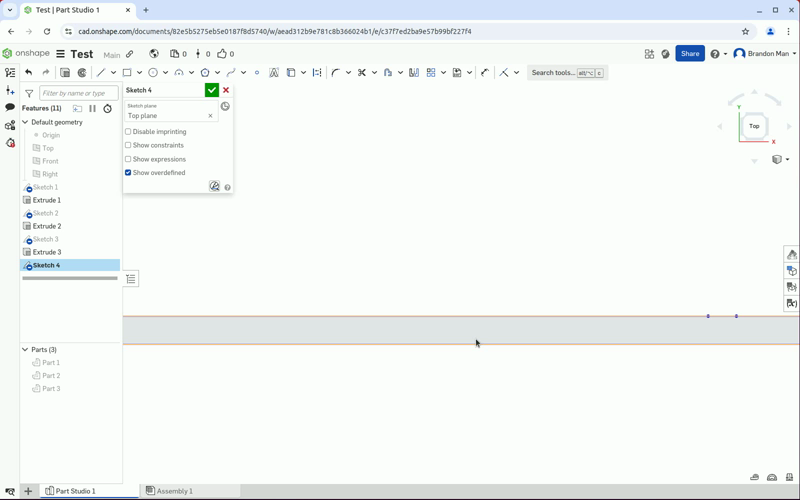
scroll(-6)
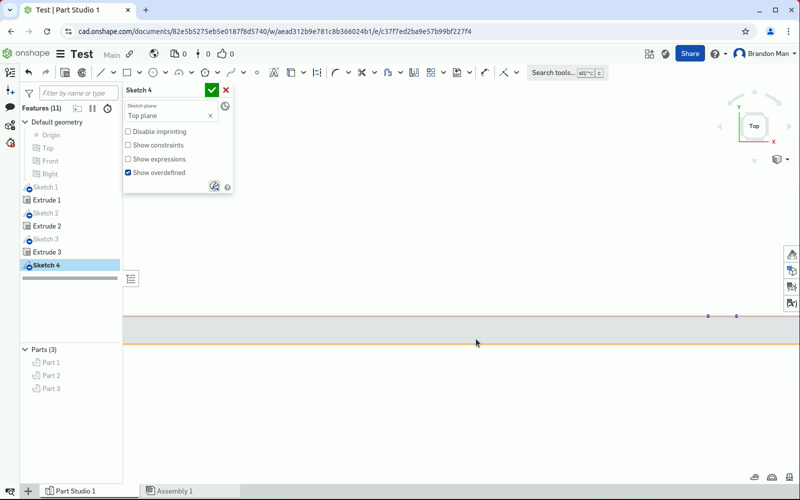
scroll(-6)
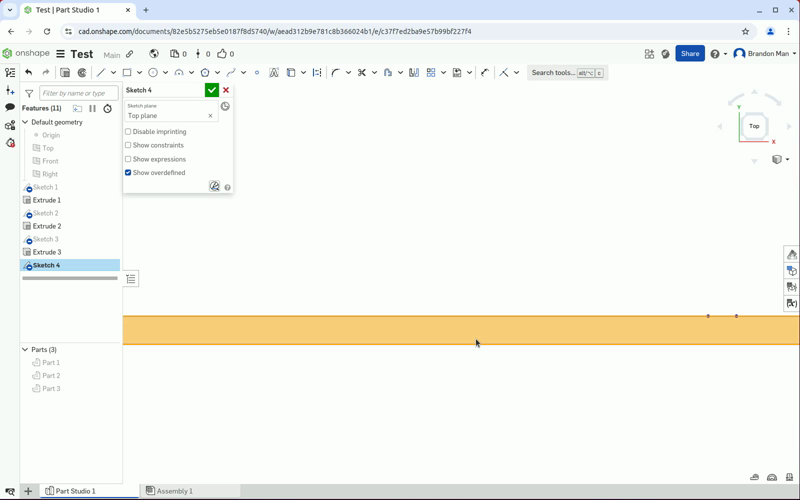
scroll(-6)
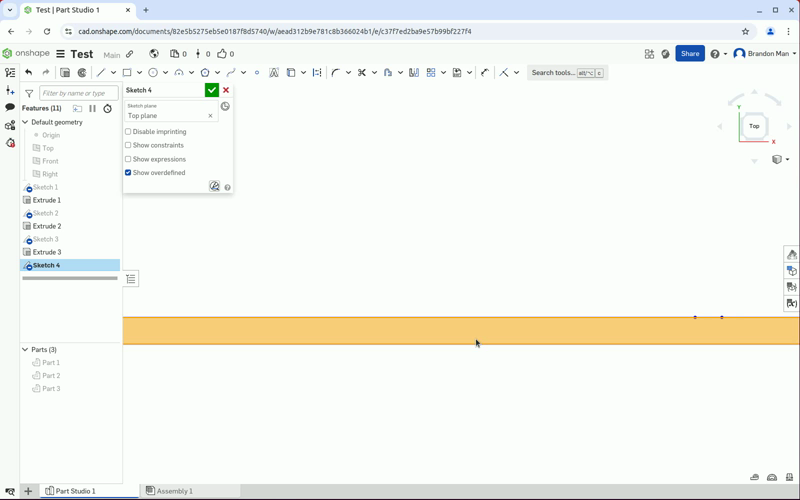
scroll(-6)
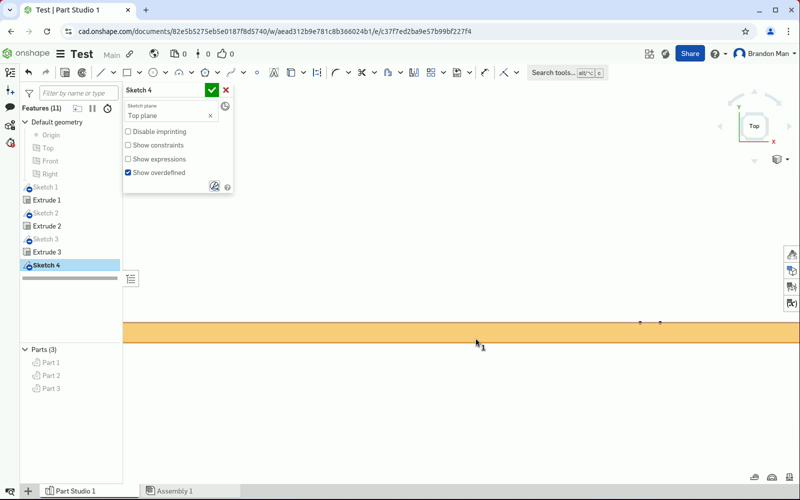
scroll(-6)
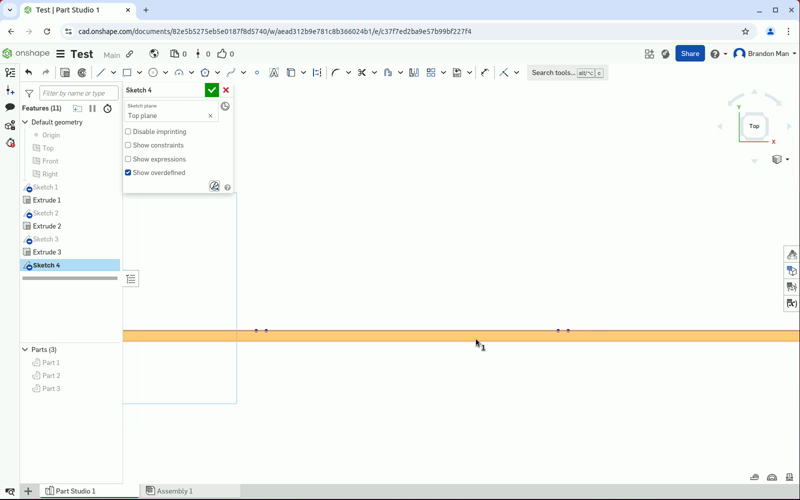
scroll(-6)
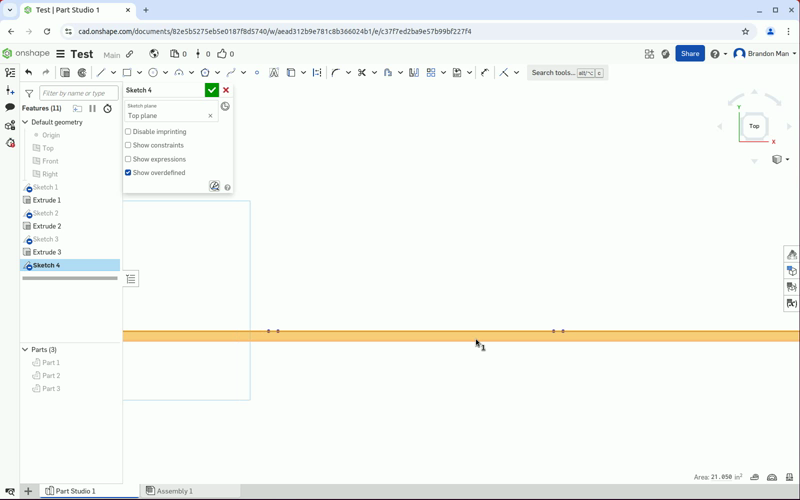
scroll(-6)
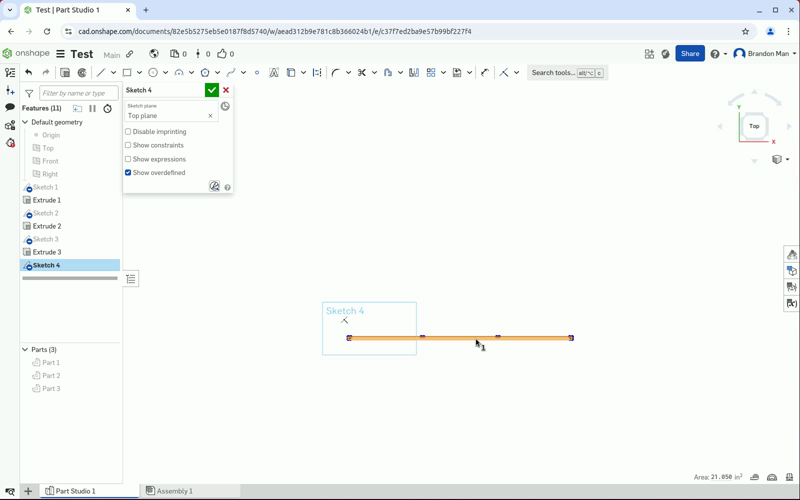
mouse_move(73, 352)
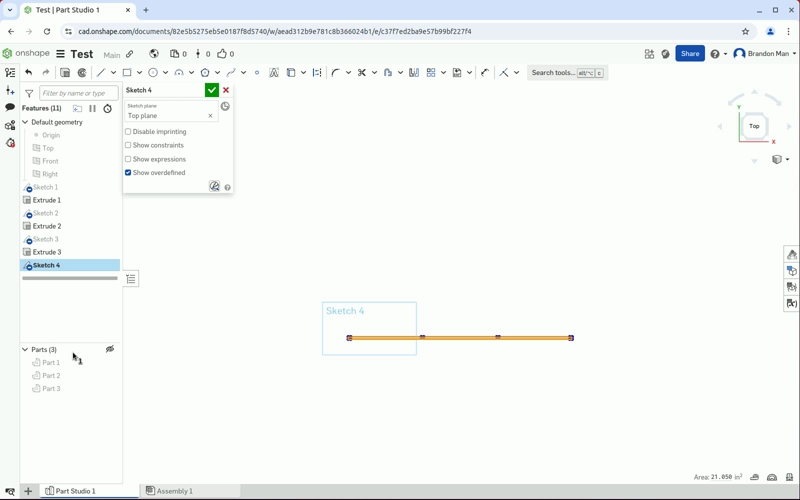
key(shift+y)
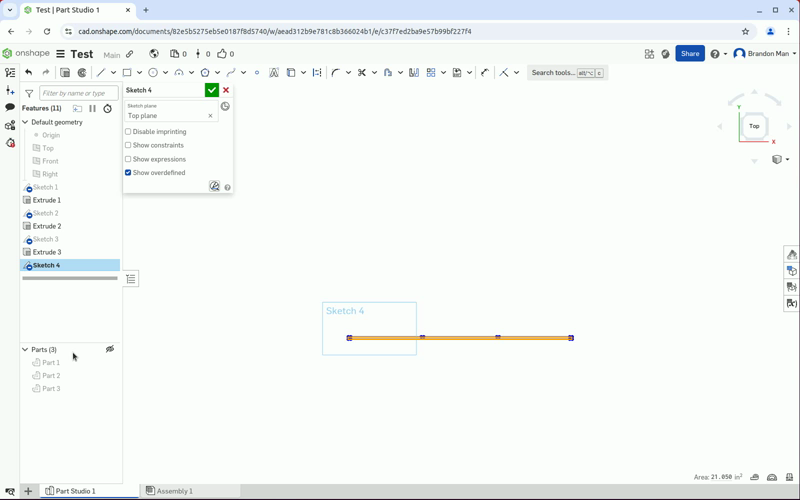
key(shift+e)
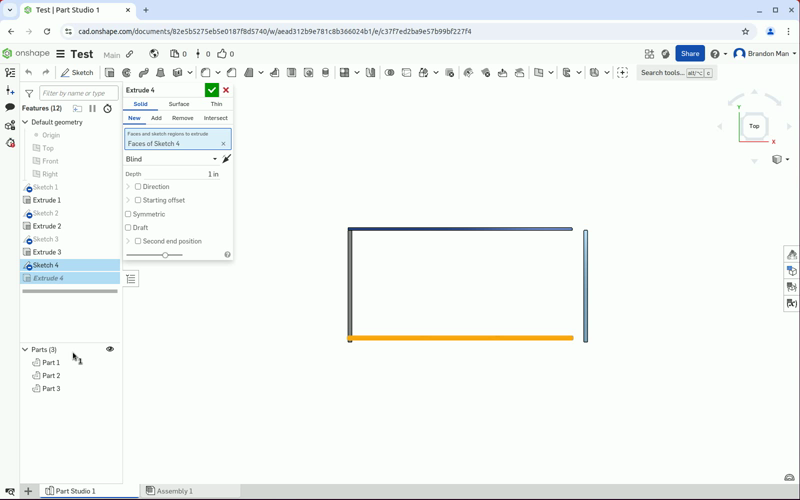
mouse_move(143, 106)
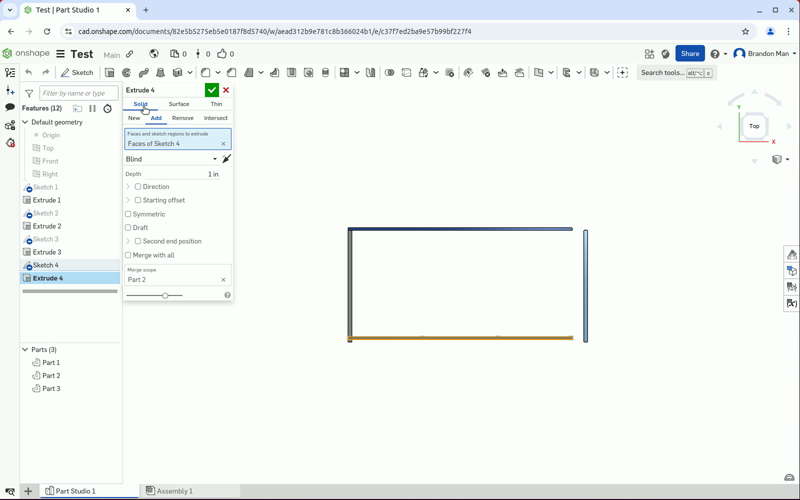
click(143, 106)
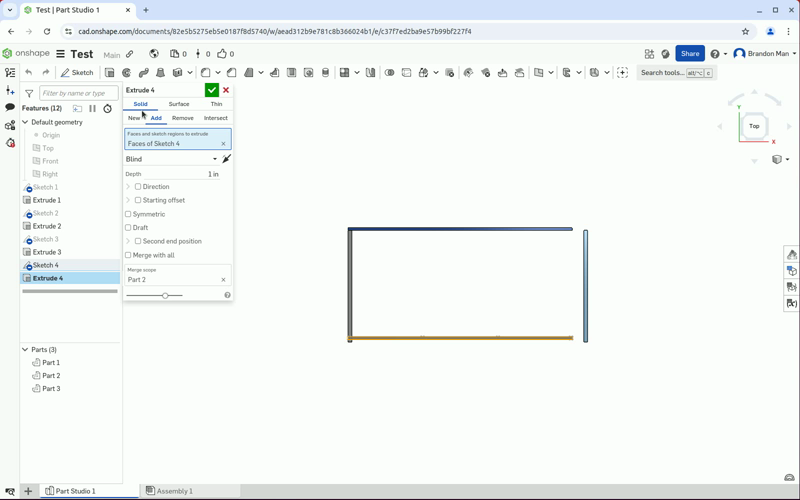
mouse_move(137, 120)
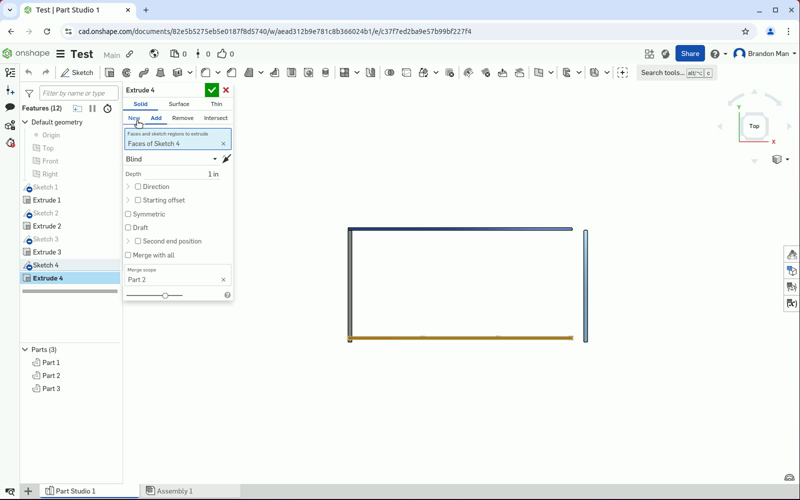
click(137, 120)
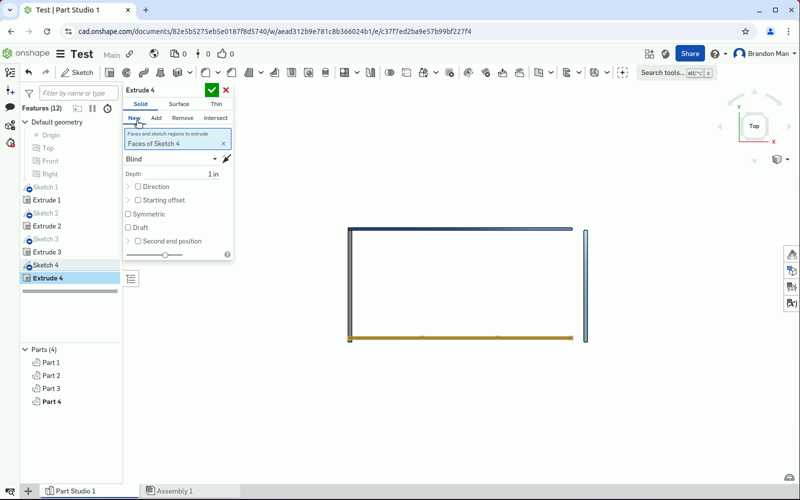
key(tab, 4)
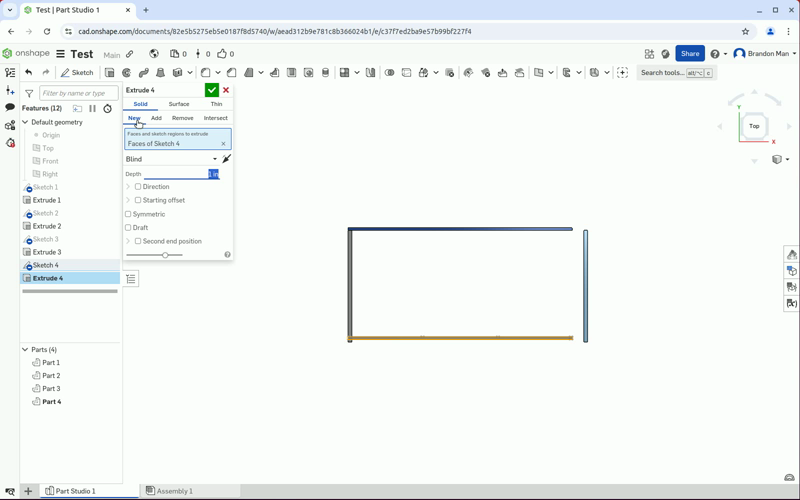
text(1.926)
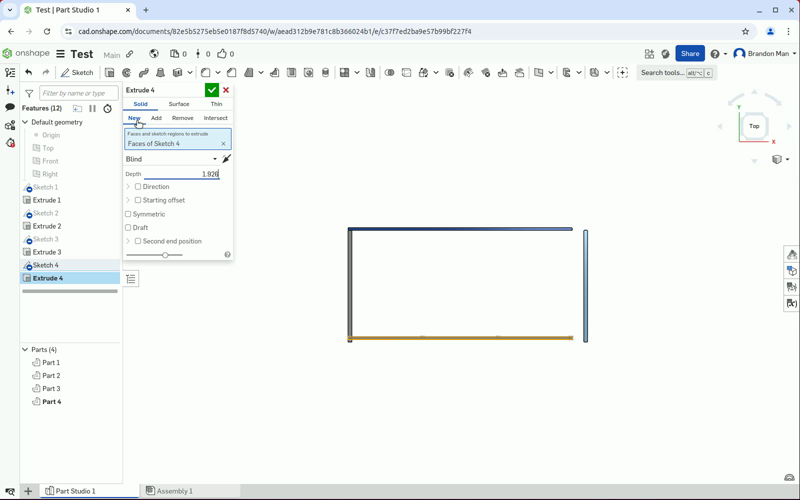
key(tab, 3)
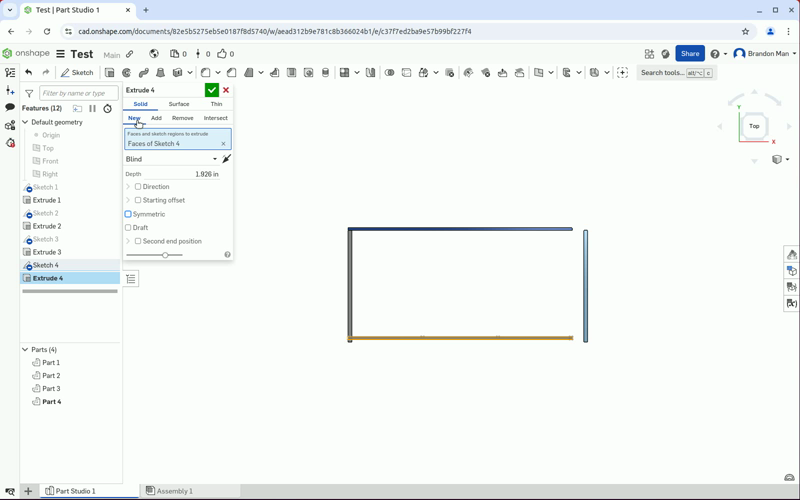
key(space)
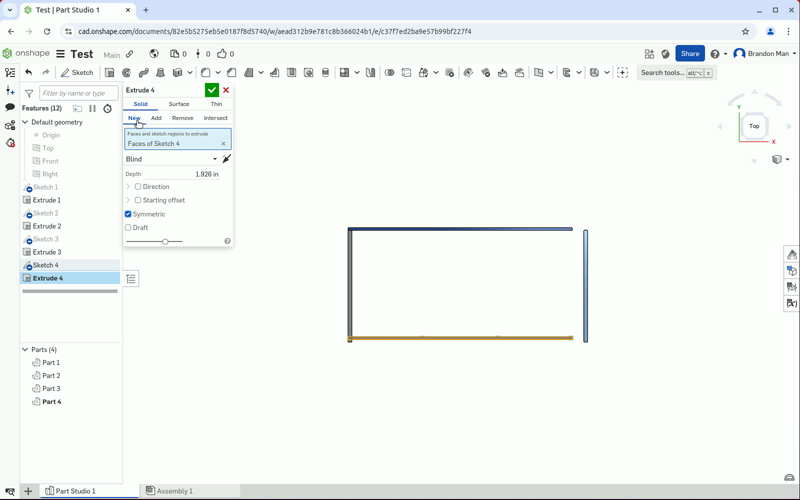
key(enter)
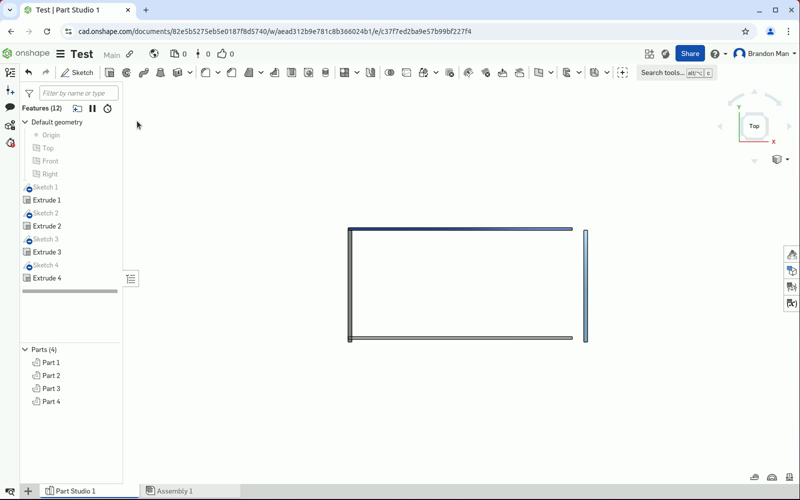
key(shift+h)
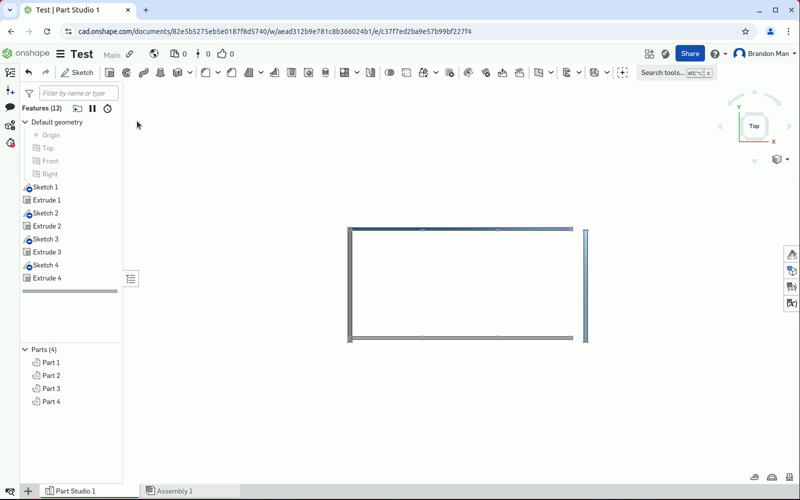
key(shift+h)
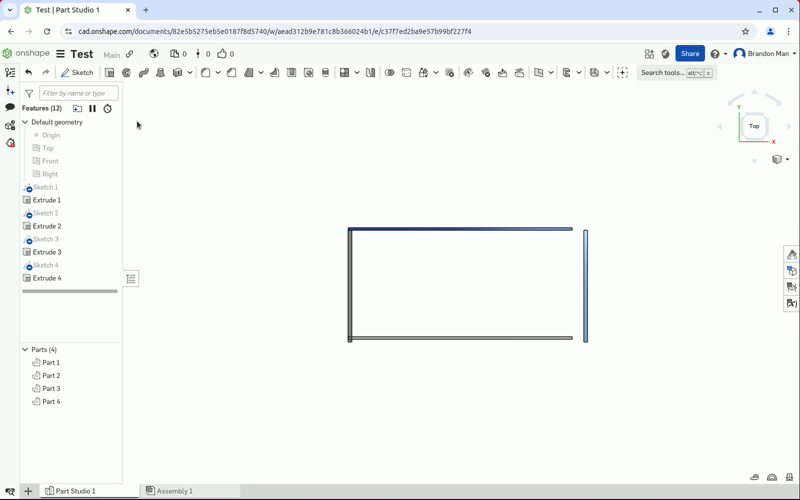
mouse_move(73, 189)
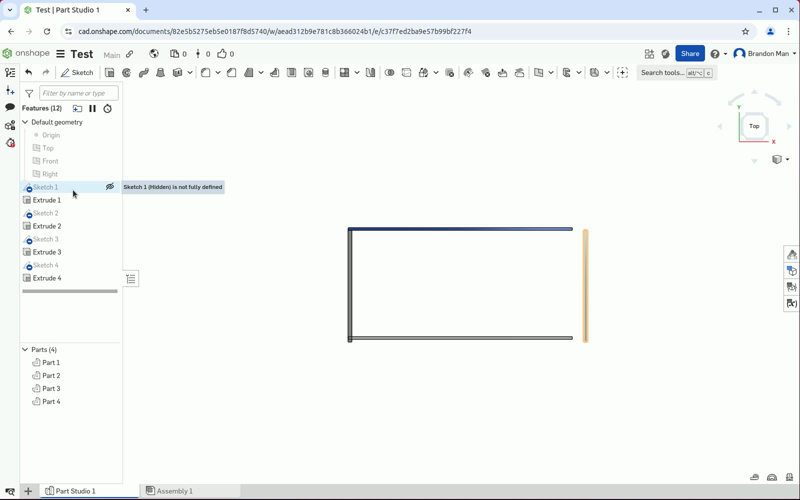
click(73, 189)
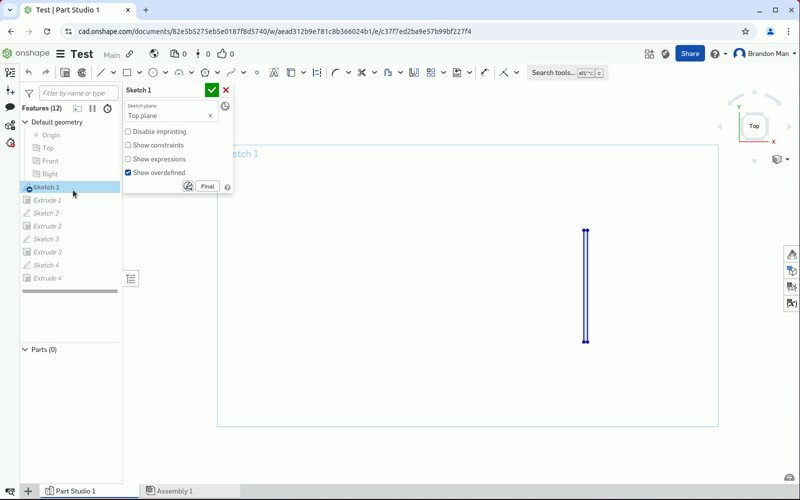
mouse_move(229, 92)
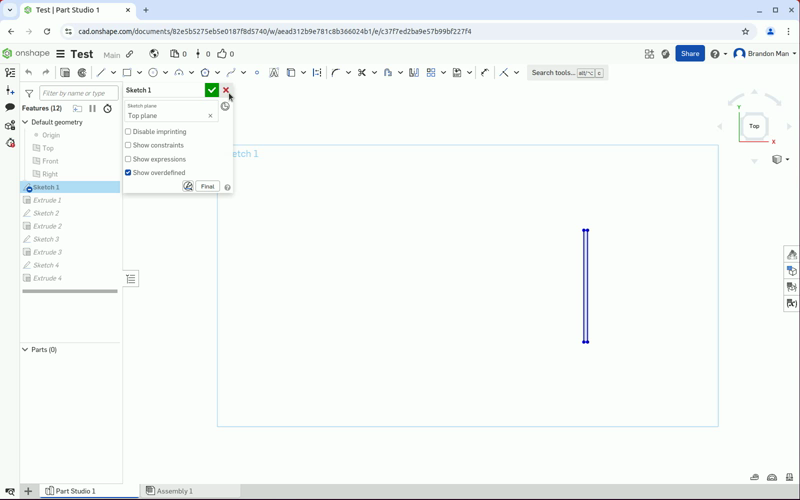
click(229, 92)
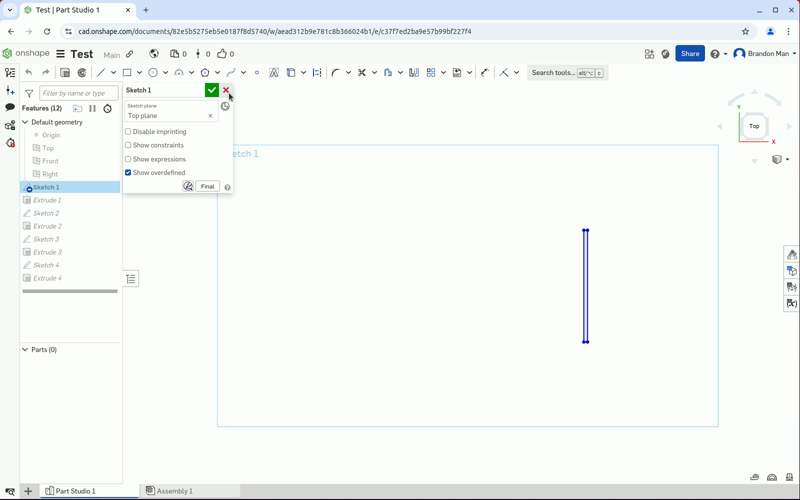
key(shift+s)
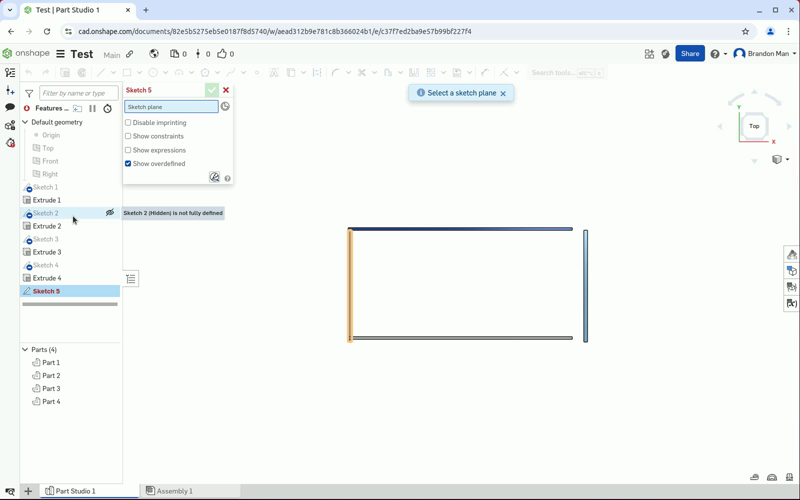
scroll(3)
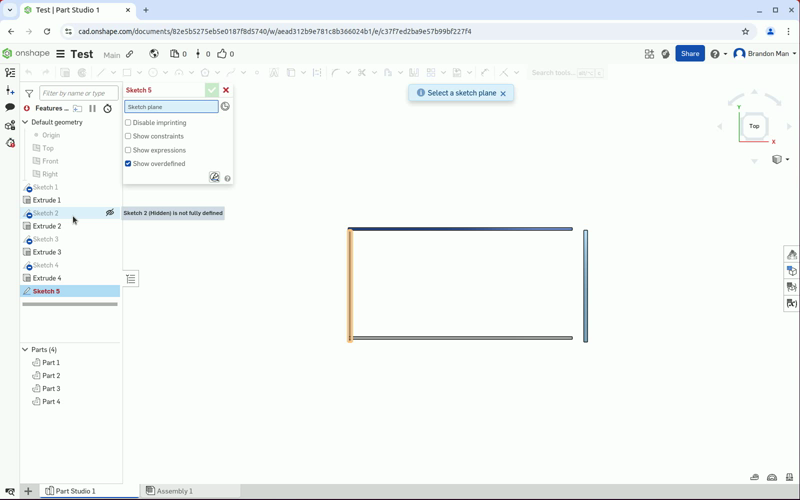
mouse_move(73, 150)
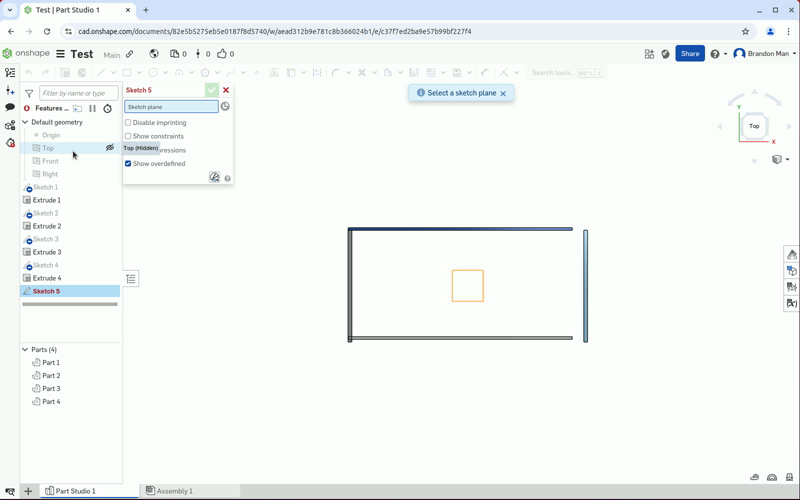
click(73, 150)
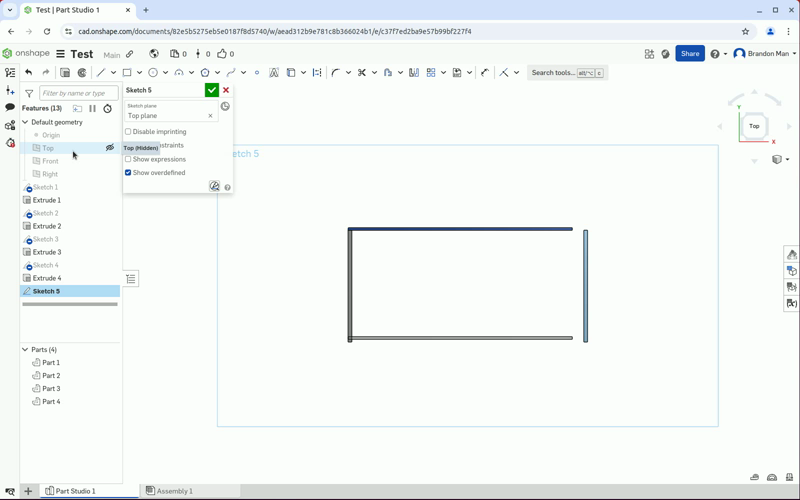
mouse_move(73, 352)
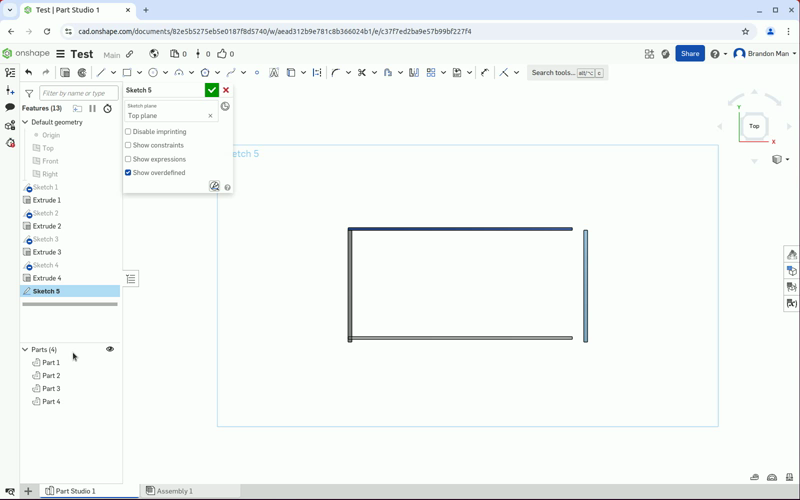
key(y)
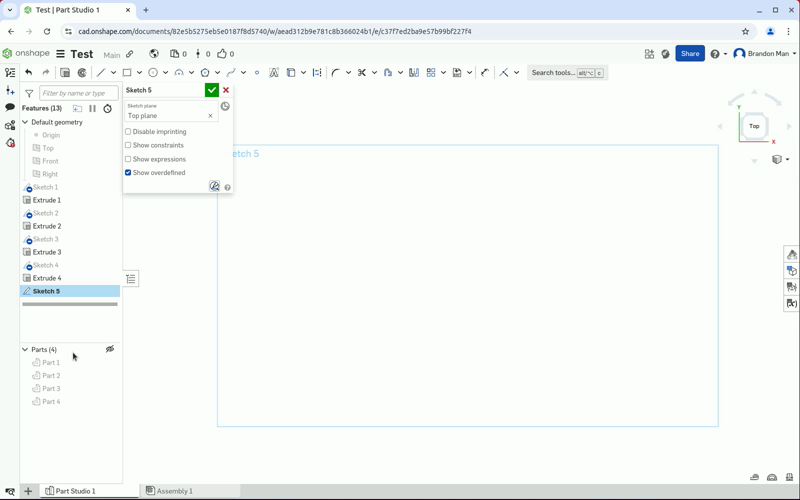
key(l)
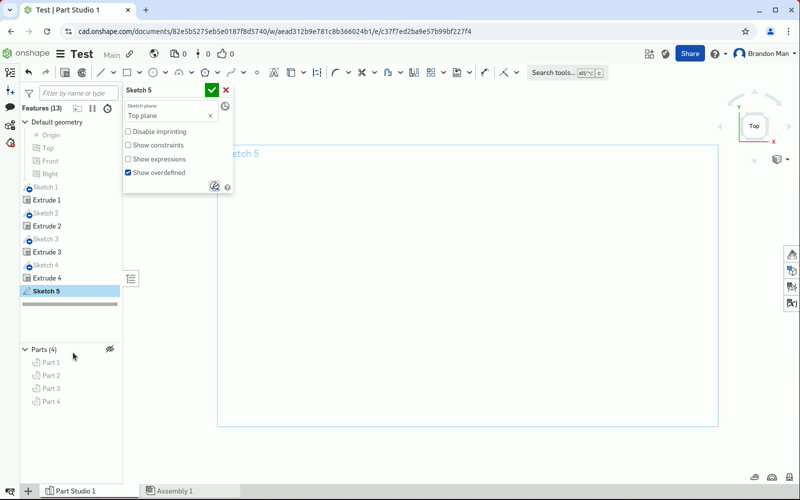
key_down(shift)
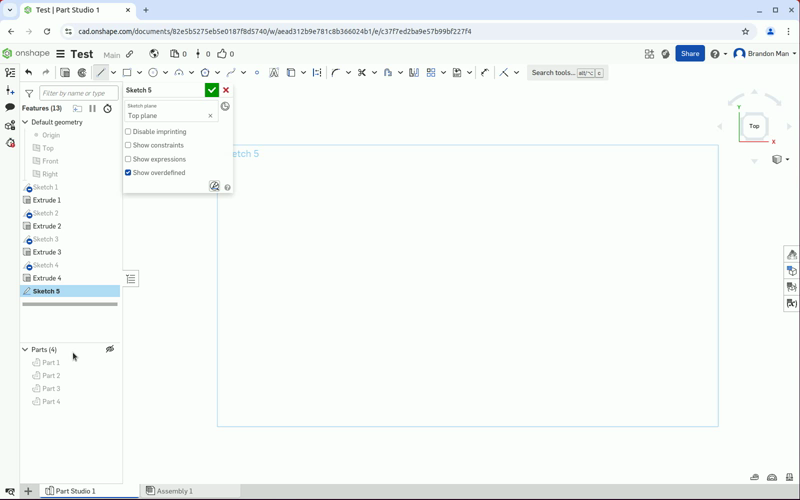
mouse_move(422, 335)
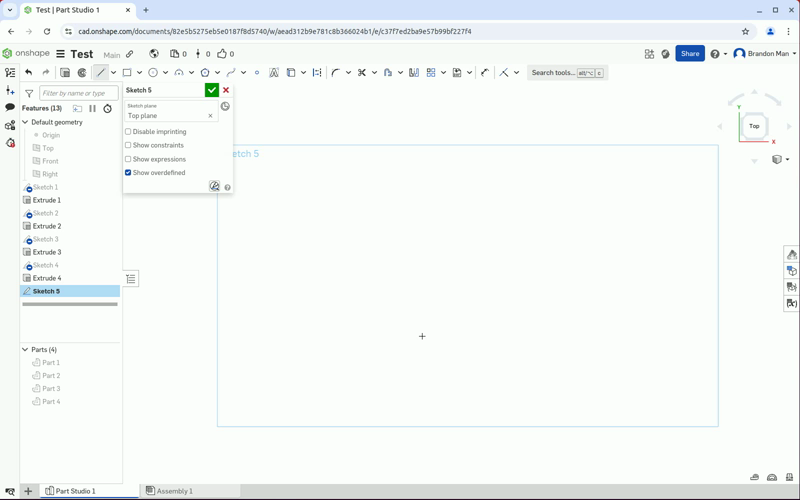
click(422, 335)
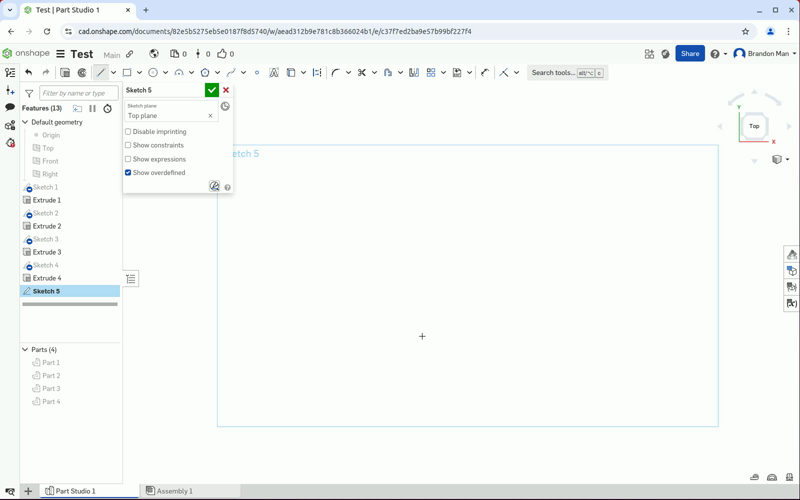
key_up(shift)
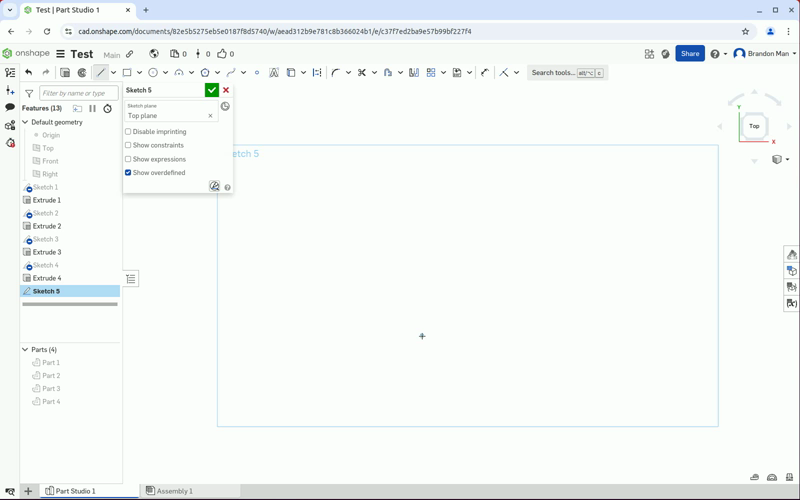
key_down(shift)
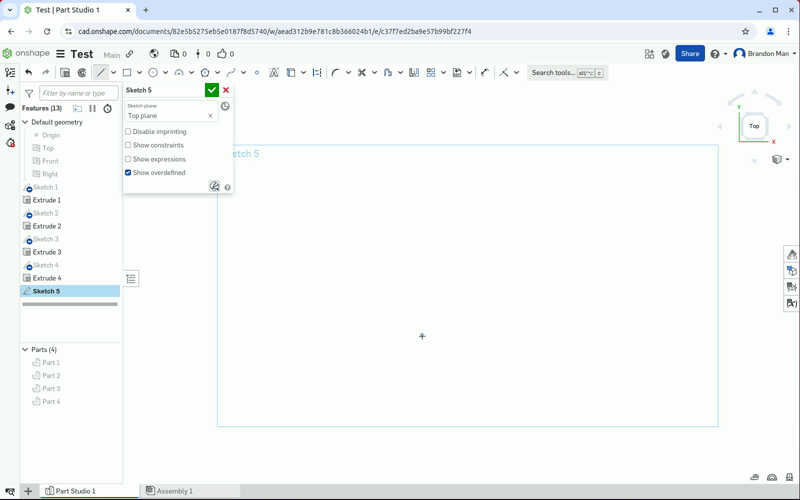
mouse_move(452, 335)
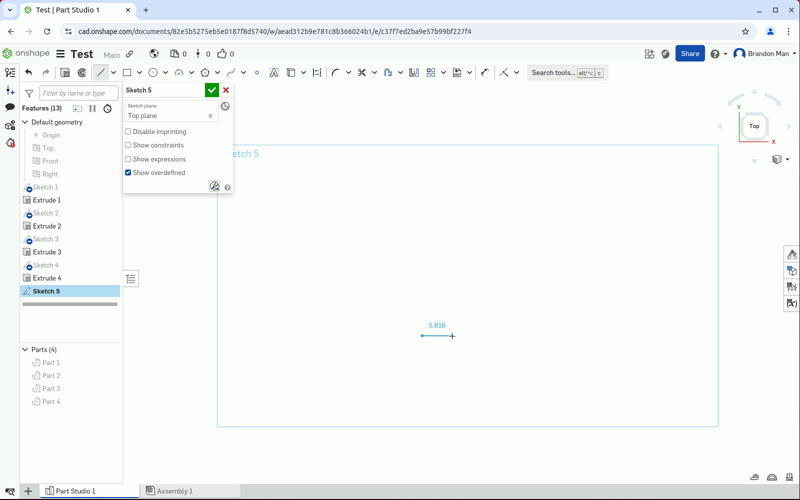
mouse_move(425, 335)
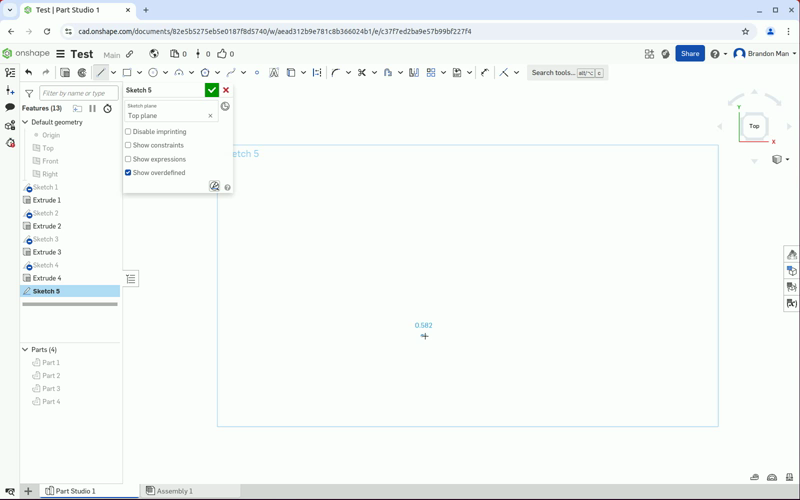
scroll(6)
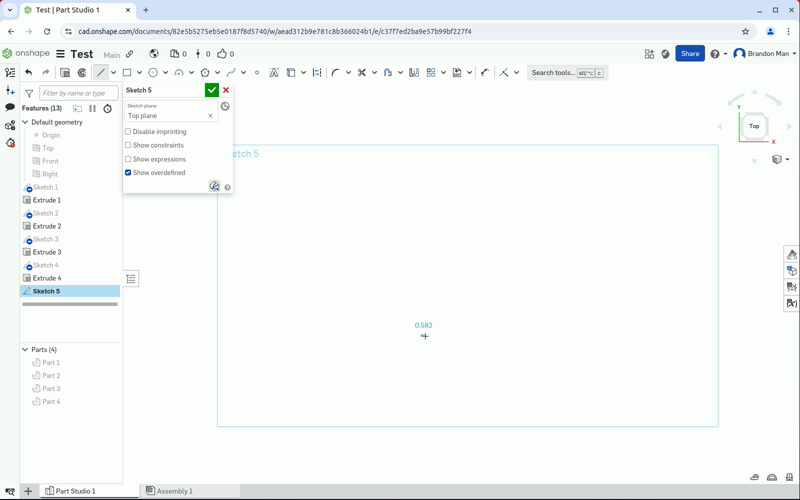
scroll(6)
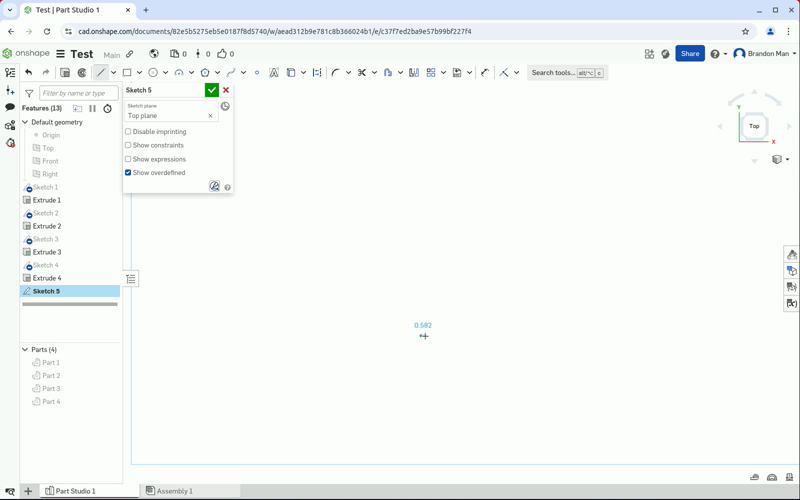
scroll(6)
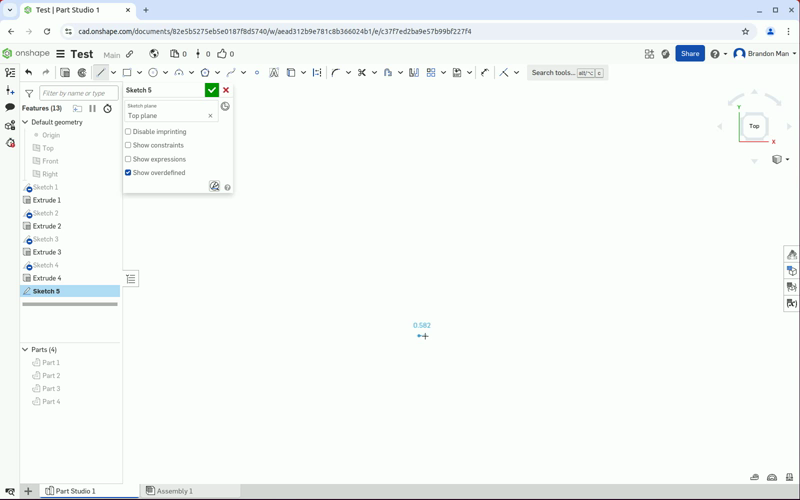
scroll(6)
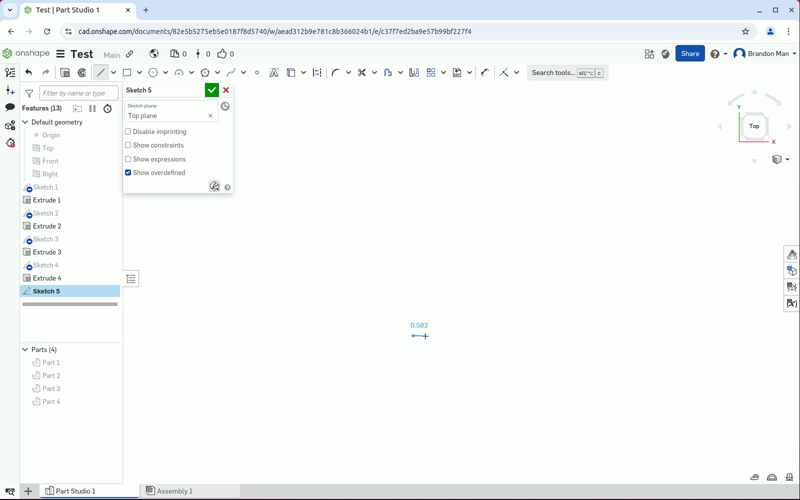
scroll(6)
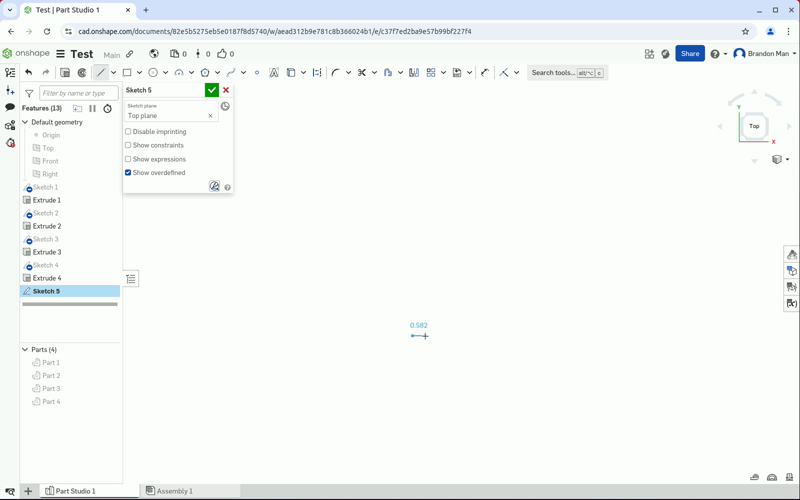
scroll(6)
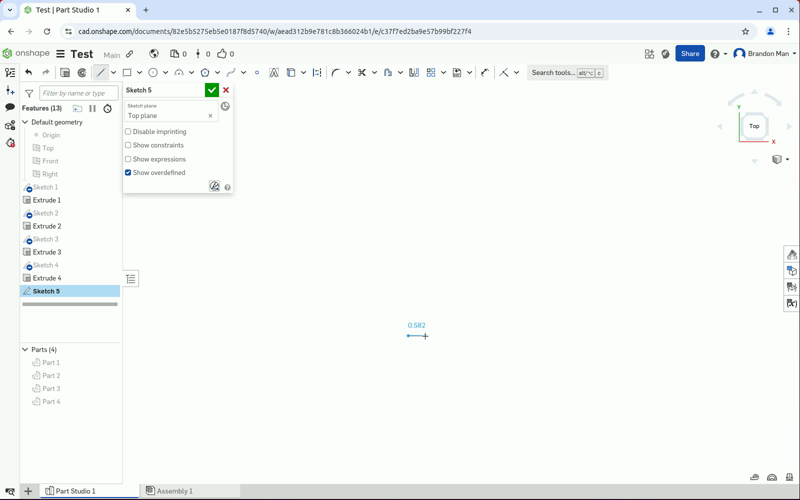
scroll(6)
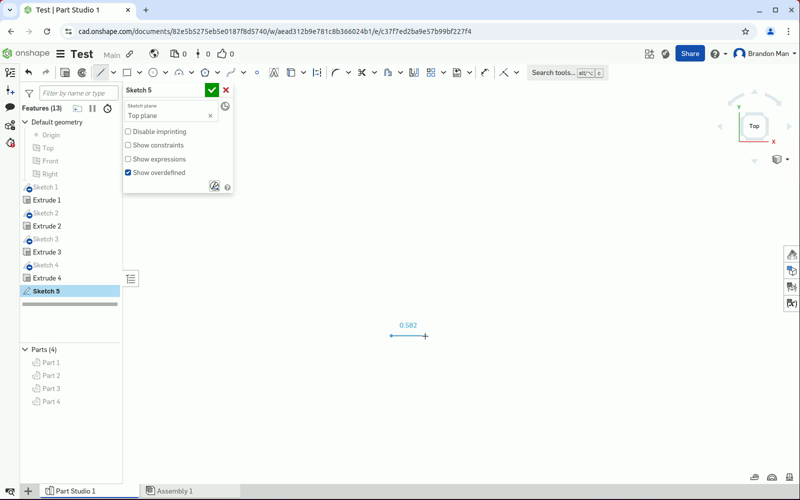
click(425, 335)
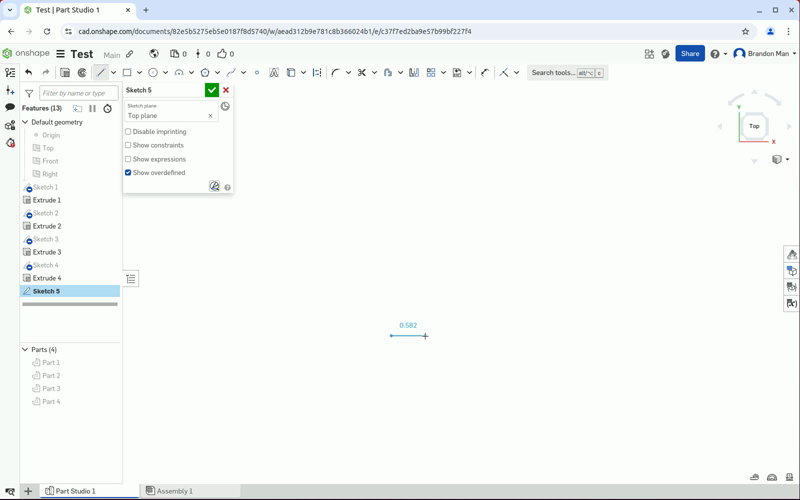
scroll(-6)
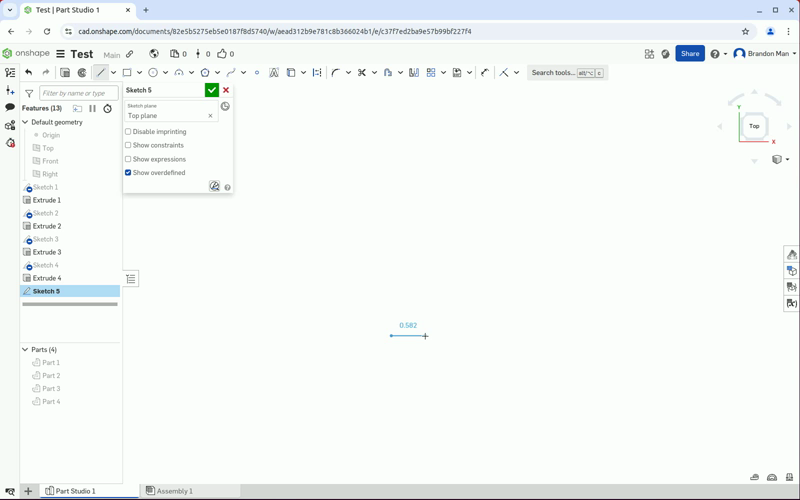
scroll(-6)
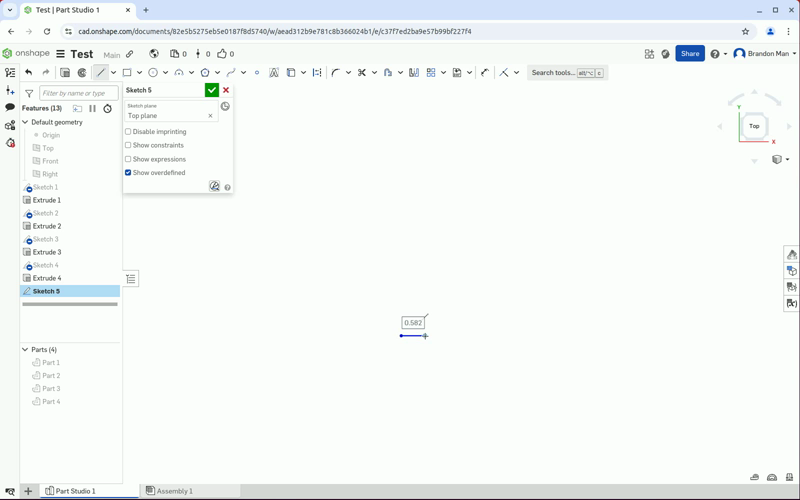
scroll(-6)
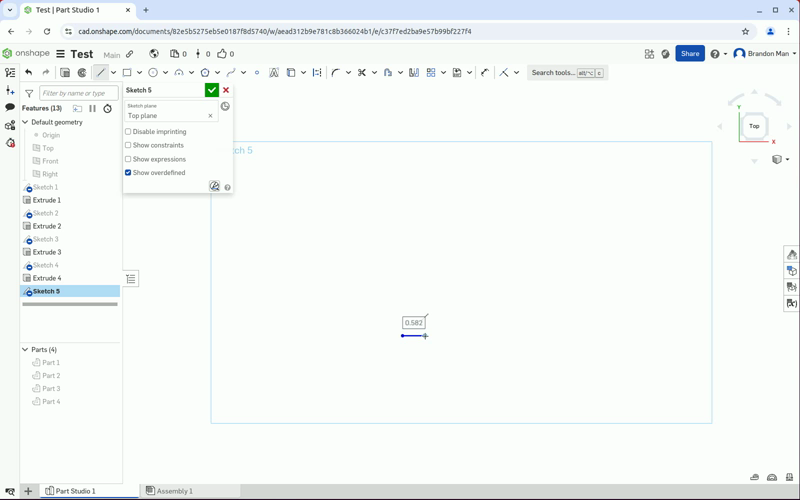
scroll(-6)
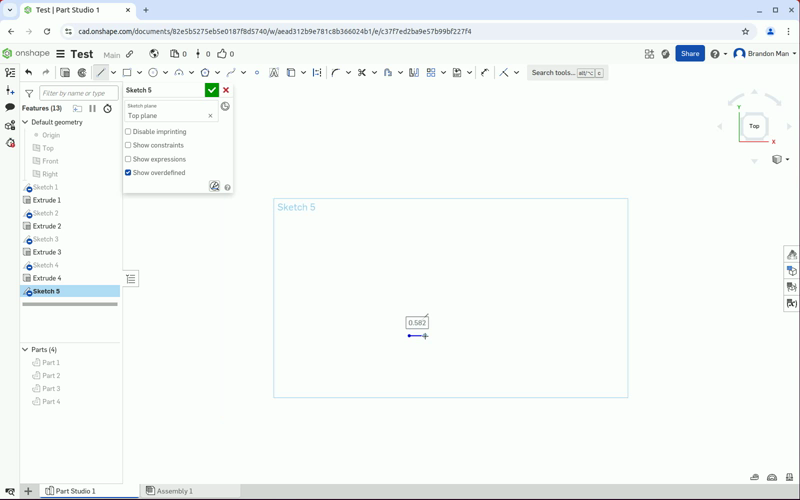
scroll(-6)
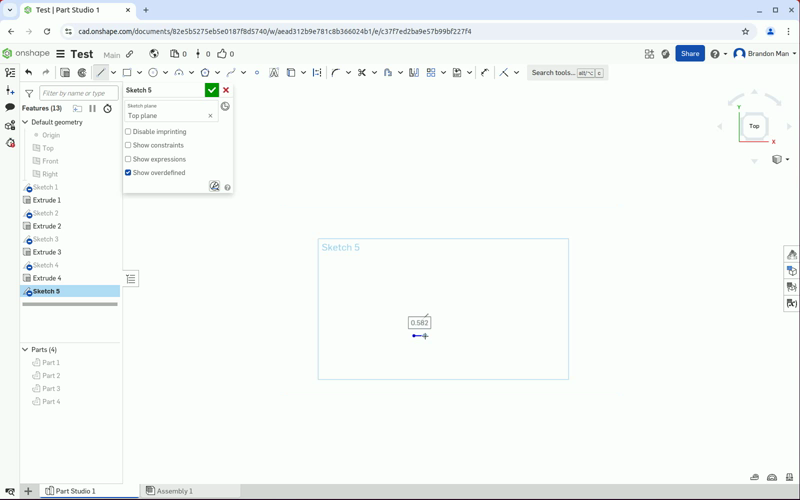
scroll(-6)
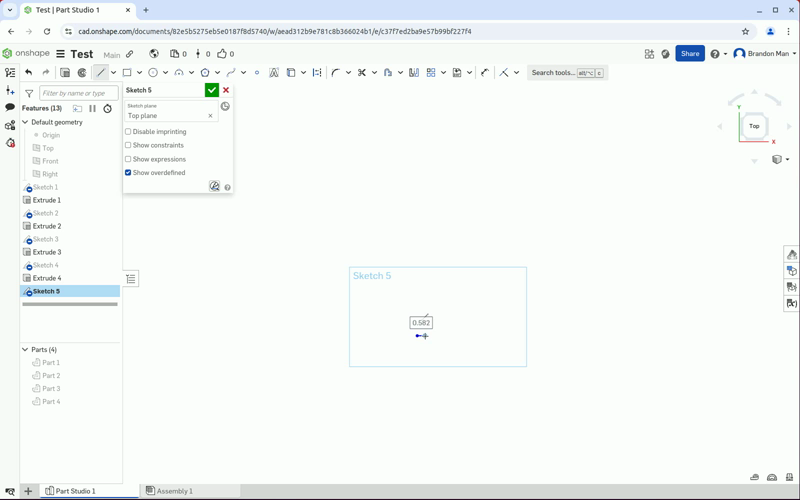
scroll(-6)
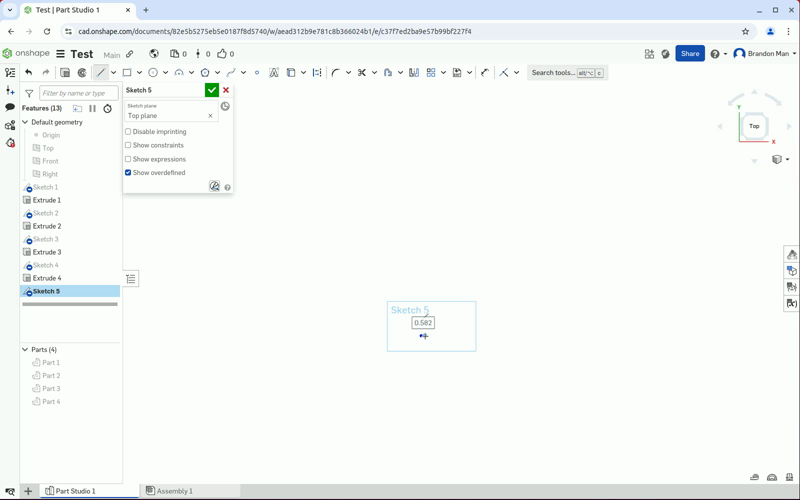
key_up(shift)
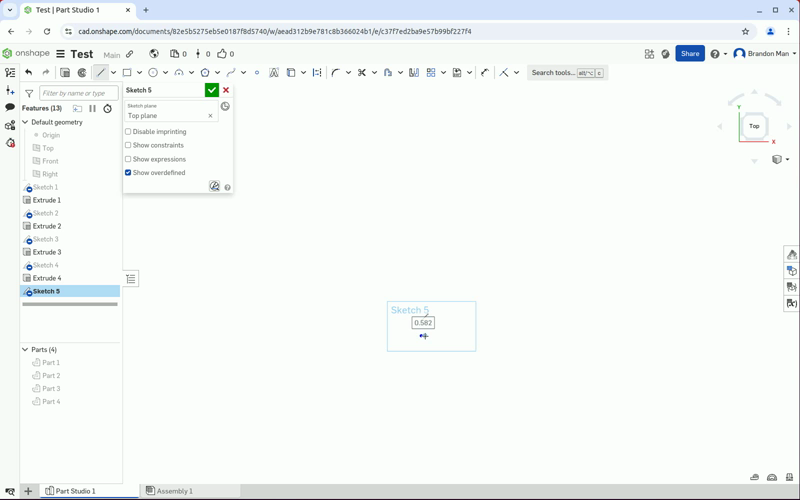
key_down(shift)
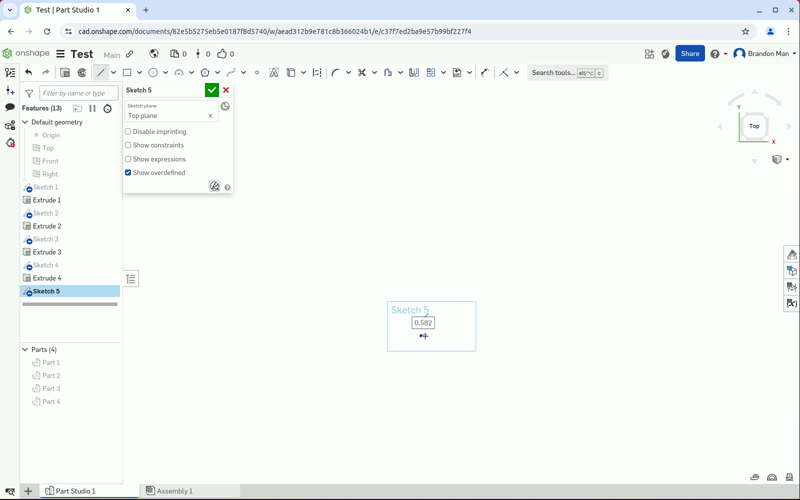
mouse_move(425, 230)
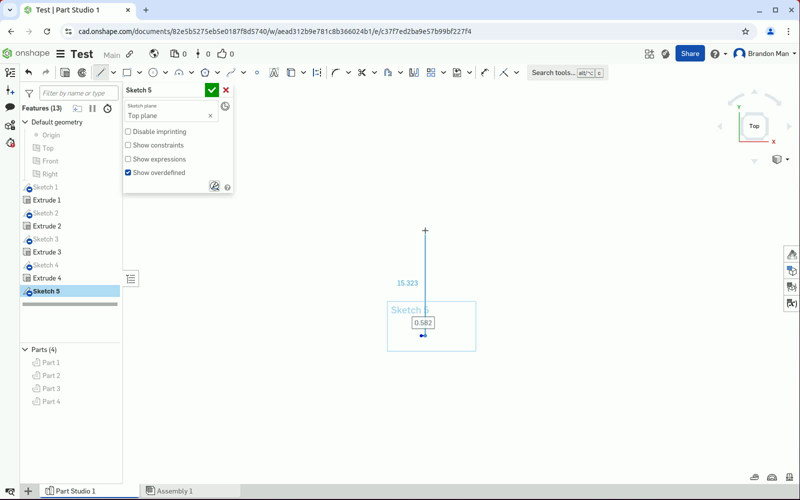
click(425, 230)
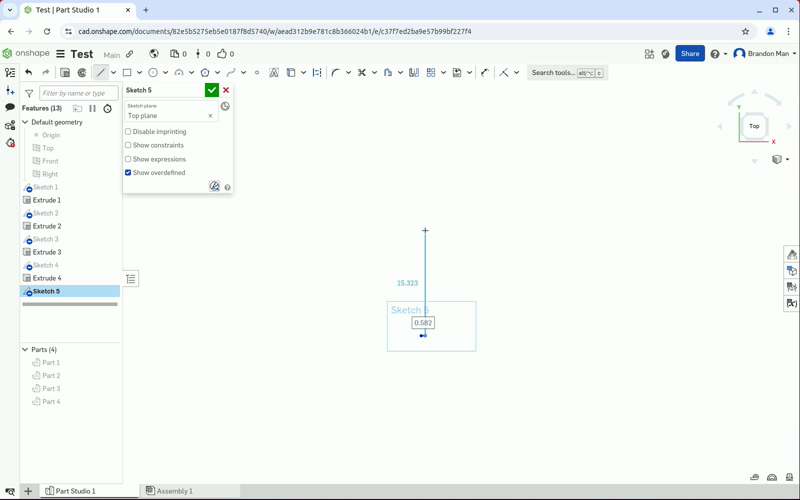
key_up(shift)
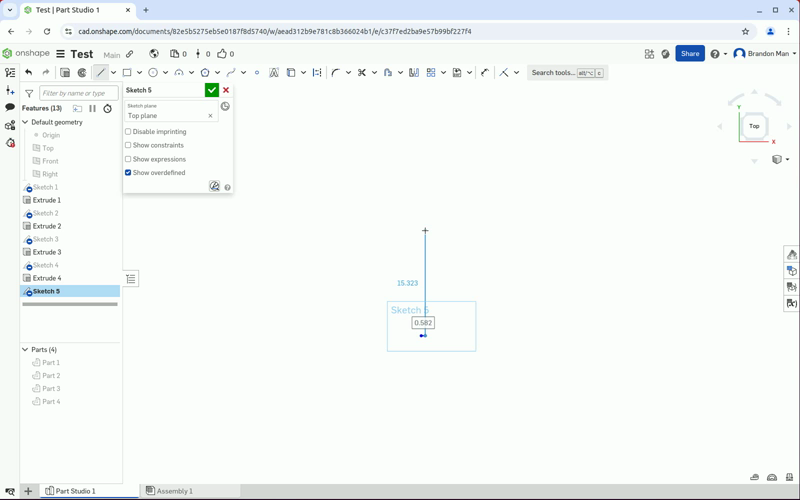
key_down(shift)
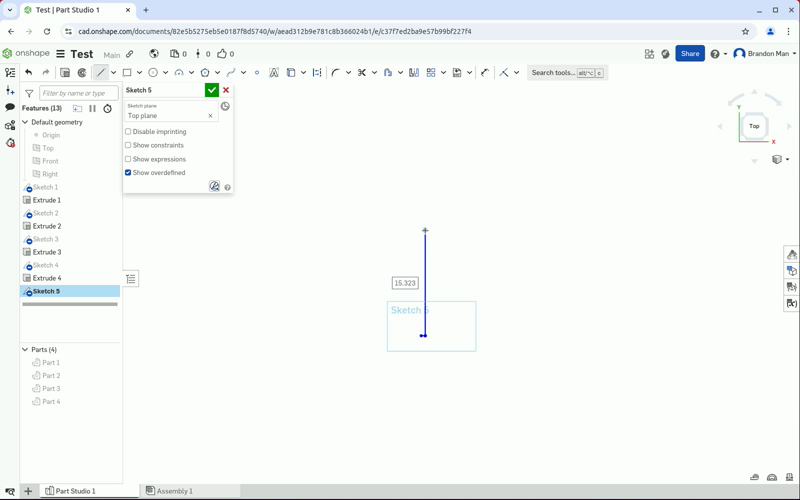
mouse_move(455, 230)
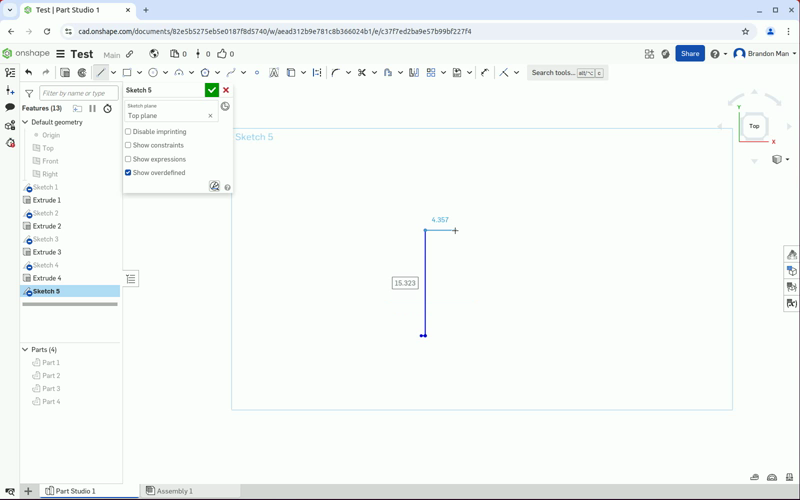
mouse_move(422, 230)
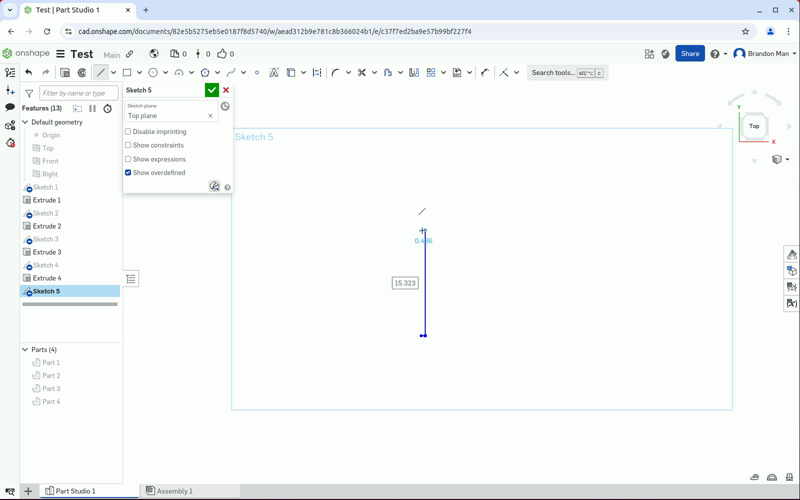
scroll(6)
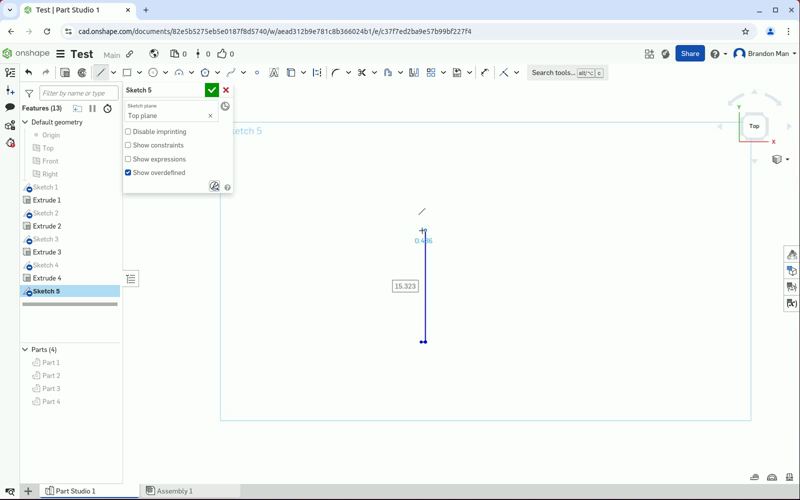
scroll(6)
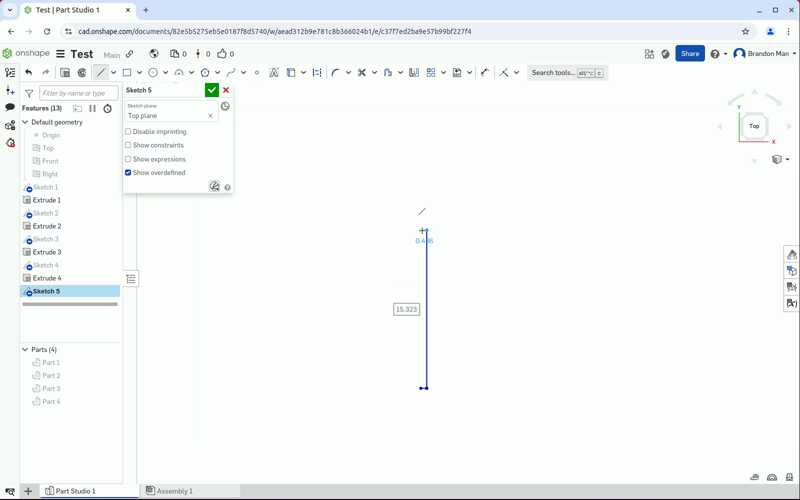
scroll(6)
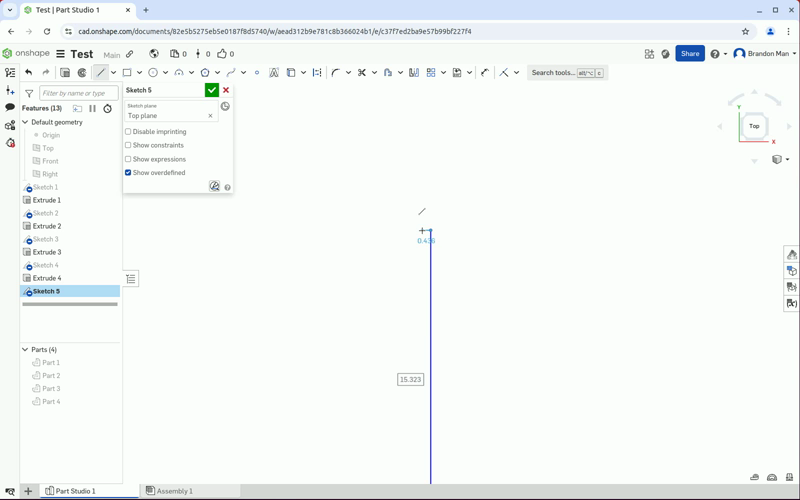
scroll(6)
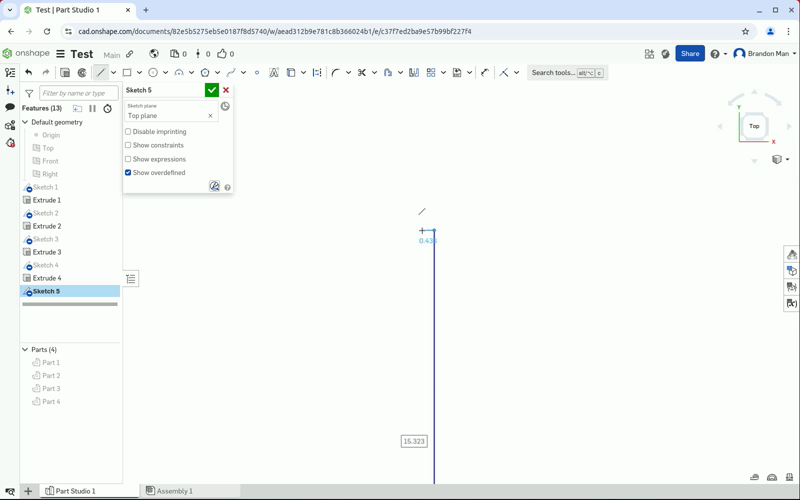
scroll(6)
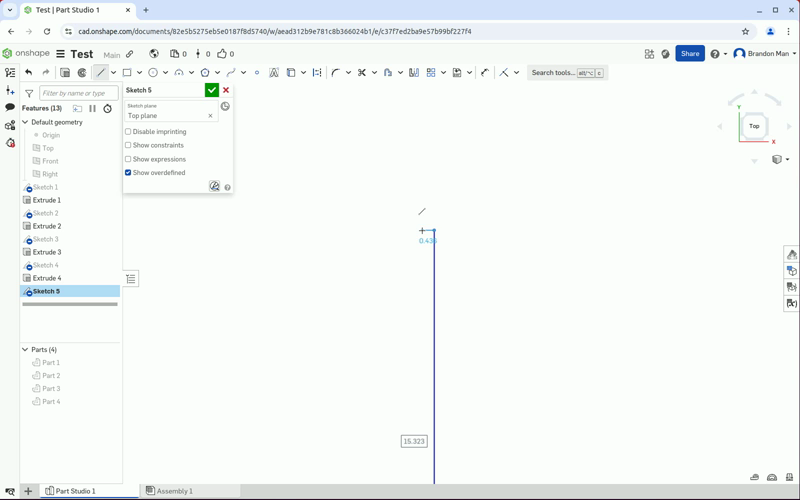
scroll(6)
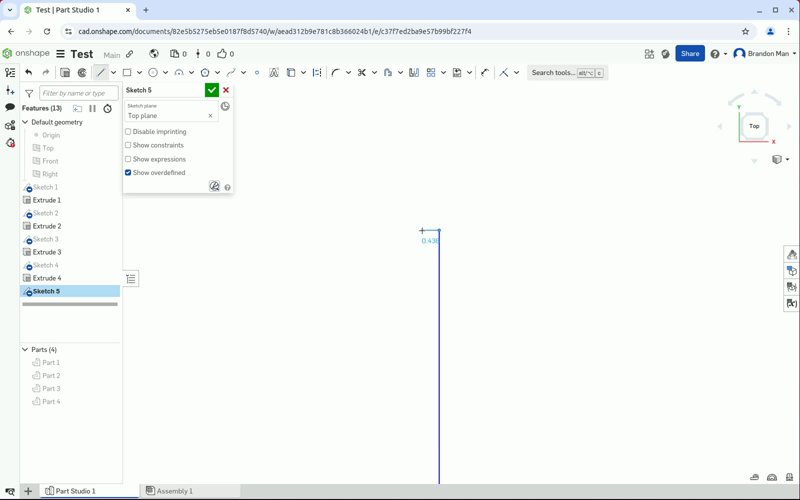
scroll(6)
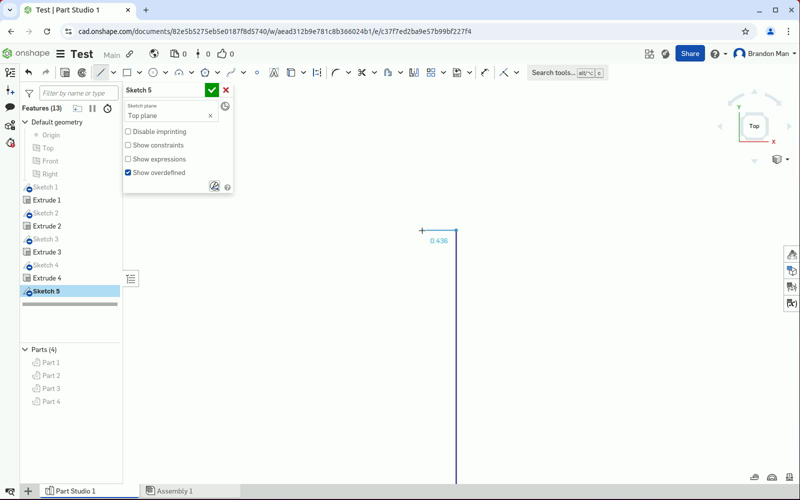
click(422, 230)
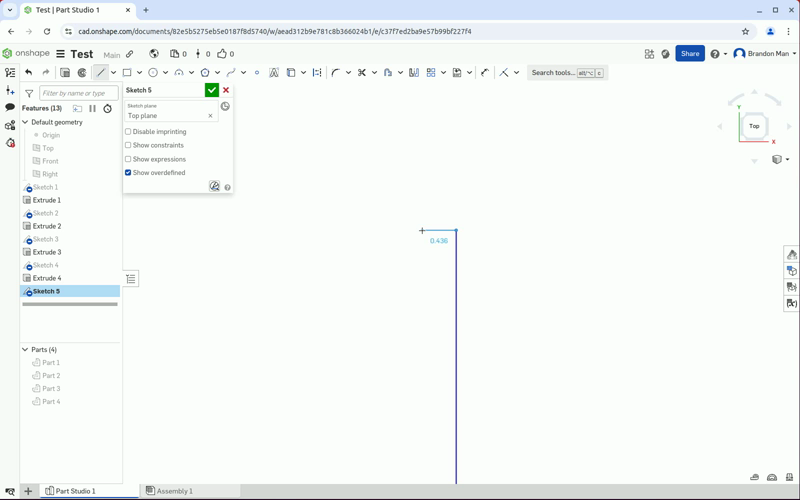
scroll(-6)
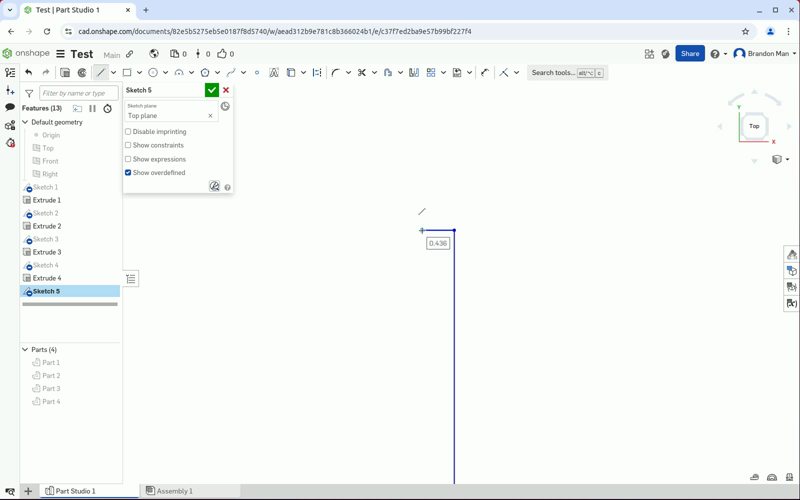
scroll(-6)
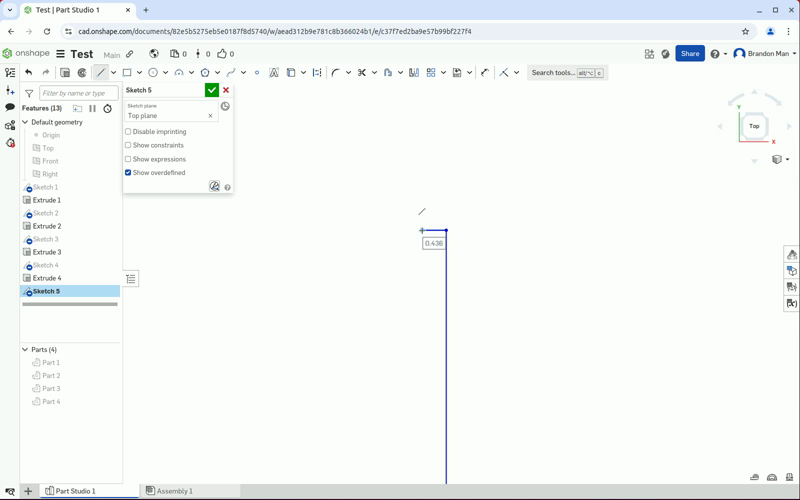
scroll(-6)
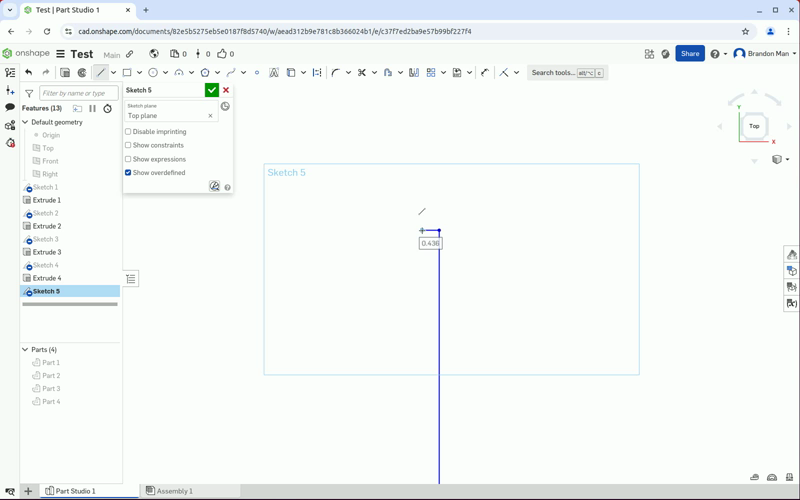
scroll(-6)
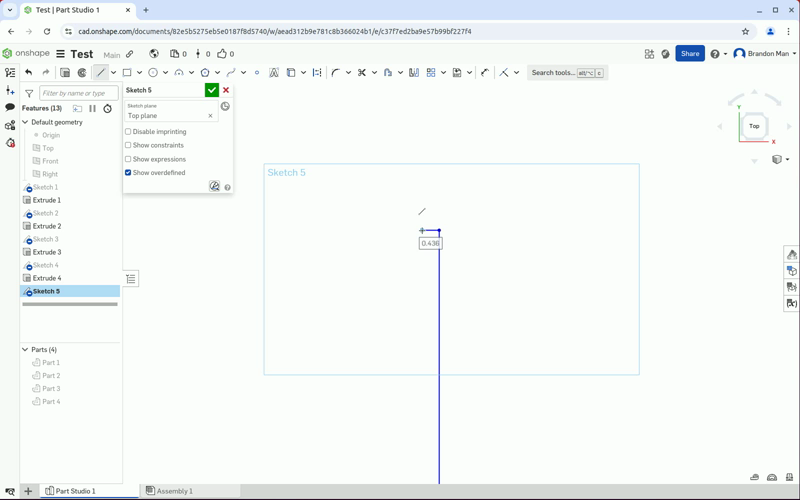
scroll(-6)
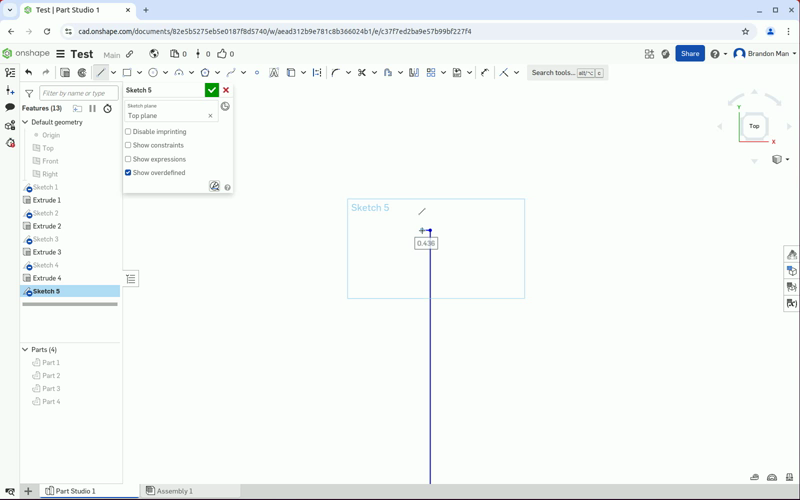
scroll(-6)
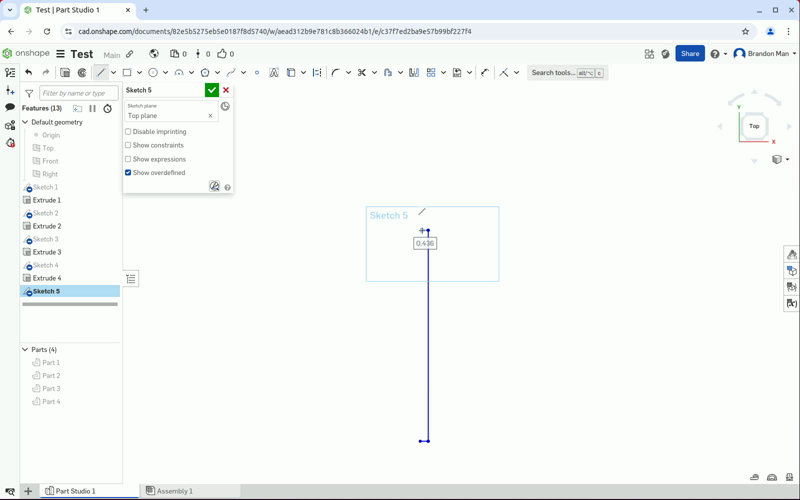
scroll(-6)
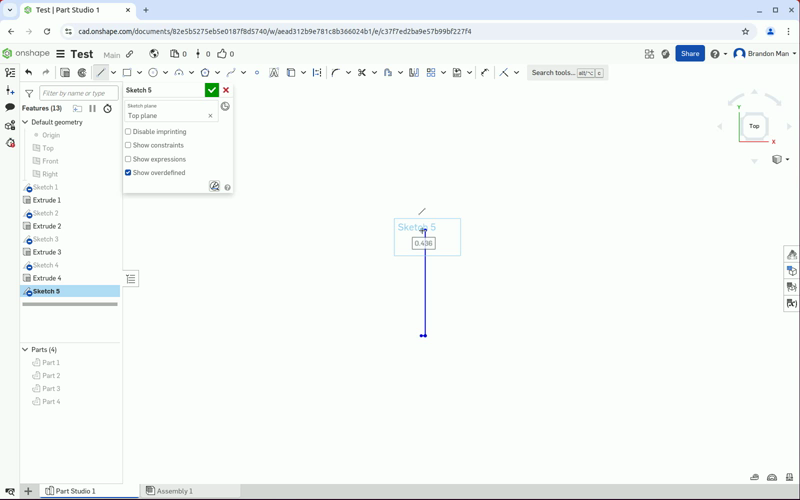
key_up(shift)
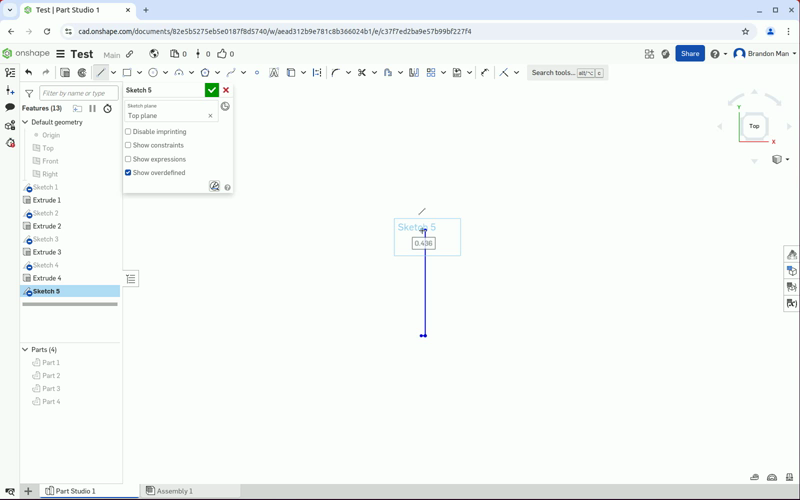
key_down(shift)
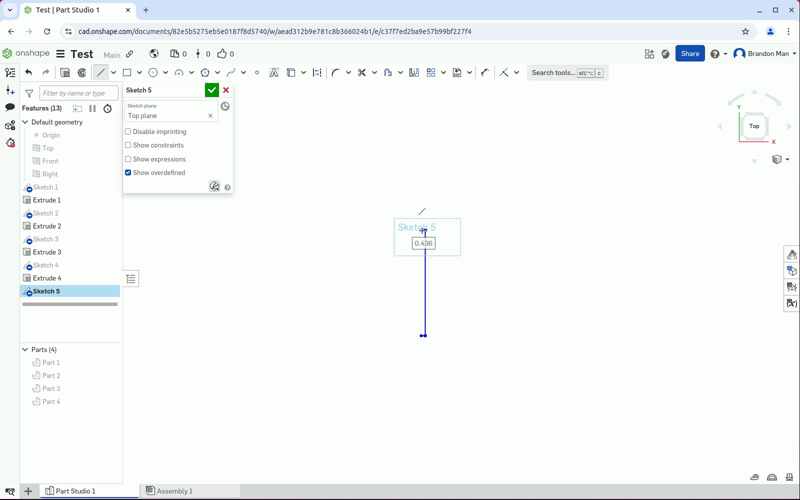
mouse_move(422, 335)
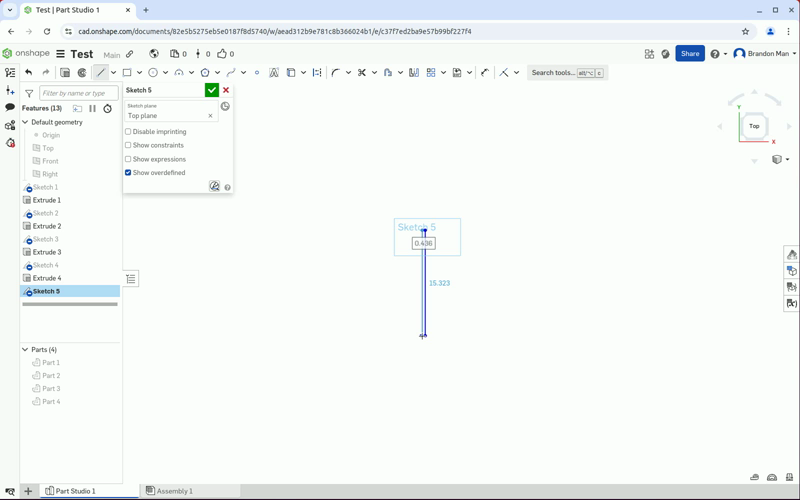
scroll(6)
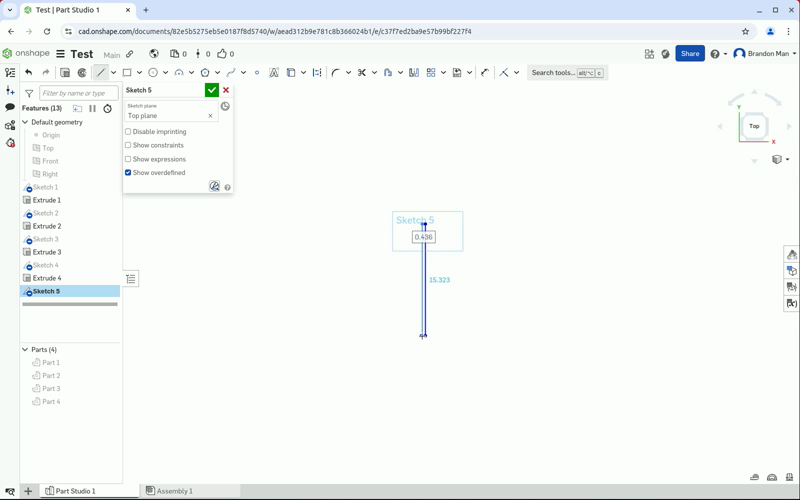
scroll(6)
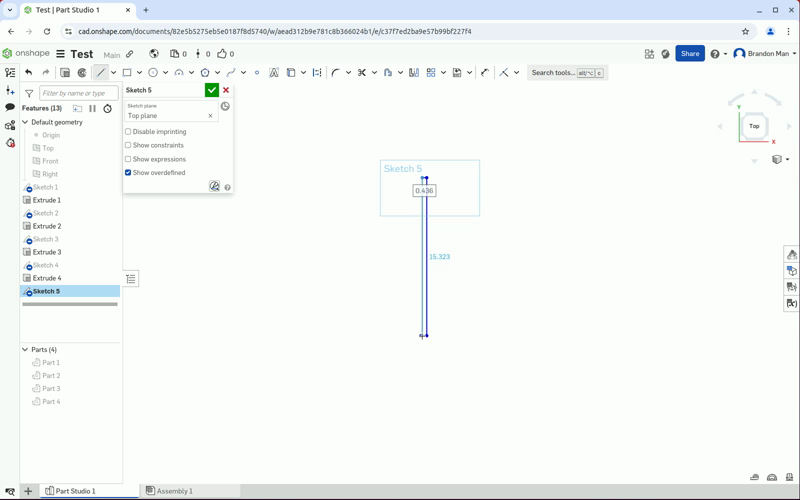
scroll(6)
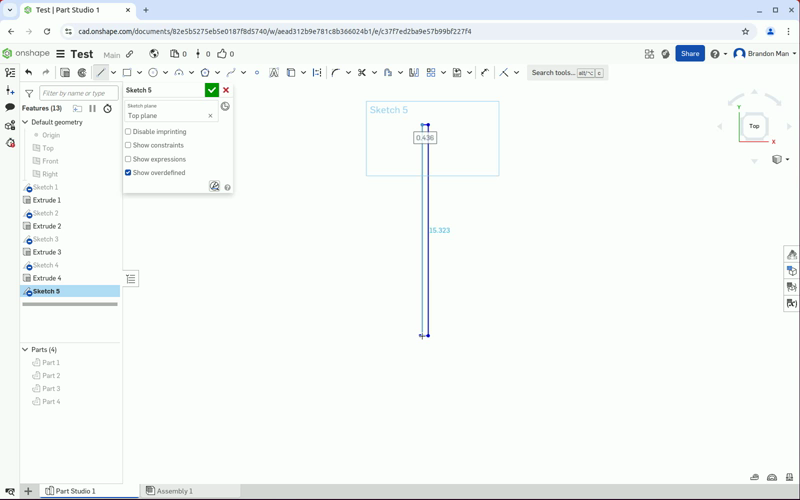
scroll(6)
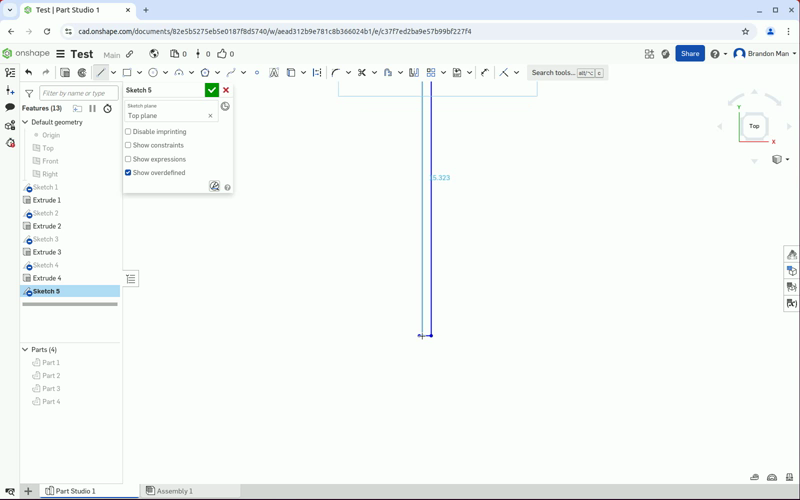
scroll(6)
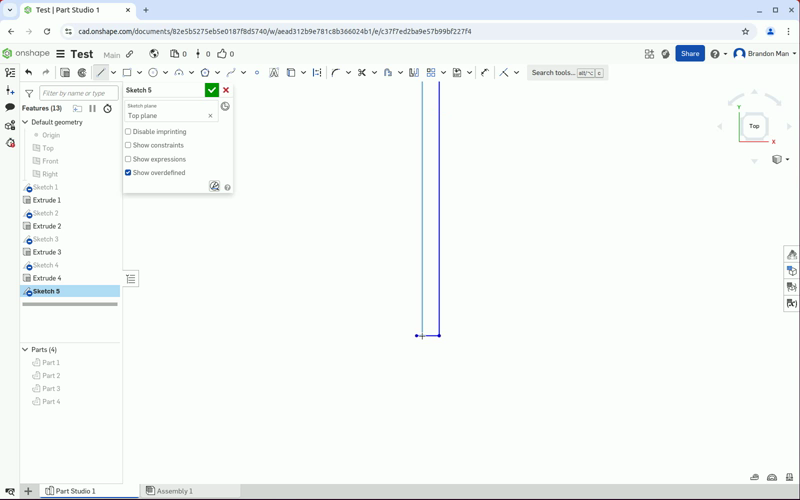
scroll(6)
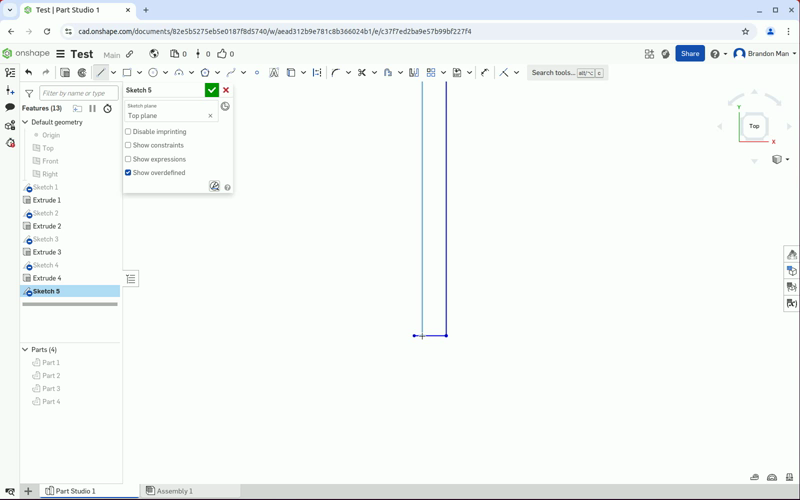
scroll(6)
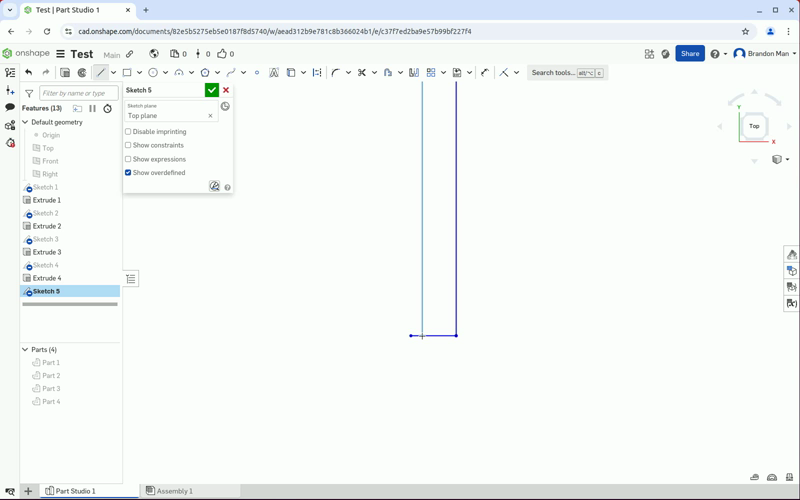
key_up(shift)
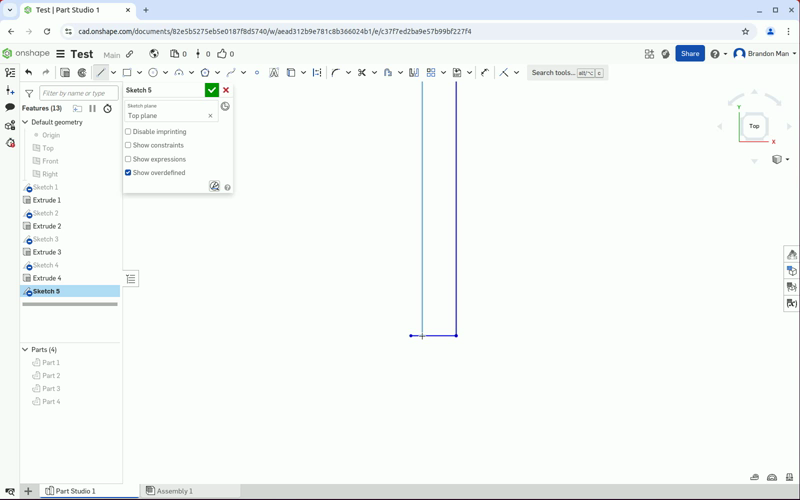
click(422, 335)
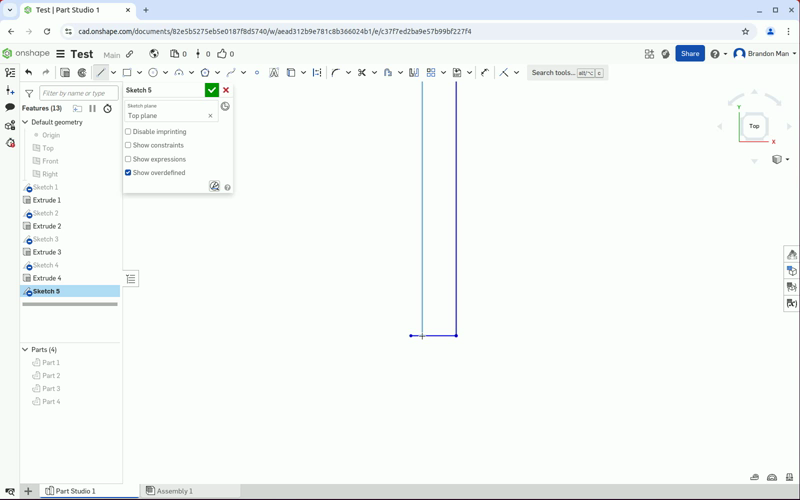
scroll(-6)
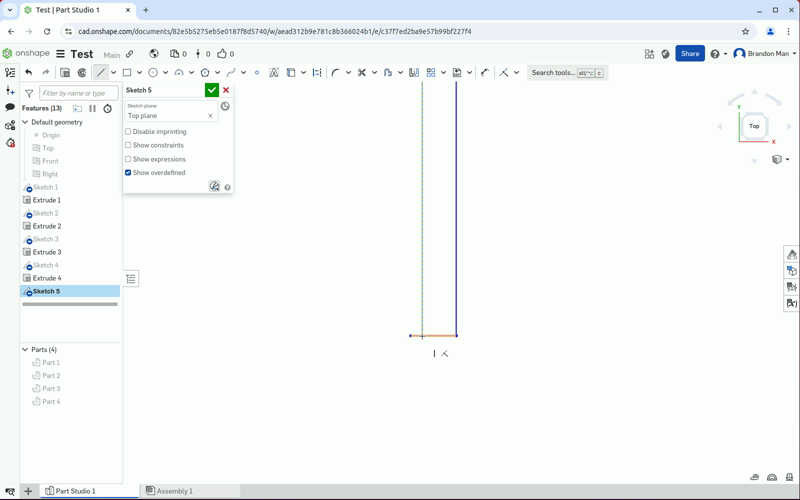
scroll(-6)
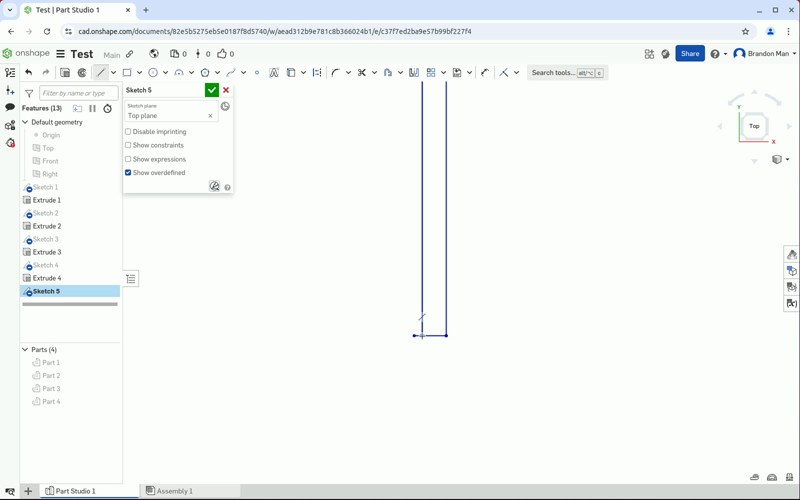
scroll(-6)
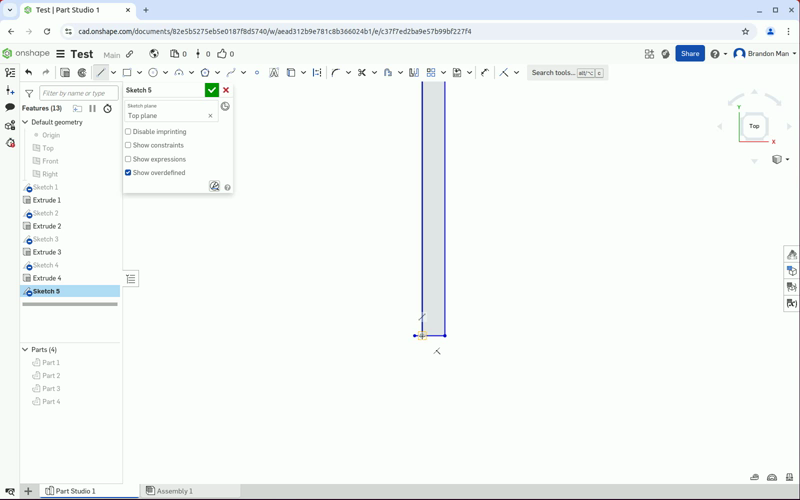
scroll(-6)
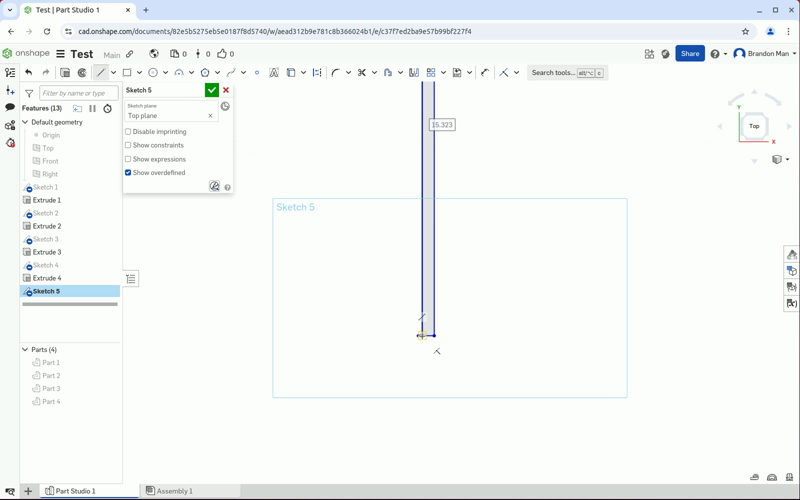
scroll(-6)
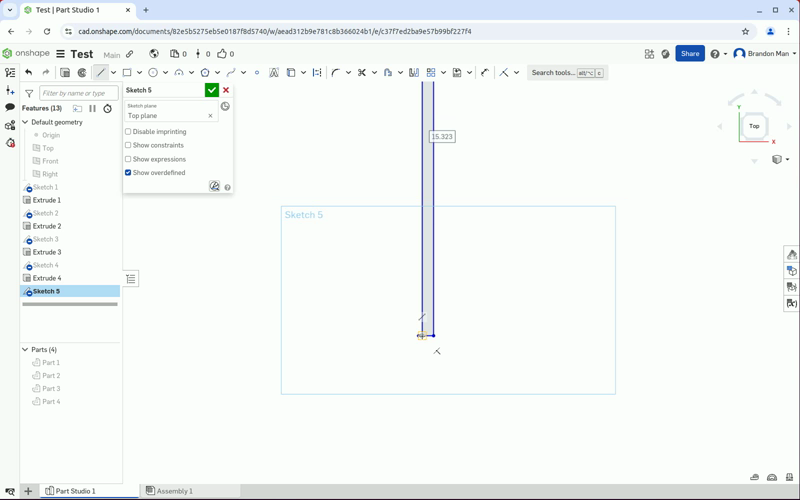
scroll(-6)
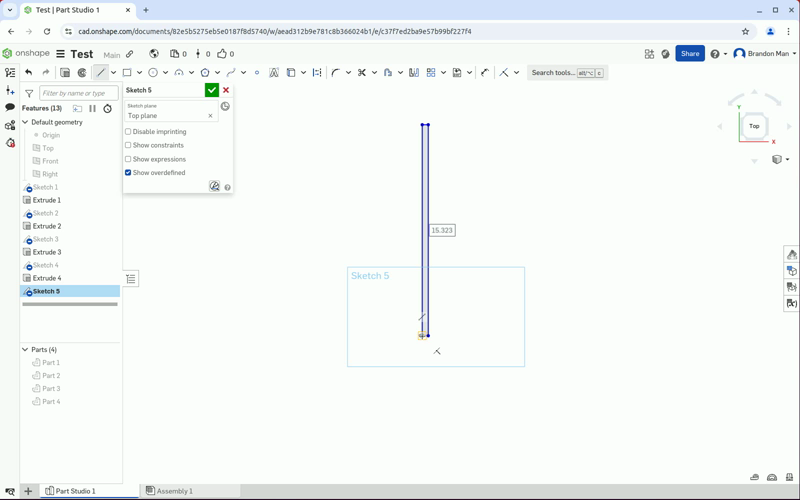
scroll(-6)
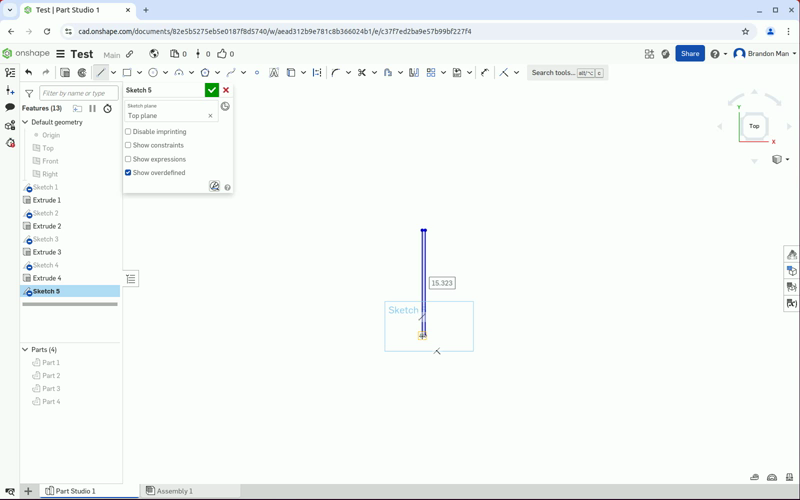
key(esc)
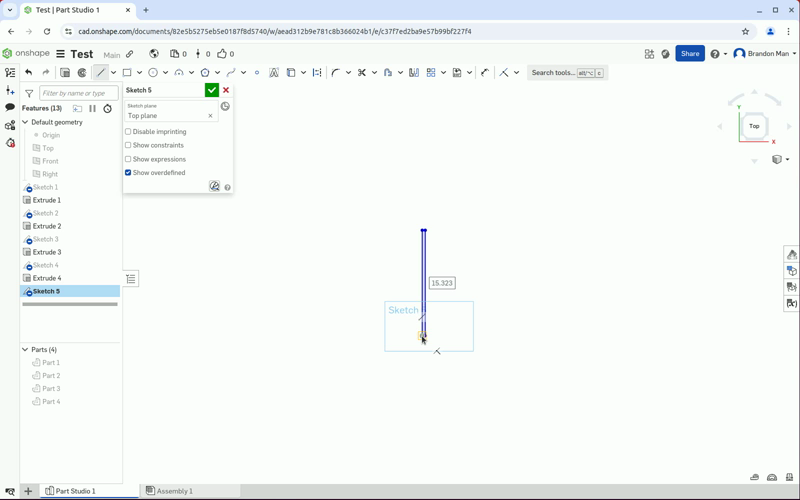
mouse_move(424, 313)
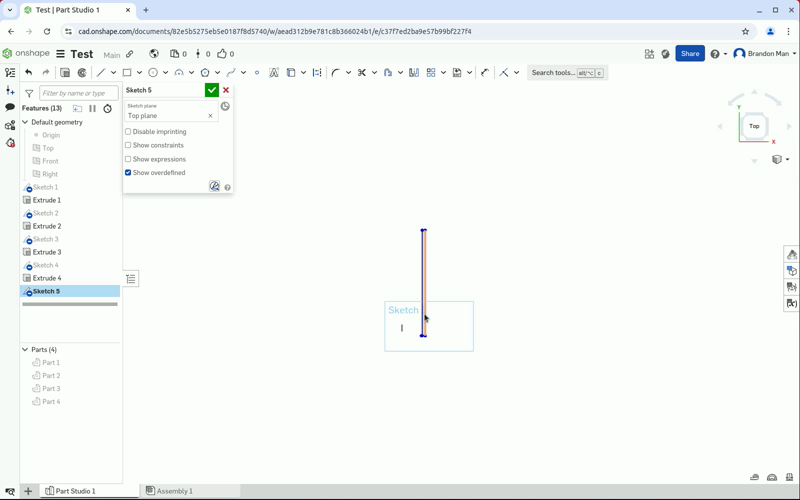
scroll(6)
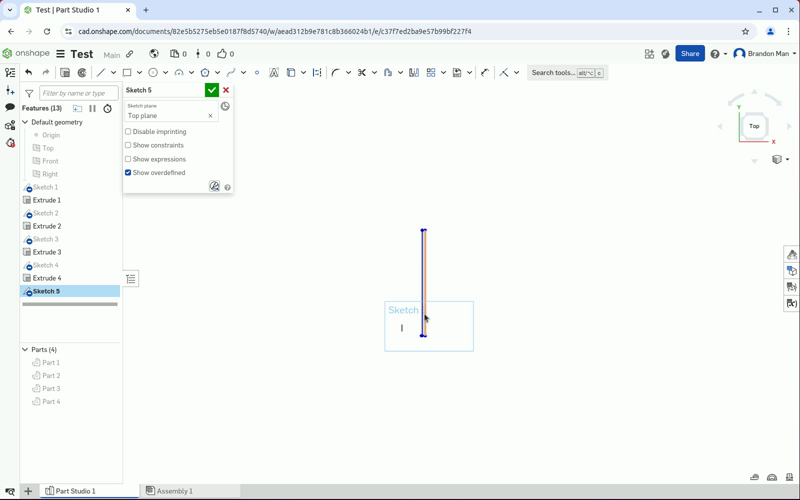
scroll(6)
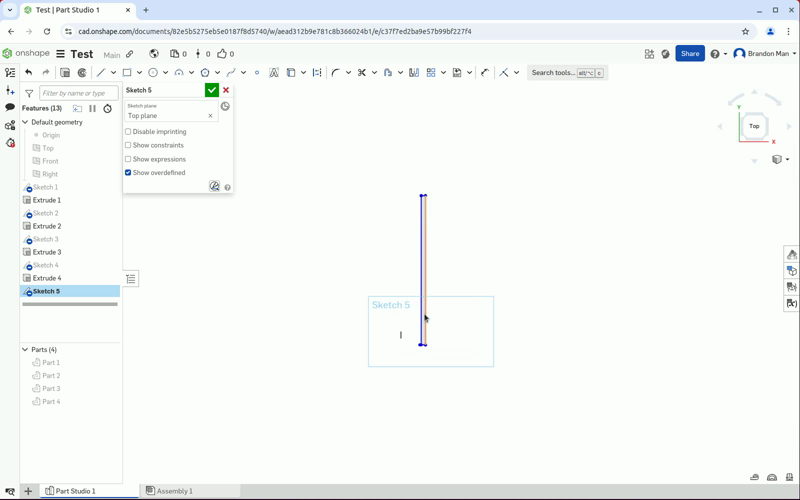
scroll(6)
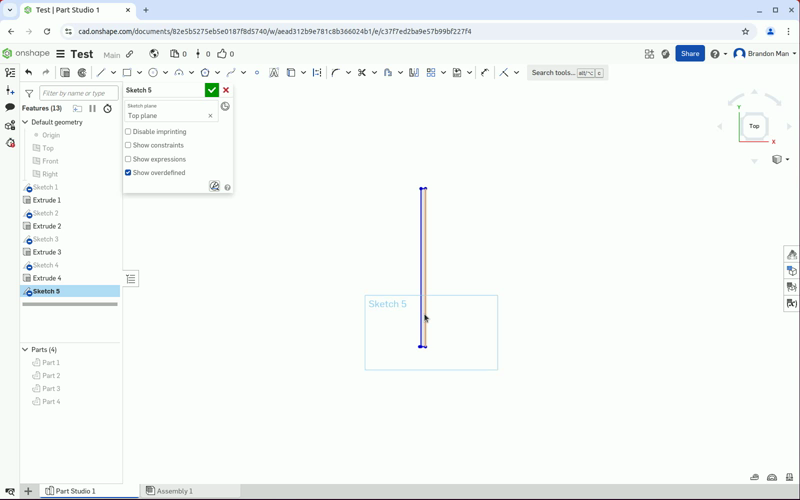
scroll(6)
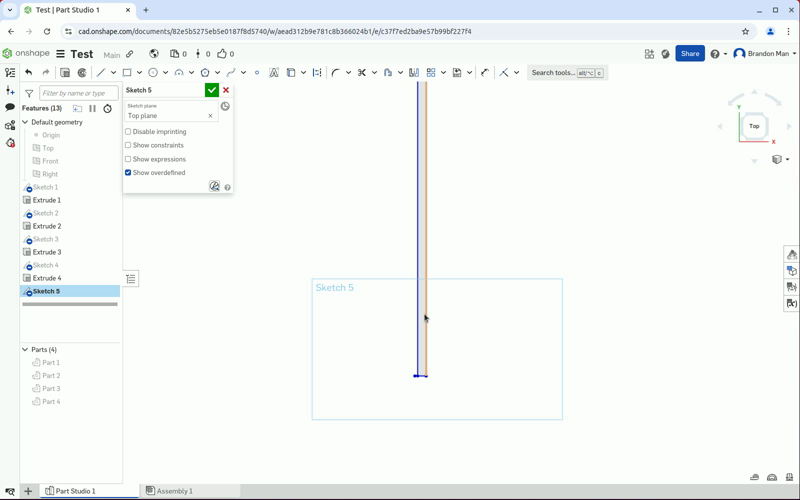
scroll(6)
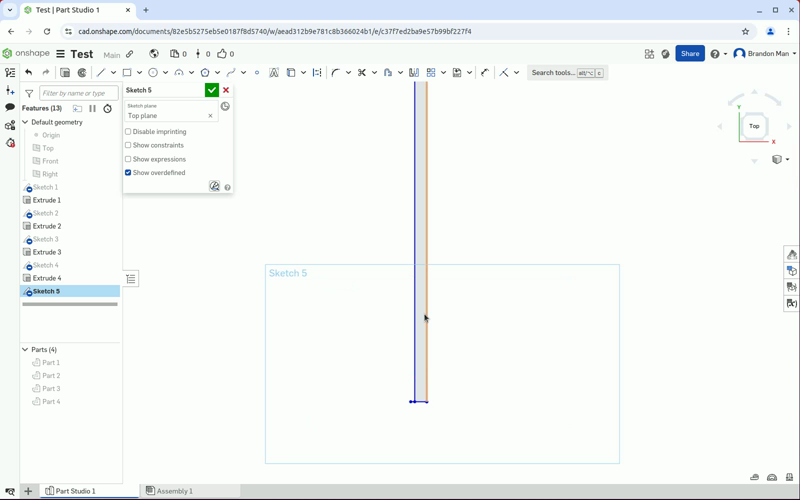
scroll(6)
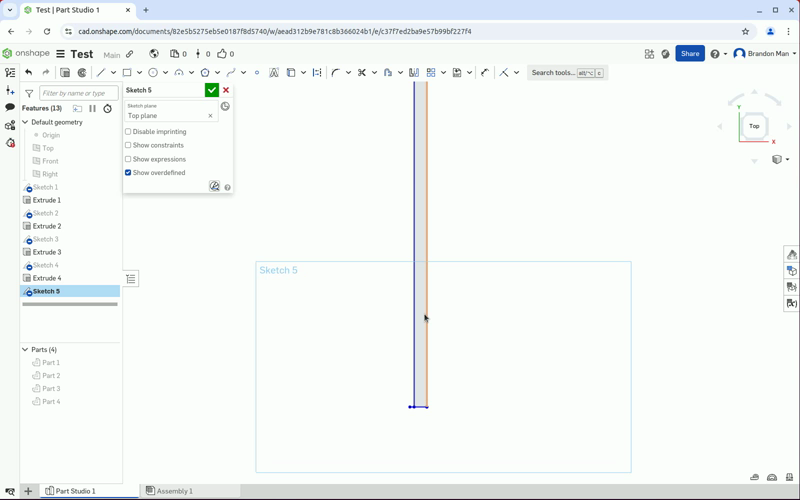
scroll(6)
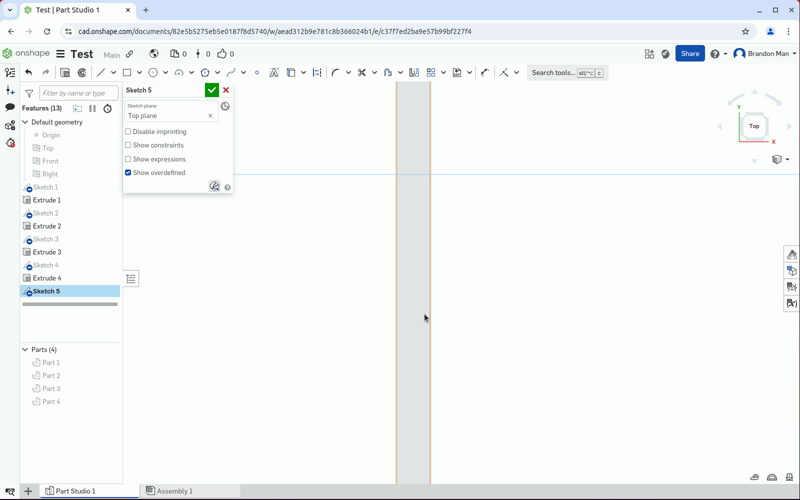
click(424, 313)
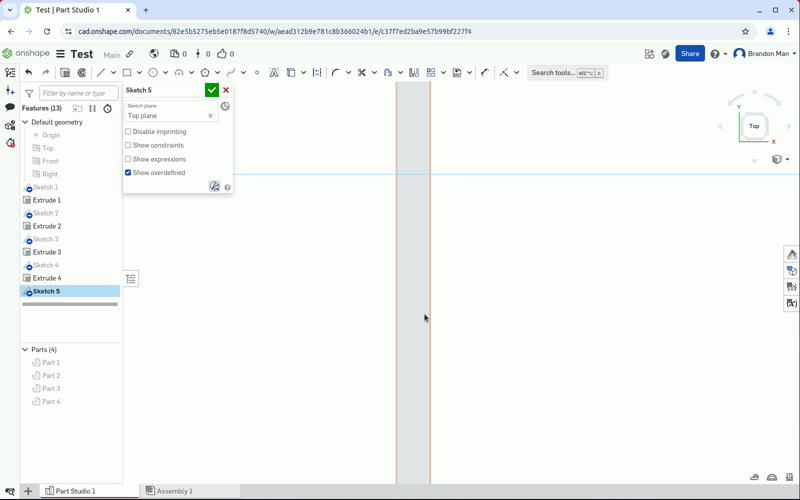
scroll(-6)
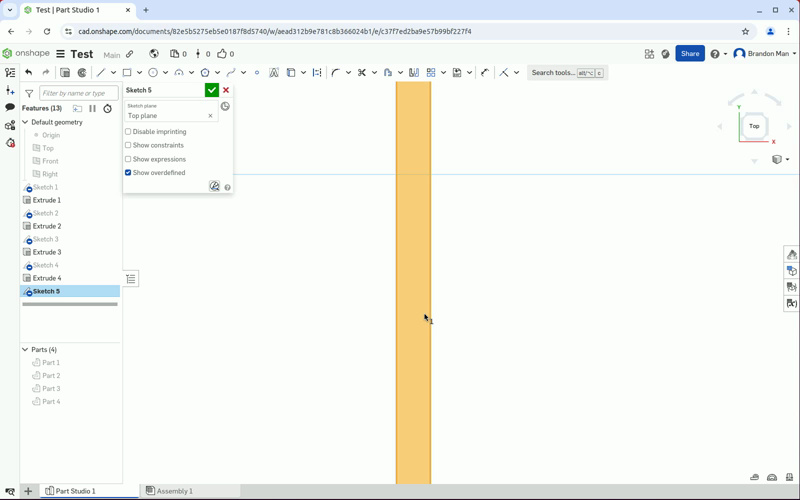
scroll(-6)
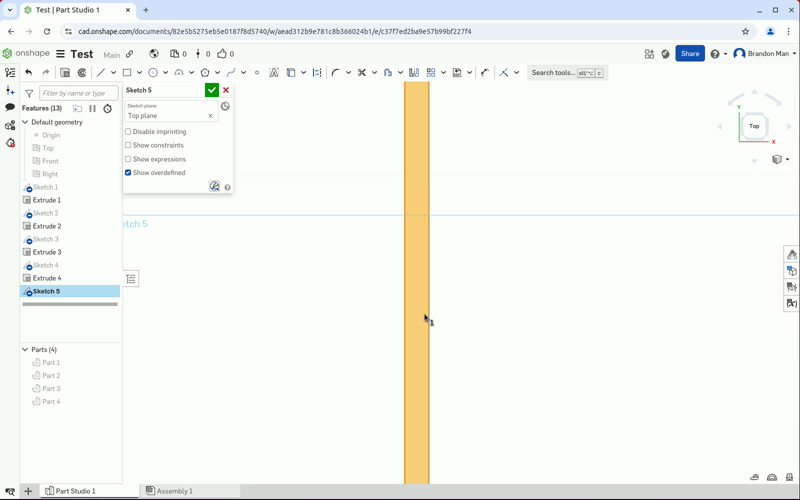
scroll(-6)
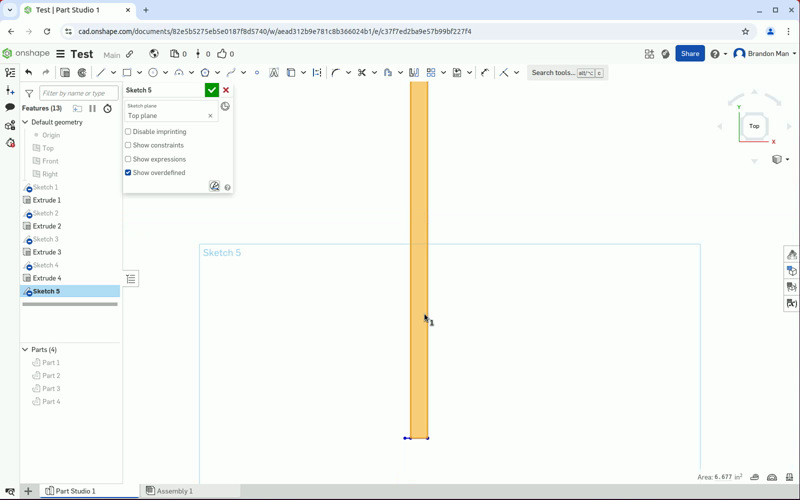
scroll(-6)
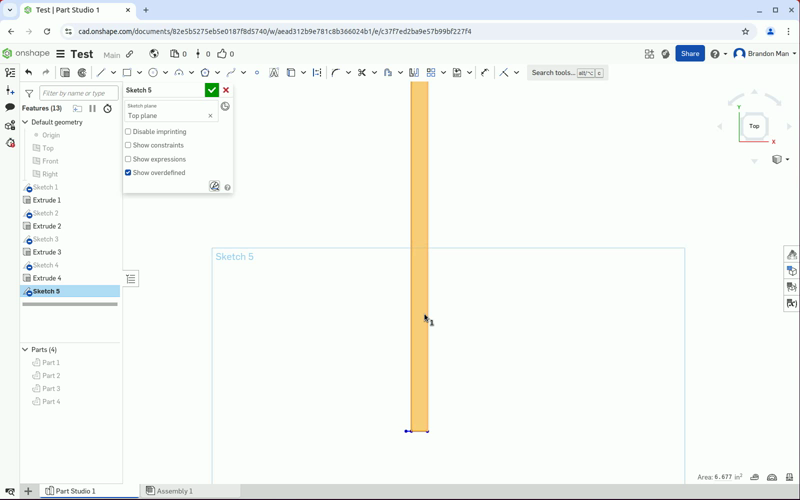
scroll(-6)
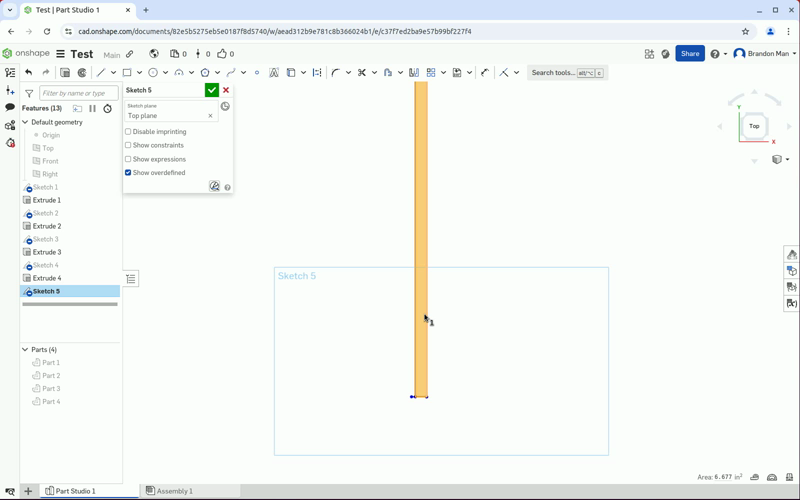
scroll(-6)
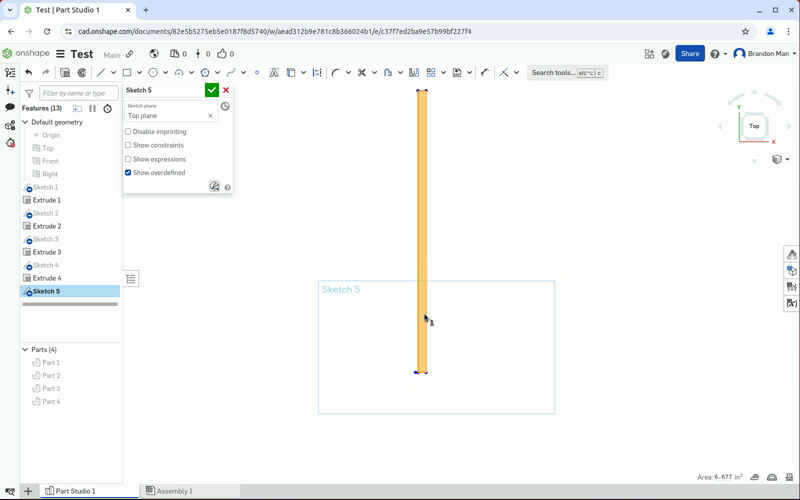
scroll(-6)
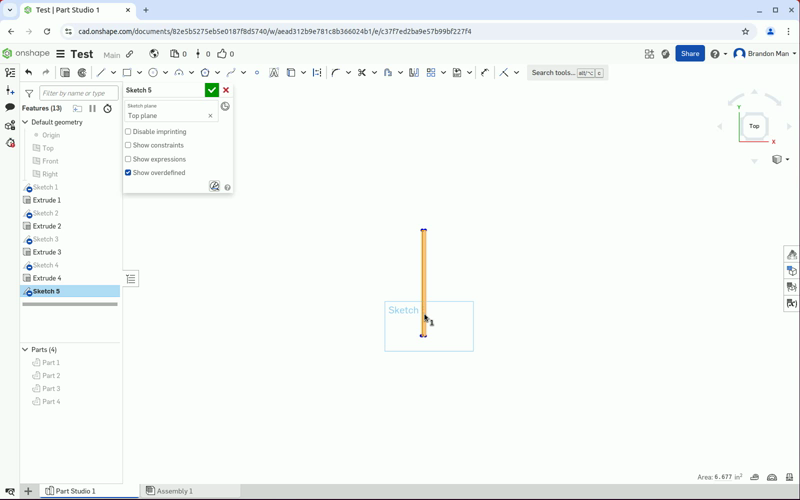
mouse_move(73, 352)
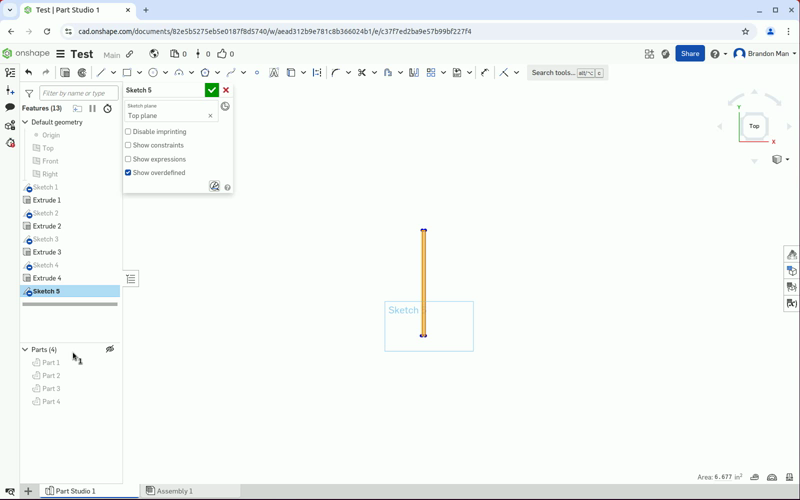
key(shift+y)
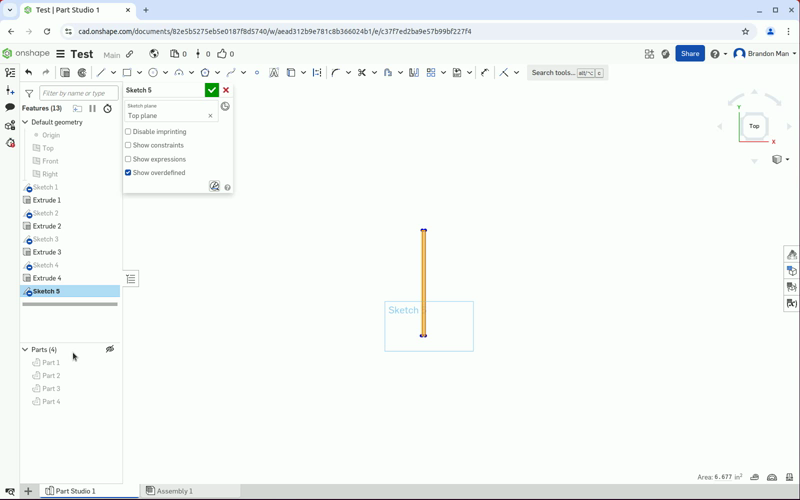
key(shift+e)
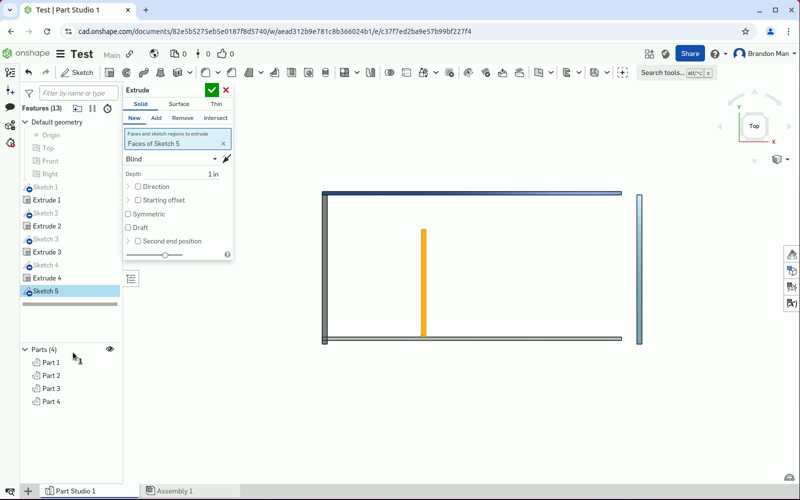
mouse_move(143, 106)
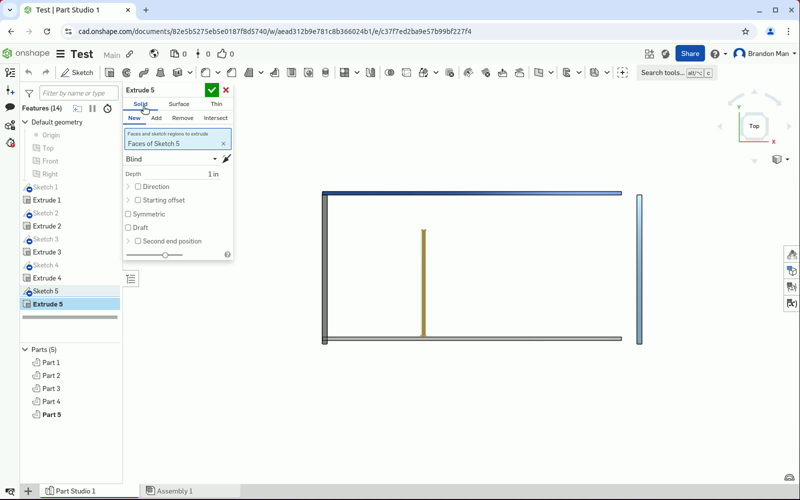
click(143, 106)
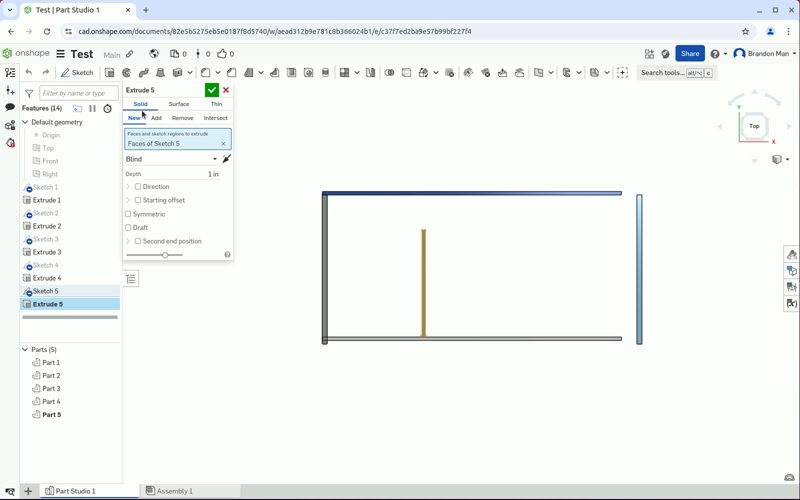
mouse_move(137, 120)
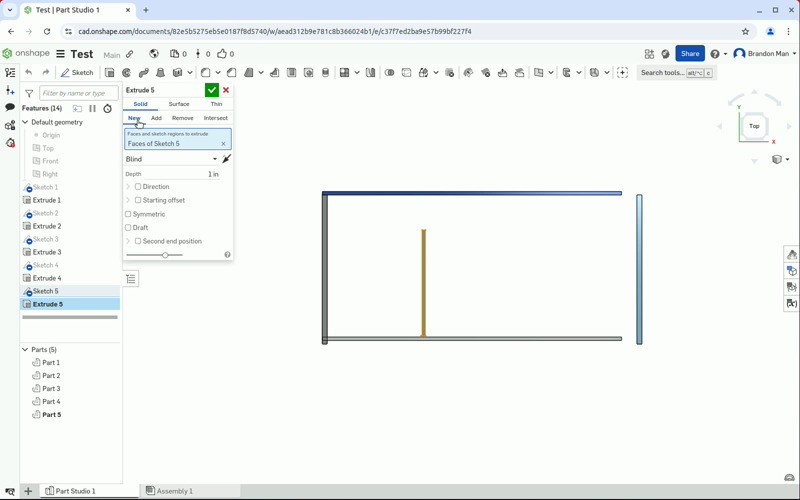
click(137, 120)
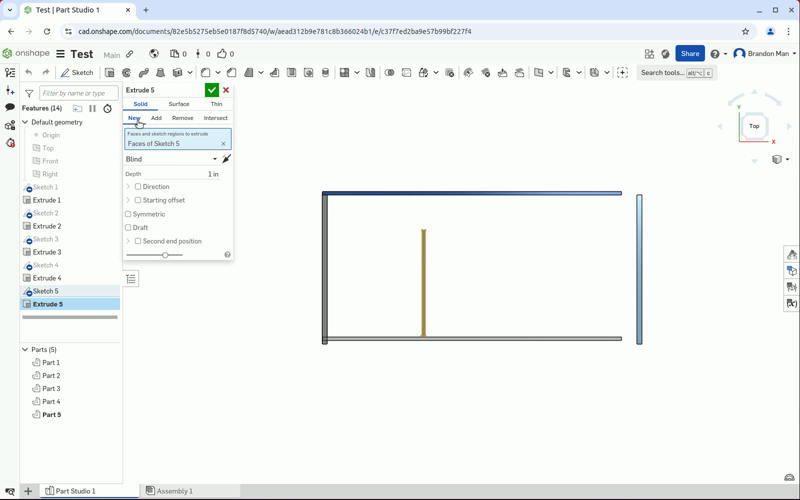
key(tab, 4)
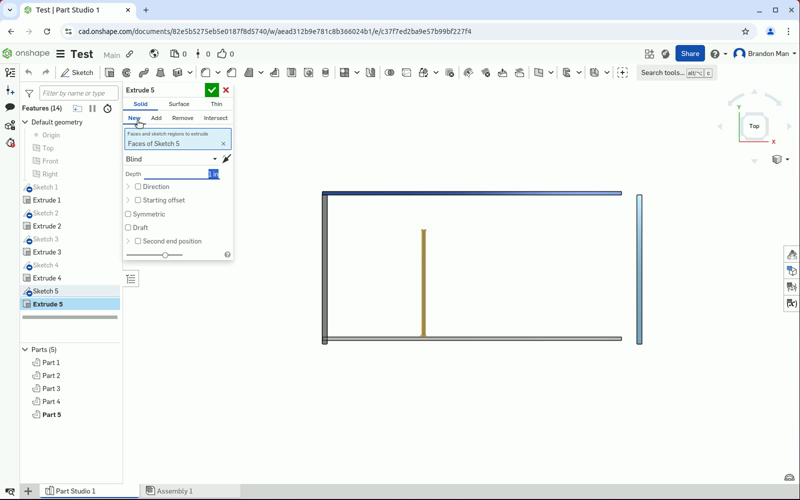
text(1.926)
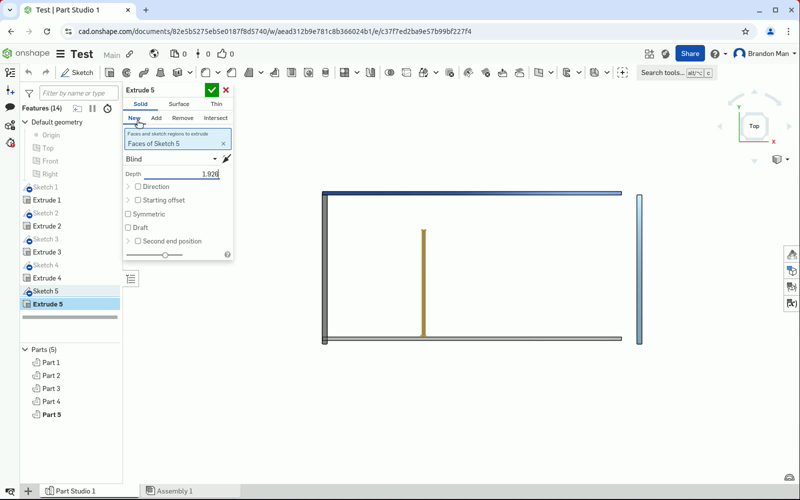
key(tab, 3)
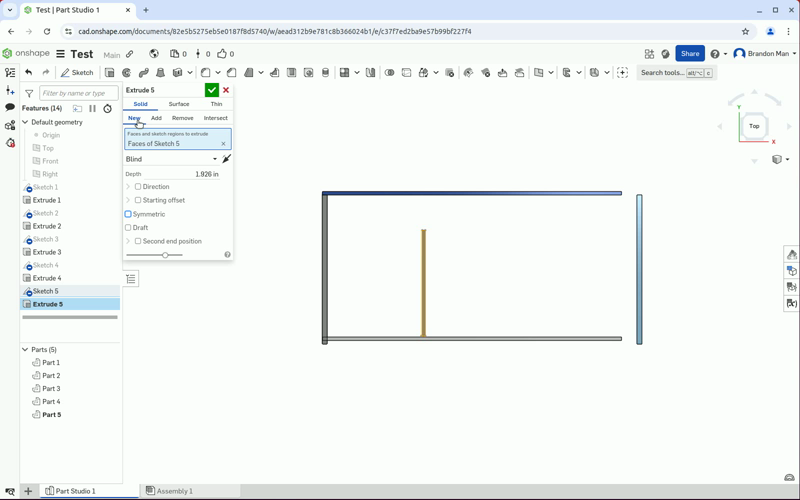
key(space)
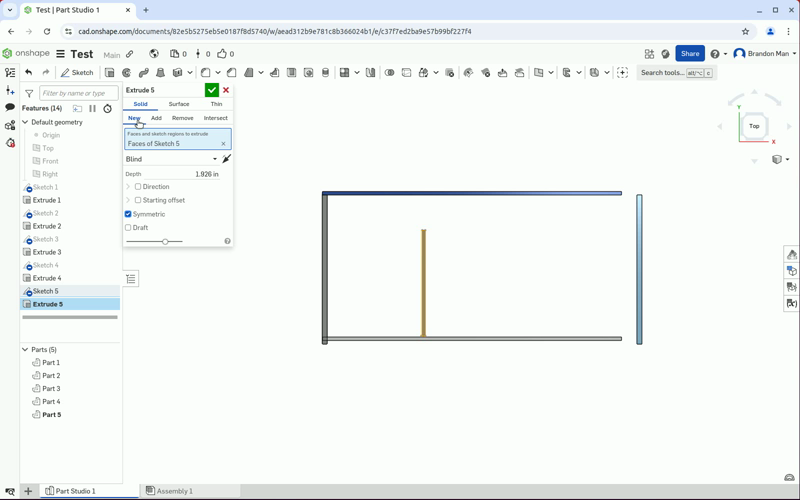
key(enter)
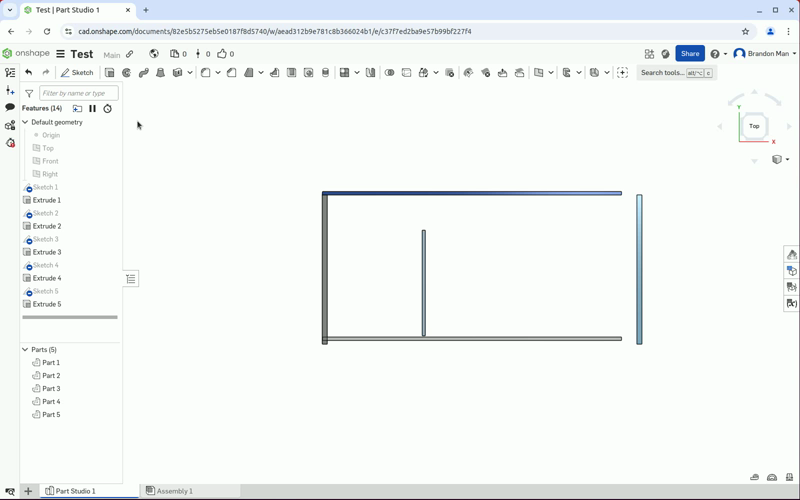
key(shift+h)
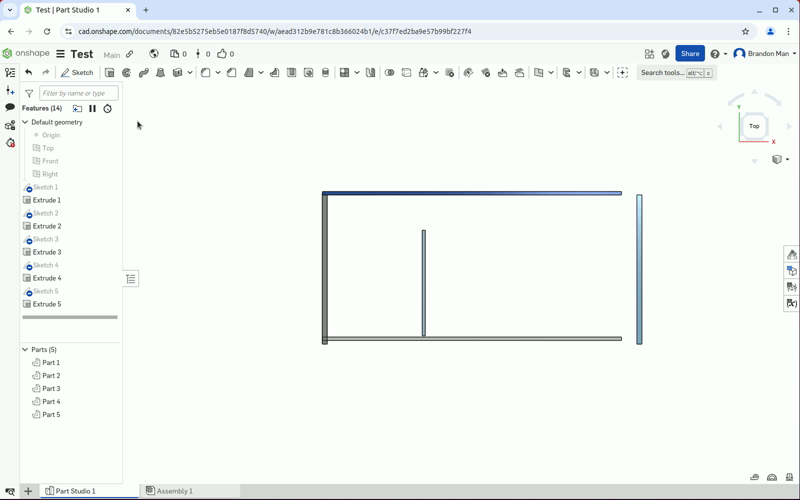
key(shift+h)
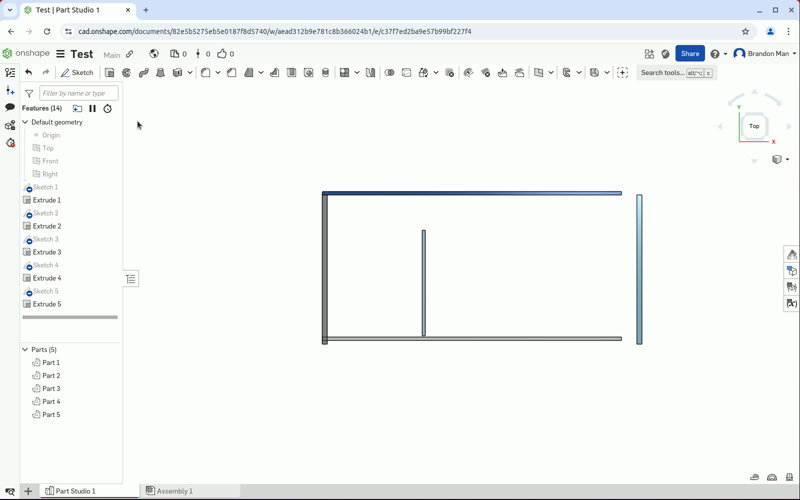
mouse_move(73, 189)
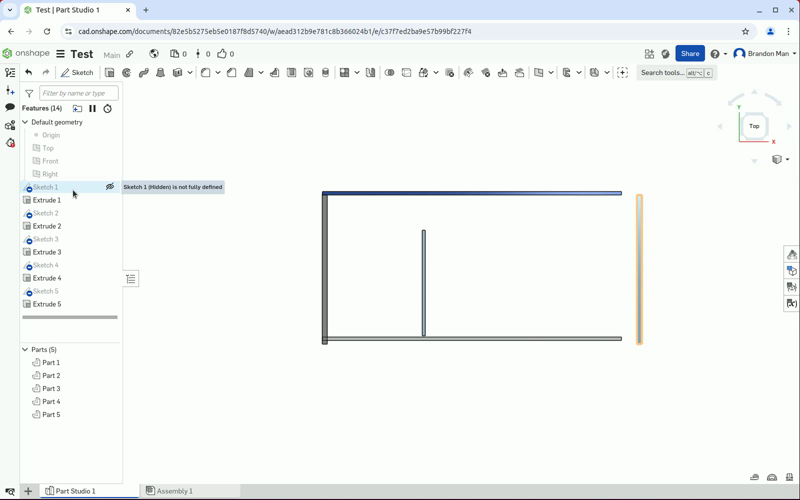
click(73, 189)
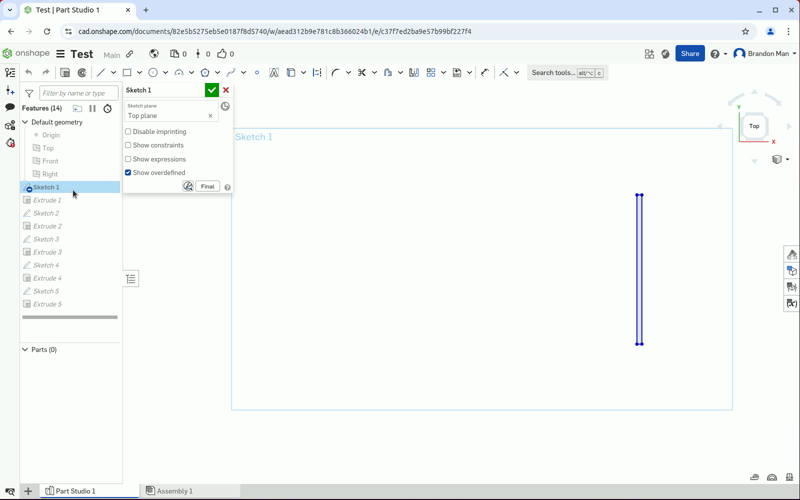
mouse_move(229, 92)
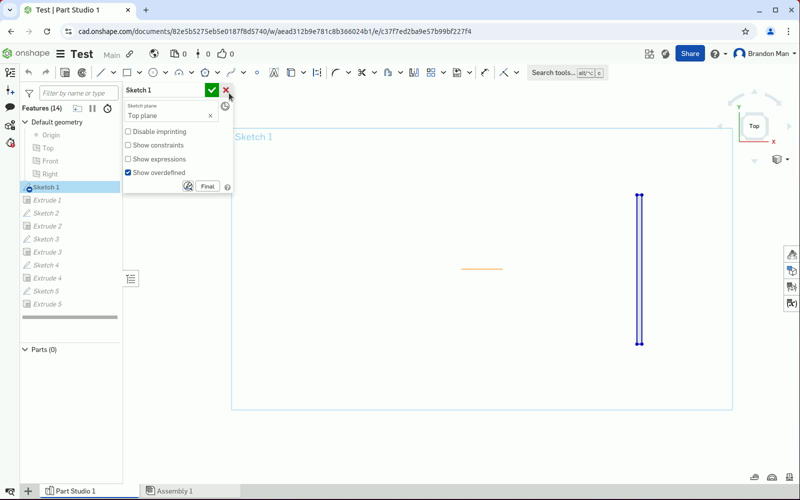
click(229, 92)
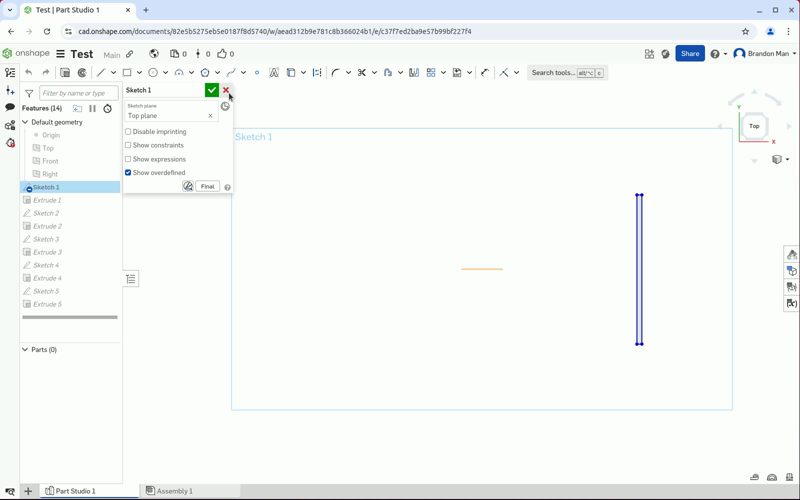
key(shift+s)
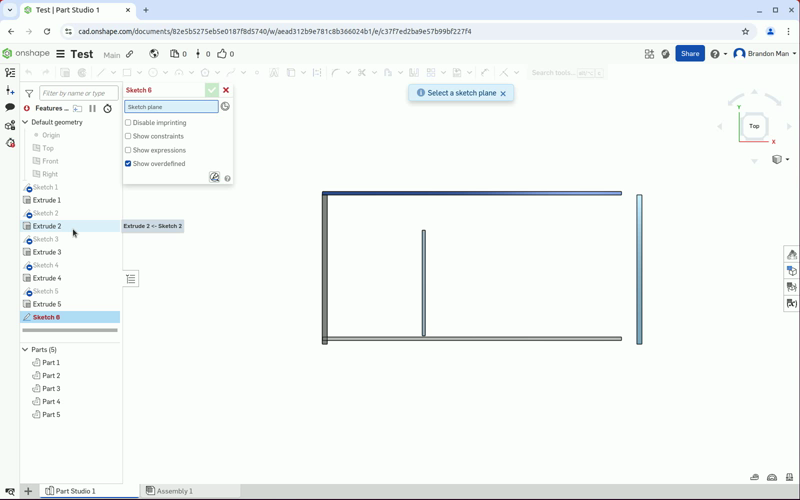
scroll(3)
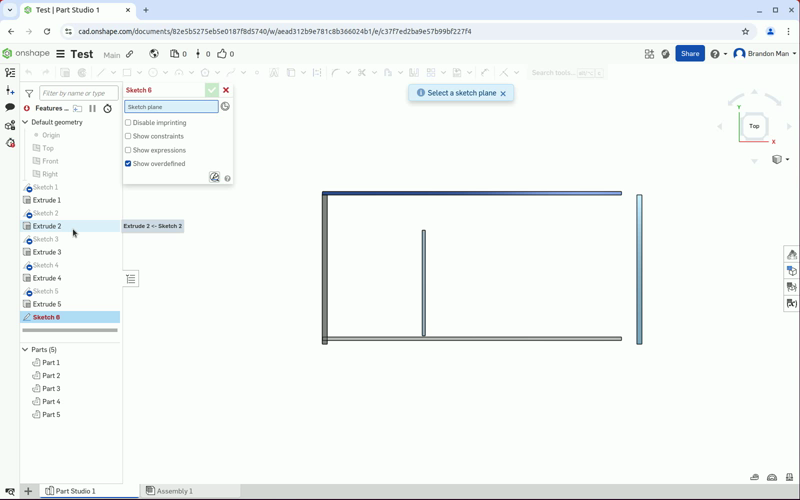
mouse_move(73, 150)
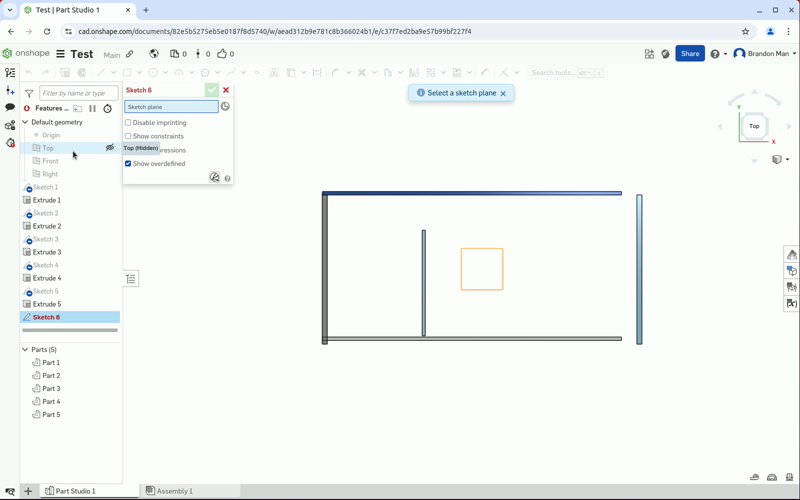
click(73, 150)
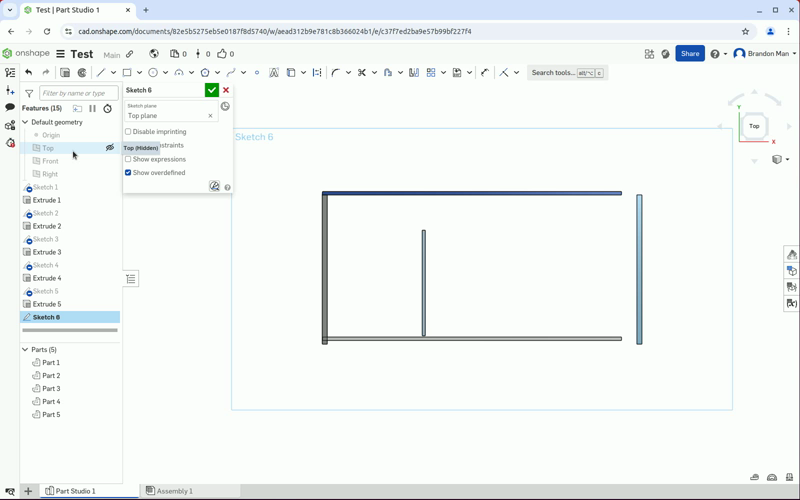
mouse_move(73, 352)
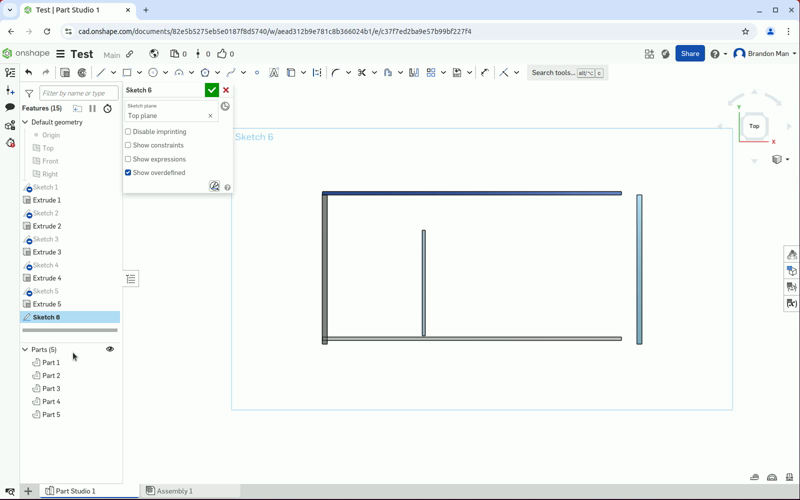
key(y)
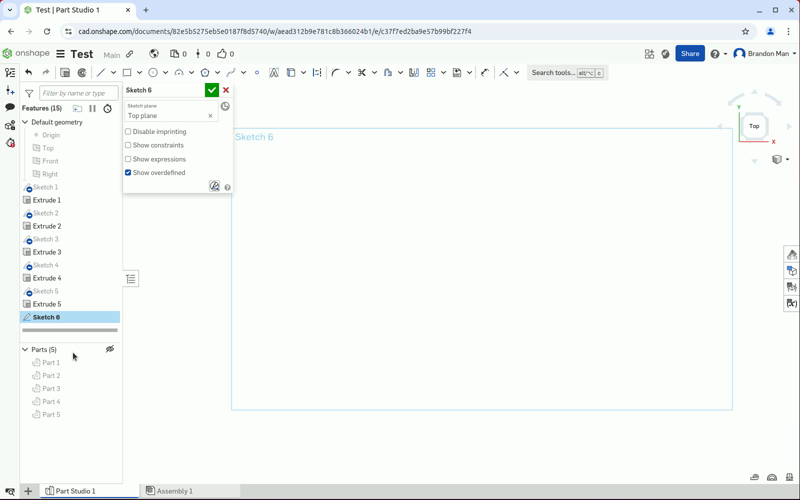
key(l)
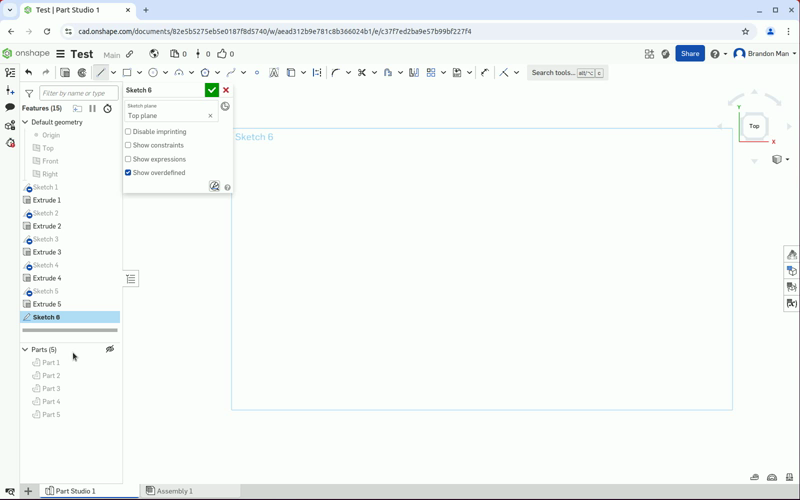
key_down(shift)
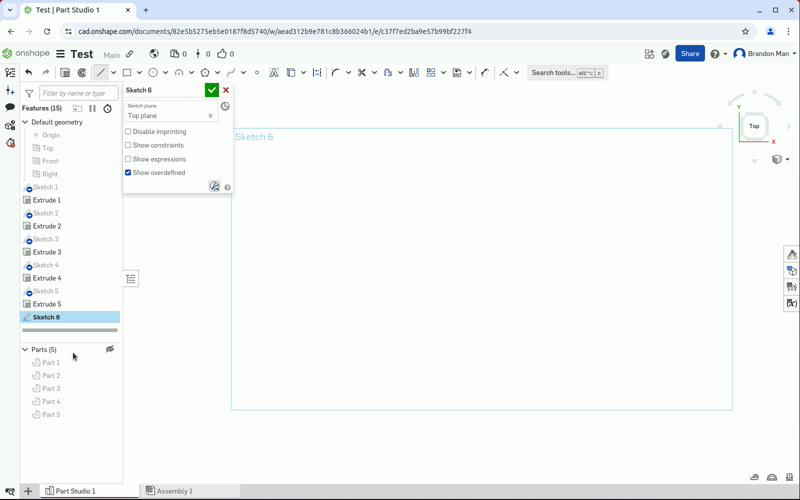
mouse_move(497, 335)
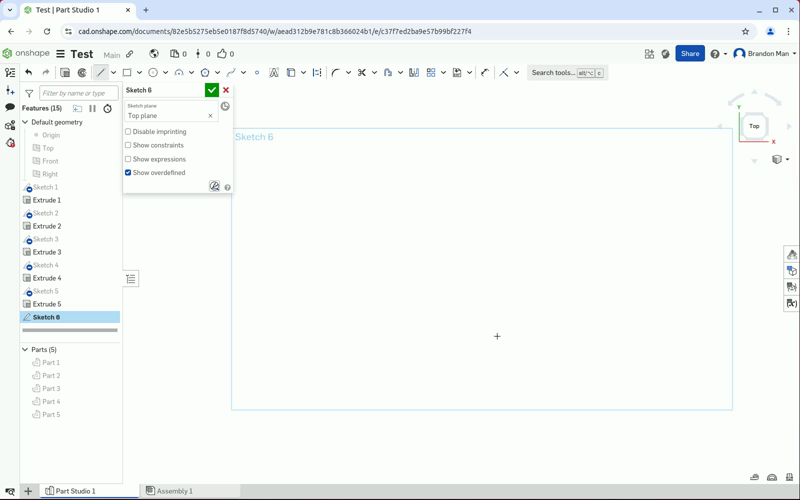
click(497, 335)
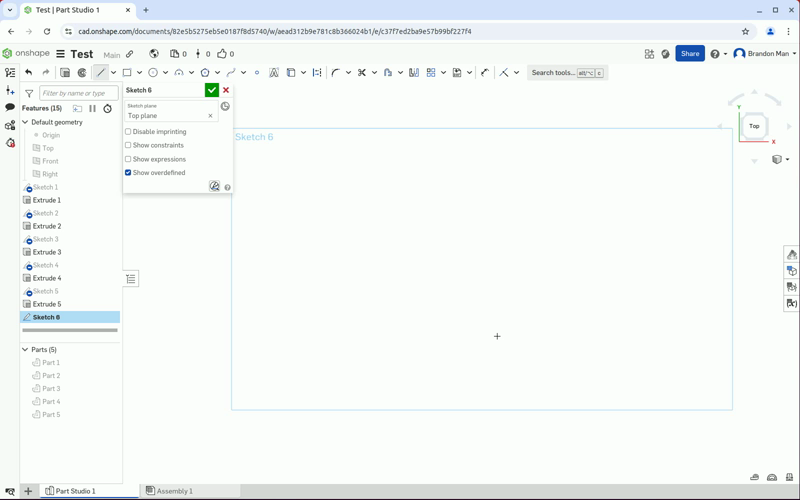
key_up(shift)
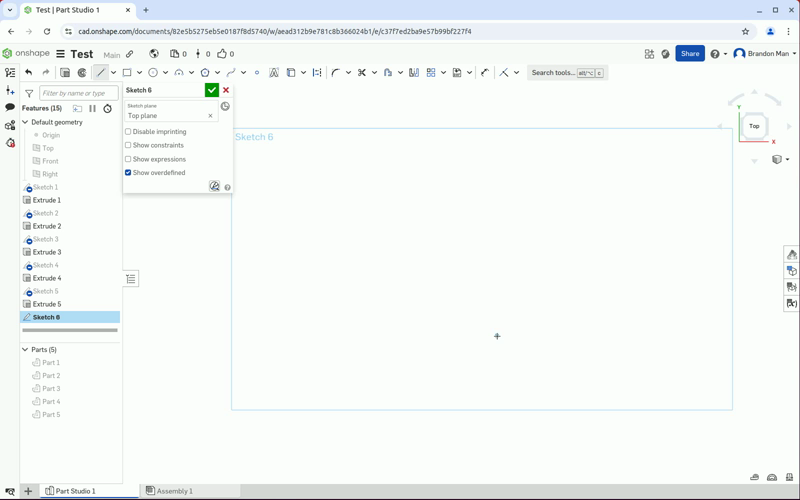
key_down(shift)
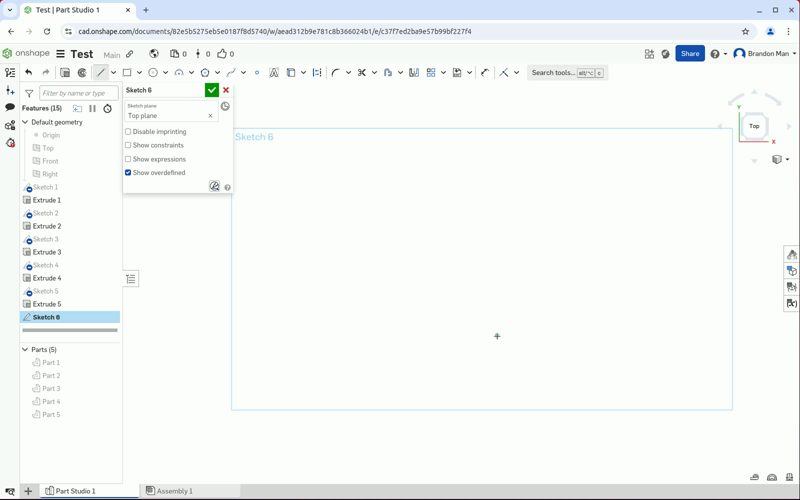
mouse_move(527, 335)
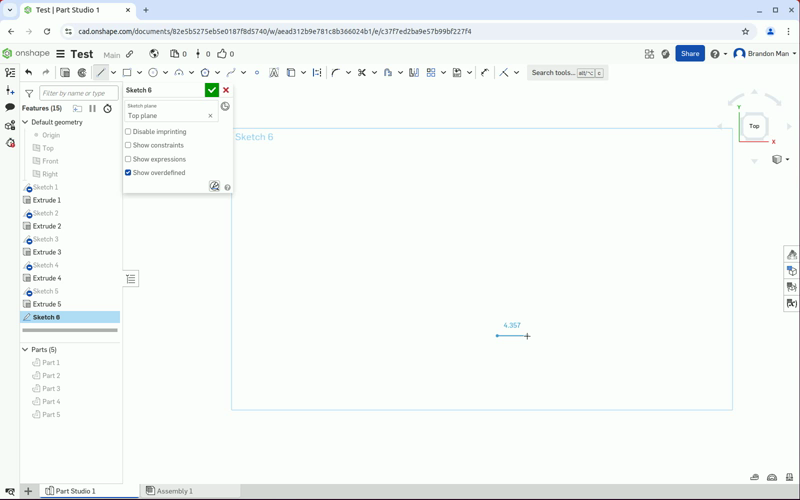
mouse_move(500, 335)
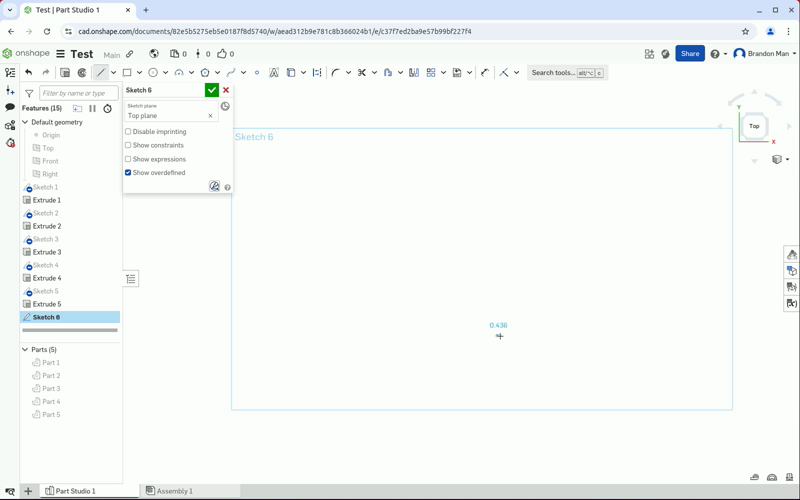
scroll(6)
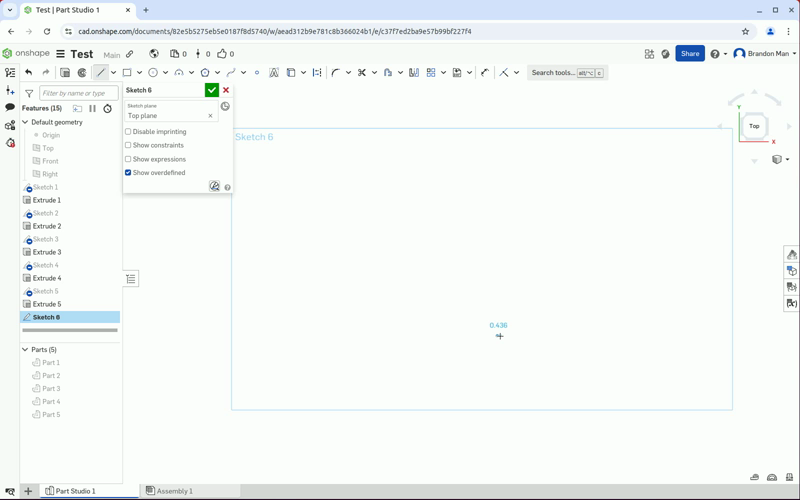
scroll(6)
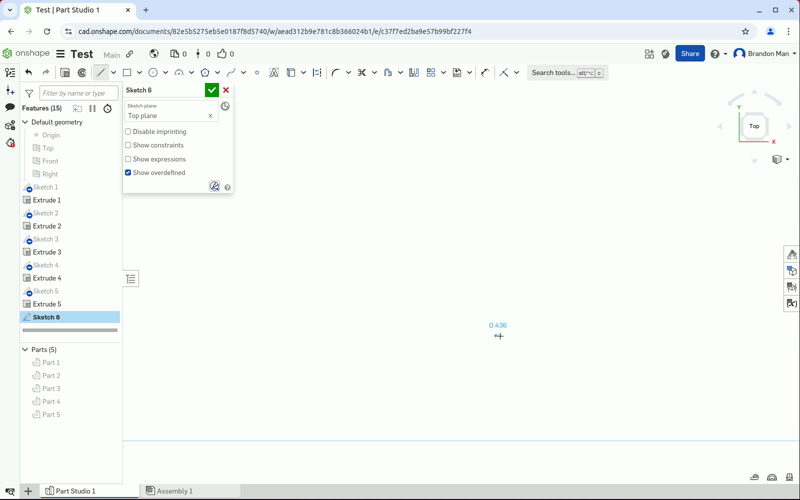
scroll(6)
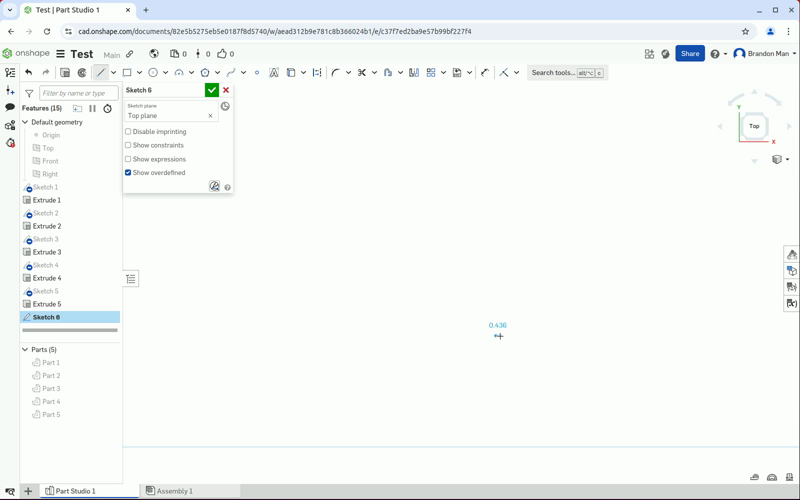
scroll(6)
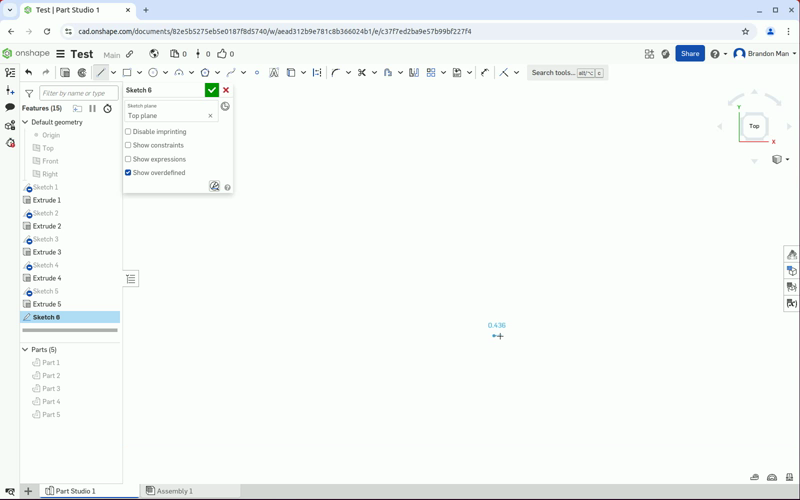
scroll(6)
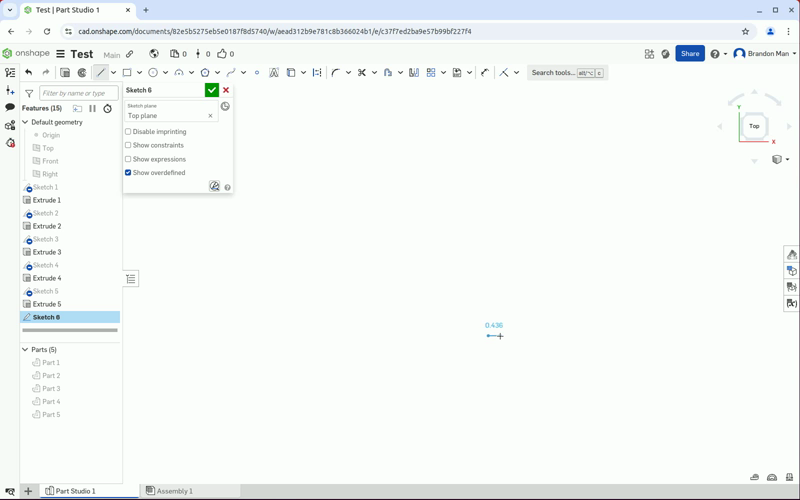
scroll(6)
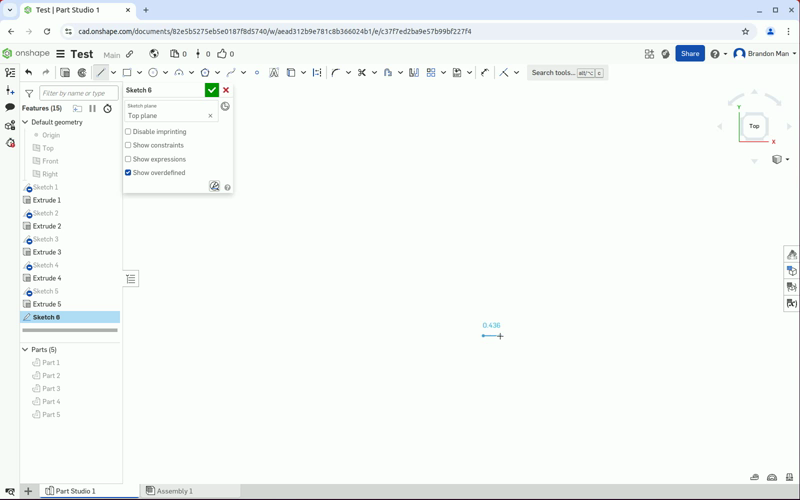
scroll(6)
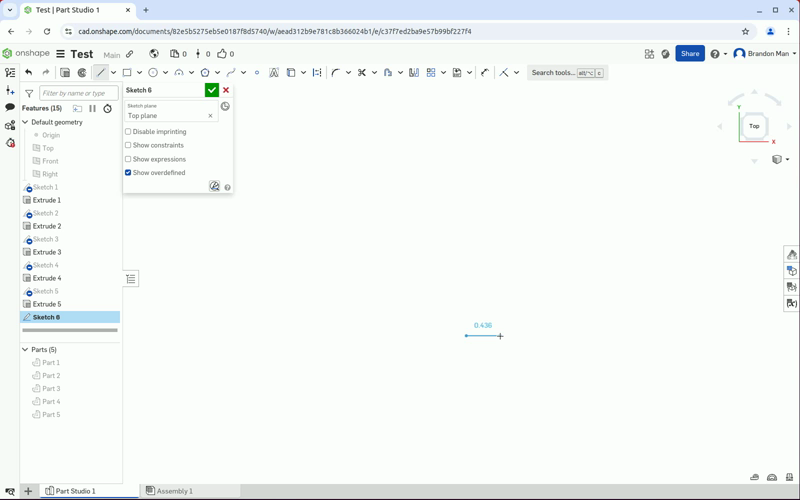
click(500, 335)
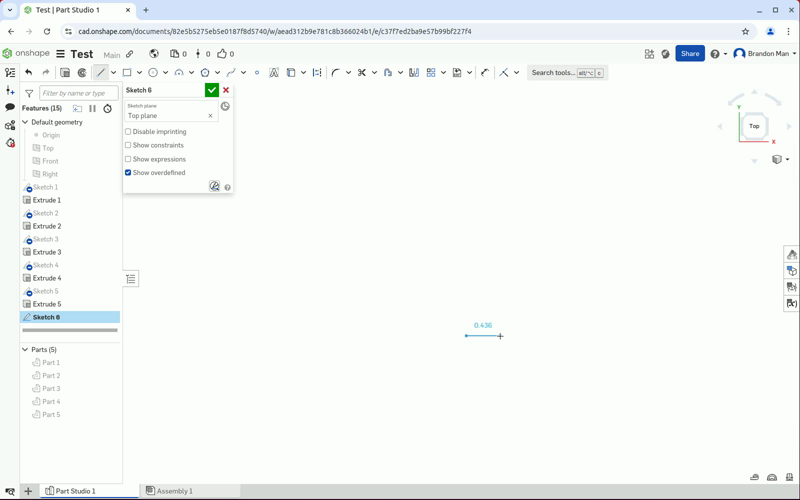
scroll(-6)
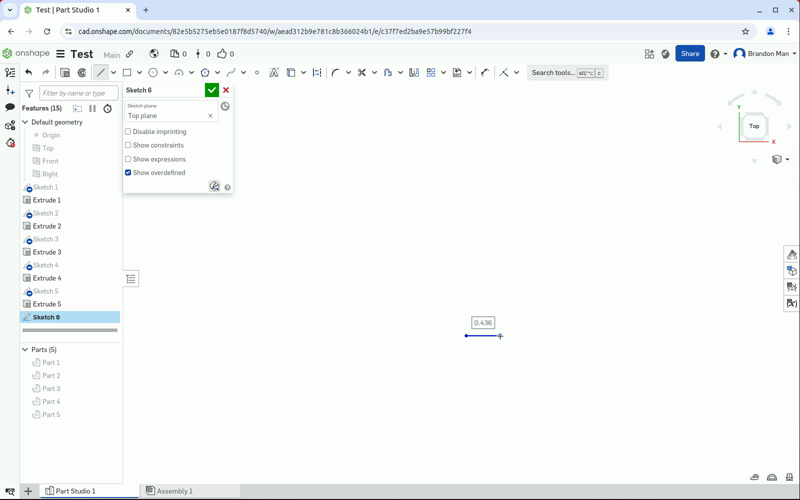
scroll(-6)
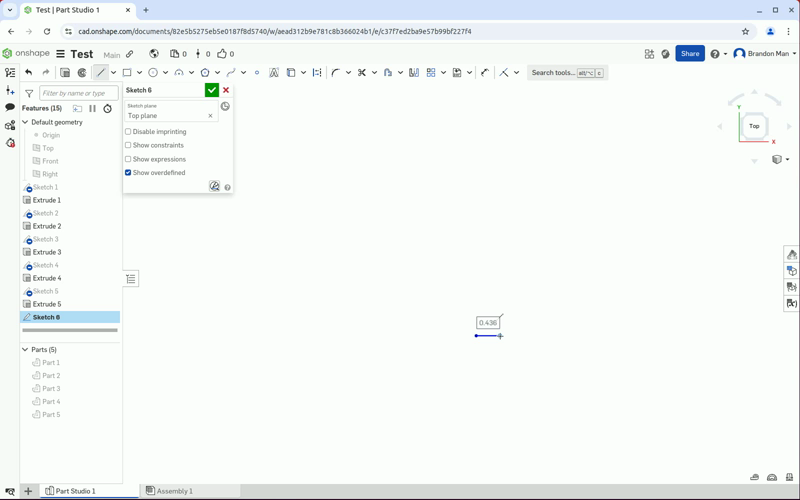
scroll(-6)
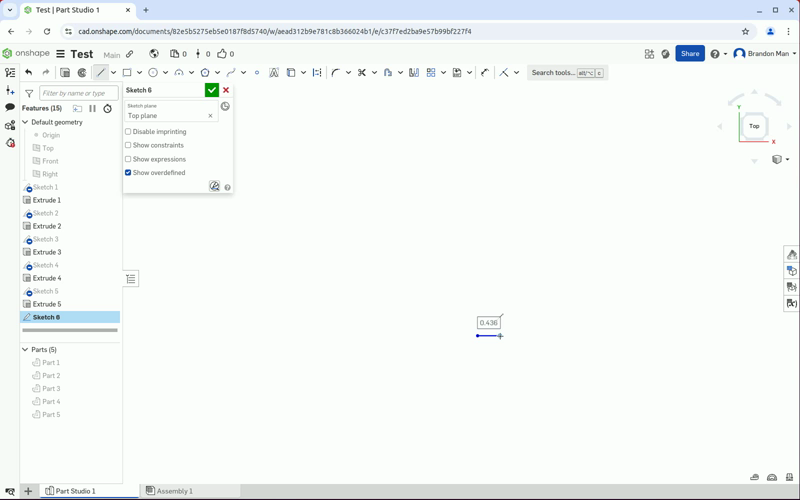
scroll(-6)
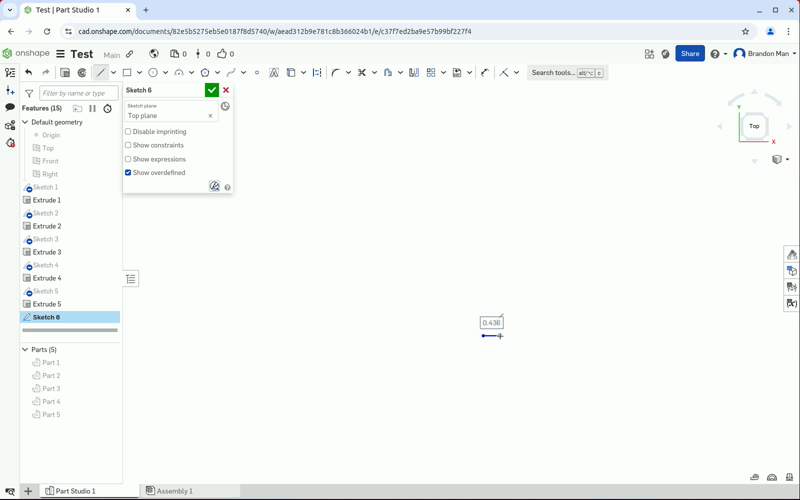
scroll(-6)
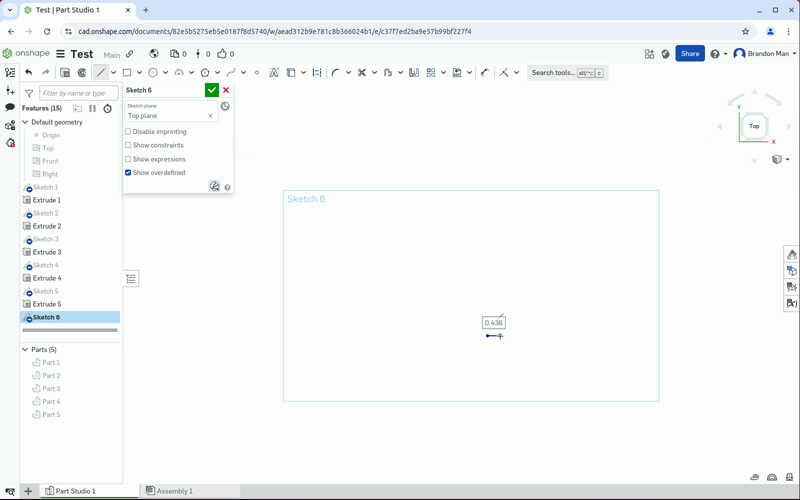
scroll(-6)
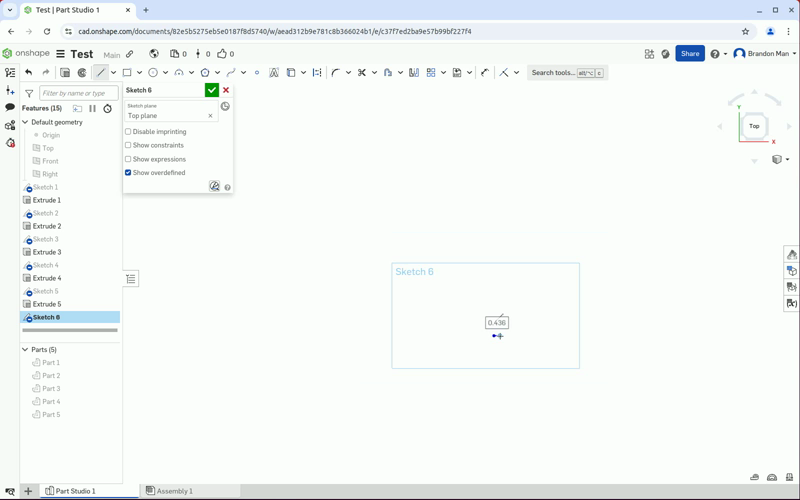
scroll(-6)
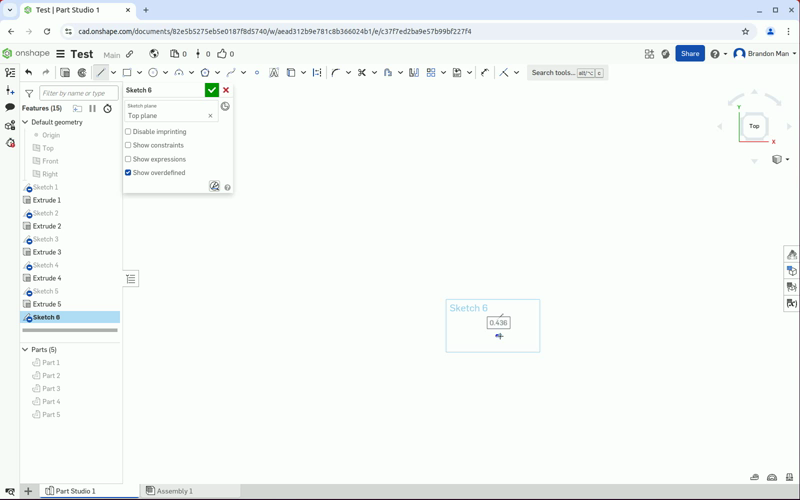
key_up(shift)
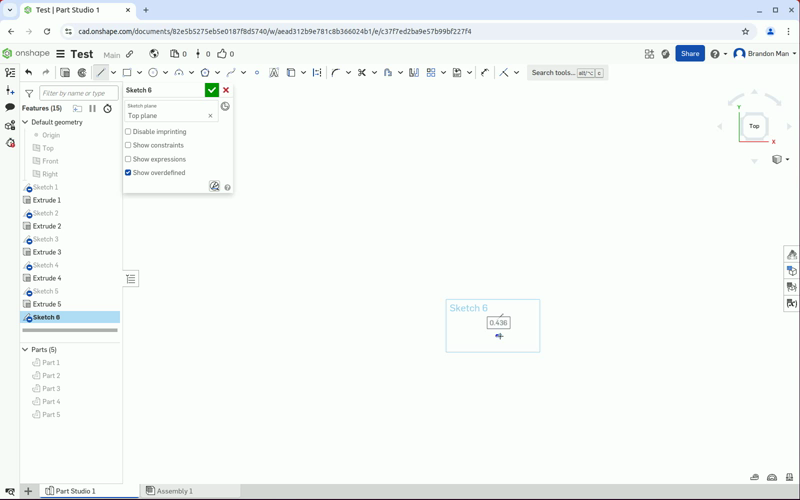
key_down(shift)
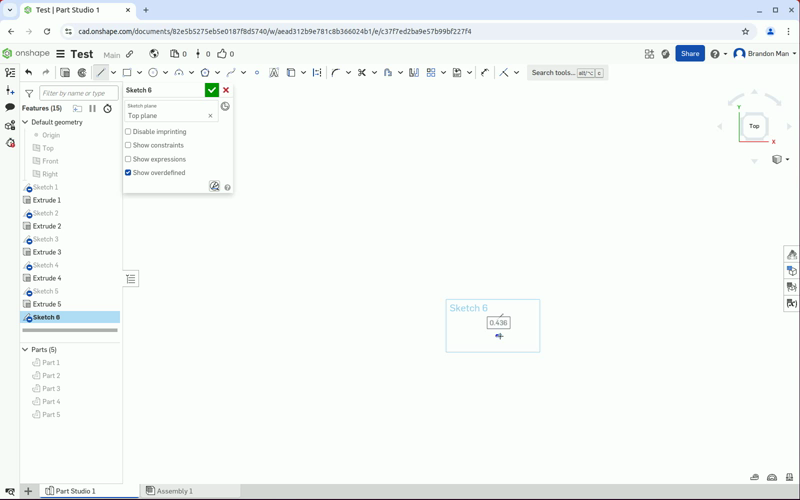
mouse_move(500, 230)
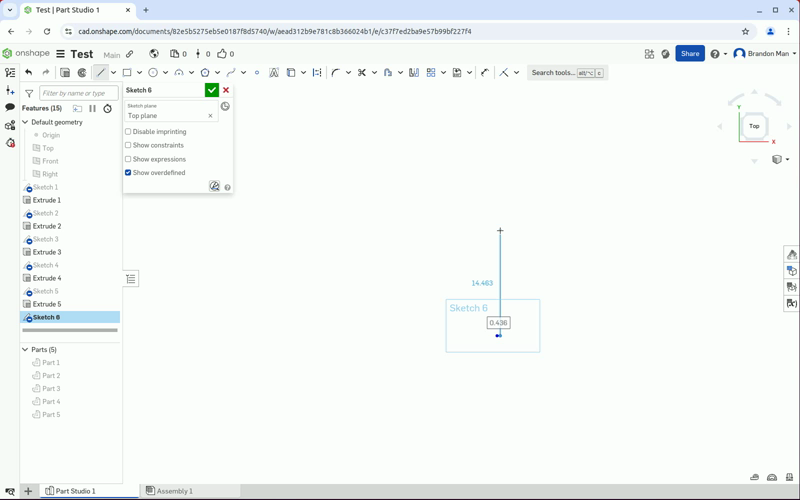
click(500, 230)
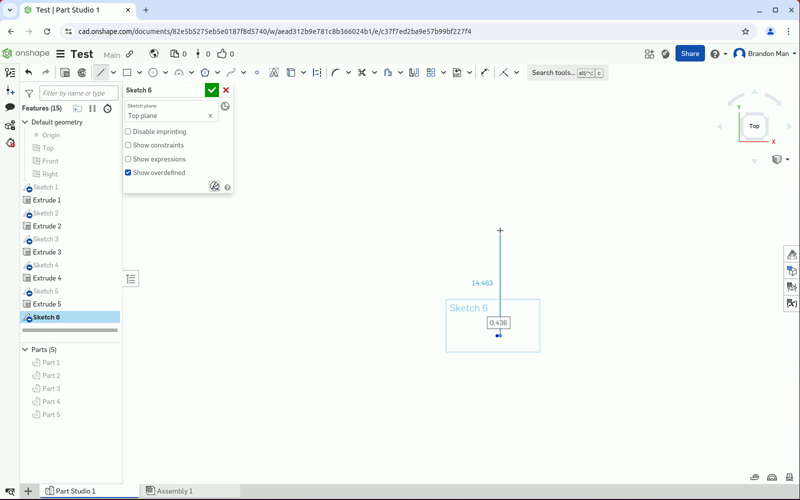
key_up(shift)
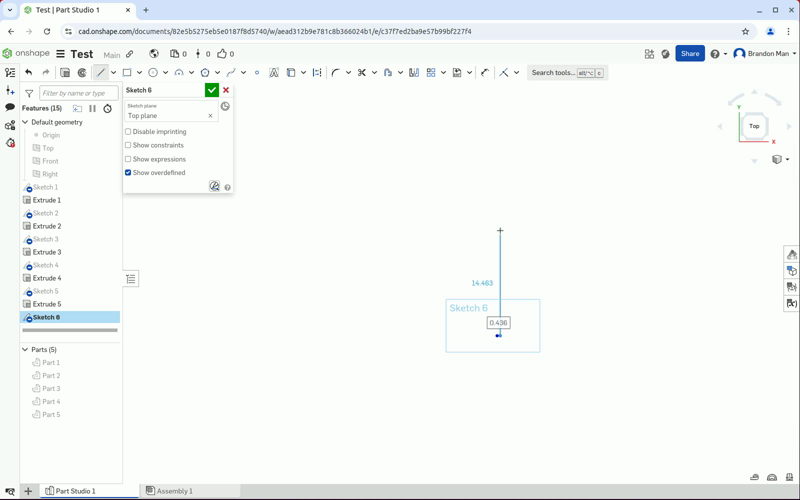
key_down(shift)
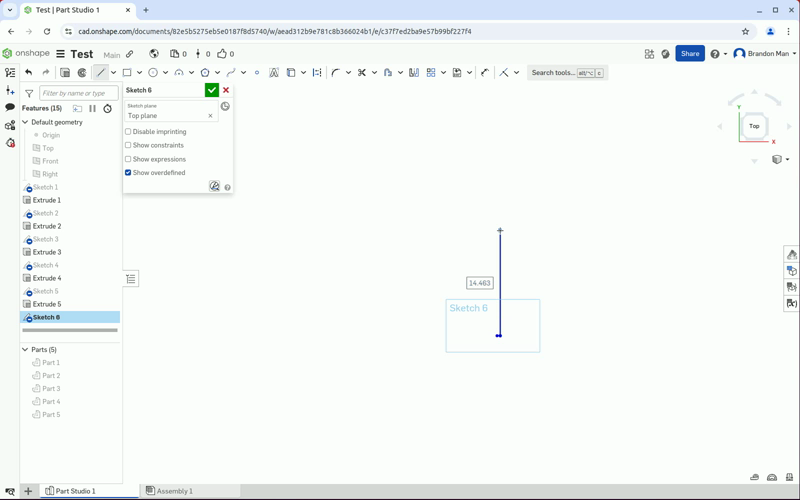
mouse_move(530, 230)
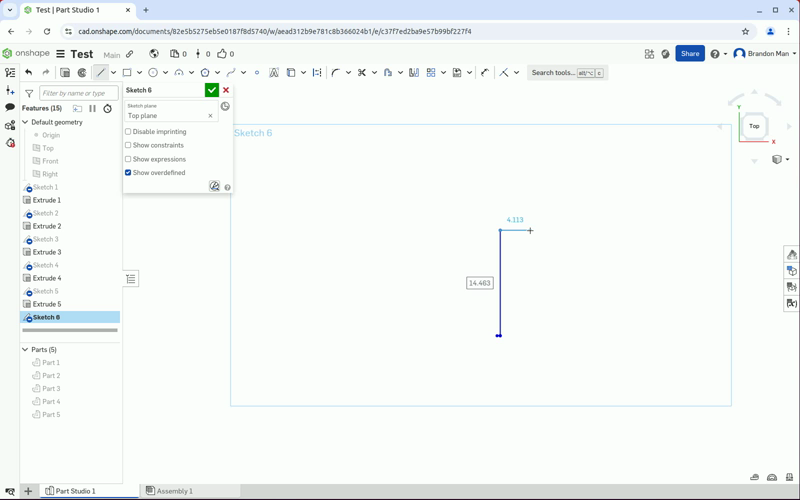
mouse_move(497, 230)
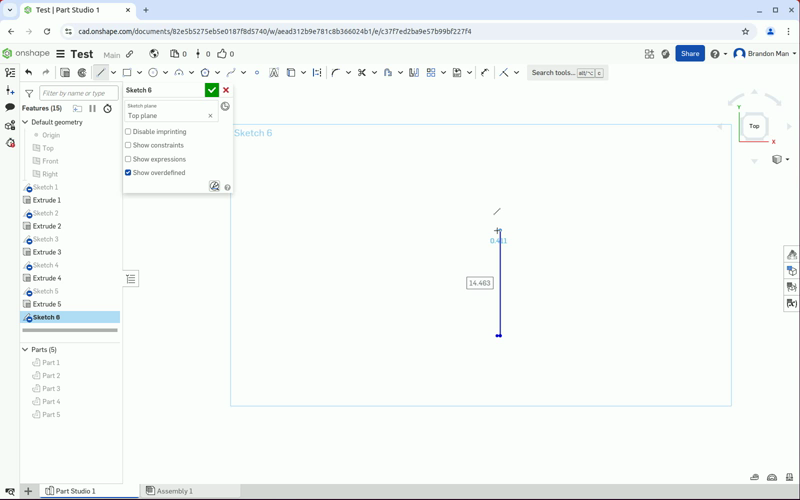
scroll(6)
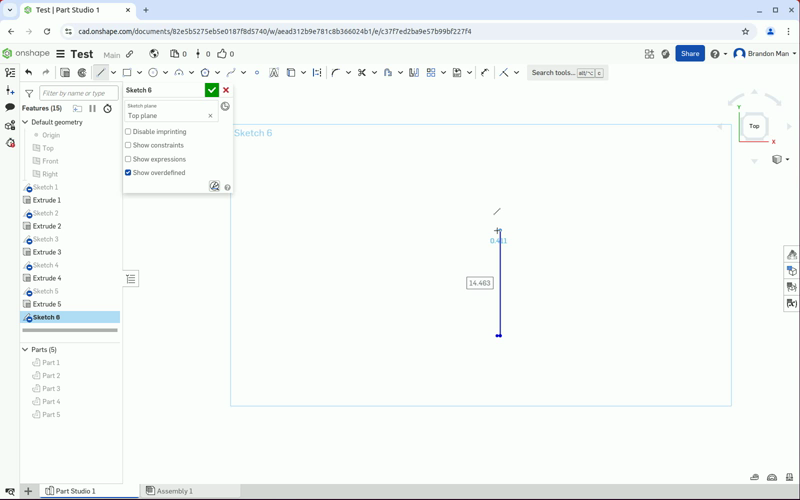
scroll(6)
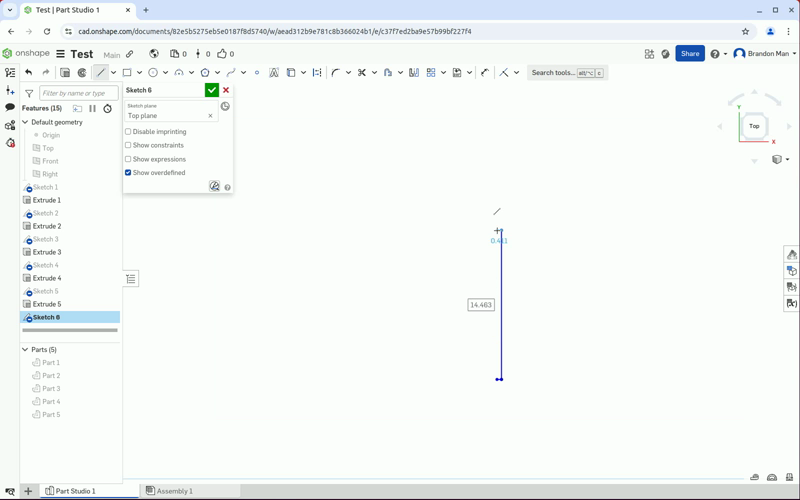
scroll(6)
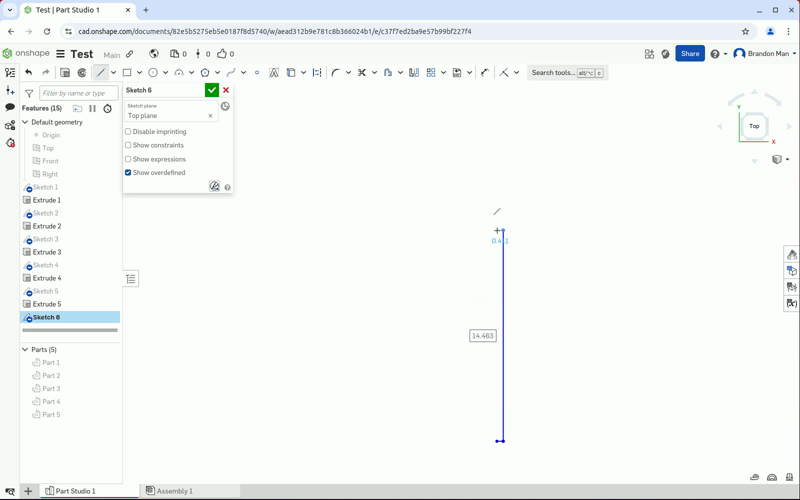
scroll(6)
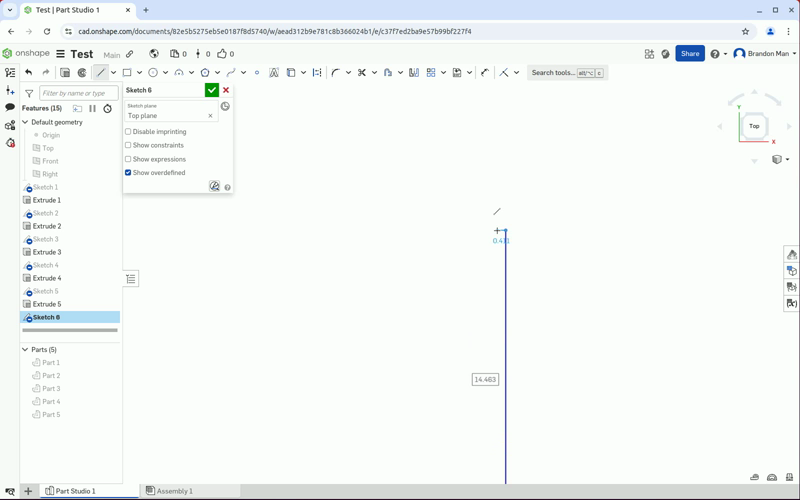
scroll(6)
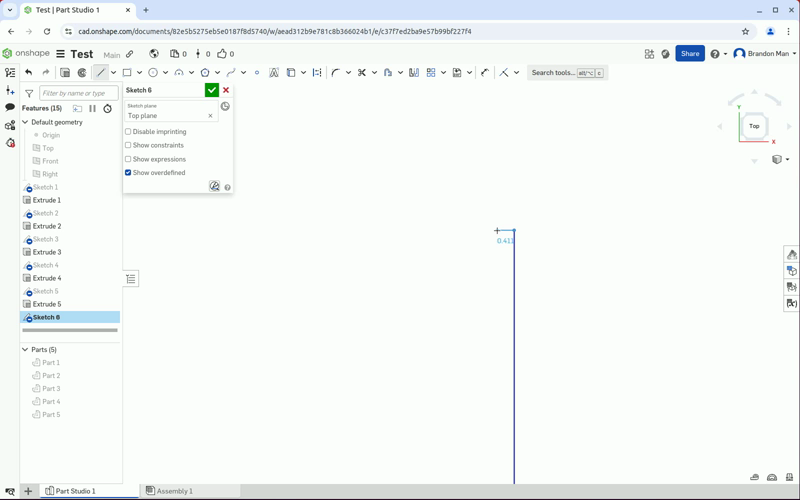
scroll(6)
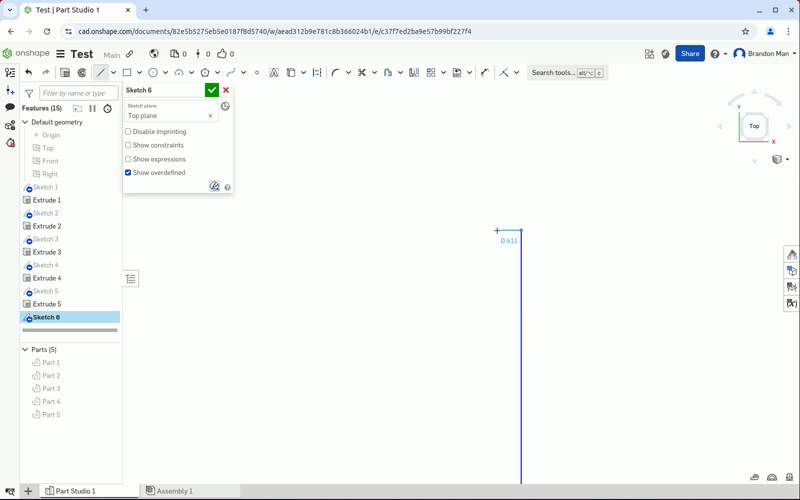
scroll(6)
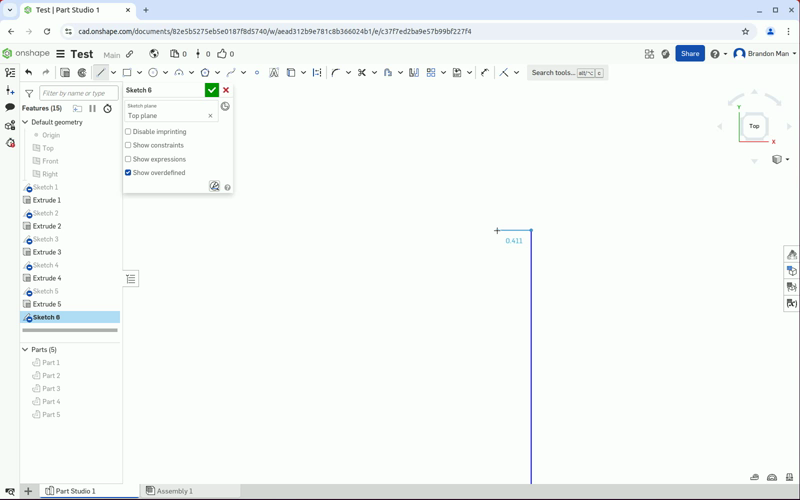
click(497, 230)
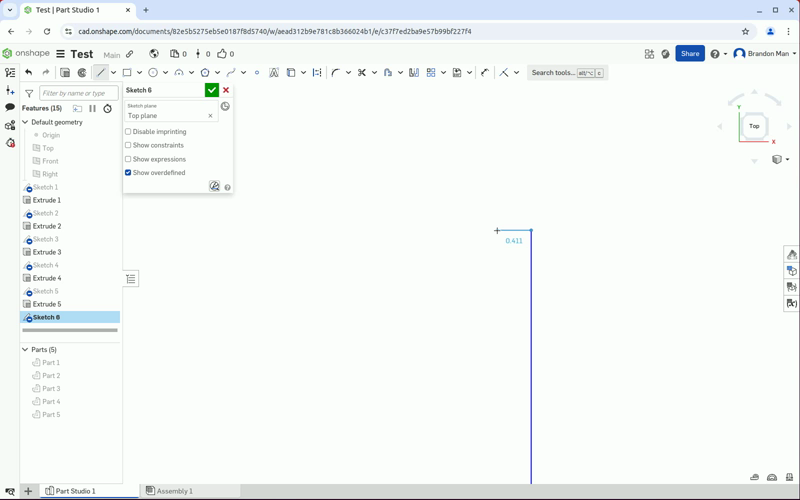
scroll(-6)
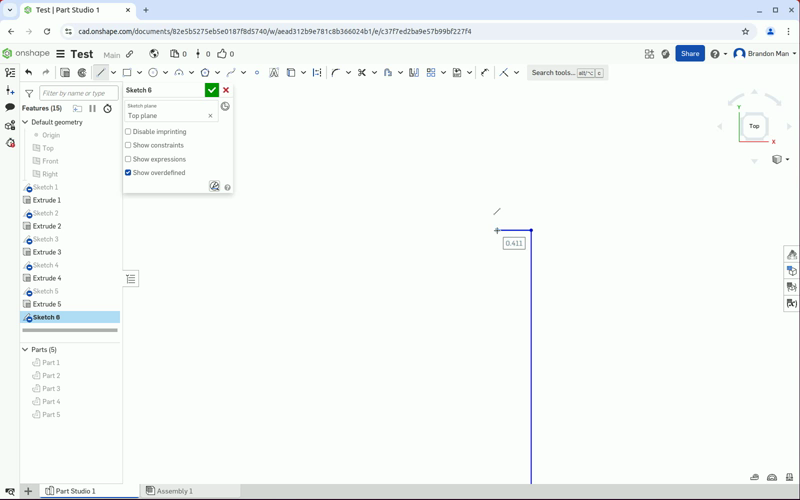
scroll(-6)
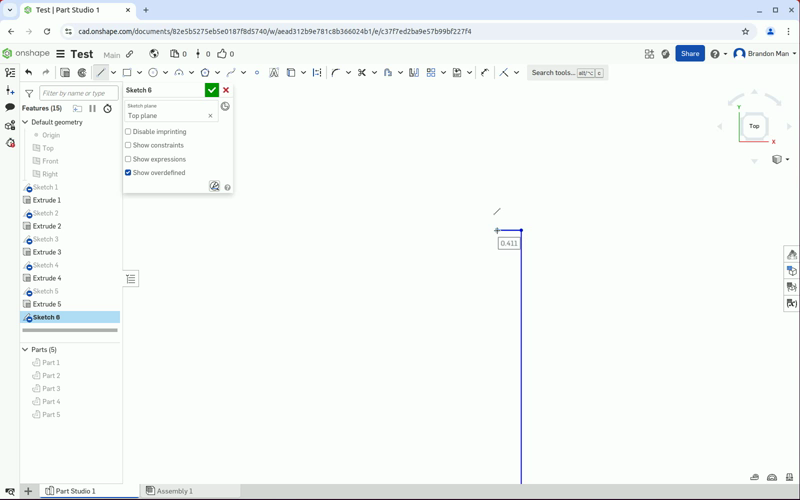
scroll(-6)
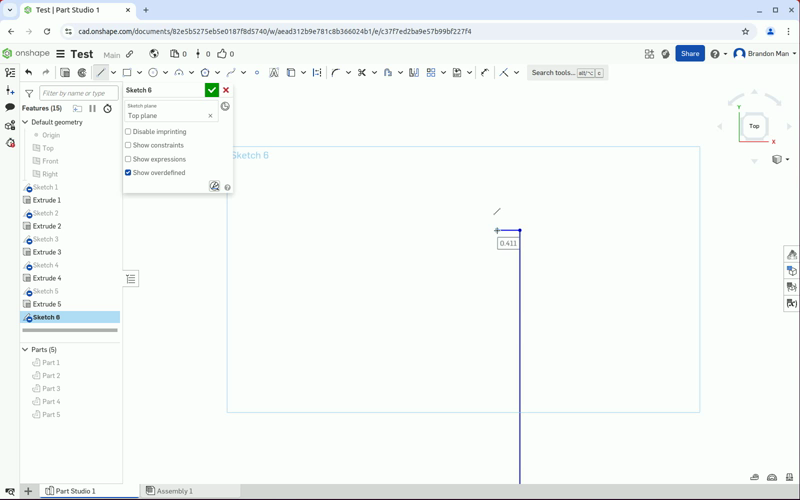
scroll(-6)
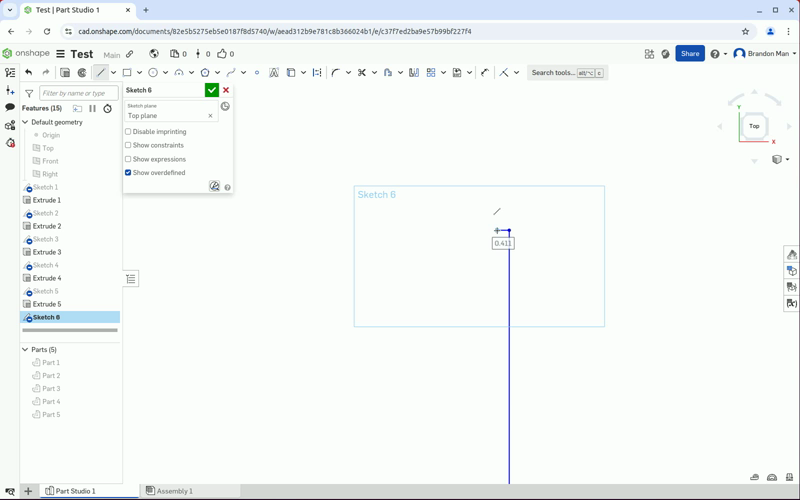
scroll(-6)
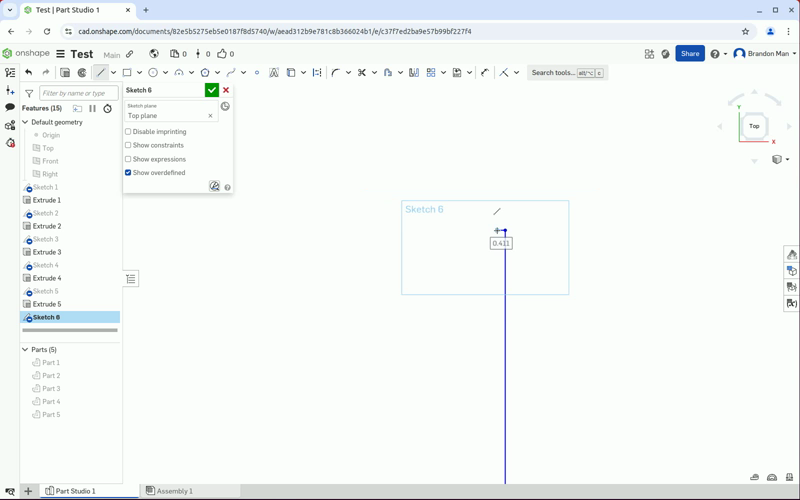
scroll(-6)
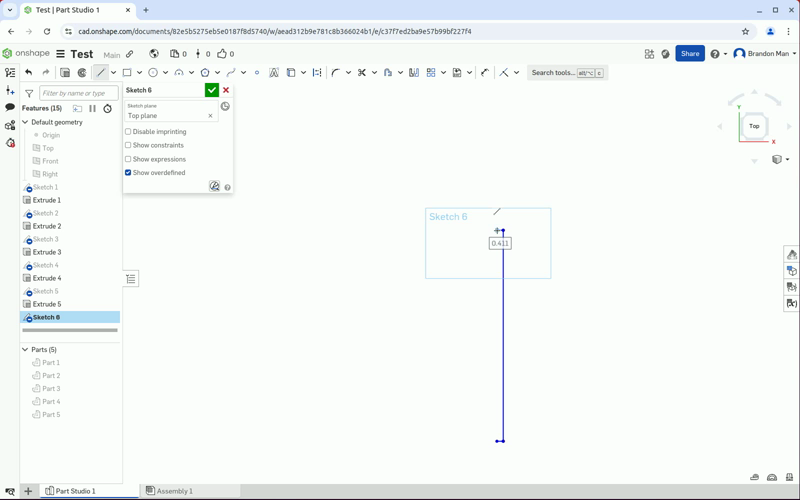
scroll(-6)
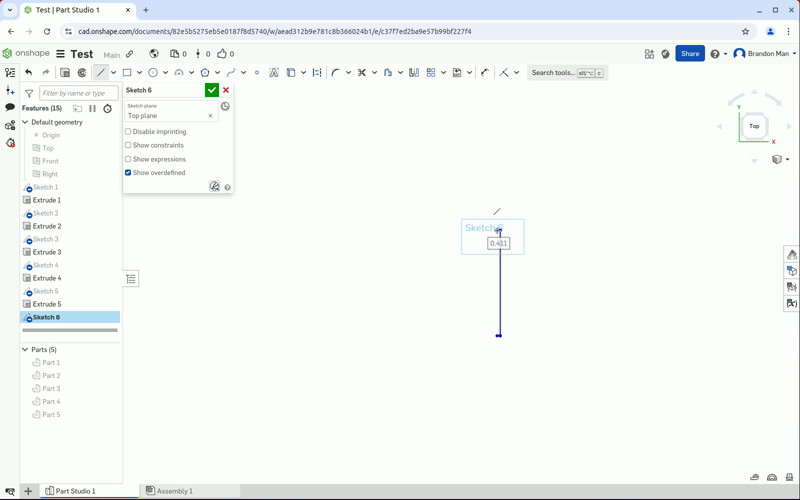
key_up(shift)
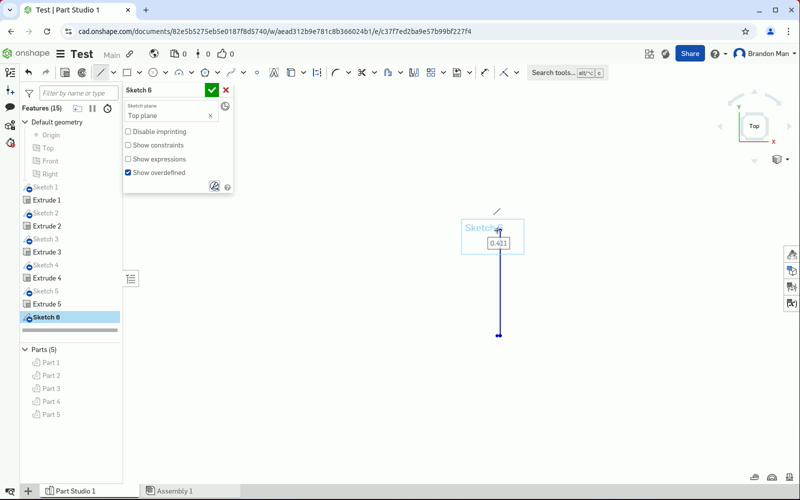
key_down(shift)
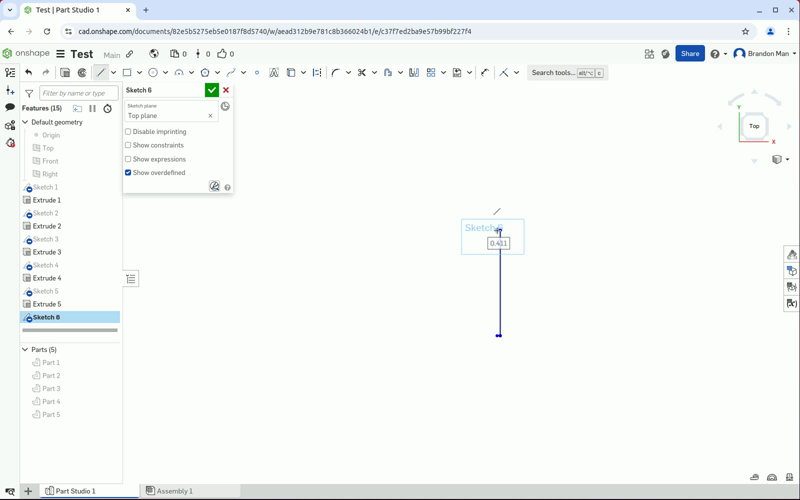
mouse_move(497, 335)
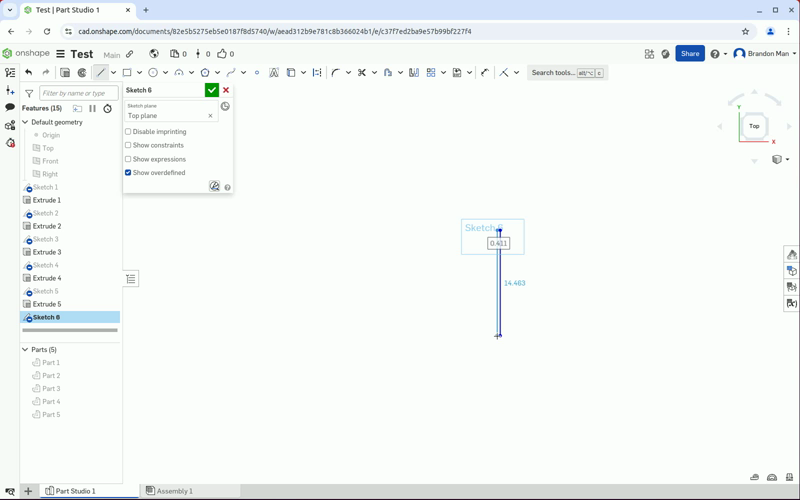
scroll(6)
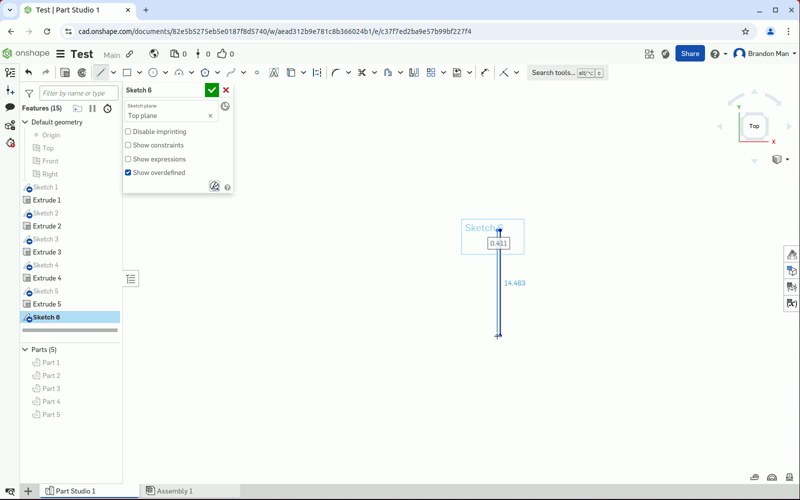
scroll(6)
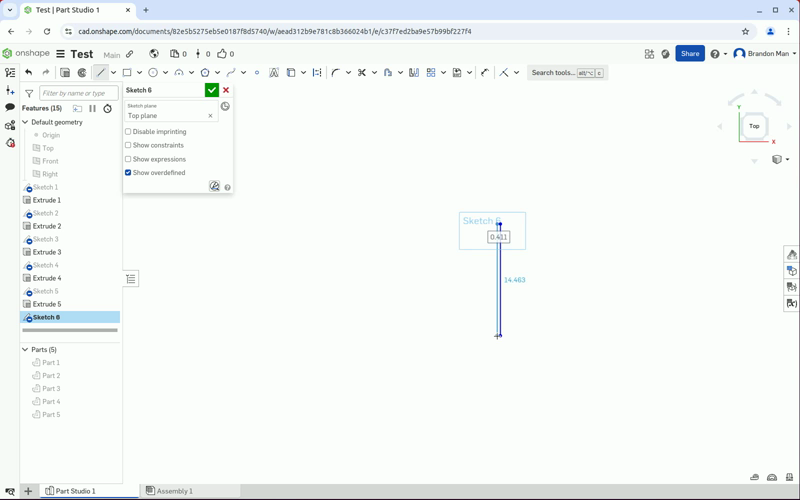
scroll(6)
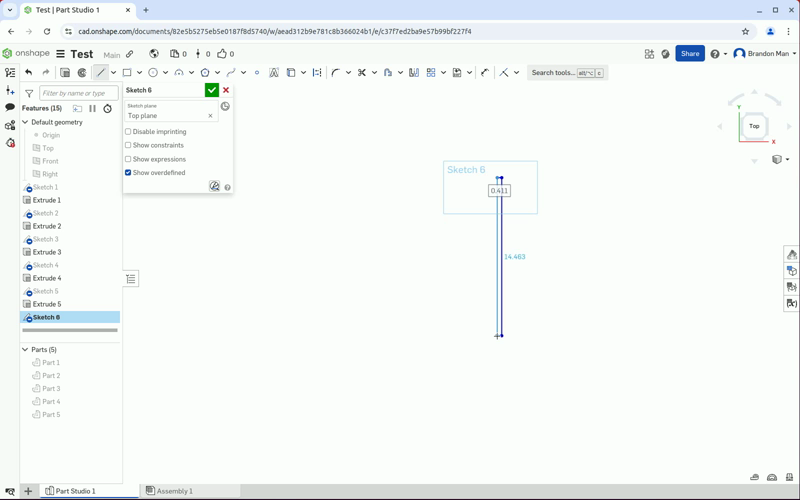
scroll(6)
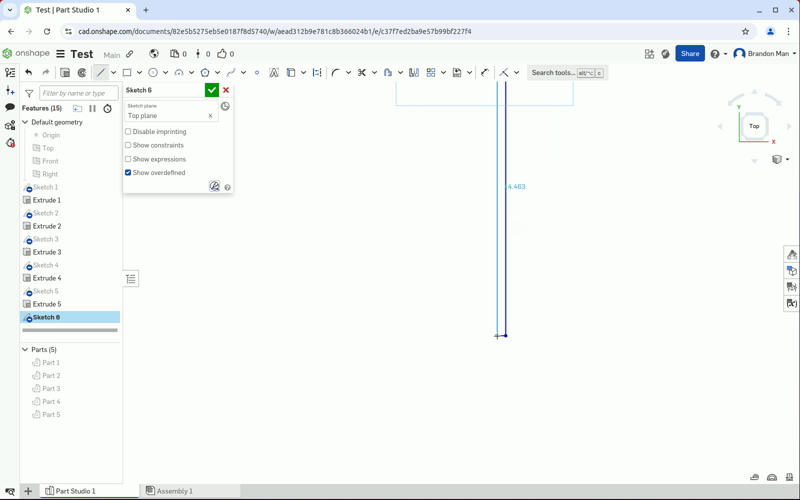
scroll(6)
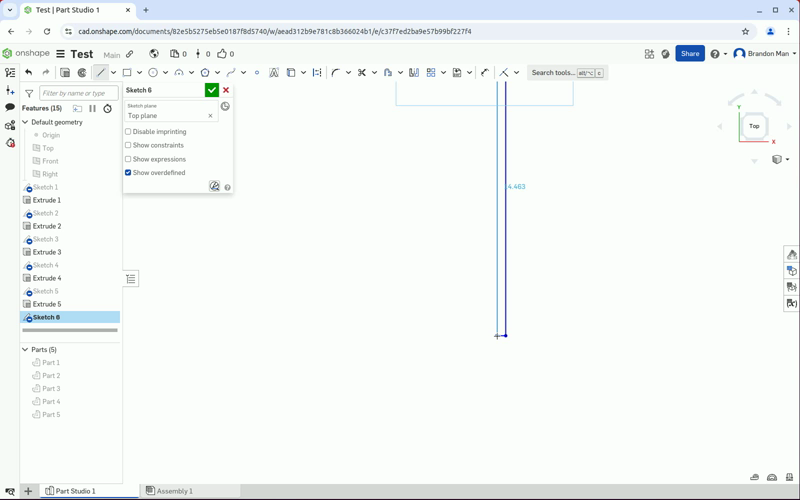
scroll(6)
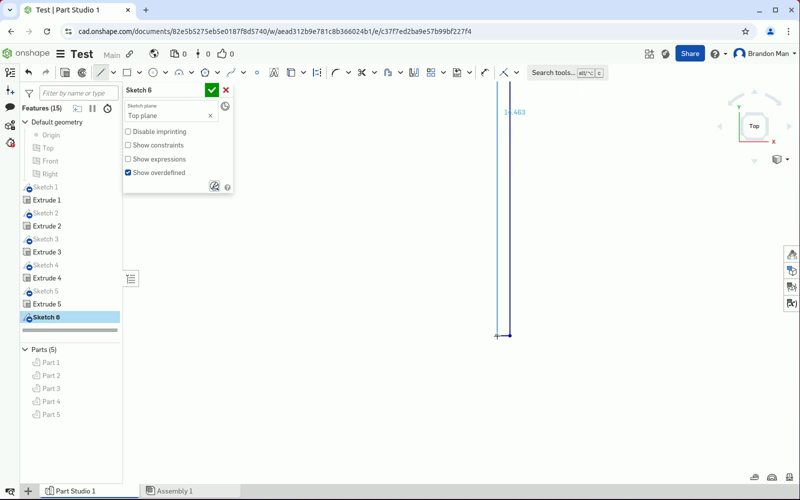
scroll(6)
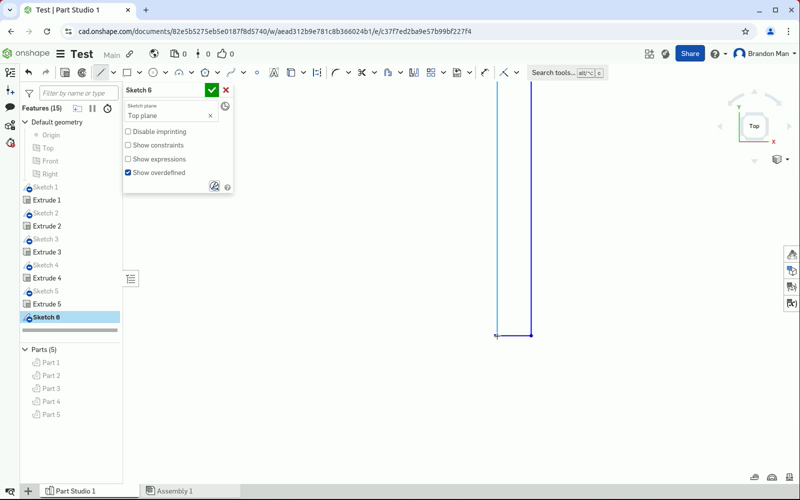
key_up(shift)
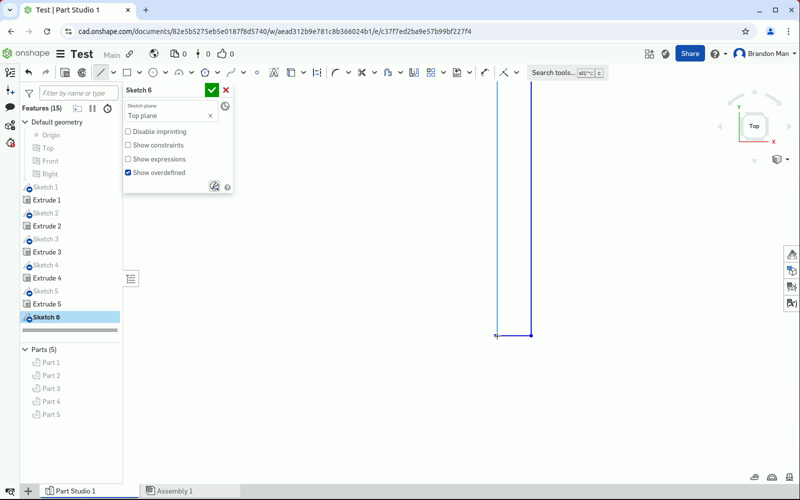
click(497, 335)
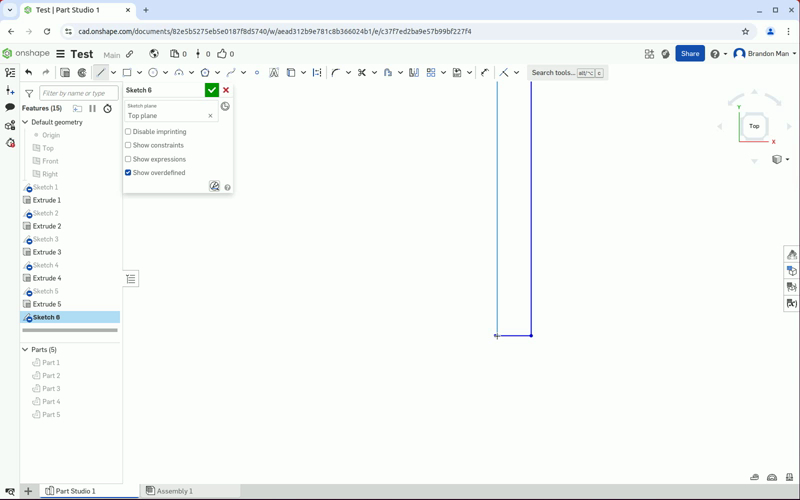
scroll(-6)
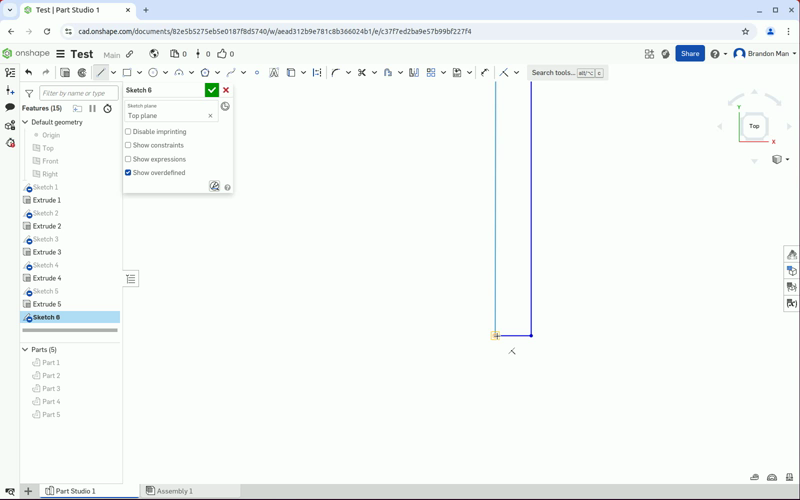
scroll(-6)
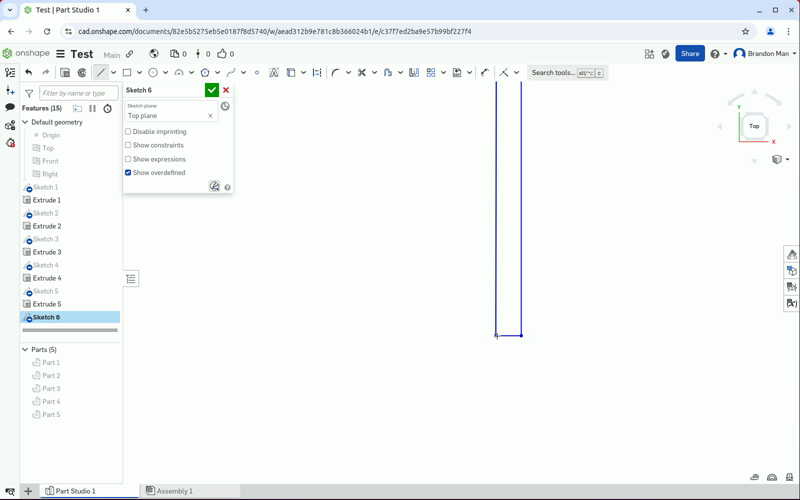
scroll(-6)
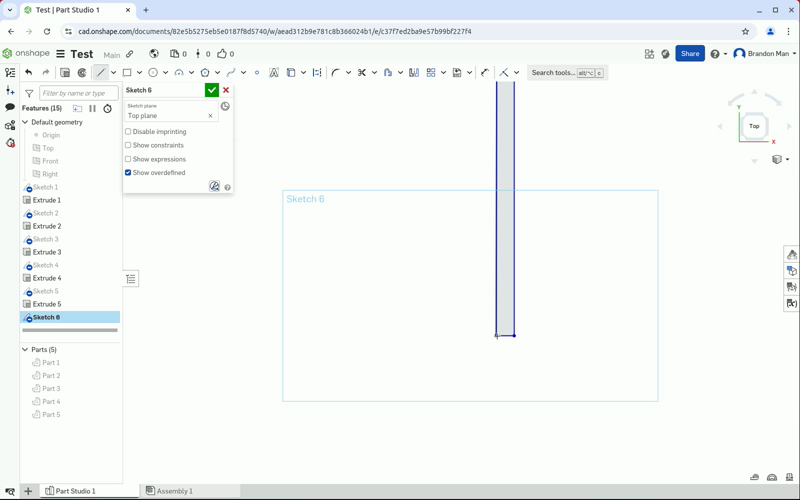
scroll(-6)
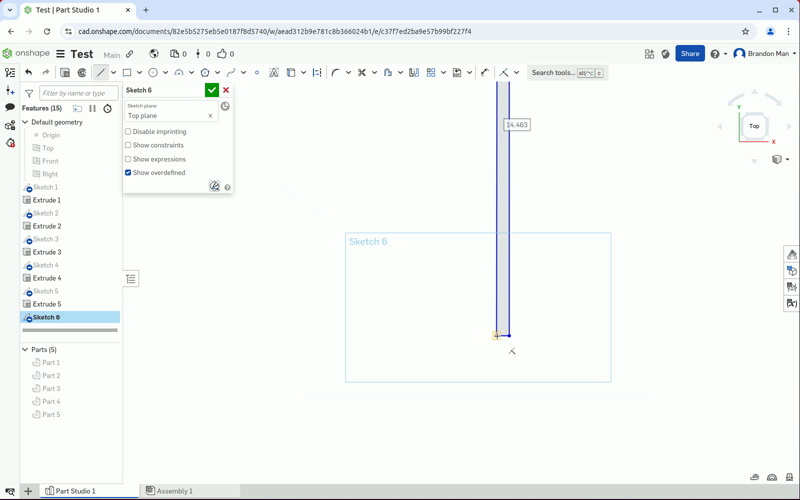
scroll(-6)
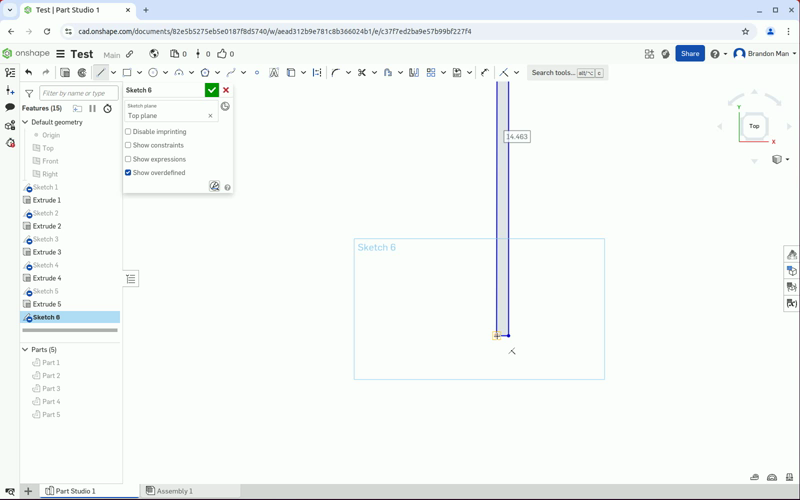
scroll(-6)
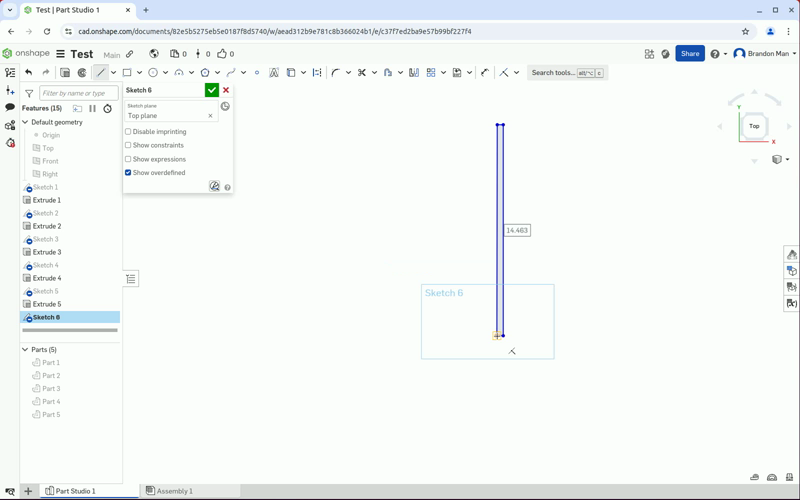
scroll(-6)
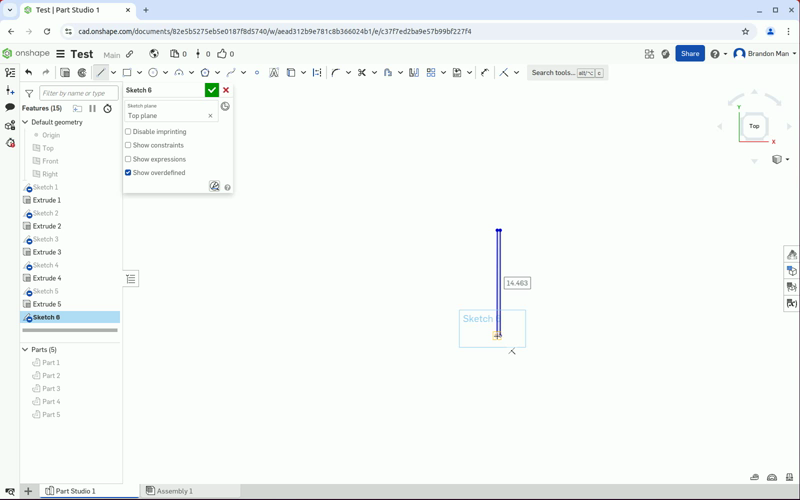
key(esc)
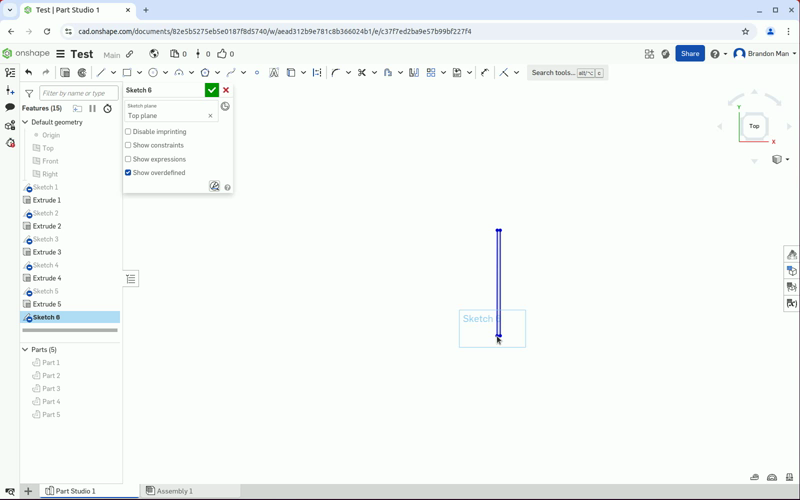
mouse_move(497, 305)
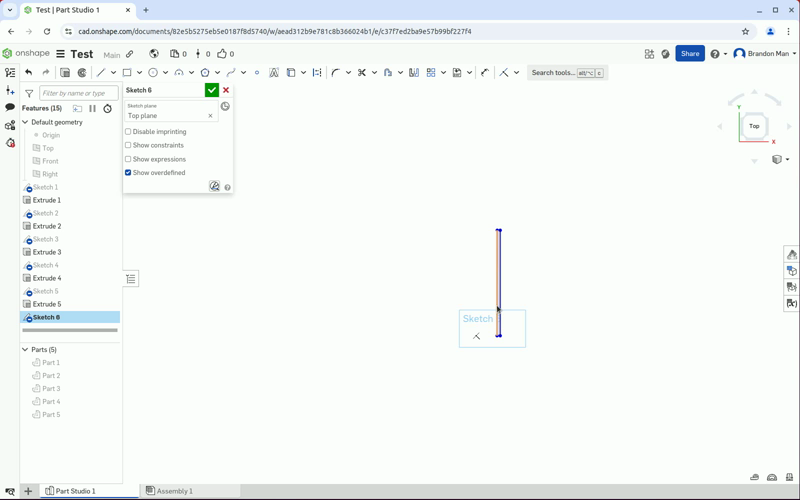
scroll(6)
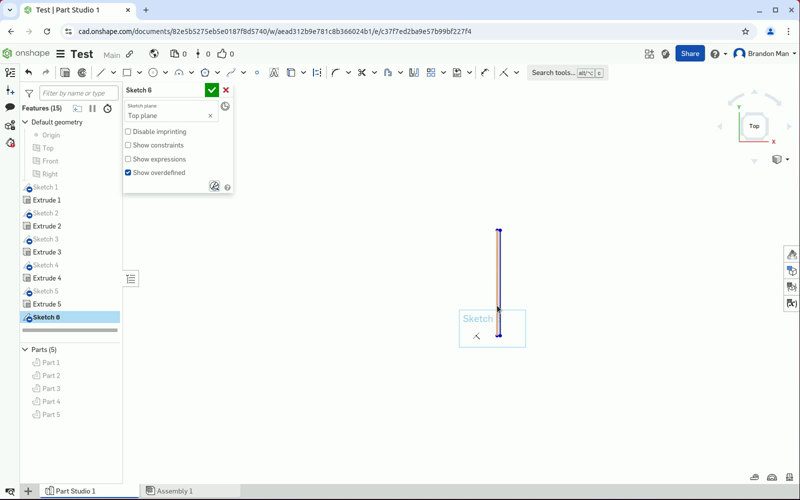
scroll(6)
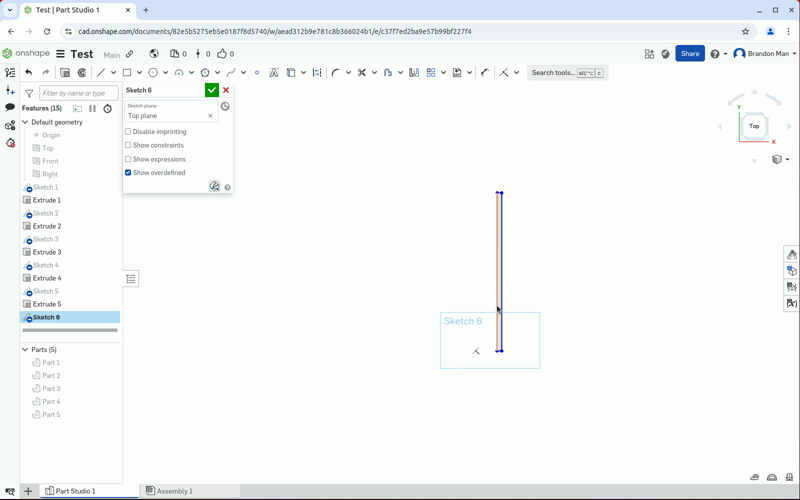
scroll(6)
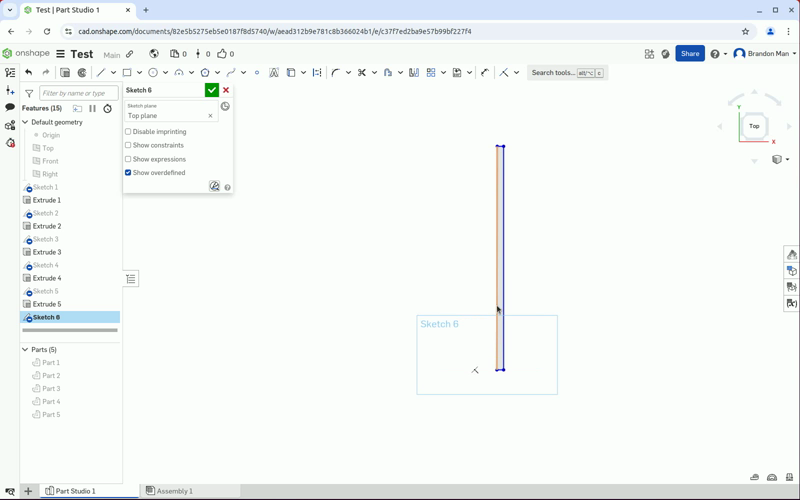
scroll(6)
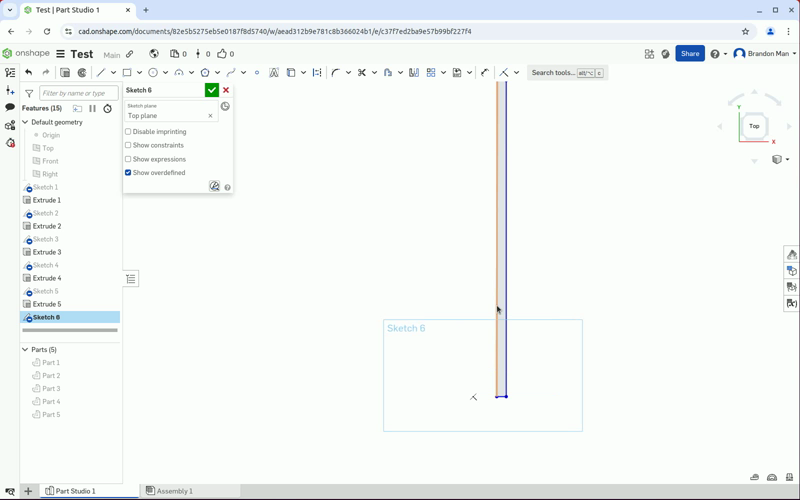
scroll(6)
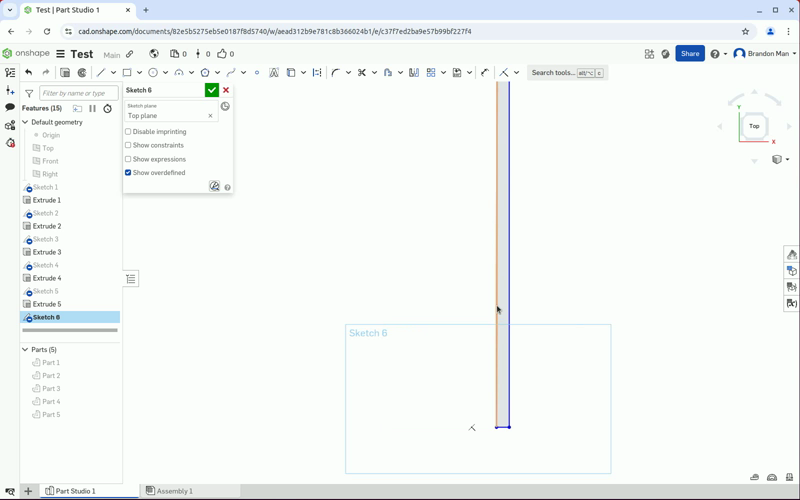
scroll(6)
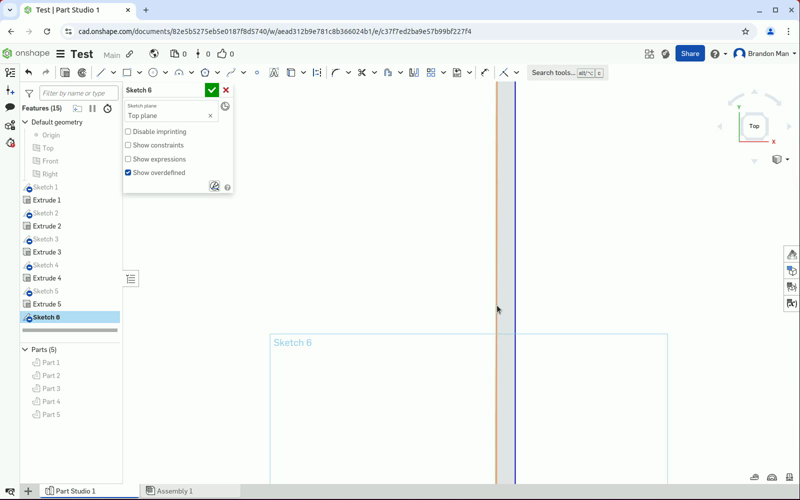
scroll(6)
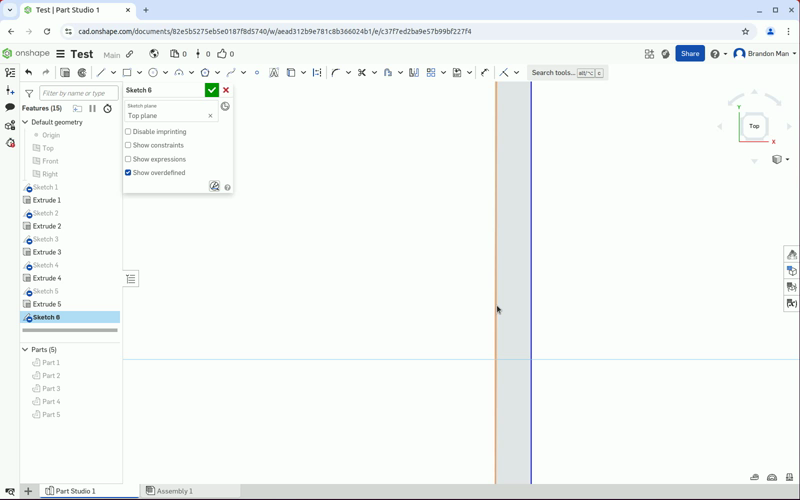
click(497, 305)
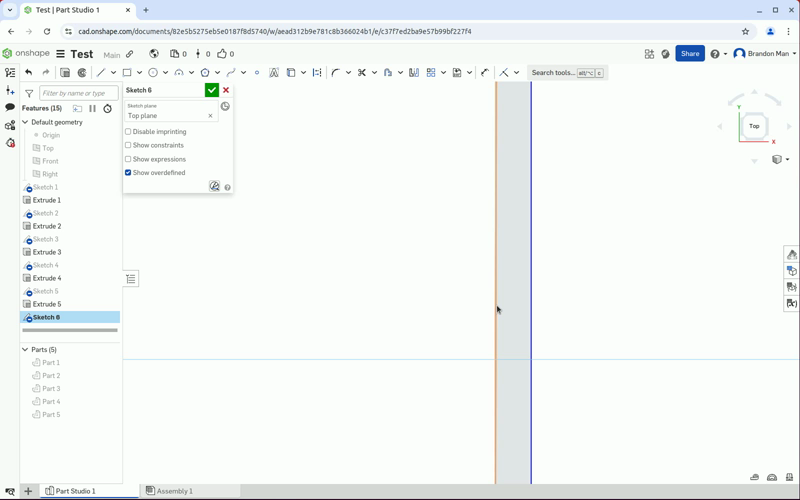
scroll(-6)
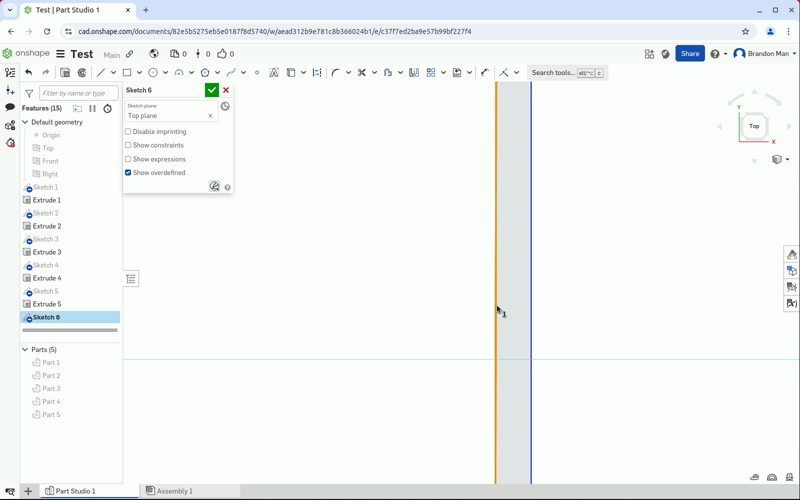
scroll(-6)
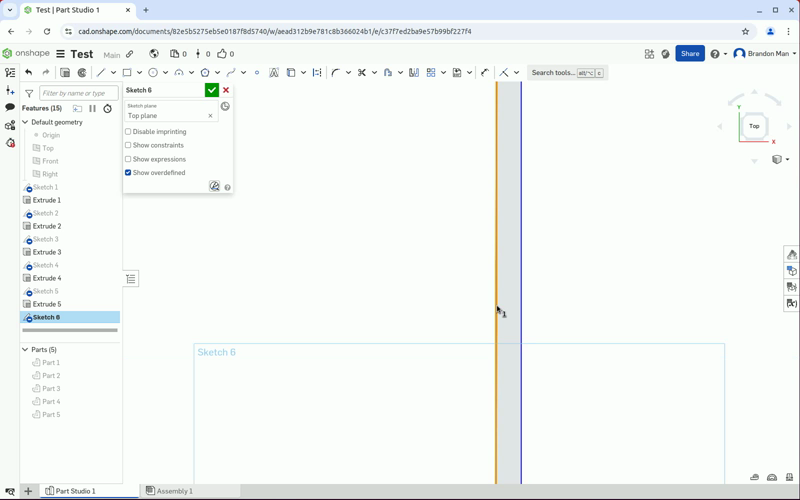
scroll(-6)
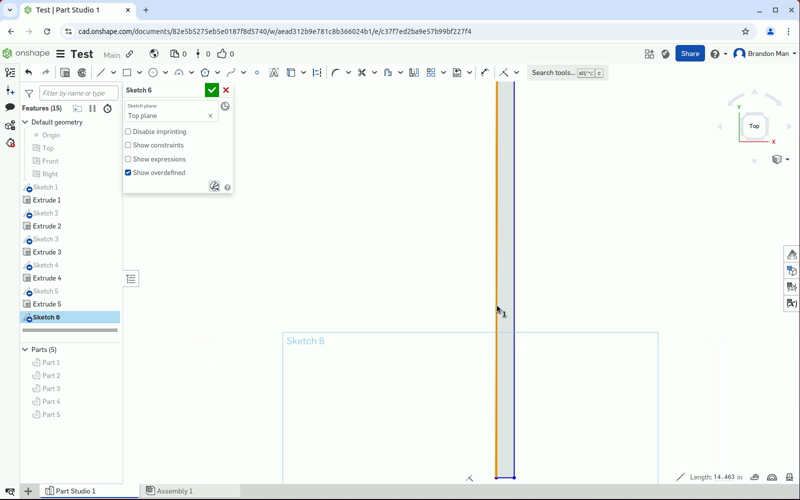
scroll(-6)
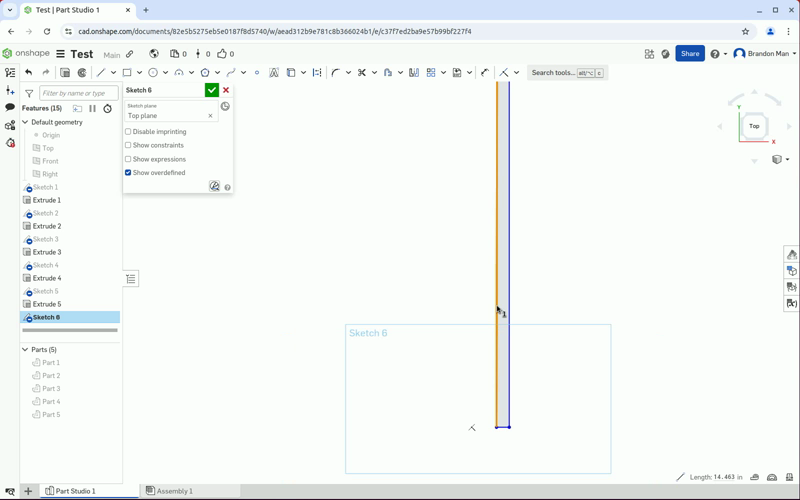
scroll(-6)
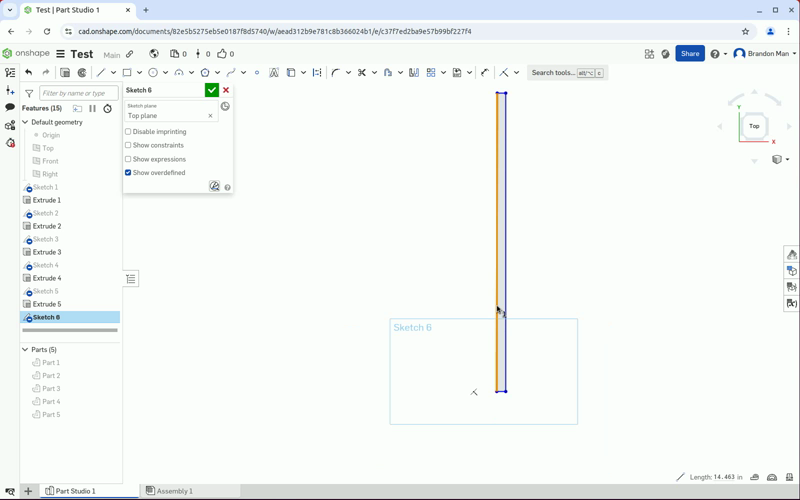
scroll(-6)
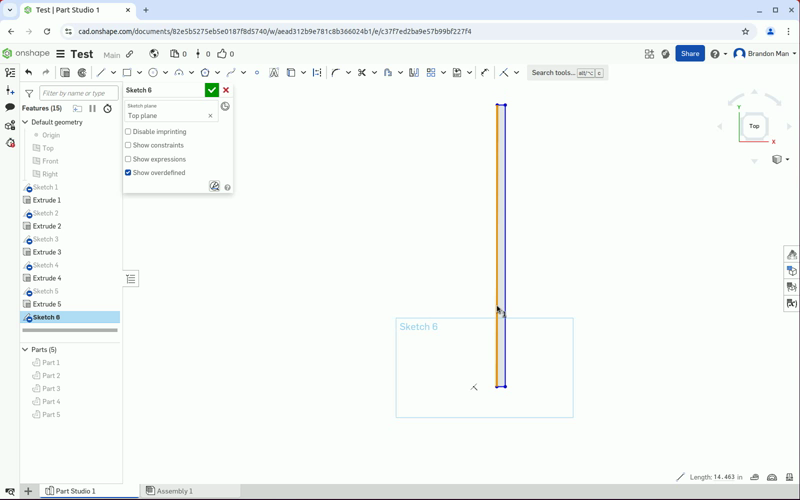
scroll(-6)
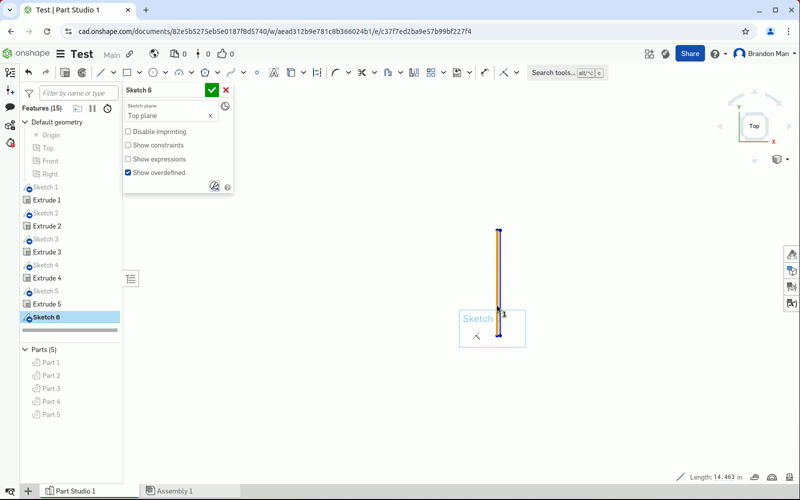
mouse_move(73, 352)
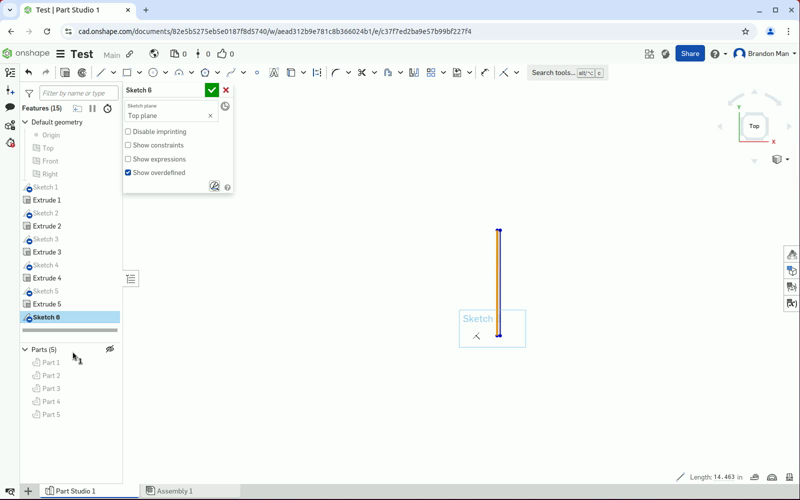
key(shift+y)
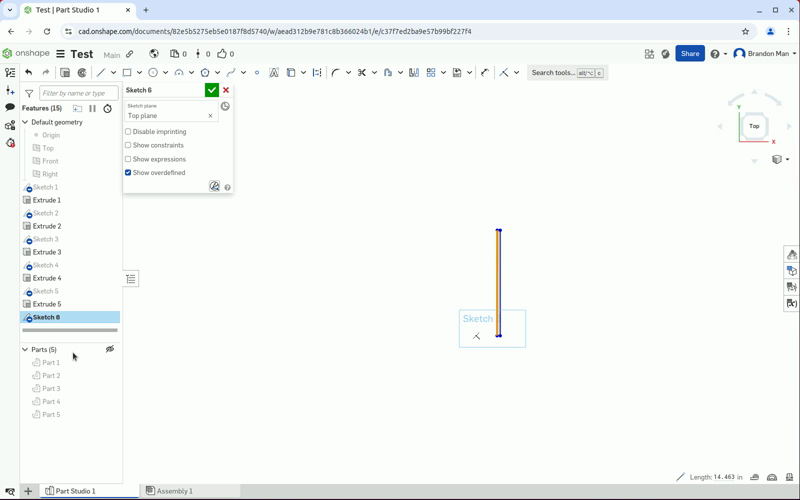
key(shift+e)
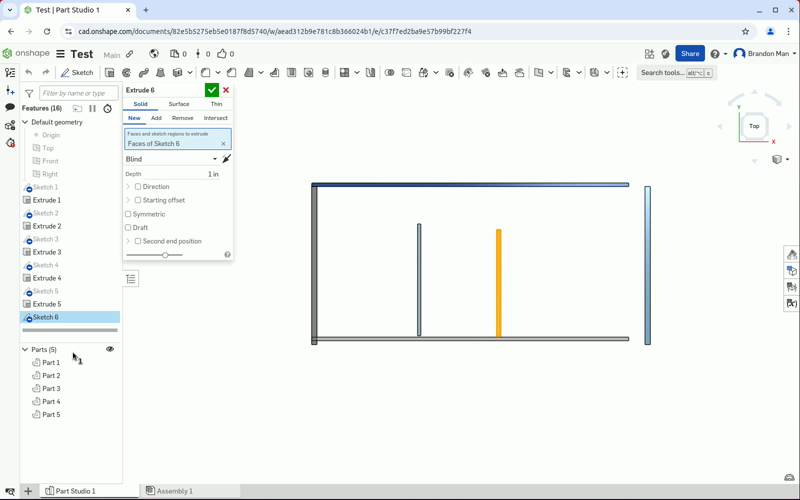
mouse_move(143, 106)
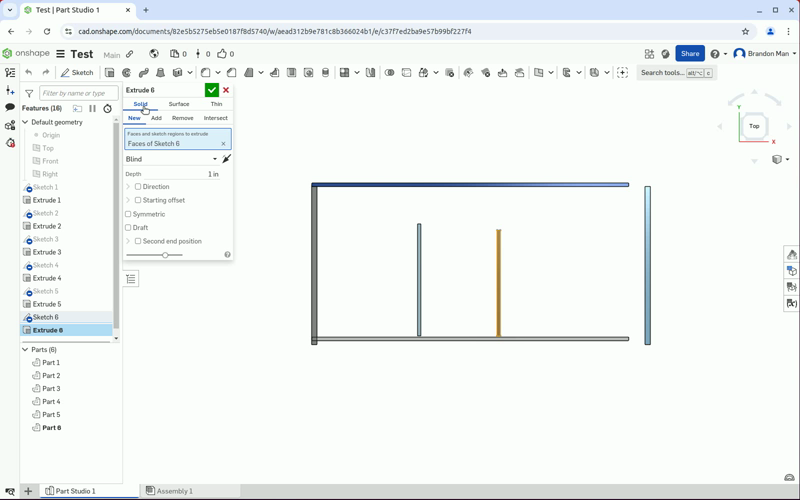
click(143, 106)
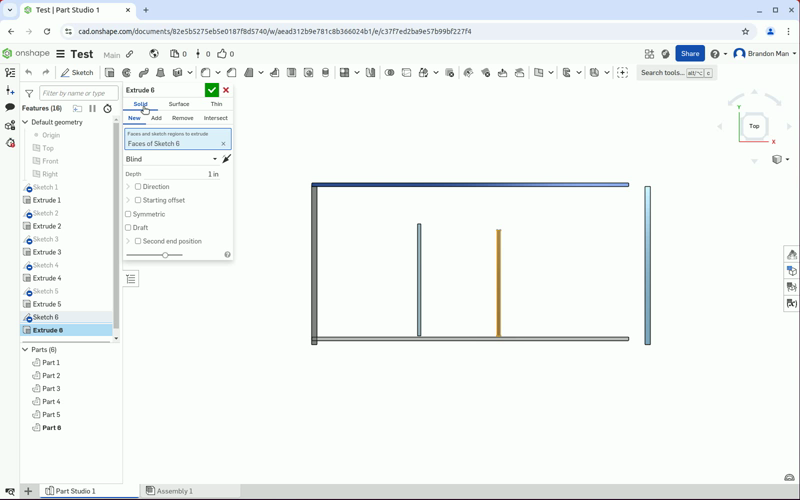
mouse_move(137, 120)
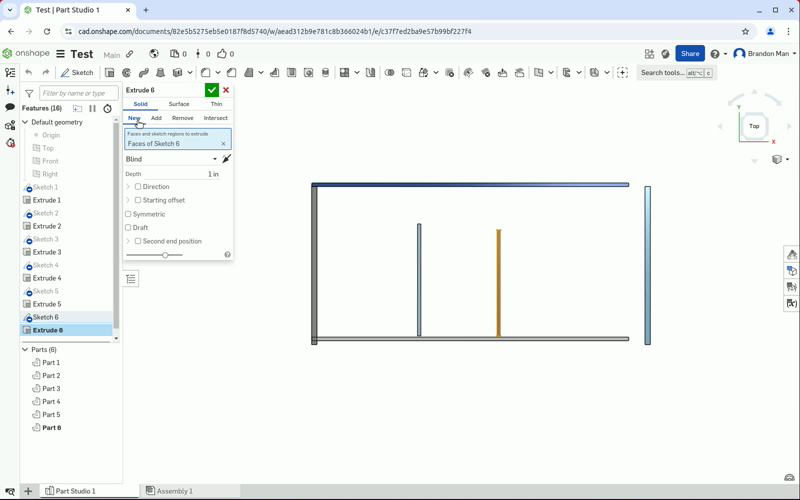
click(137, 120)
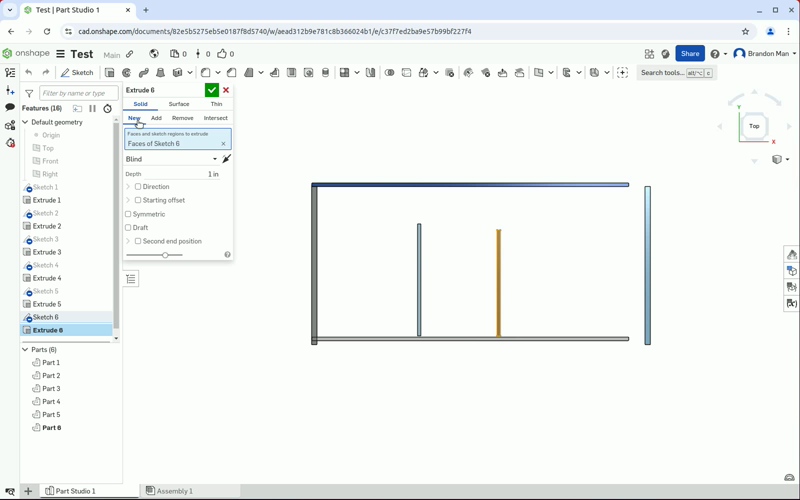
key(tab, 4)
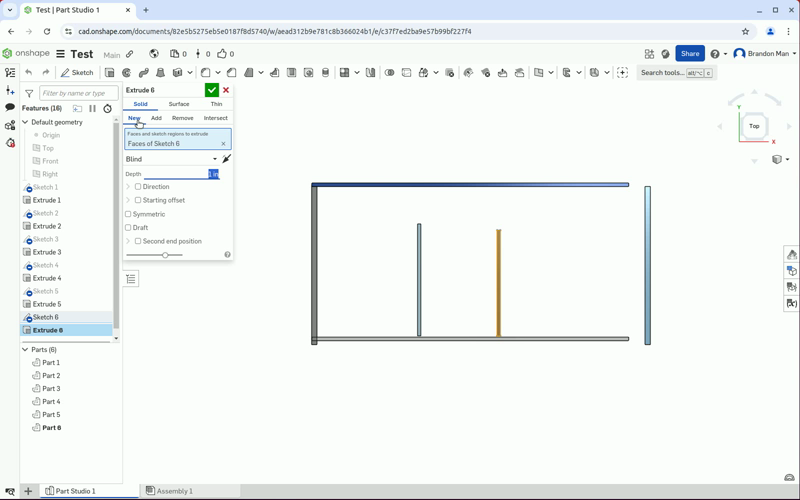
text(1.926)
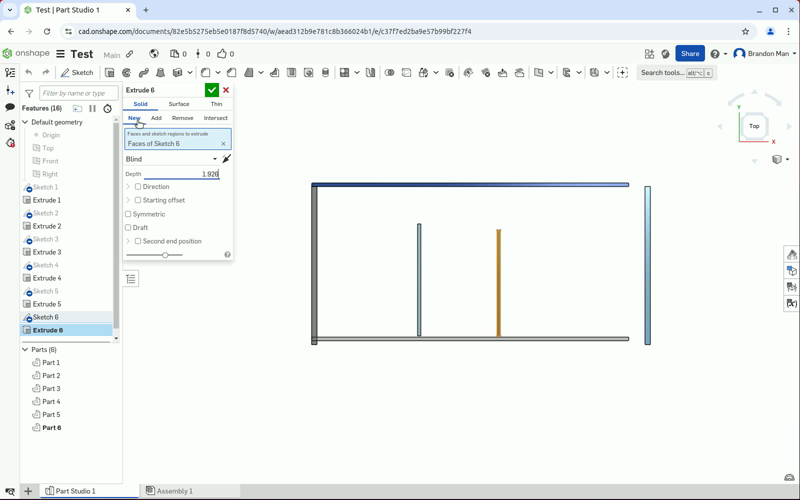
key(tab, 3)
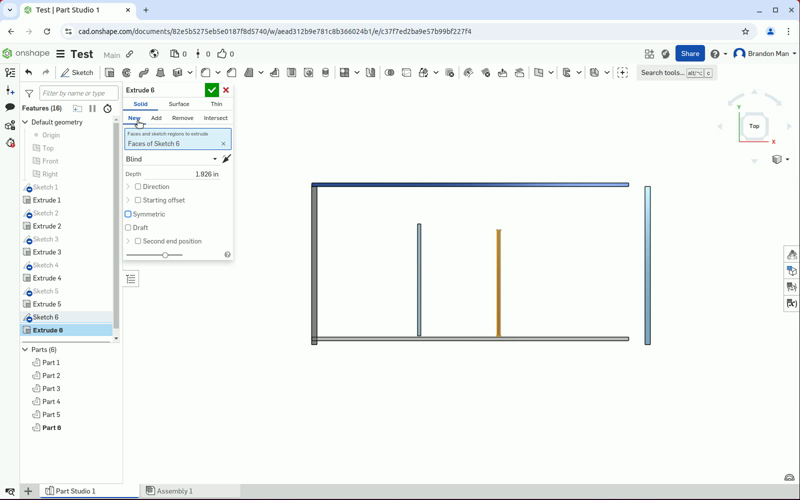
key(space)
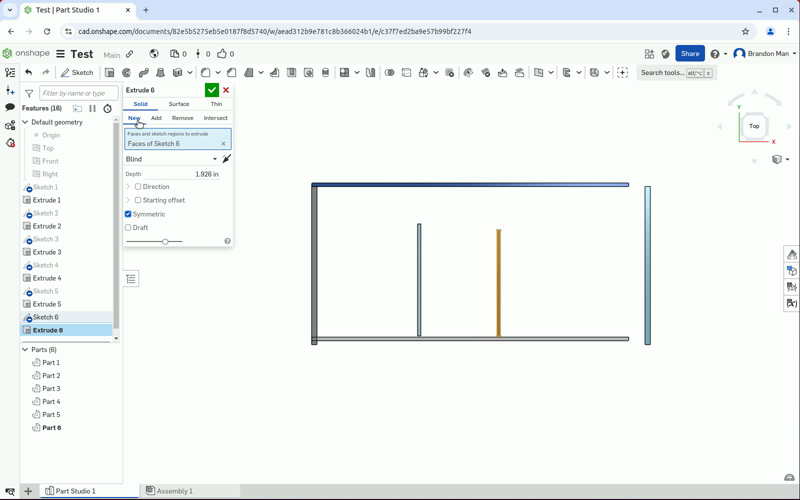
key(enter)
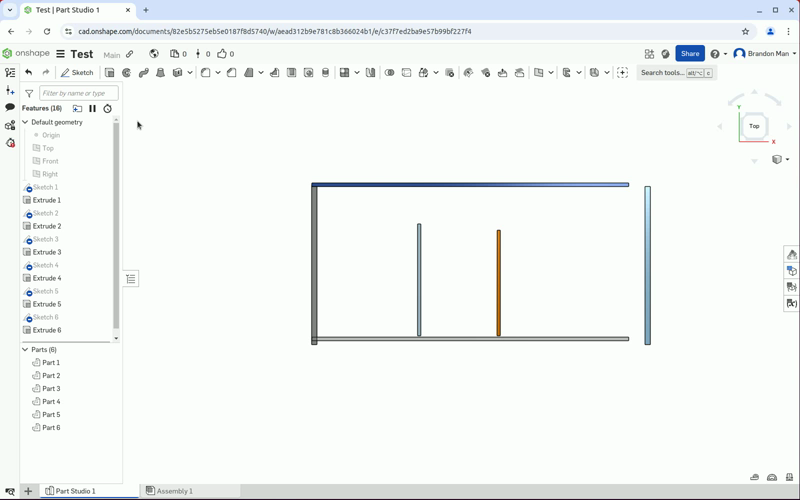
key(shift+h)
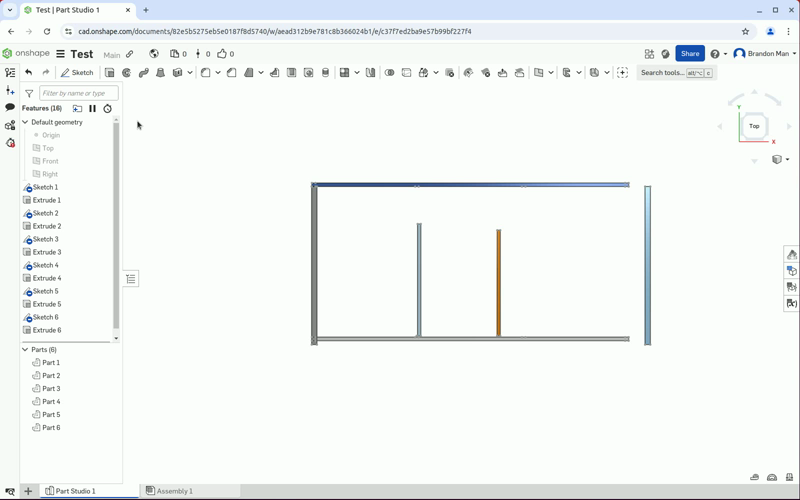
key(shift+h)
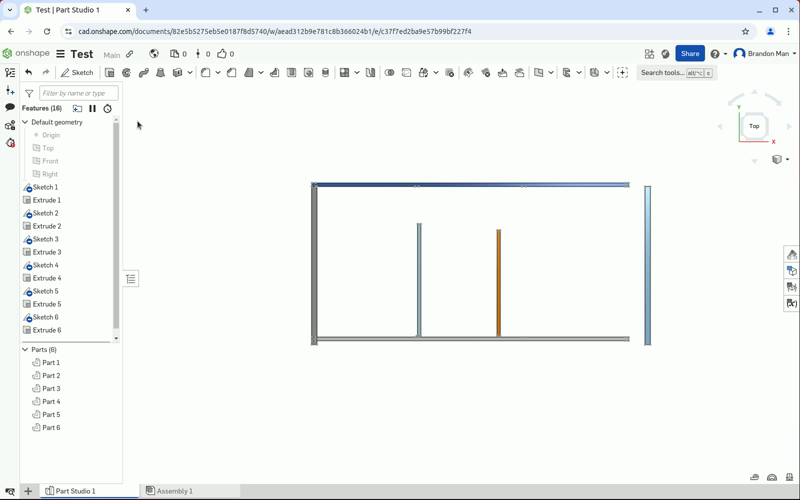
key(shift+7)
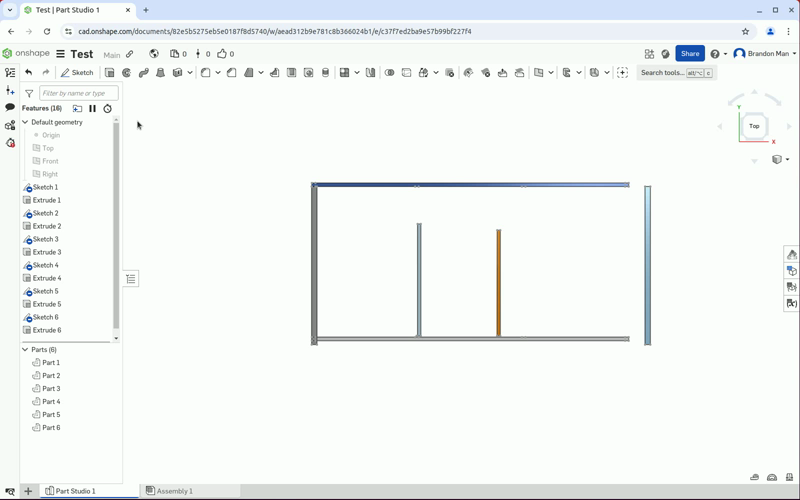
key(up, 3)
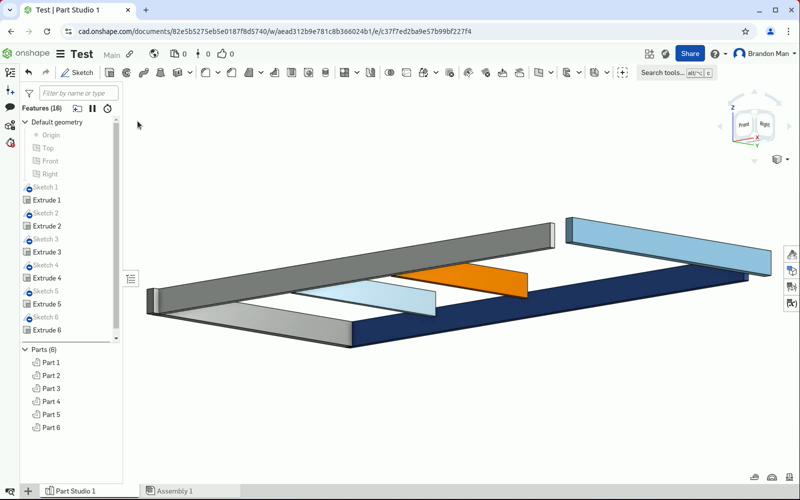
key(left, 3)
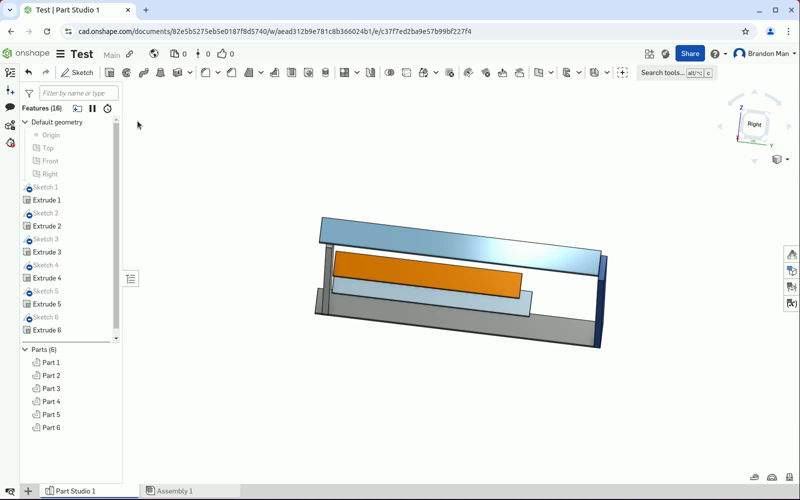
key(right, 3)
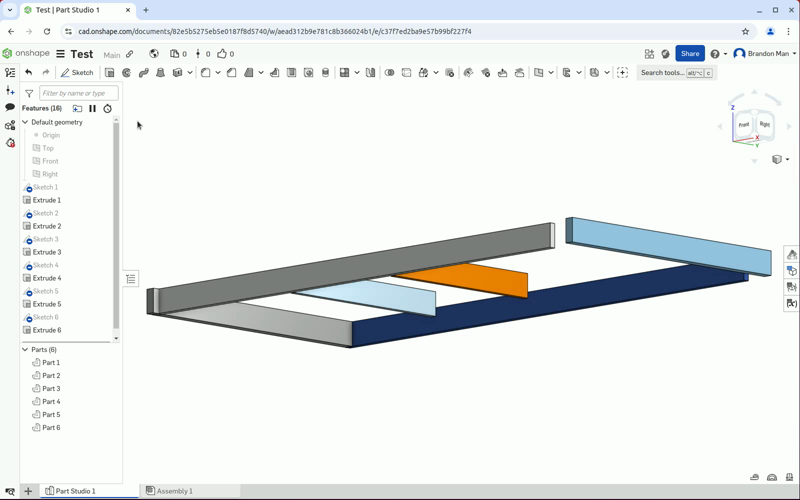
key(down, 3)
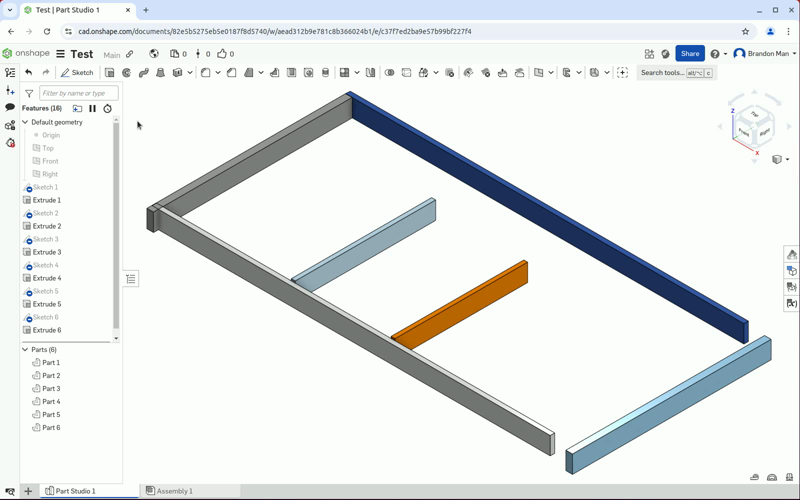
mouse_move(69, 189)
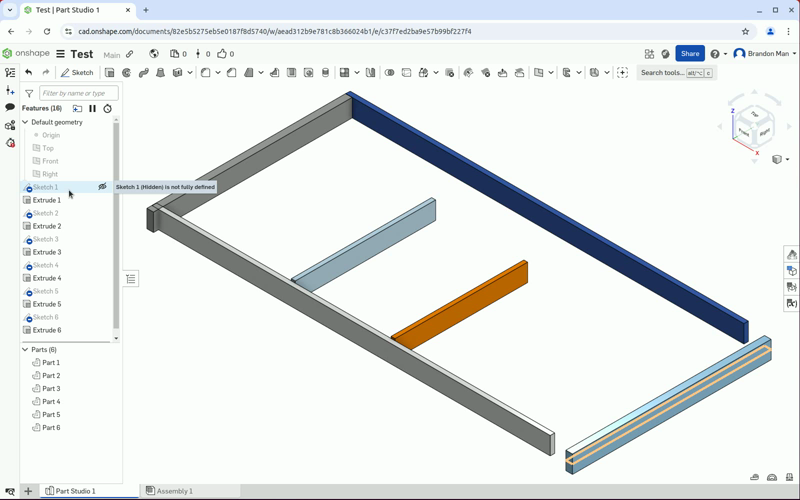
click(69, 189)